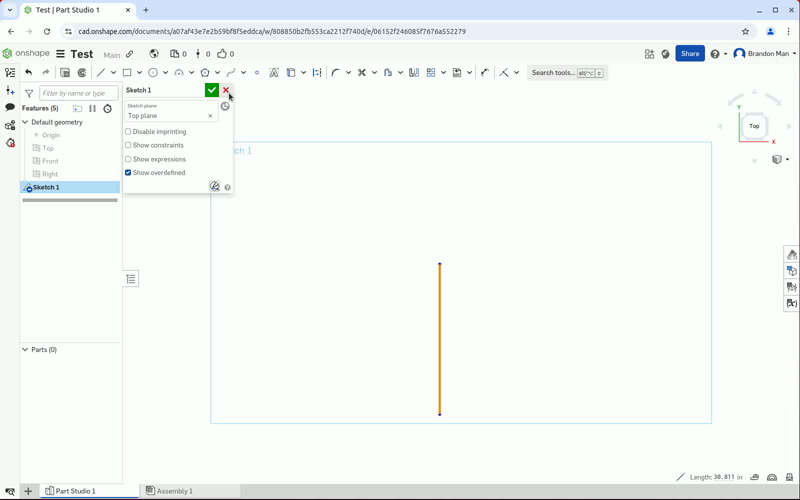
key(shift+h)
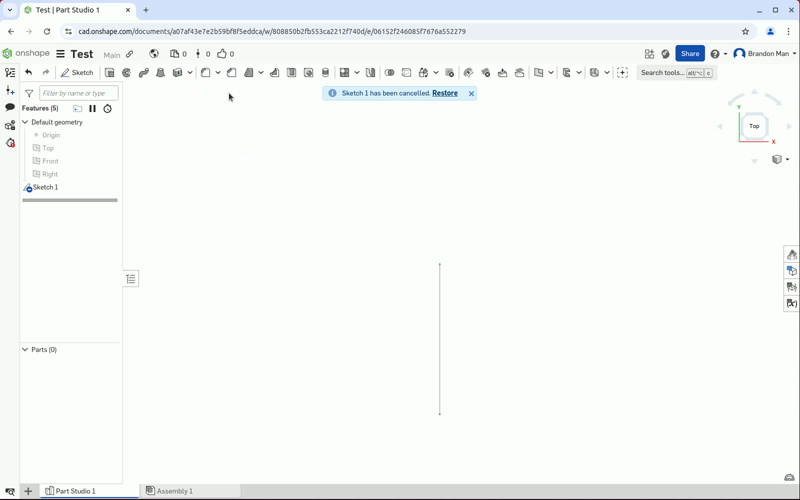
key(shift+s)
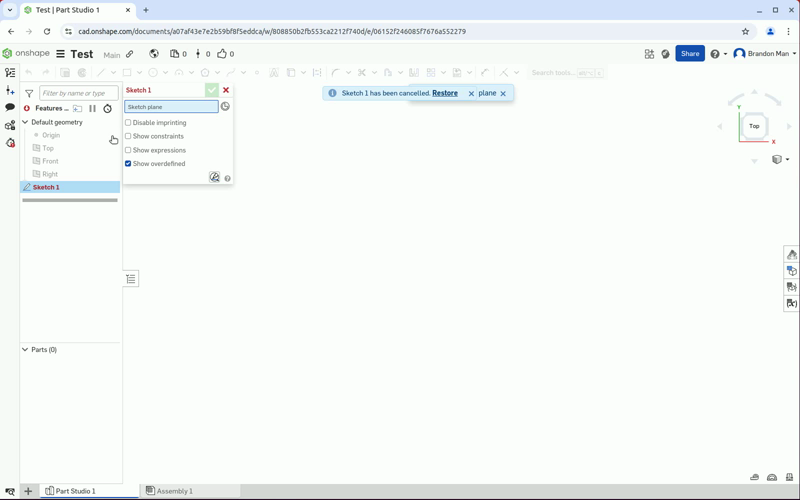
mouse_move(73, 150)
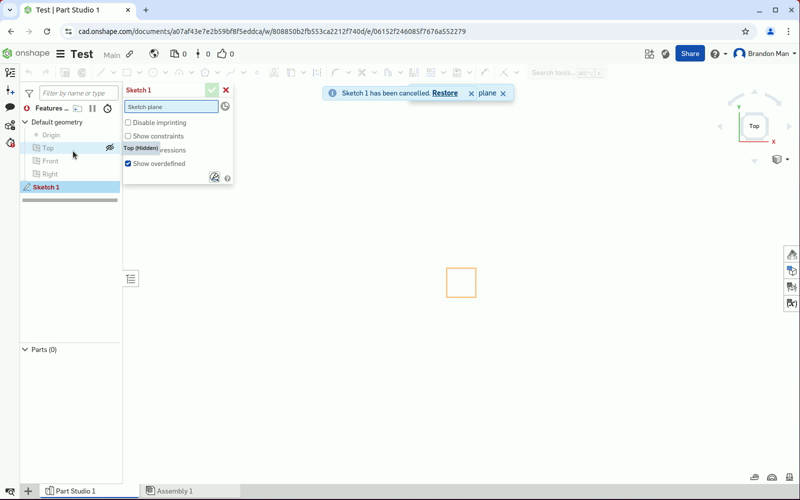
click(73, 150)
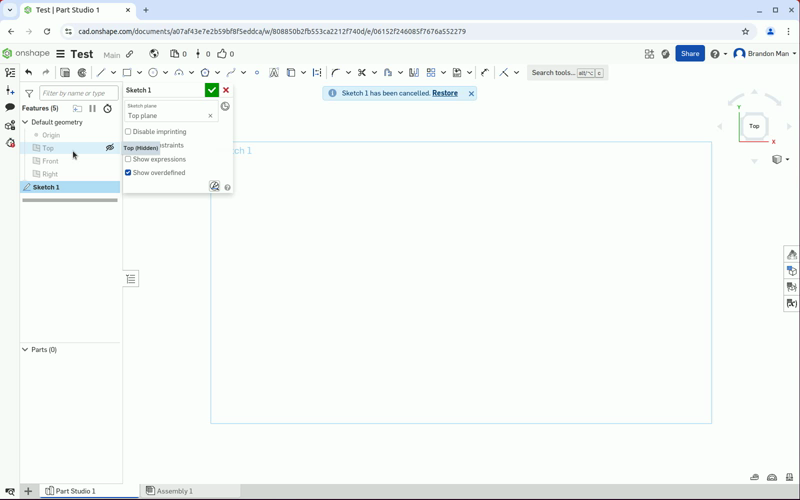
mouse_move(73, 352)
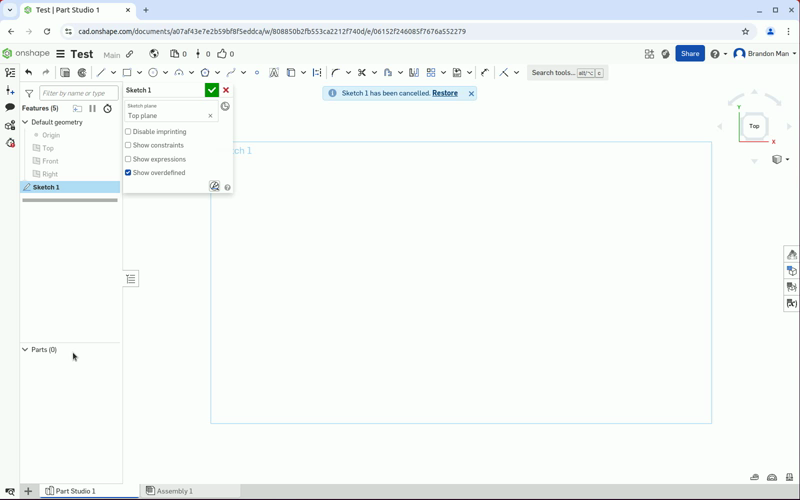
key(y)
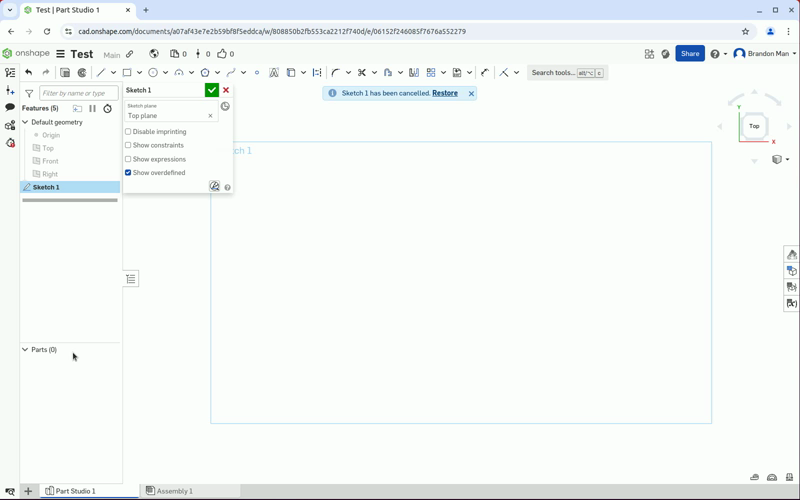
key(l)
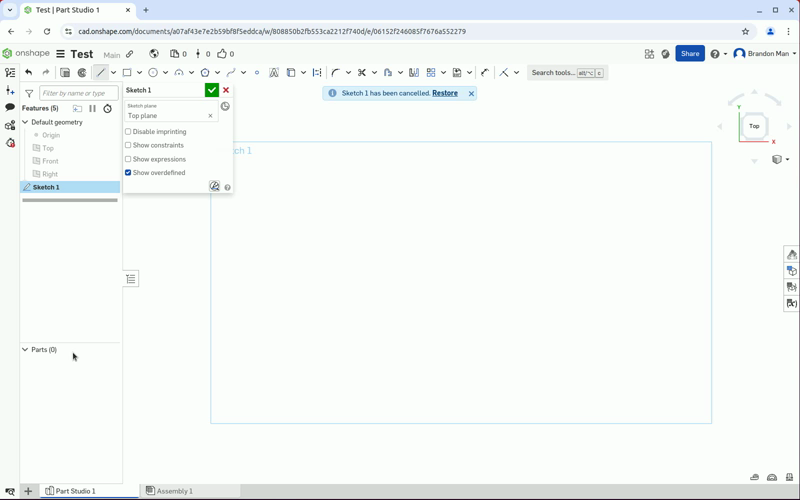
key_down(shift)
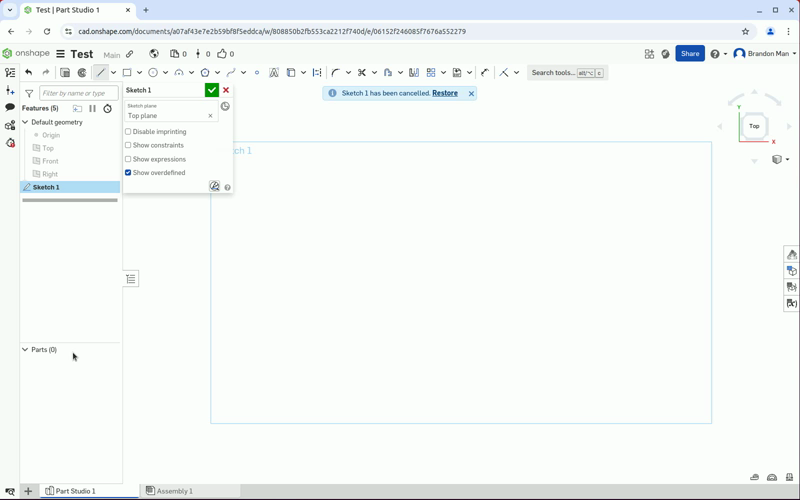
mouse_move(348, 309)
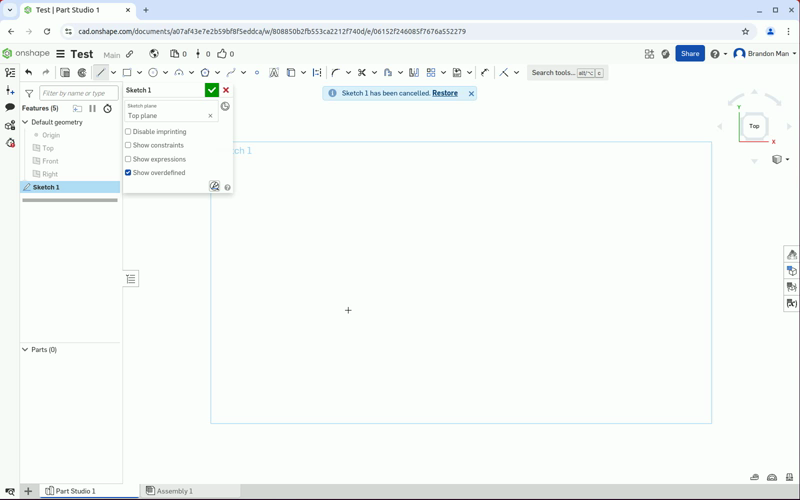
click(348, 309)
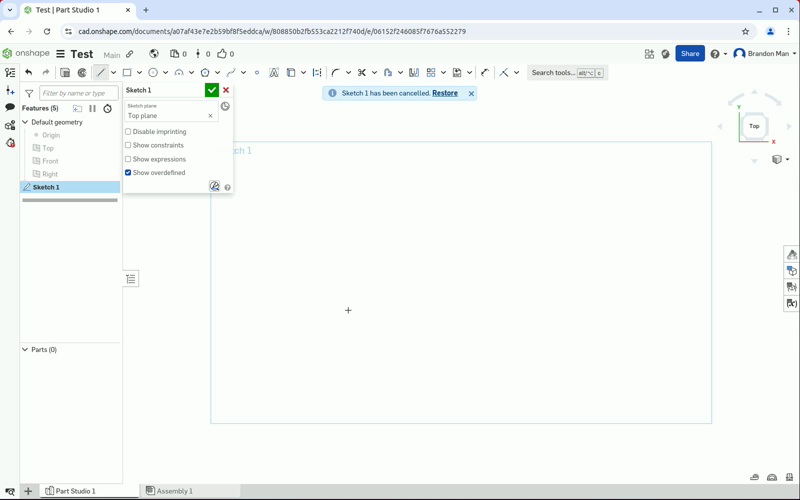
key_up(shift)
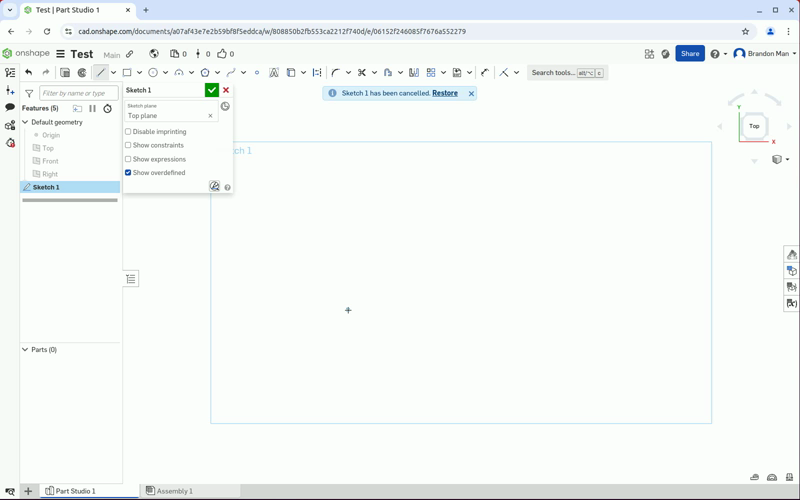
key_down(shift)
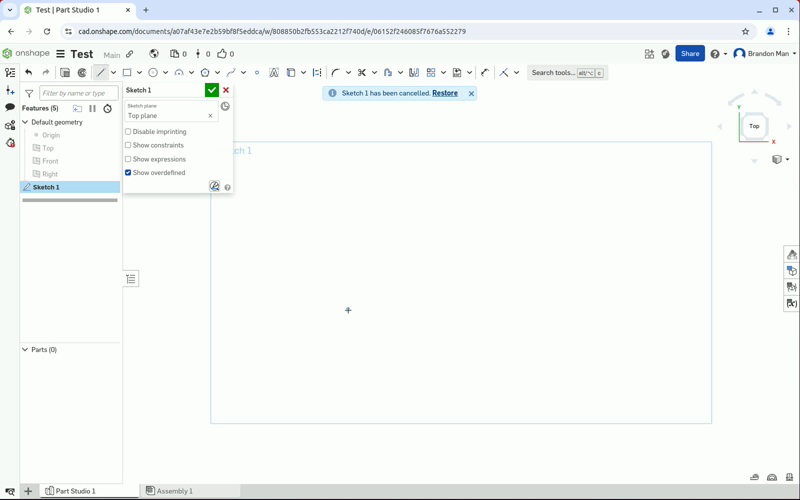
mouse_move(460, 309)
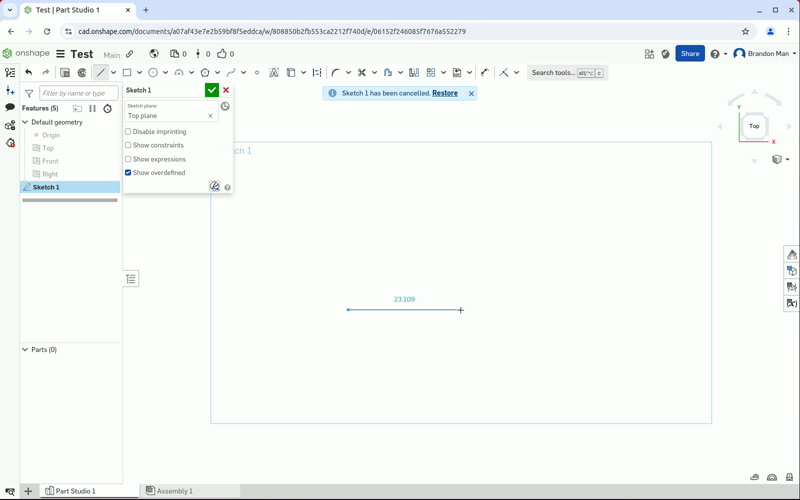
click(460, 309)
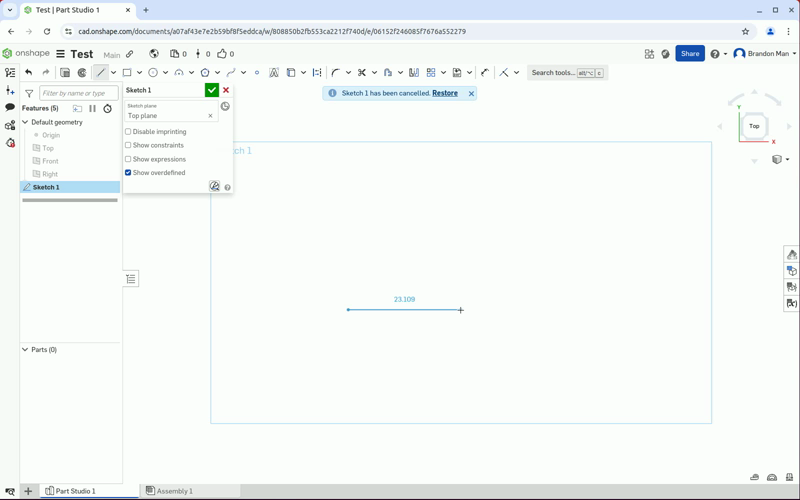
key_up(shift)
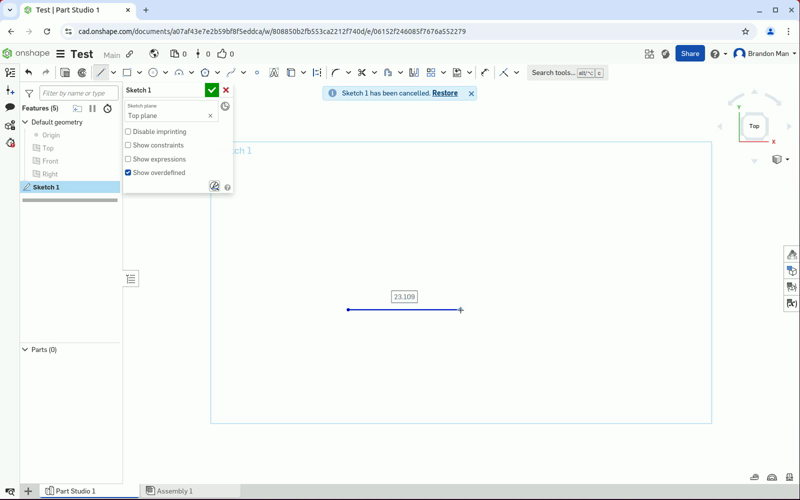
key_down(shift)
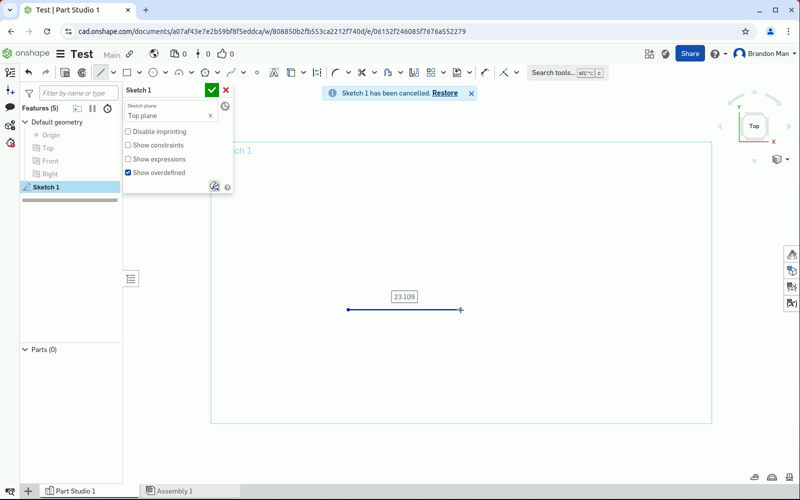
mouse_move(490, 309)
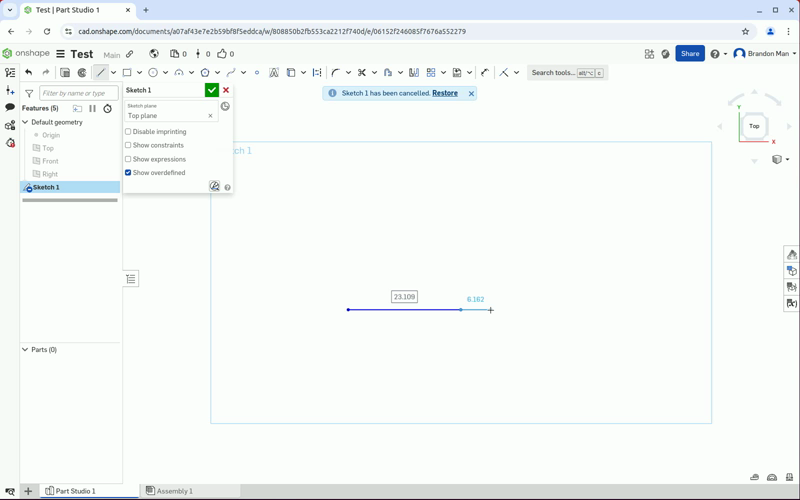
mouse_move(460, 307)
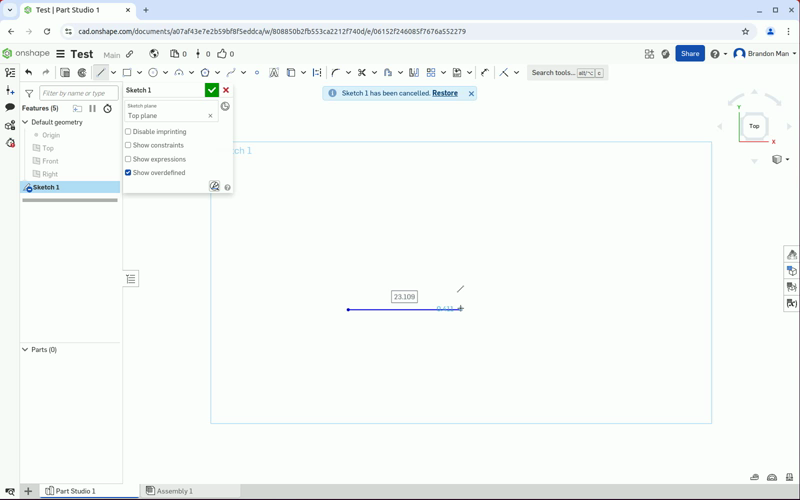
scroll(6)
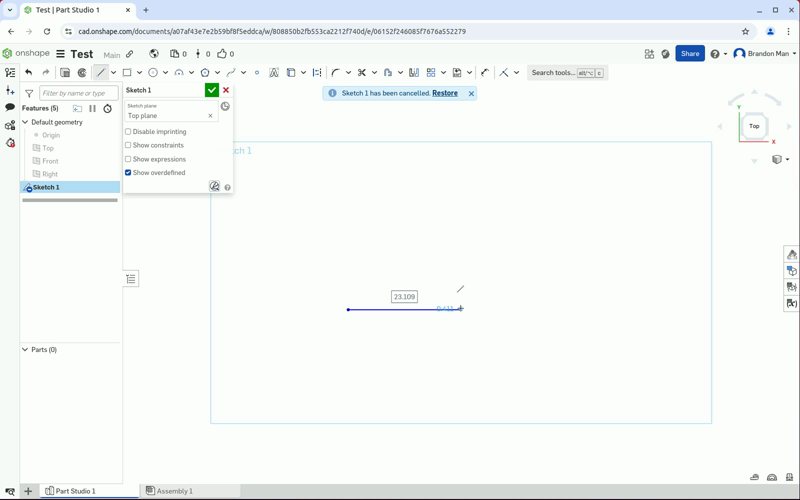
scroll(6)
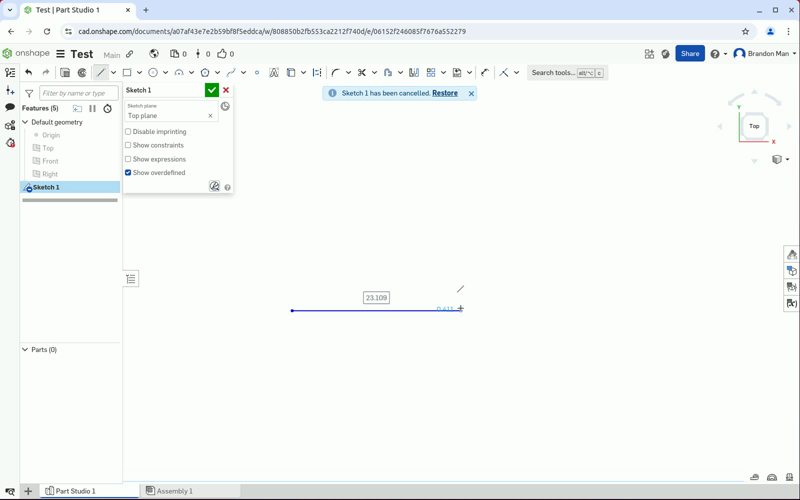
scroll(6)
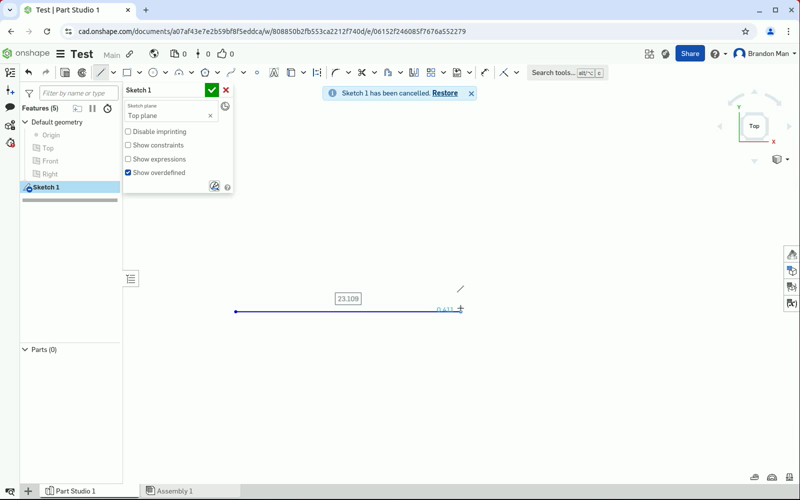
scroll(6)
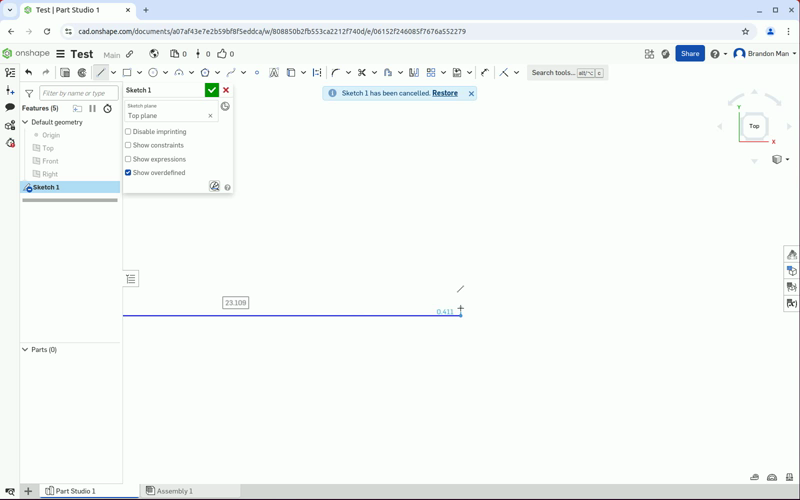
scroll(6)
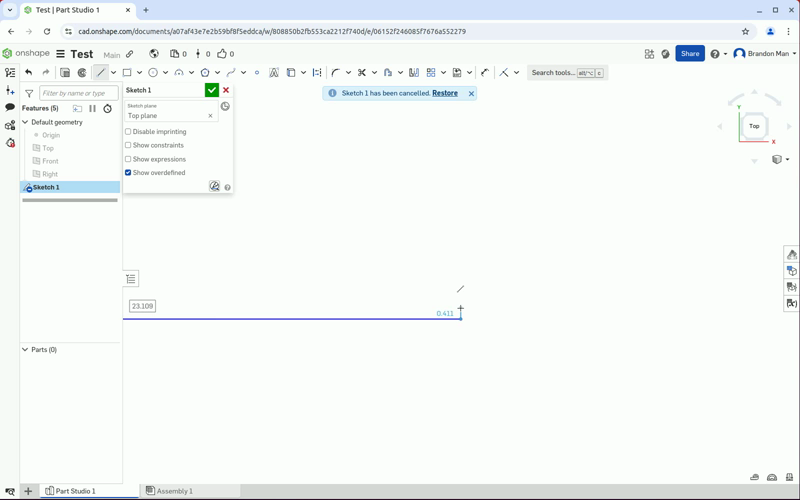
scroll(6)
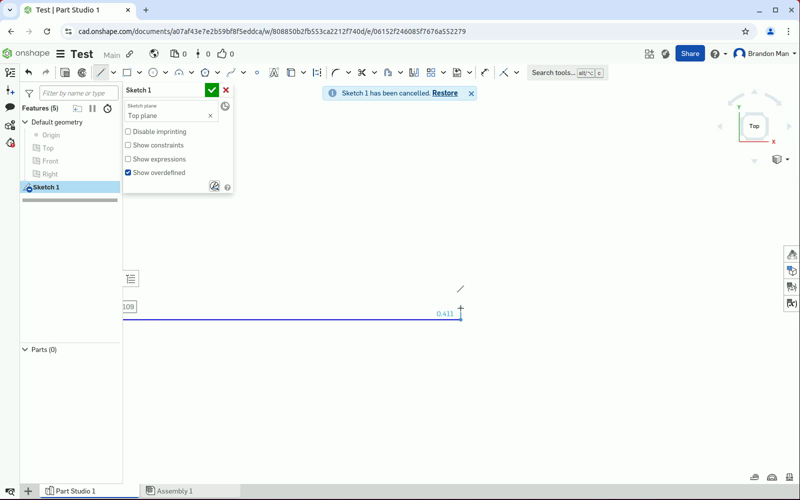
scroll(6)
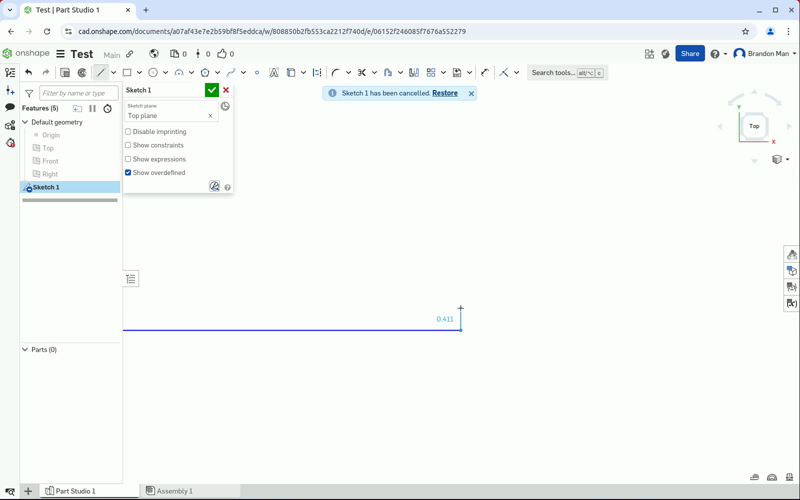
click(460, 307)
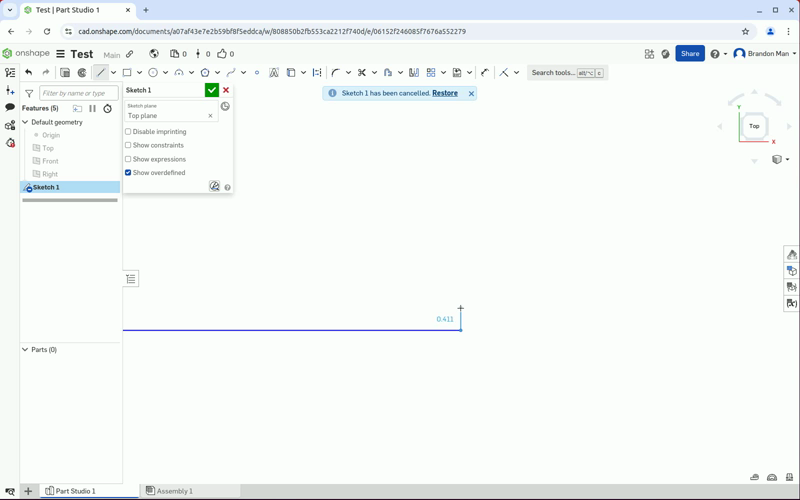
scroll(-6)
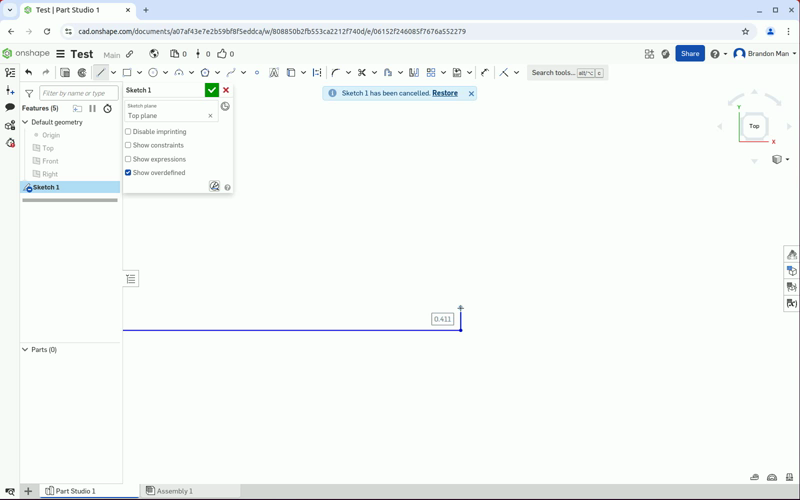
scroll(-6)
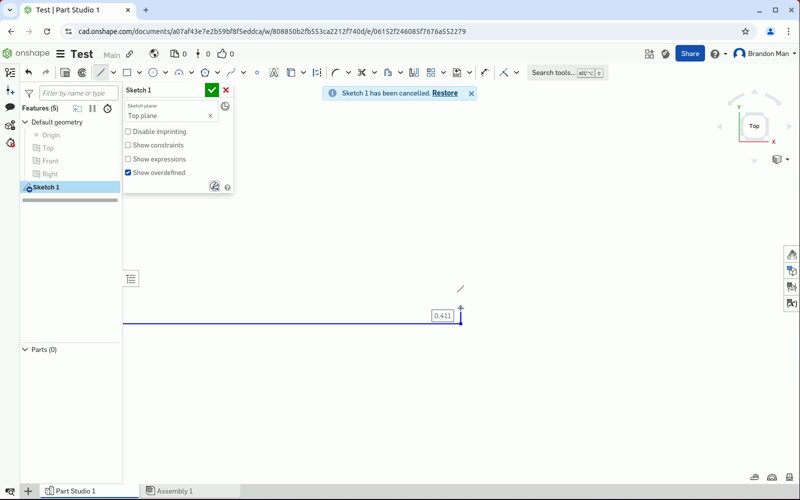
scroll(-6)
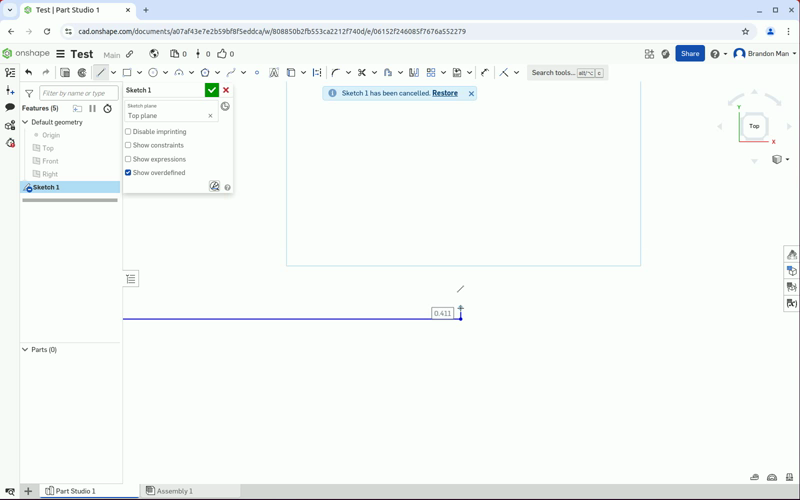
scroll(-6)
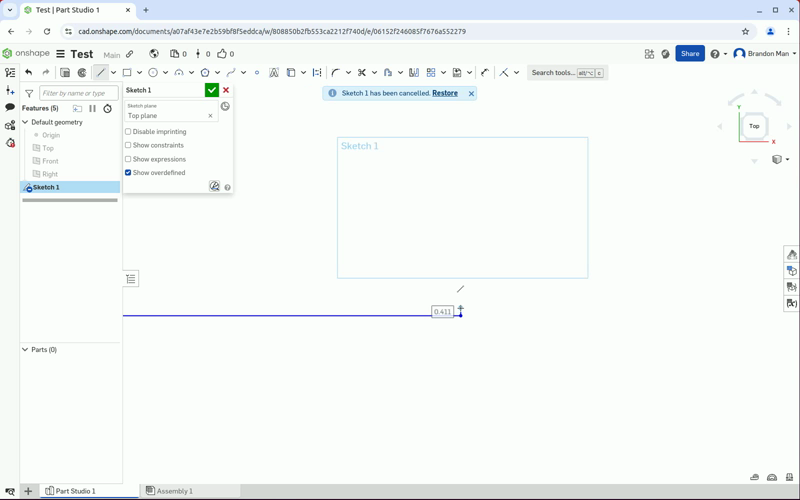
scroll(-6)
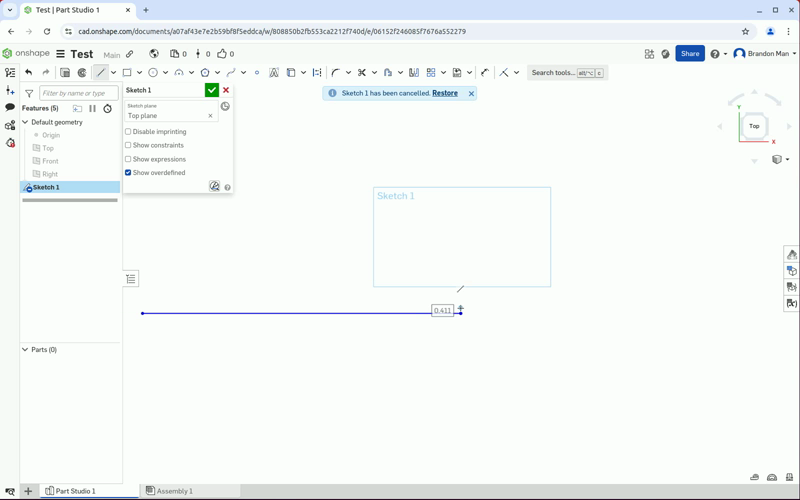
scroll(-6)
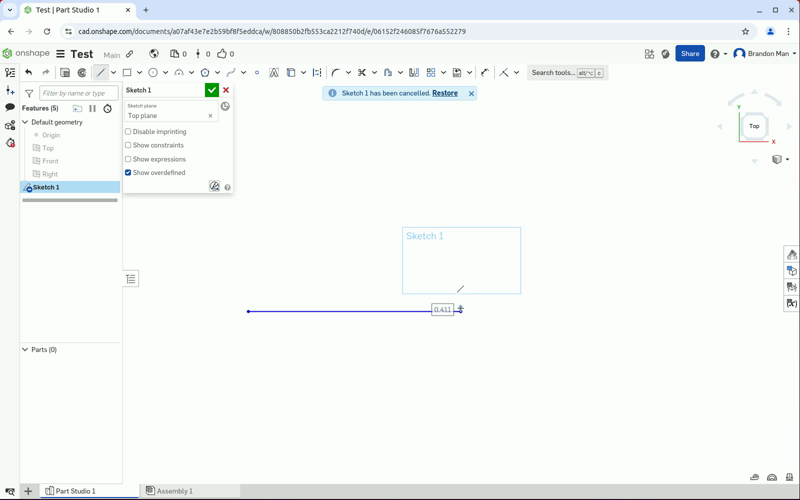
scroll(-6)
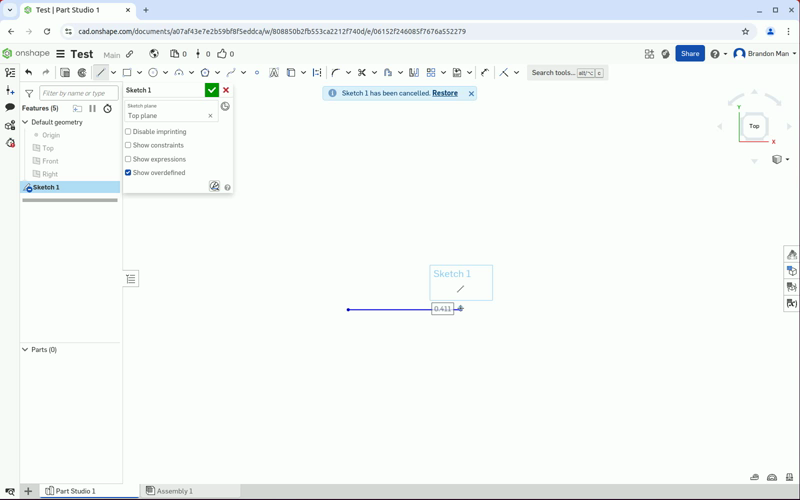
key_up(shift)
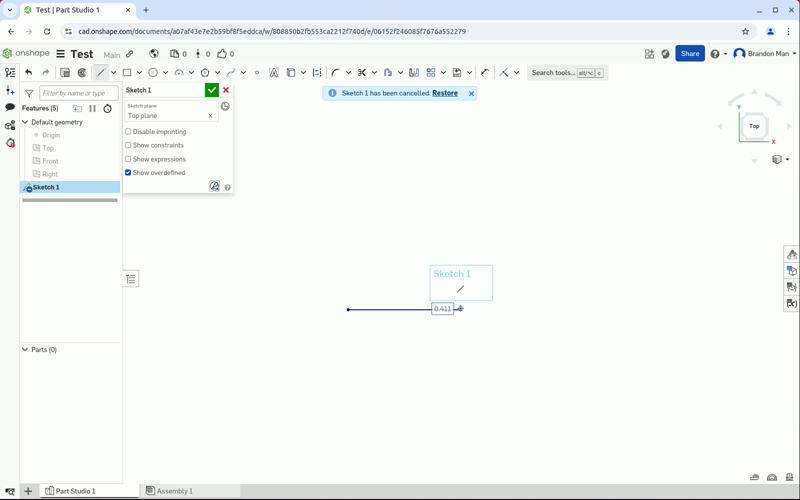
key_down(shift)
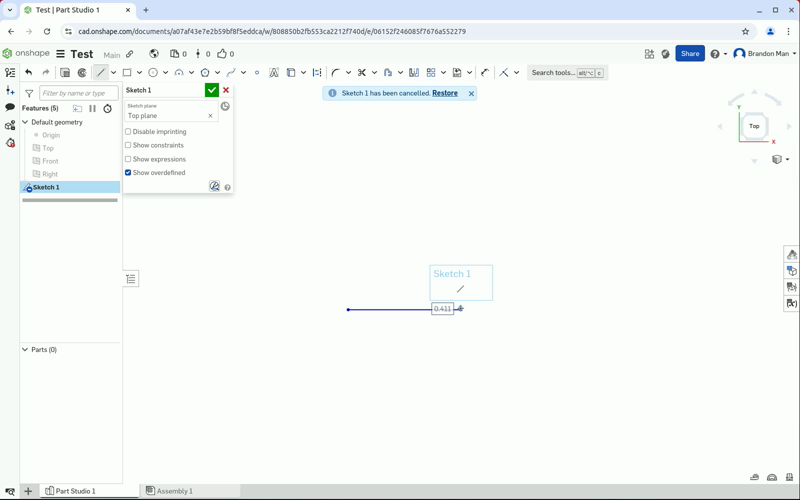
mouse_move(350, 307)
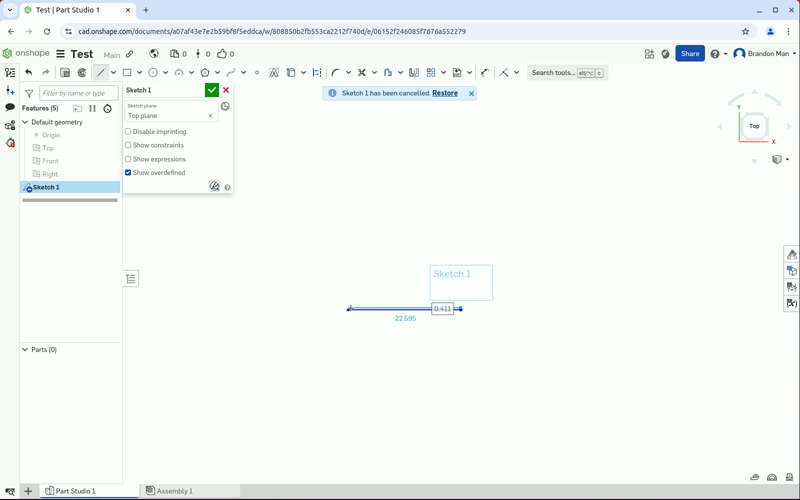
scroll(6)
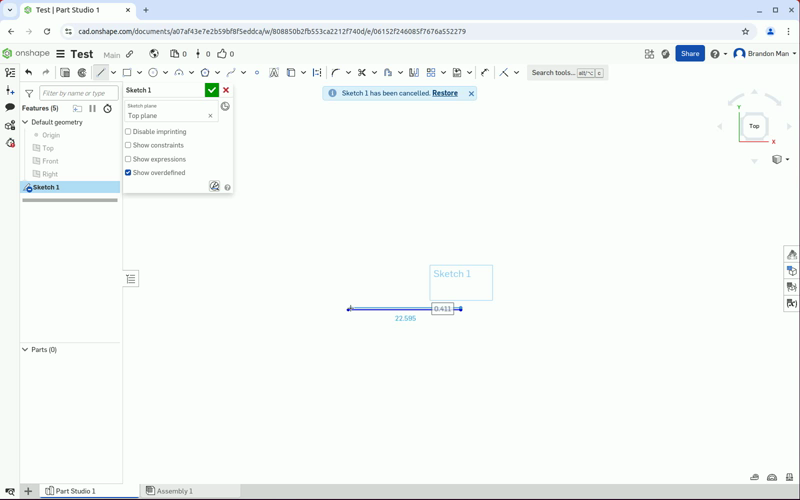
scroll(6)
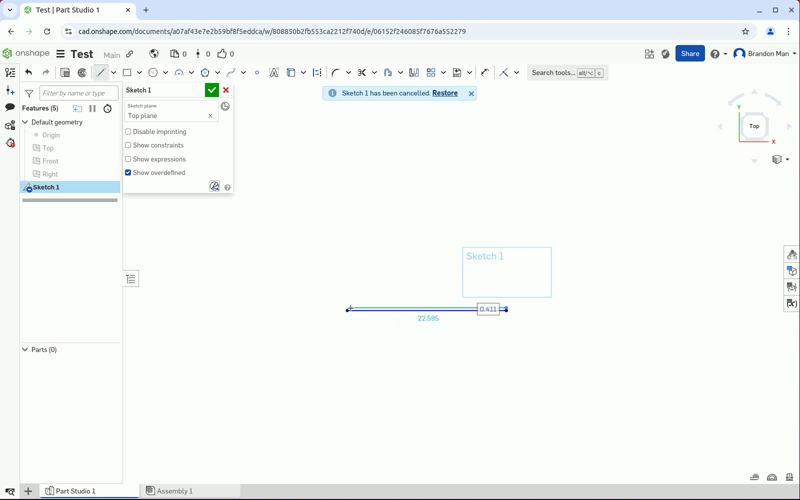
scroll(6)
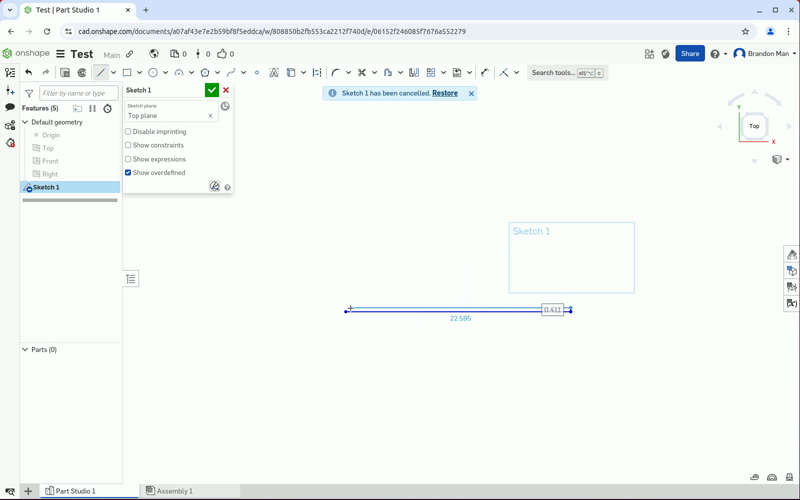
scroll(6)
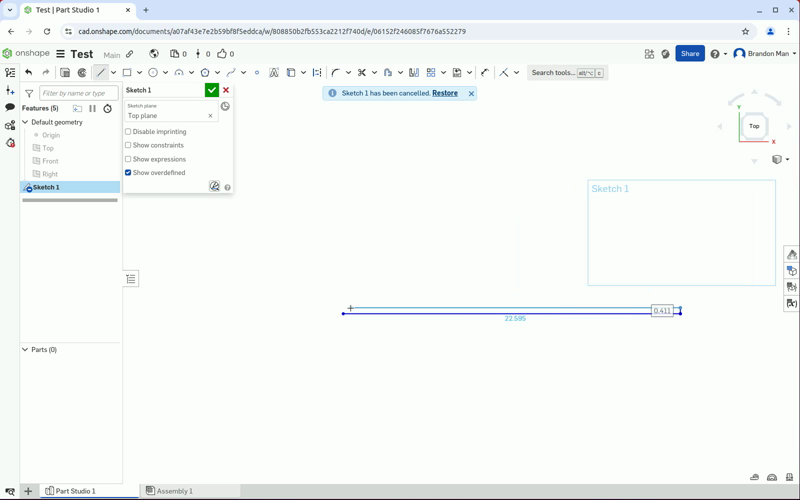
scroll(6)
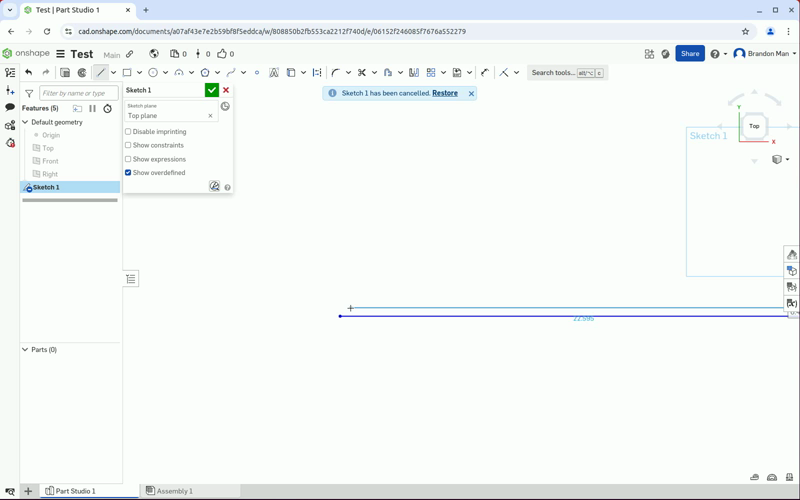
scroll(6)
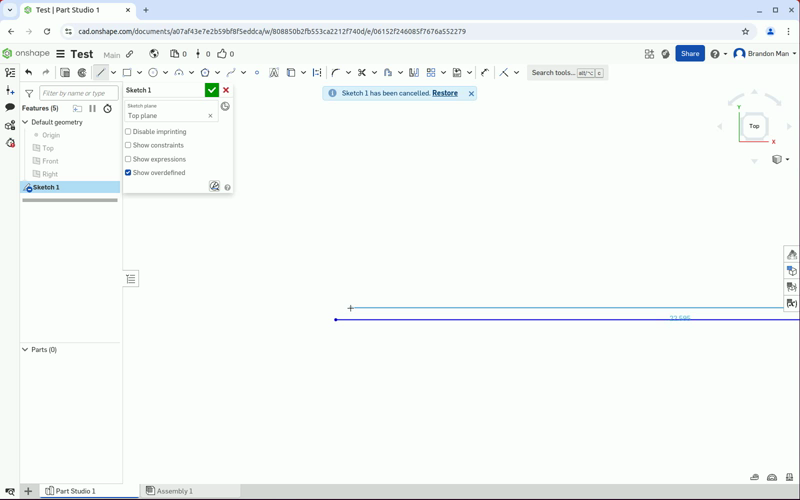
scroll(6)
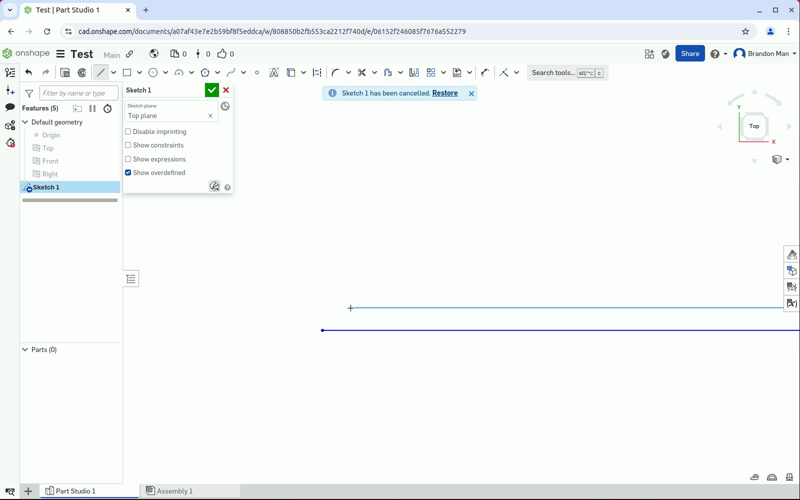
click(350, 307)
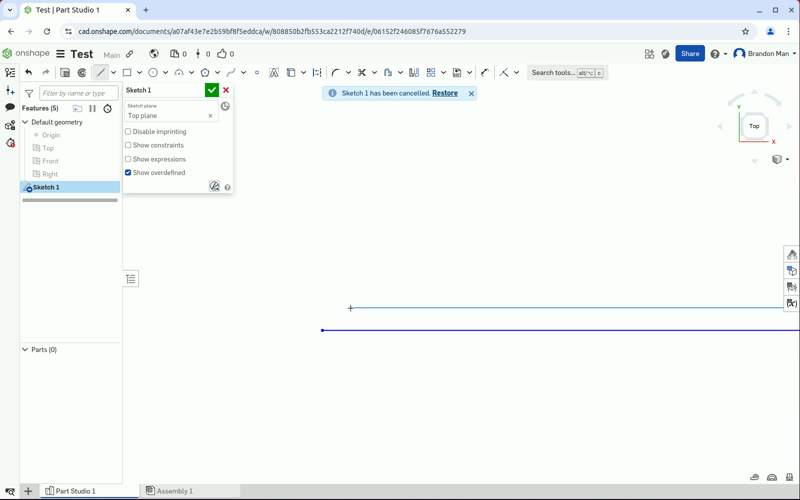
scroll(-6)
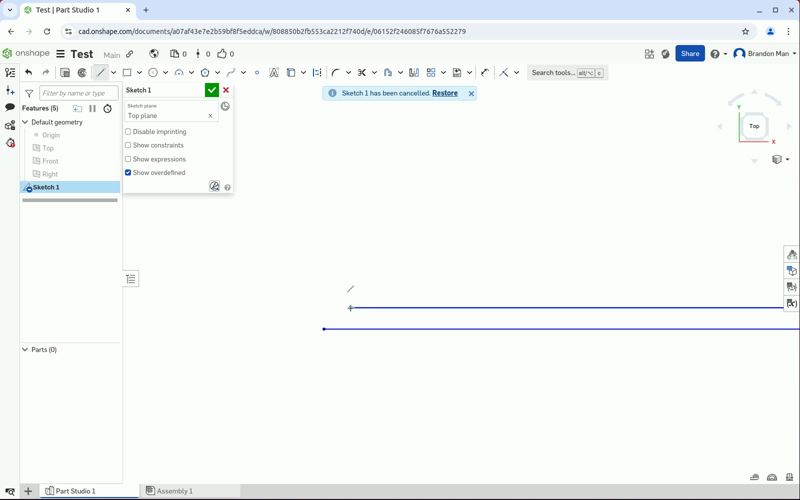
scroll(-6)
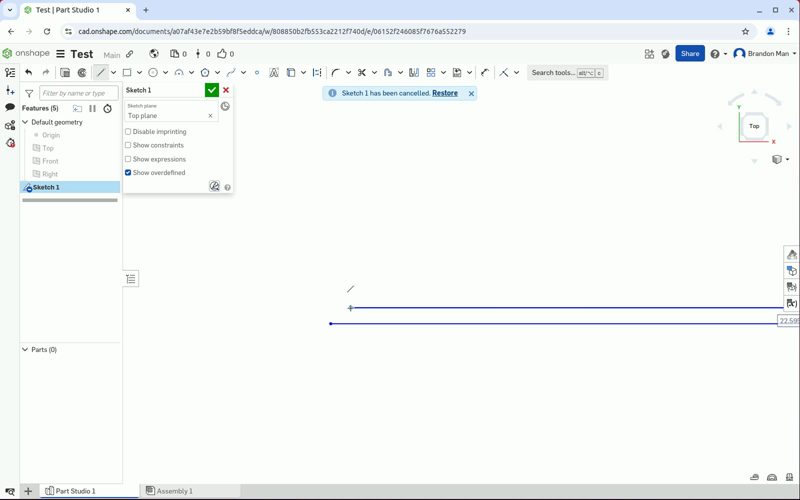
scroll(-6)
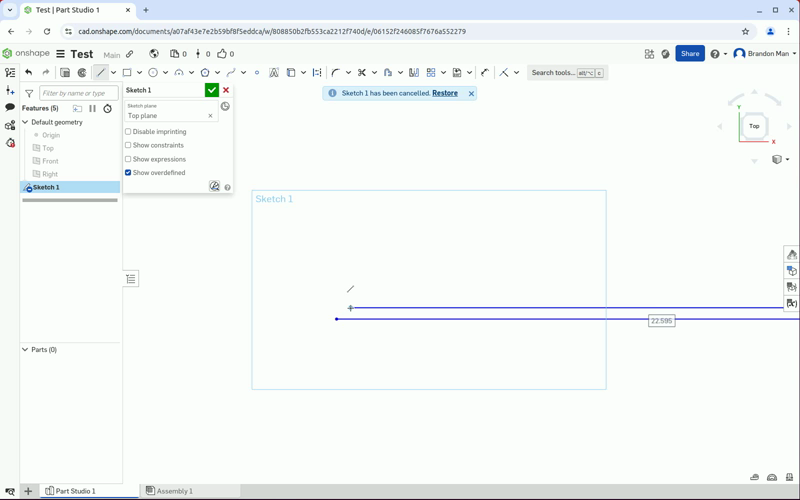
scroll(-6)
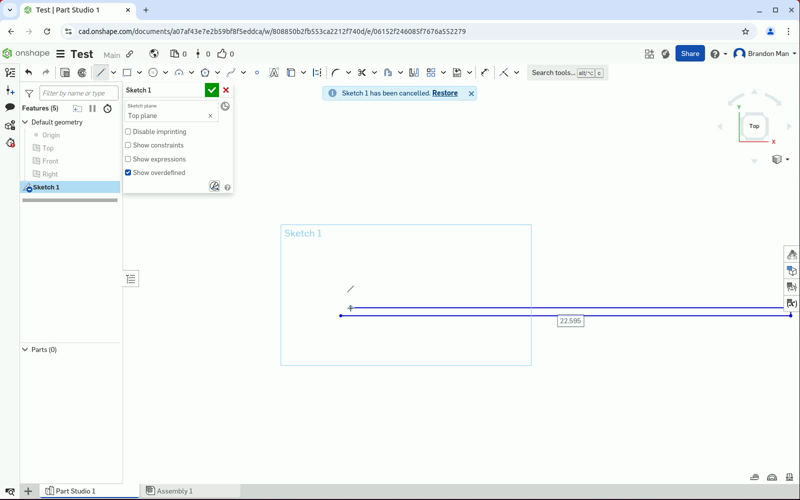
scroll(-6)
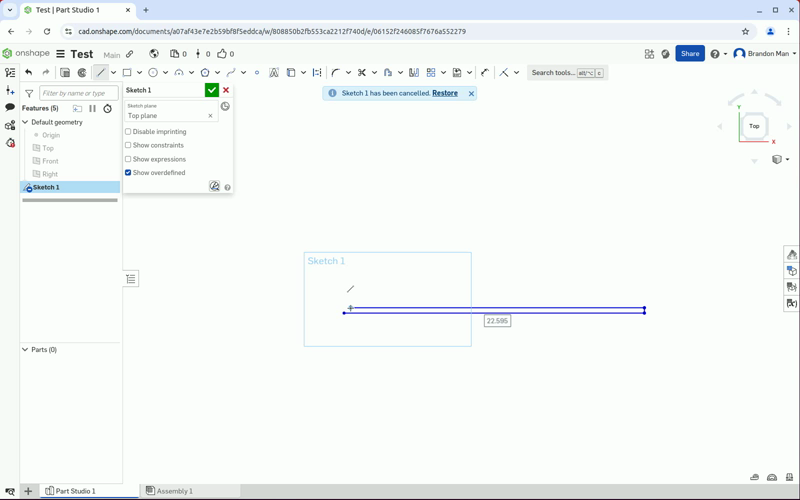
scroll(-6)
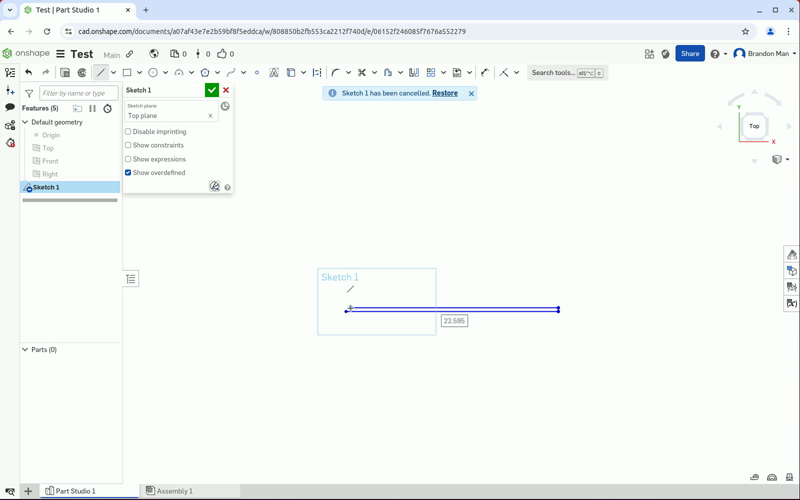
scroll(-6)
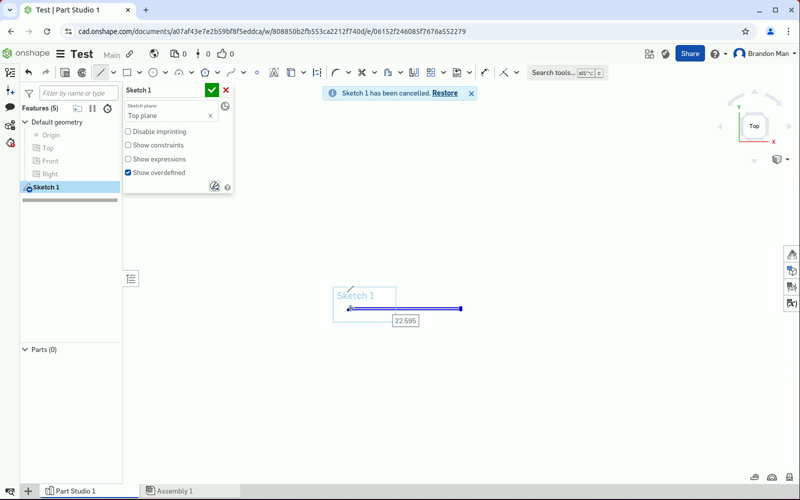
key_up(shift)
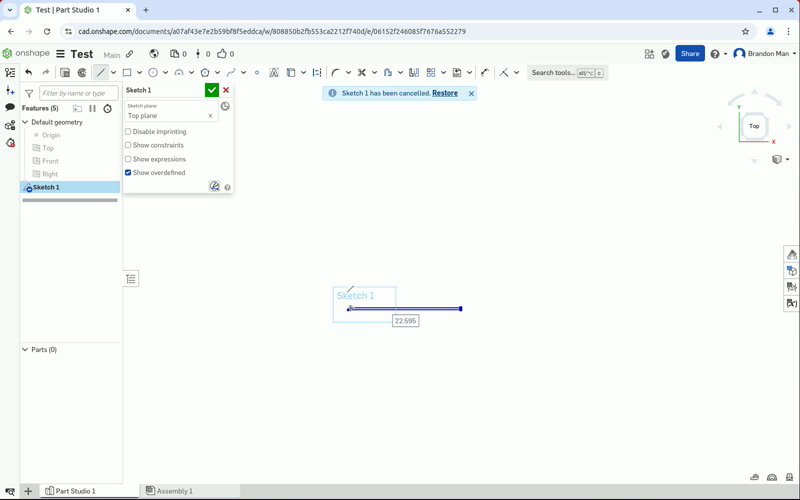
key_down(shift)
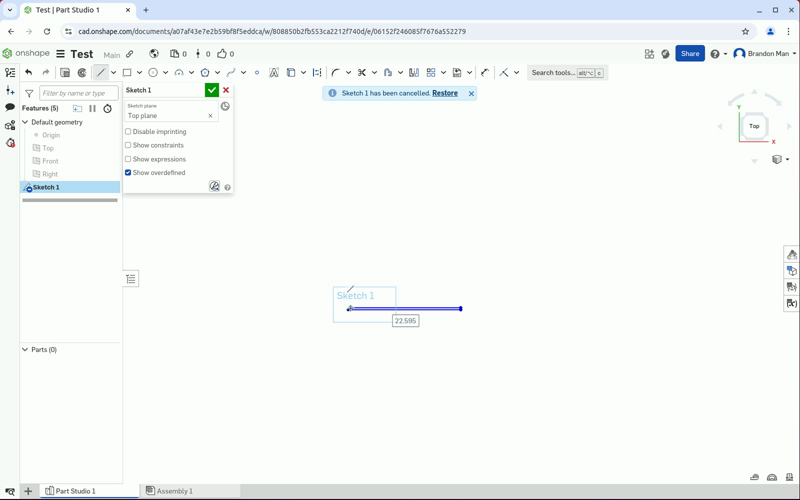
mouse_move(380, 307)
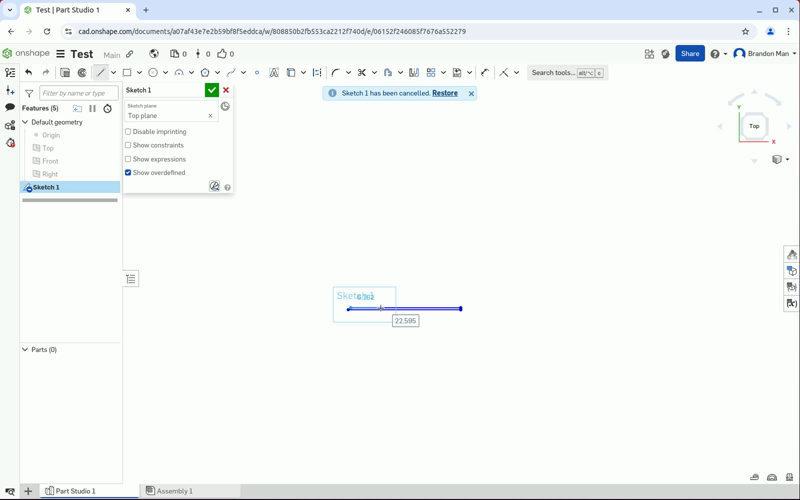
mouse_move(350, 283)
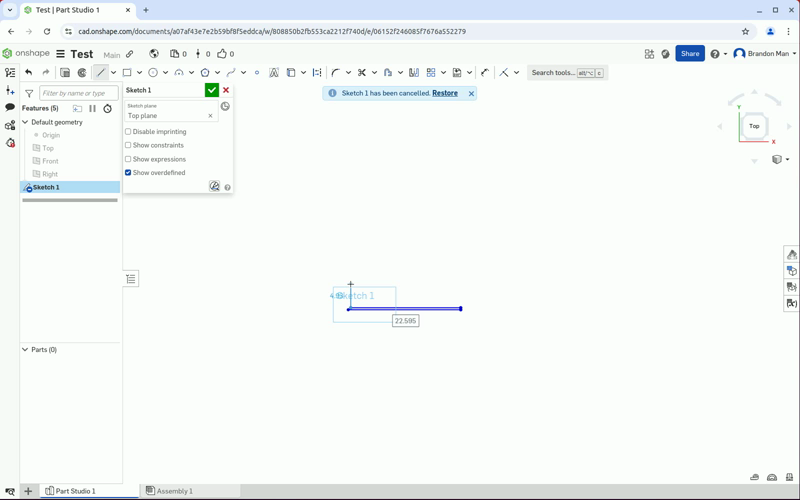
click(350, 283)
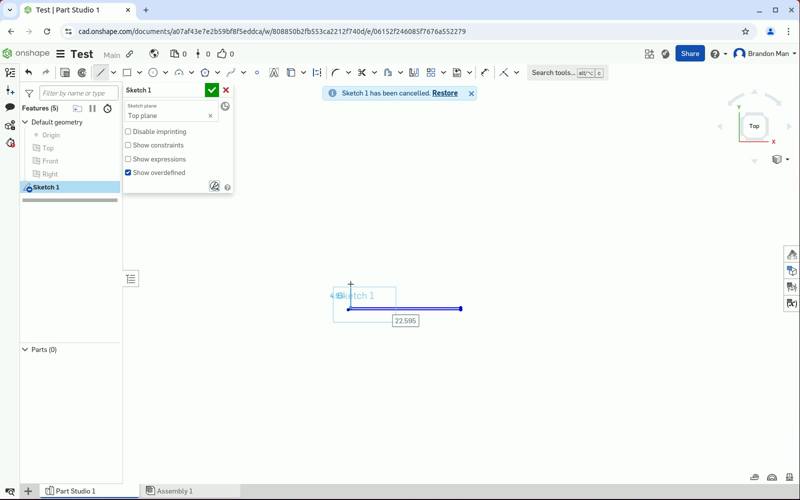
key_up(shift)
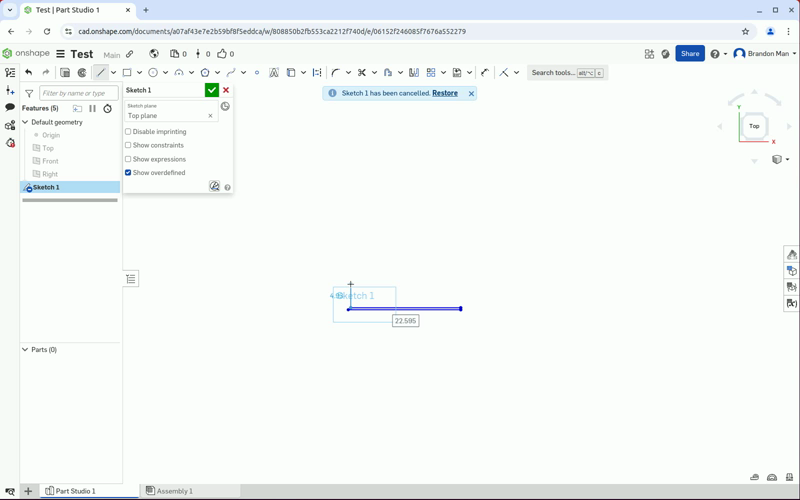
key_down(shift)
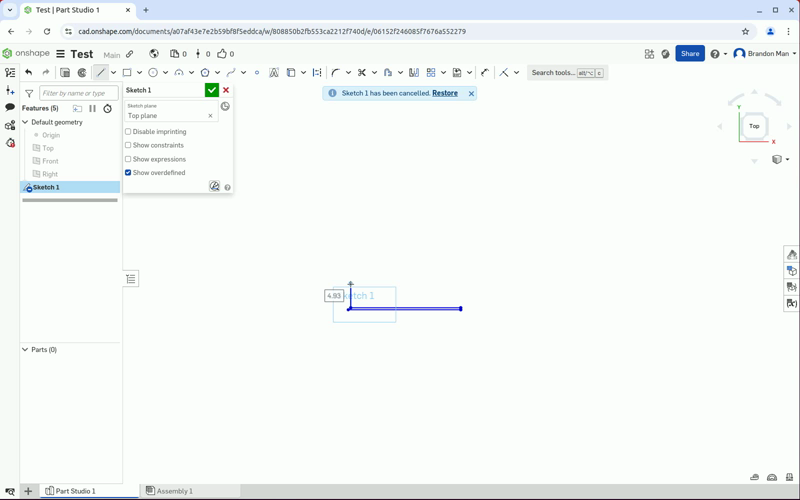
mouse_move(380, 283)
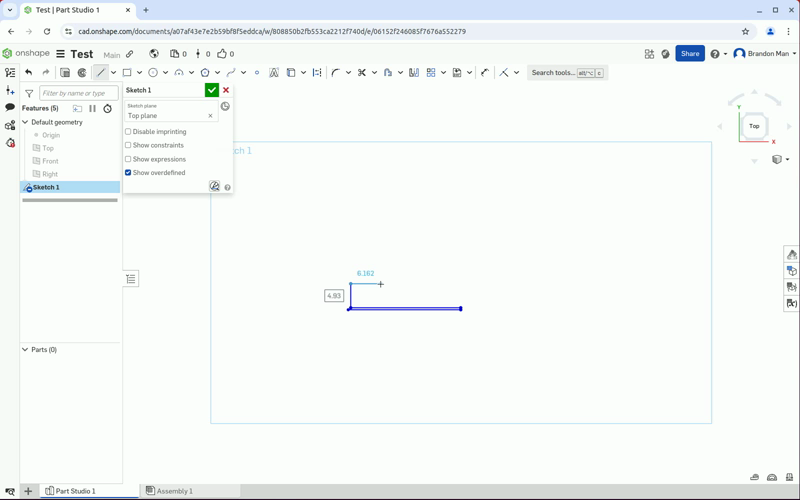
mouse_move(350, 260)
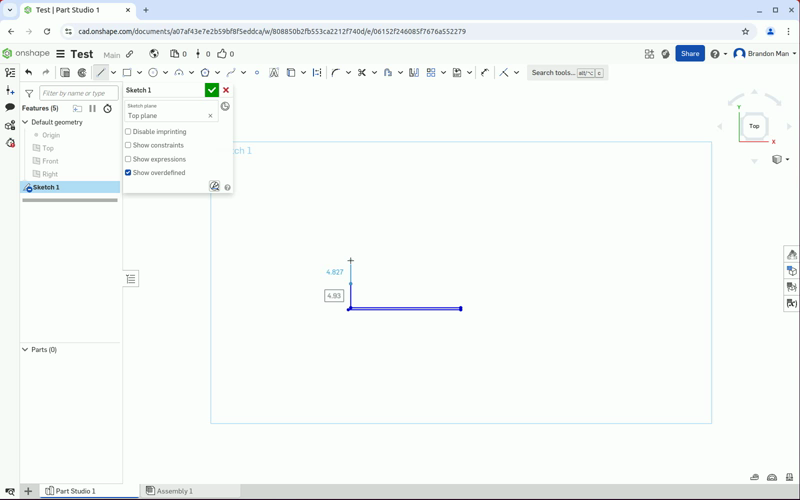
click(350, 260)
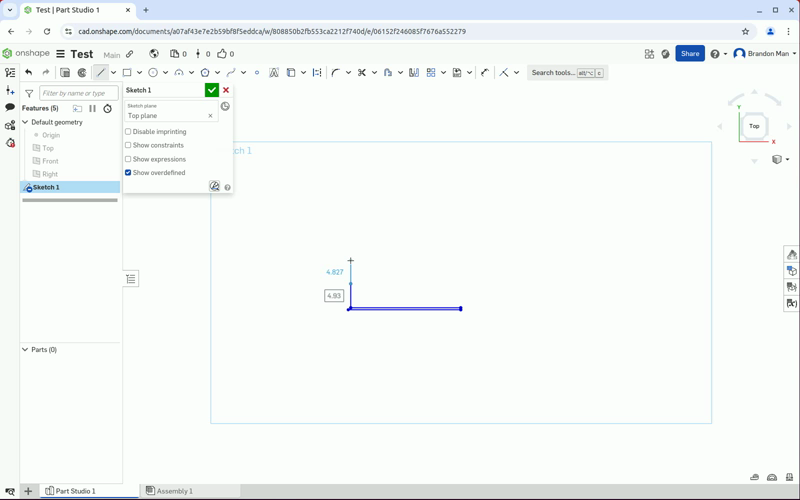
key_up(shift)
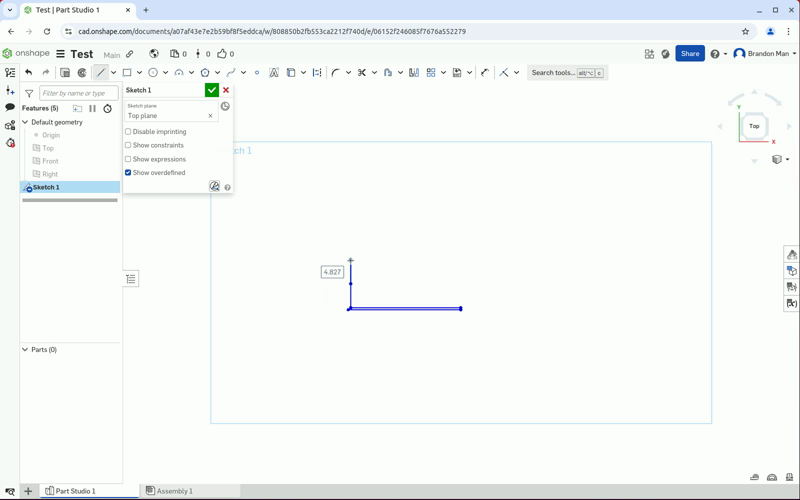
key_down(shift)
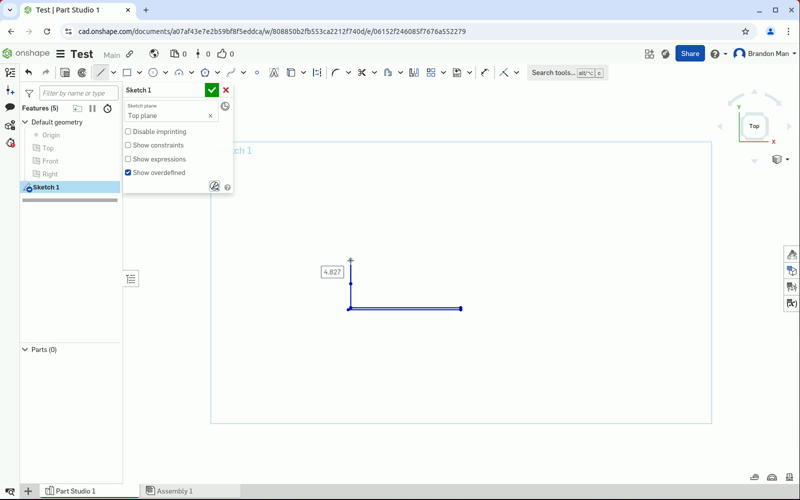
mouse_move(460, 260)
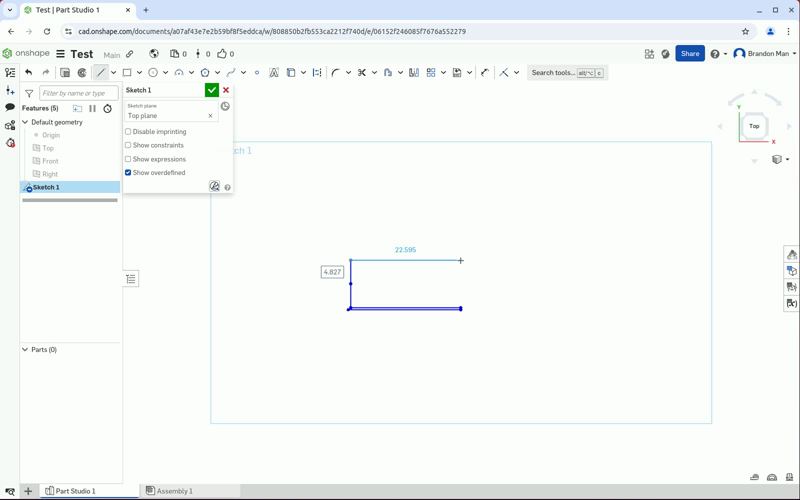
click(460, 260)
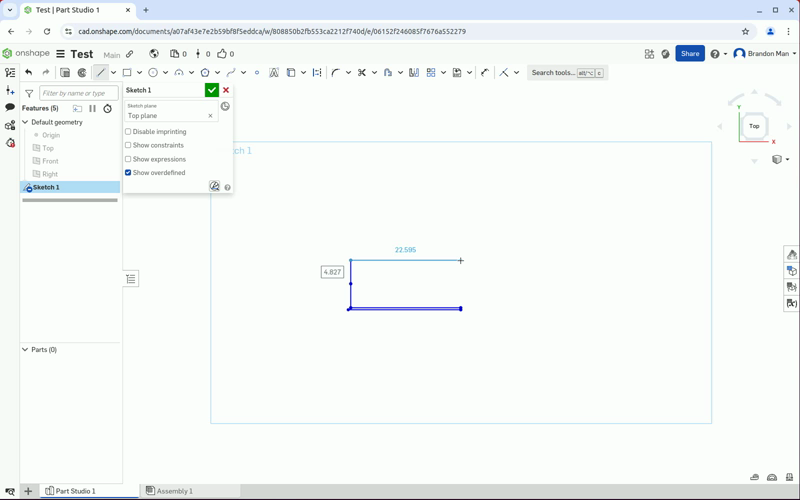
key_up(shift)
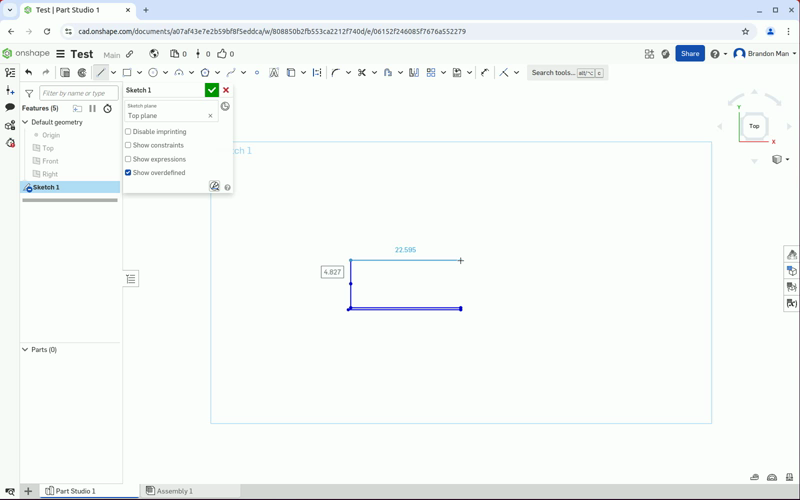
key_down(shift)
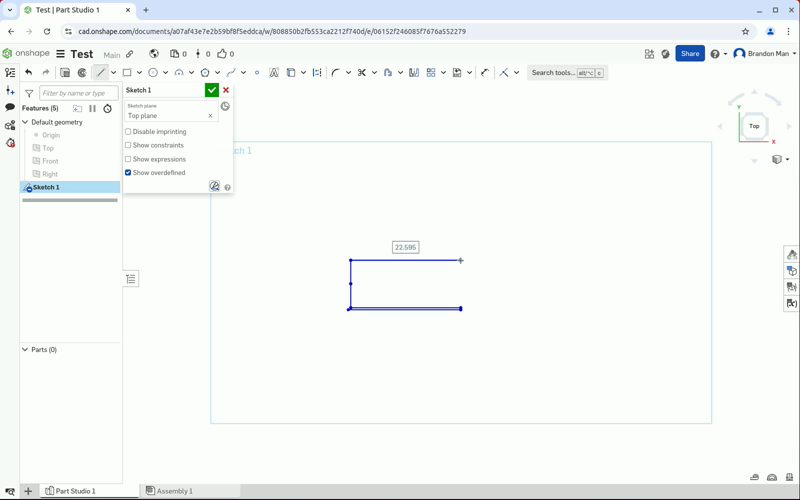
mouse_move(490, 260)
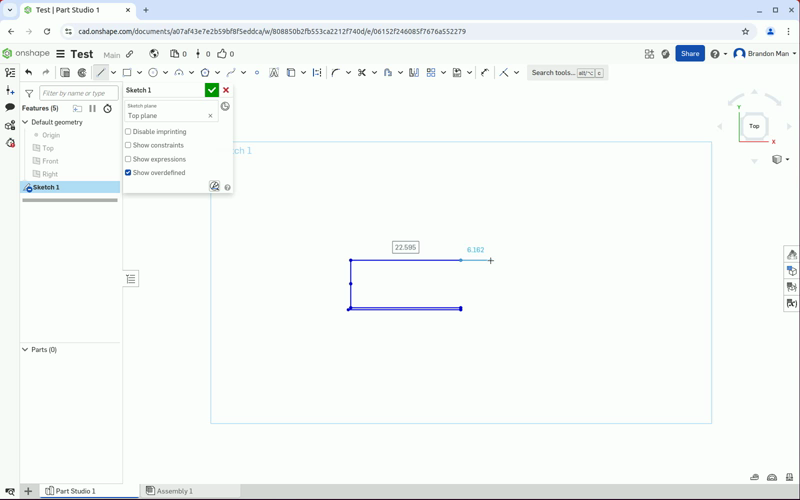
mouse_move(460, 256)
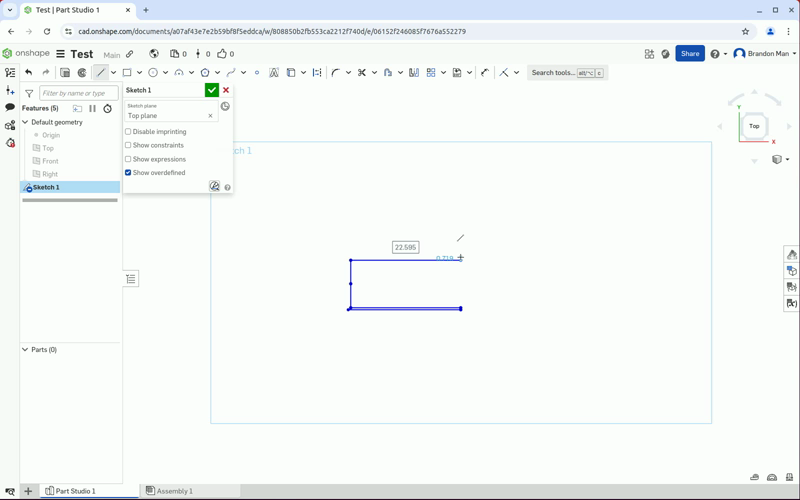
scroll(6)
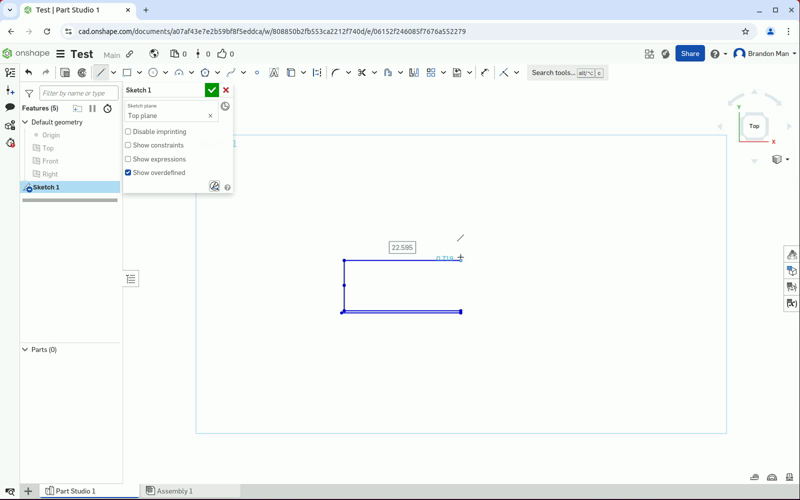
scroll(6)
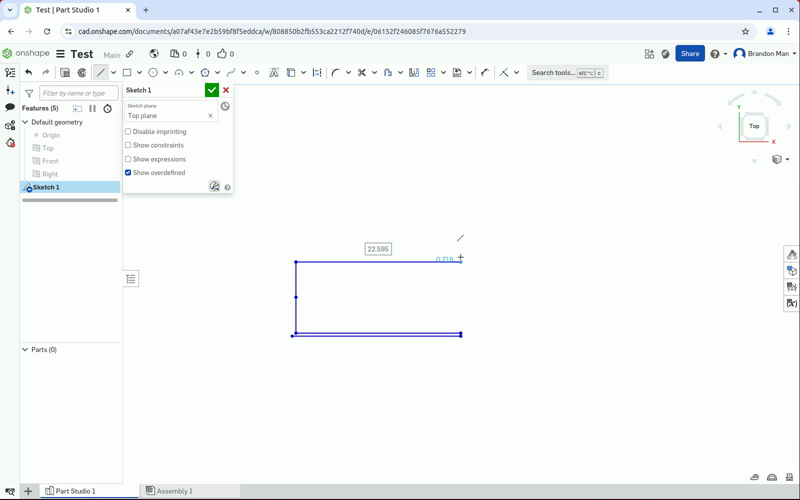
scroll(6)
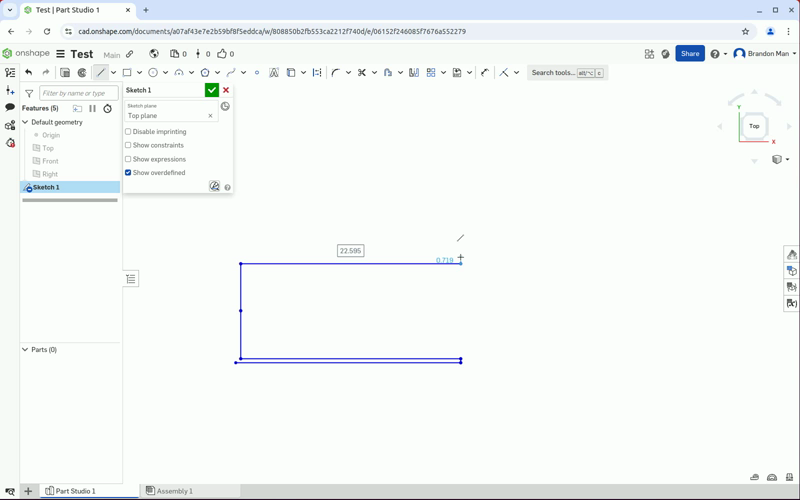
scroll(6)
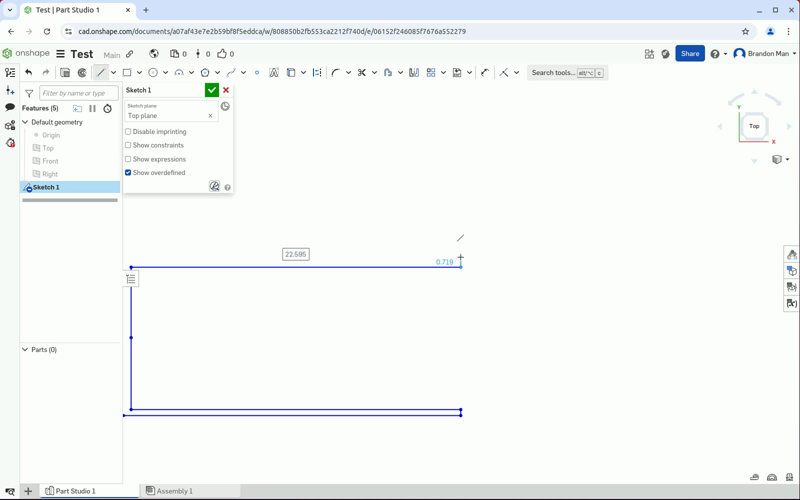
scroll(6)
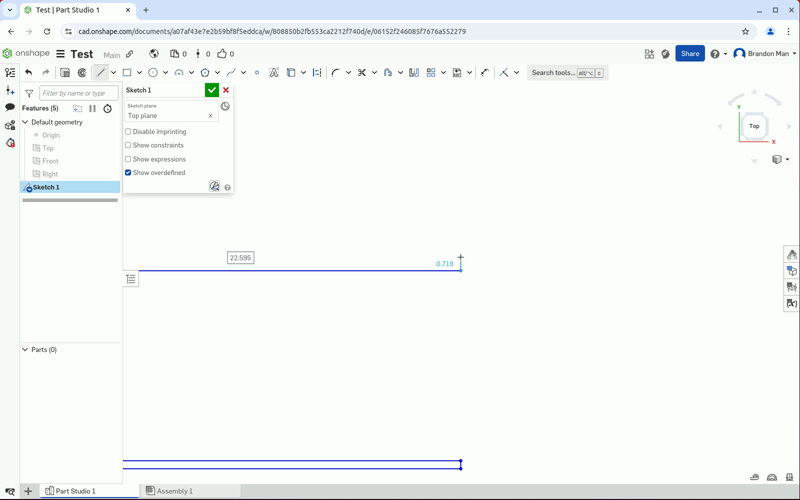
scroll(6)
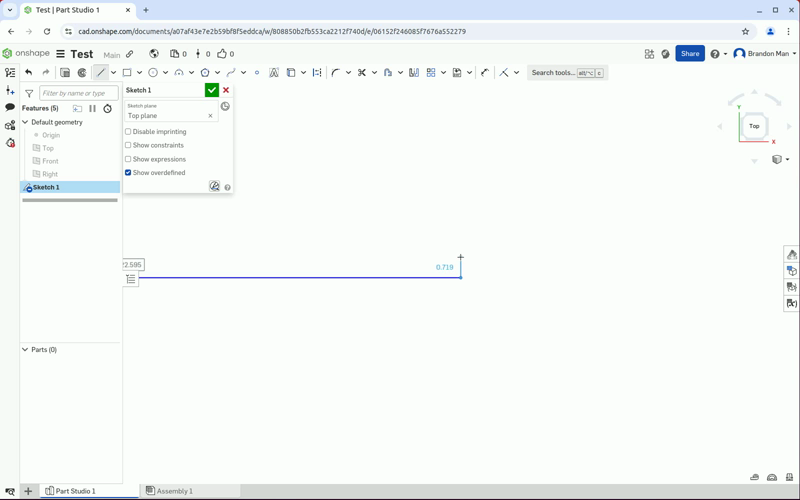
scroll(6)
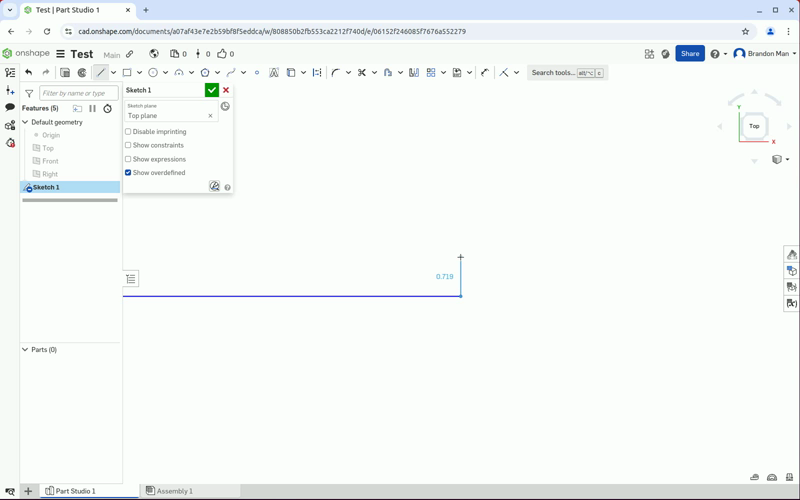
click(460, 256)
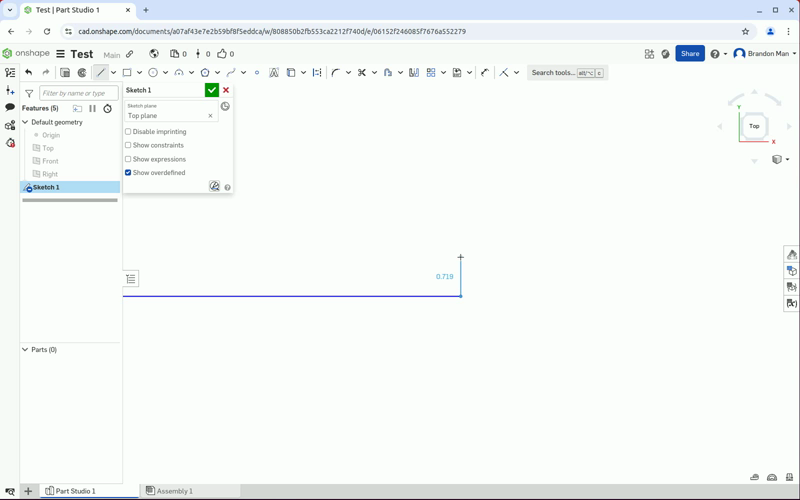
scroll(-6)
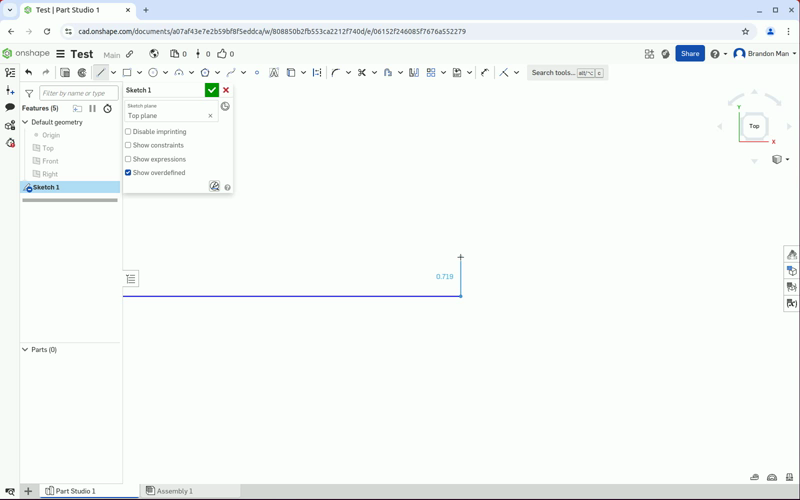
scroll(-6)
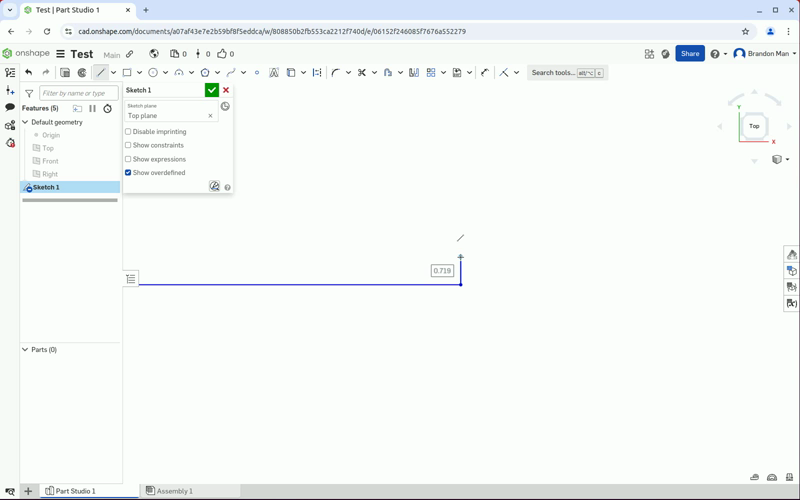
scroll(-6)
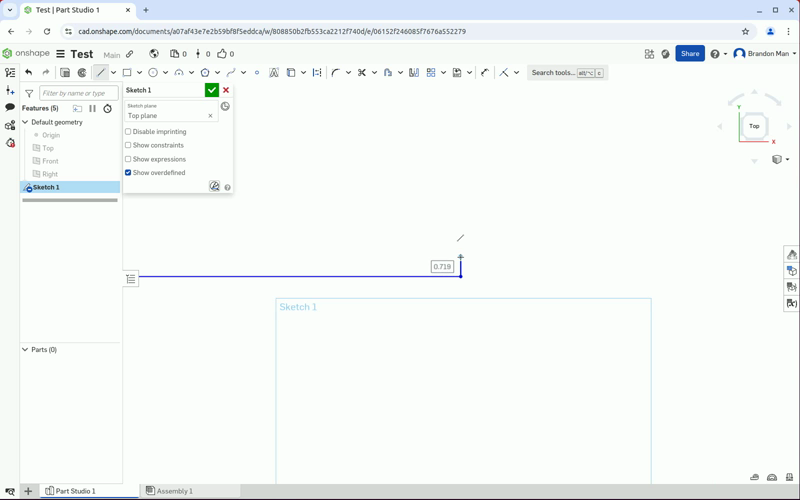
scroll(-6)
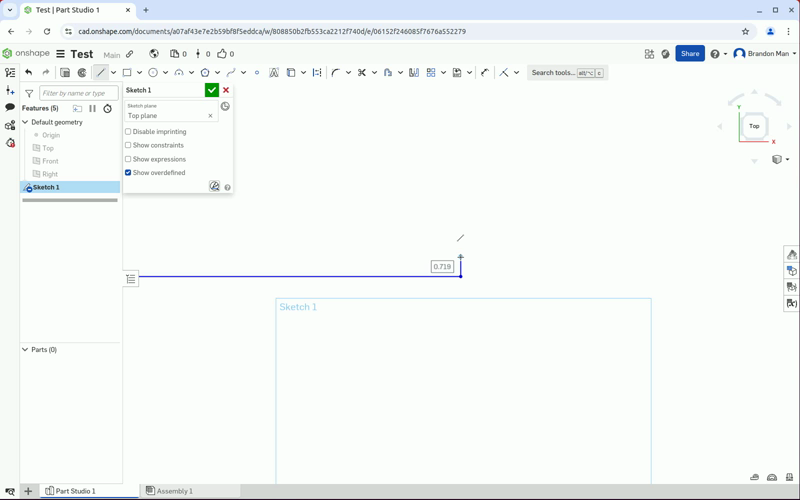
scroll(-6)
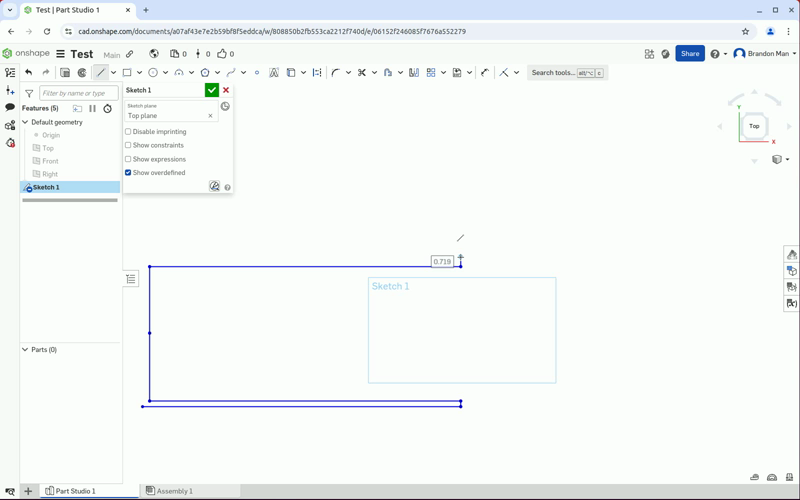
scroll(-6)
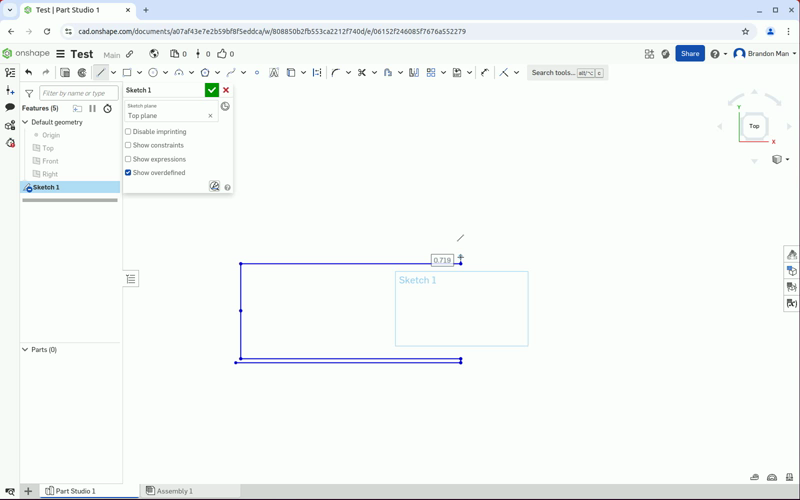
scroll(-6)
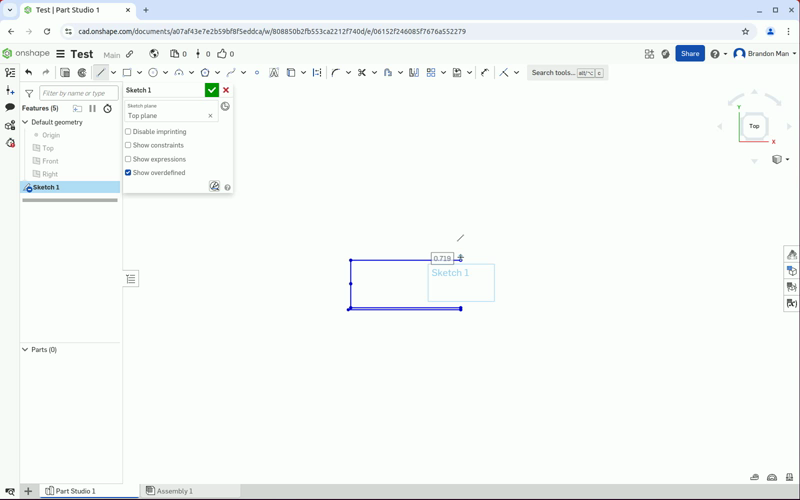
key_up(shift)
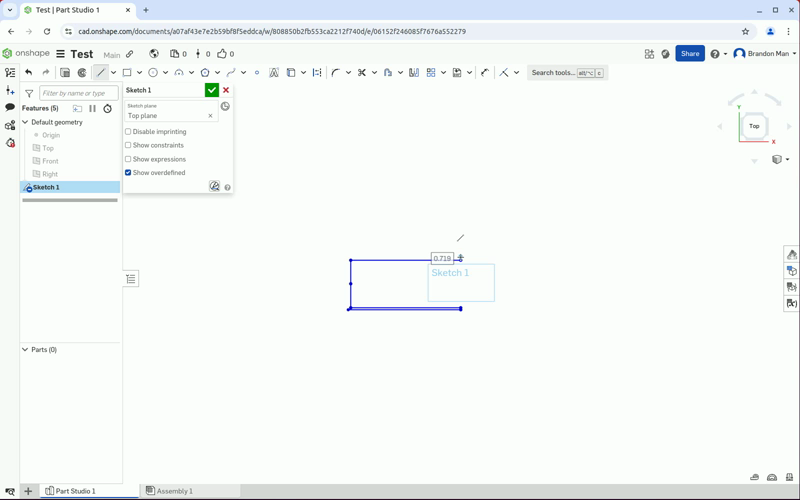
key_down(shift)
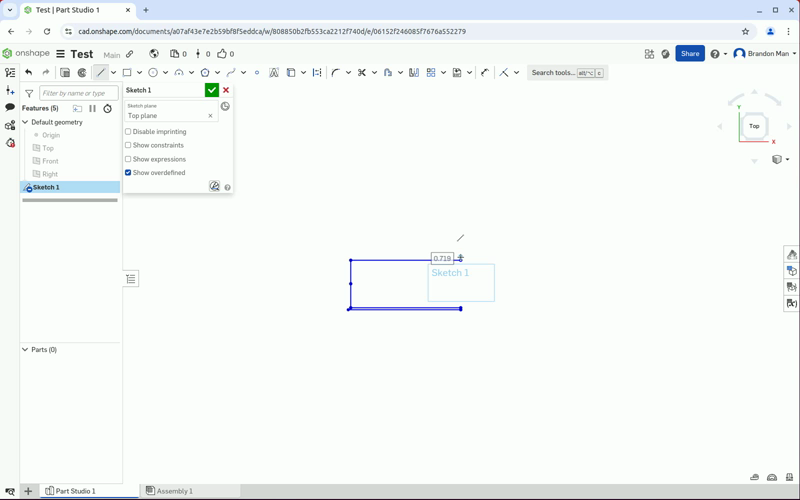
mouse_move(348, 256)
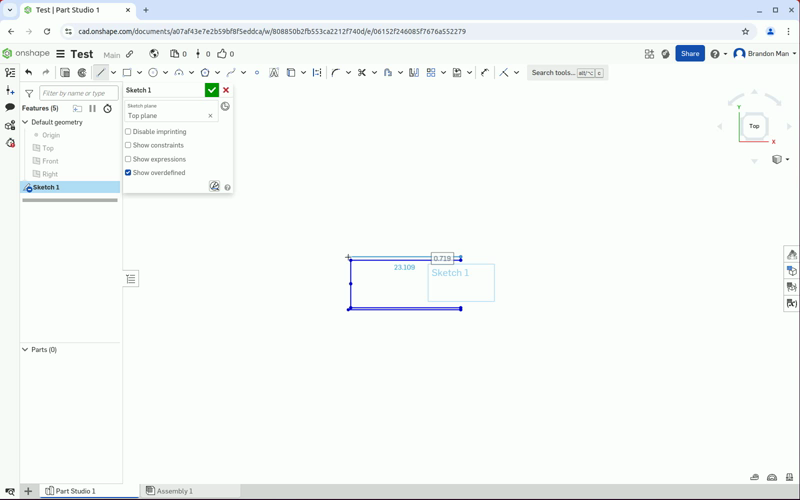
scroll(6)
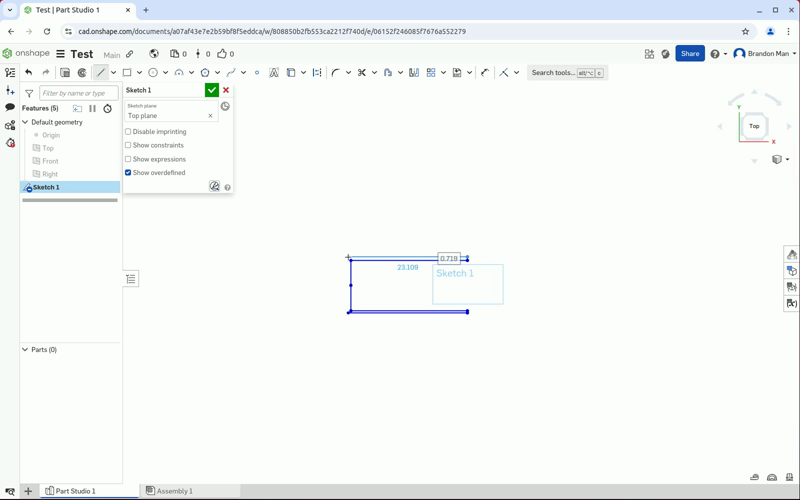
scroll(6)
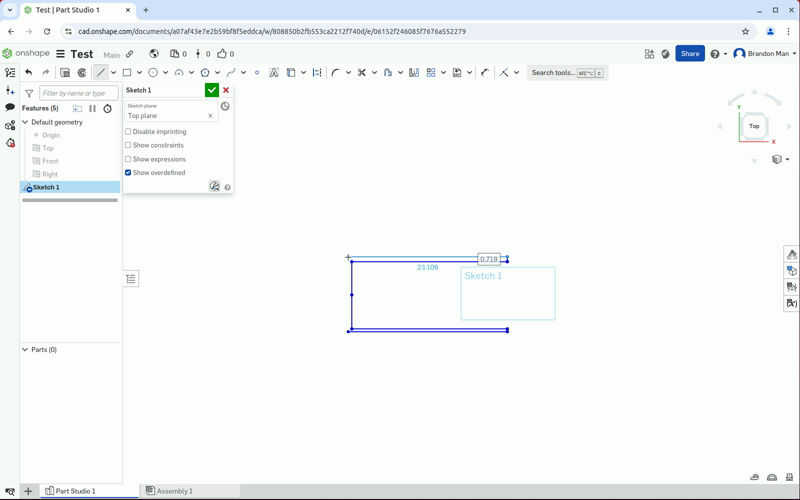
scroll(6)
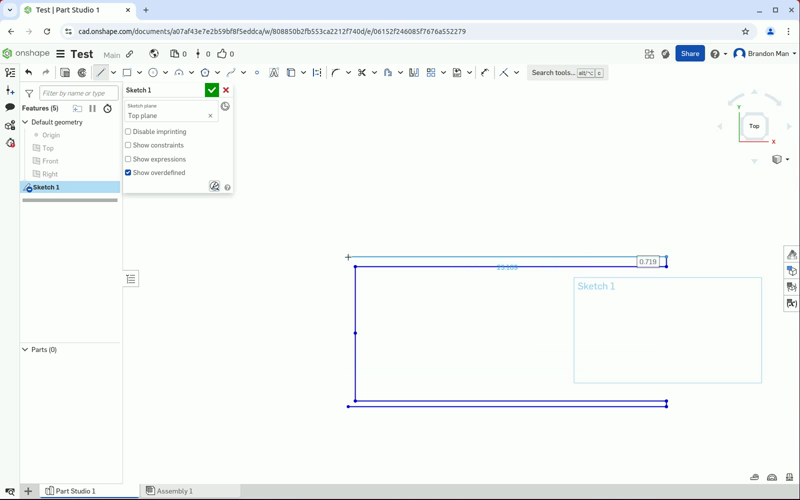
scroll(6)
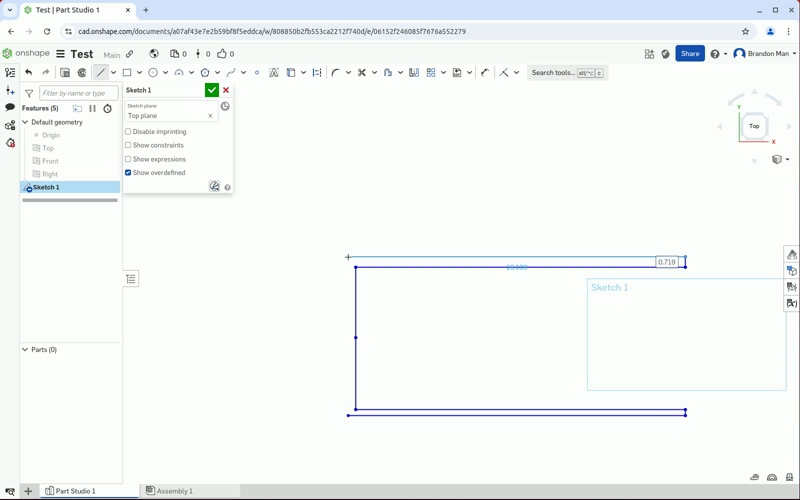
scroll(6)
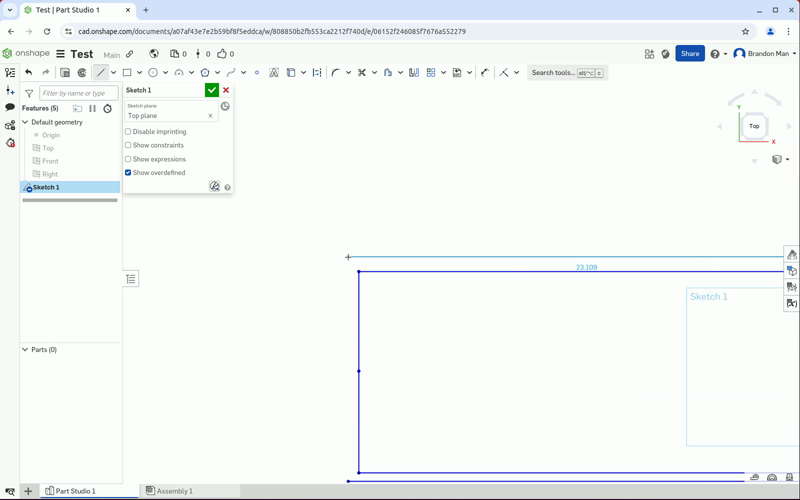
scroll(6)
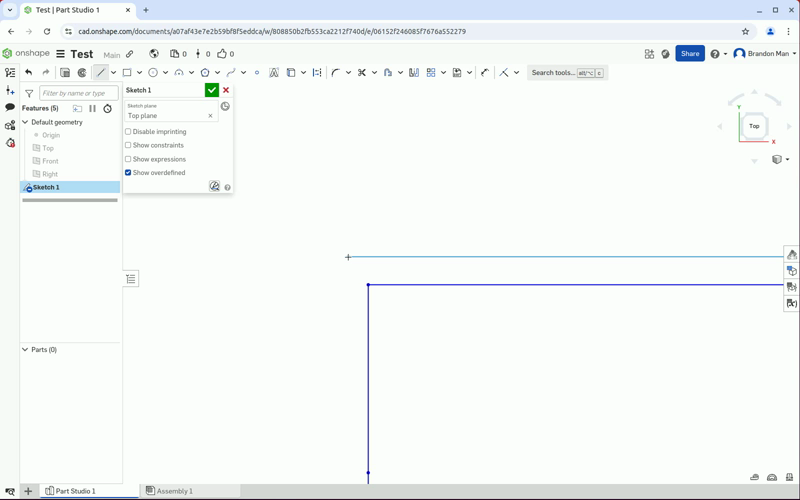
scroll(6)
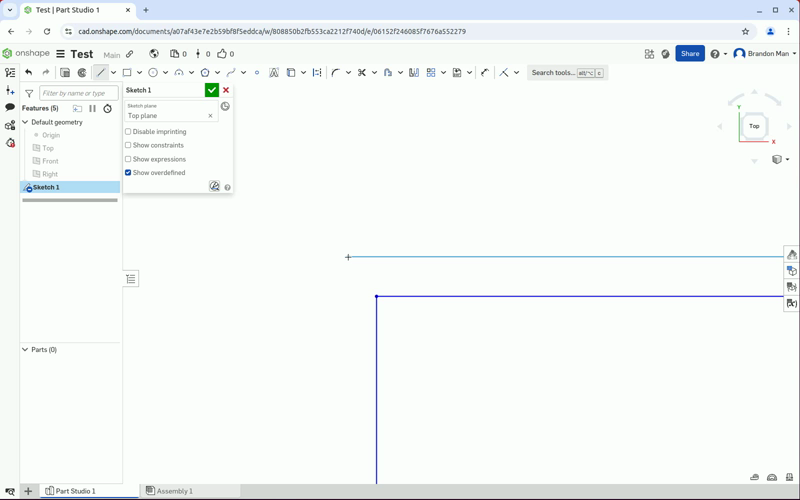
click(348, 256)
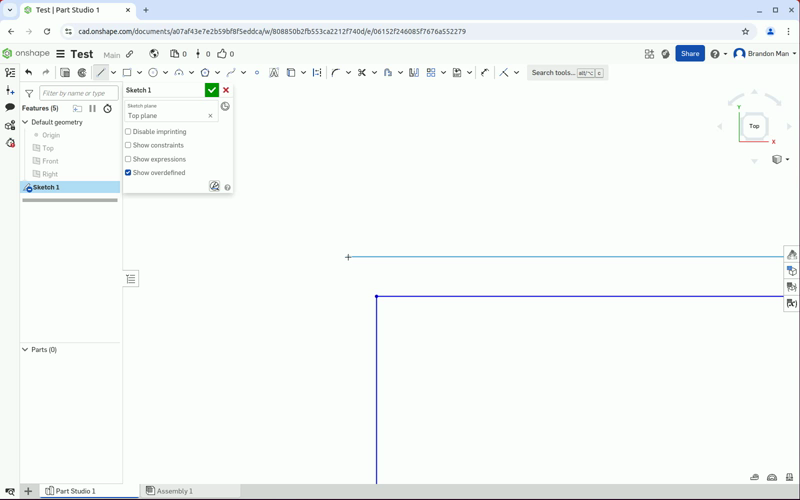
scroll(-6)
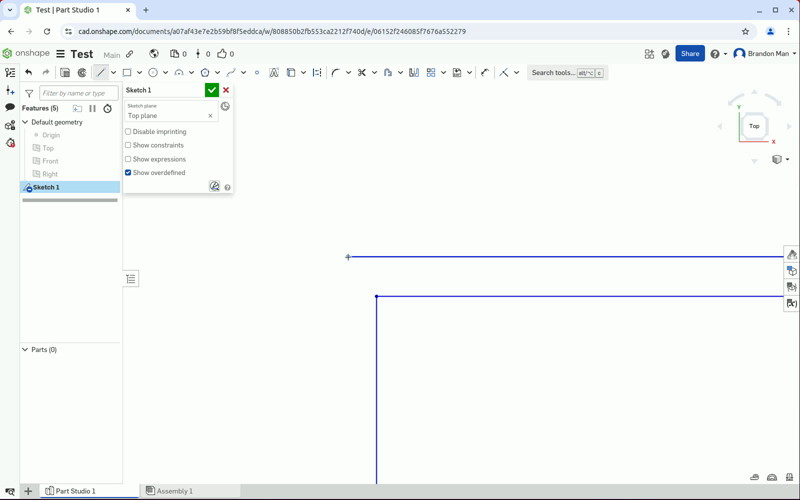
scroll(-6)
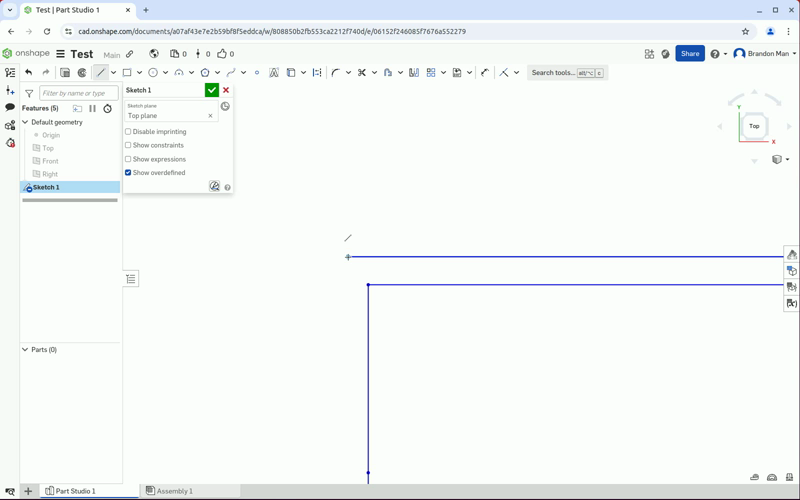
scroll(-6)
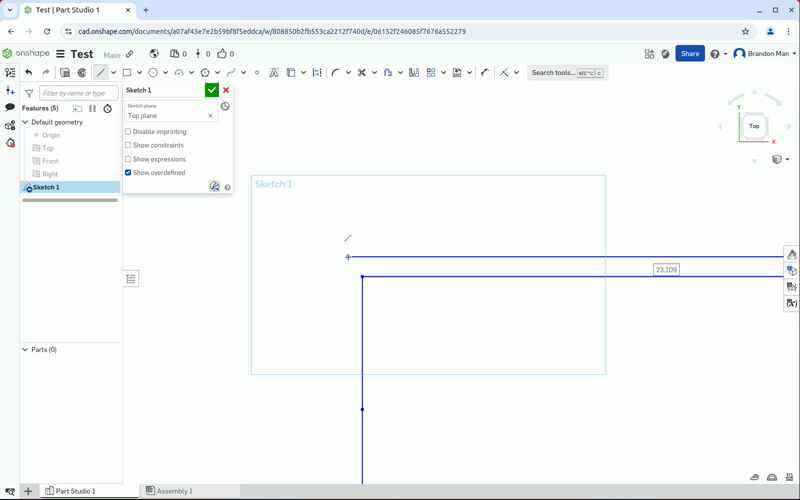
scroll(-6)
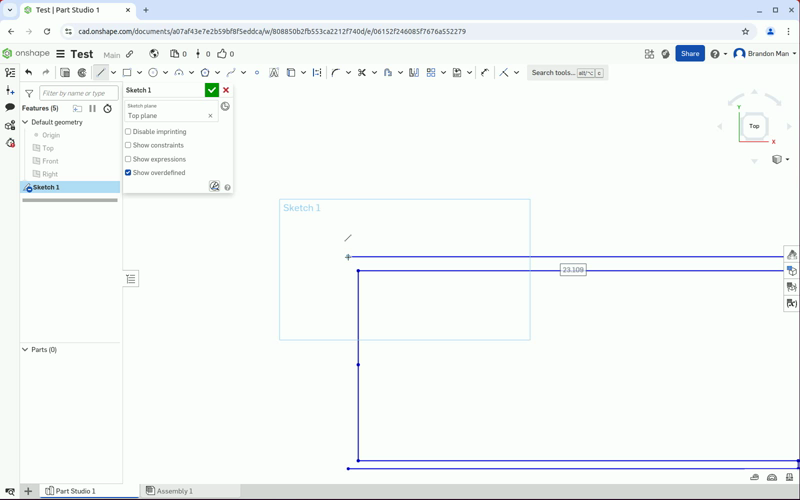
scroll(-6)
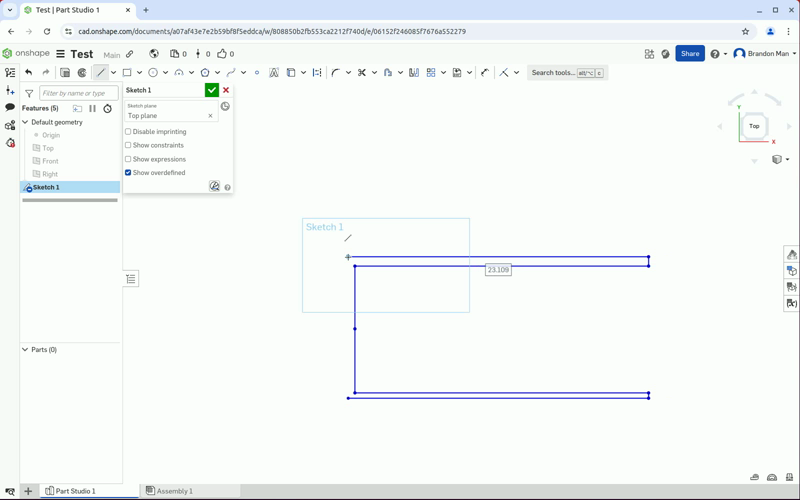
scroll(-6)
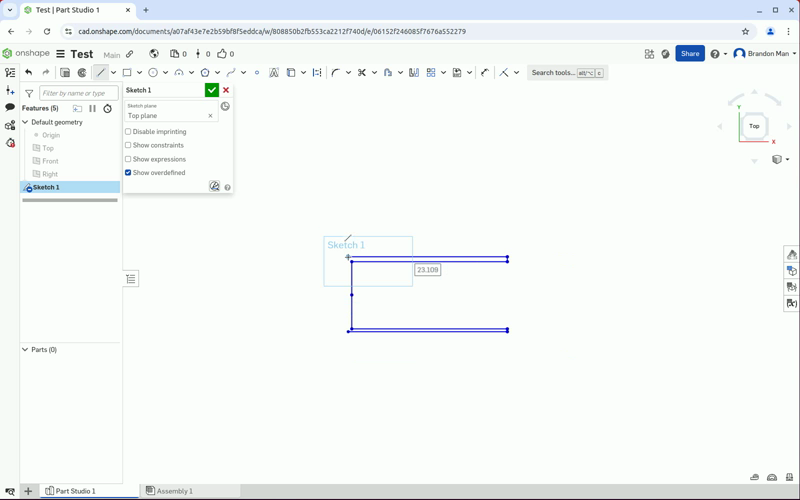
scroll(-6)
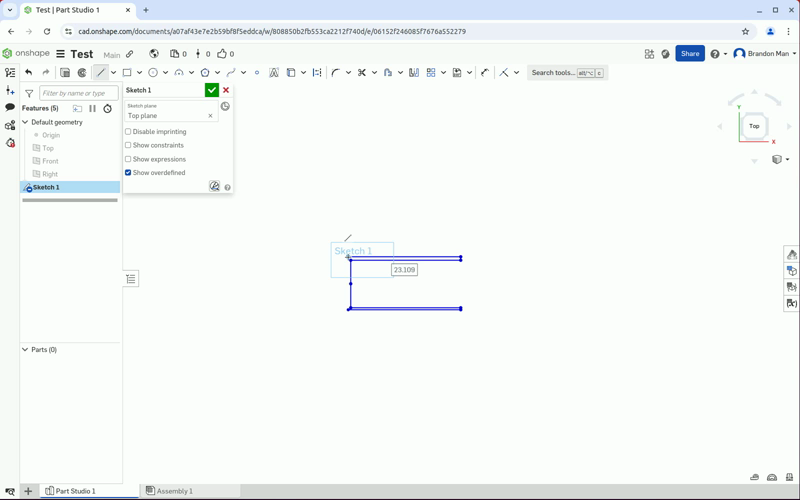
key_up(shift)
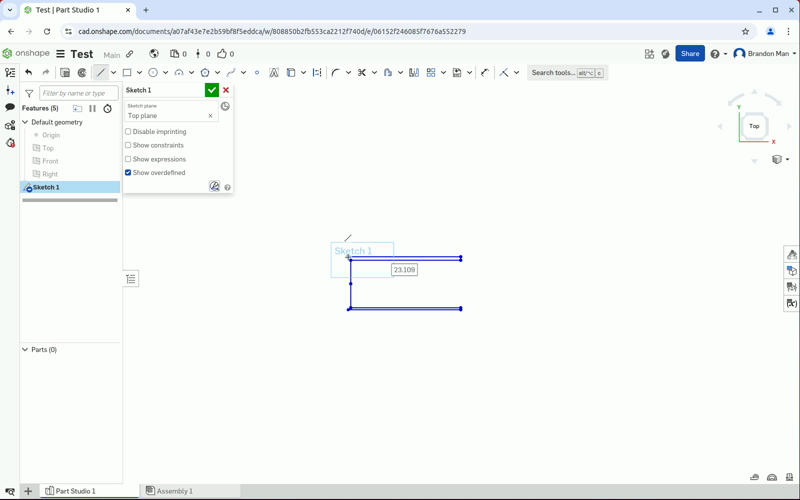
mouse_move(378, 256)
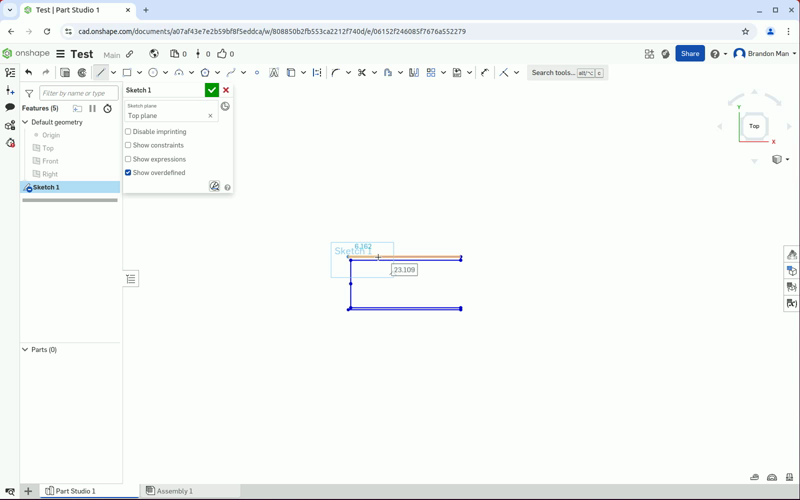
key_down(shift)
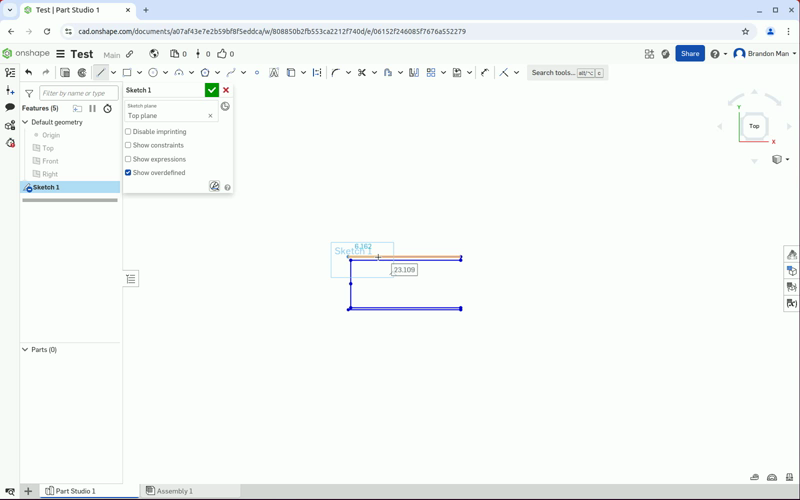
mouse_move(348, 309)
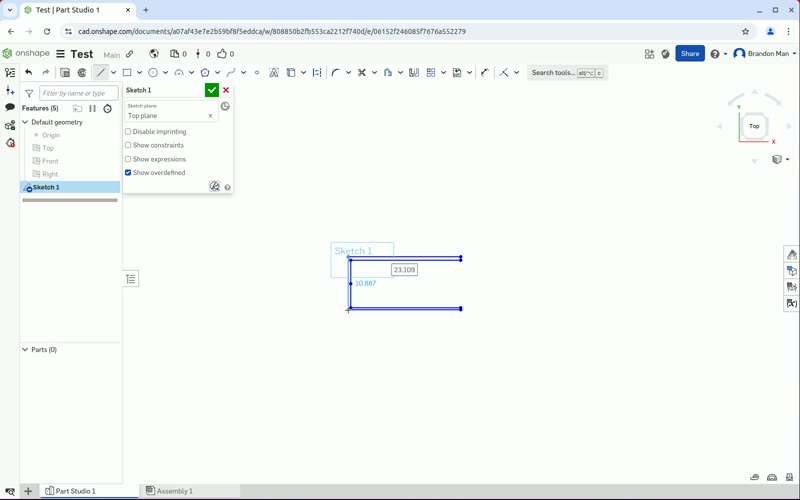
scroll(6)
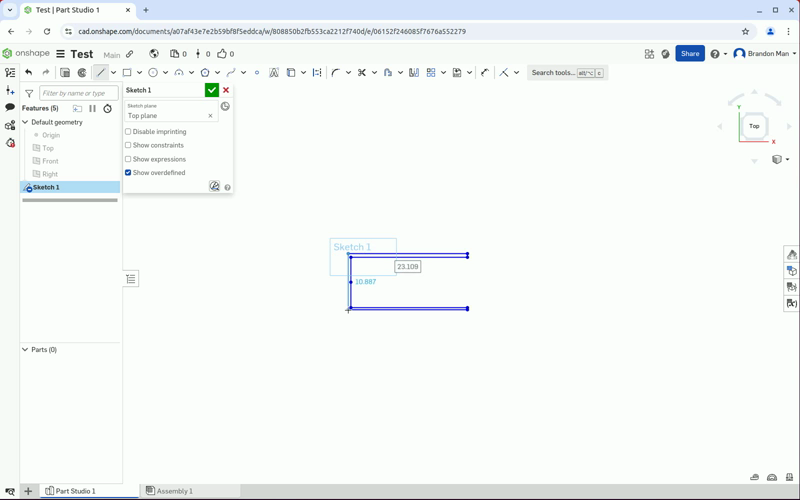
scroll(6)
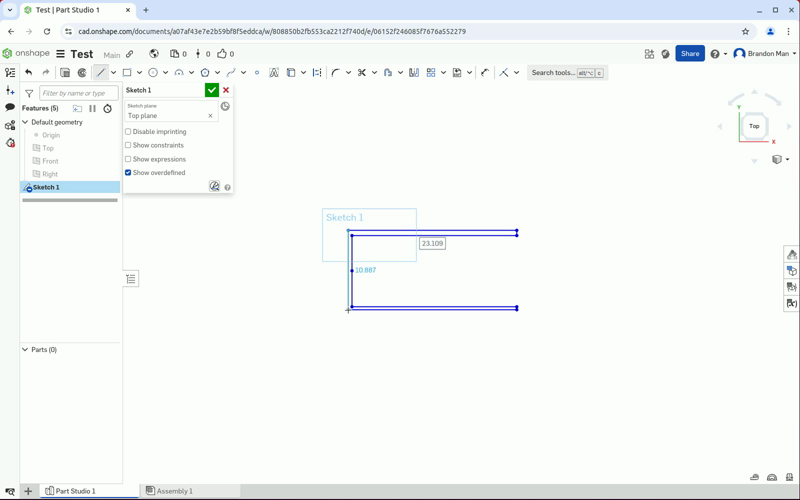
scroll(6)
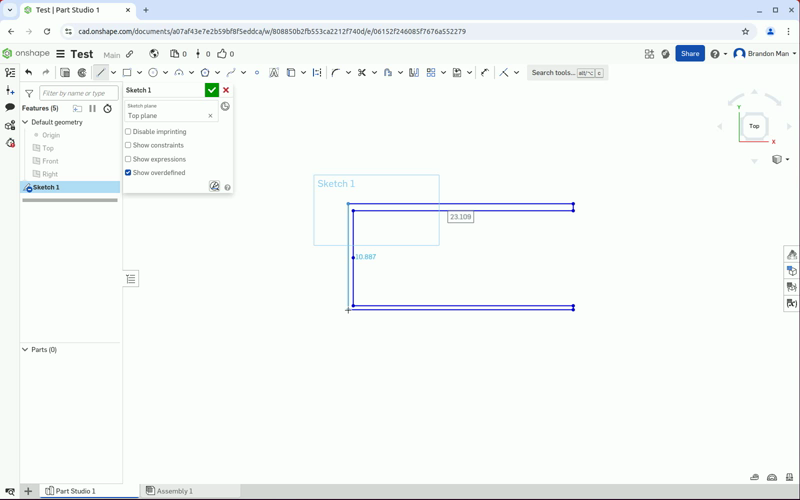
scroll(6)
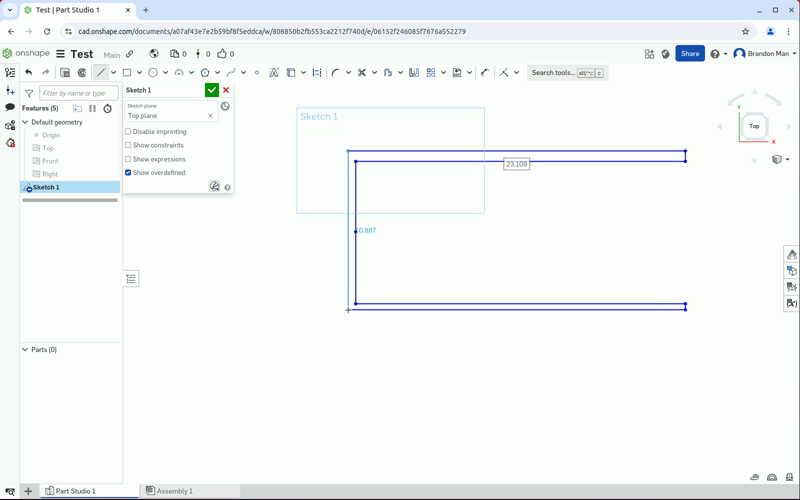
scroll(6)
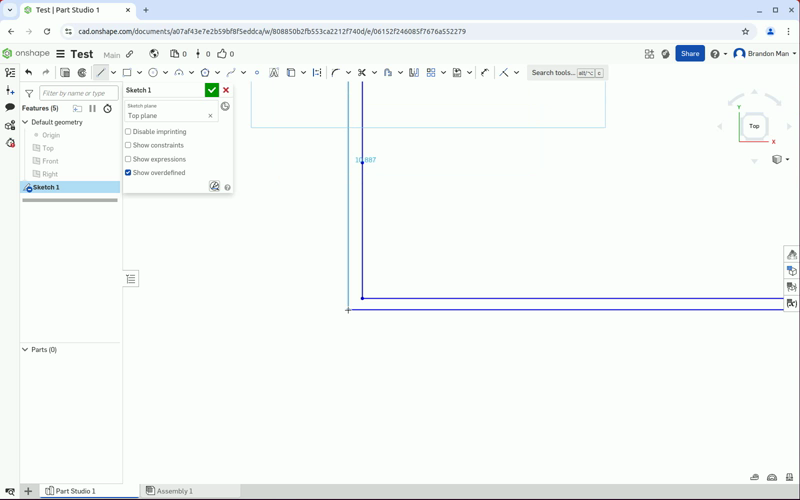
scroll(6)
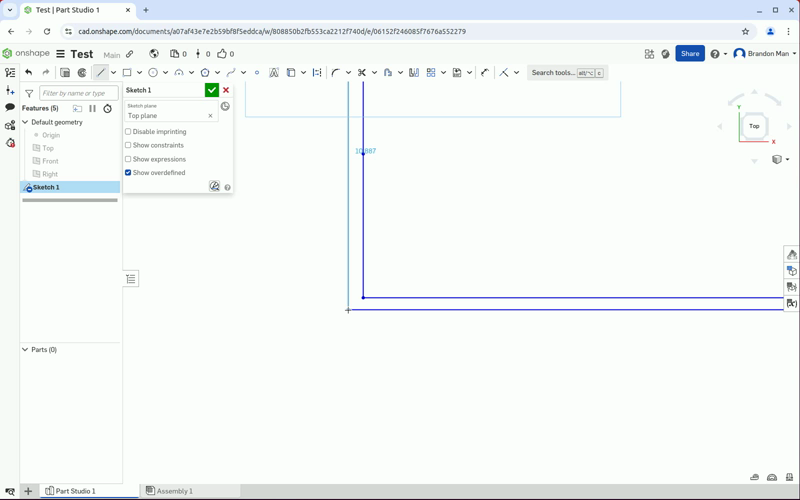
scroll(6)
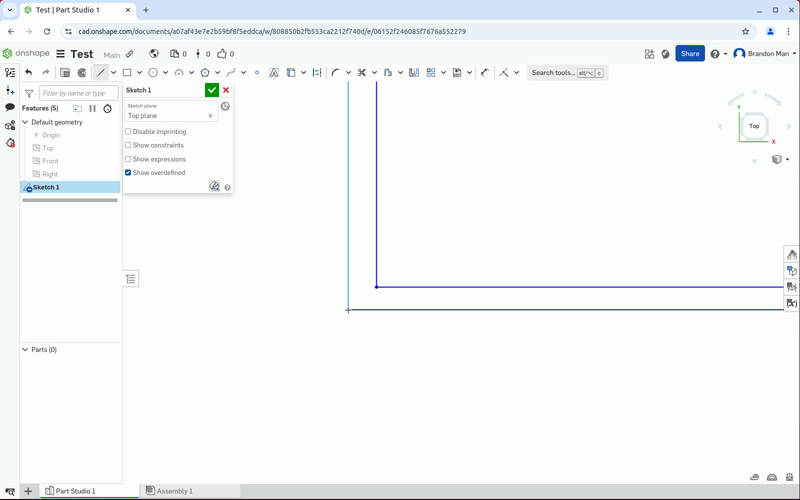
key_up(shift)
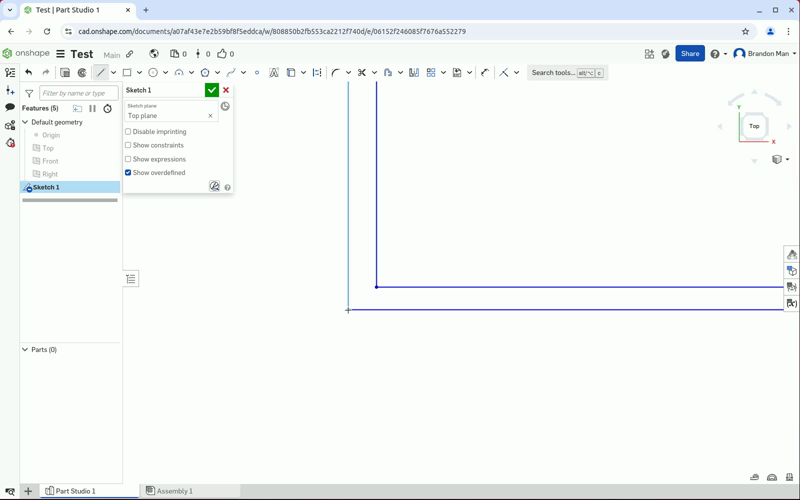
click(348, 309)
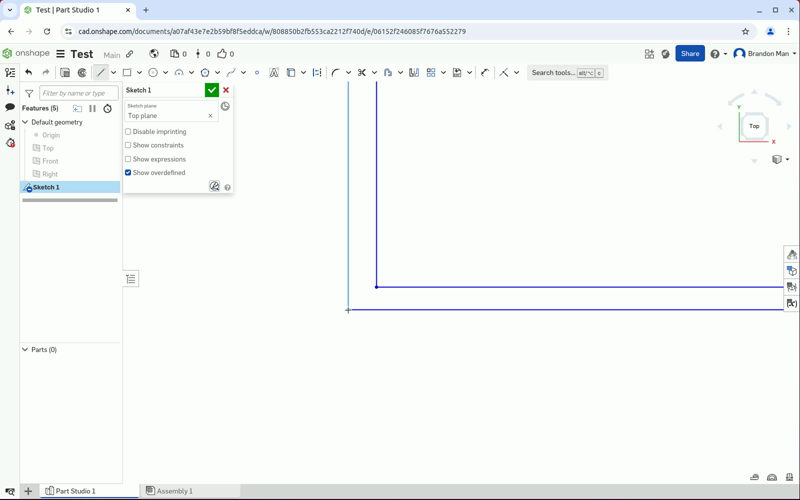
scroll(-6)
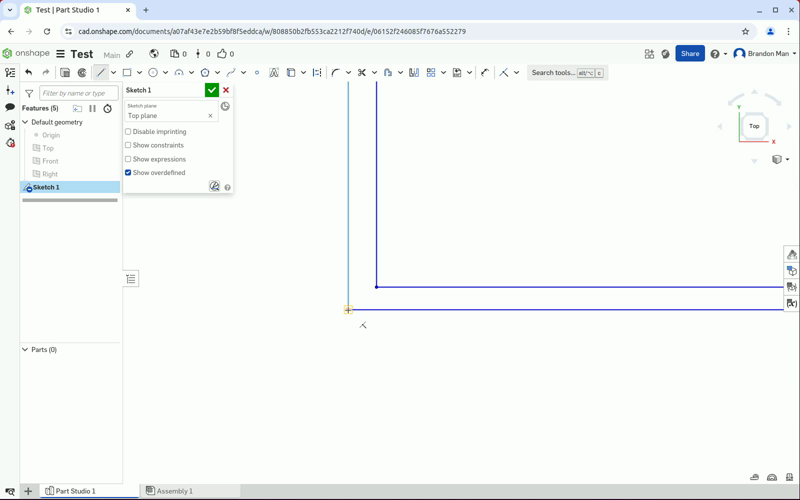
scroll(-6)
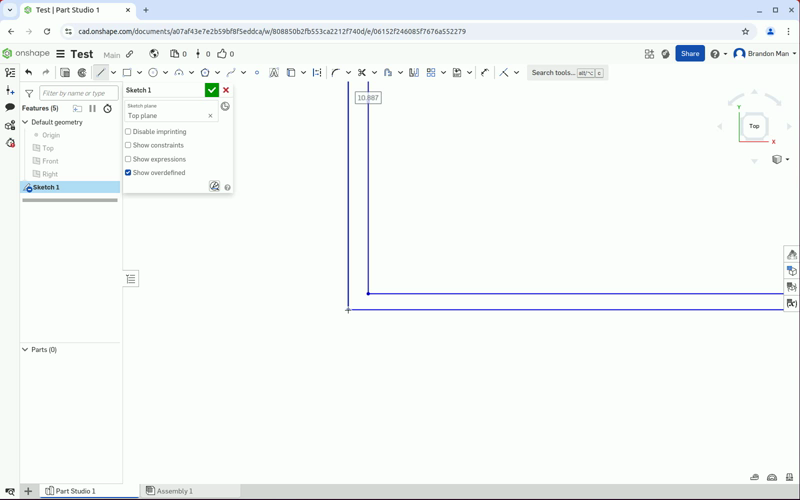
scroll(-6)
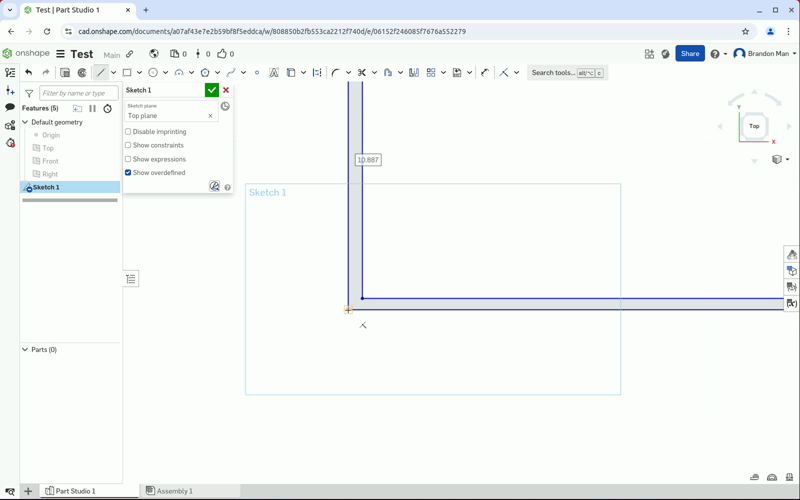
scroll(-6)
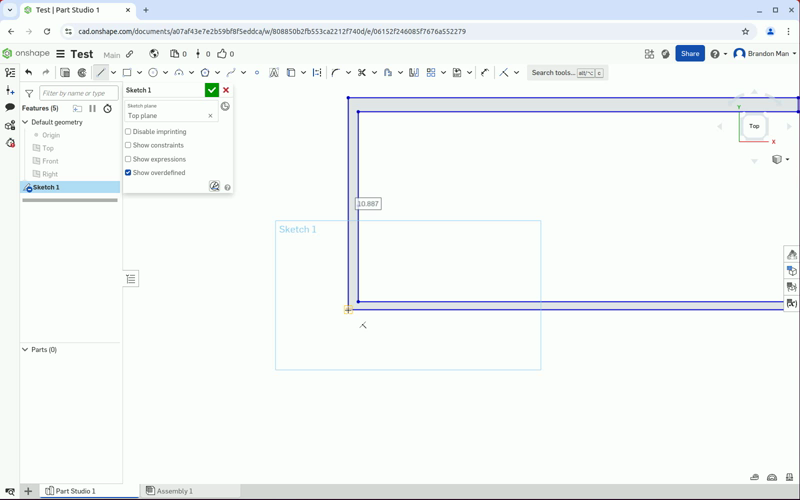
scroll(-6)
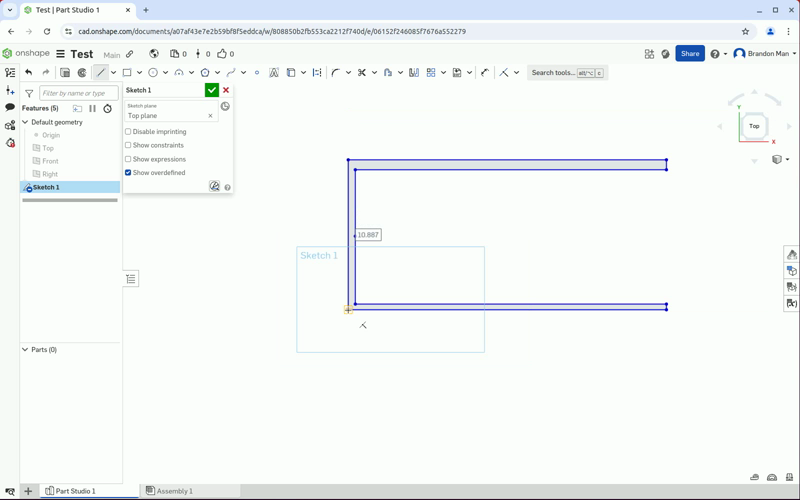
scroll(-6)
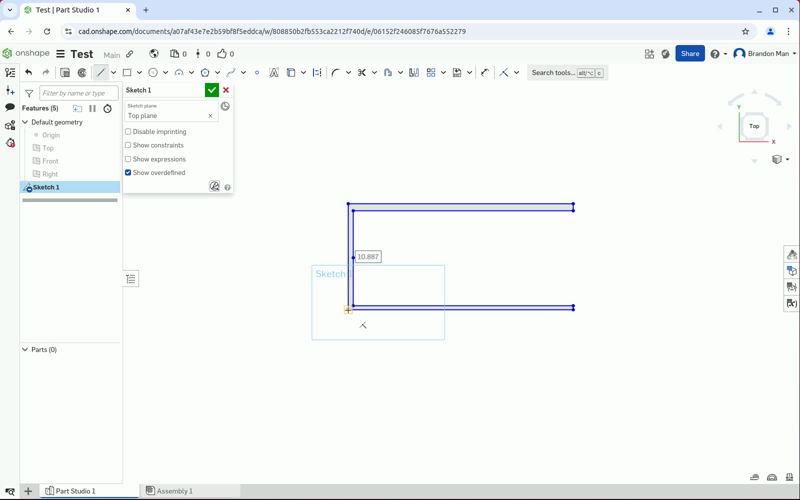
scroll(-6)
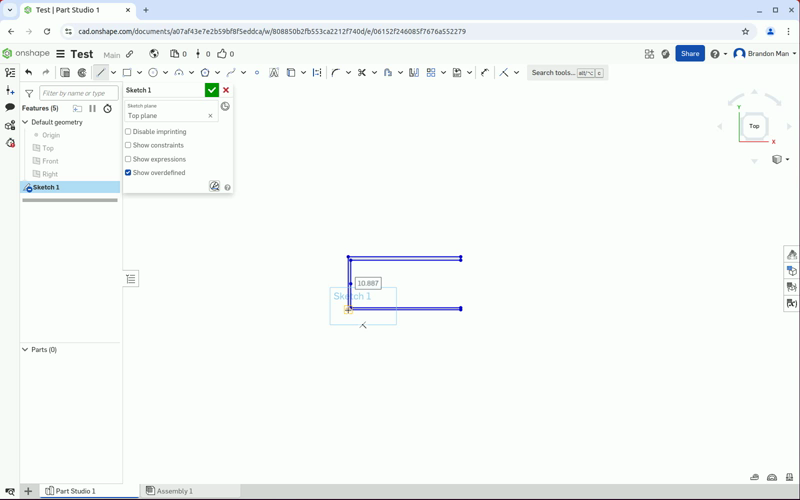
key(esc)
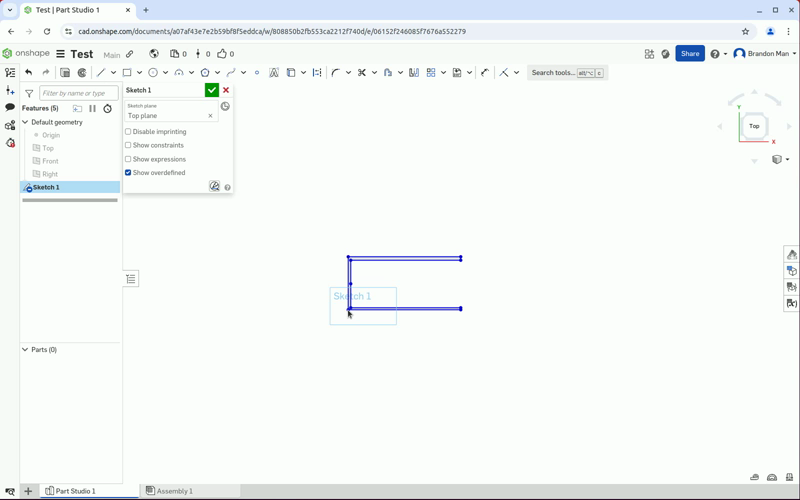
mouse_move(378, 309)
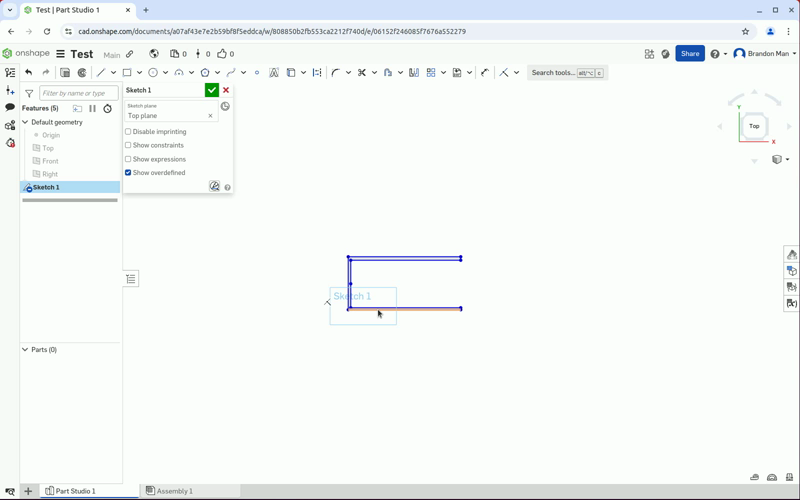
scroll(6)
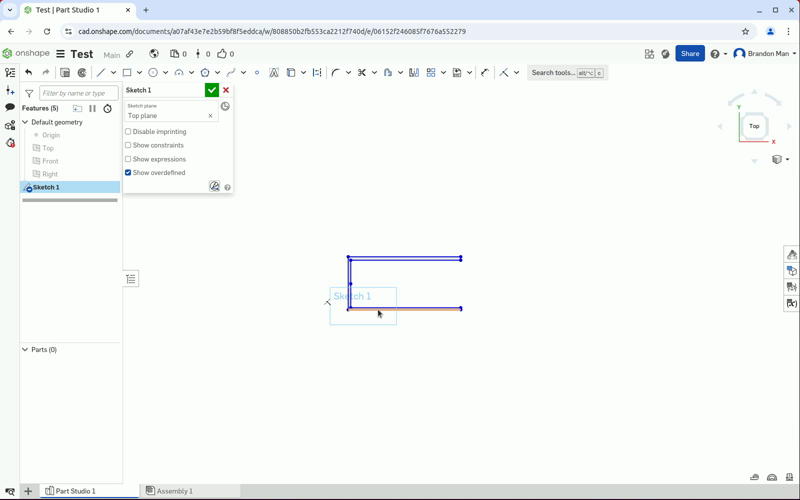
scroll(6)
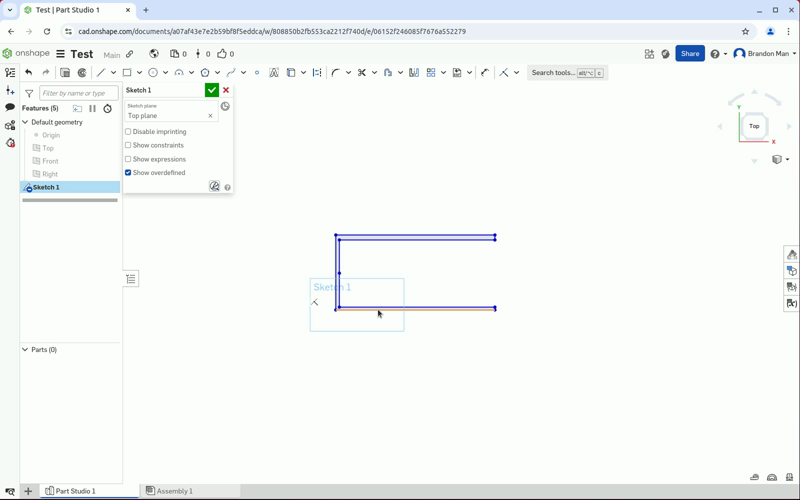
scroll(6)
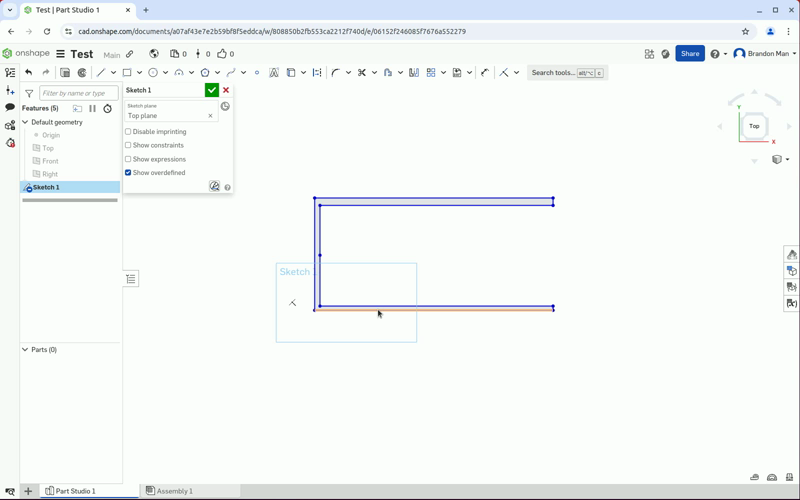
scroll(6)
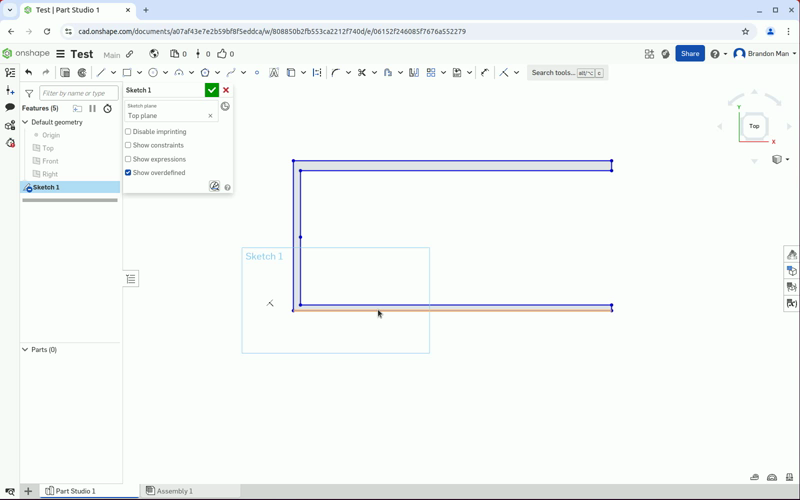
scroll(6)
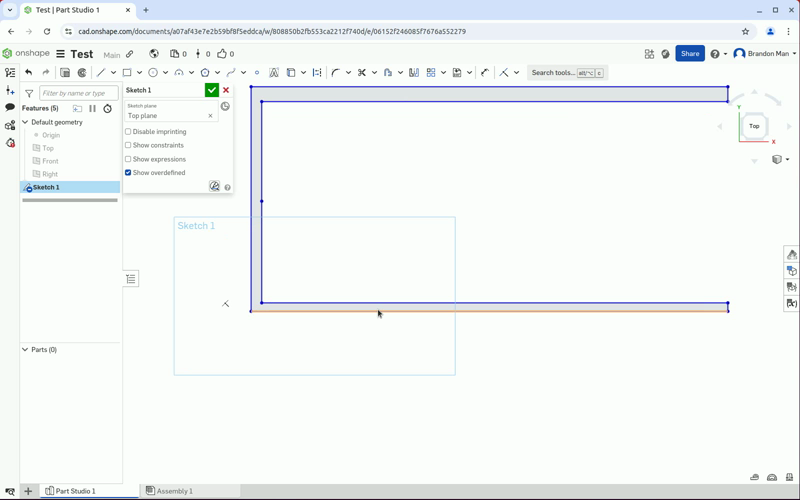
scroll(6)
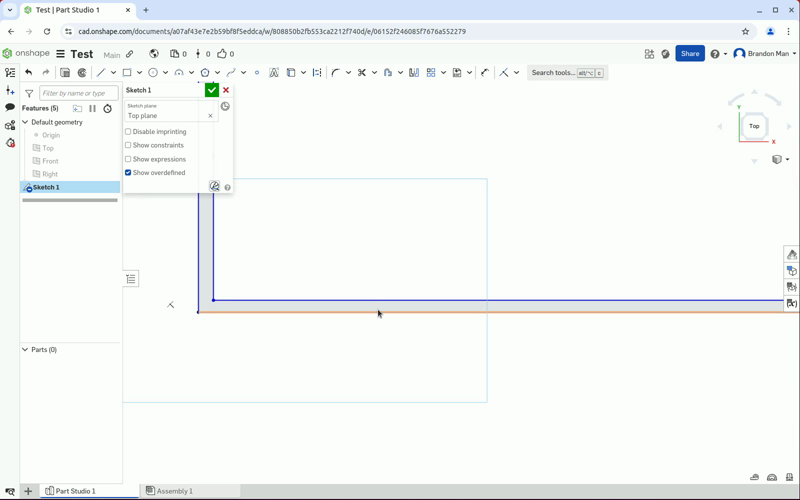
scroll(6)
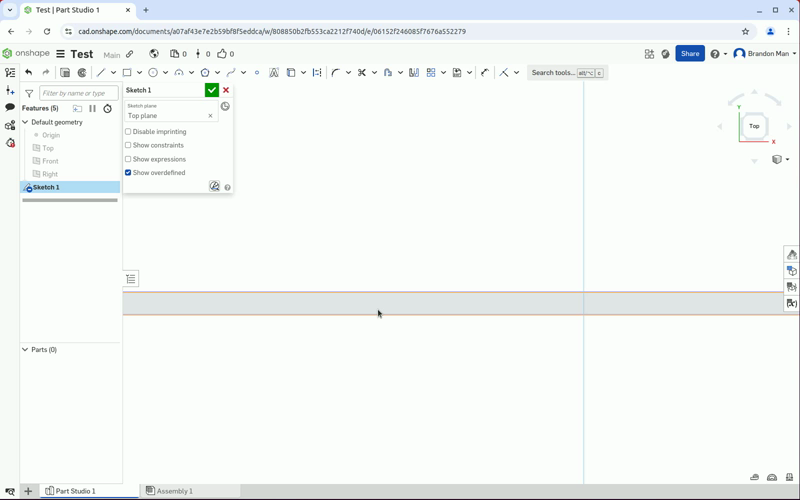
click(378, 309)
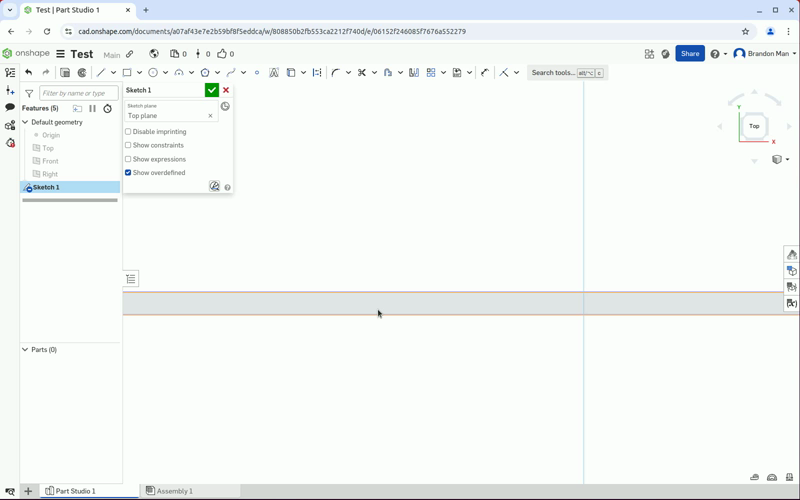
scroll(-6)
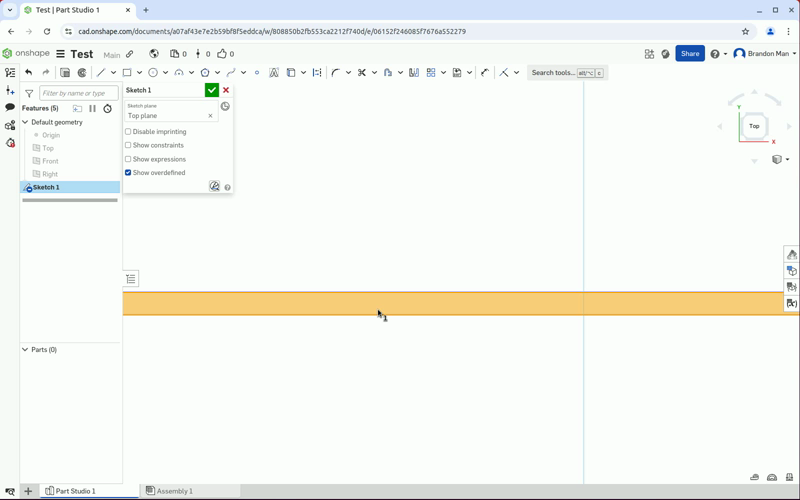
scroll(-6)
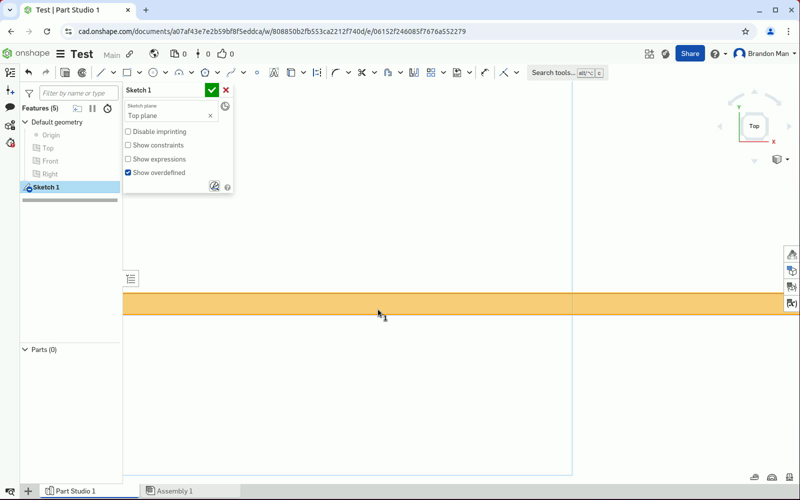
scroll(-6)
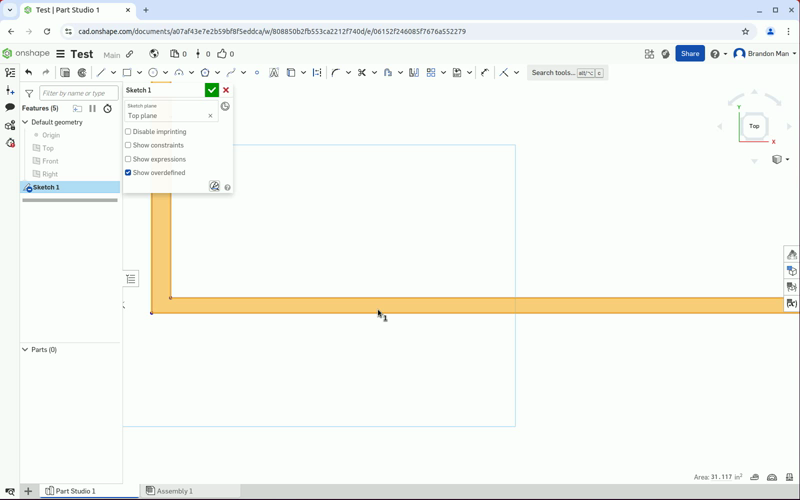
scroll(-6)
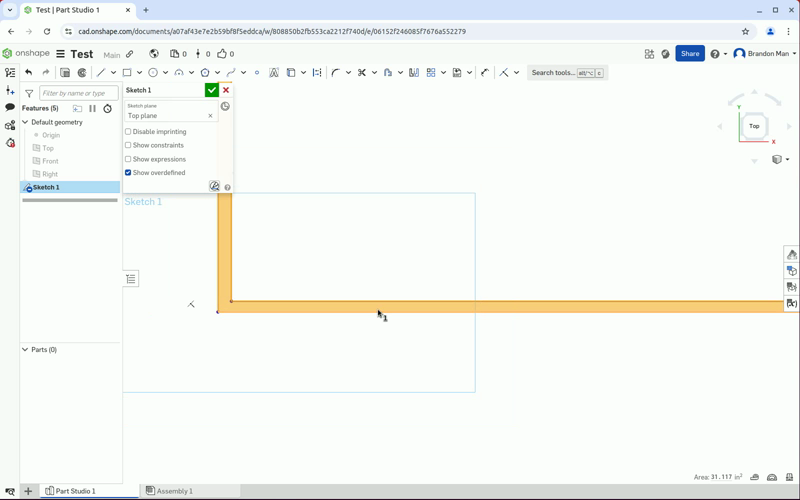
scroll(-6)
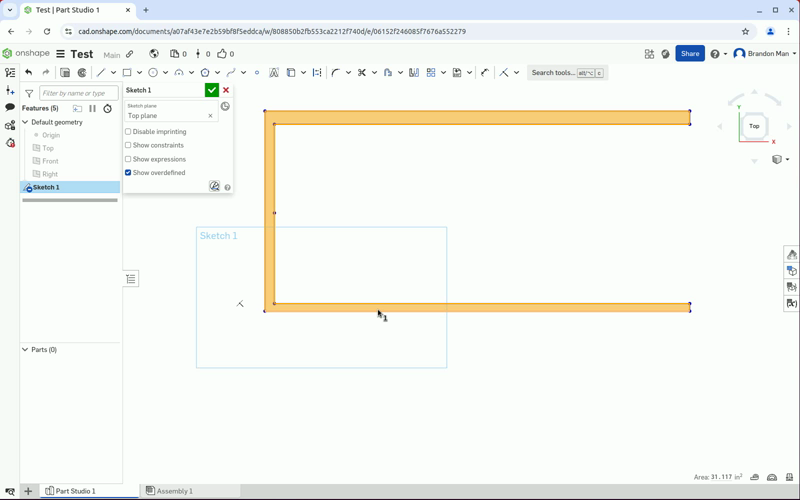
scroll(-6)
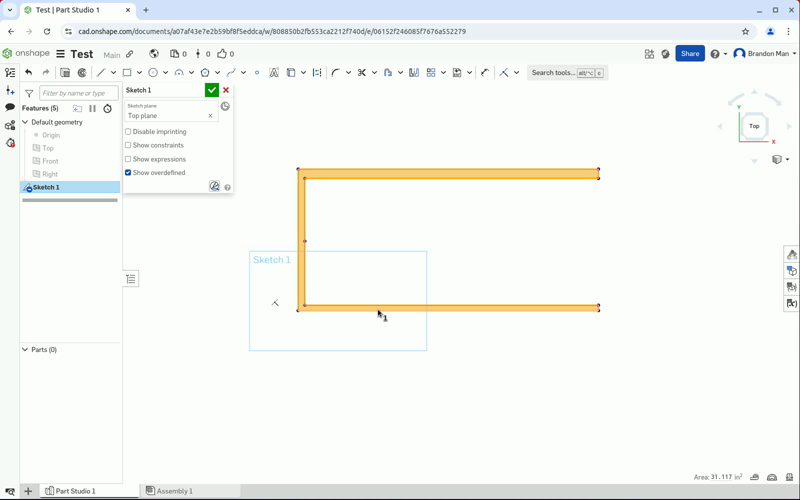
scroll(-6)
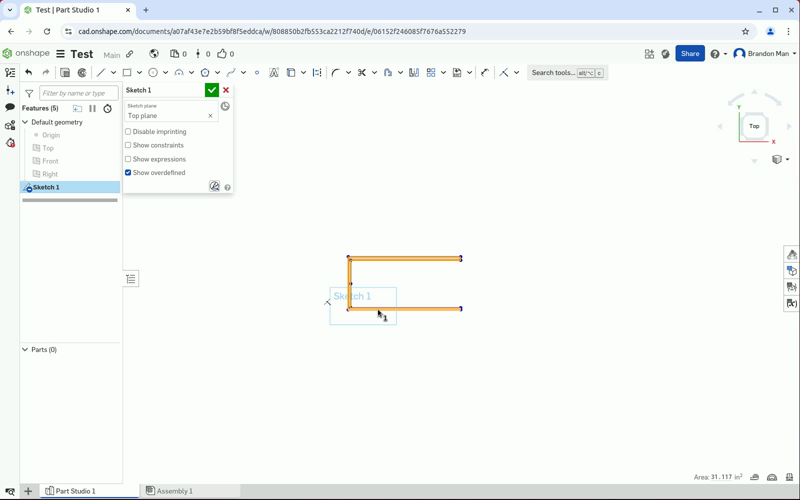
mouse_move(73, 352)
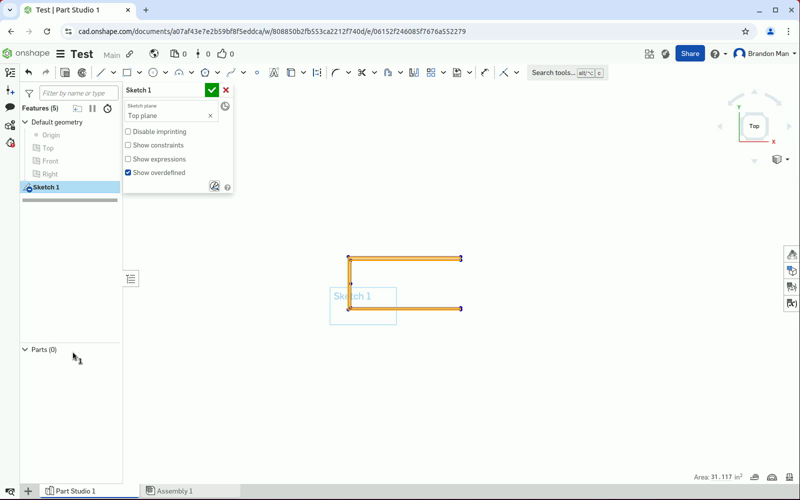
key(shift+y)
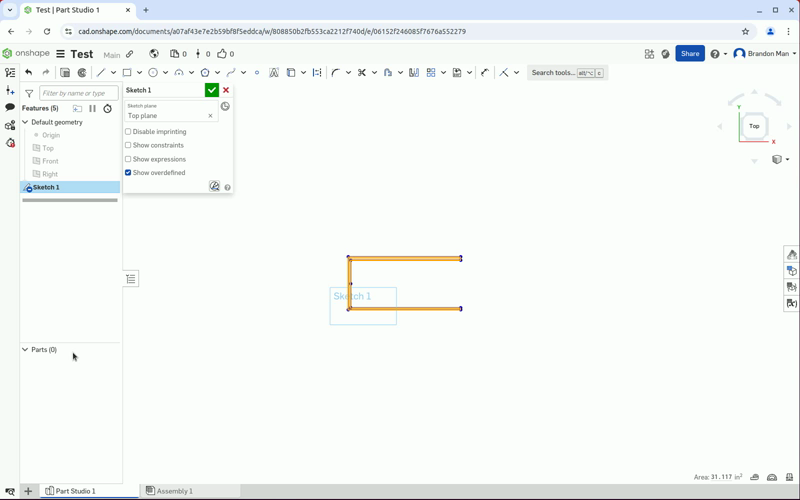
key(shift+e)
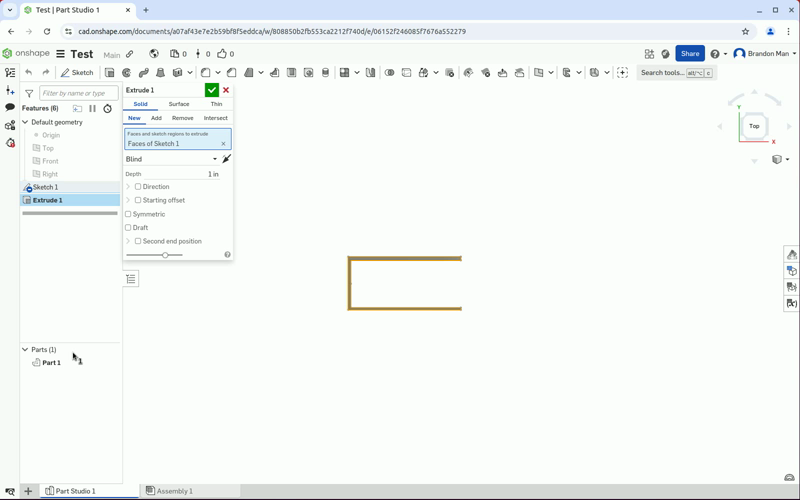
mouse_move(143, 106)
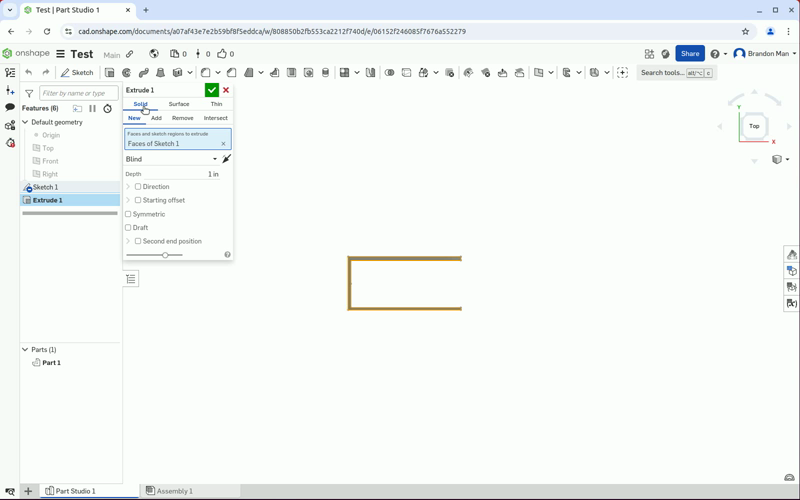
click(143, 106)
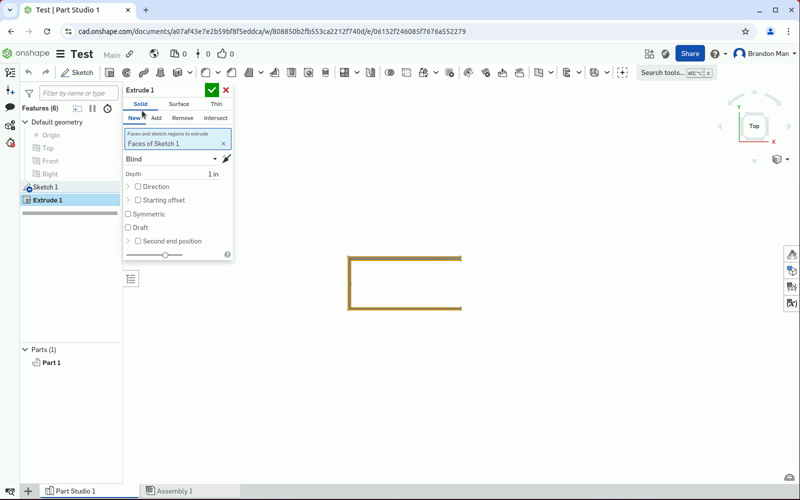
mouse_move(137, 120)
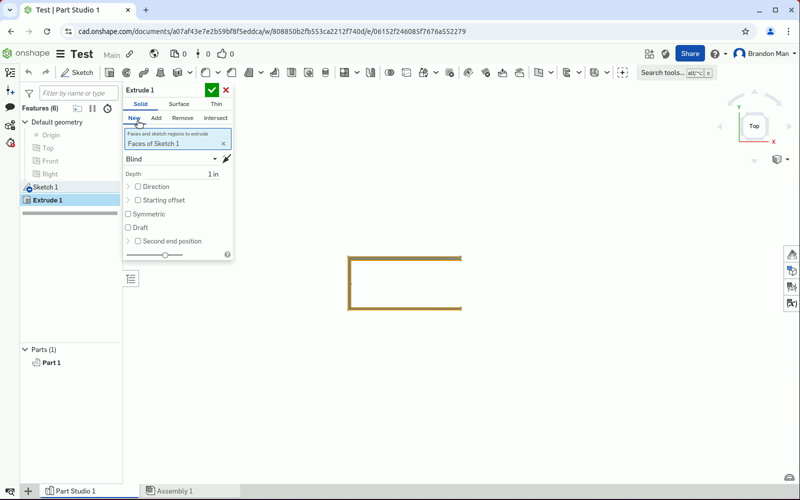
click(137, 120)
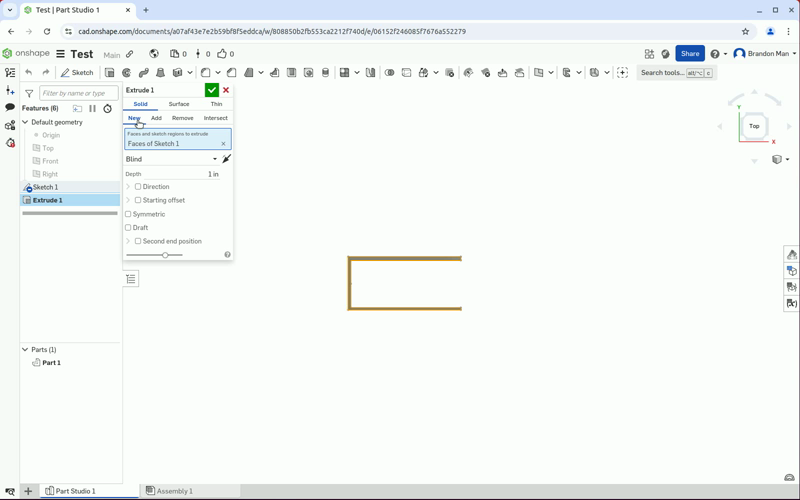
key(tab, 4)
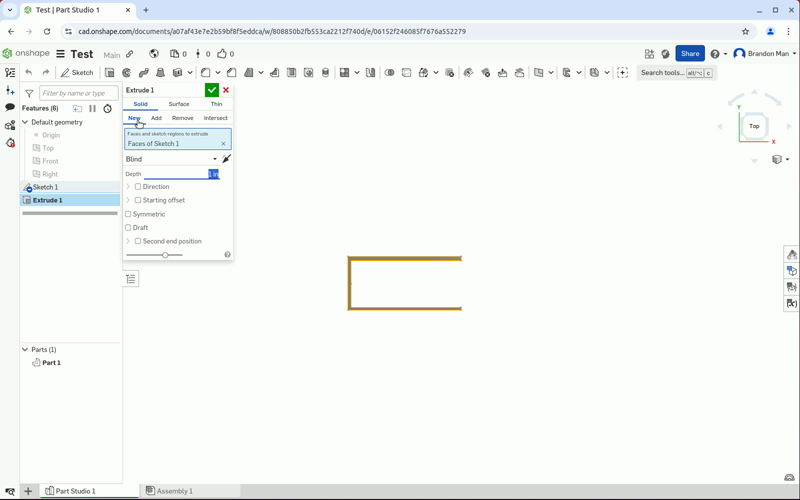
text(6.018)
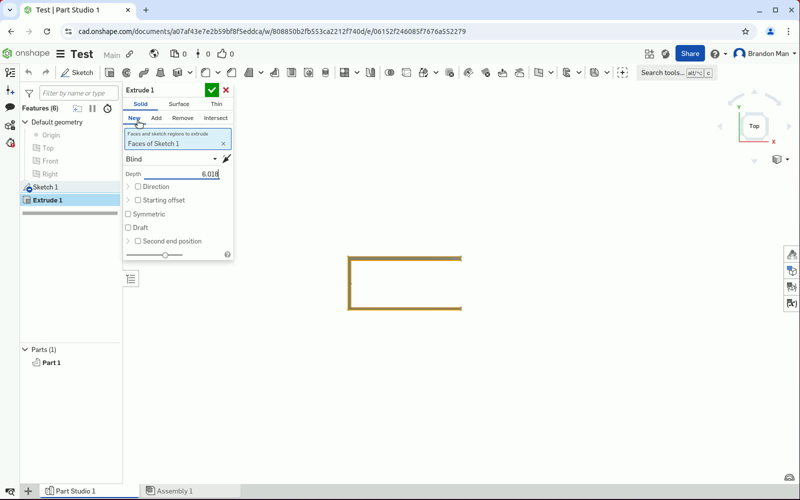
key(enter)
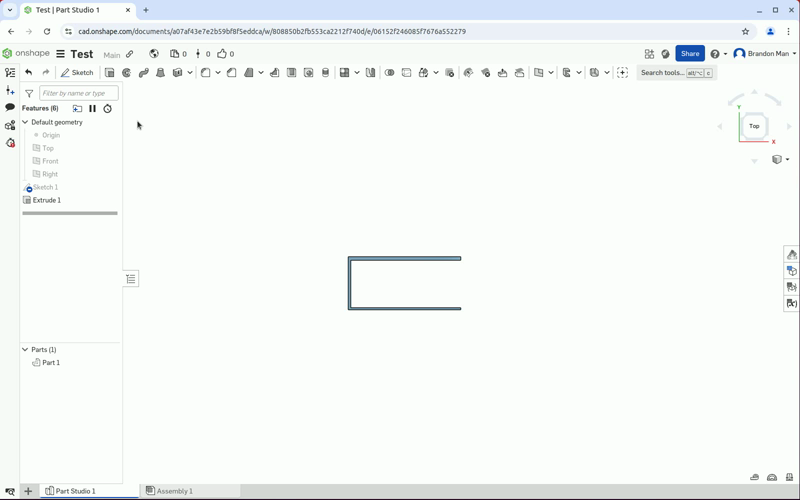
key(shift+h)
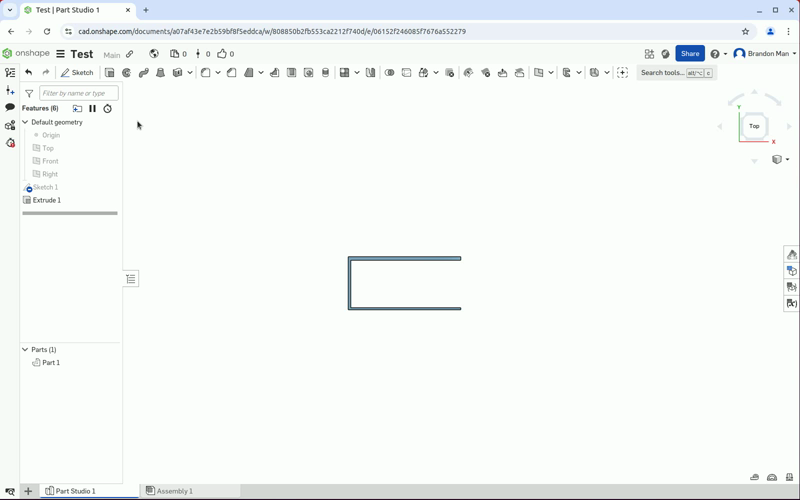
key(shift+h)
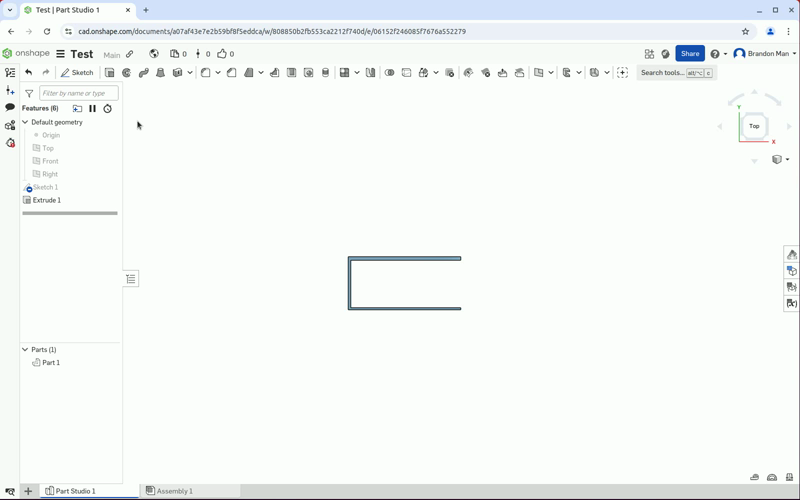
mouse_move(73, 189)
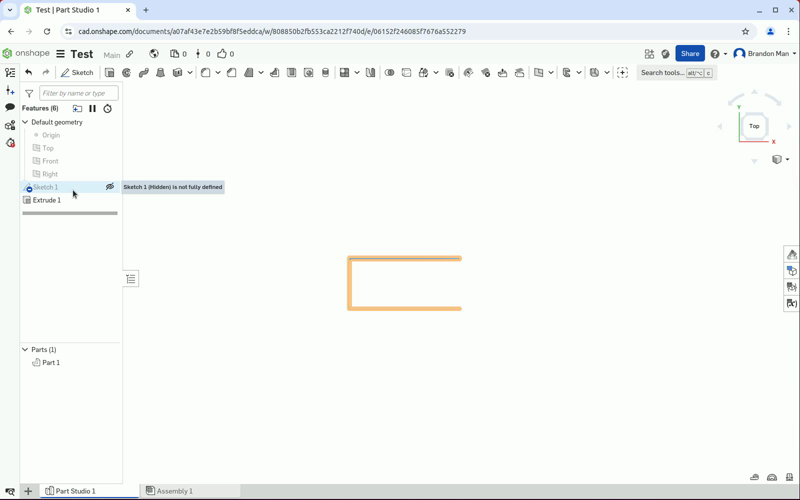
click(73, 189)
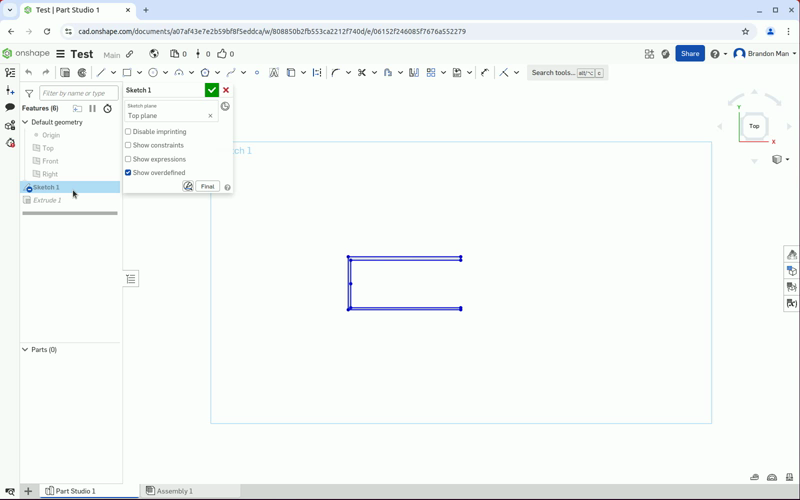
mouse_move(229, 92)
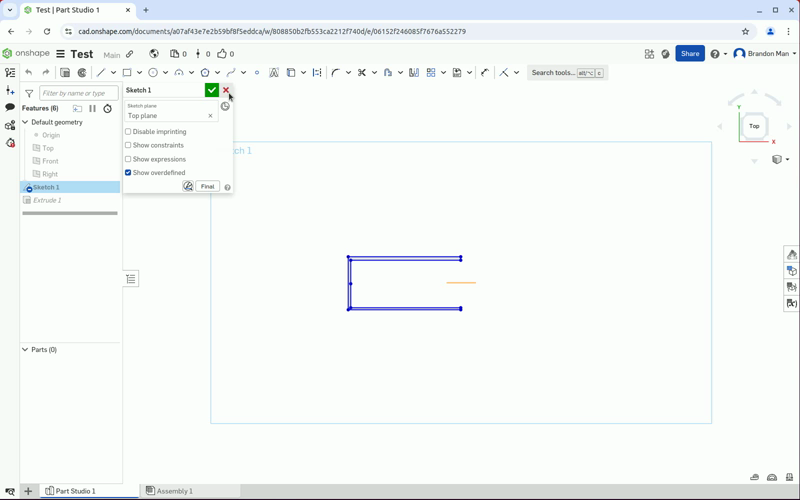
click(229, 92)
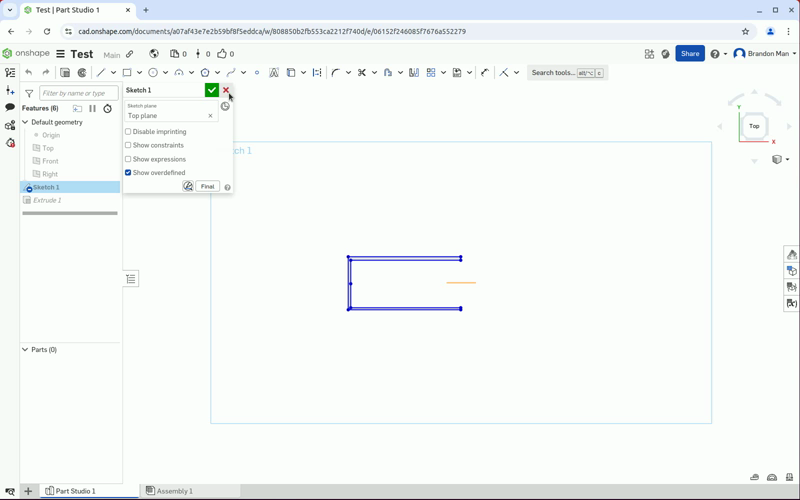
key(shift+s)
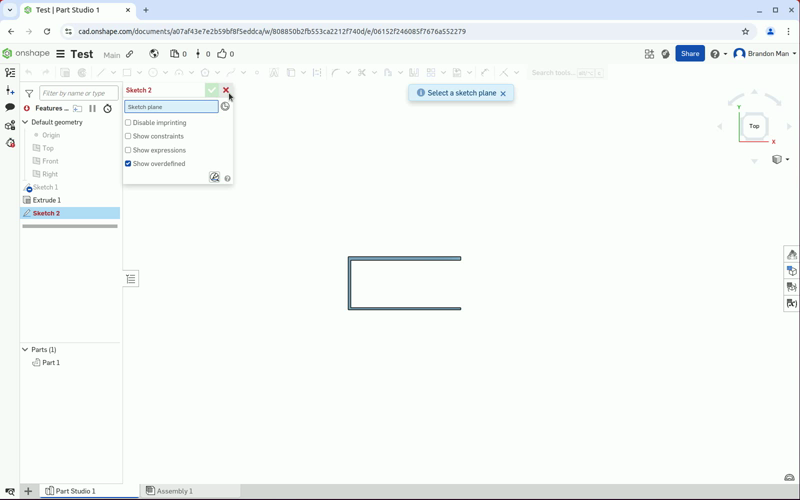
mouse_move(73, 150)
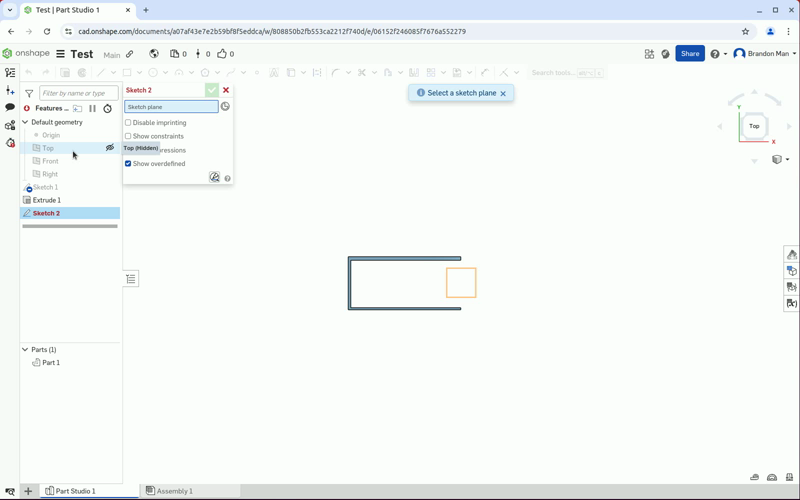
click(73, 150)
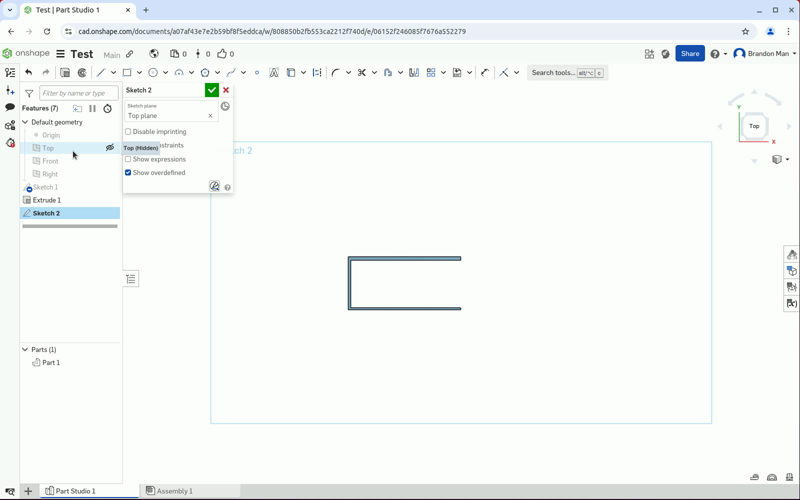
mouse_move(73, 352)
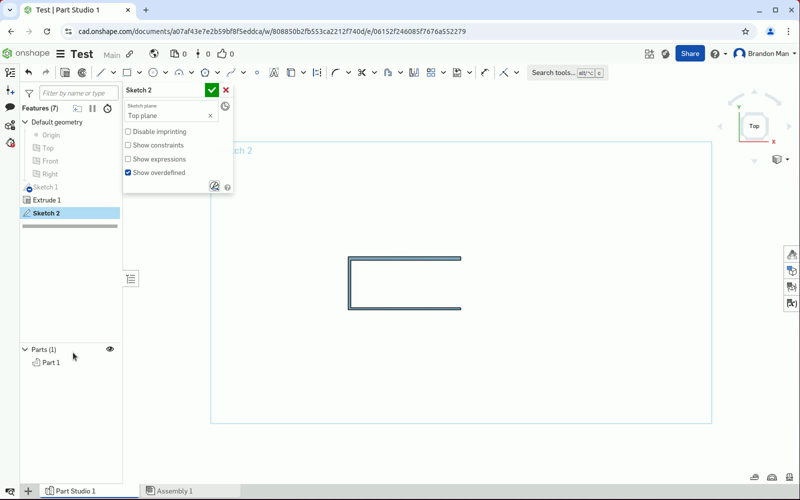
key(y)
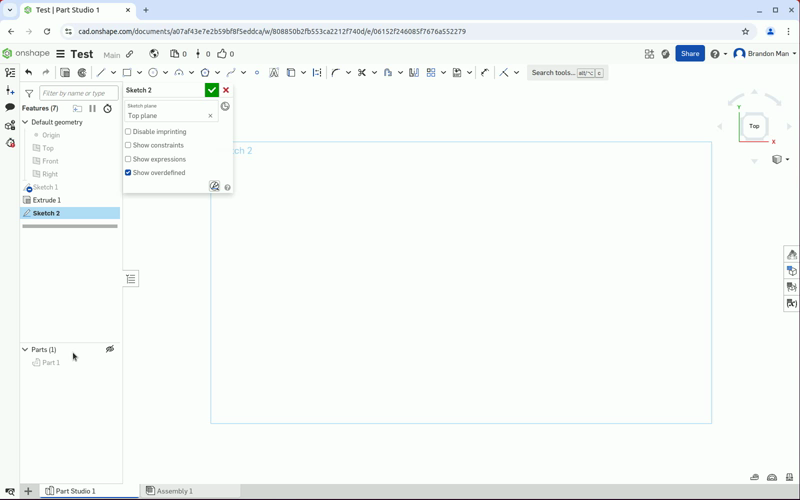
key(l)
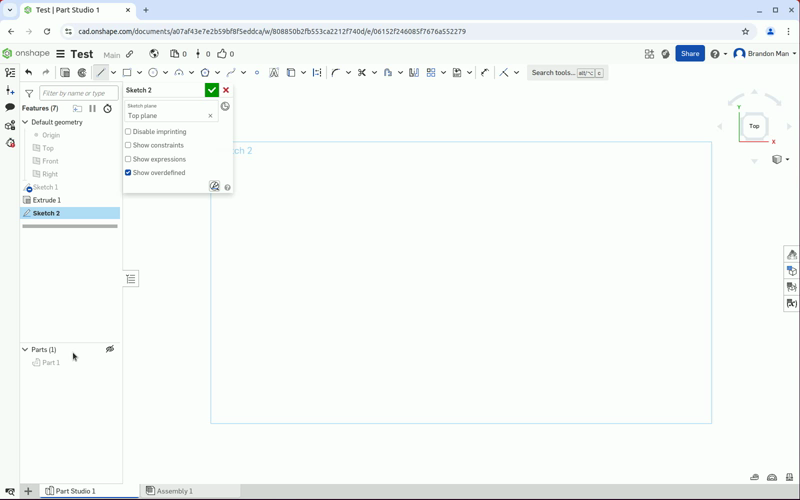
key_down(shift)
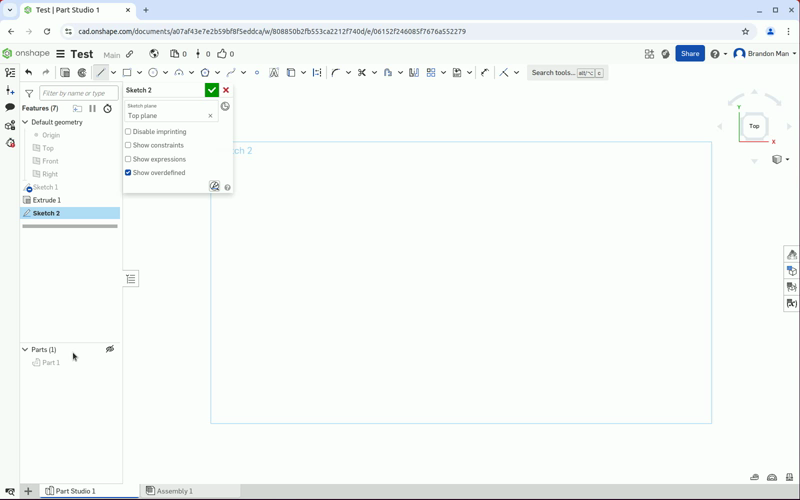
mouse_move(348, 309)
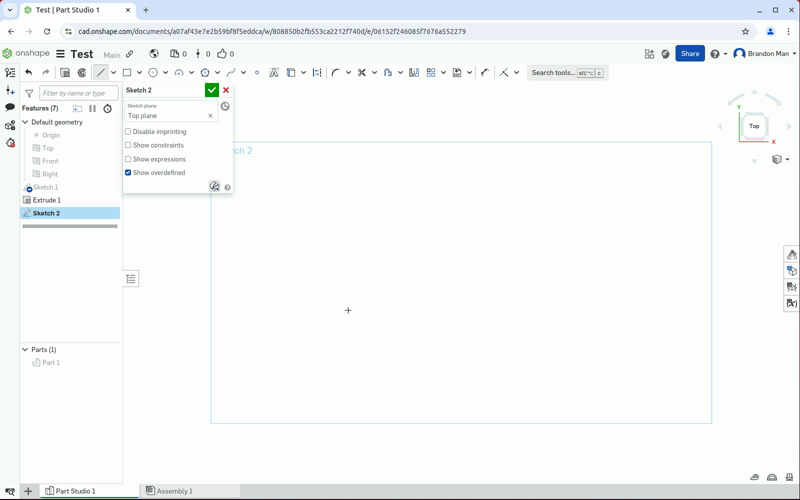
click(348, 309)
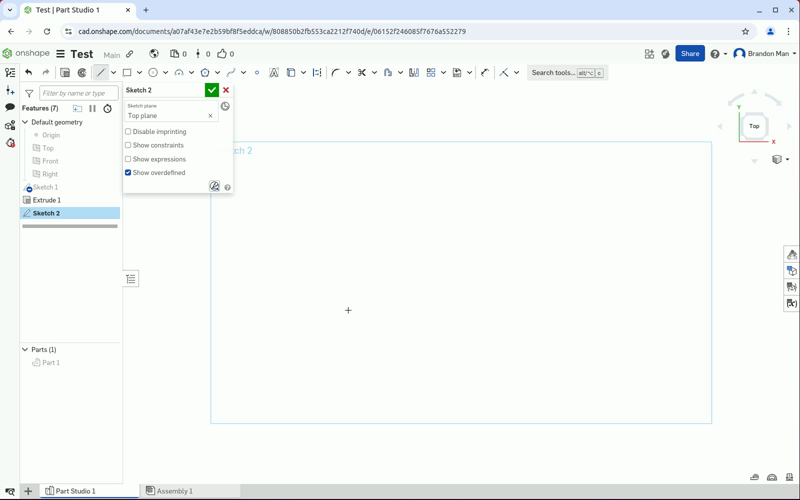
key_up(shift)
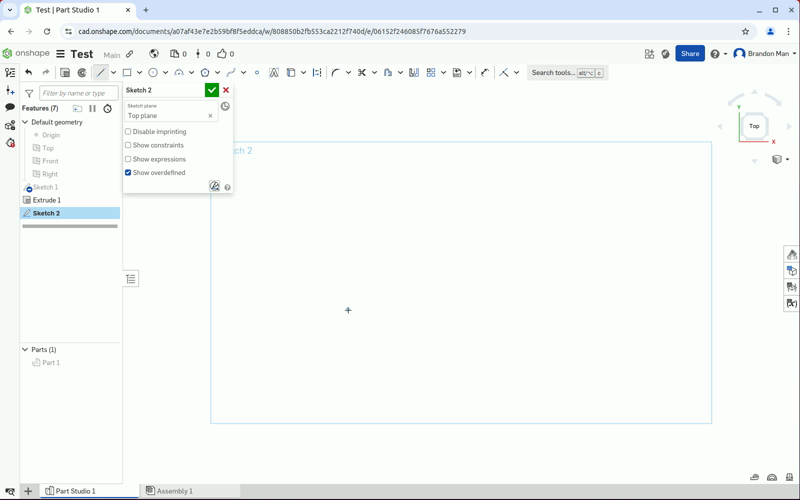
key_down(shift)
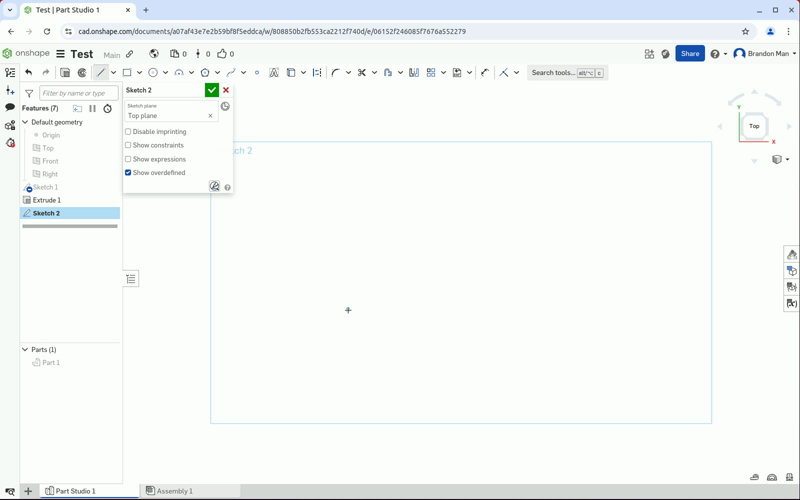
mouse_move(460, 309)
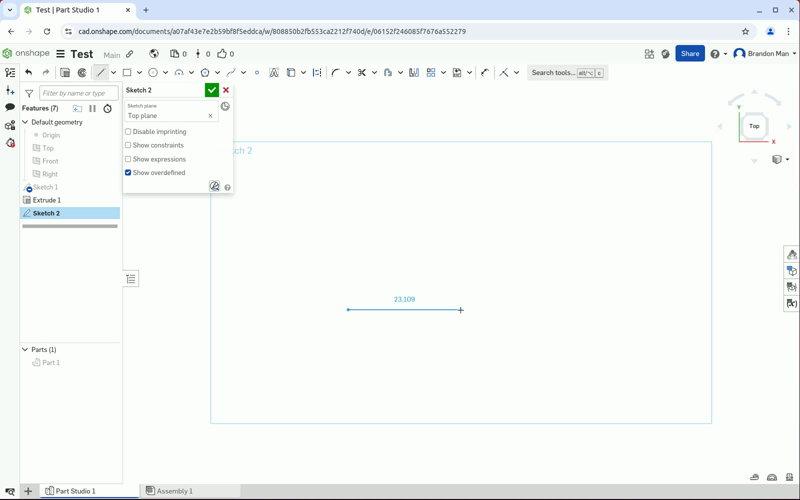
click(460, 309)
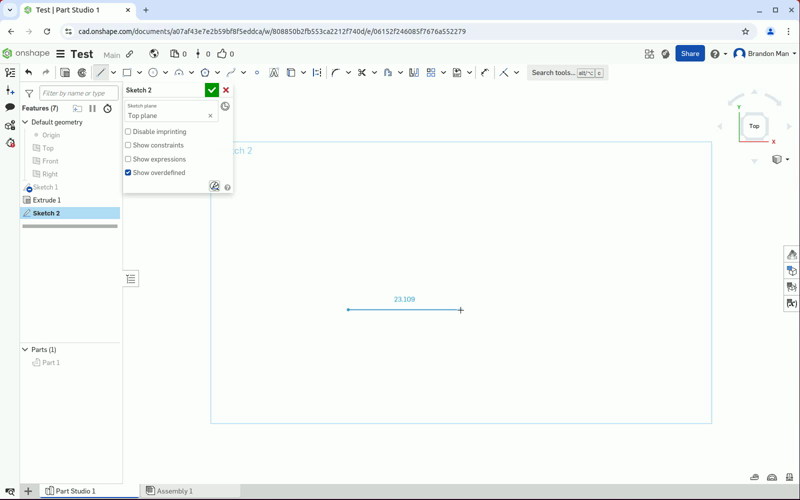
key_up(shift)
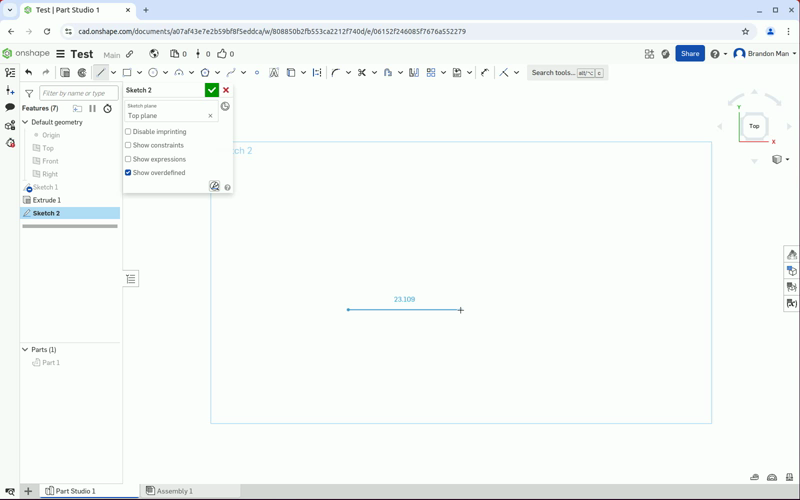
key_down(shift)
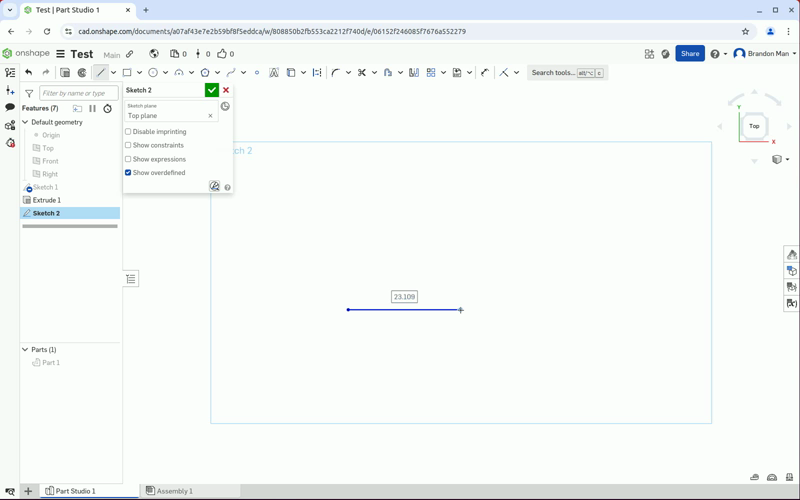
mouse_move(490, 309)
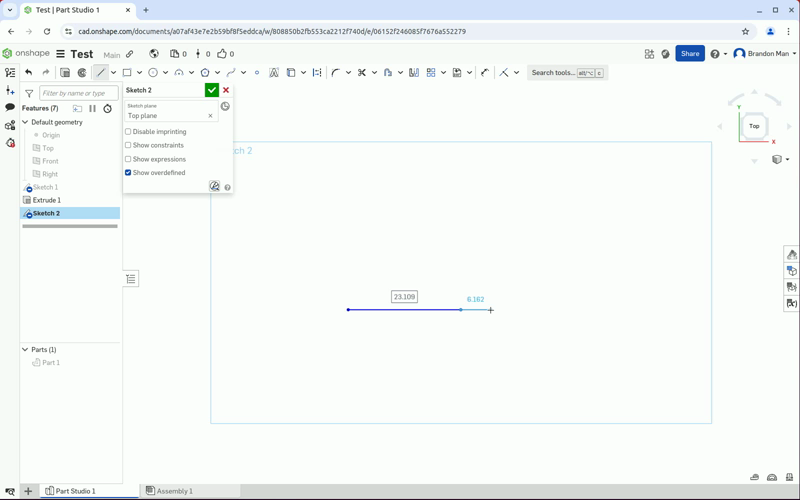
mouse_move(460, 307)
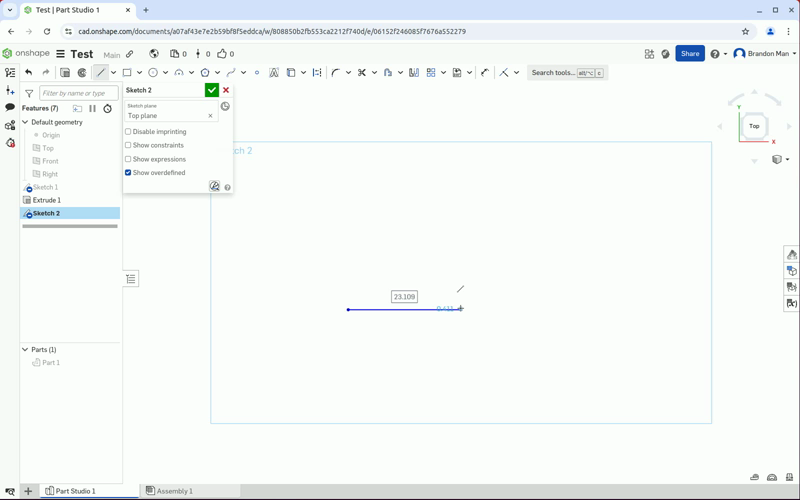
scroll(6)
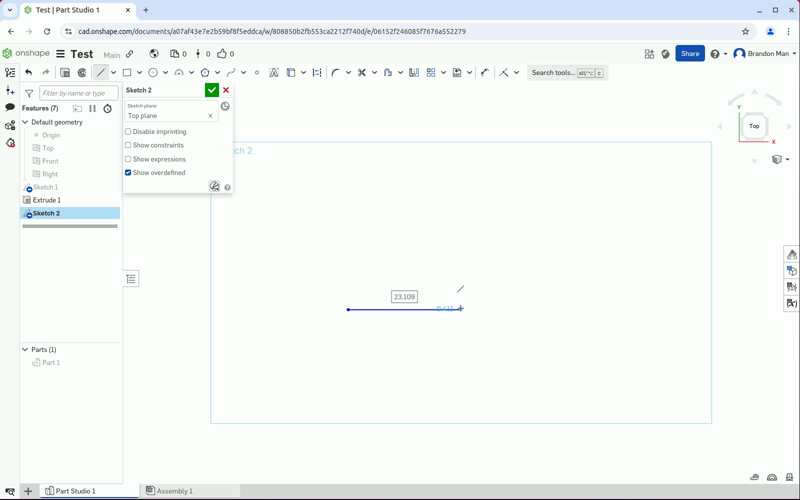
scroll(6)
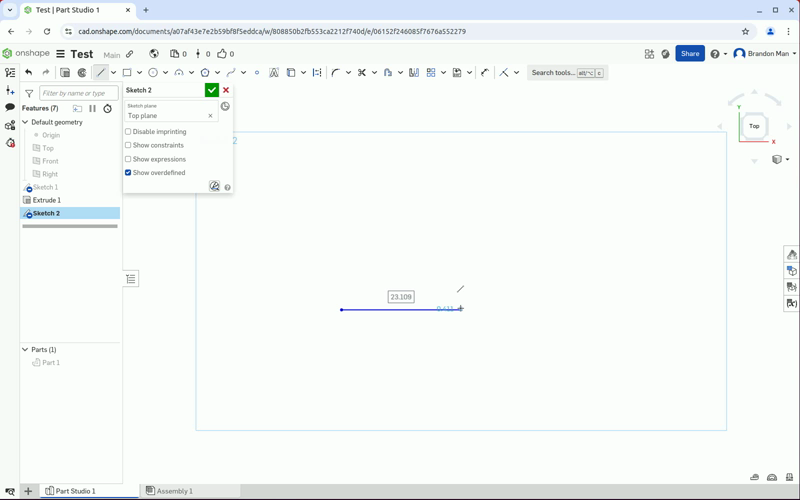
scroll(6)
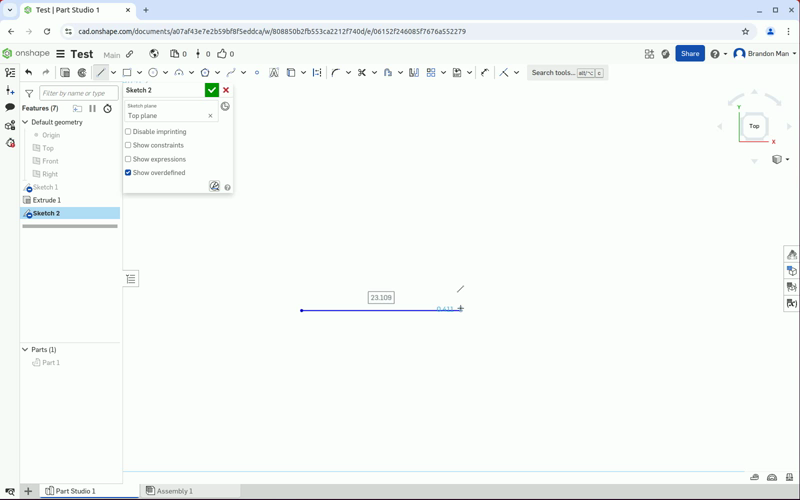
scroll(6)
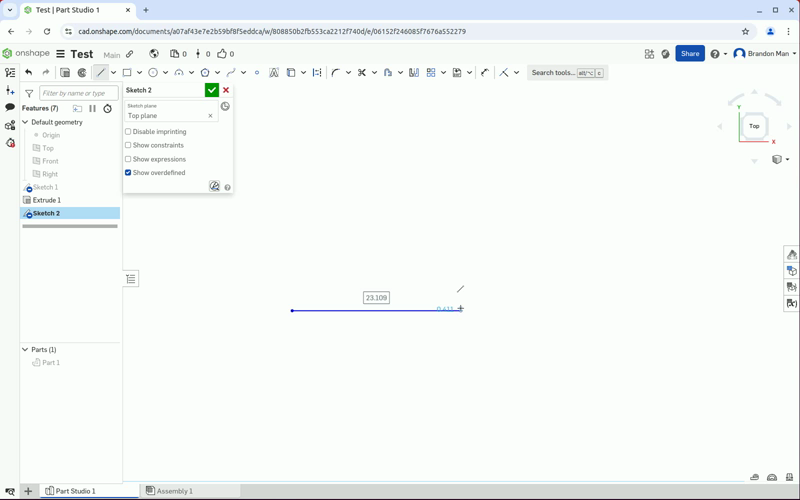
scroll(6)
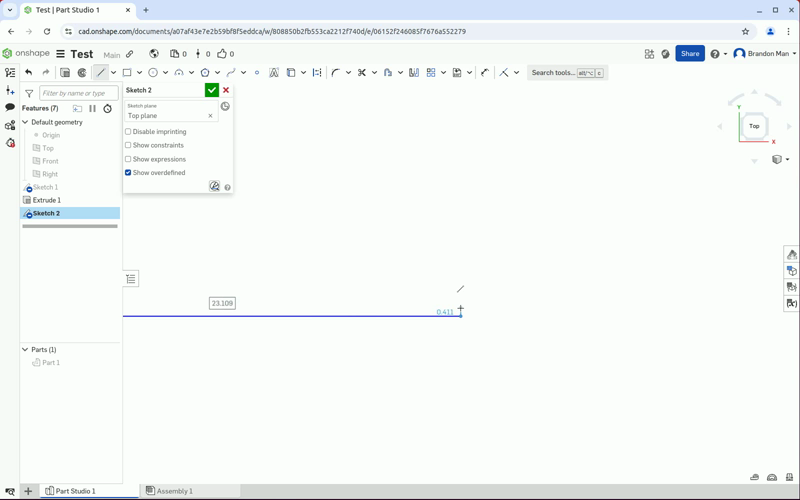
scroll(6)
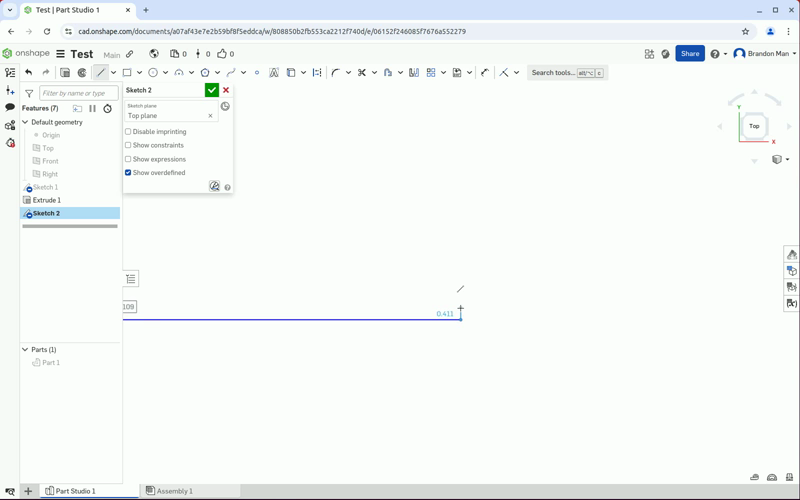
scroll(6)
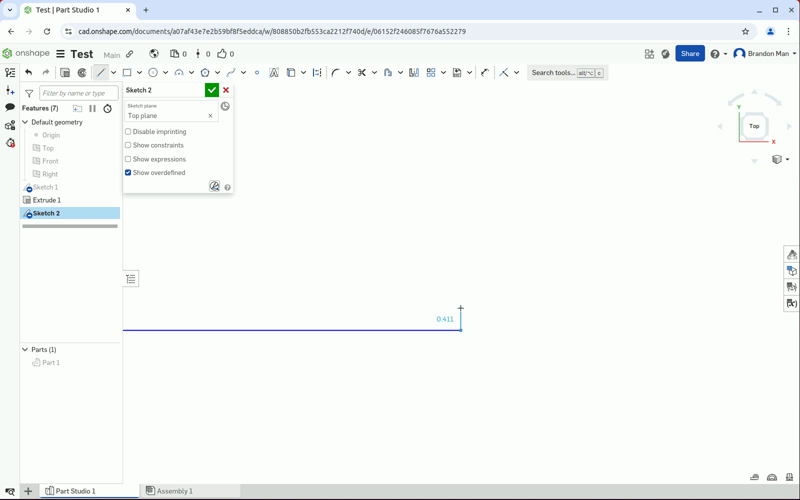
click(460, 307)
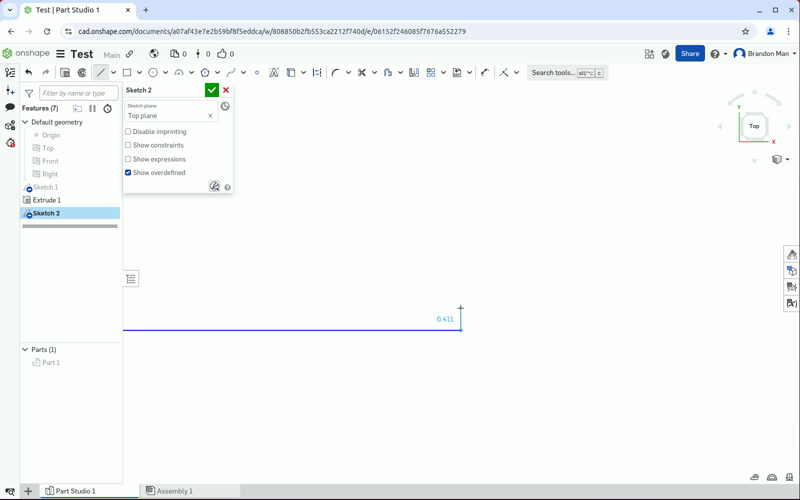
scroll(-6)
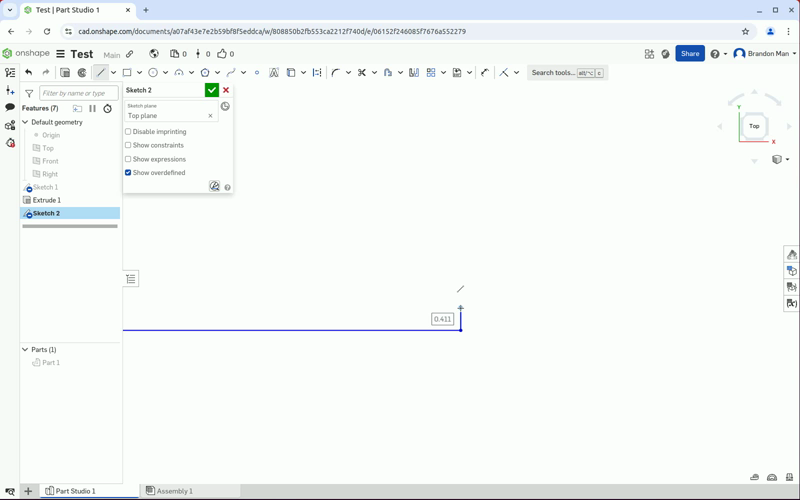
scroll(-6)
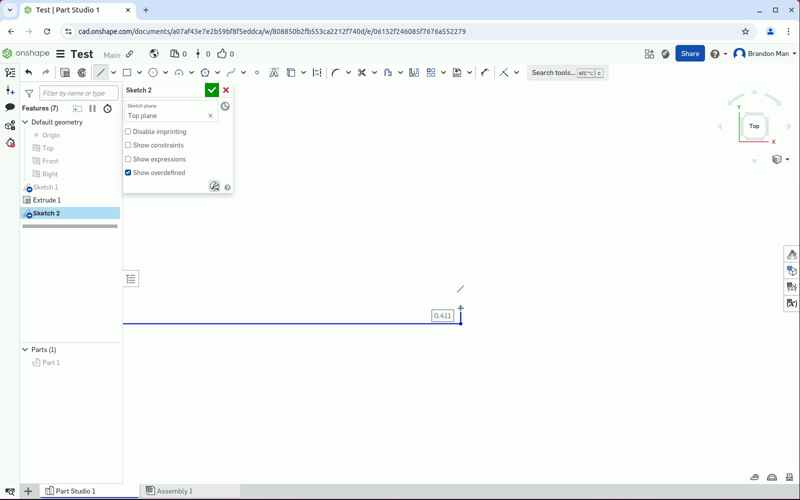
scroll(-6)
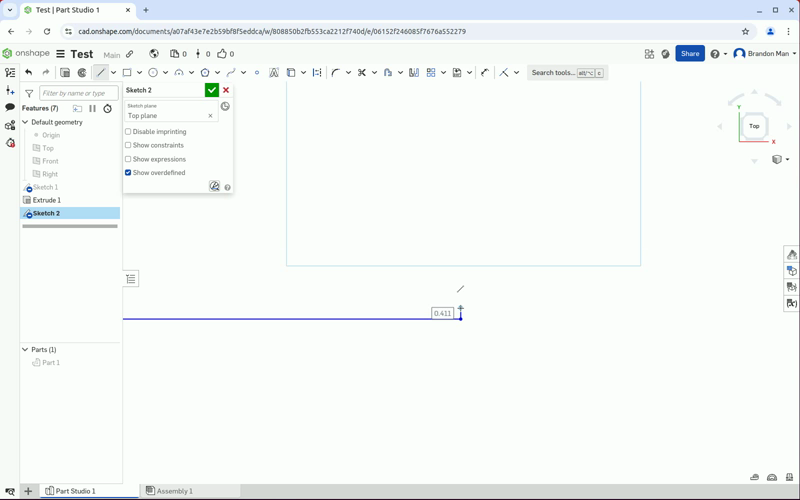
scroll(-6)
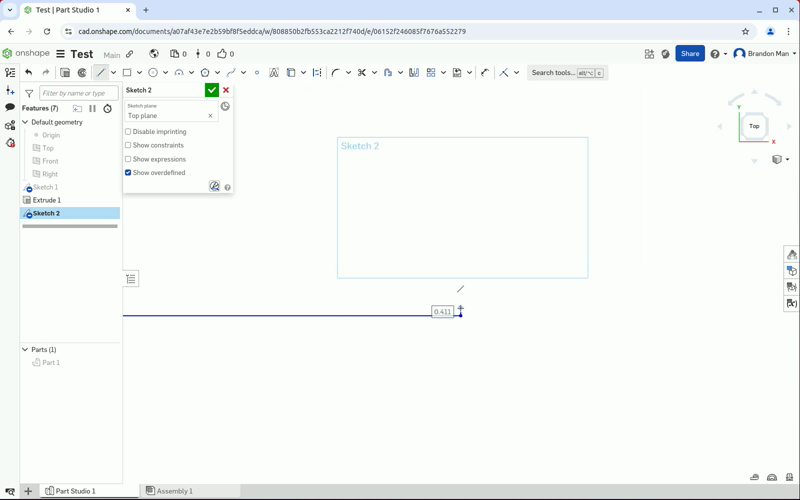
scroll(-6)
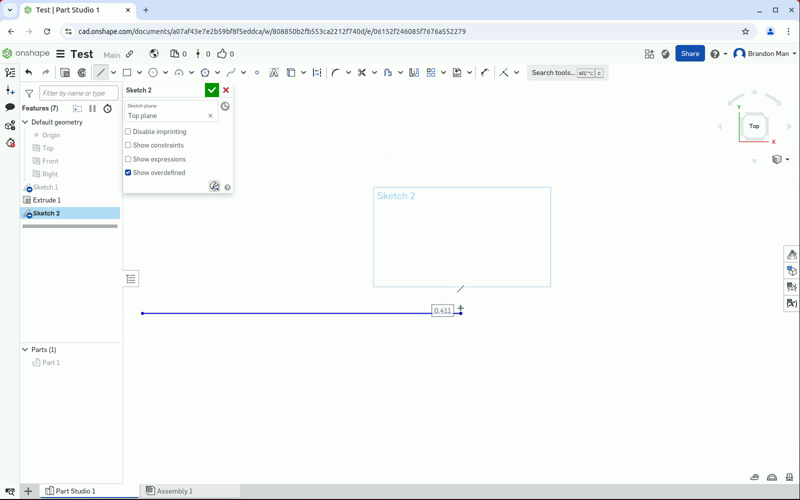
scroll(-6)
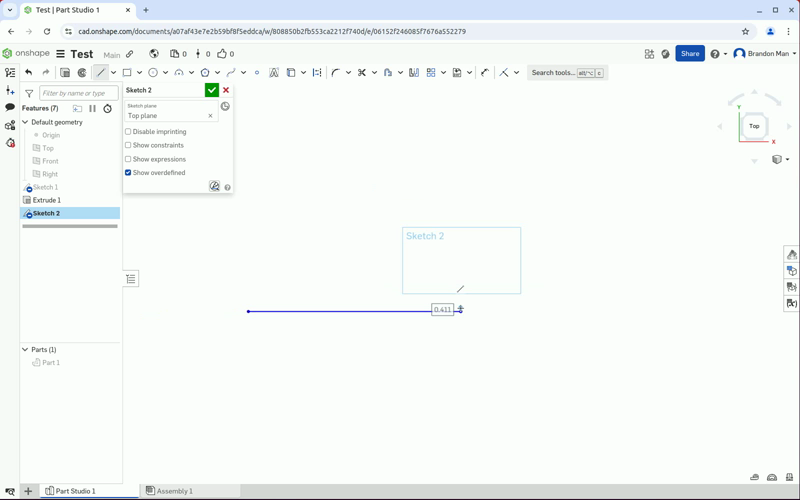
scroll(-6)
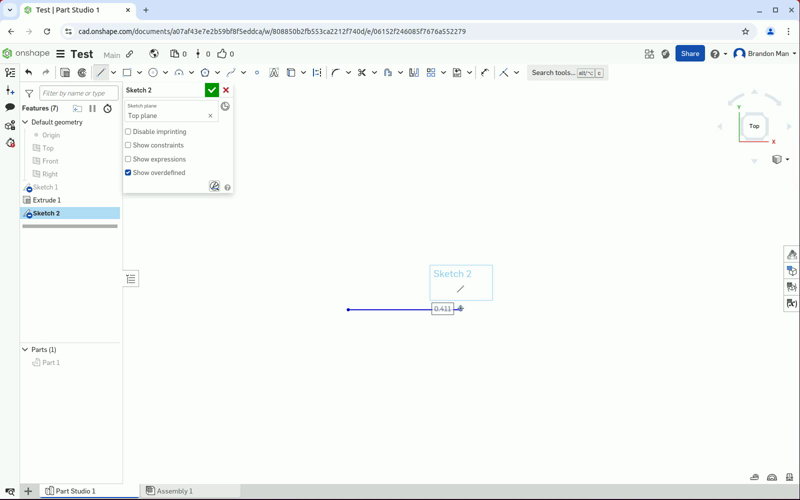
key_up(shift)
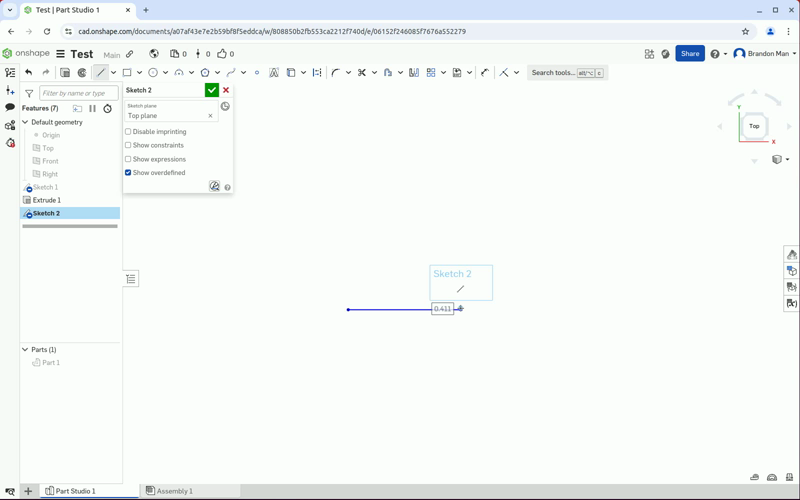
key_down(shift)
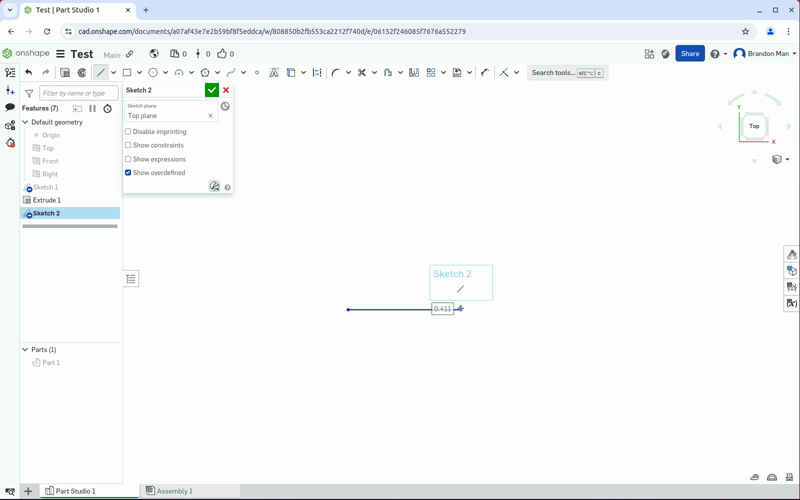
mouse_move(350, 307)
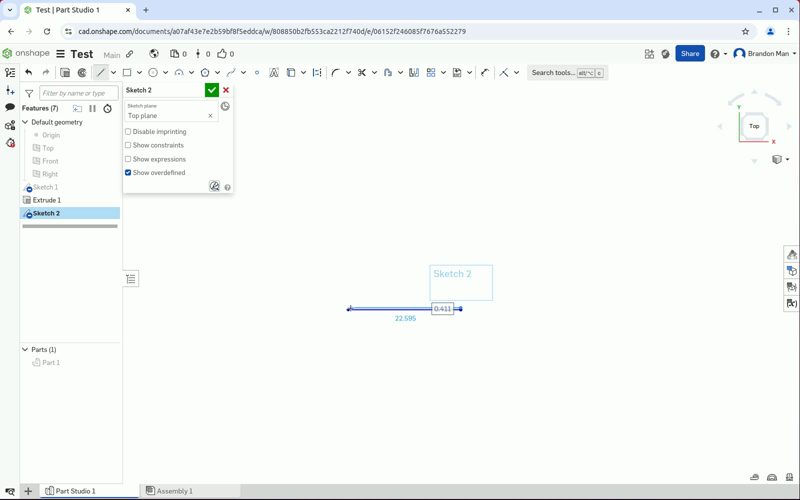
scroll(6)
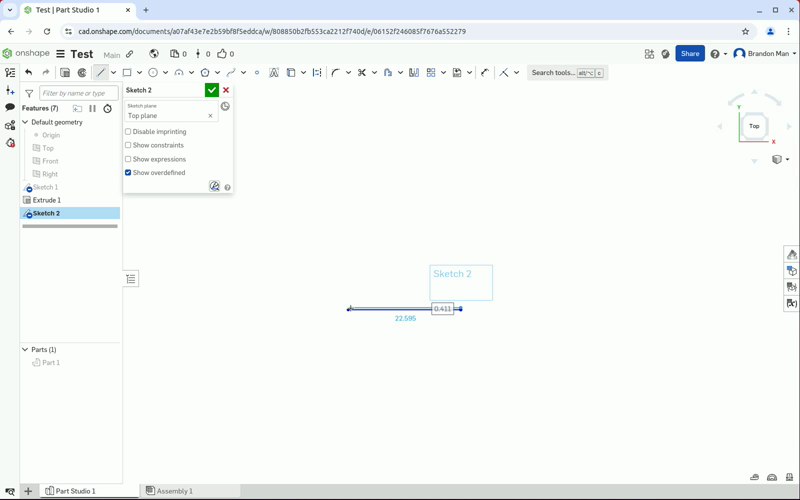
scroll(6)
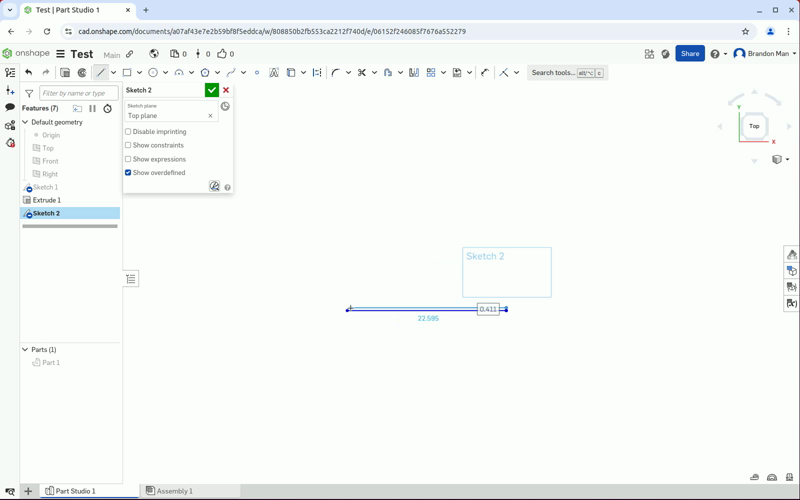
scroll(6)
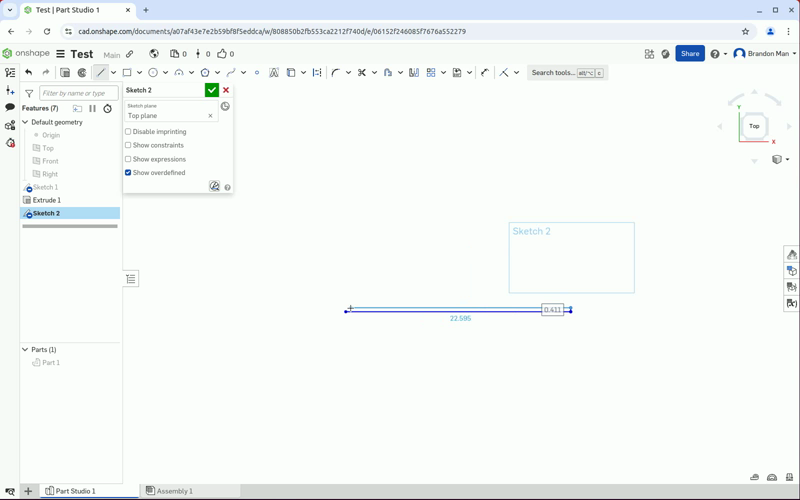
scroll(6)
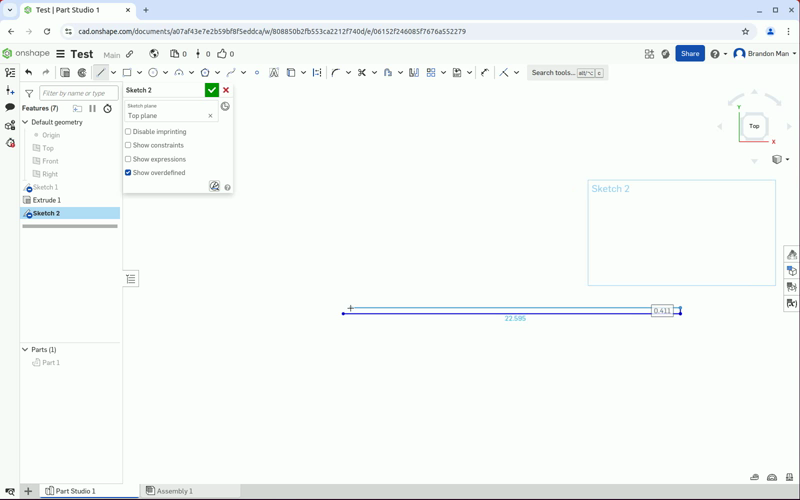
scroll(6)
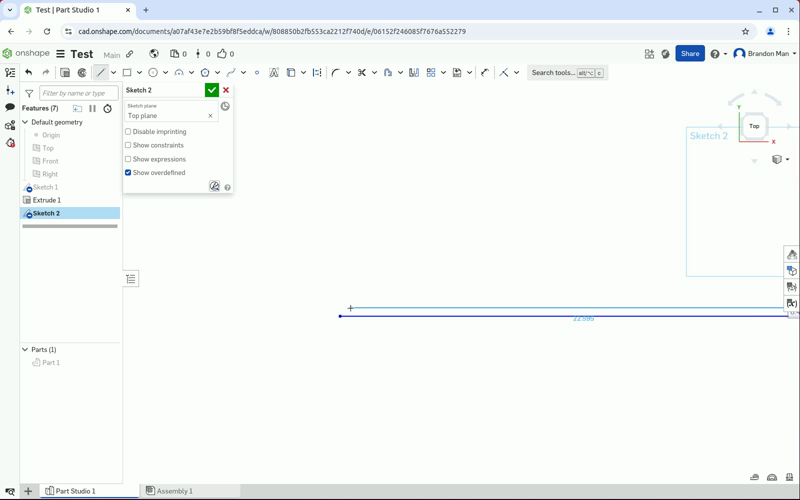
scroll(6)
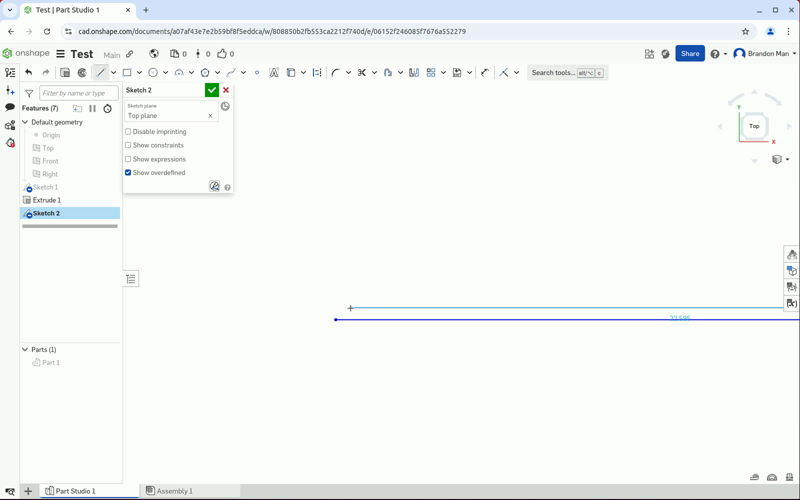
scroll(6)
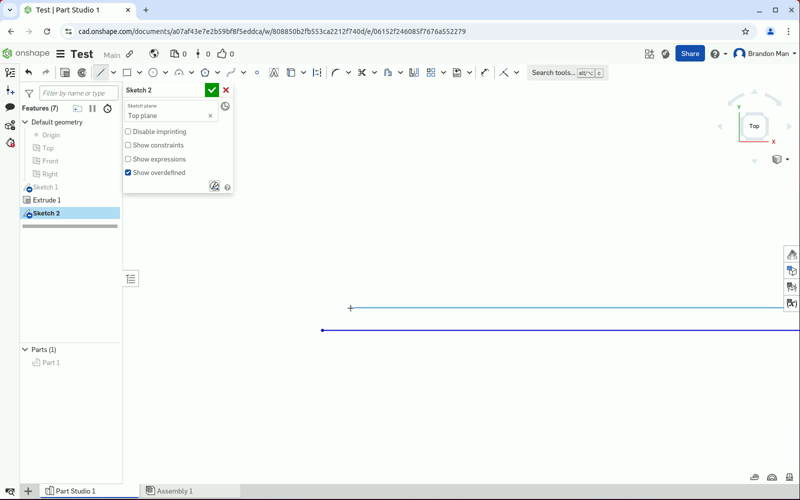
click(350, 307)
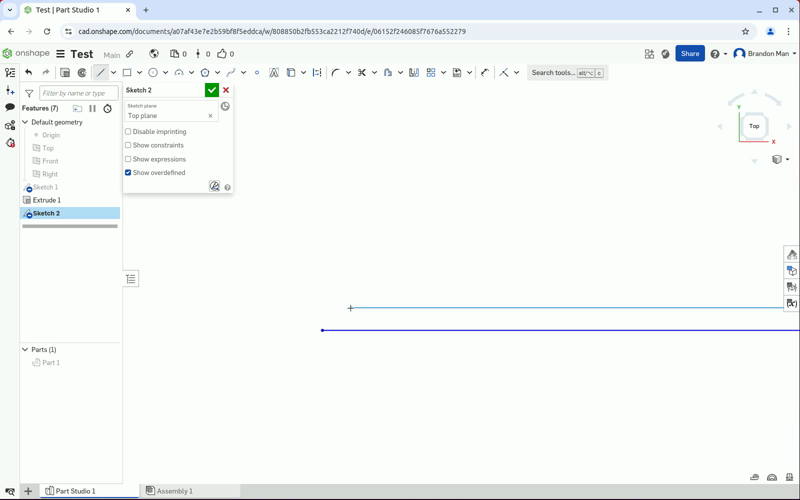
scroll(-6)
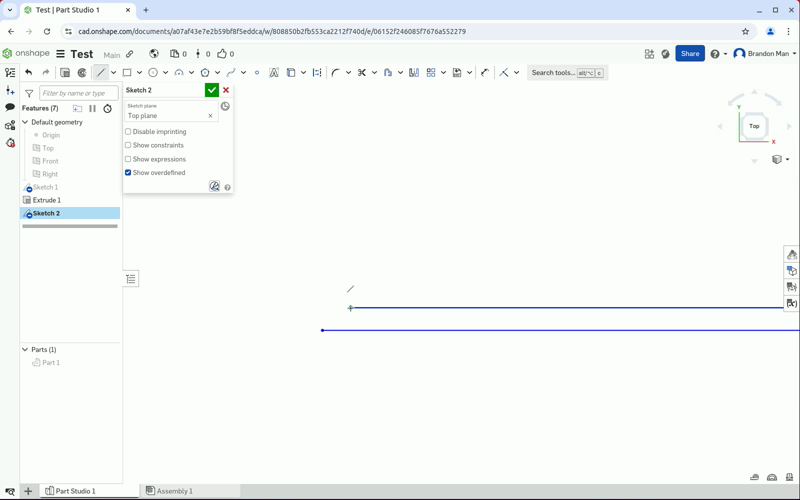
scroll(-6)
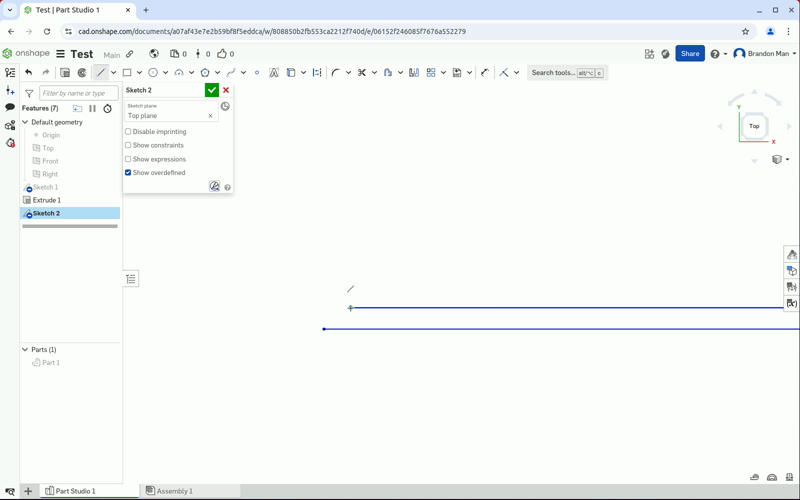
scroll(-6)
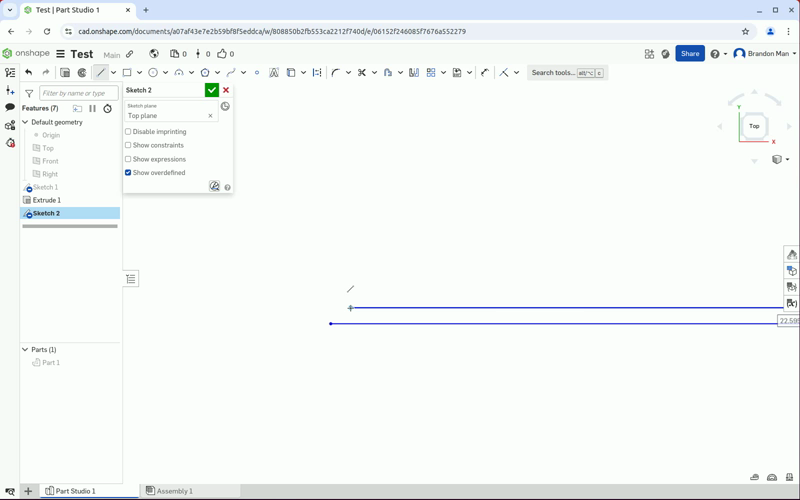
scroll(-6)
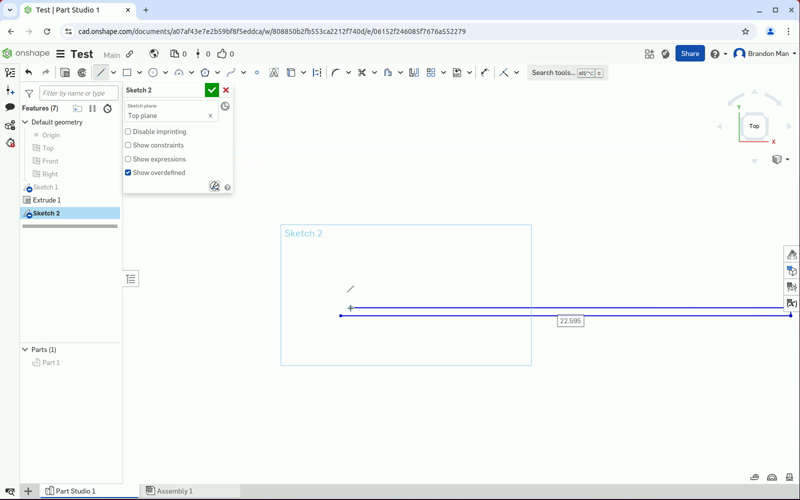
scroll(-6)
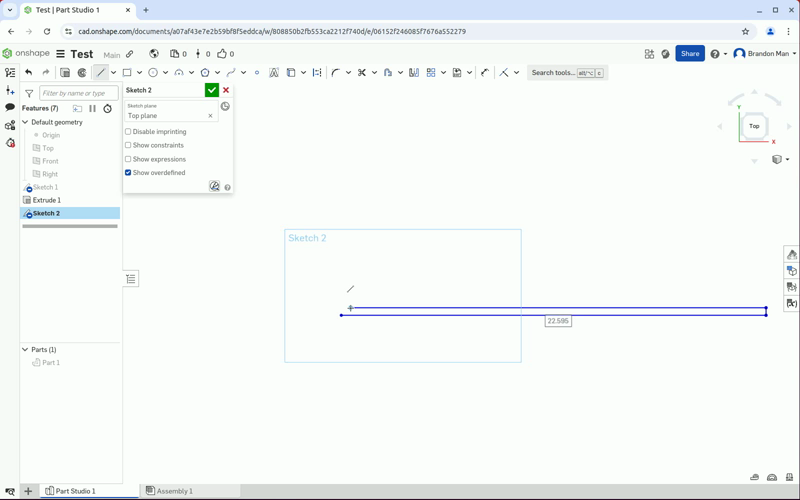
scroll(-6)
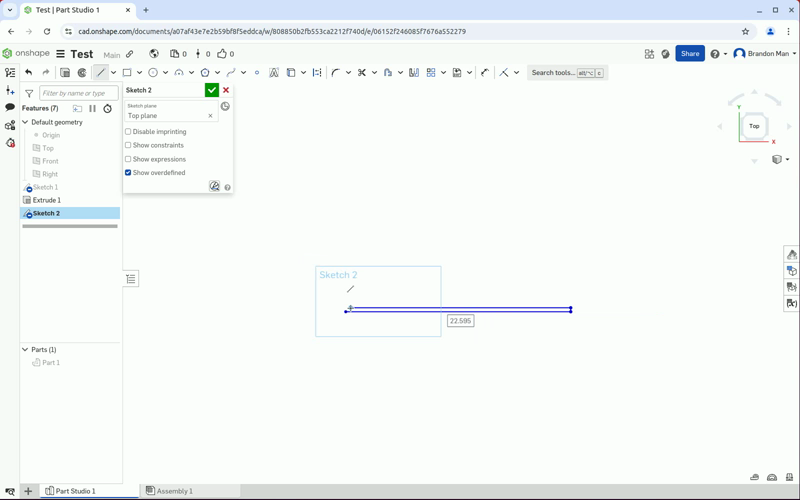
scroll(-6)
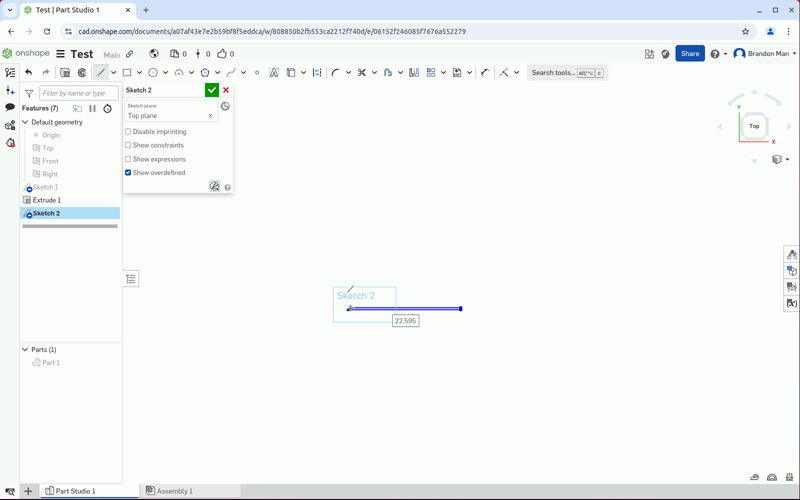
key_up(shift)
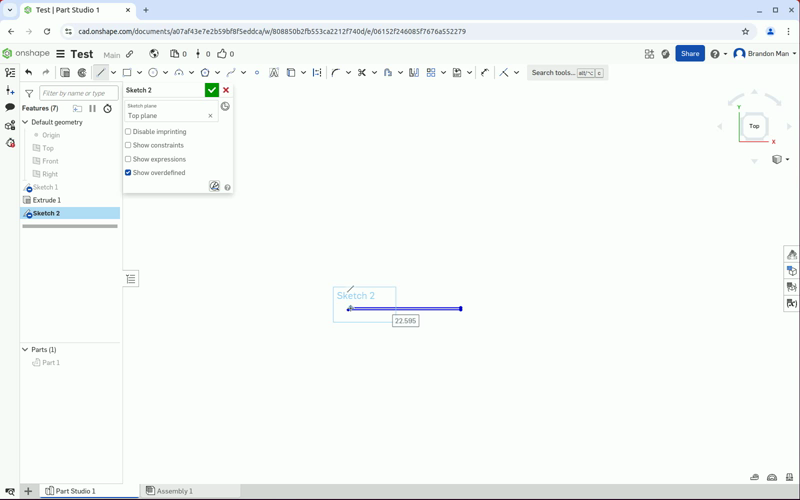
key_down(shift)
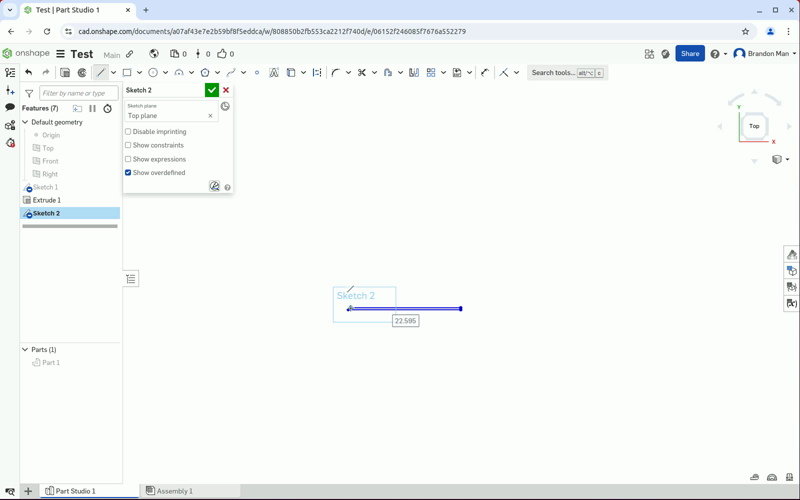
mouse_move(380, 307)
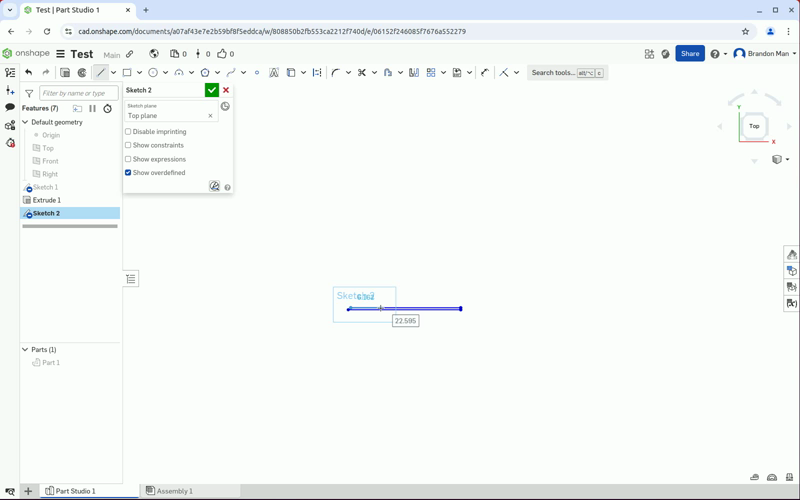
mouse_move(350, 283)
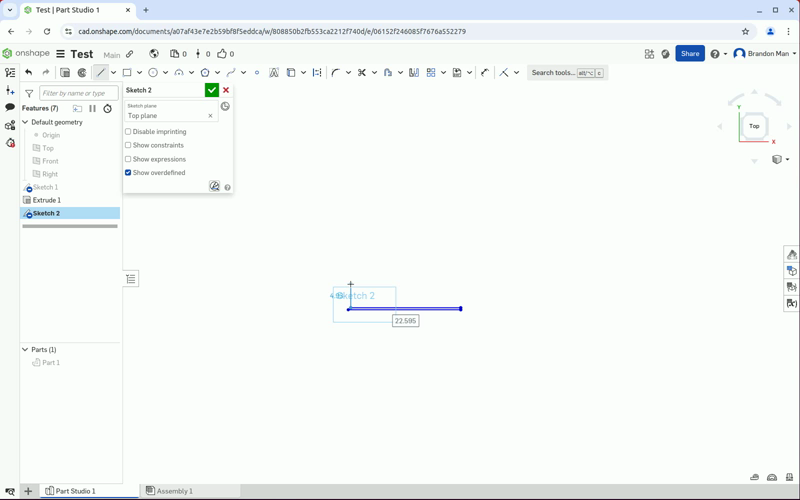
click(350, 283)
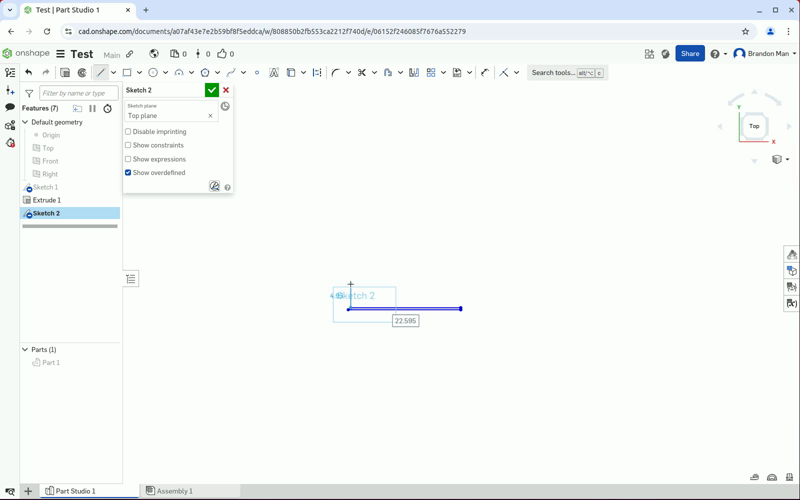
key_up(shift)
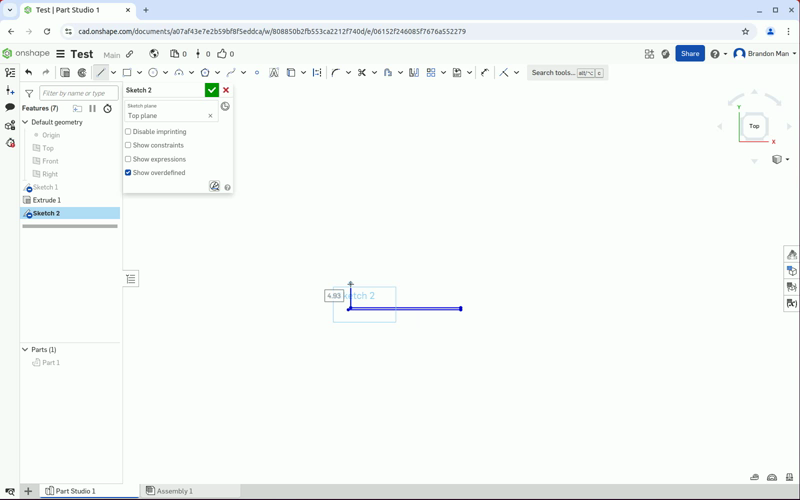
key_down(shift)
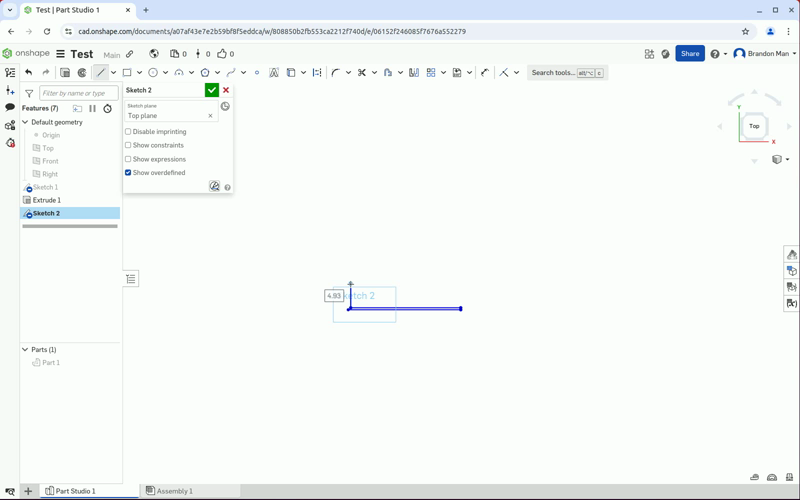
mouse_move(380, 283)
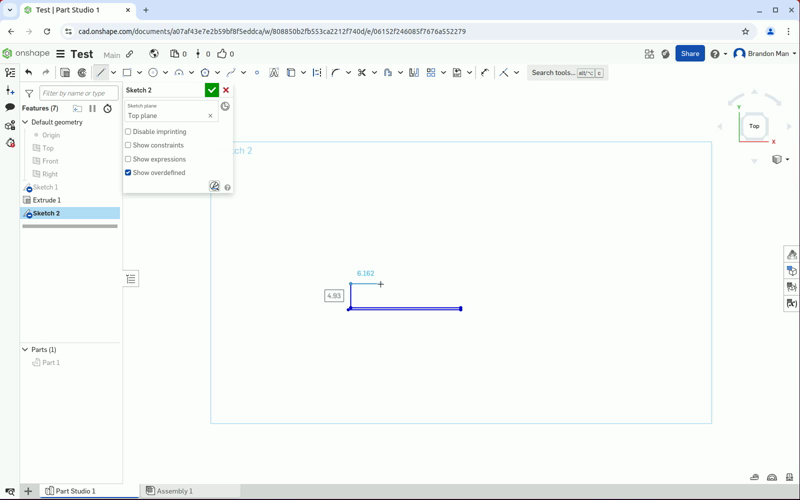
mouse_move(350, 260)
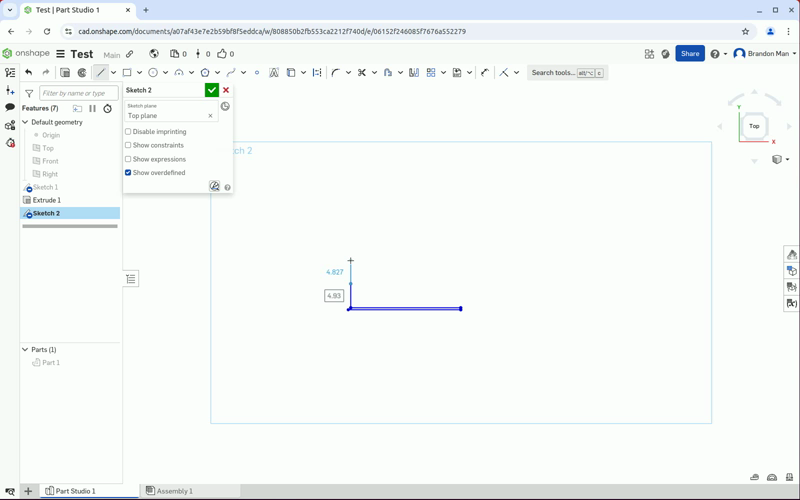
click(350, 260)
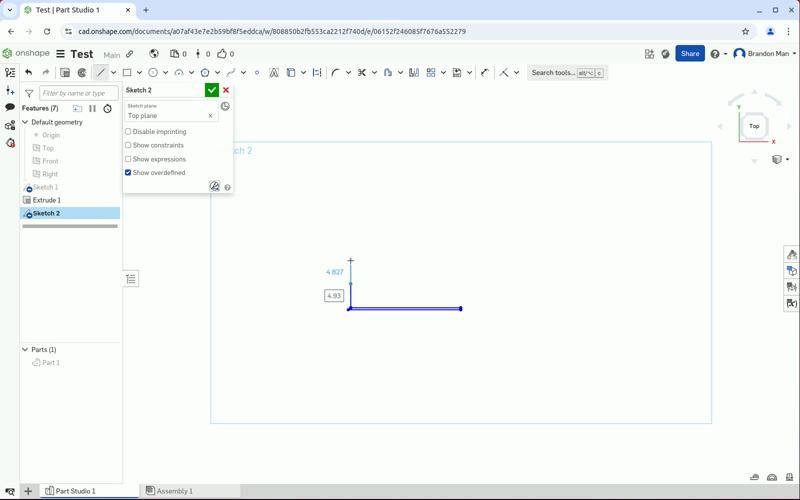
key_up(shift)
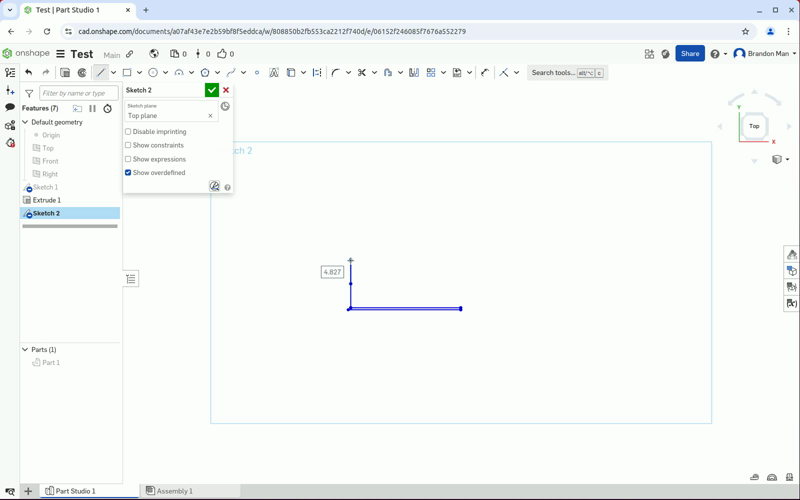
key_down(shift)
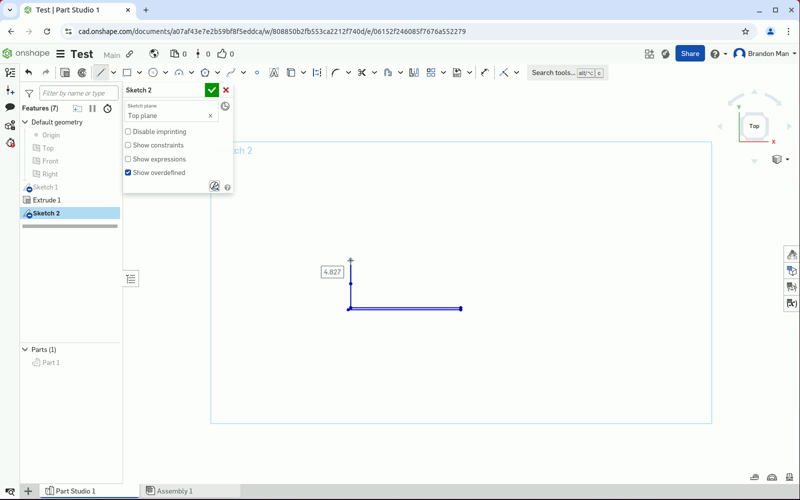
mouse_move(460, 260)
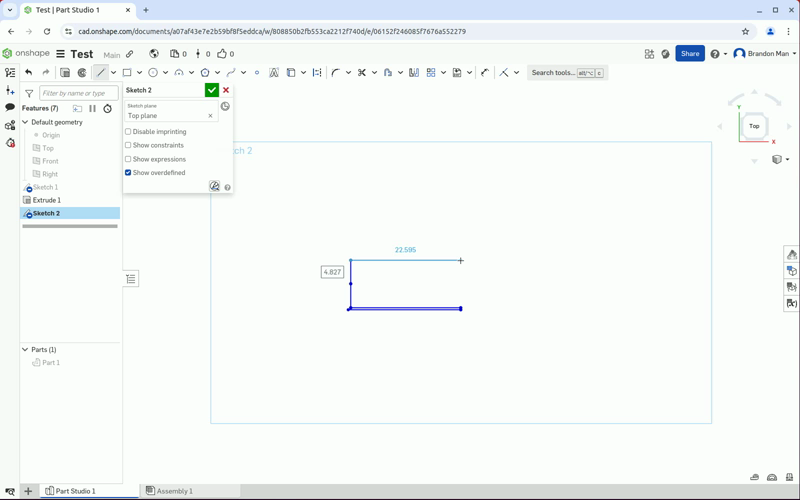
click(460, 260)
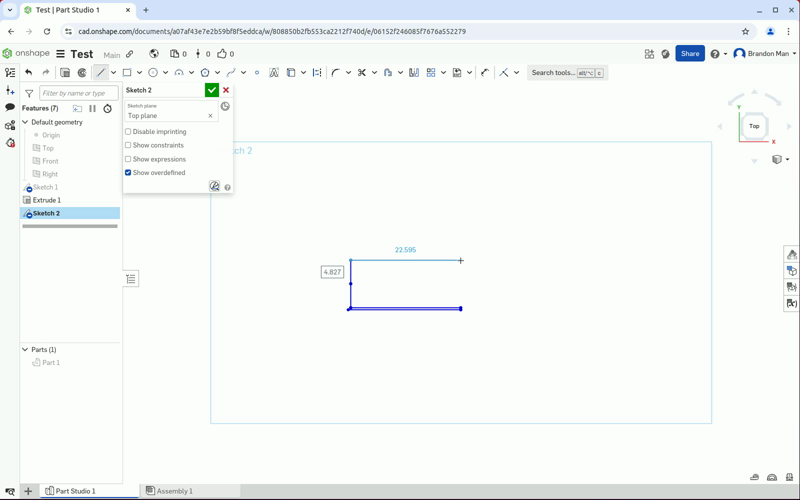
key_up(shift)
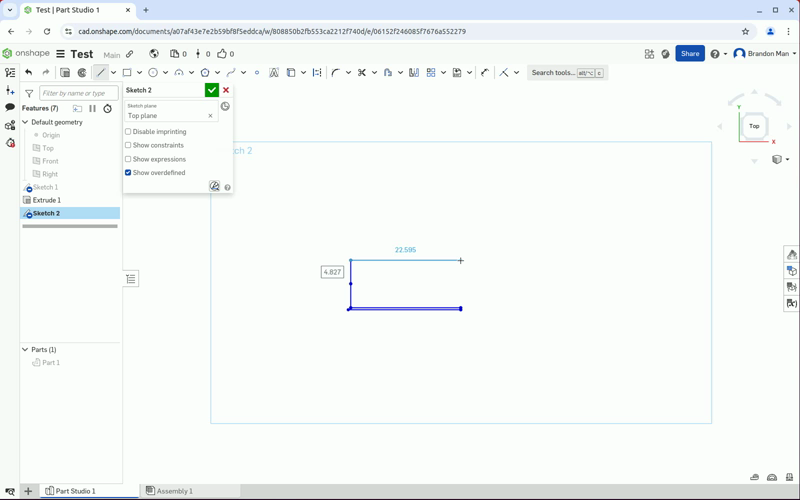
key_down(shift)
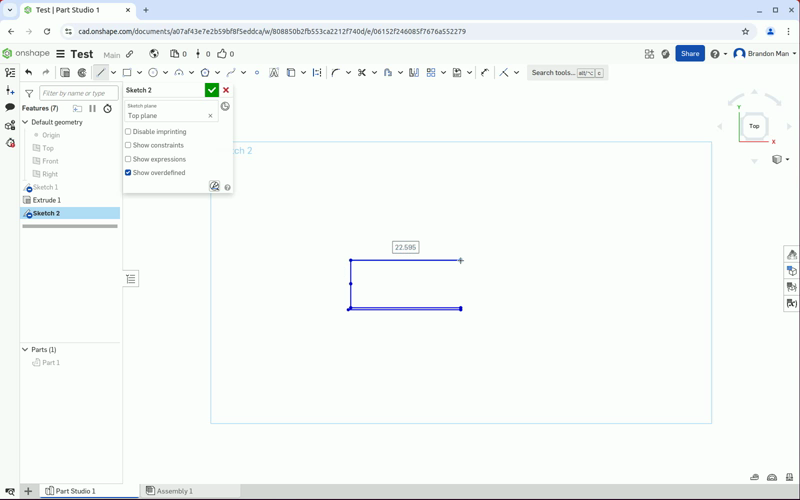
mouse_move(490, 260)
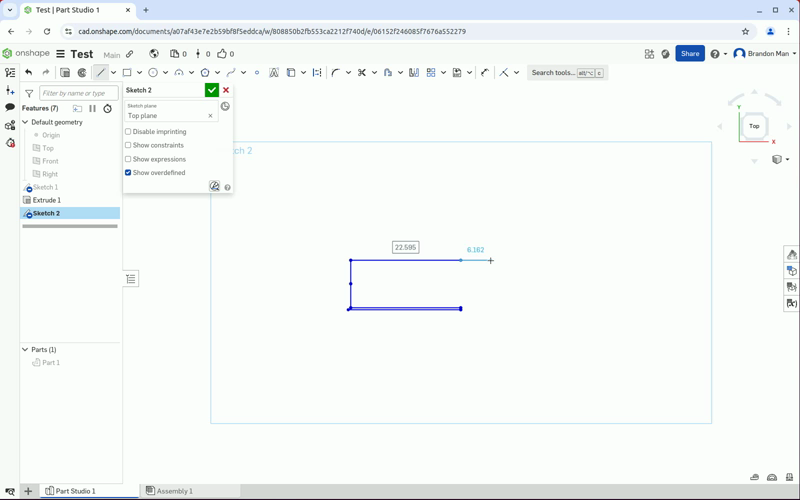
mouse_move(460, 256)
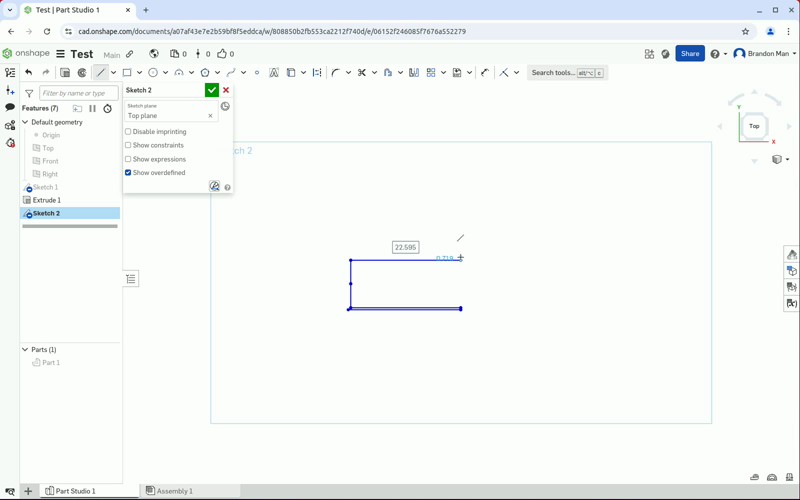
scroll(6)
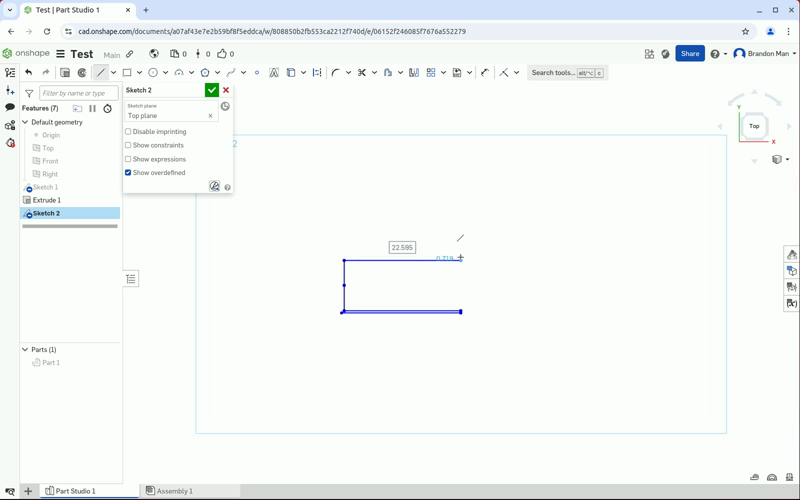
scroll(6)
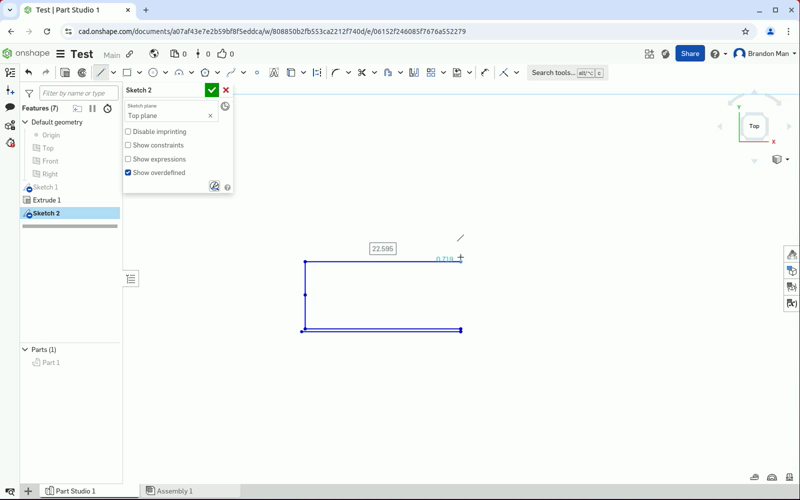
scroll(6)
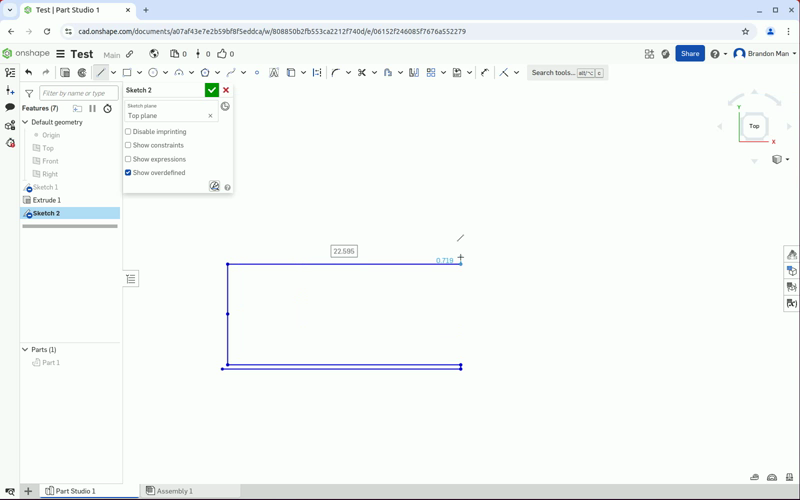
scroll(6)
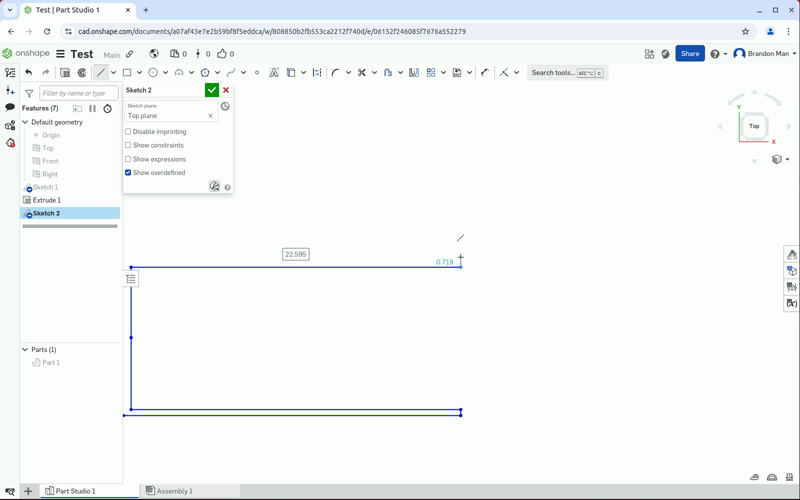
scroll(6)
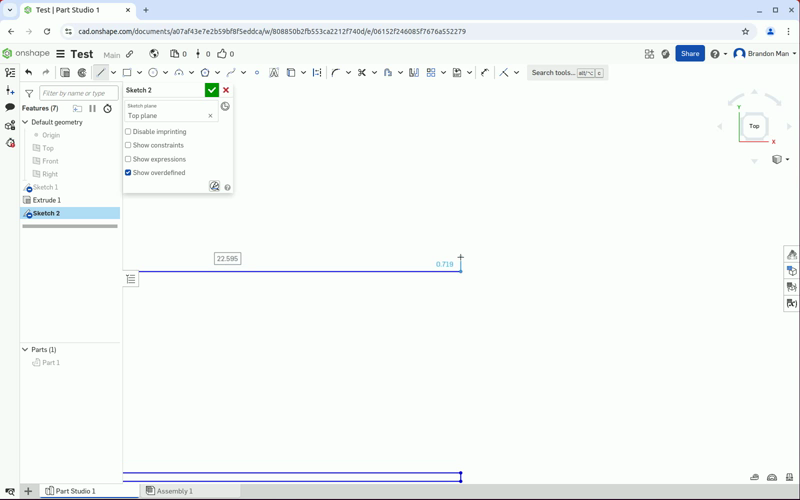
scroll(6)
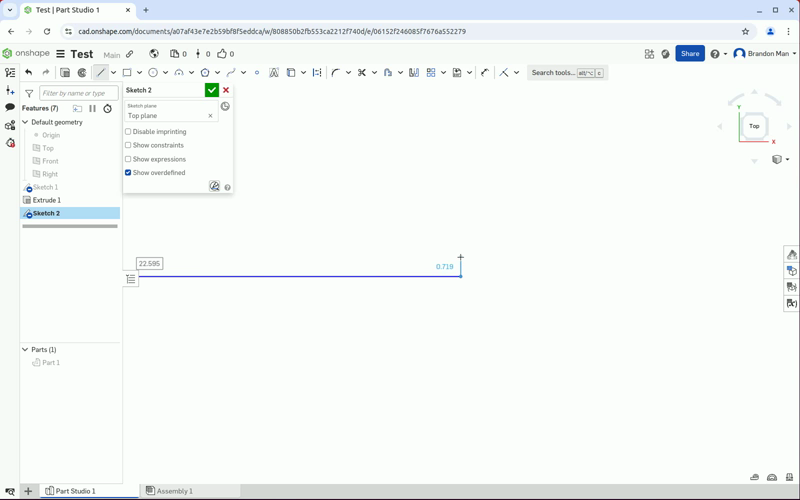
scroll(6)
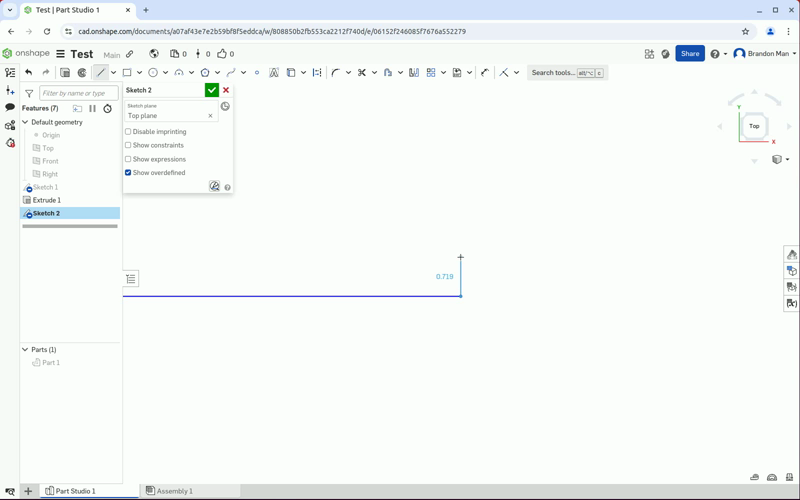
click(460, 256)
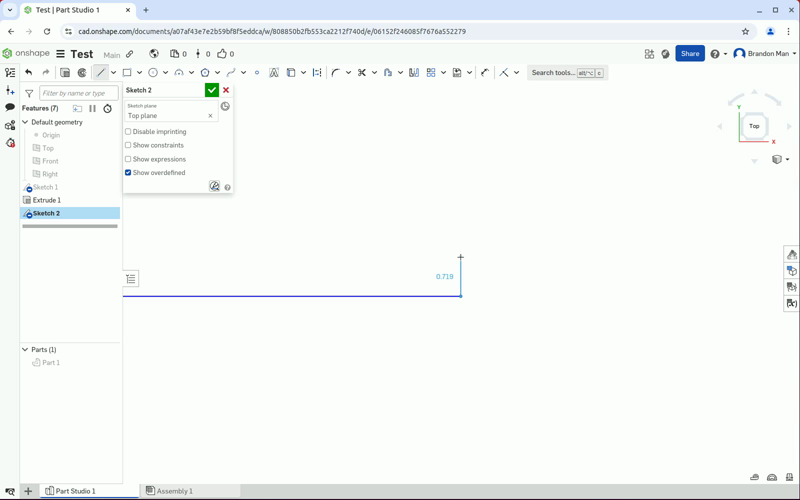
scroll(-6)
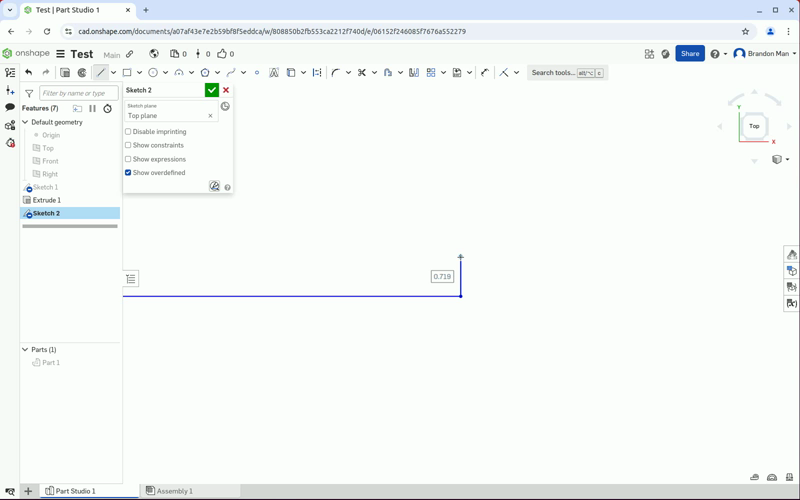
scroll(-6)
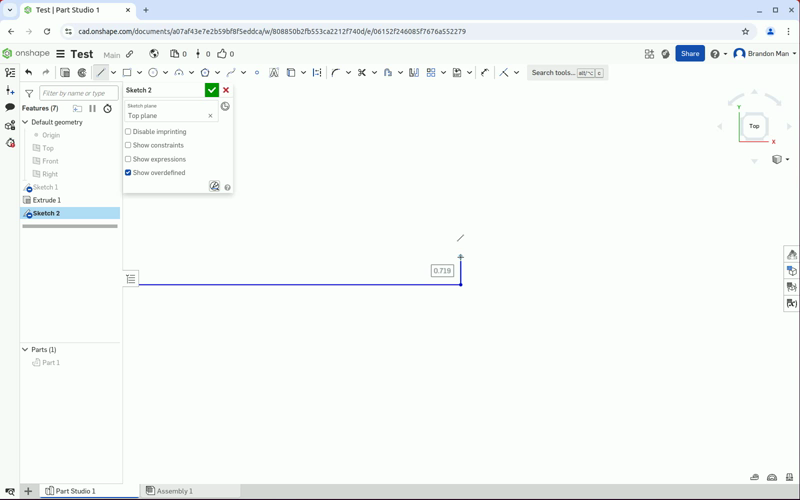
scroll(-6)
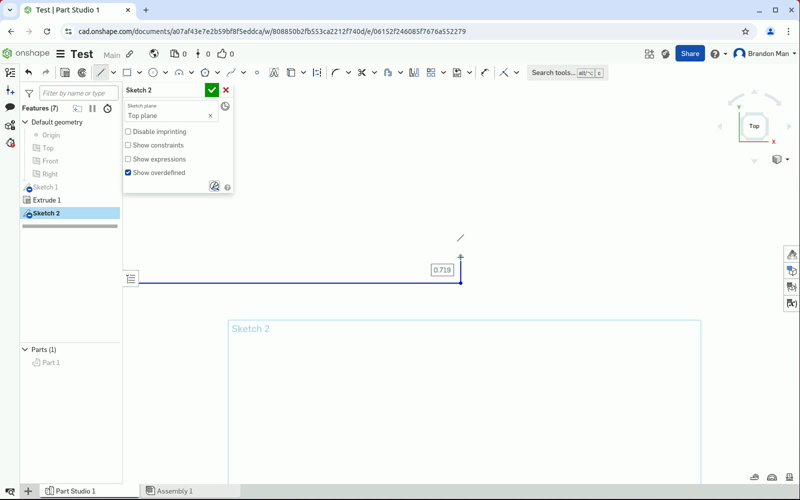
scroll(-6)
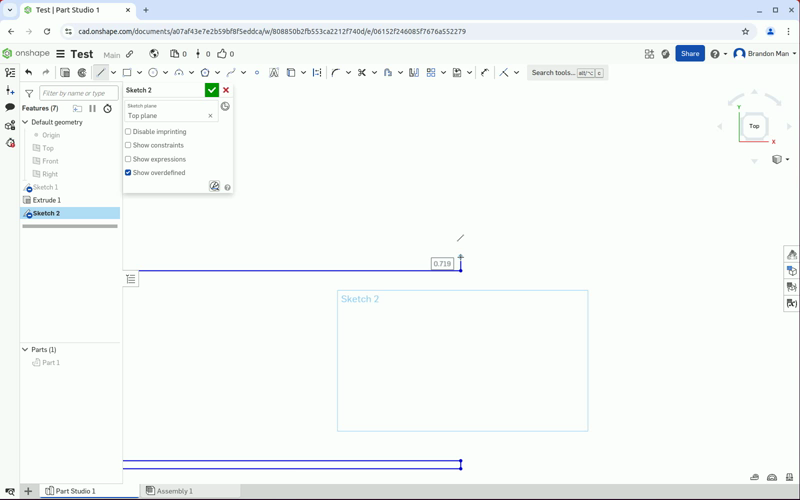
scroll(-6)
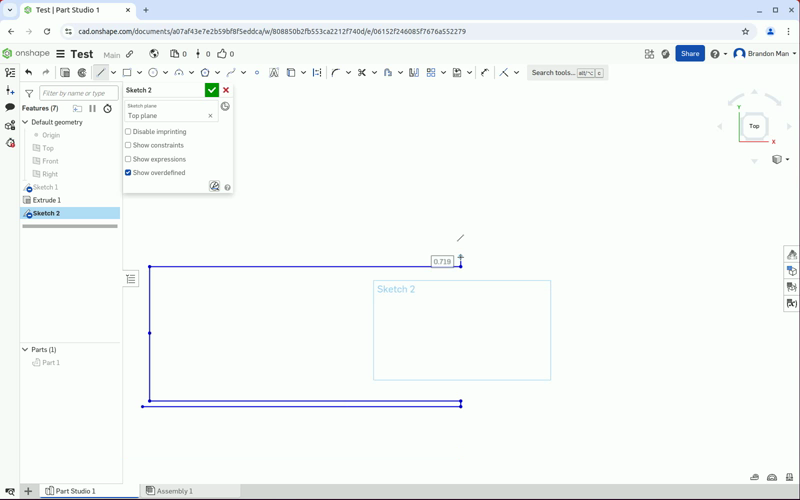
scroll(-6)
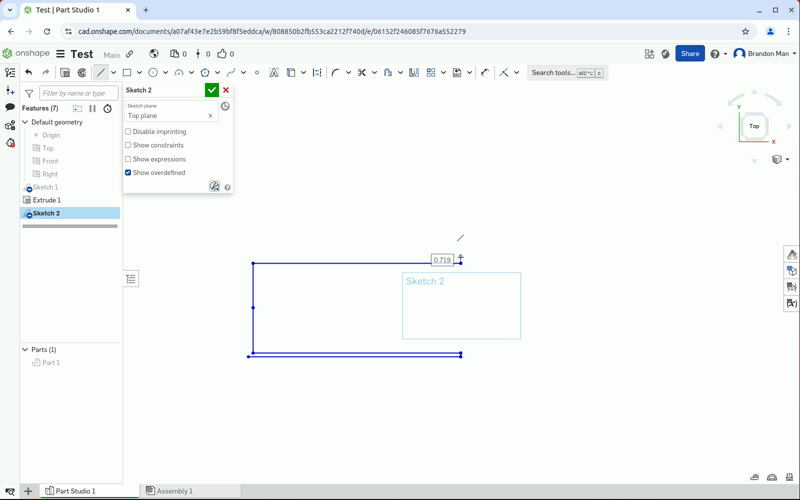
scroll(-6)
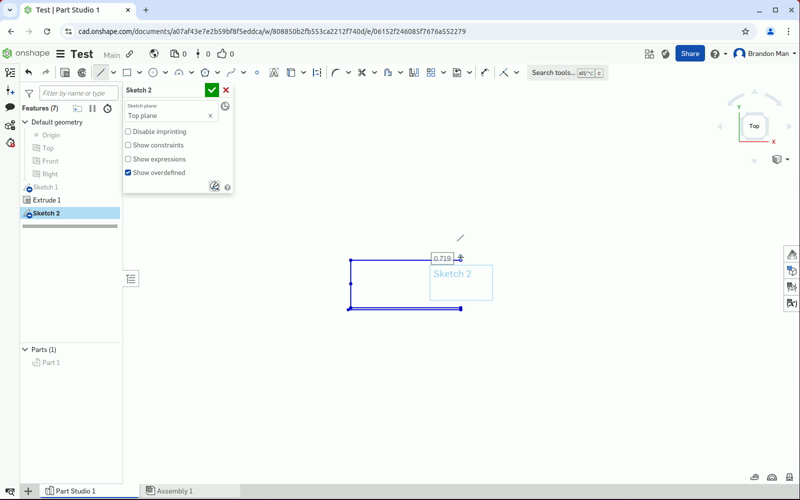
key_up(shift)
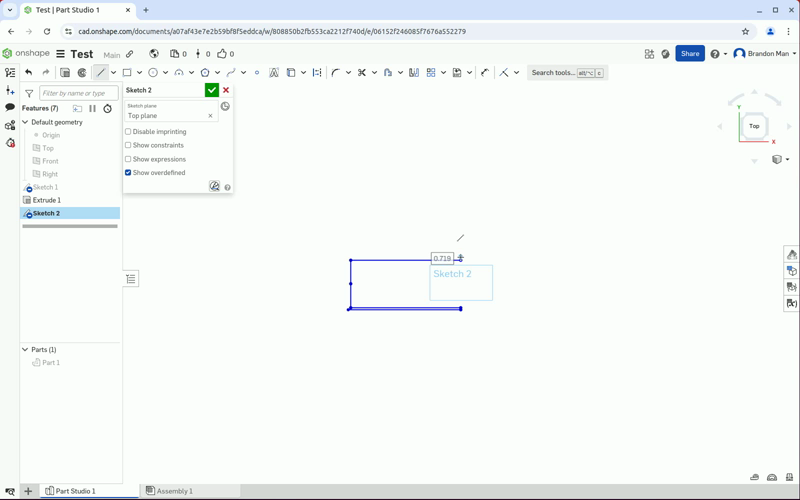
key_down(shift)
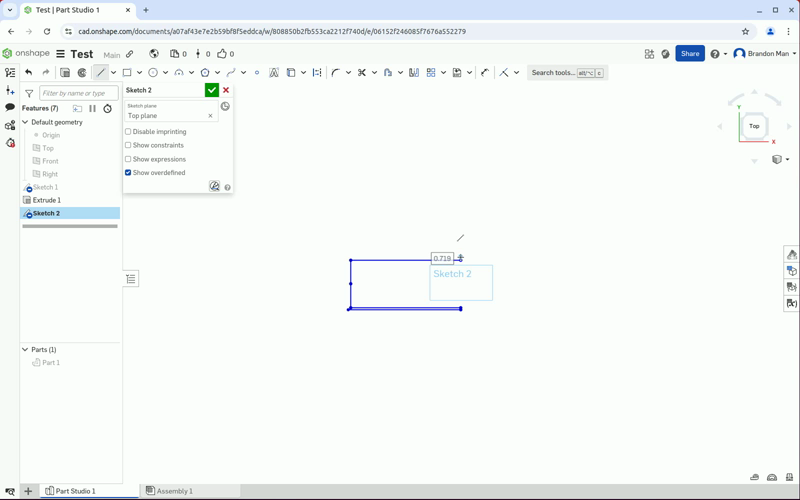
mouse_move(348, 256)
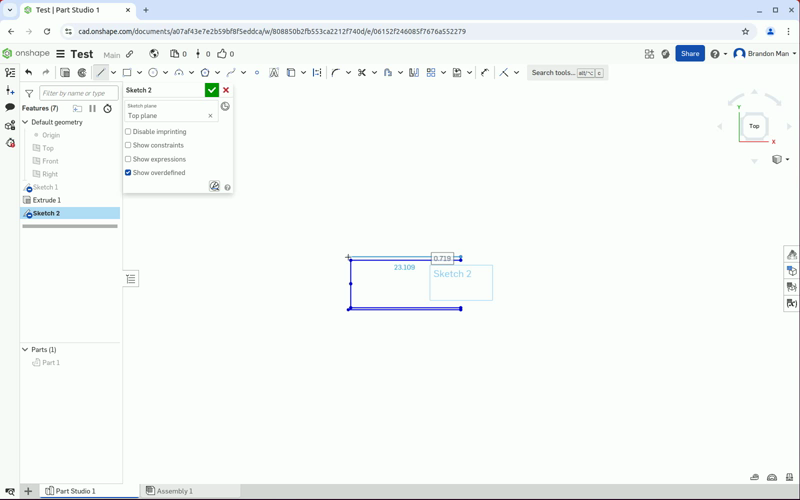
scroll(6)
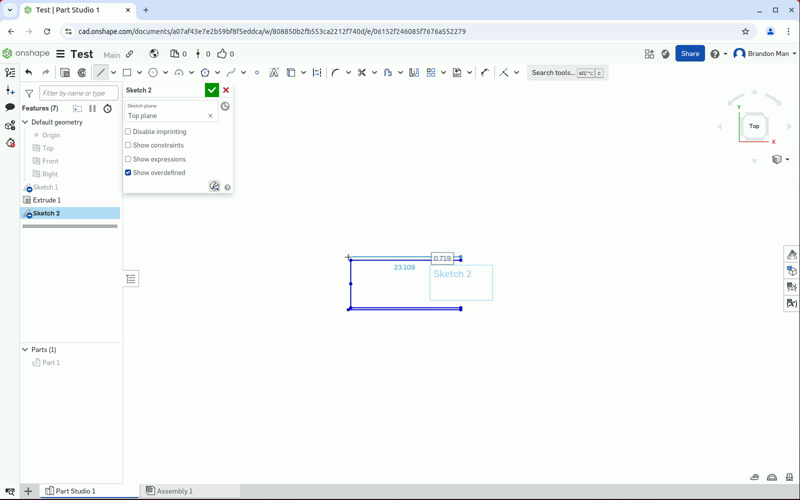
scroll(6)
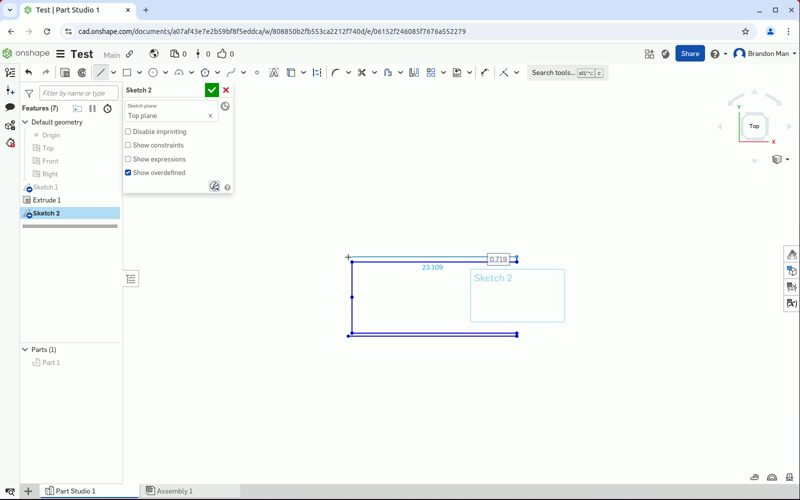
scroll(6)
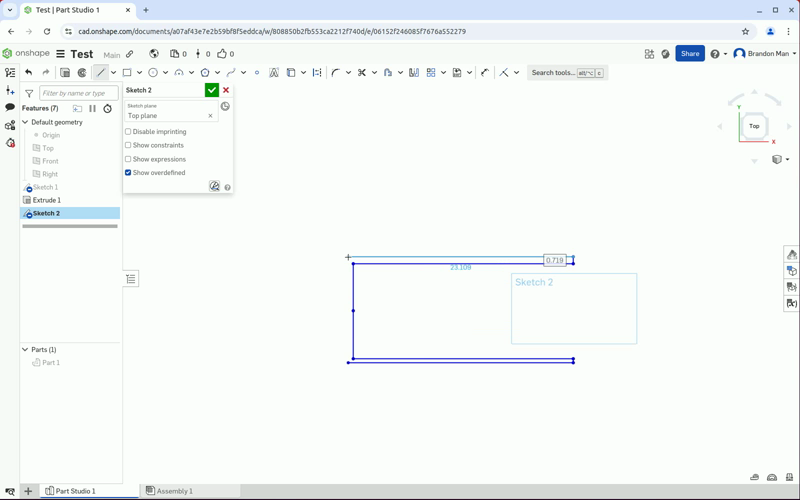
scroll(6)
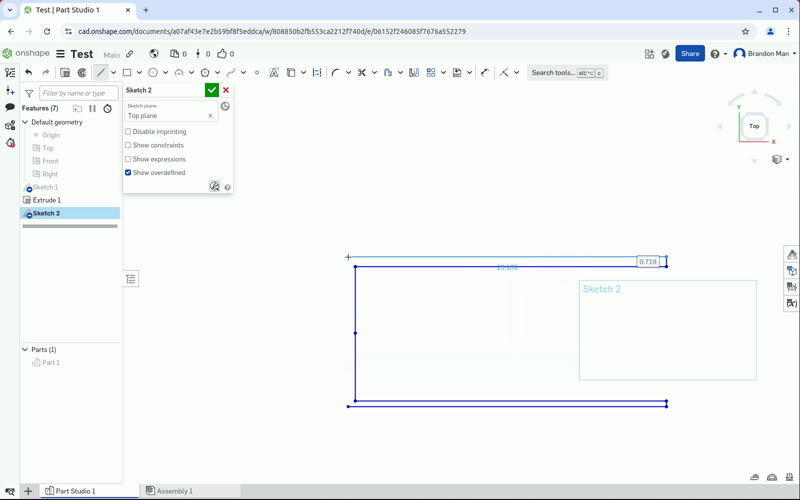
scroll(6)
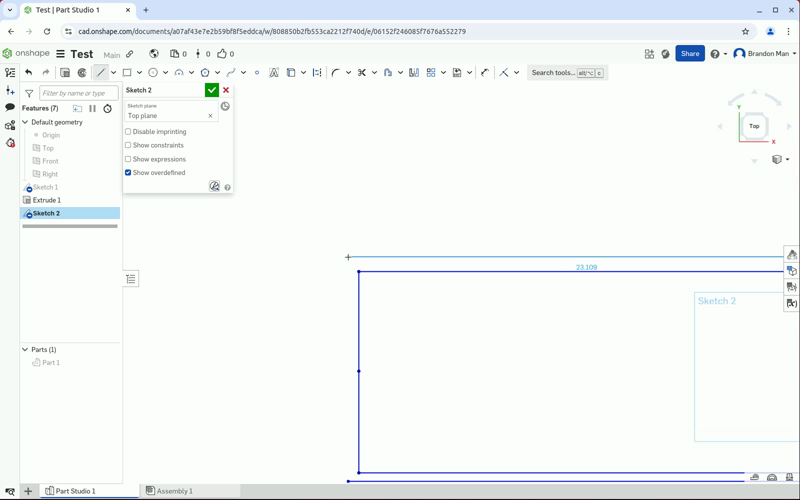
scroll(6)
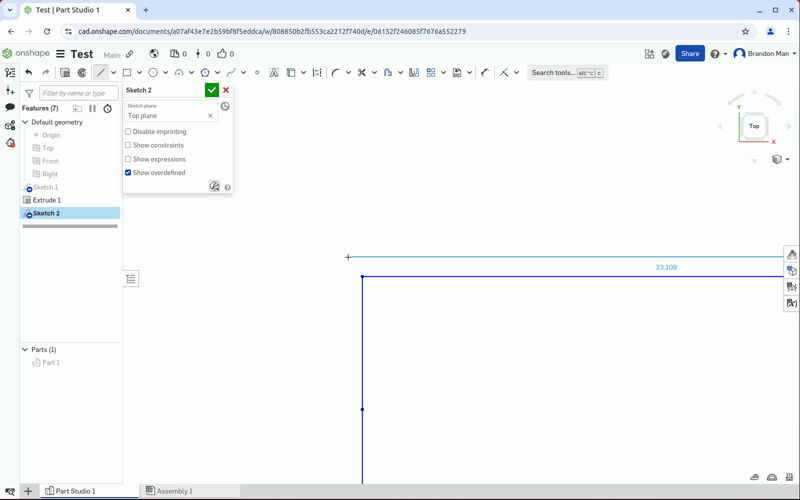
scroll(6)
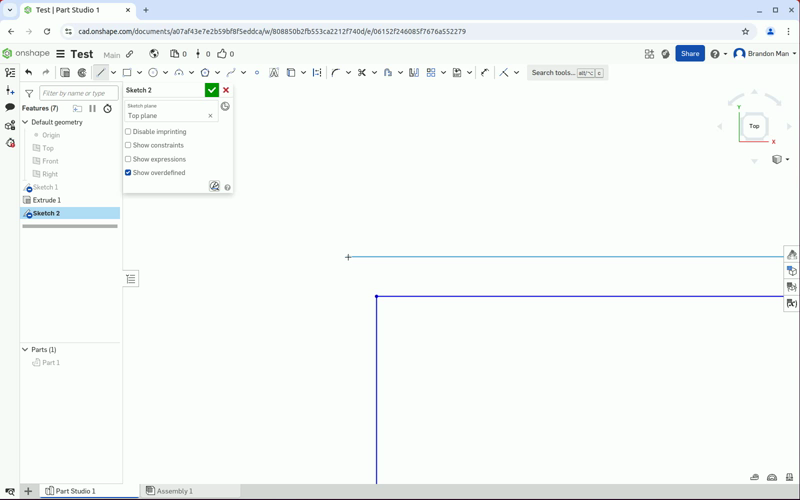
click(348, 256)
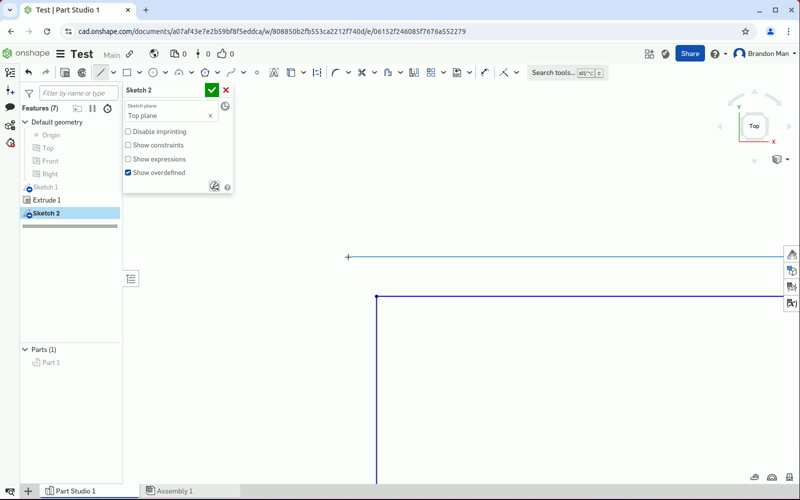
scroll(-6)
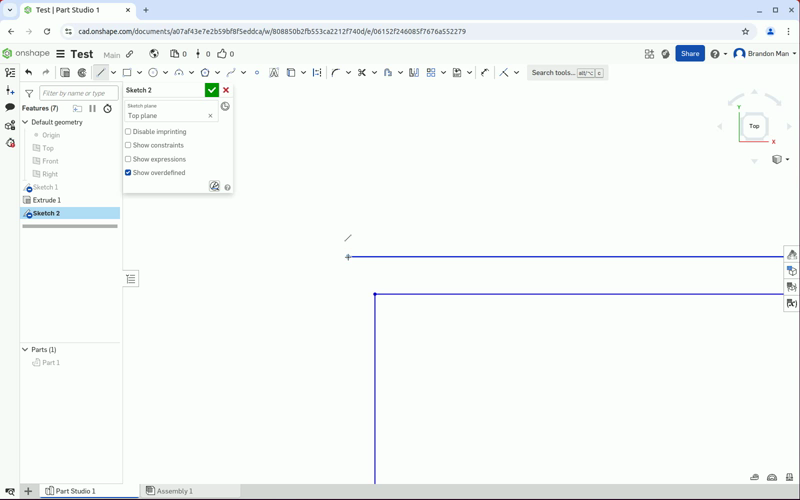
scroll(-6)
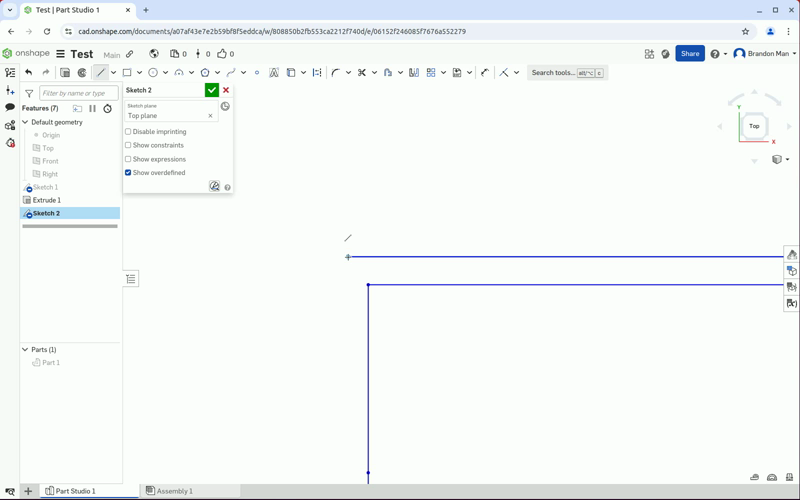
scroll(-6)
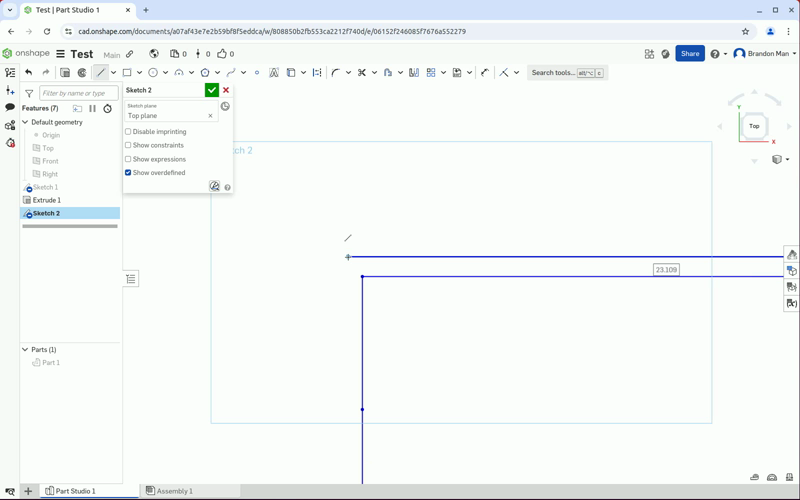
scroll(-6)
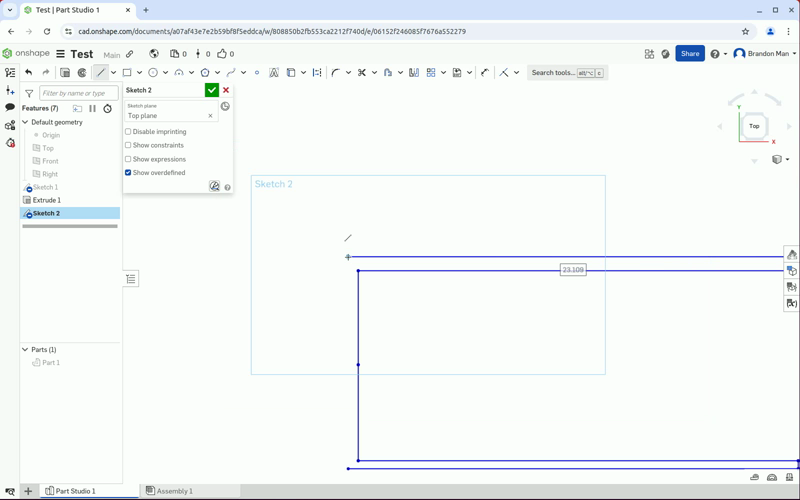
scroll(-6)
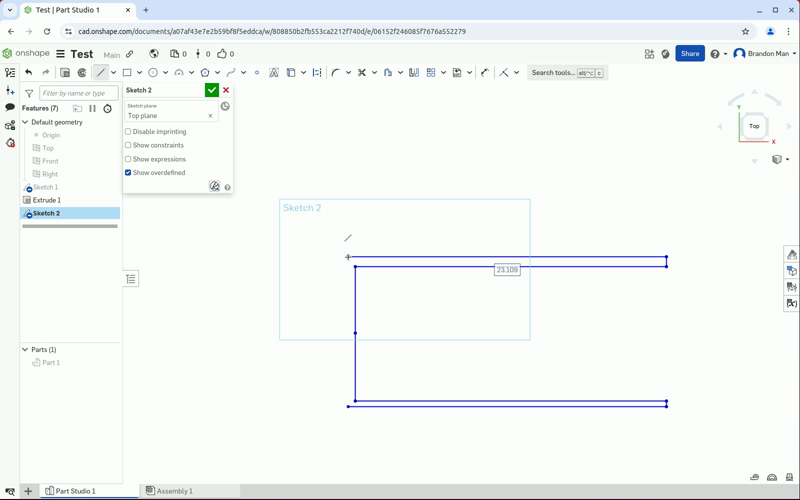
scroll(-6)
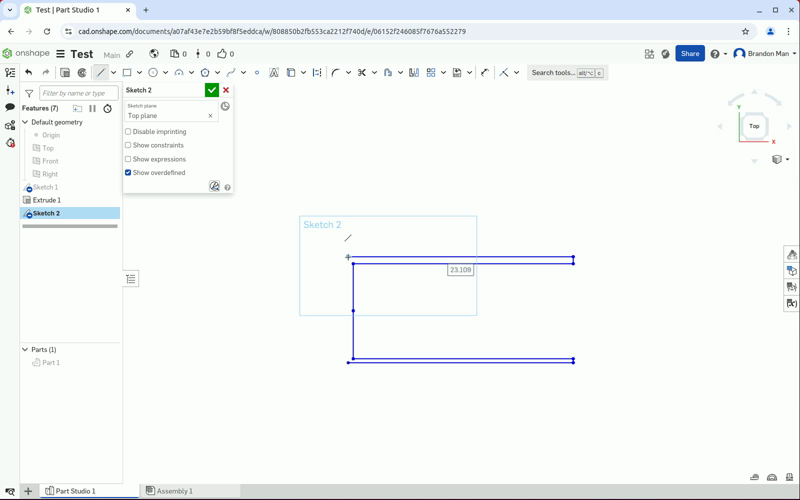
scroll(-6)
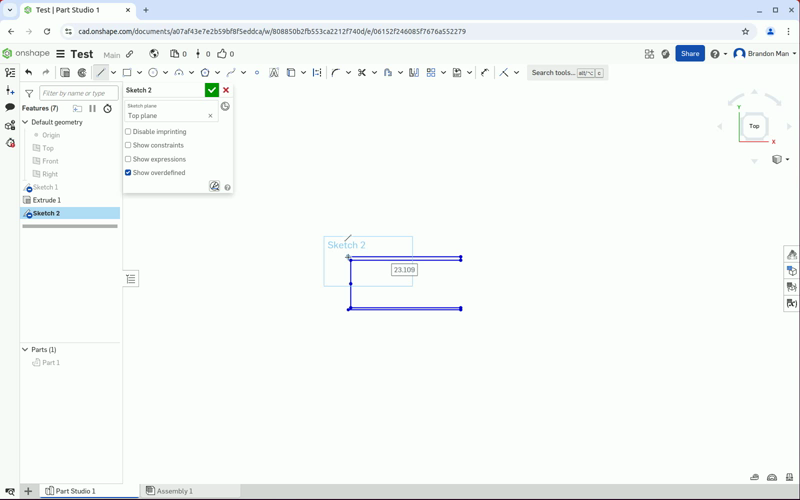
key_up(shift)
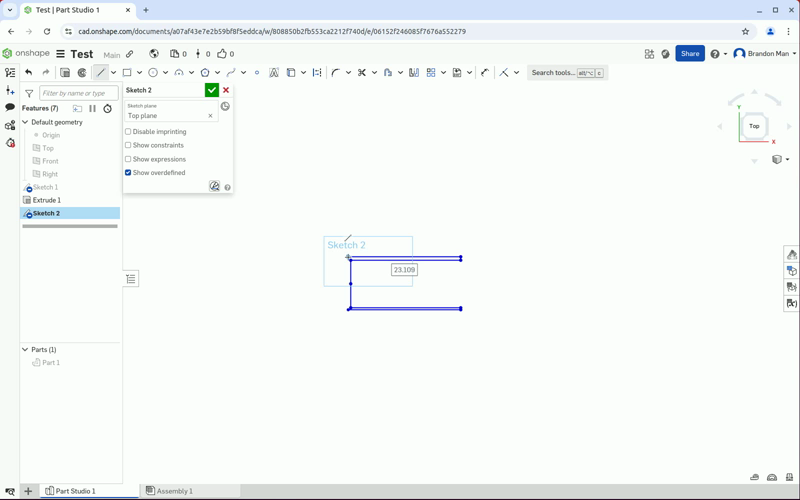
mouse_move(378, 256)
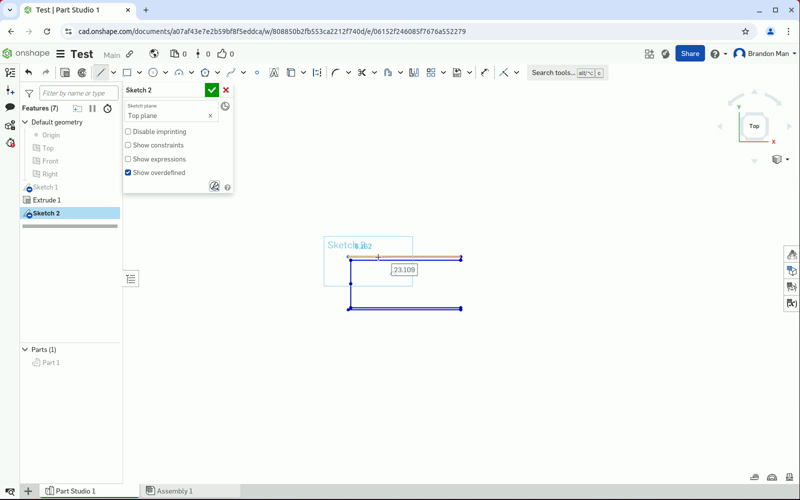
key_down(shift)
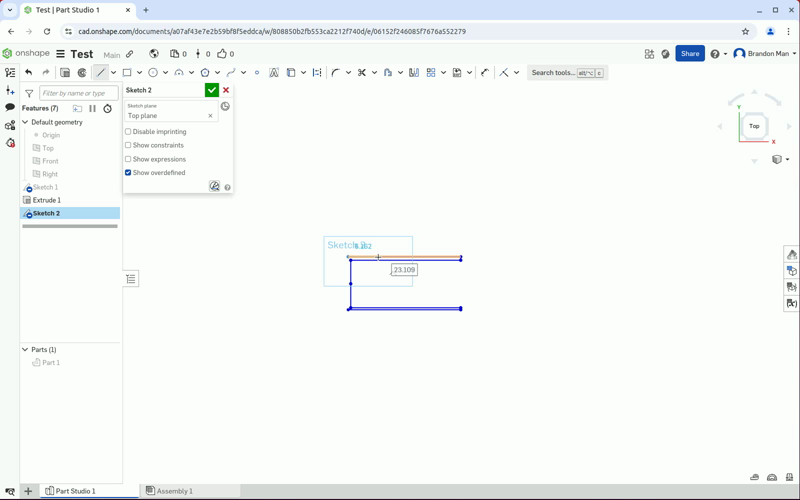
mouse_move(348, 309)
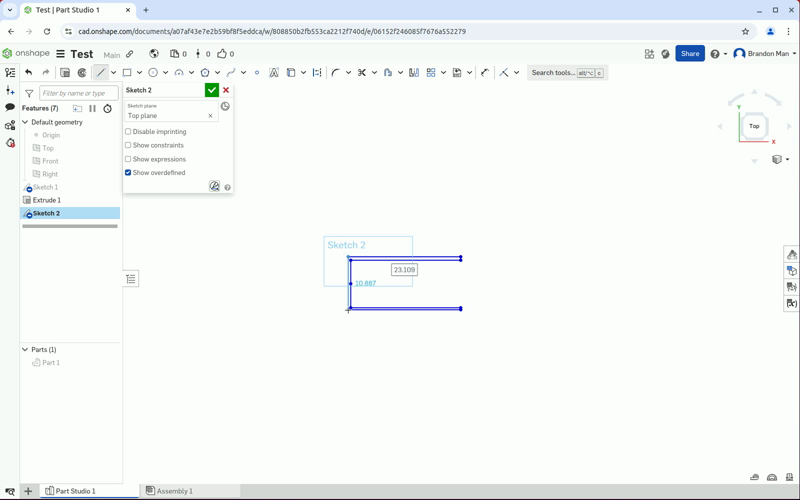
scroll(6)
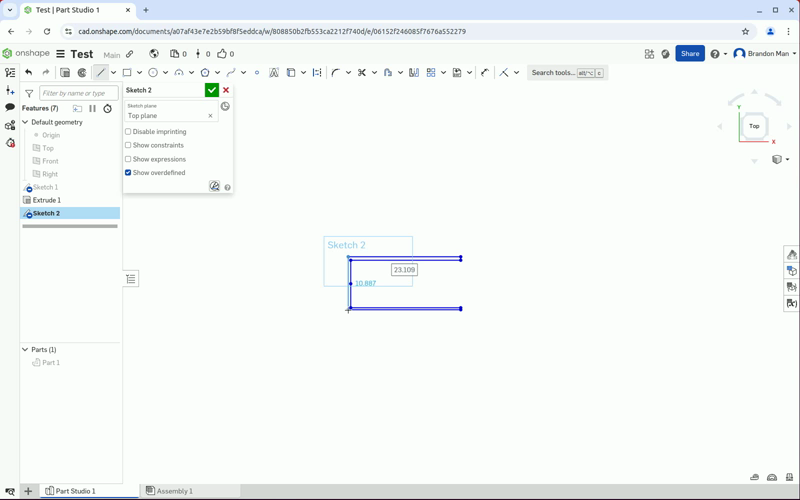
scroll(6)
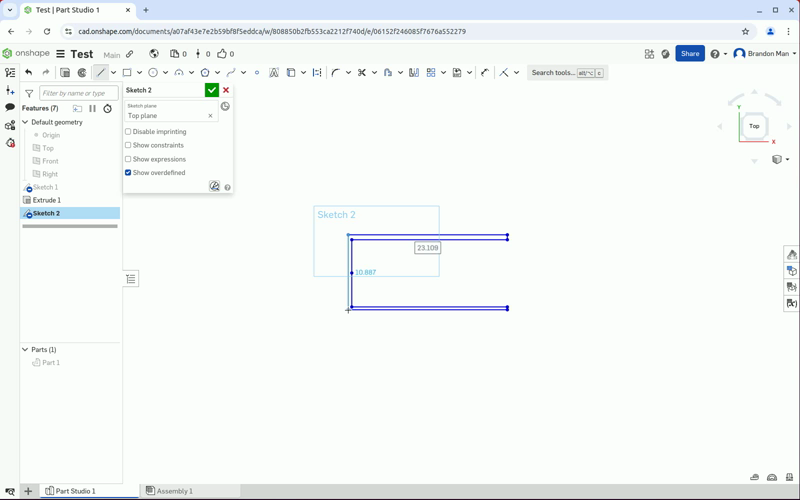
scroll(6)
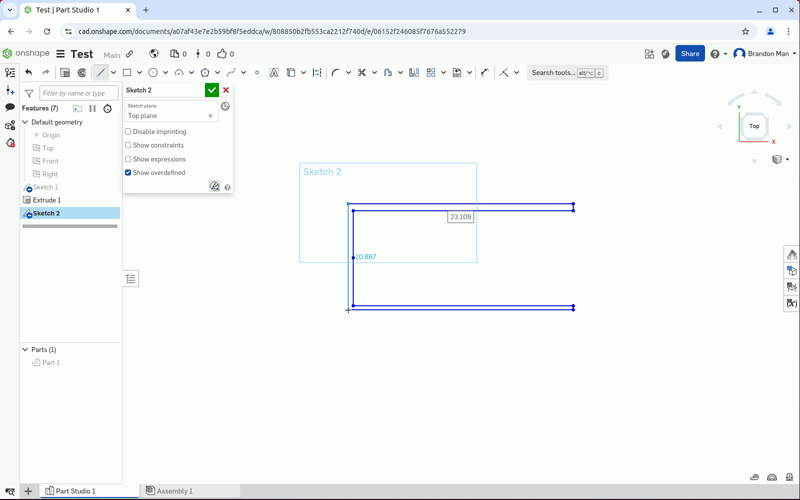
scroll(6)
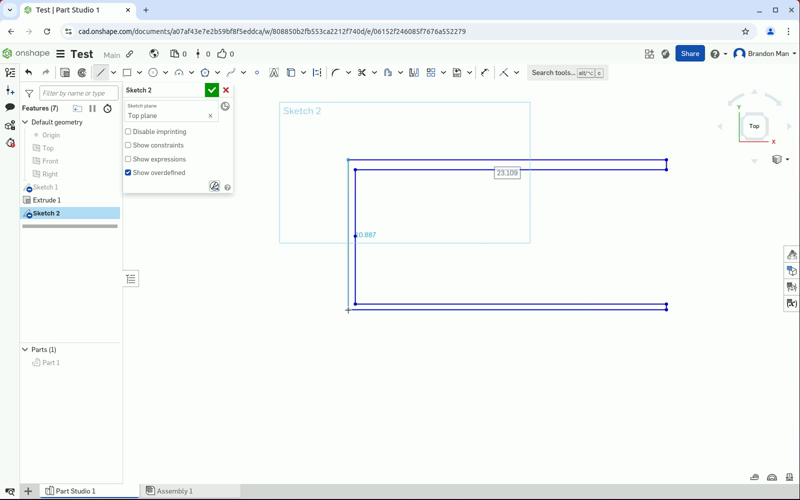
scroll(6)
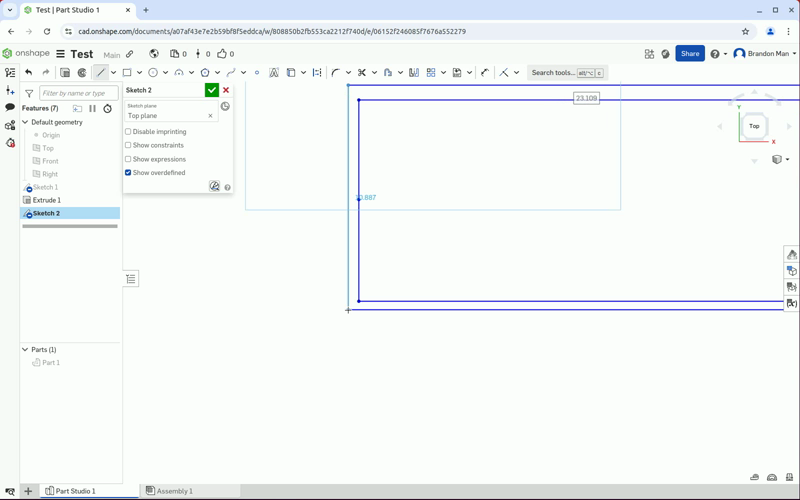
scroll(6)
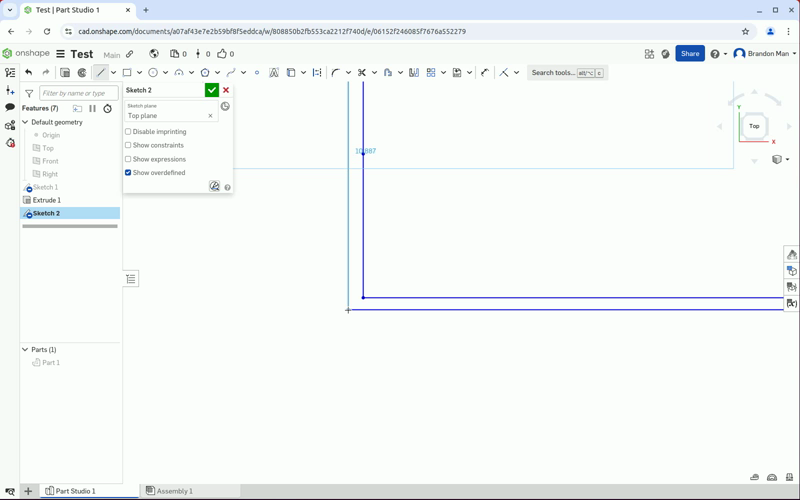
scroll(6)
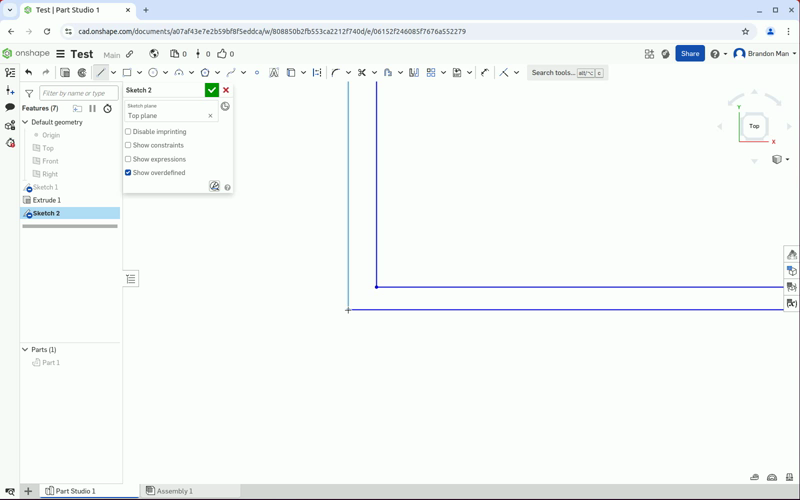
key_up(shift)
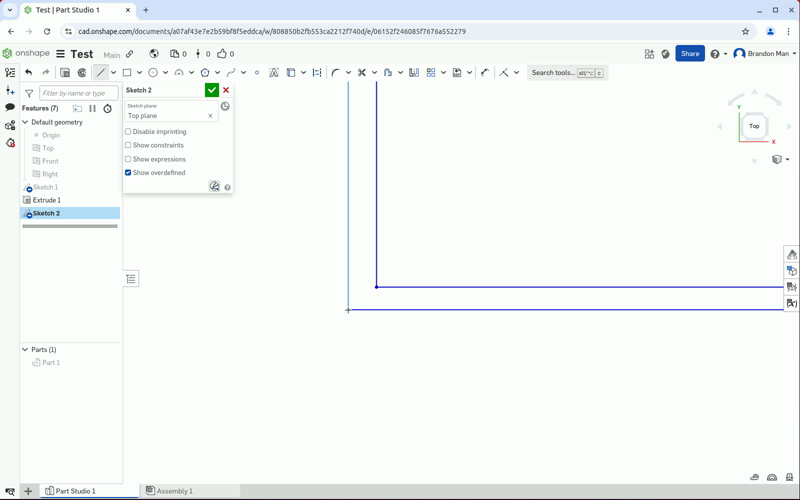
click(348, 309)
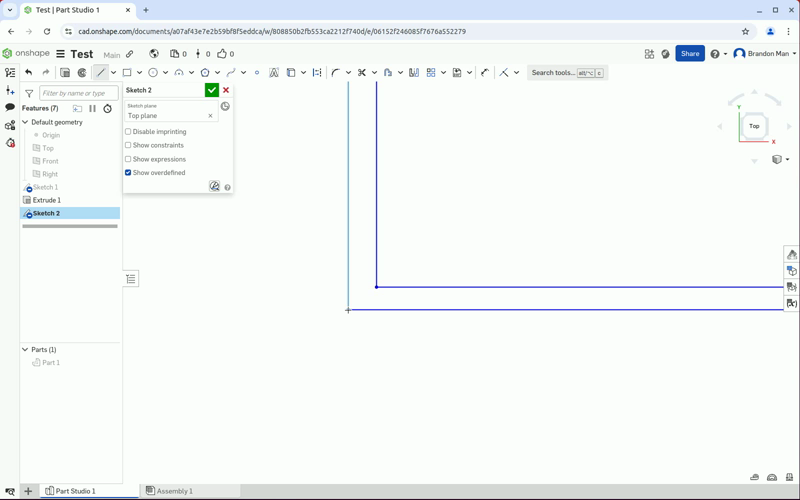
scroll(-6)
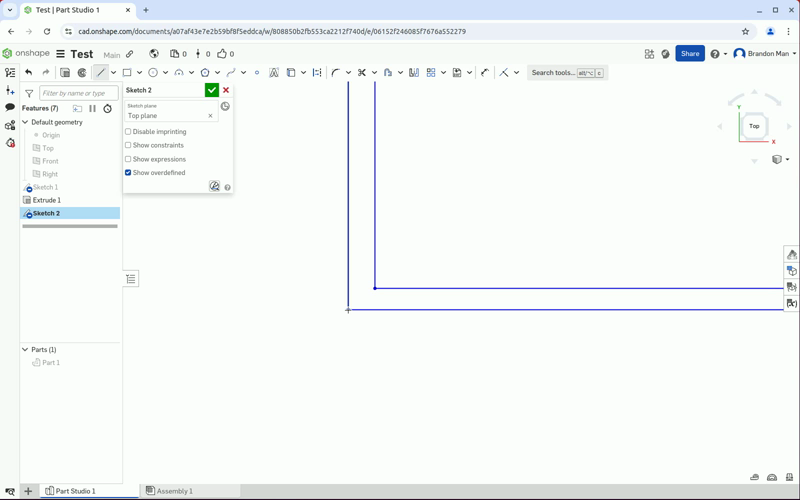
scroll(-6)
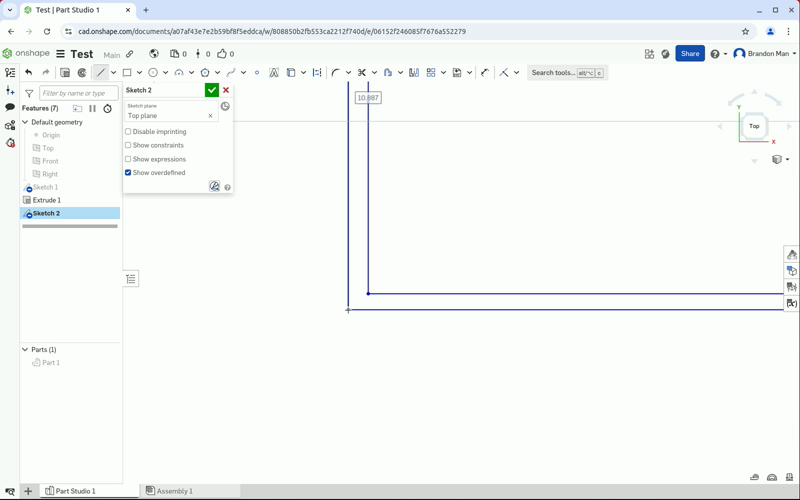
scroll(-6)
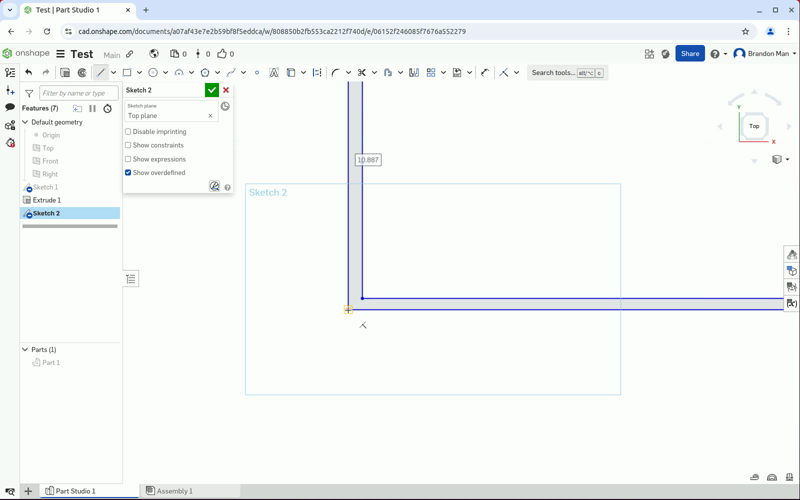
scroll(-6)
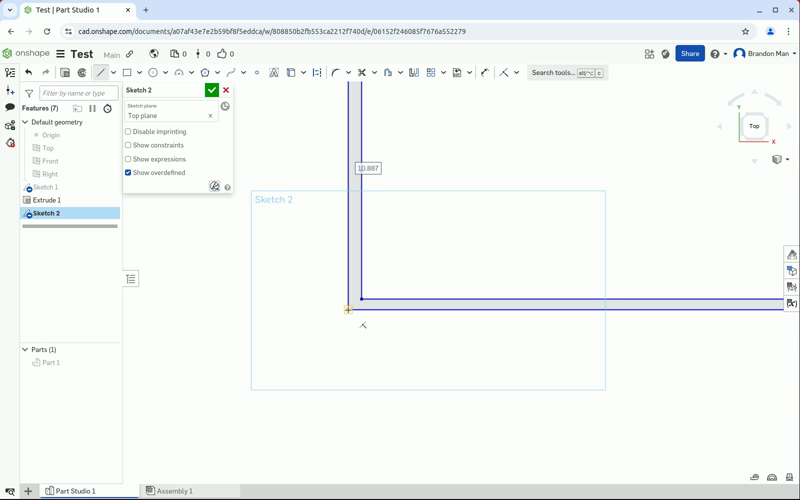
scroll(-6)
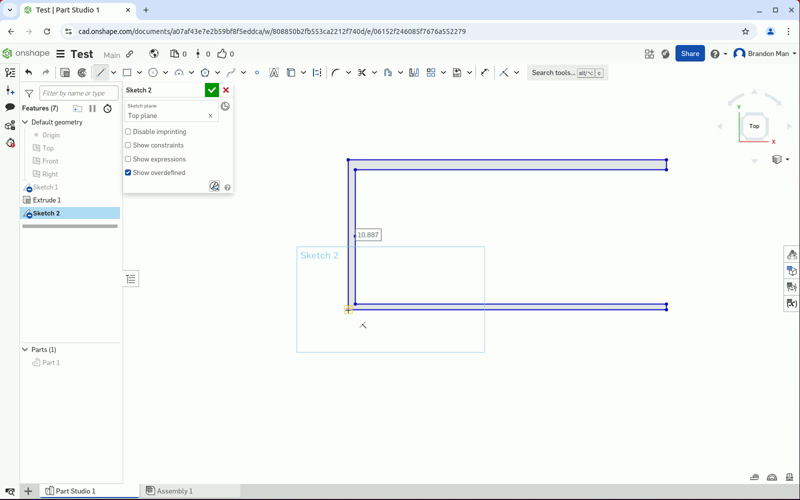
scroll(-6)
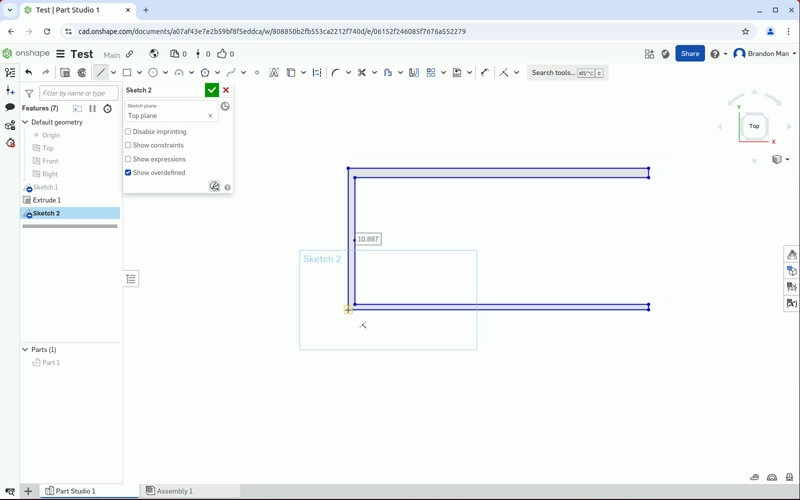
scroll(-6)
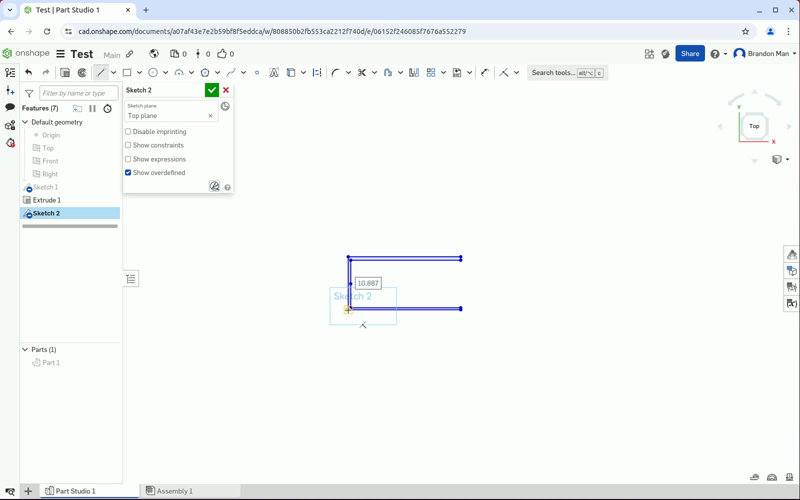
key(esc)
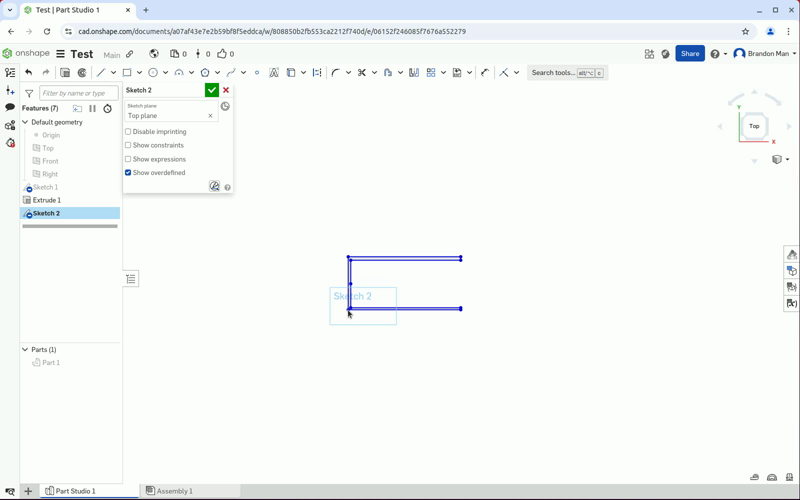
mouse_move(358, 309)
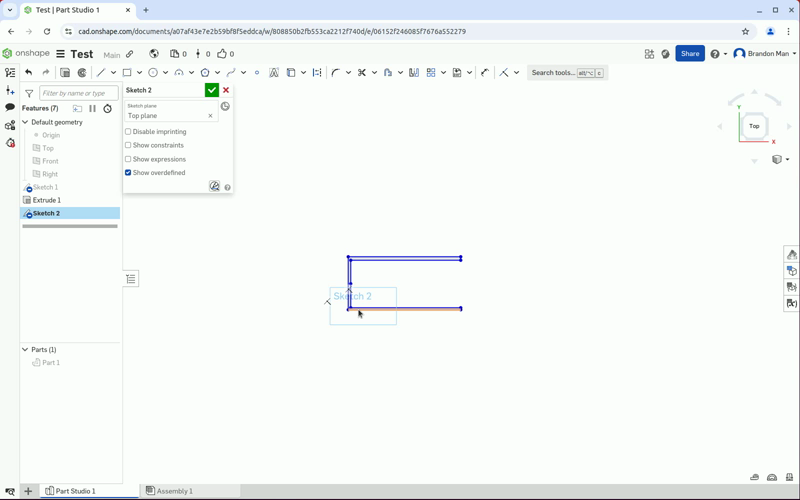
scroll(6)
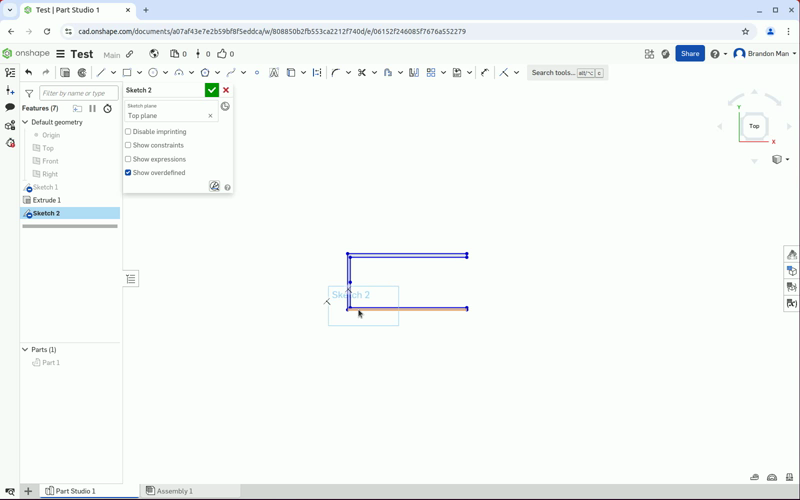
scroll(6)
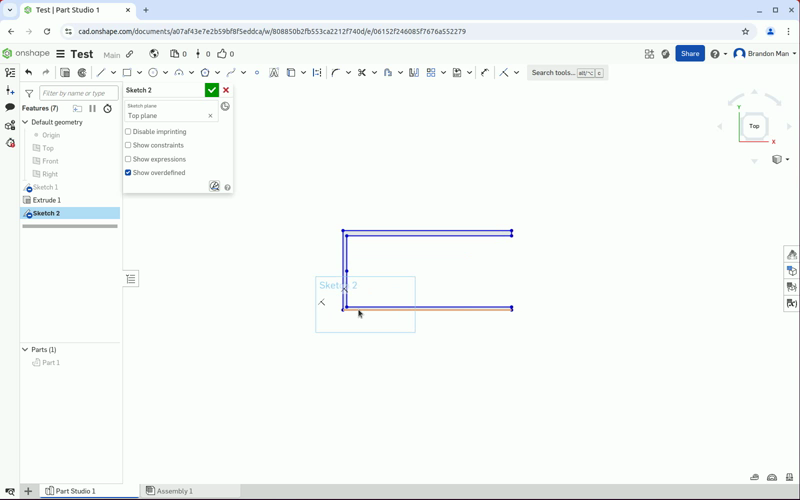
scroll(6)
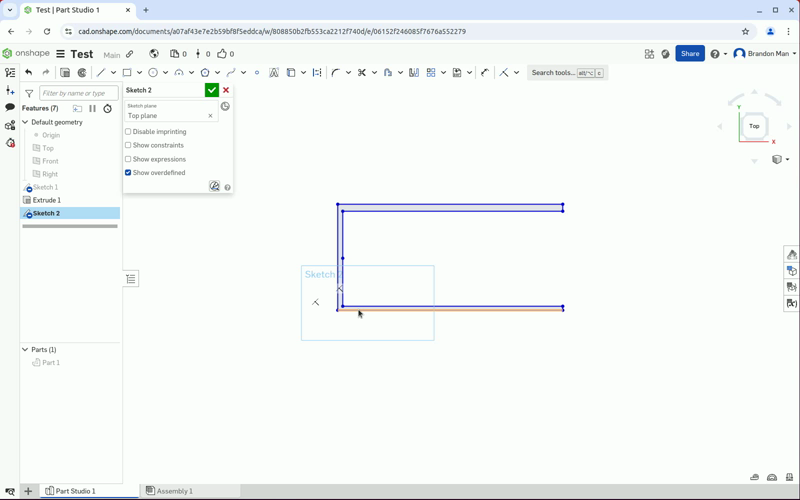
scroll(6)
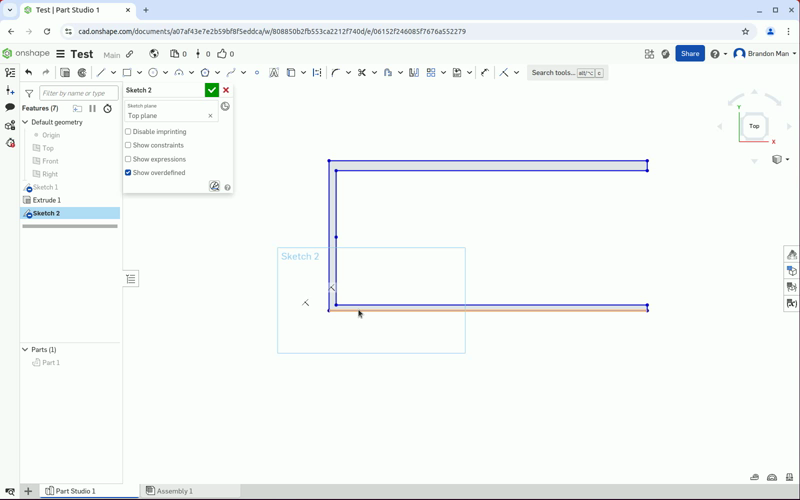
scroll(6)
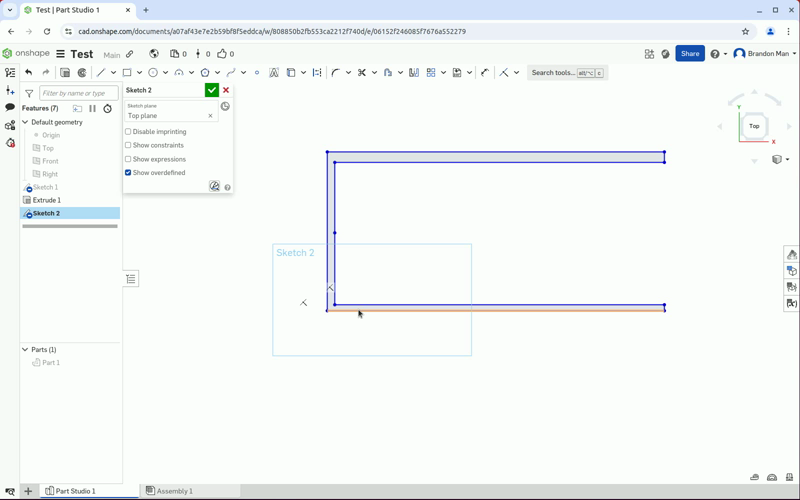
scroll(6)
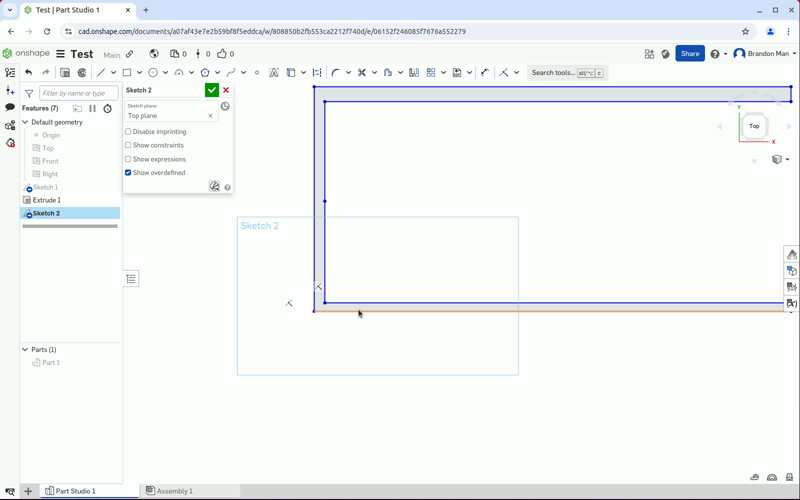
scroll(6)
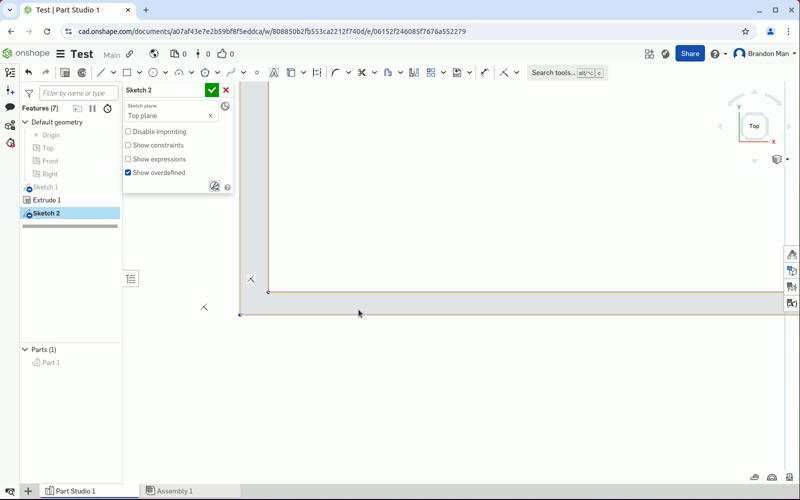
click(358, 309)
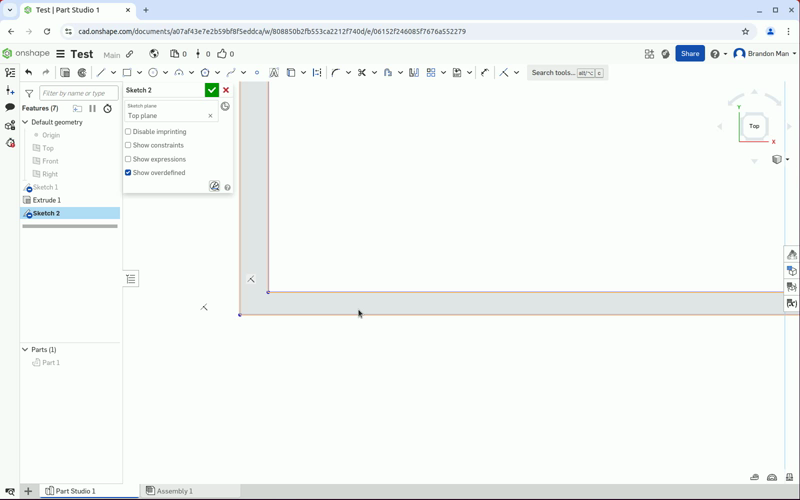
scroll(-6)
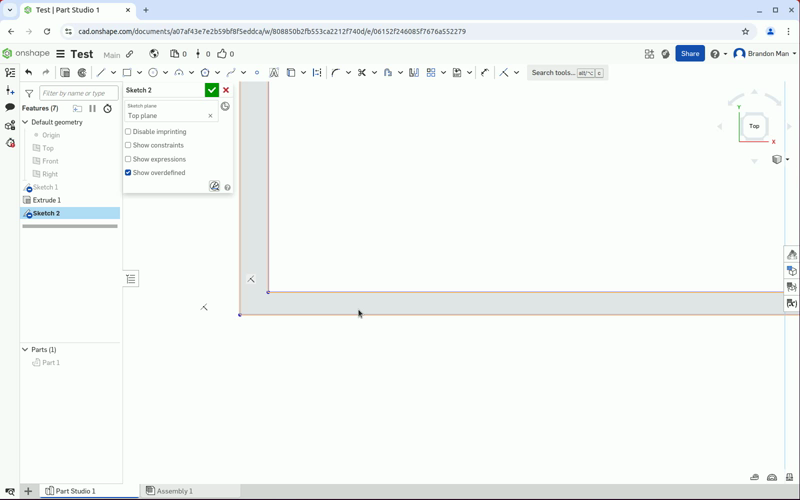
scroll(-6)
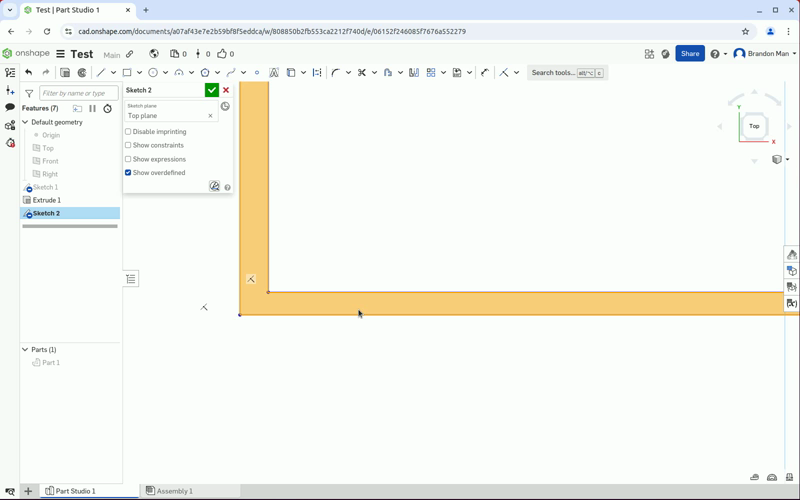
scroll(-6)
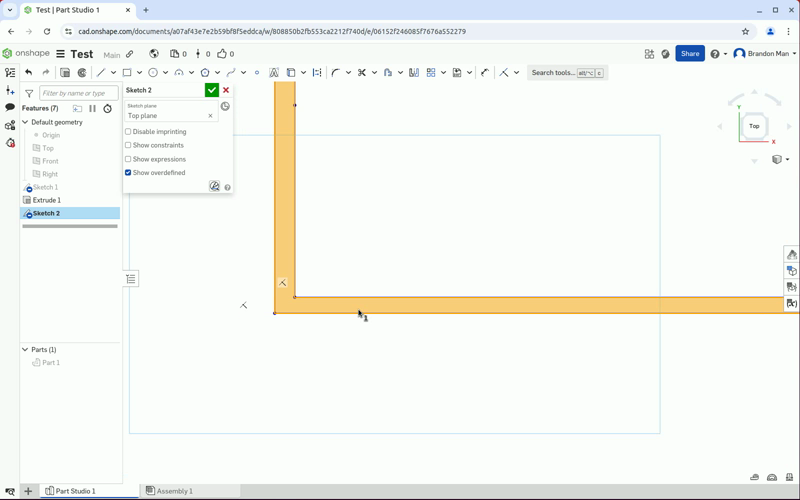
scroll(-6)
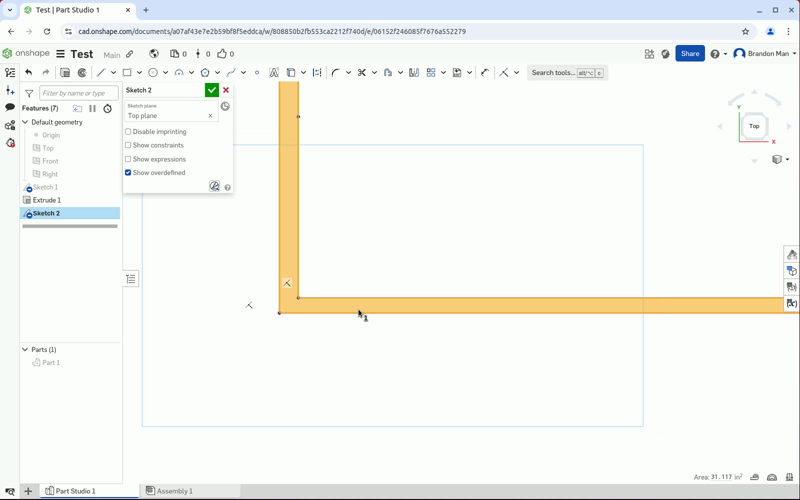
scroll(-6)
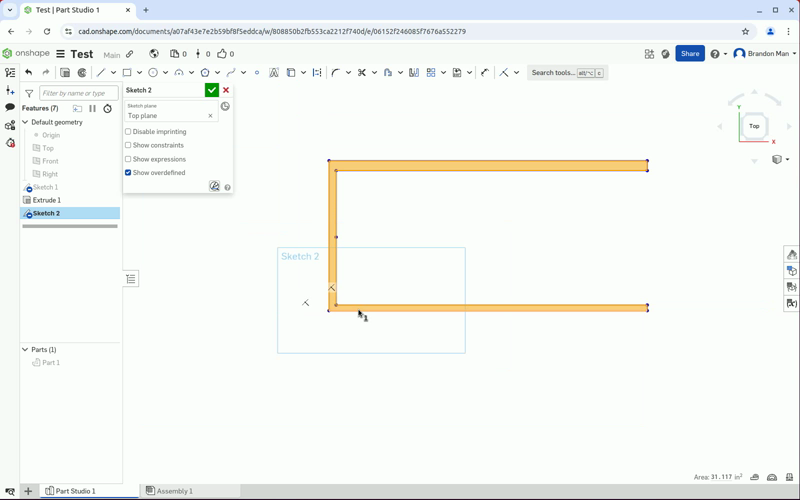
scroll(-6)
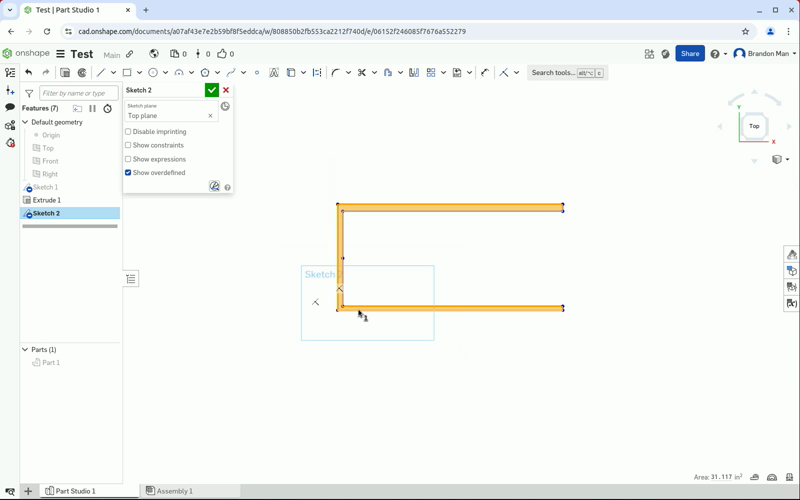
scroll(-6)
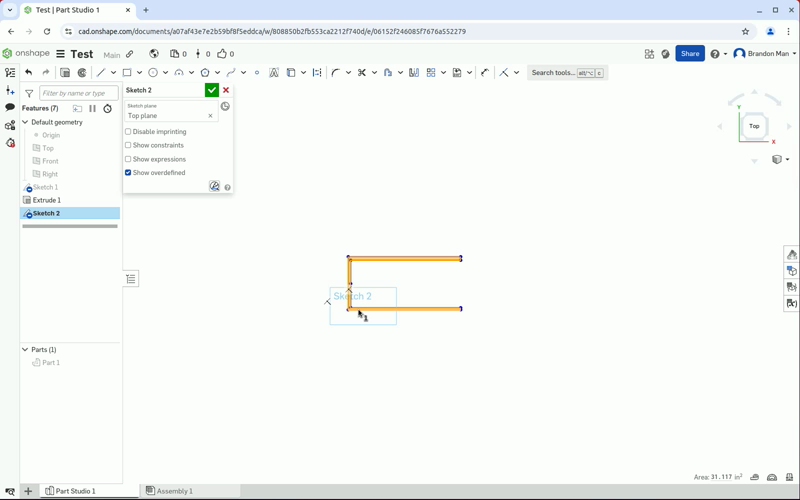
mouse_move(73, 352)
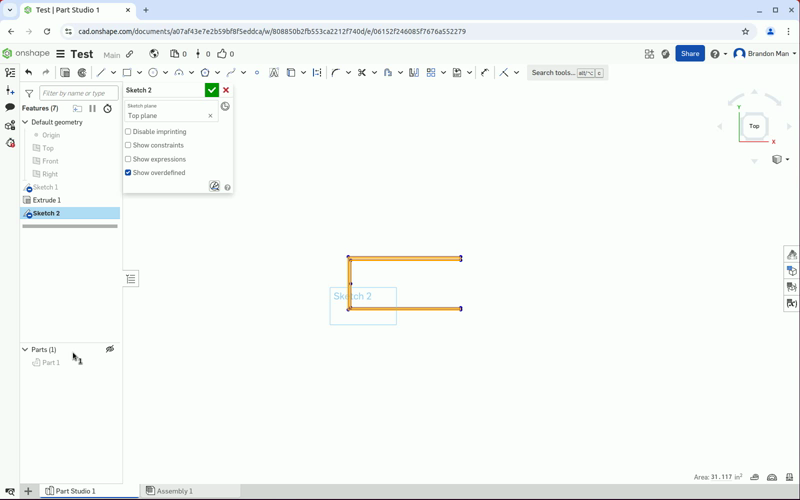
key(shift+y)
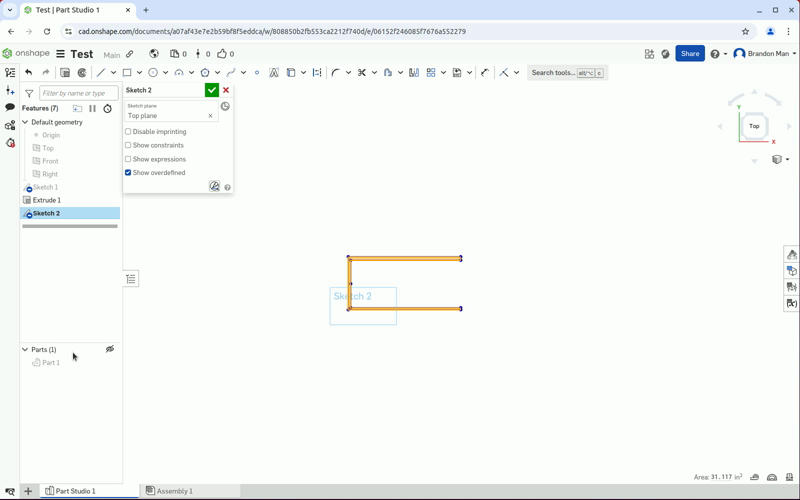
key(shift+e)
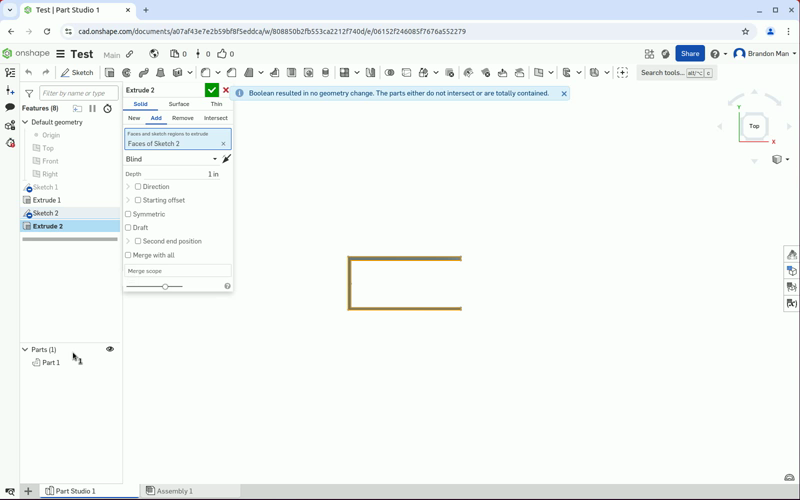
mouse_move(143, 106)
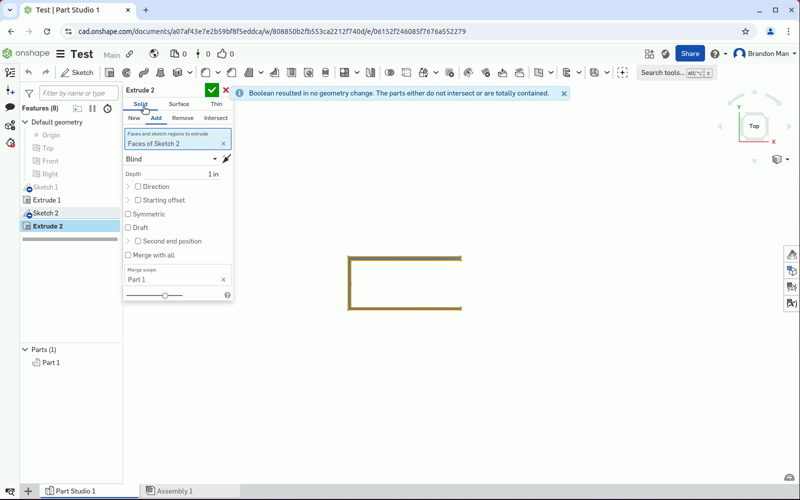
click(143, 106)
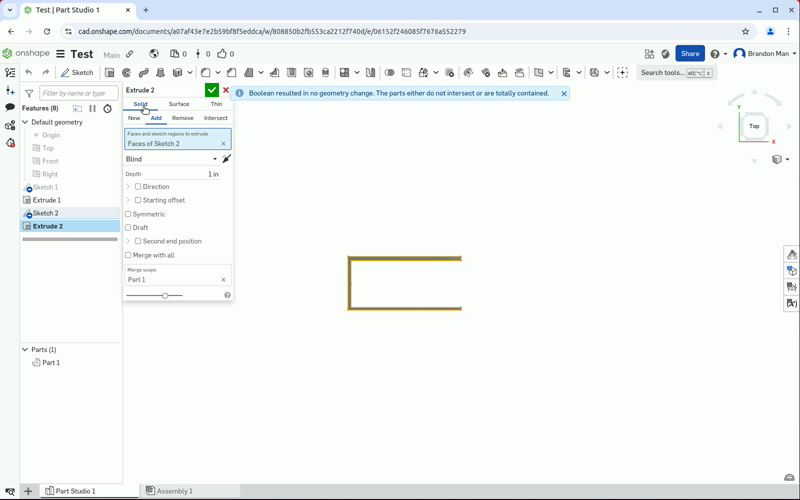
mouse_move(137, 120)
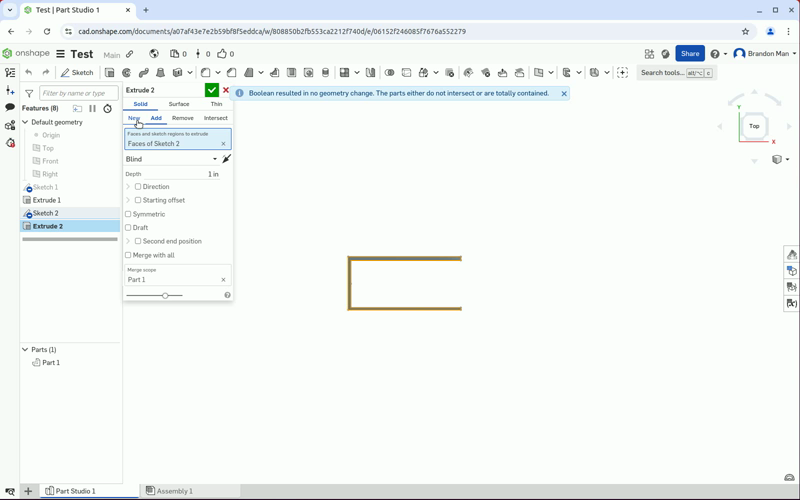
click(137, 120)
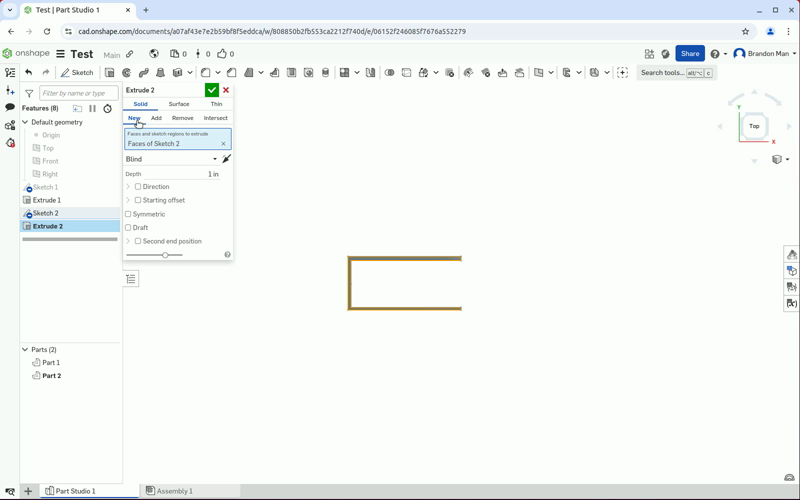
key(tab, 4)
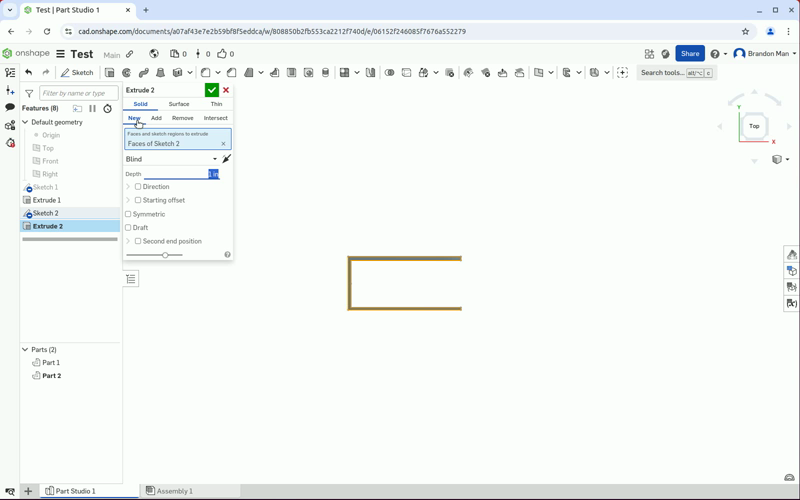
text(-0.481)
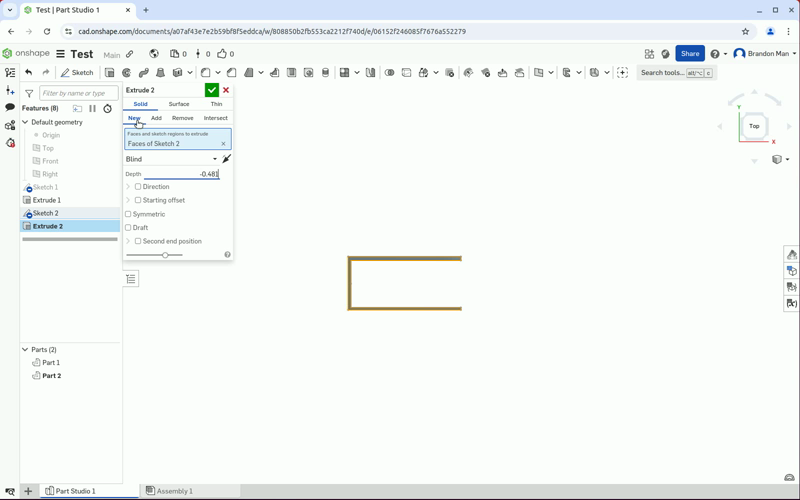
key(enter)
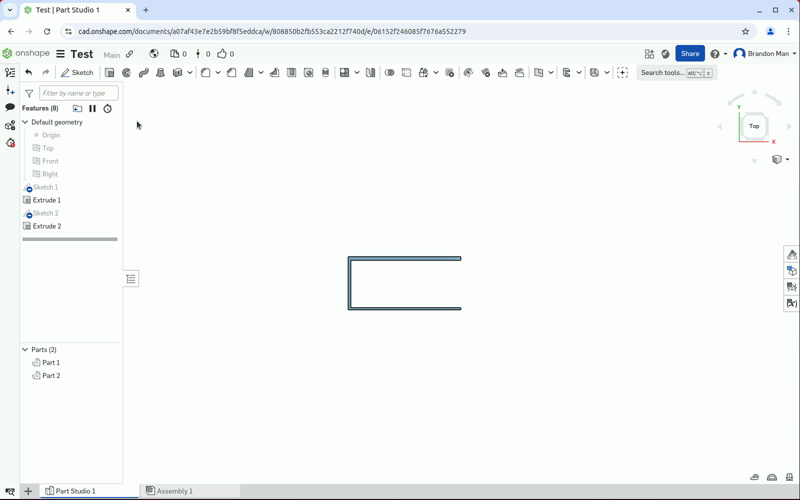
key(shift+h)
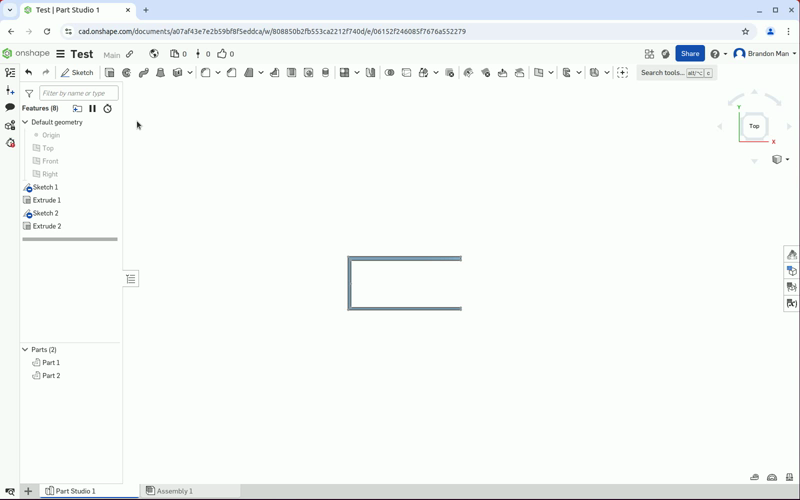
key(shift+h)
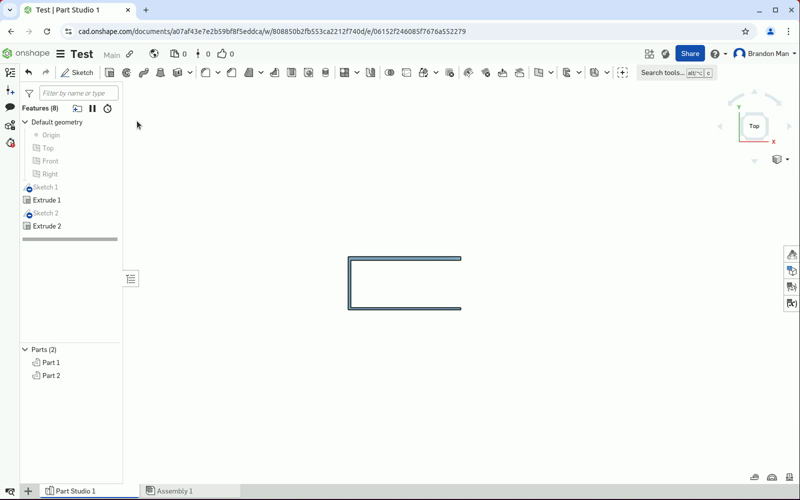
mouse_move(73, 189)
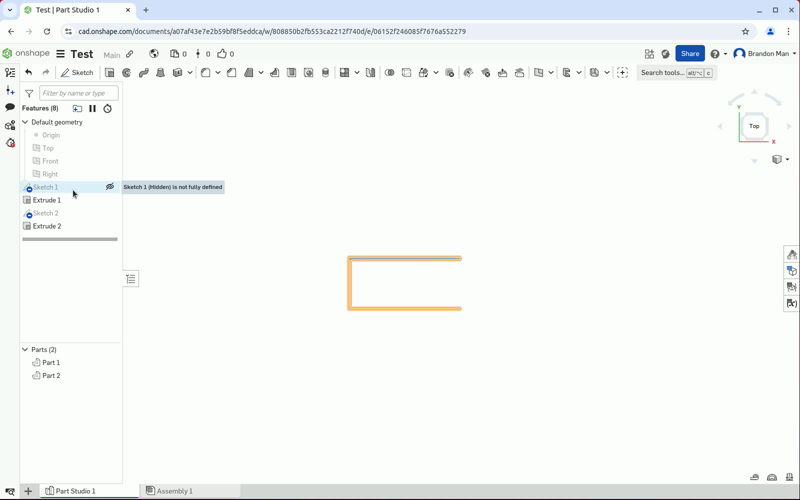
click(73, 189)
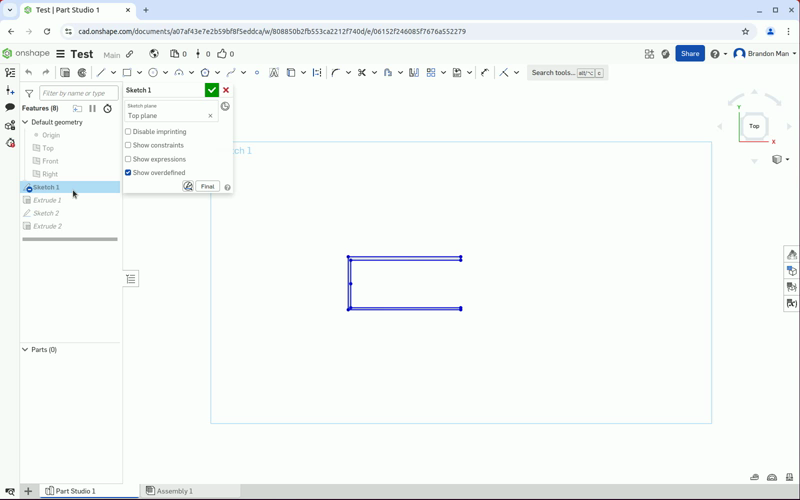
mouse_move(229, 92)
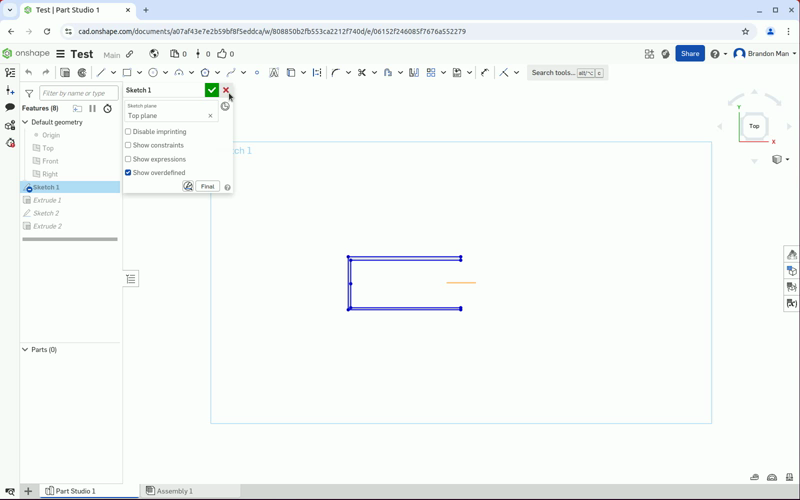
click(229, 92)
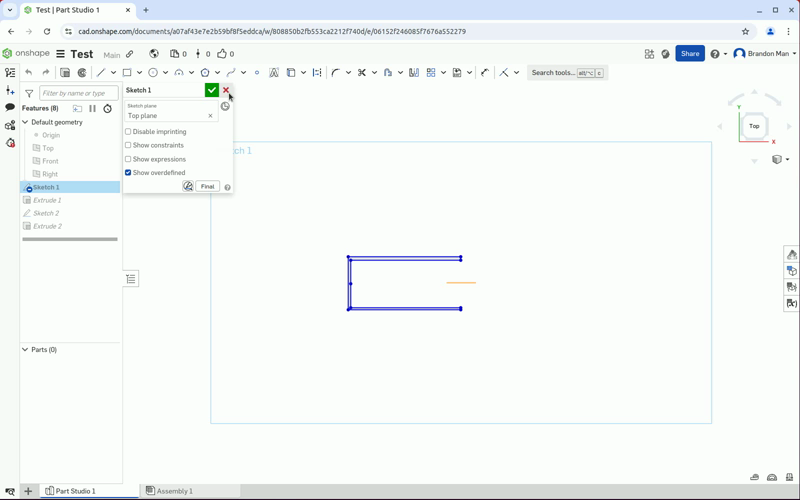
key(shift+s)
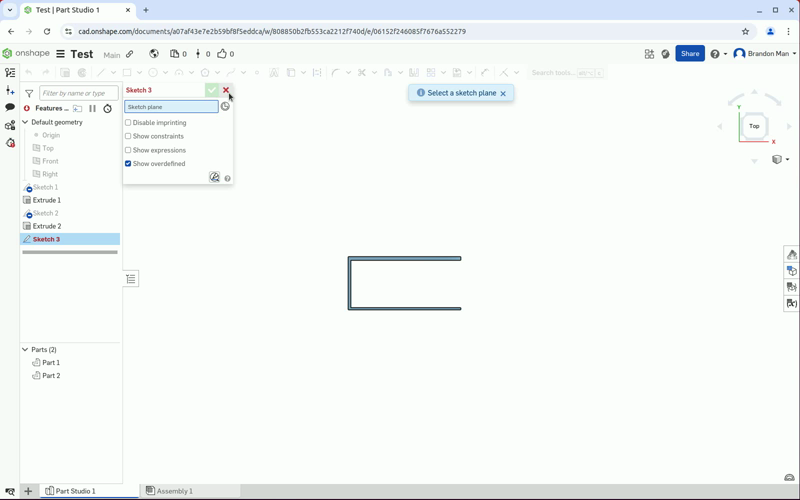
mouse_move(73, 150)
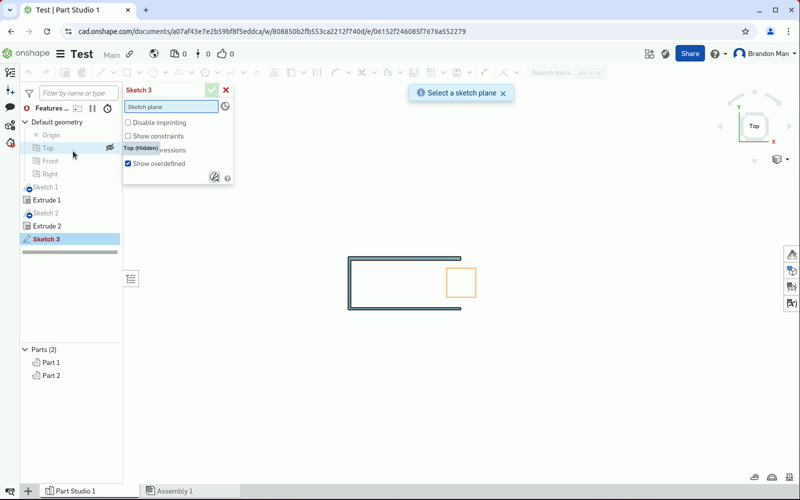
click(73, 150)
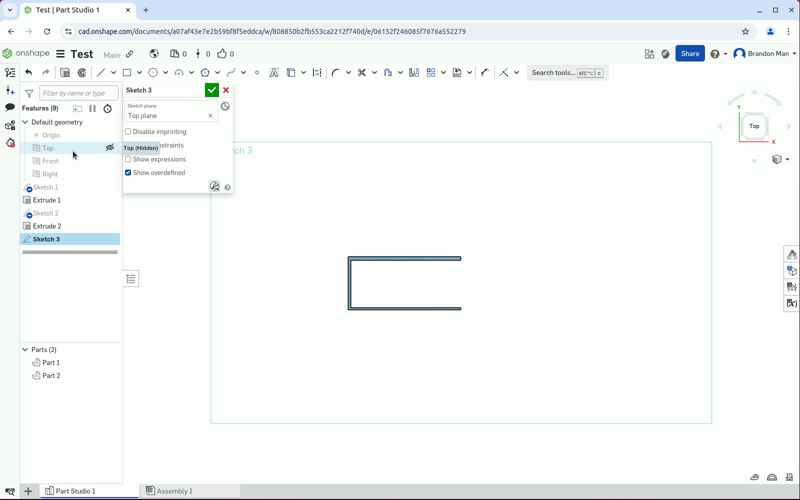
mouse_move(73, 352)
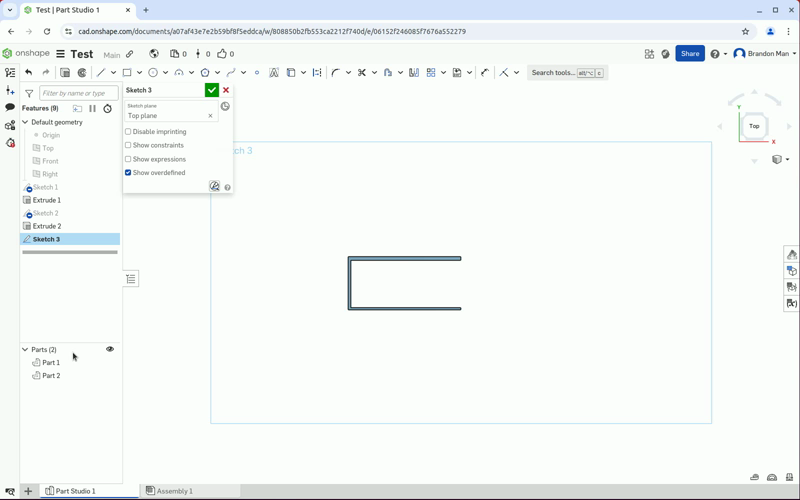
key(y)
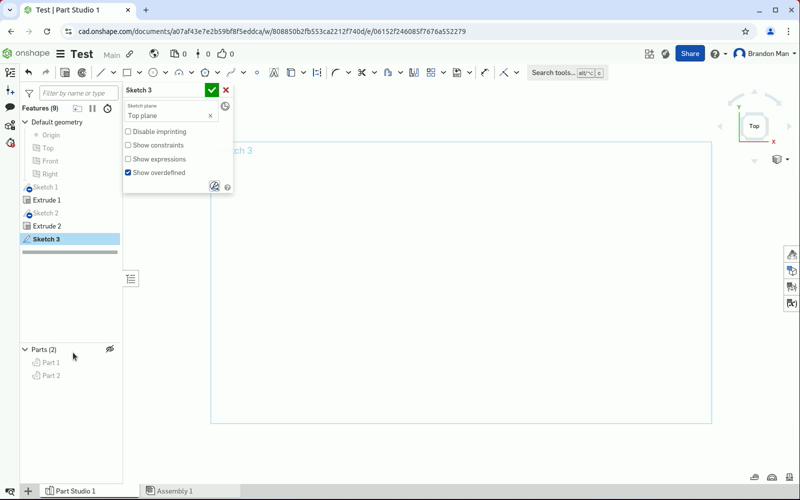
key(l)
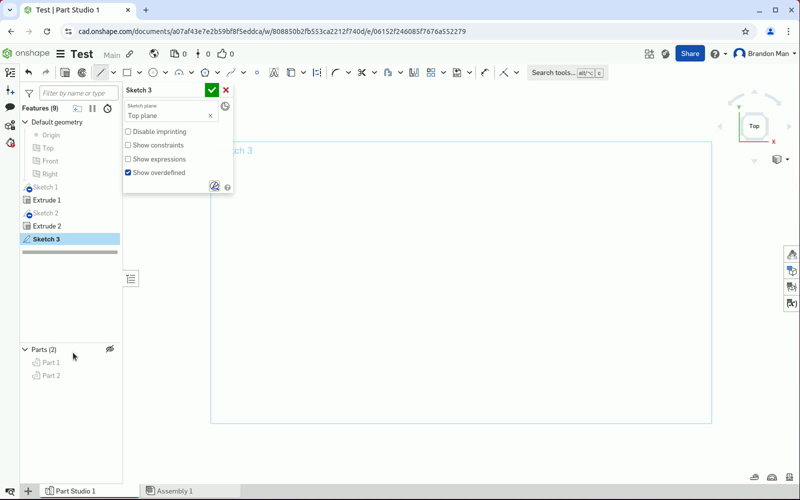
key_down(shift)
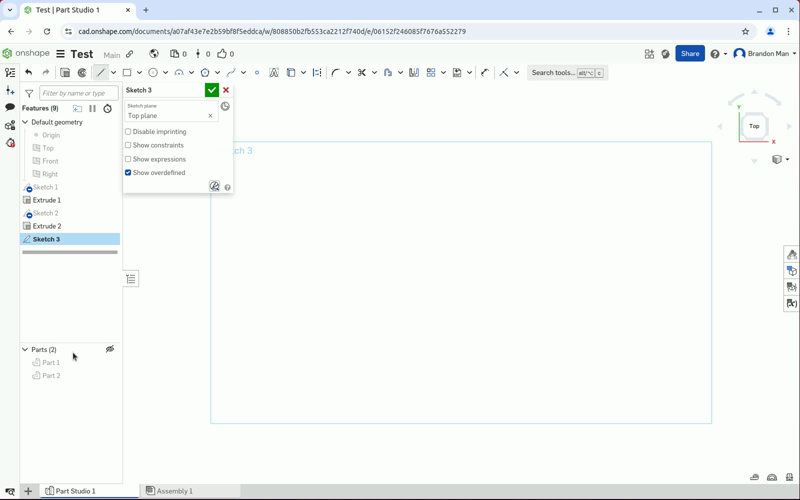
mouse_move(350, 306)
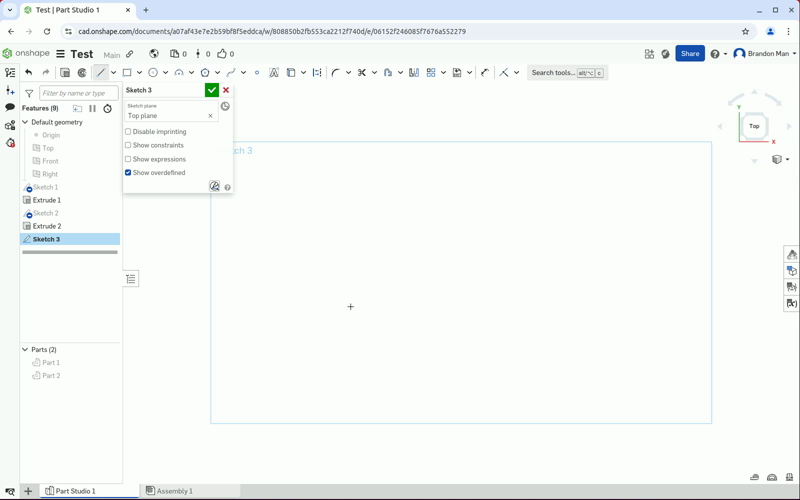
click(350, 306)
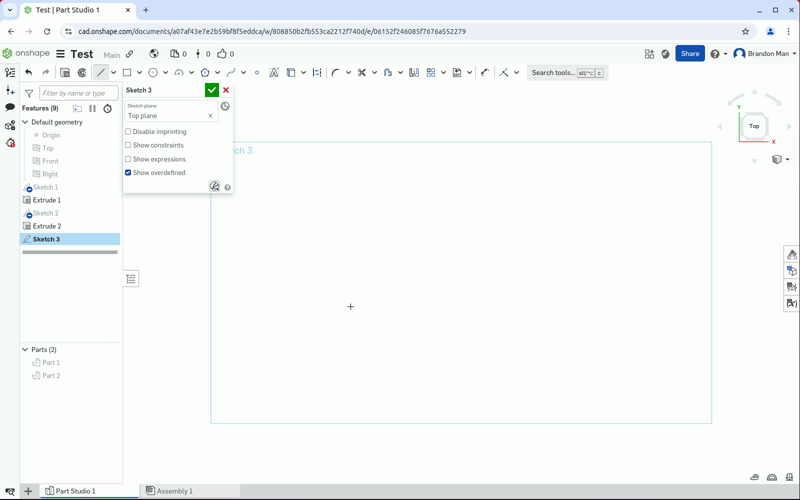
key_up(shift)
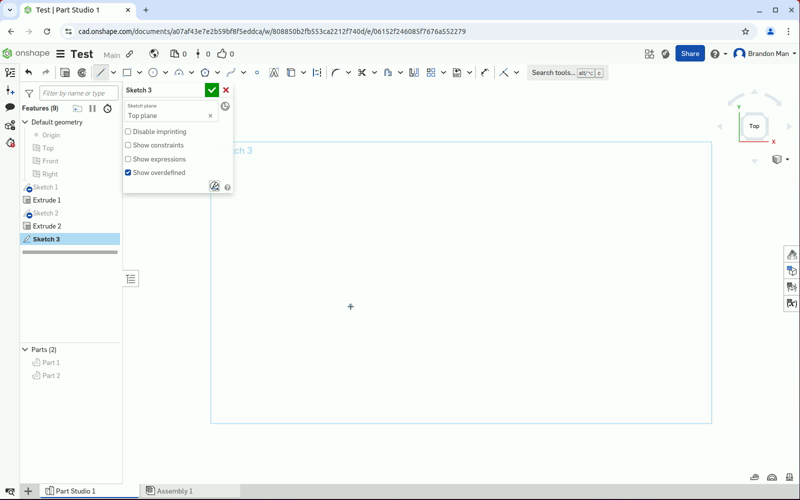
key_down(shift)
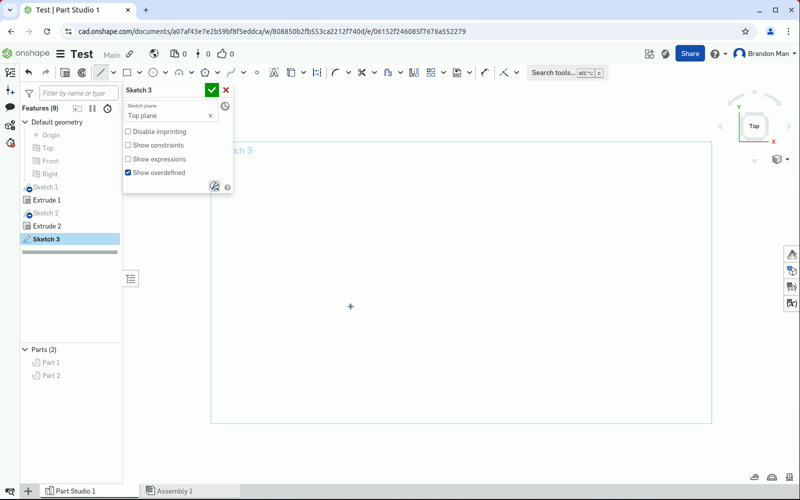
mouse_move(460, 306)
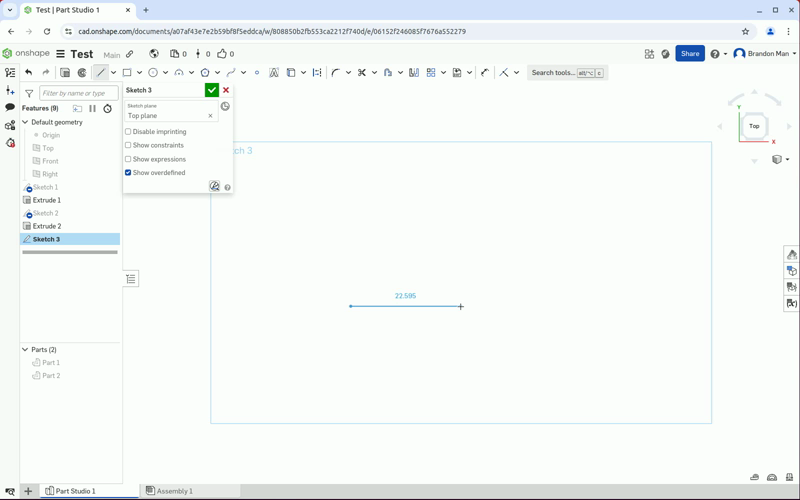
click(460, 306)
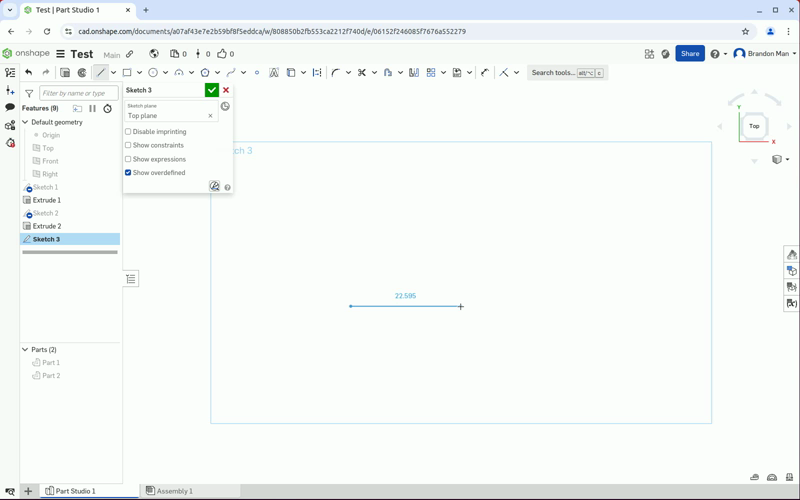
key_up(shift)
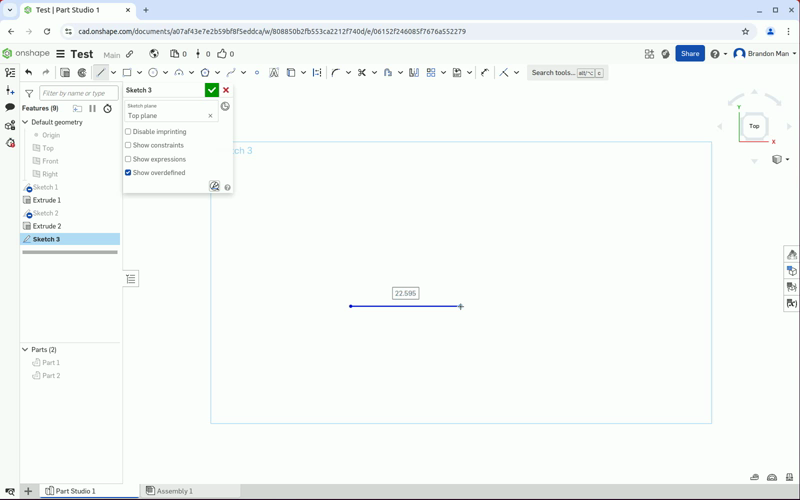
key_down(shift)
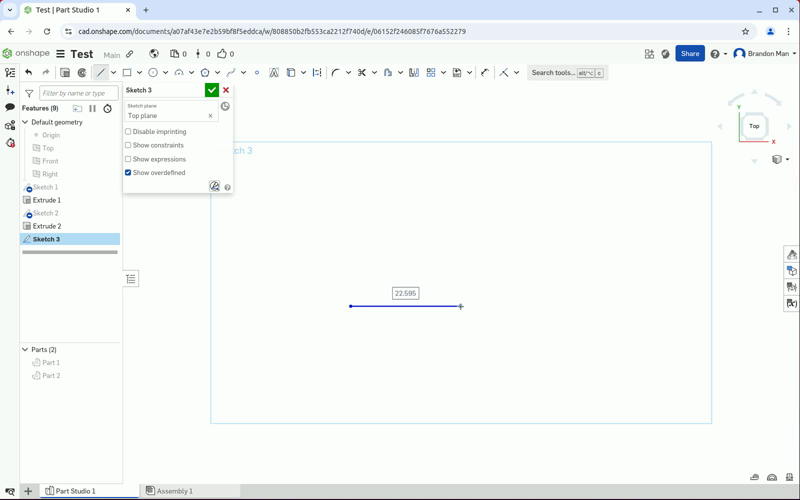
mouse_move(490, 306)
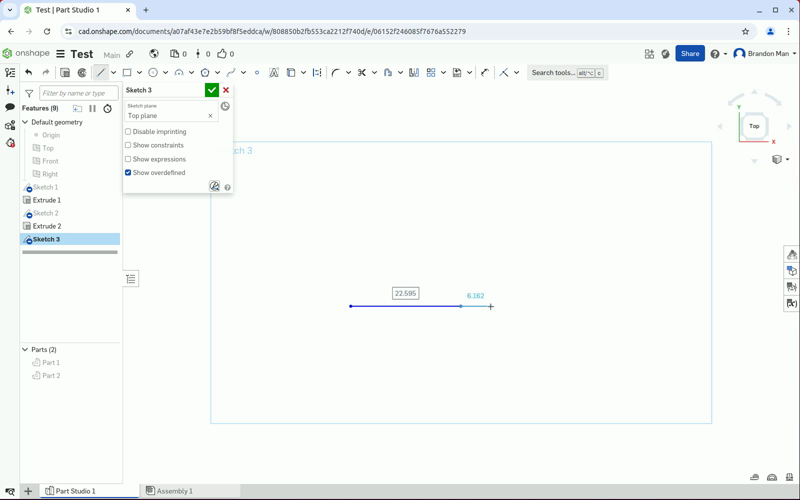
mouse_move(460, 258)
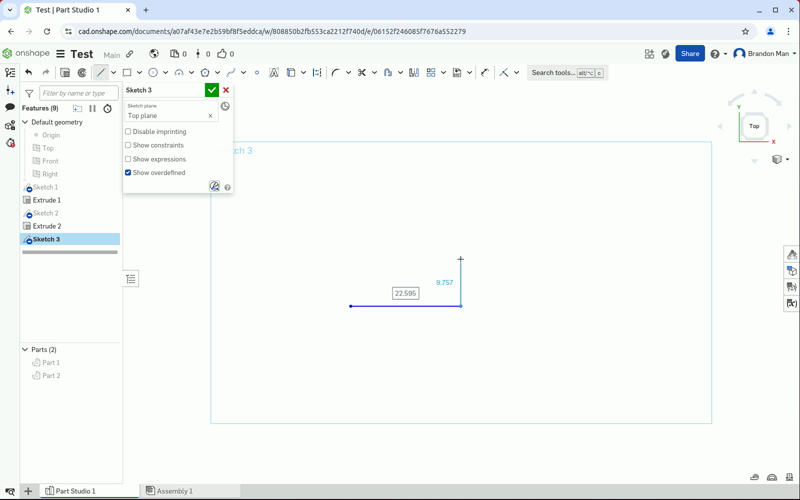
click(460, 258)
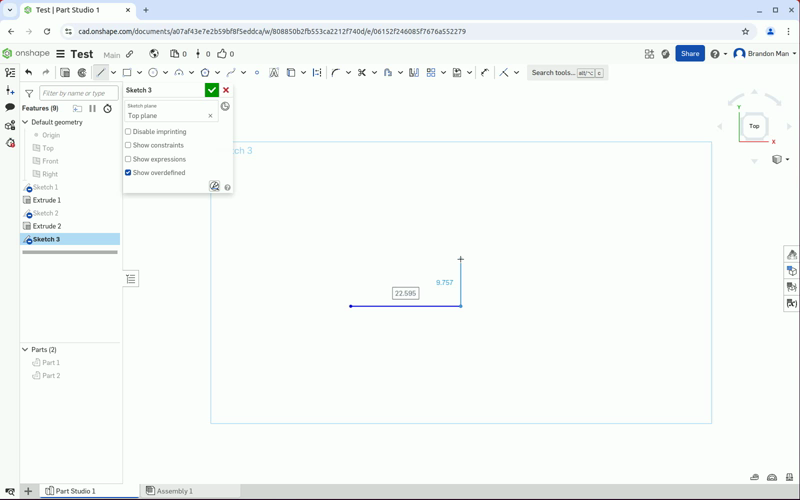
key_up(shift)
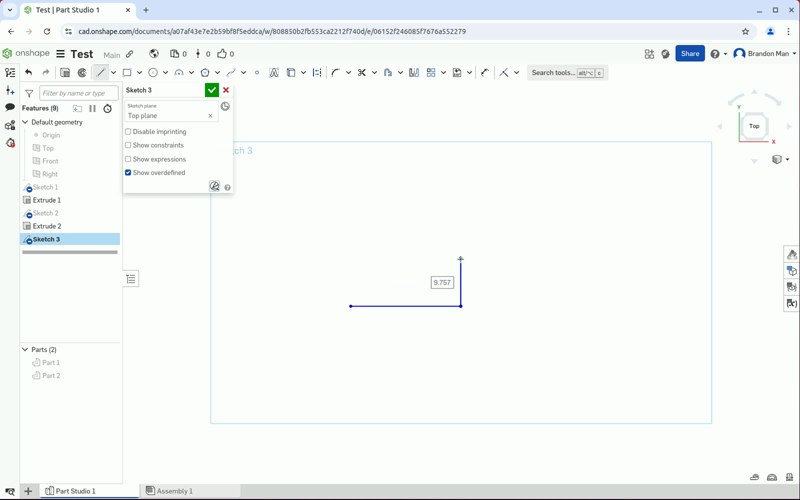
key_down(shift)
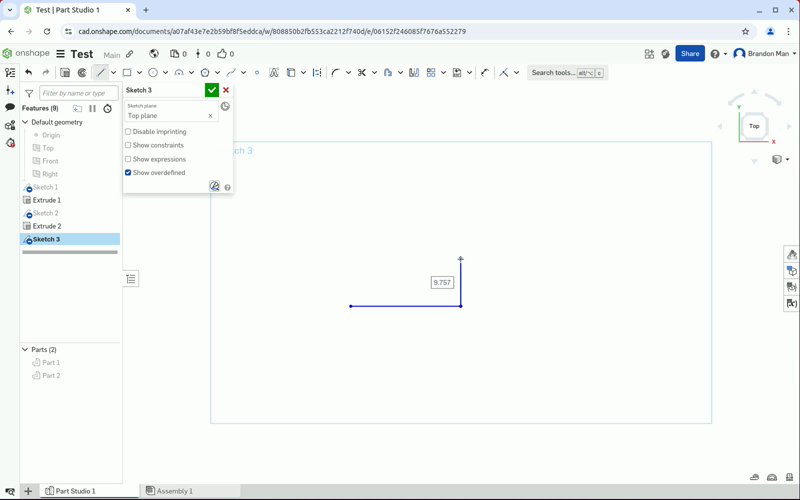
mouse_move(350, 258)
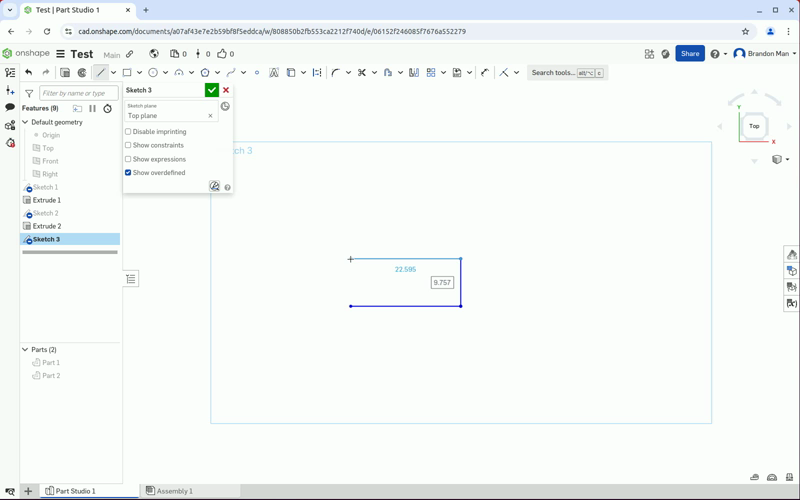
click(350, 258)
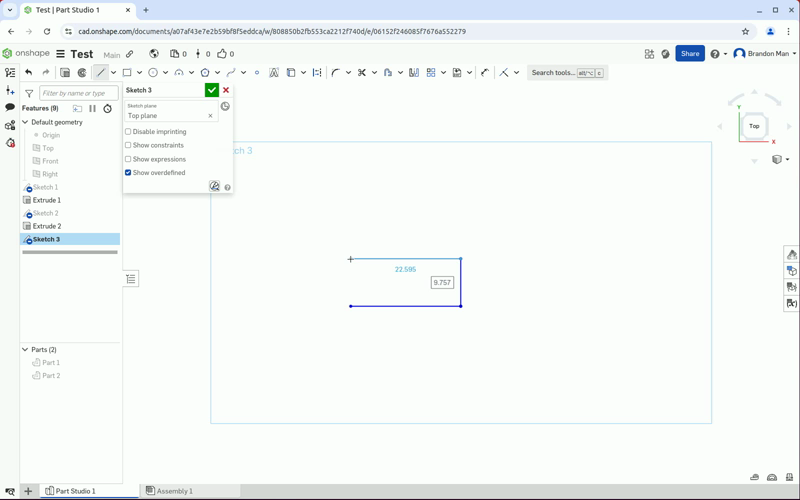
key_up(shift)
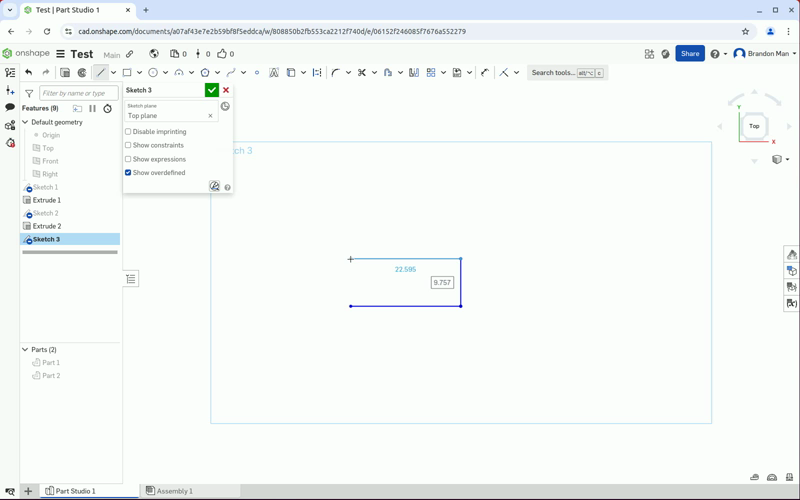
key_down(shift)
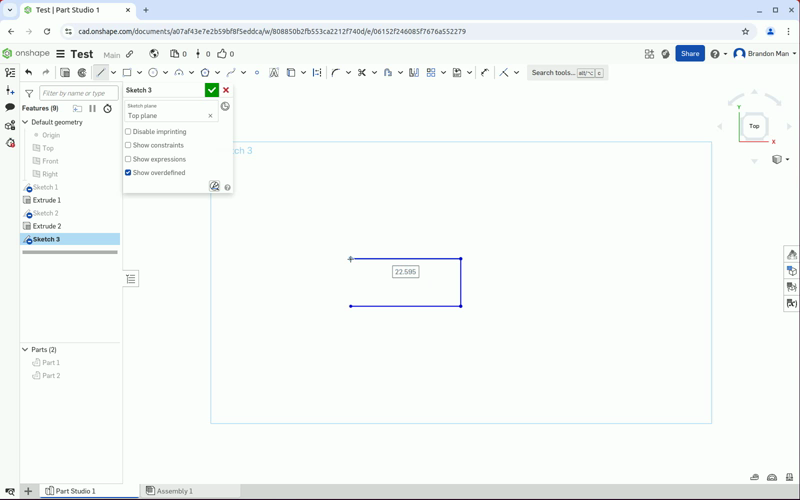
mouse_move(380, 258)
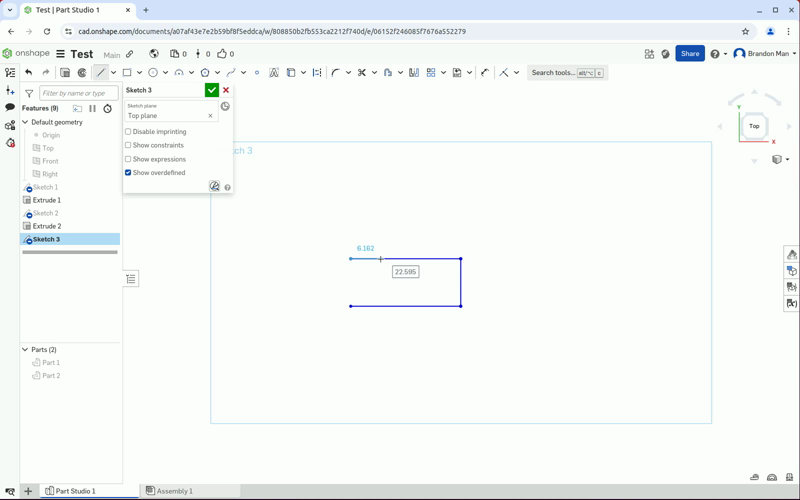
mouse_move(350, 282)
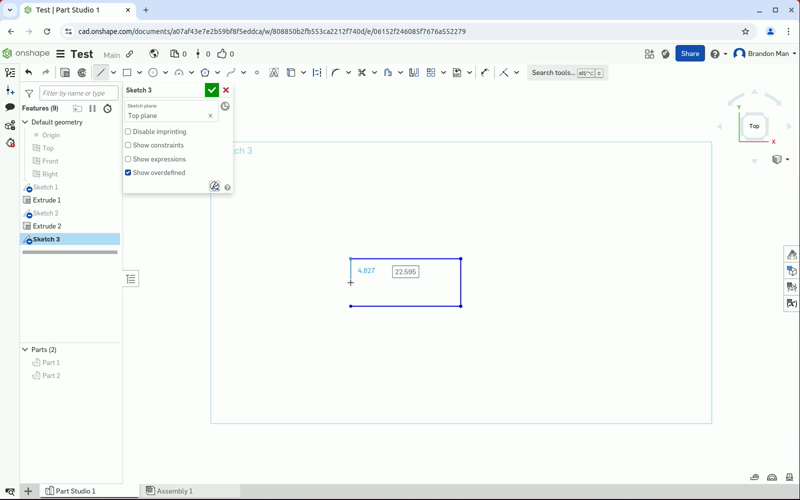
click(350, 282)
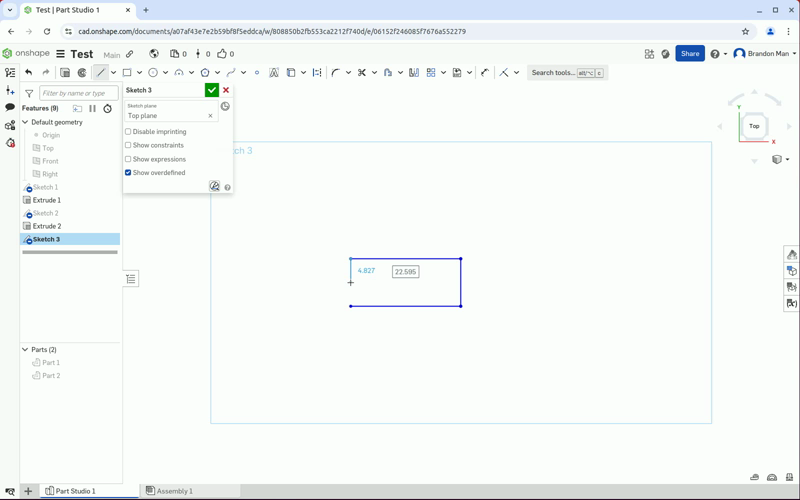
key_up(shift)
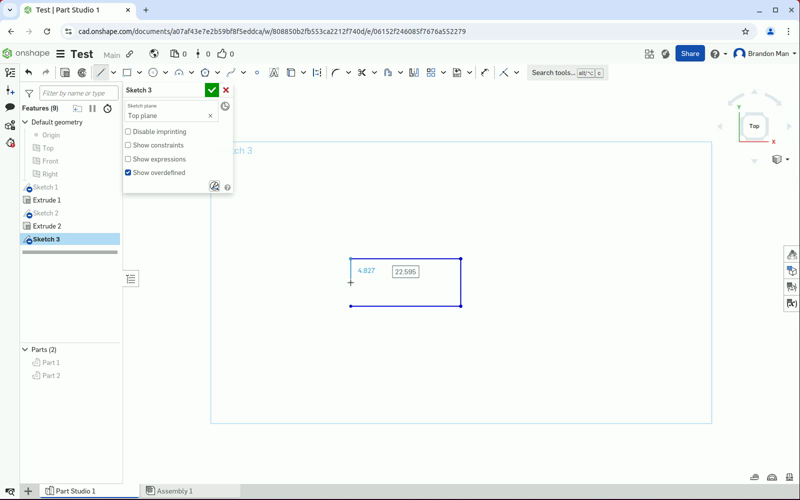
mouse_move(380, 282)
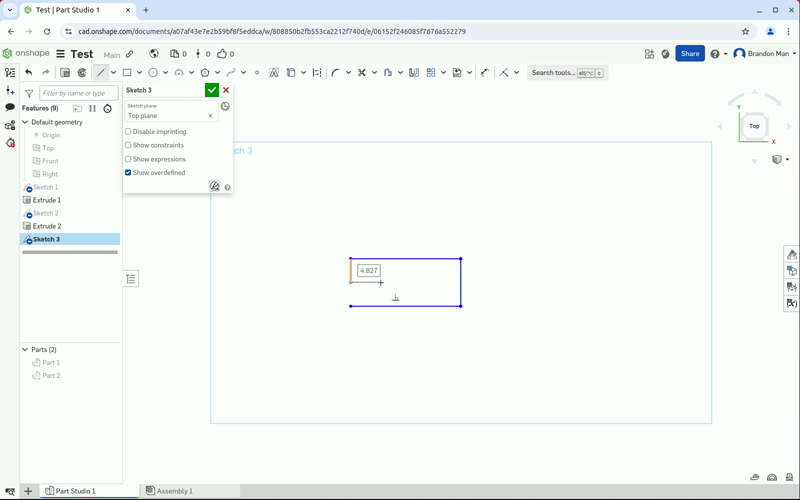
key_down(shift)
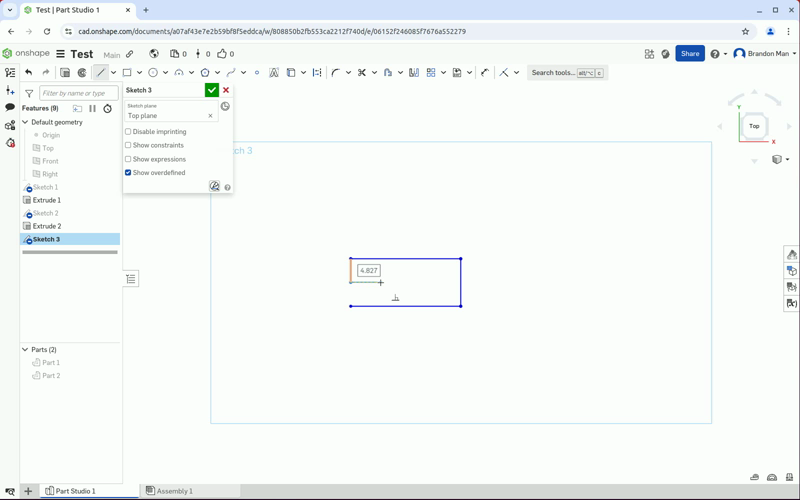
mouse_move(350, 306)
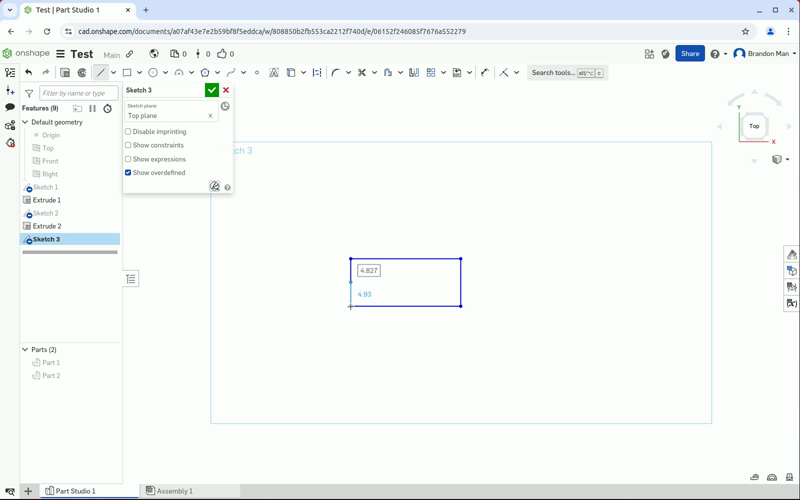
key_up(shift)
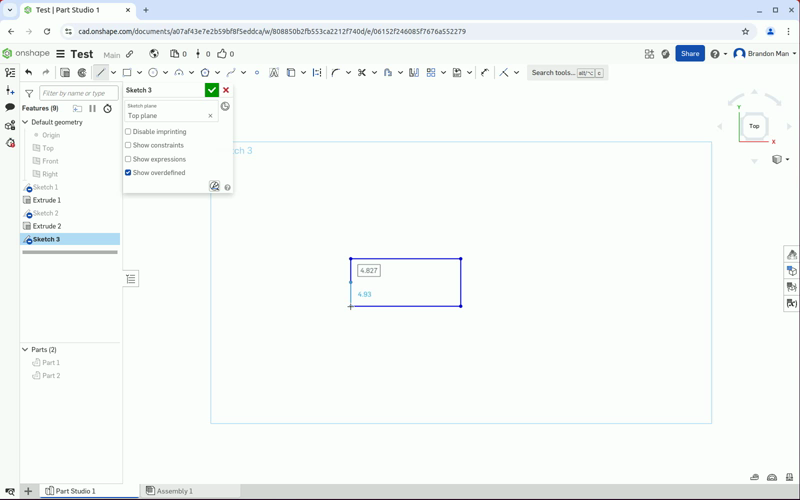
click(350, 306)
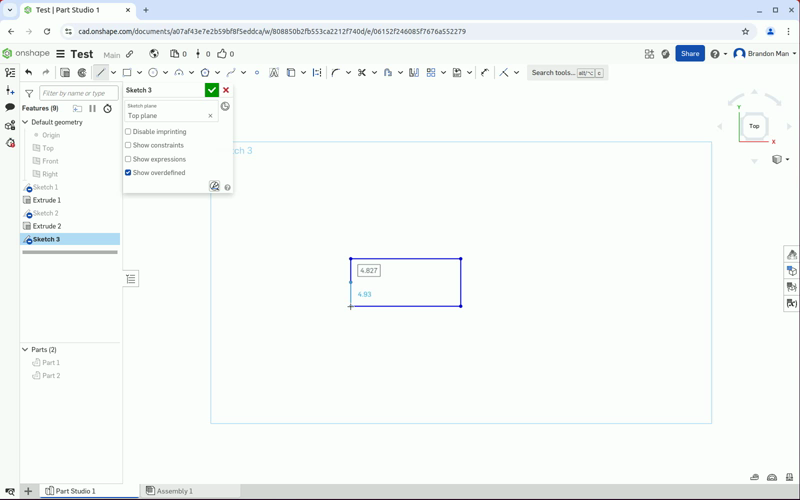
key(esc)
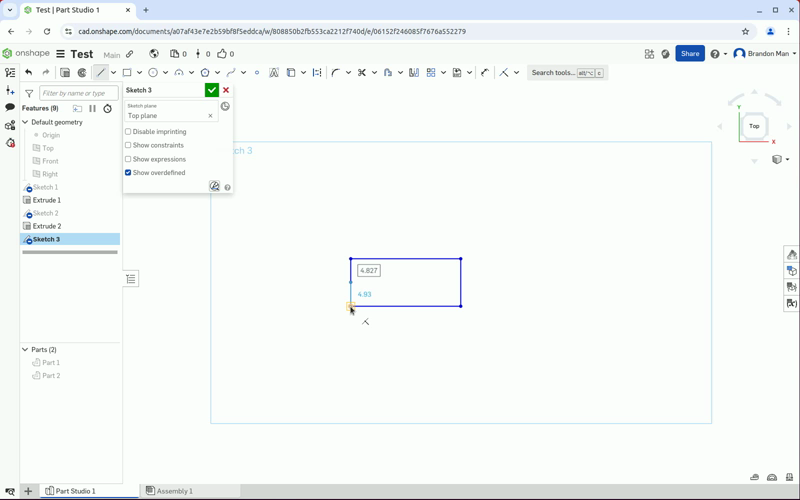
mouse_move(435, 272)
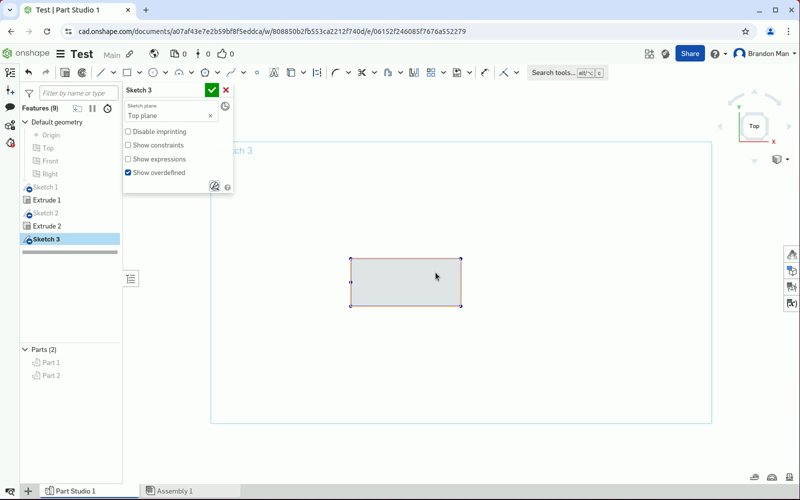
click(435, 272)
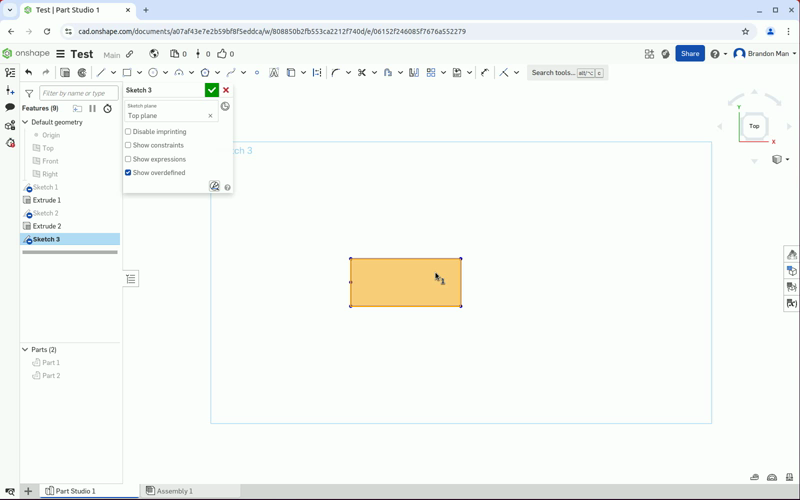
mouse_move(73, 352)
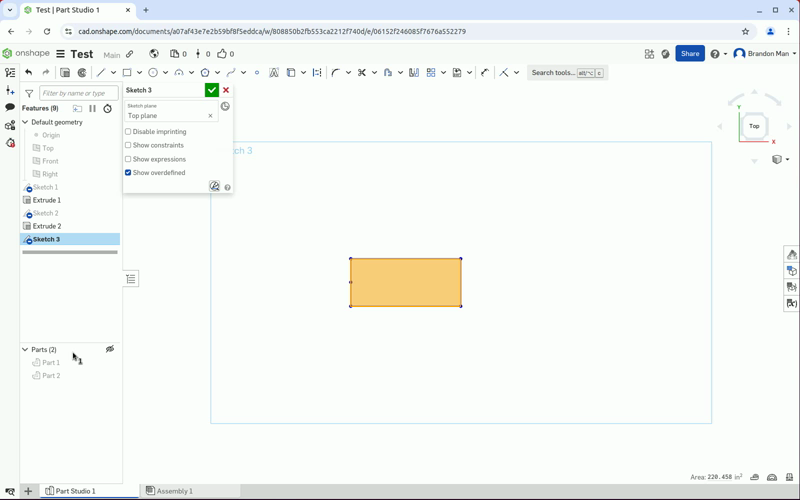
key(shift+y)
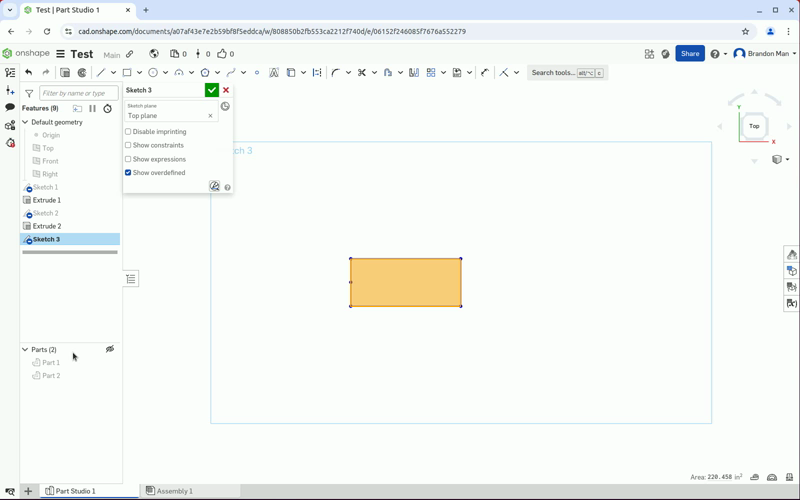
key(shift+e)
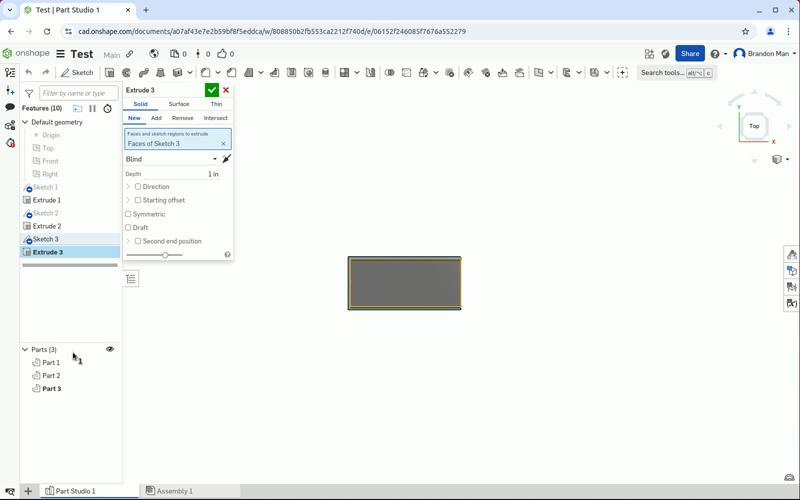
mouse_move(143, 106)
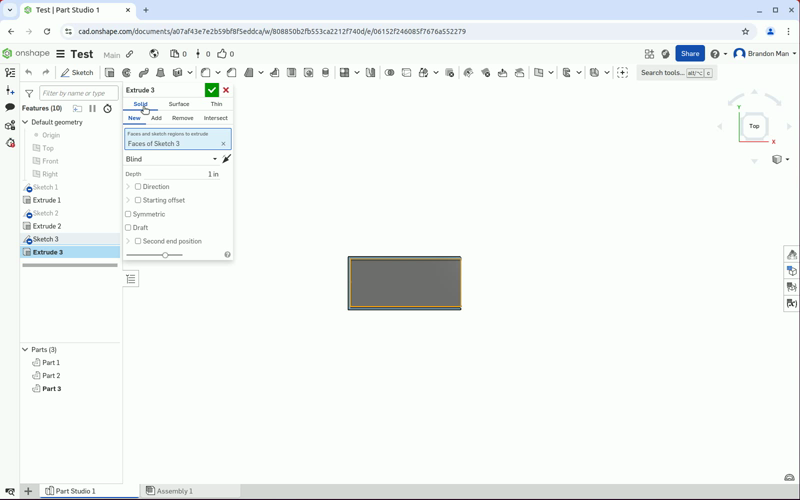
click(143, 106)
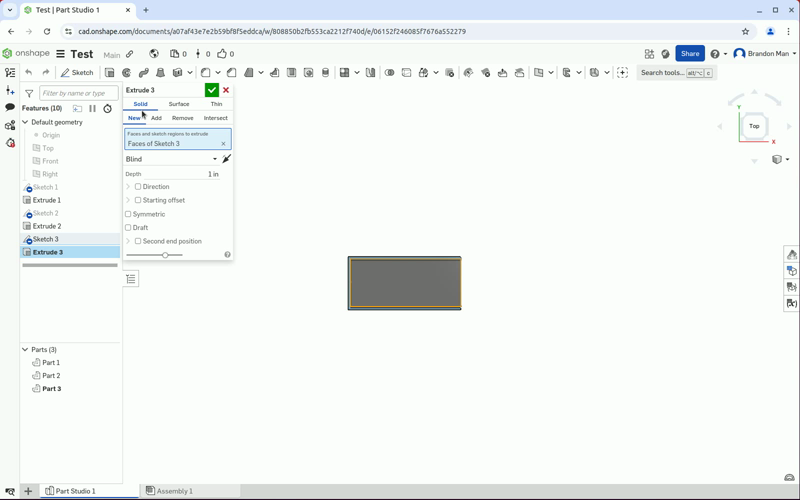
mouse_move(137, 120)
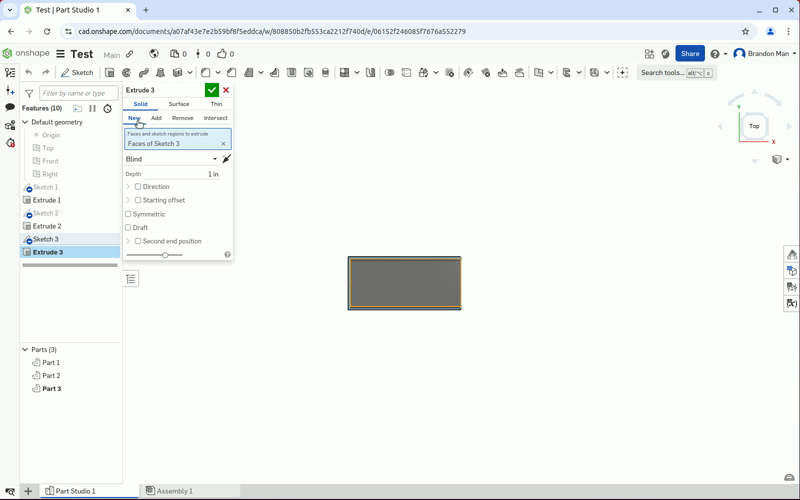
click(137, 120)
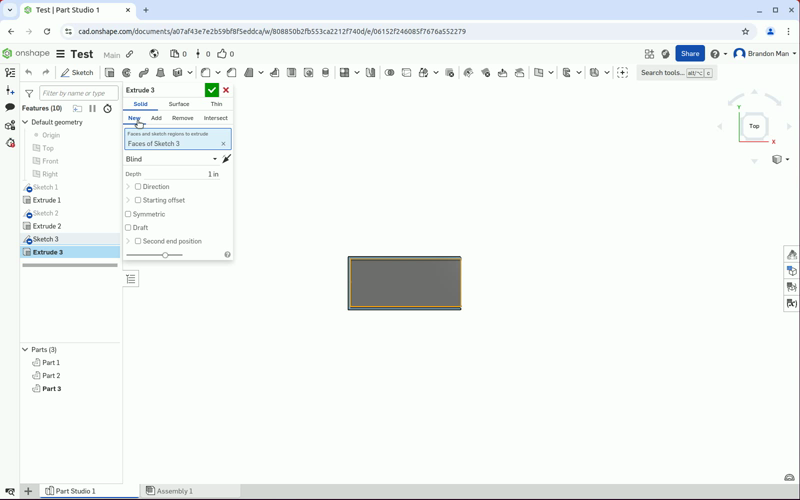
key(tab, 4)
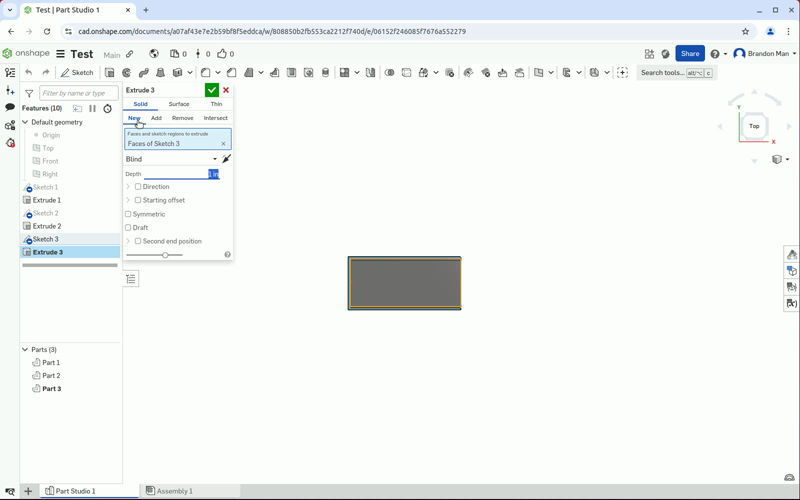
text(-0.481)
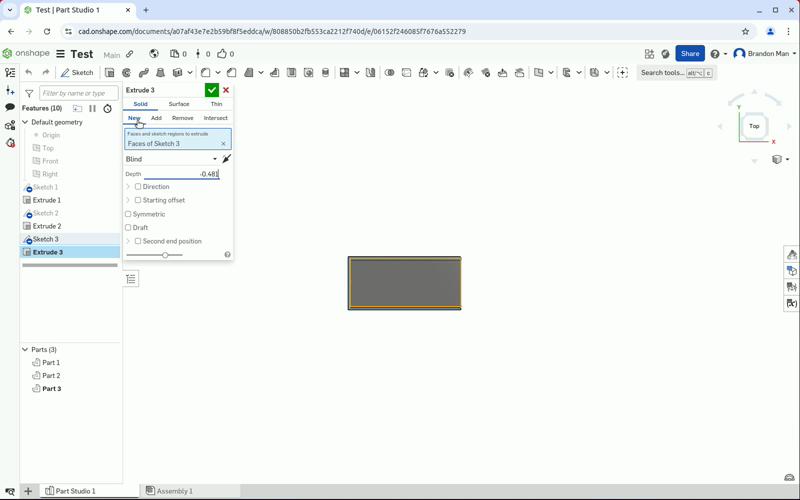
key(enter)
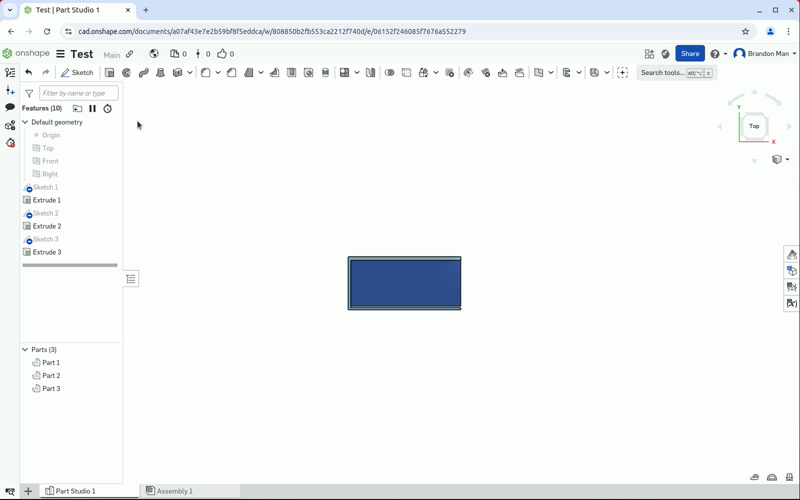
key(shift+h)
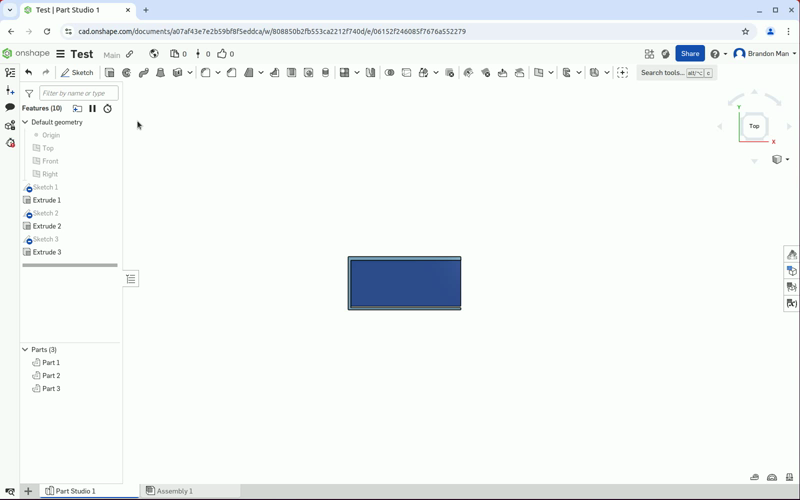
key(shift+h)
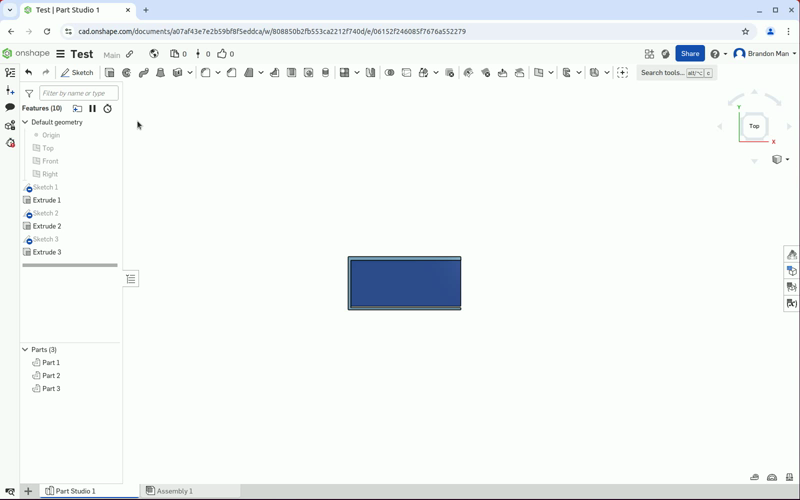
mouse_move(73, 189)
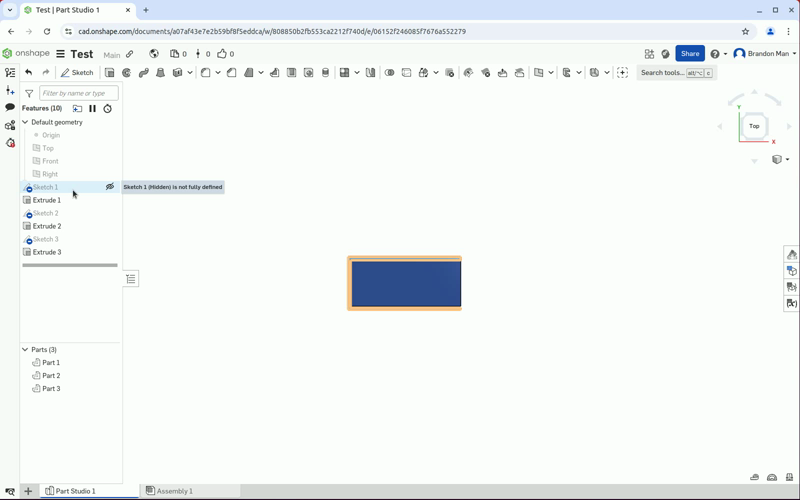
click(73, 189)
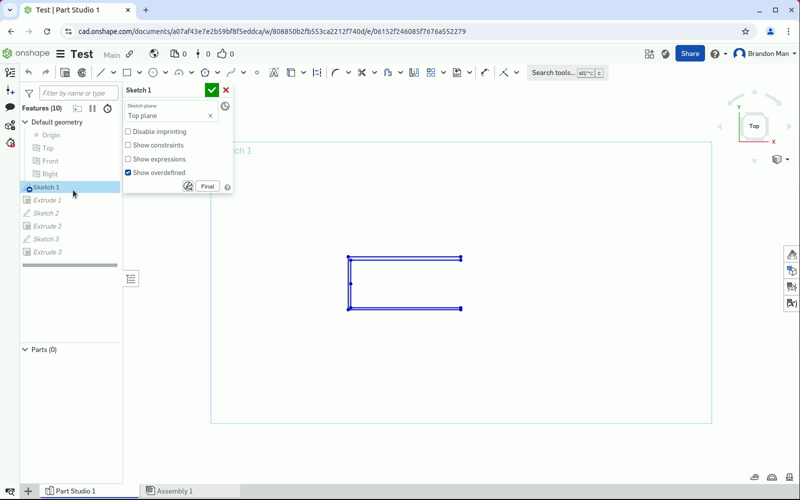
mouse_move(229, 92)
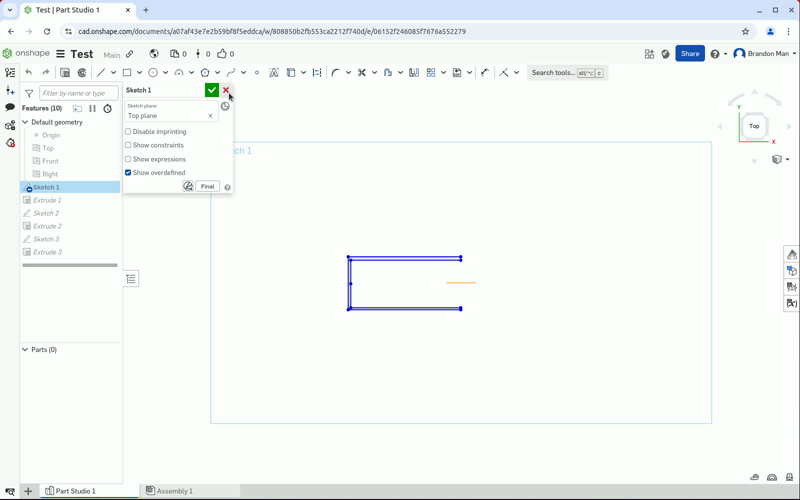
click(229, 92)
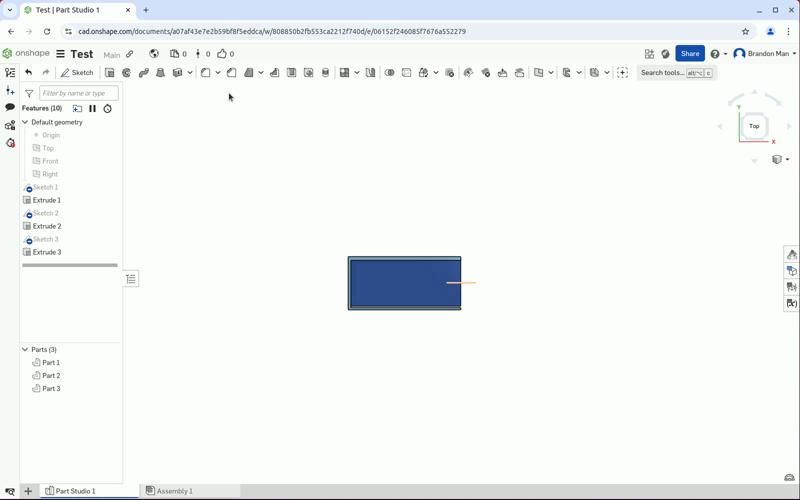
mouse_move(541, 75)
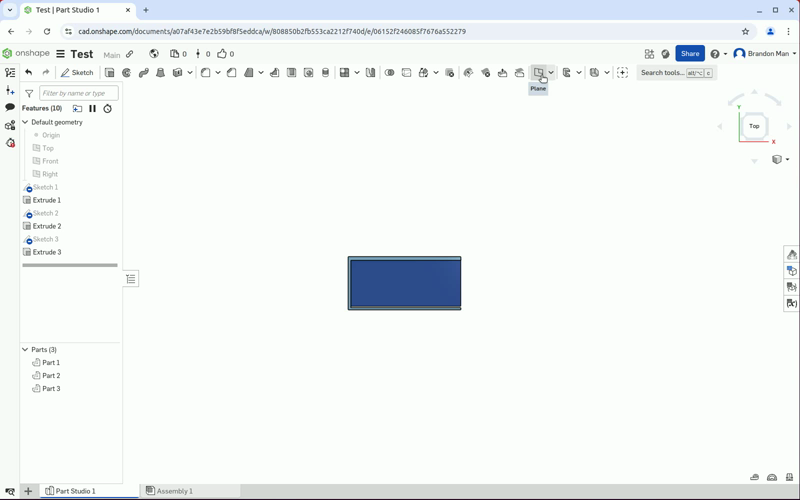
click(541, 75)
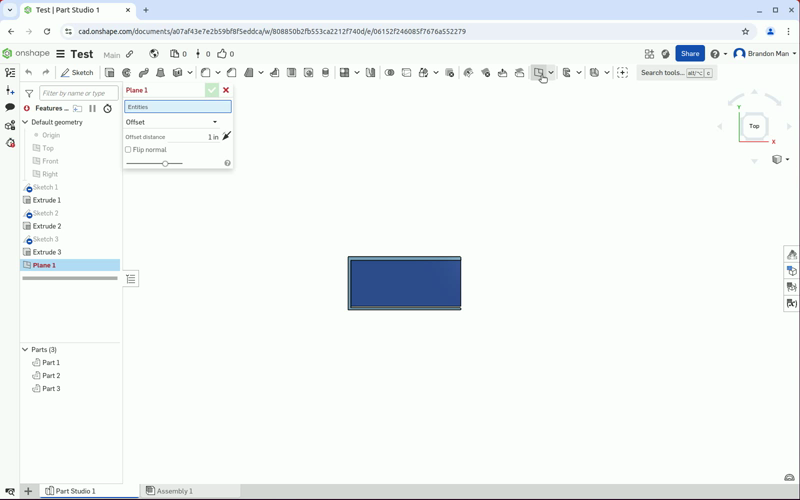
mouse_move(73, 150)
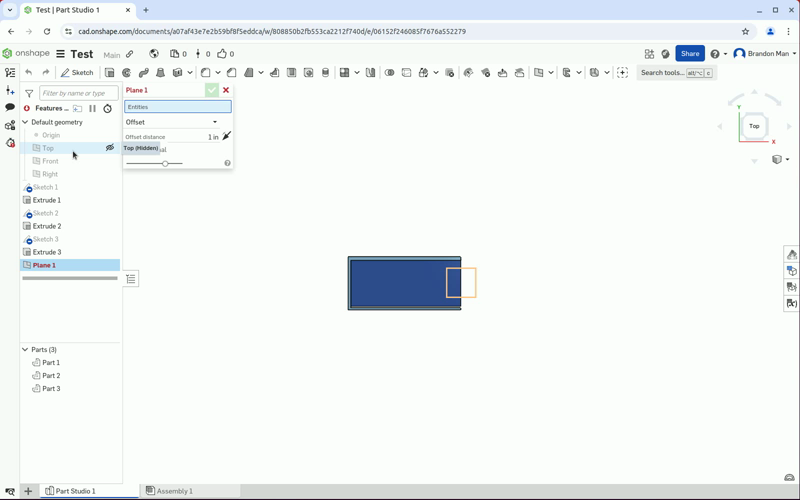
click(73, 150)
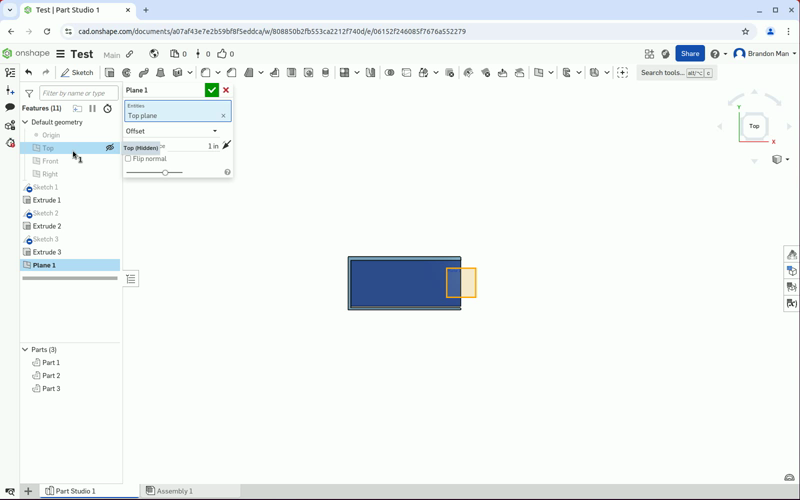
key(tab, 2)
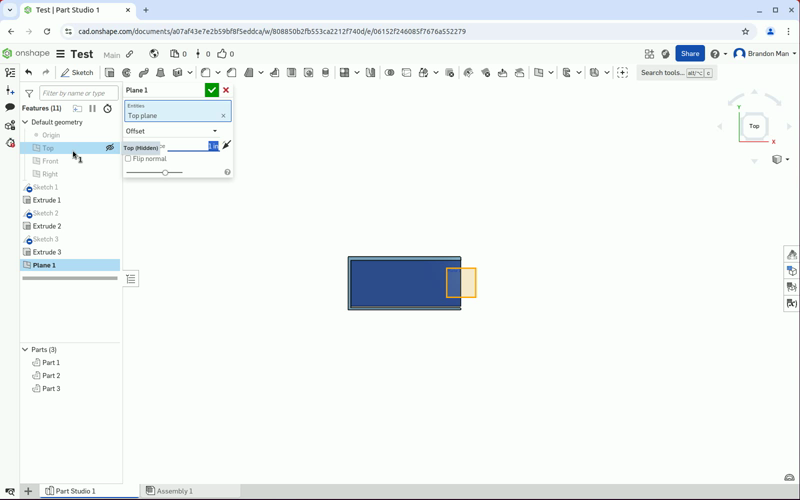
text(6.008)
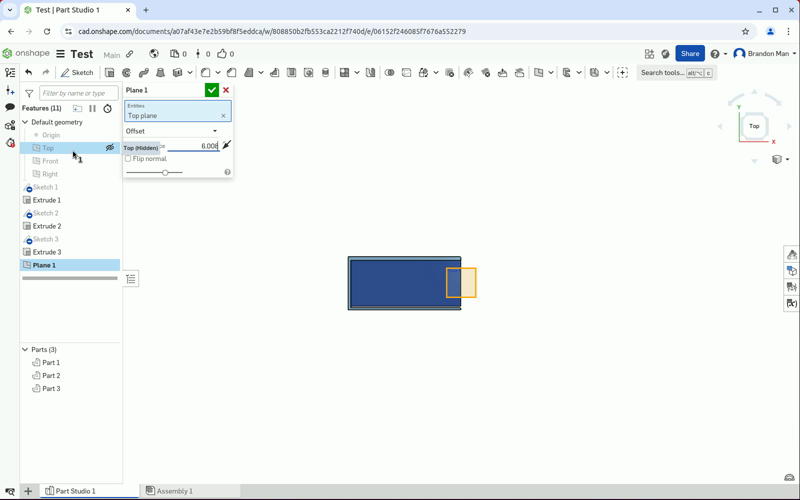
key(enter, 2)
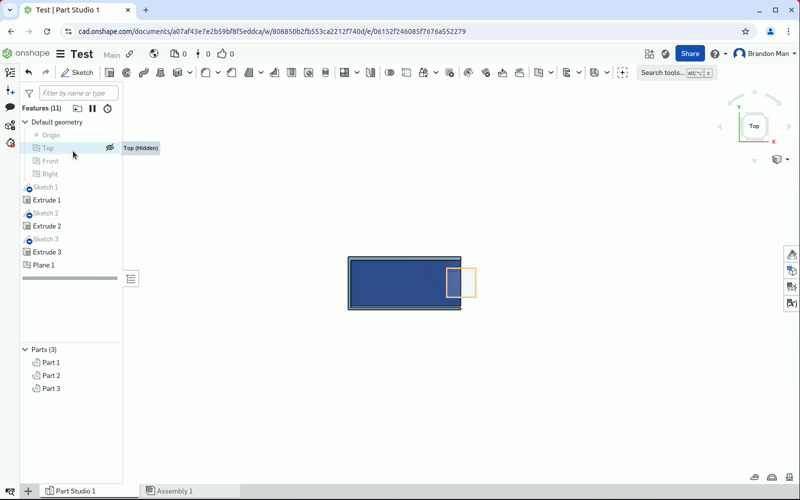
key(shift+s)
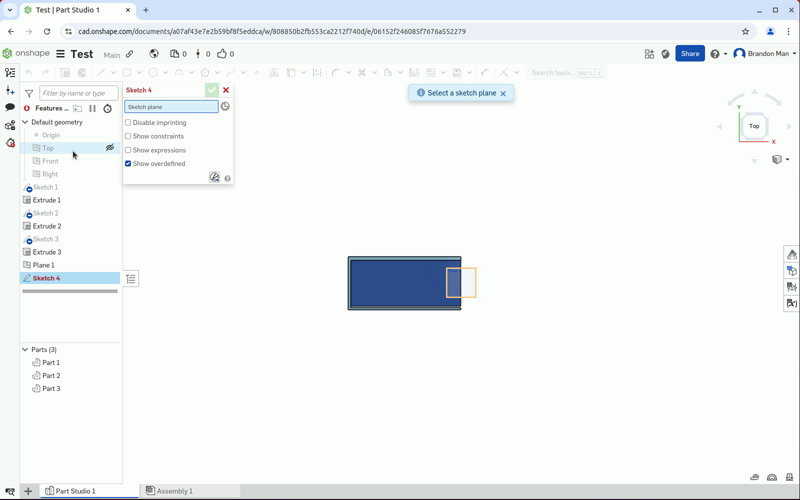
mouse_move(73, 267)
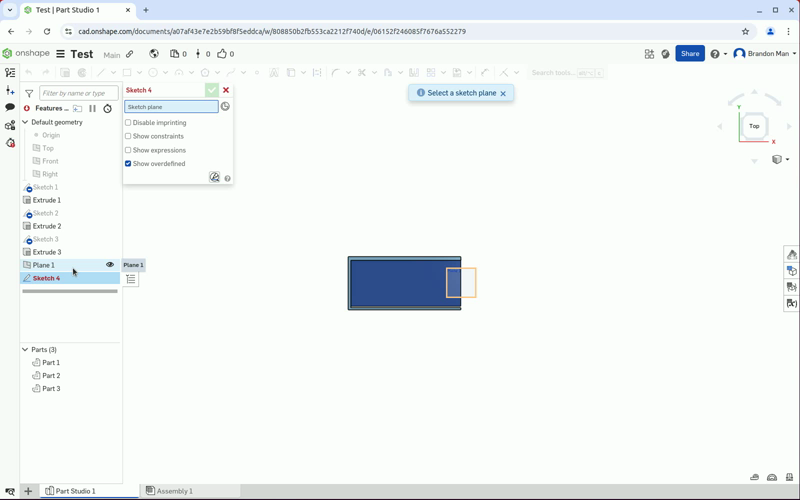
click(73, 267)
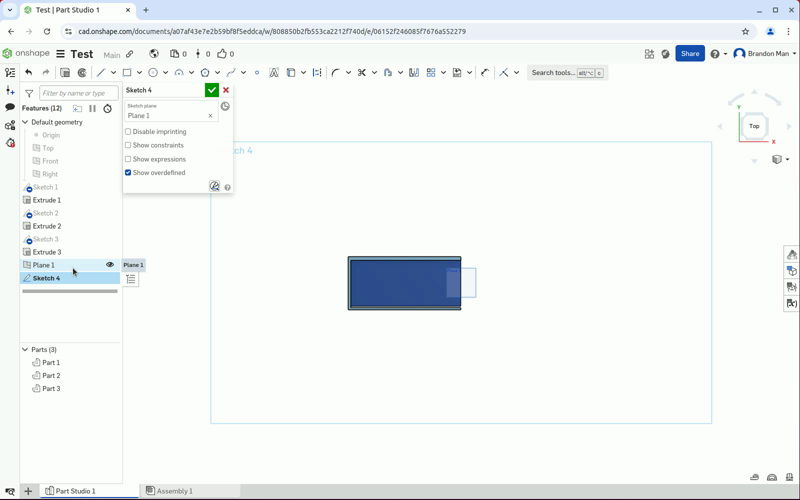
mouse_move(73, 352)
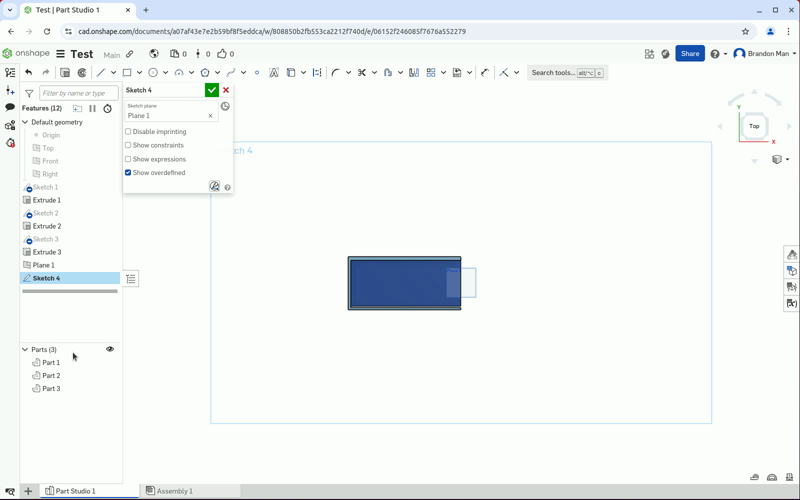
key(y)
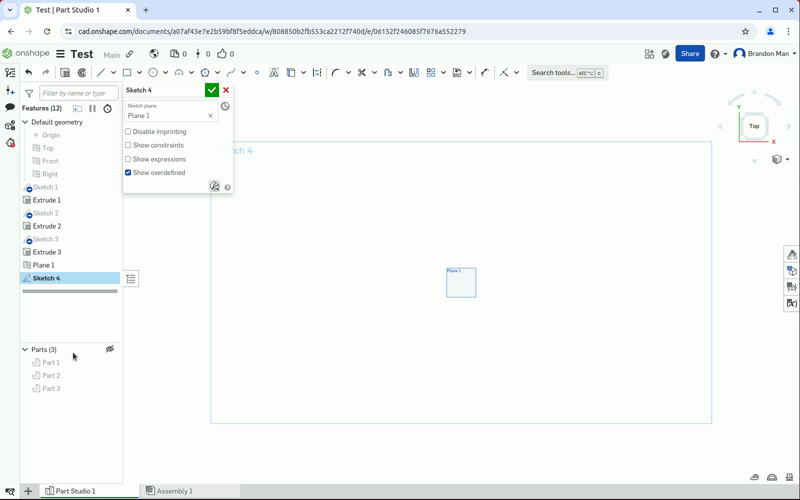
key(l)
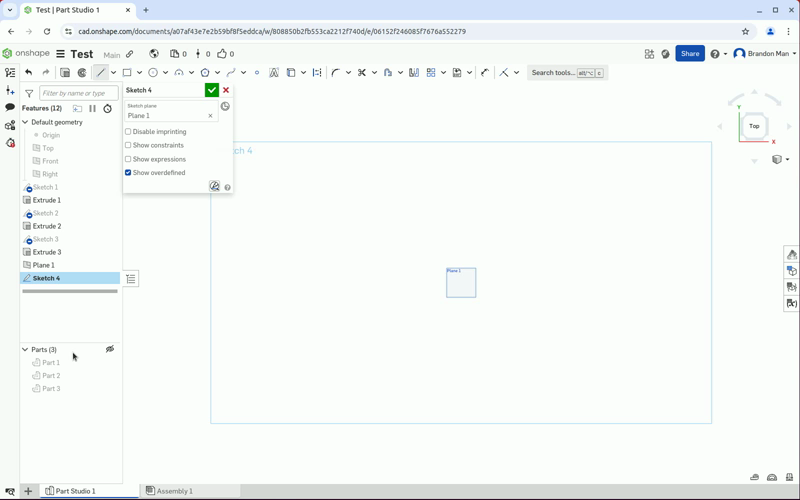
key_down(shift)
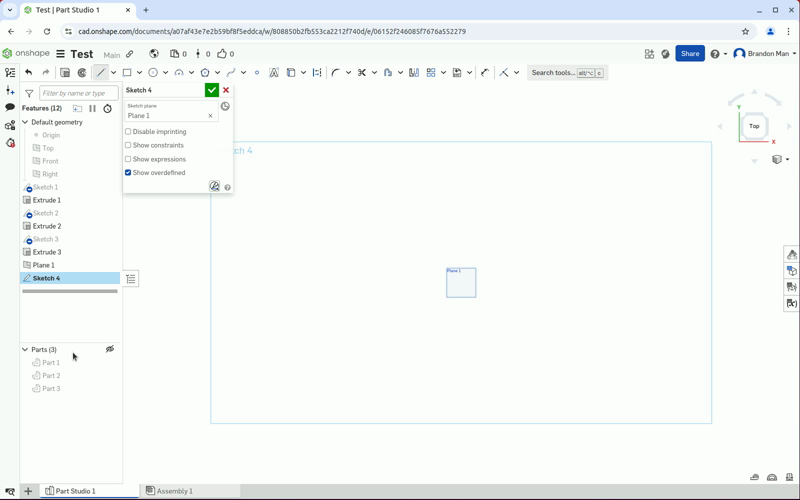
mouse_move(349, 282)
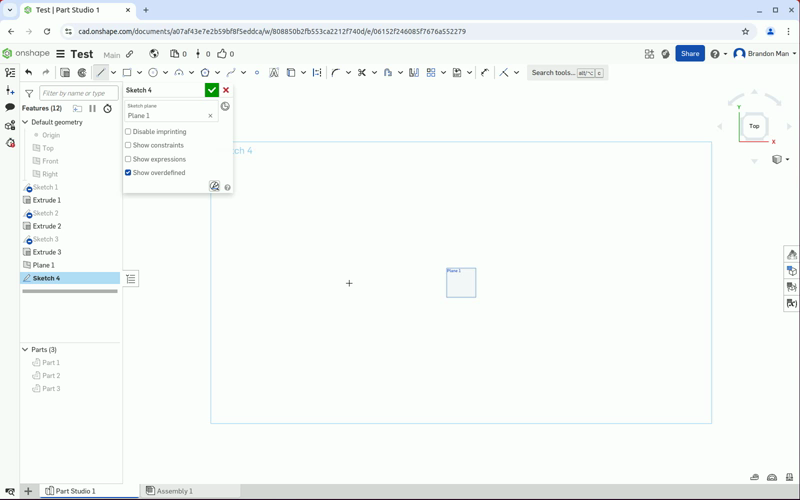
click(349, 282)
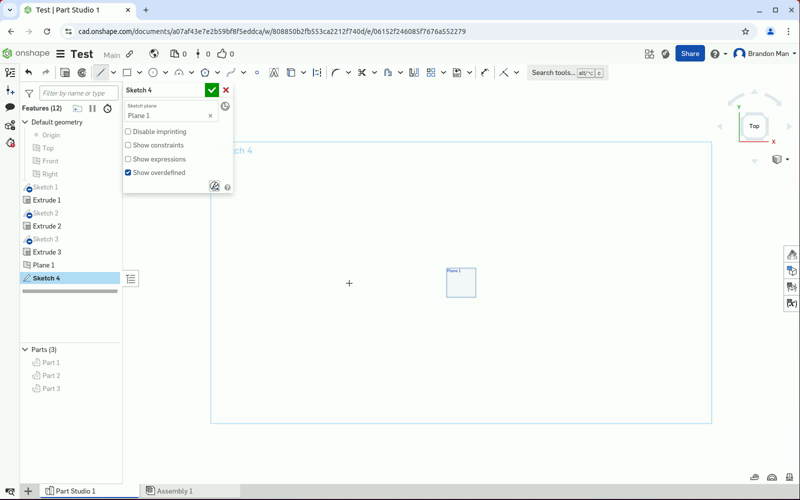
key_up(shift)
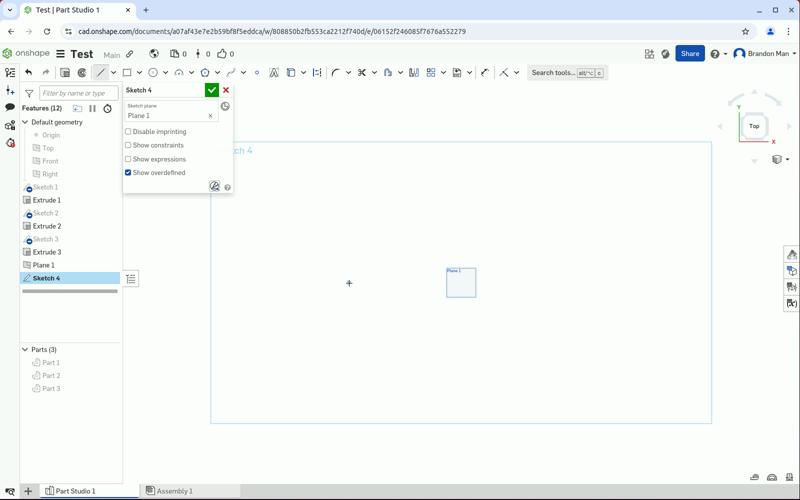
key_down(shift)
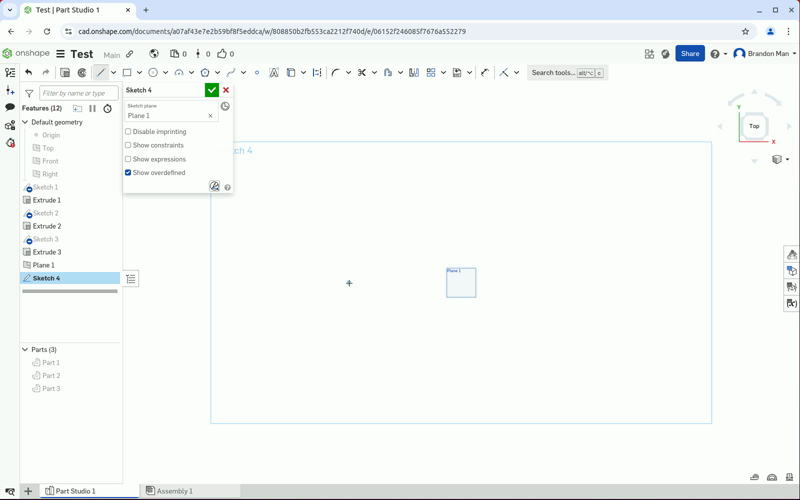
mouse_move(379, 282)
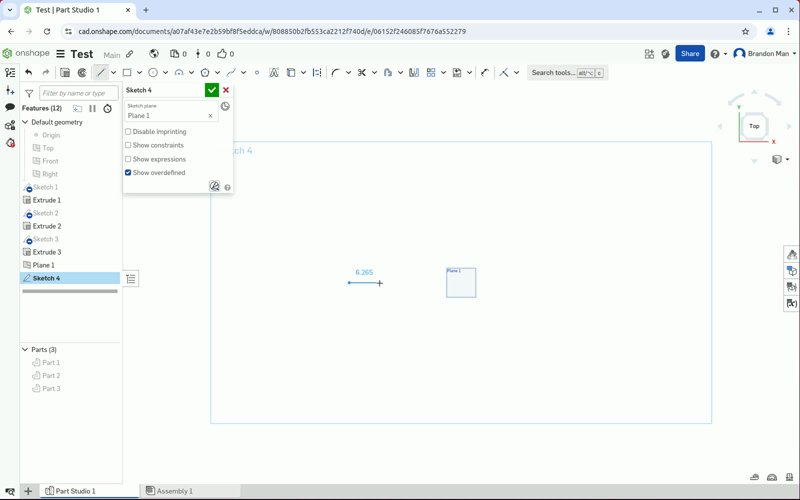
mouse_move(350, 282)
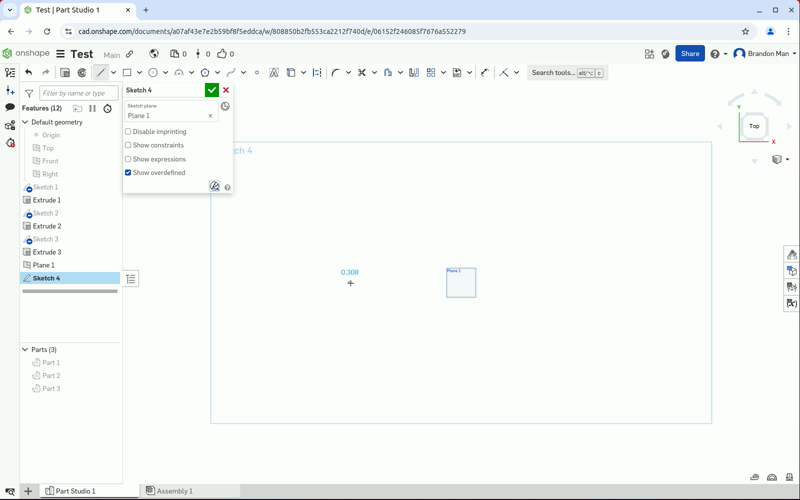
scroll(6)
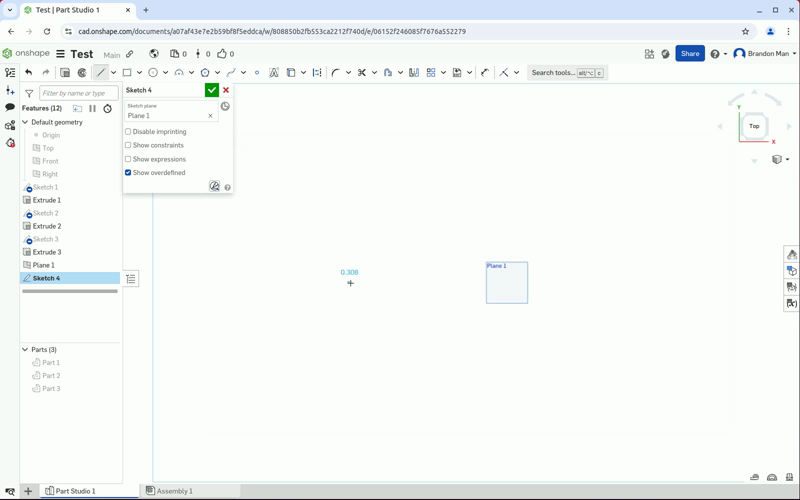
scroll(6)
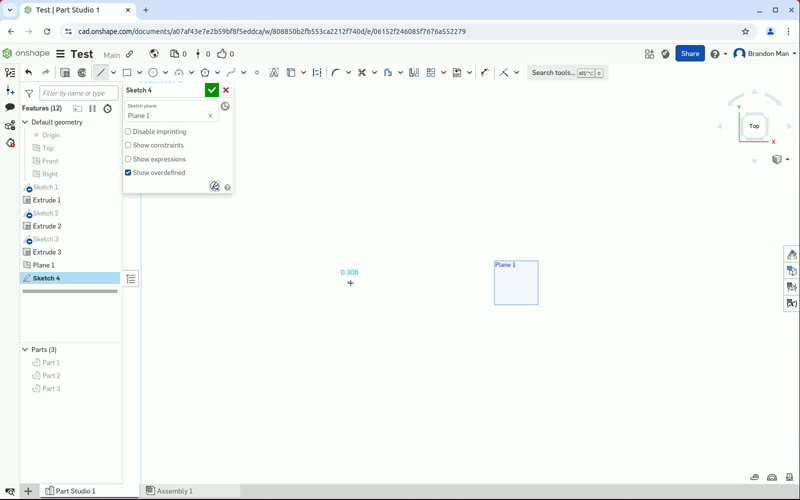
scroll(6)
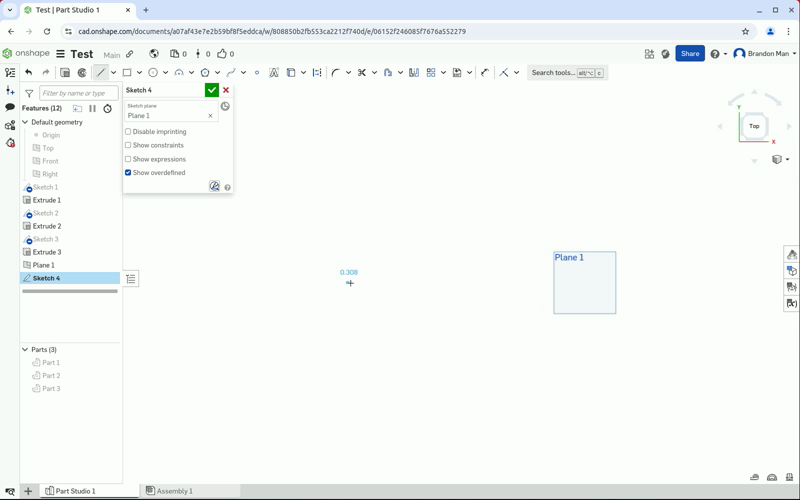
scroll(6)
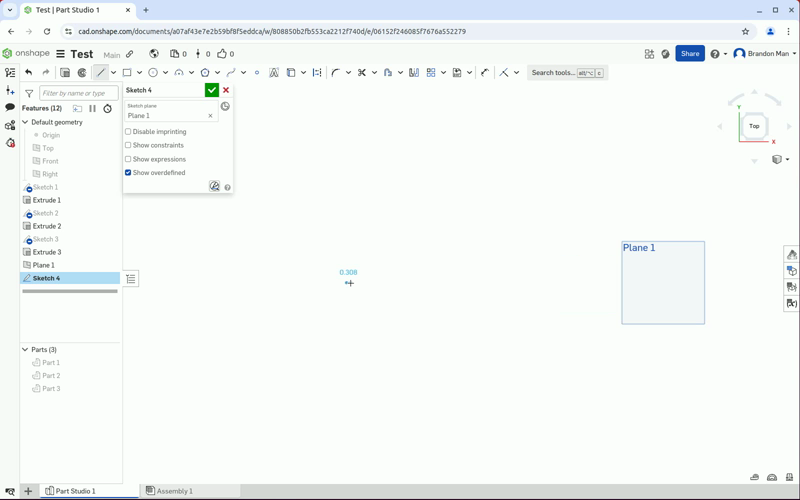
scroll(6)
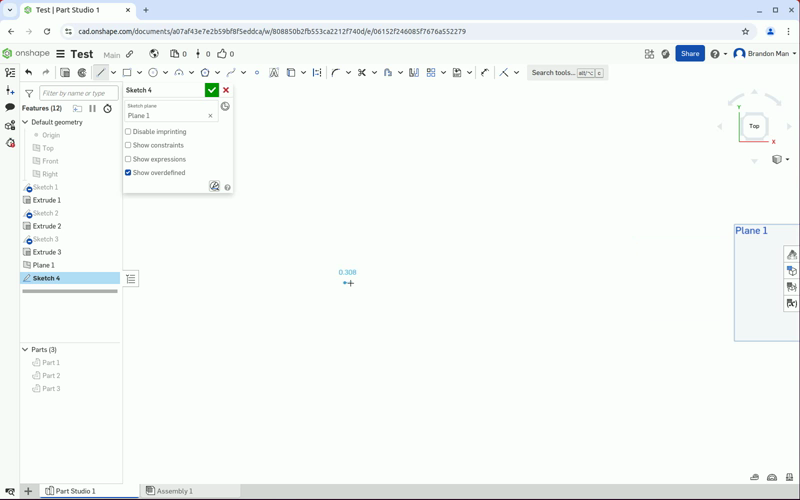
scroll(6)
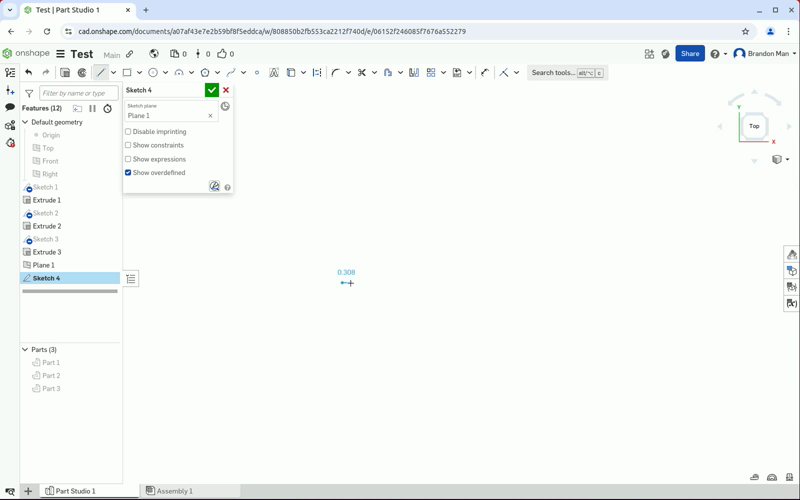
scroll(6)
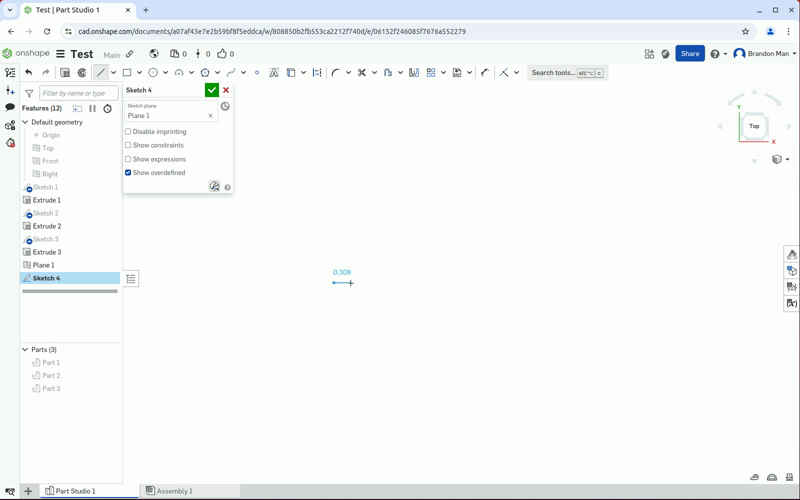
click(350, 282)
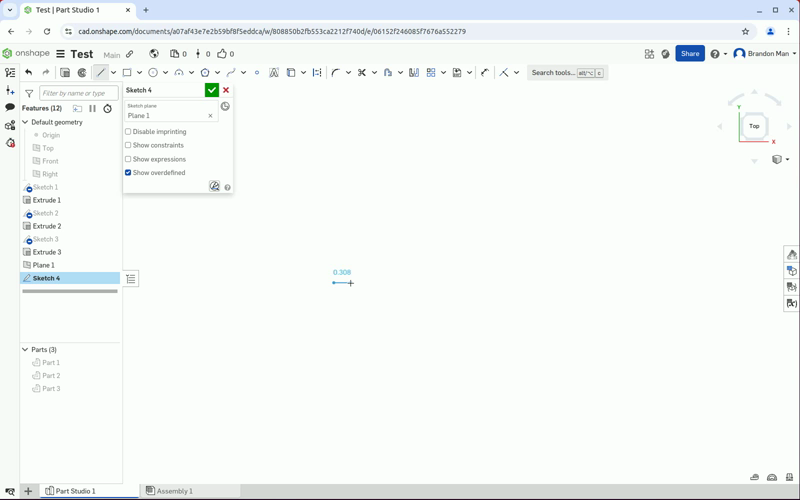
scroll(-6)
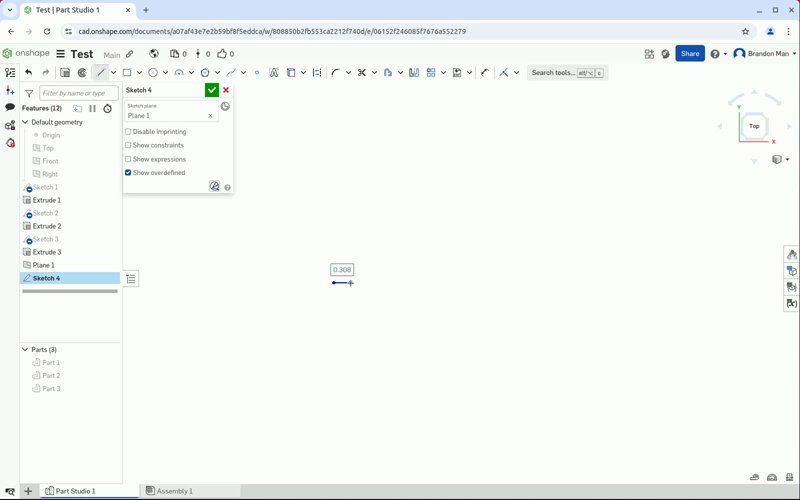
scroll(-6)
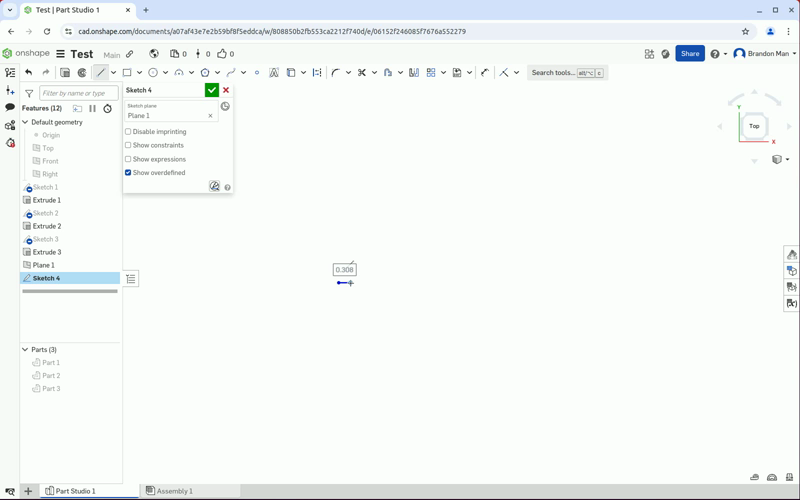
scroll(-6)
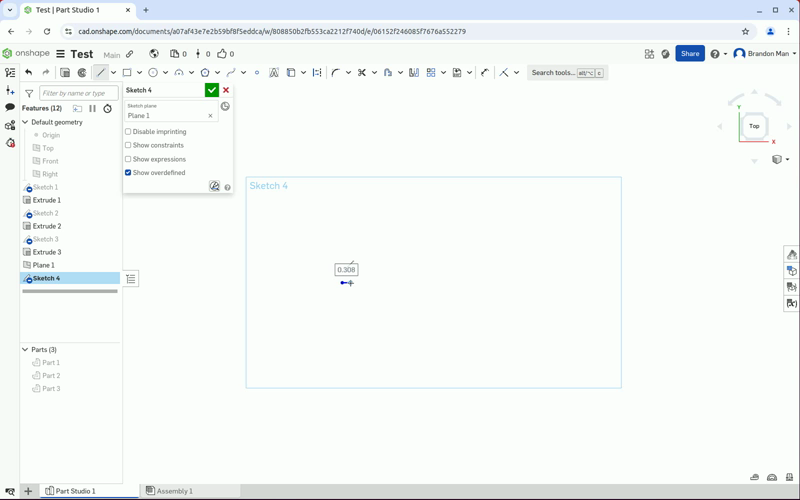
scroll(-6)
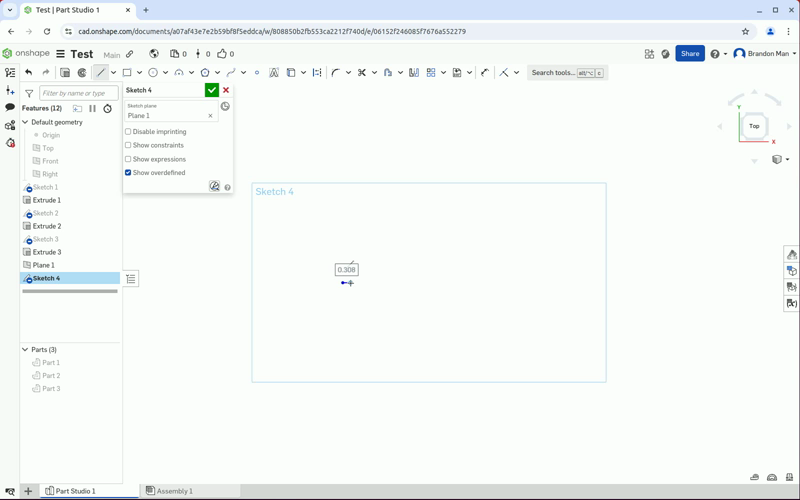
scroll(-6)
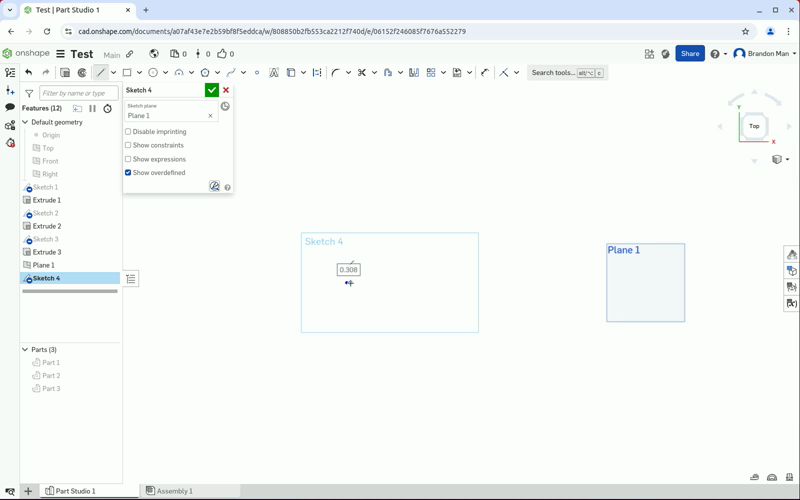
scroll(-6)
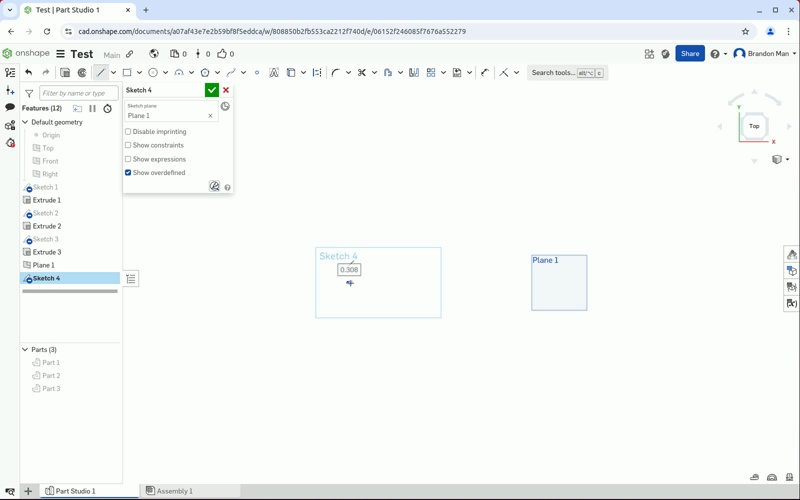
scroll(-6)
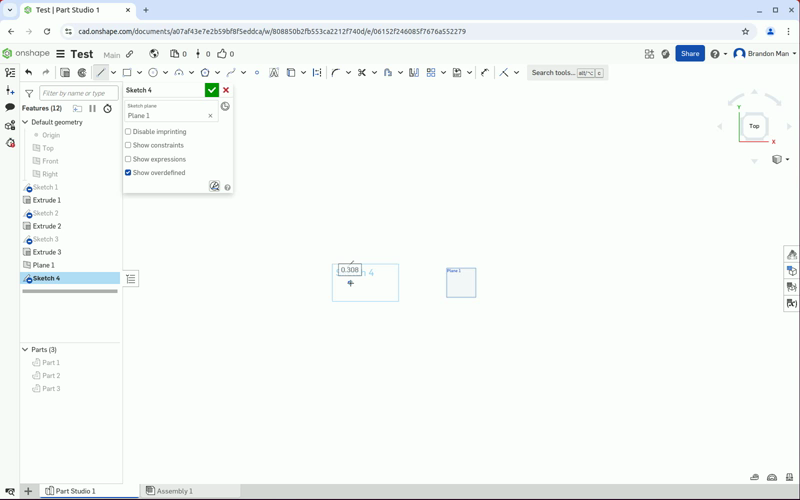
key_up(shift)
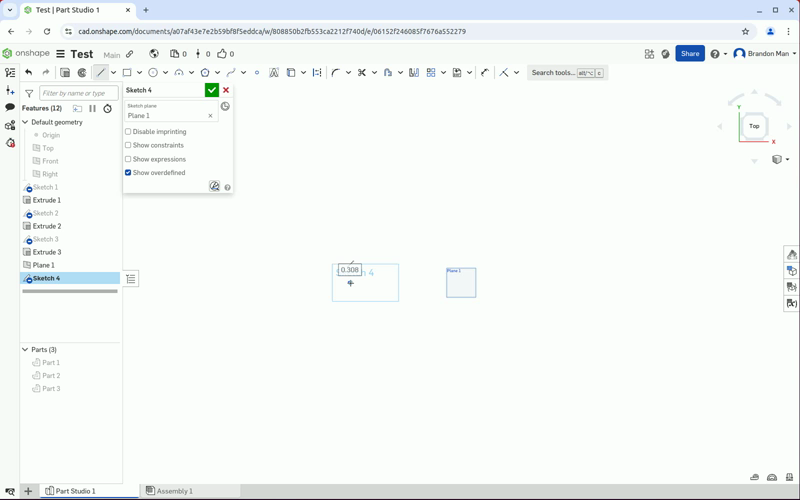
key_down(shift)
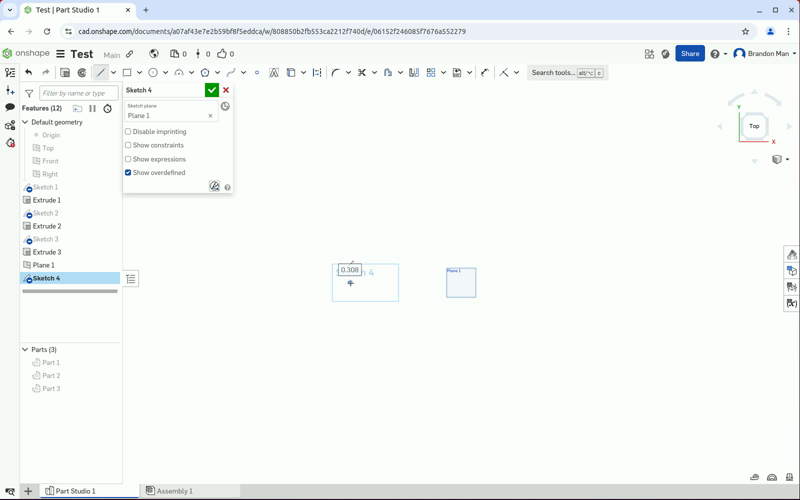
mouse_move(380, 282)
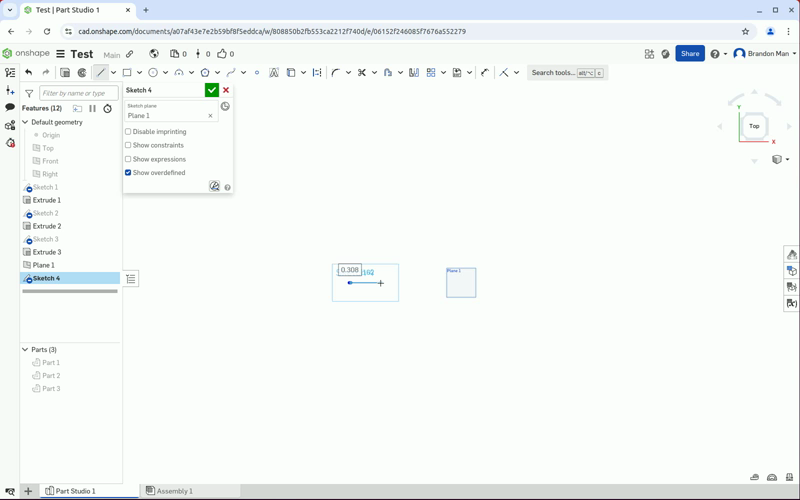
mouse_move(350, 259)
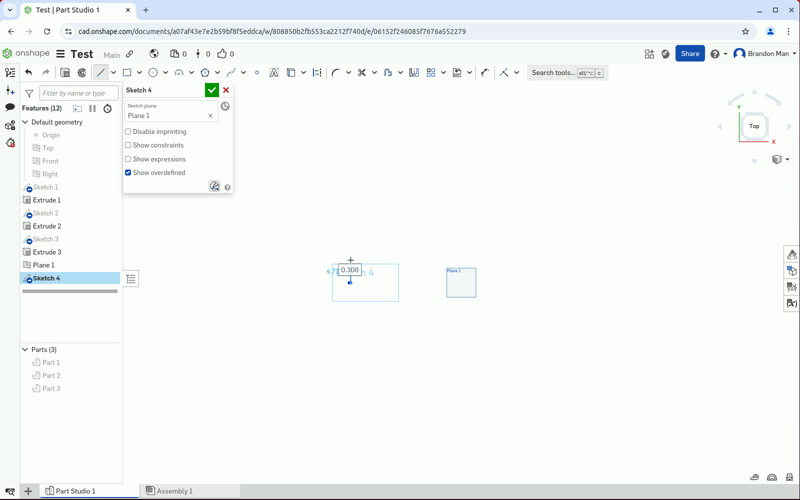
click(350, 259)
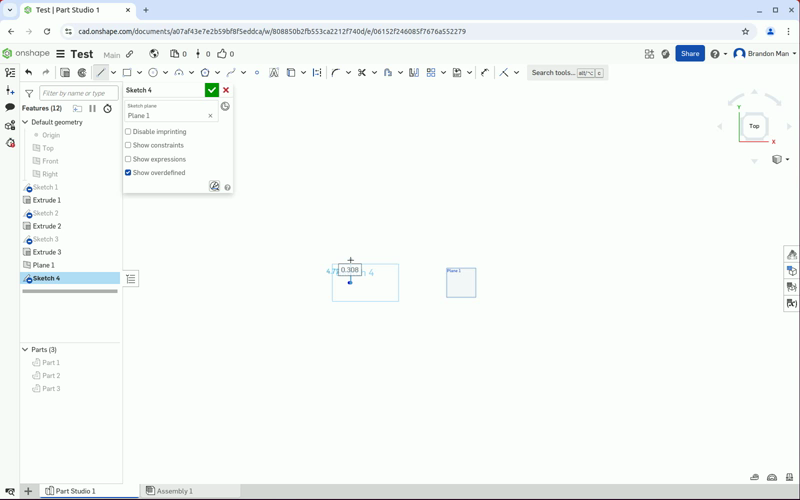
key_up(shift)
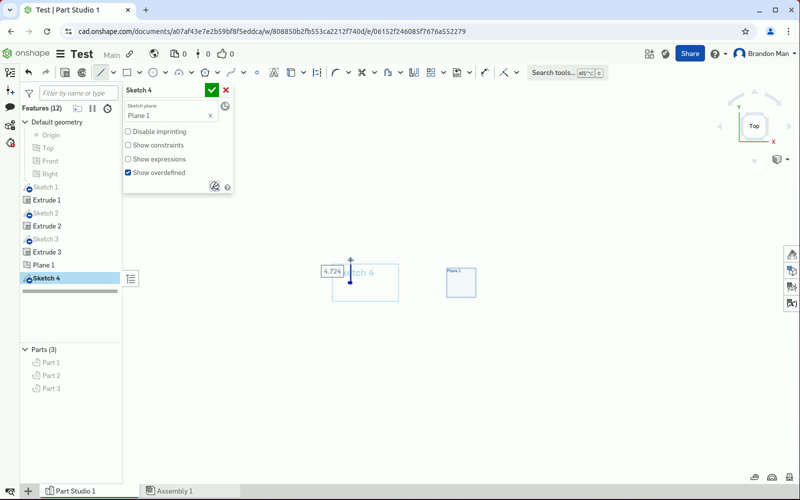
key_down(shift)
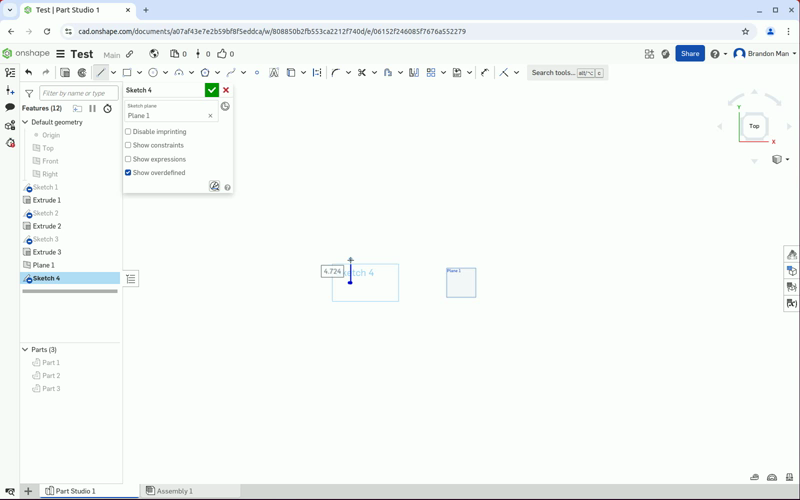
mouse_move(460, 259)
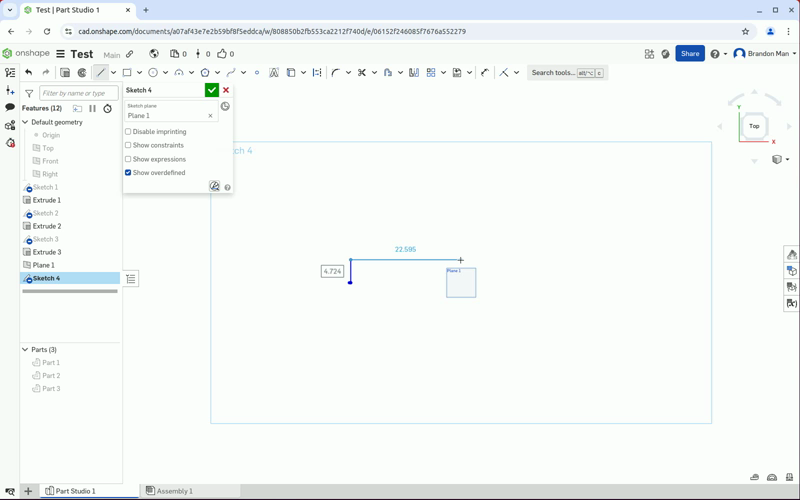
click(460, 259)
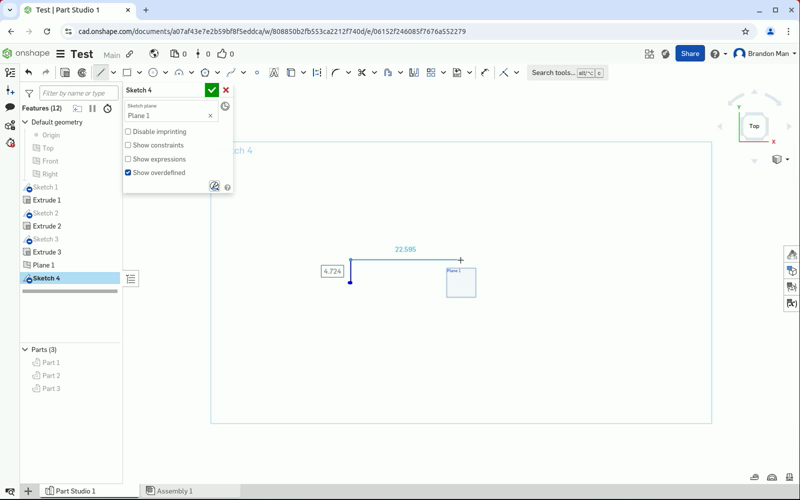
key_up(shift)
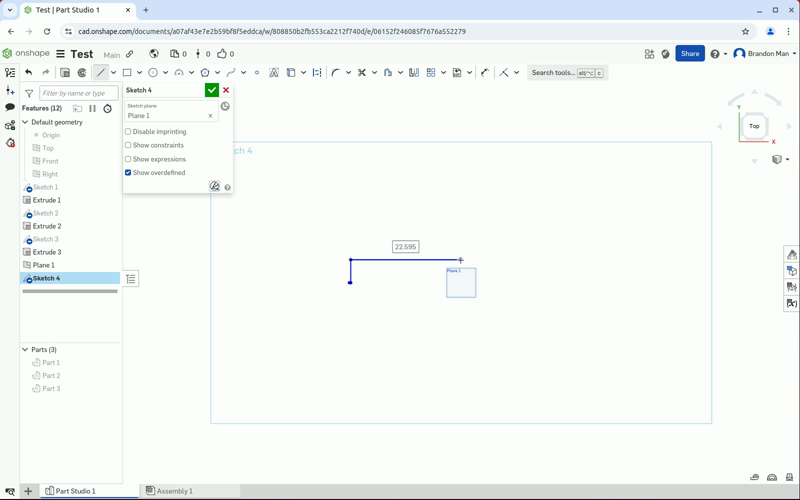
key_down(shift)
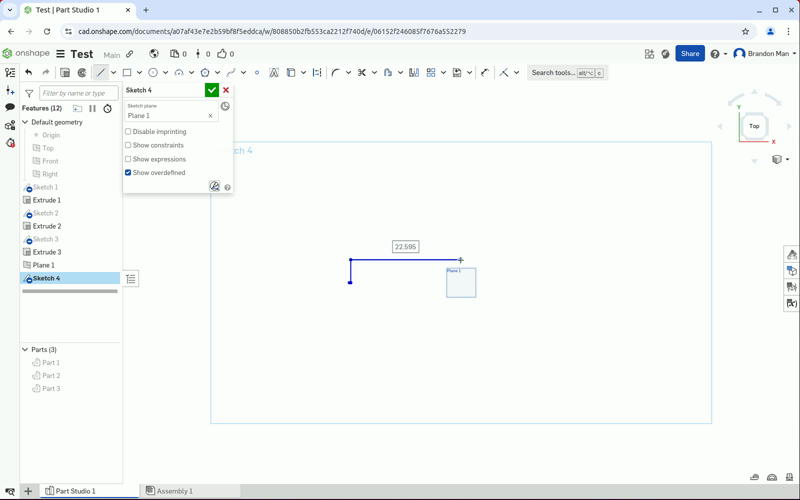
mouse_move(490, 259)
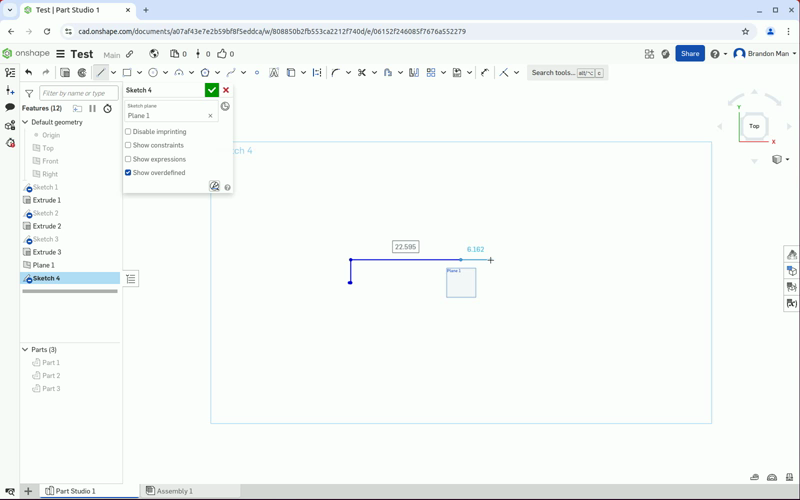
mouse_move(460, 258)
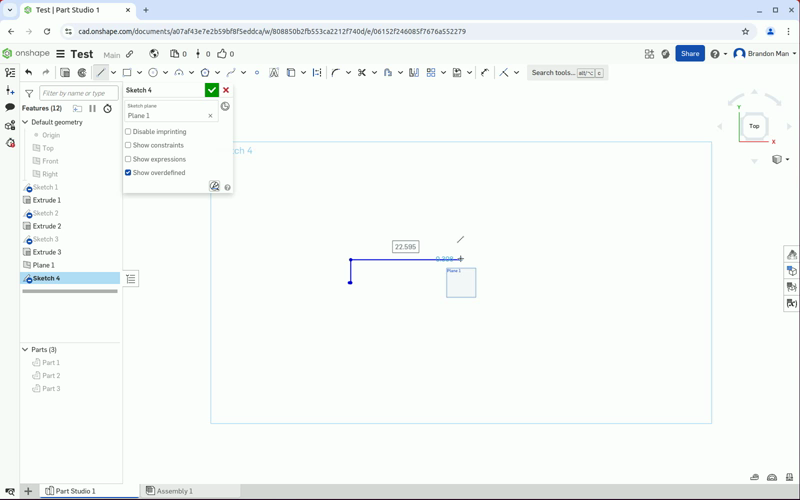
scroll(6)
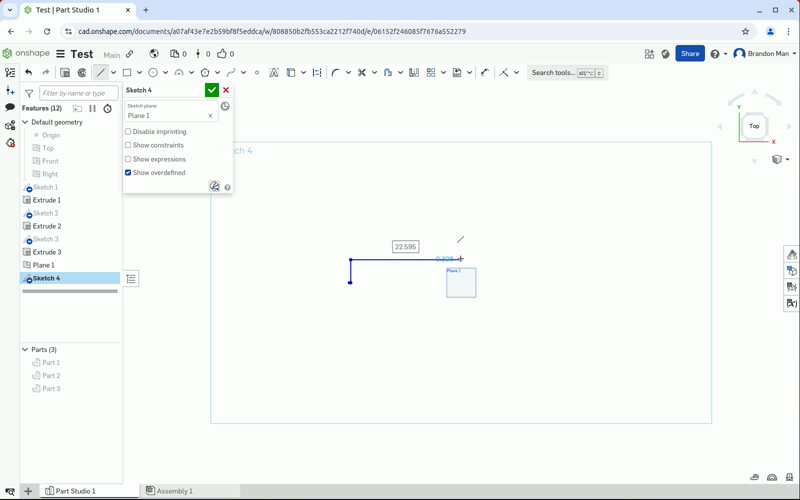
scroll(6)
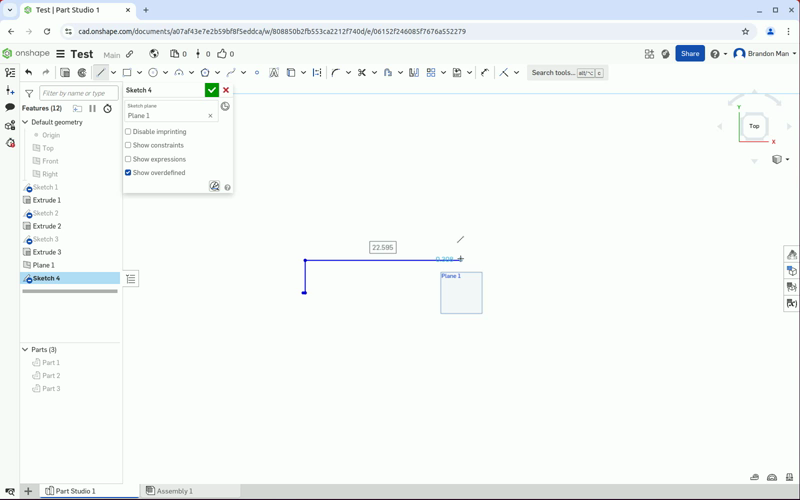
scroll(6)
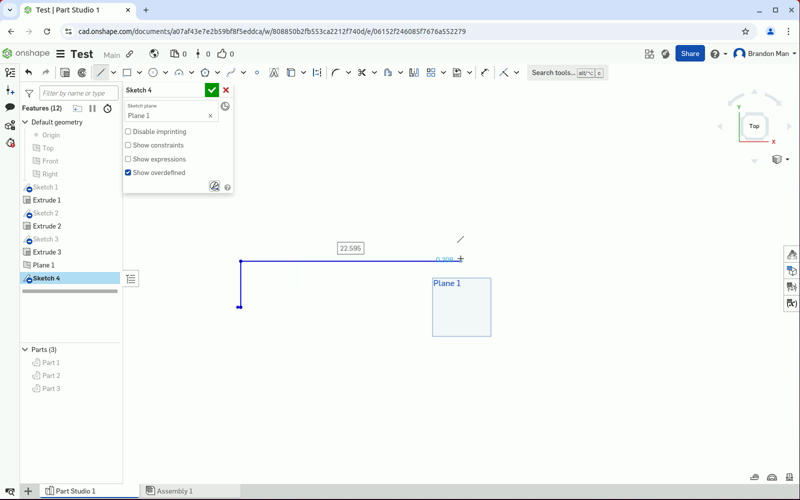
scroll(6)
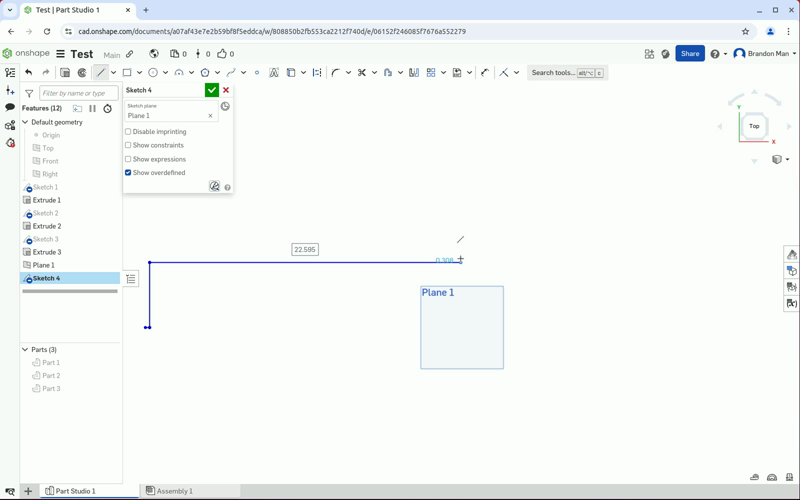
scroll(6)
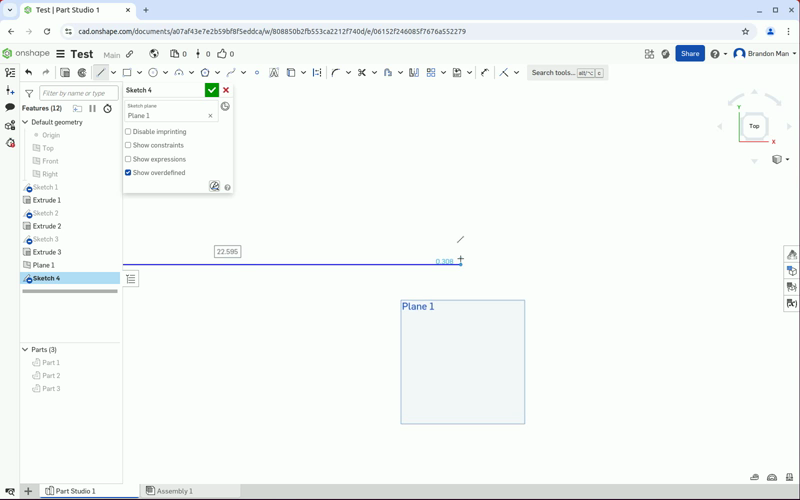
scroll(6)
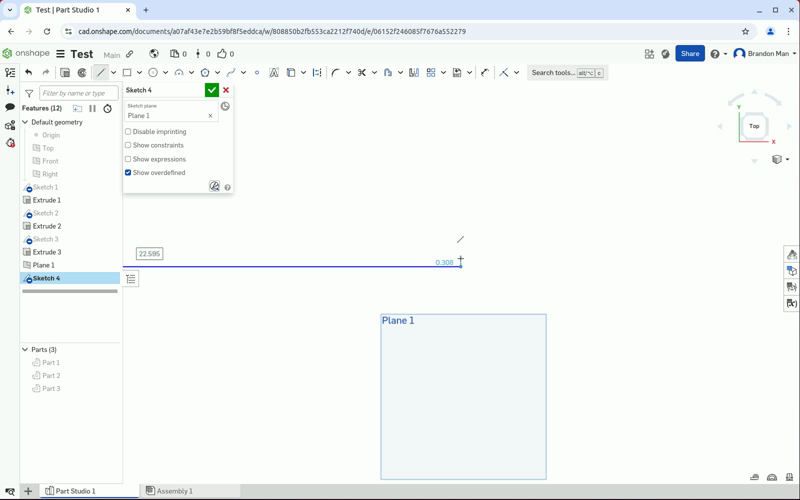
scroll(6)
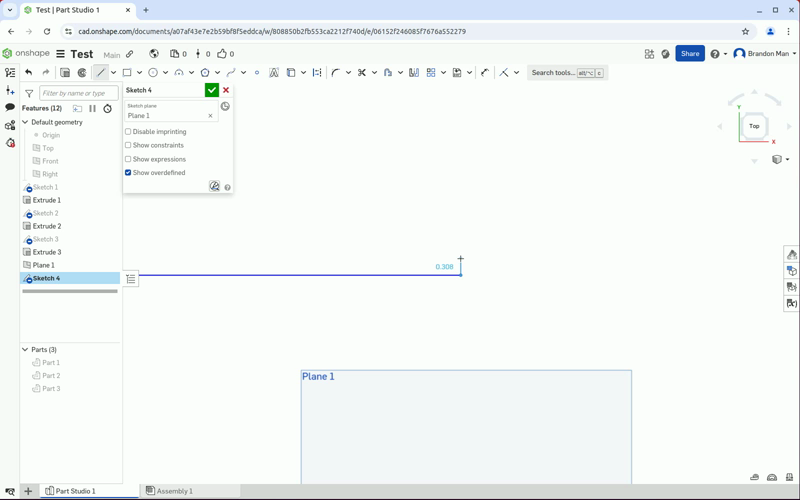
click(460, 258)
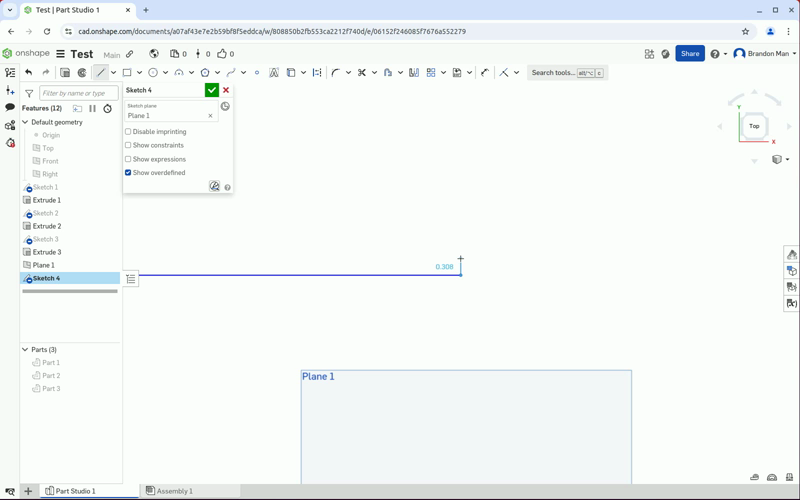
scroll(-6)
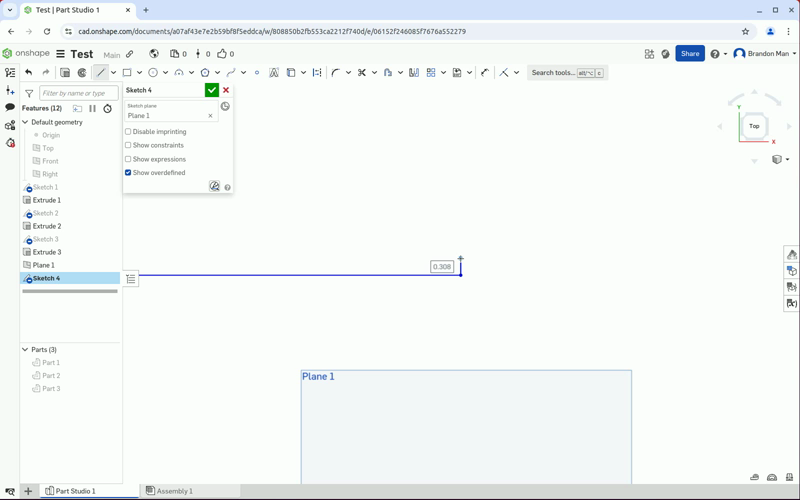
scroll(-6)
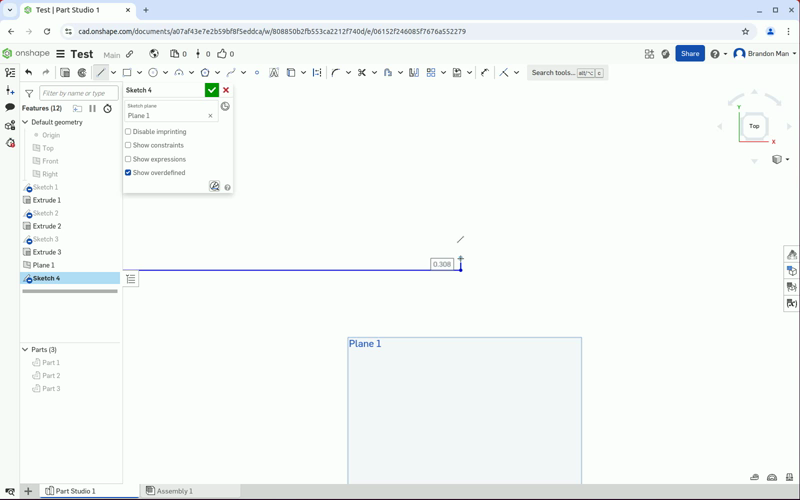
scroll(-6)
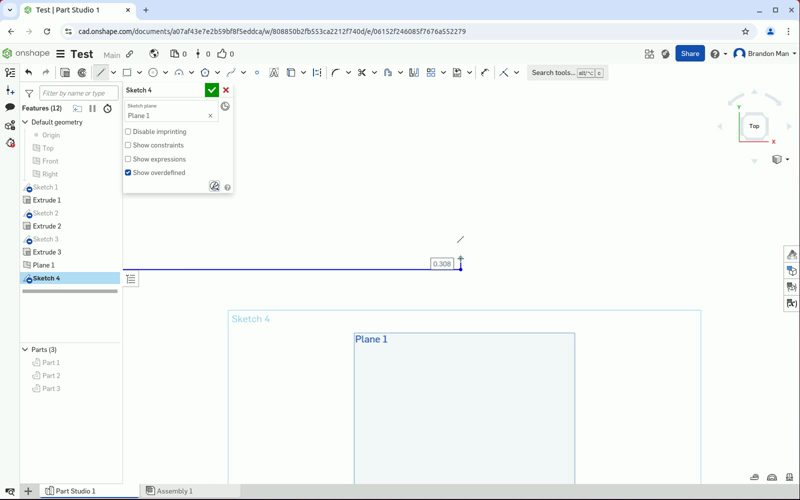
scroll(-6)
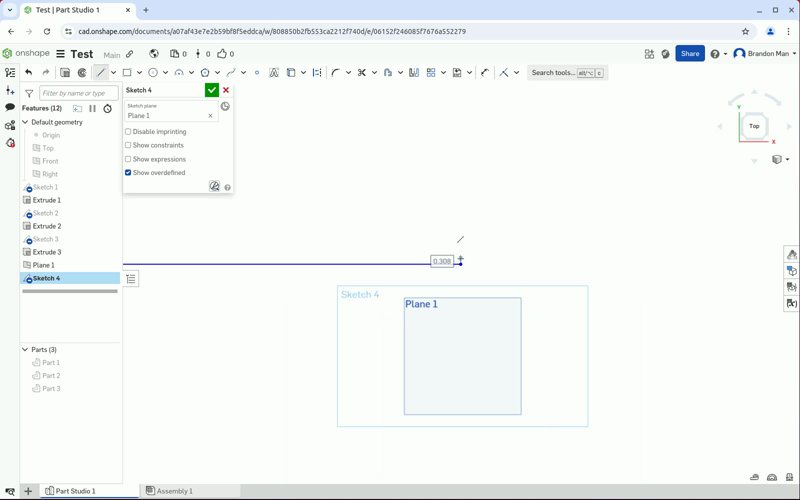
scroll(-6)
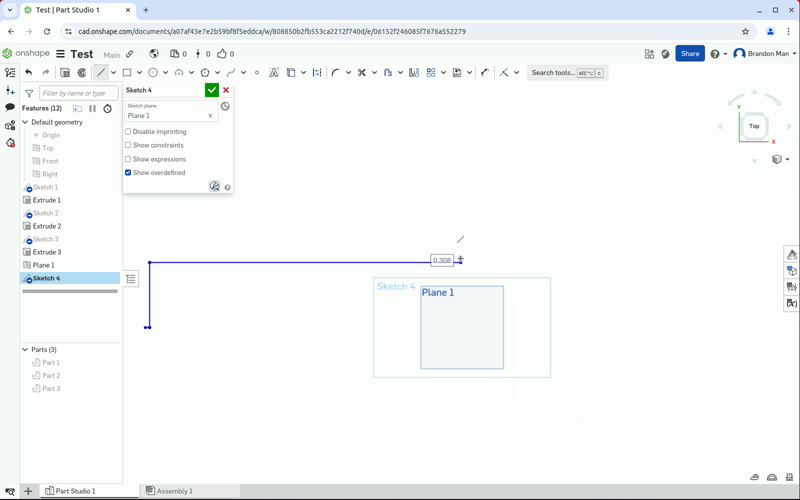
scroll(-6)
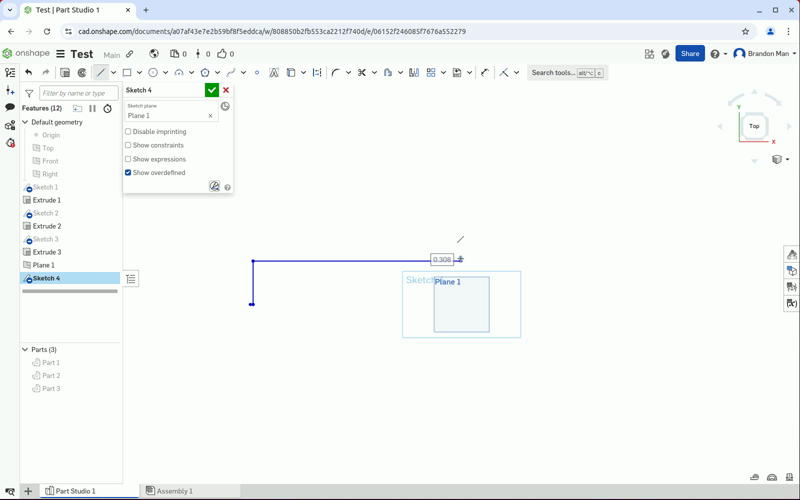
scroll(-6)
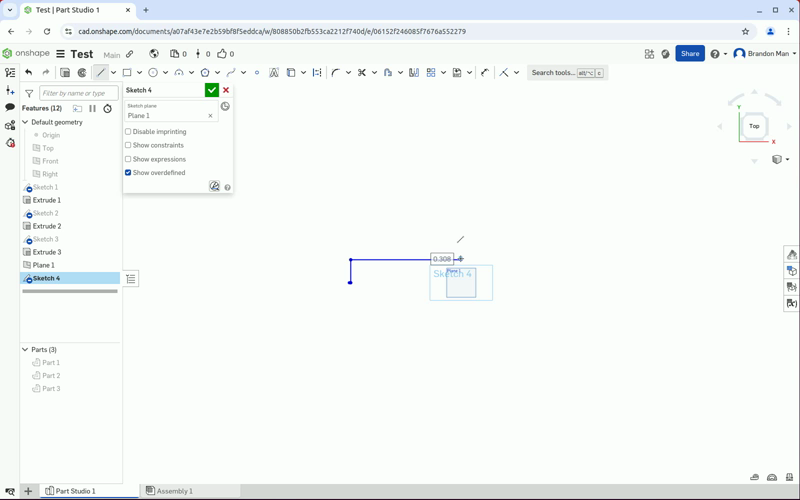
key_up(shift)
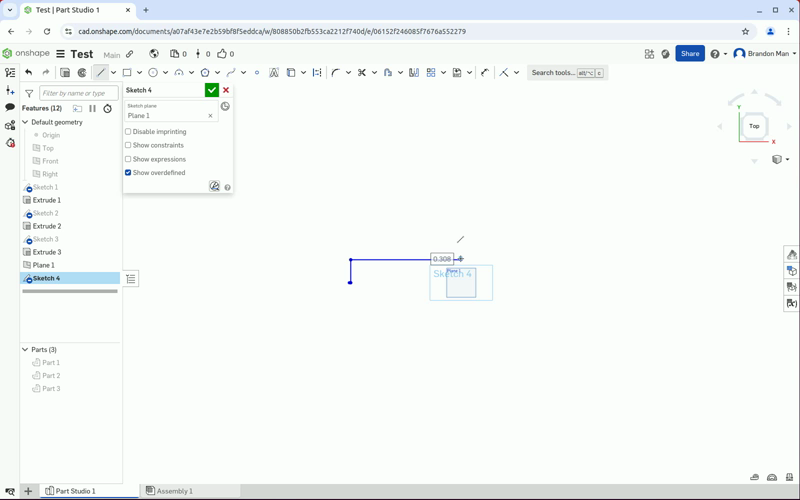
key_down(shift)
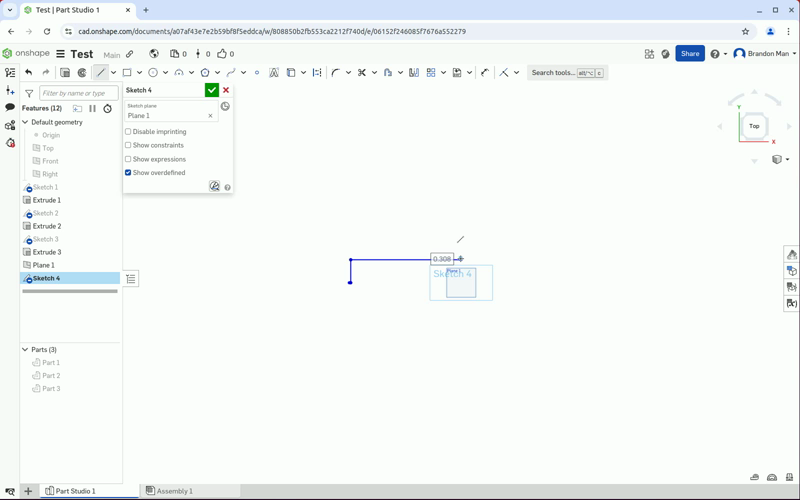
mouse_move(349, 258)
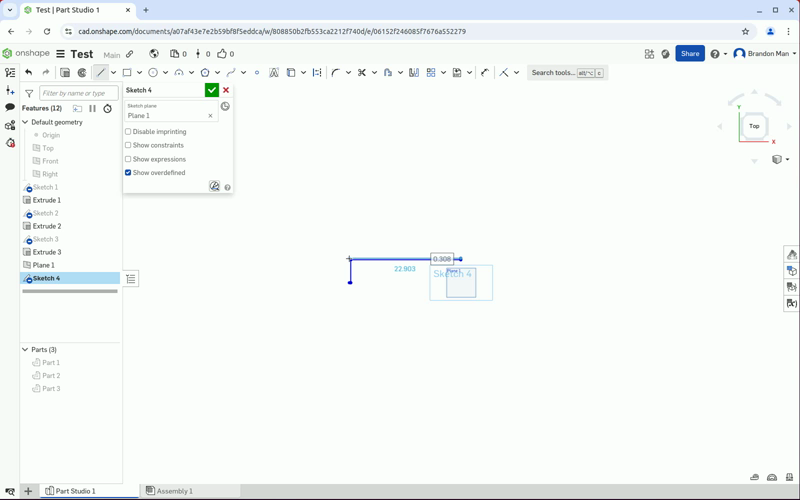
scroll(6)
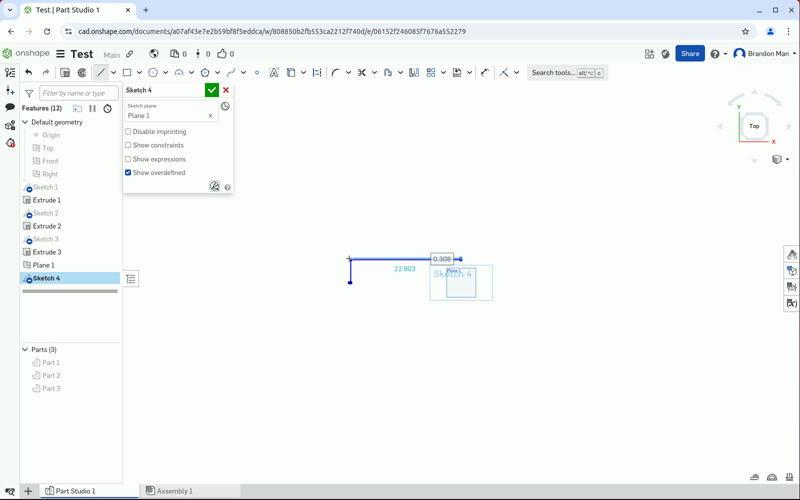
scroll(6)
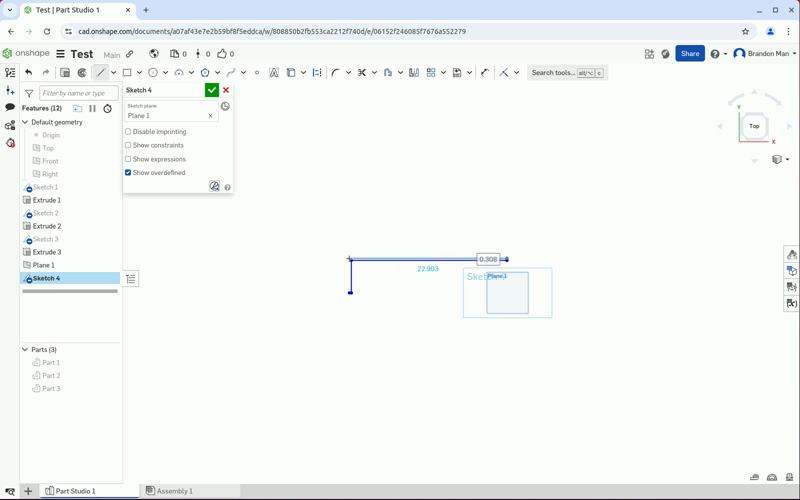
scroll(6)
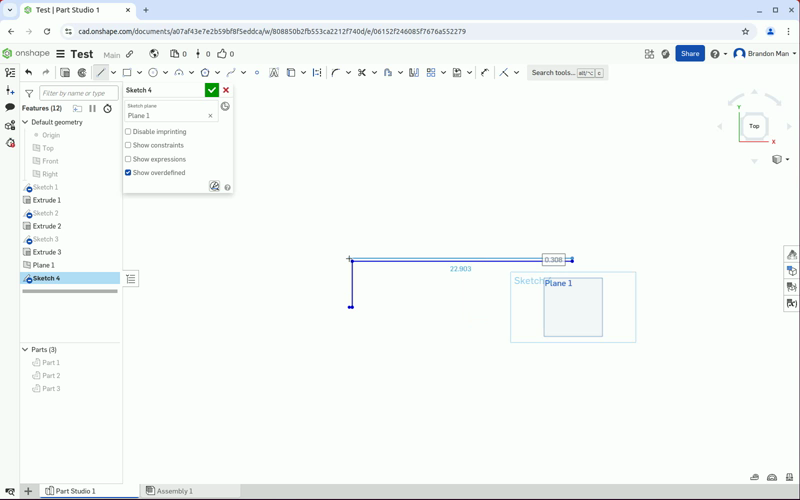
scroll(6)
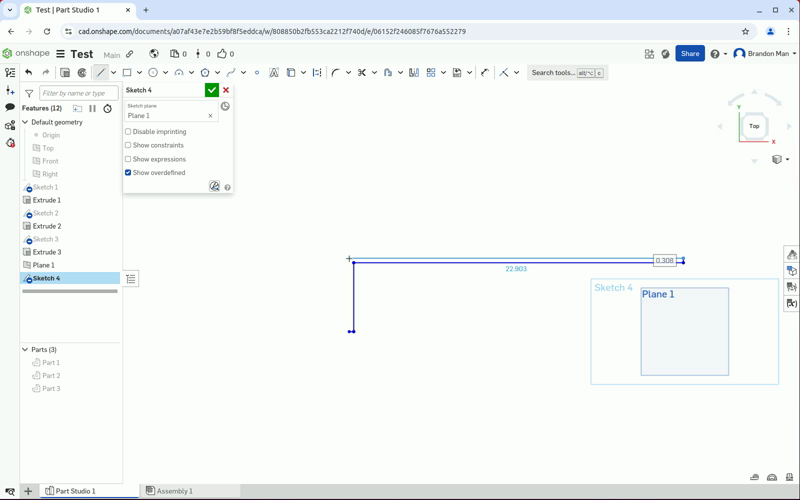
scroll(6)
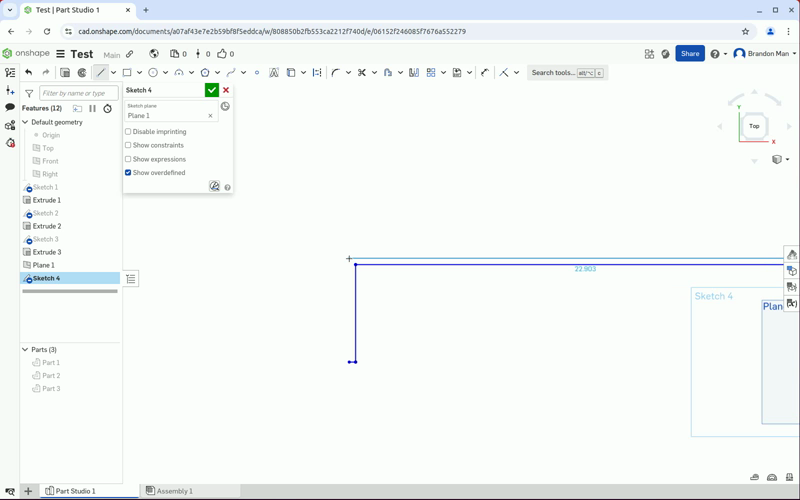
scroll(6)
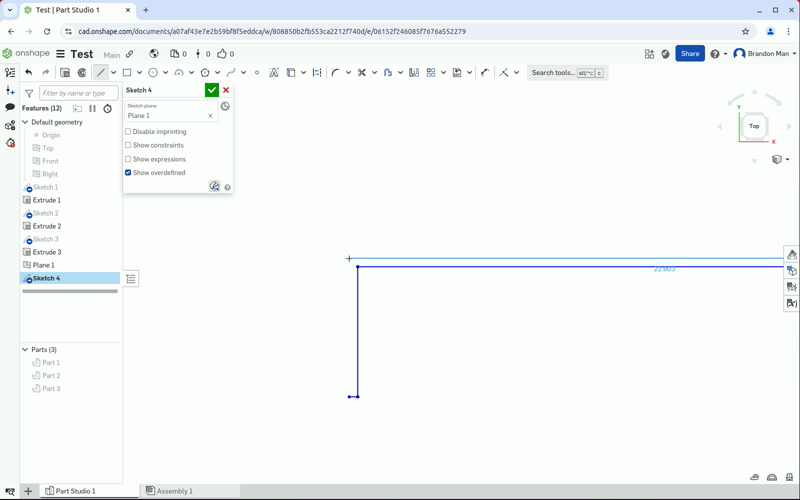
scroll(6)
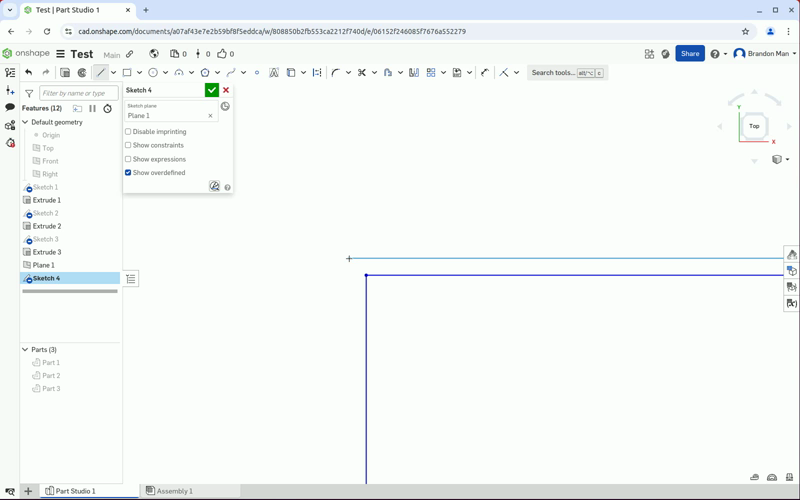
click(349, 258)
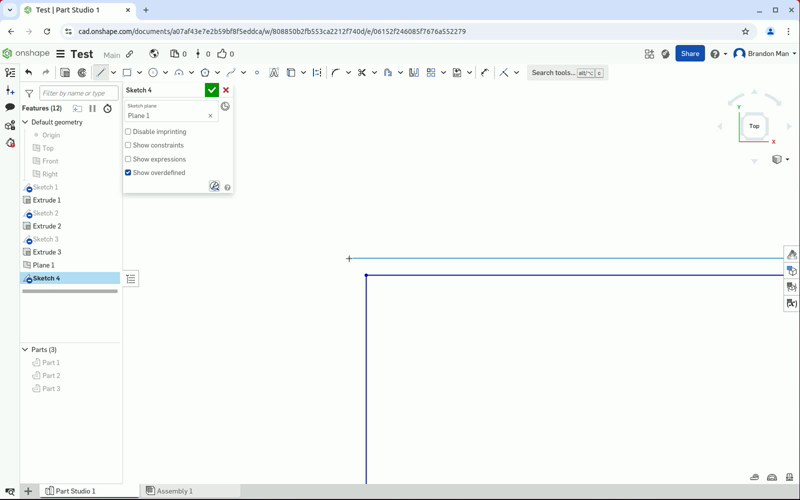
scroll(-6)
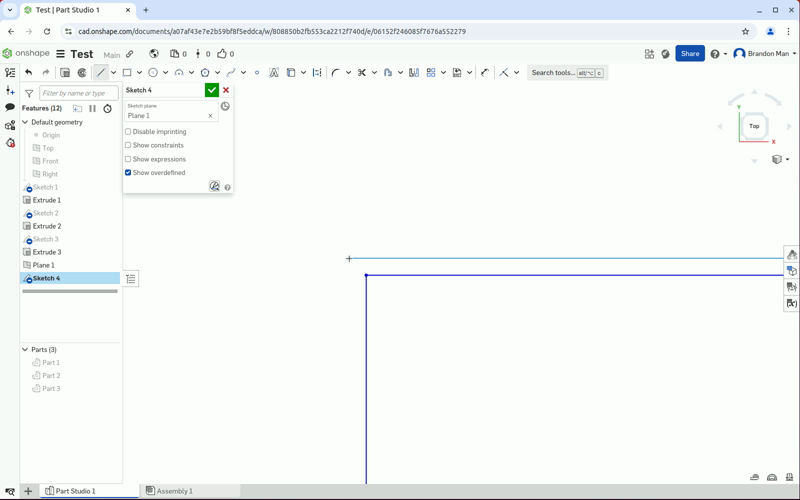
scroll(-6)
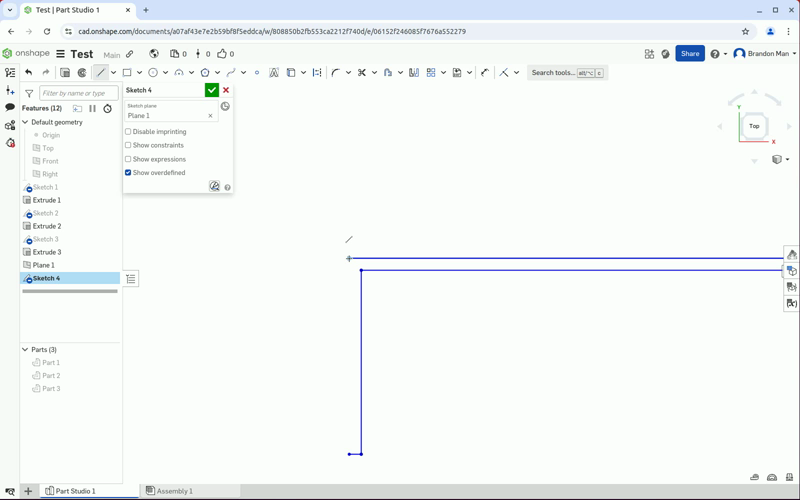
scroll(-6)
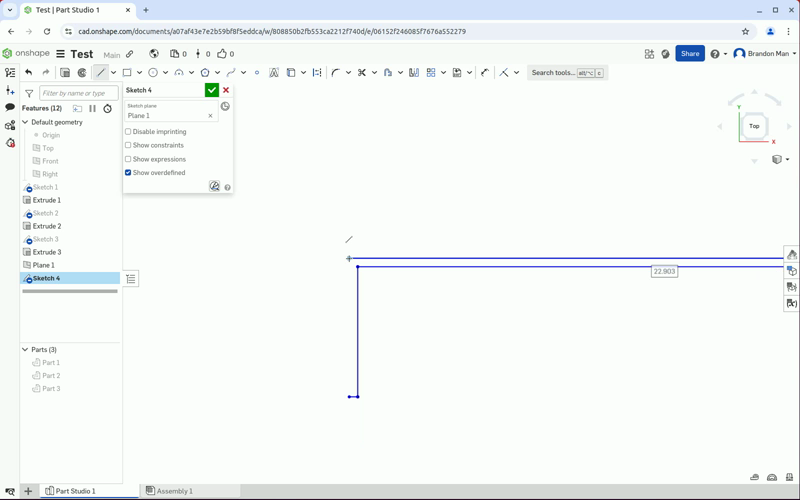
scroll(-6)
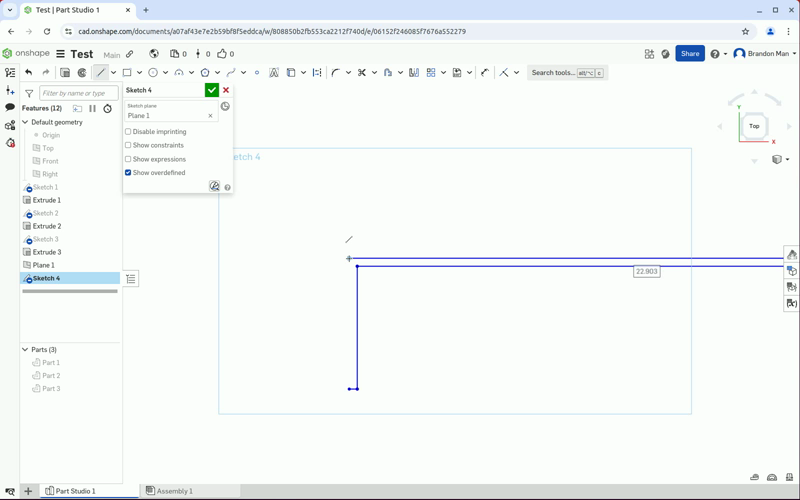
scroll(-6)
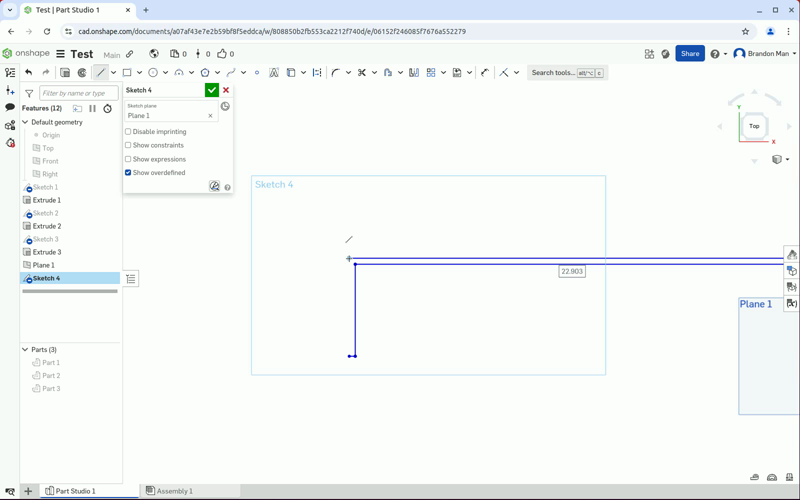
scroll(-6)
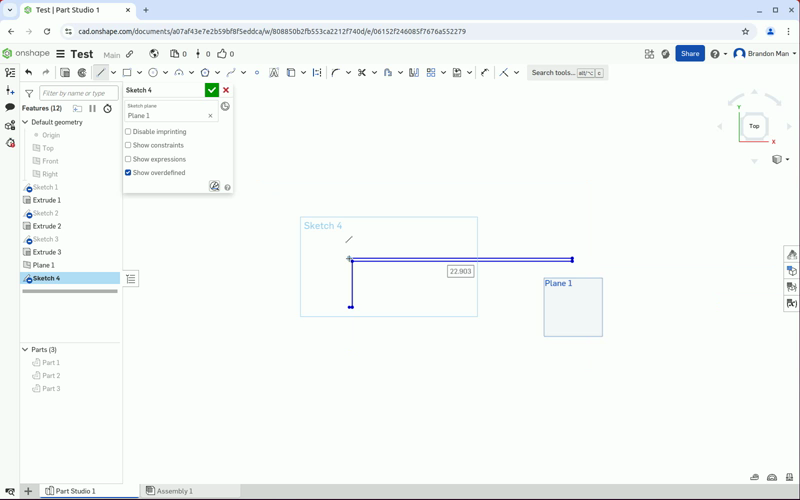
scroll(-6)
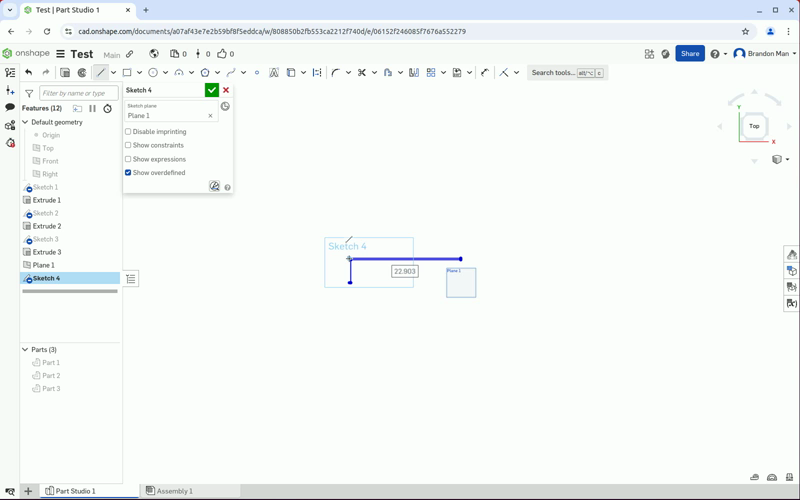
key_up(shift)
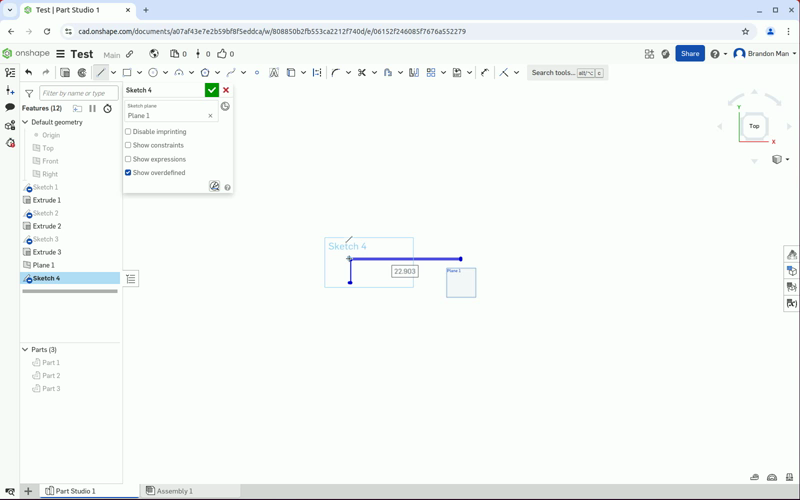
mouse_move(379, 258)
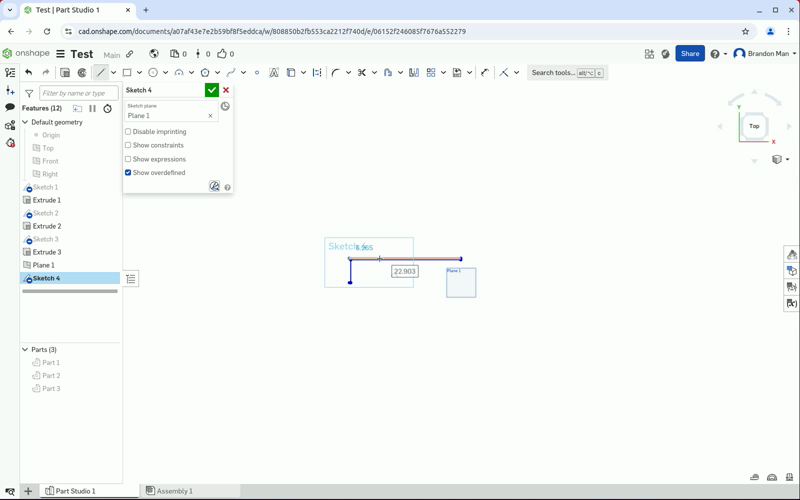
key_down(shift)
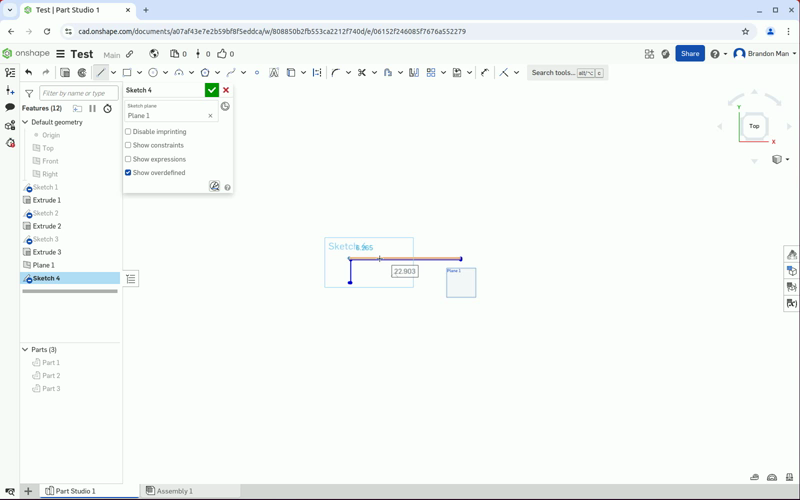
mouse_move(349, 282)
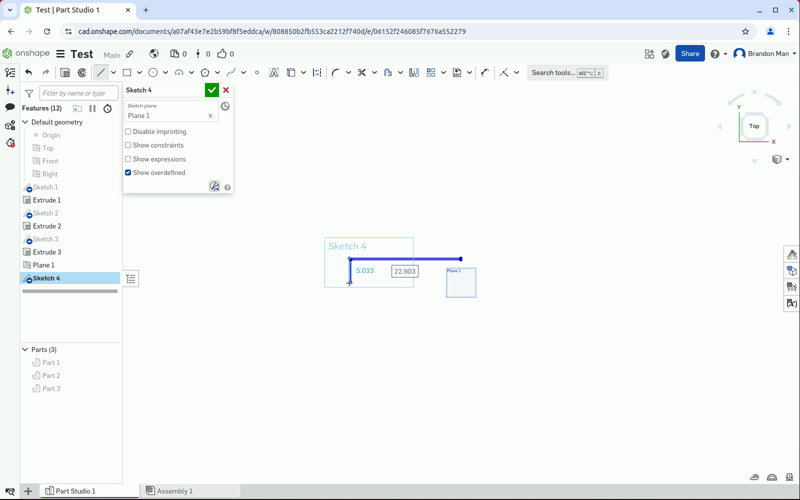
scroll(6)
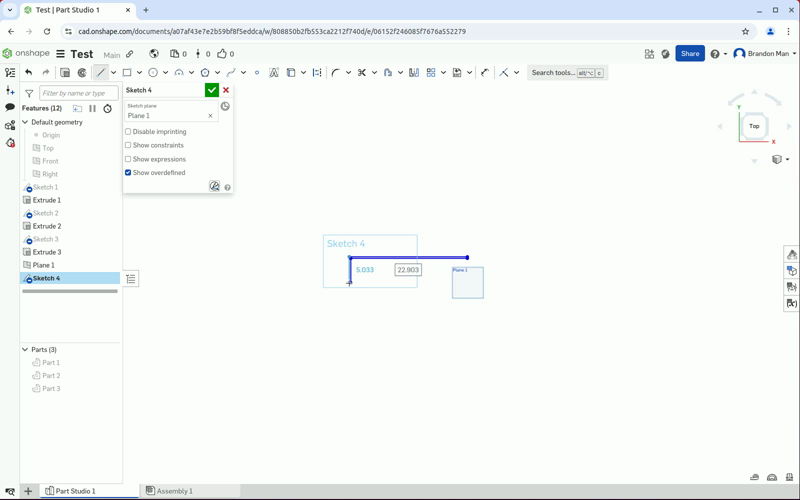
scroll(6)
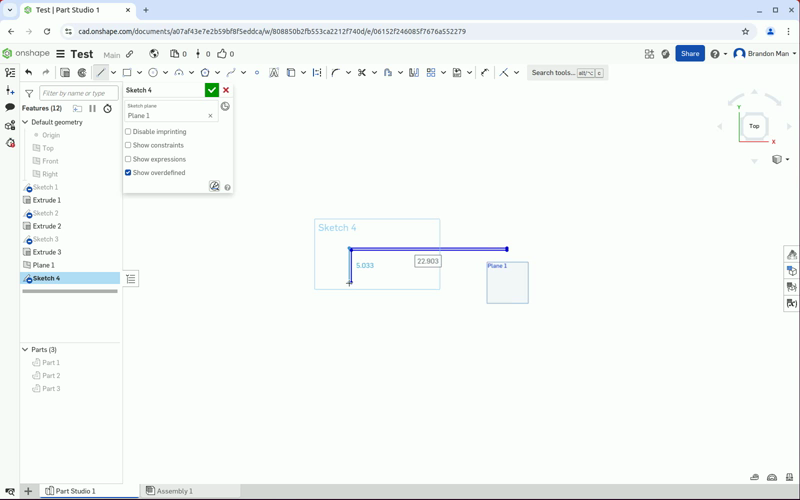
scroll(6)
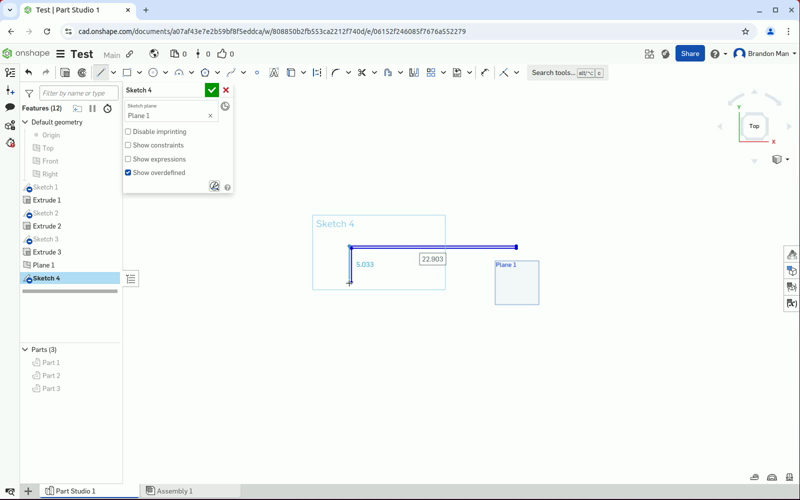
scroll(6)
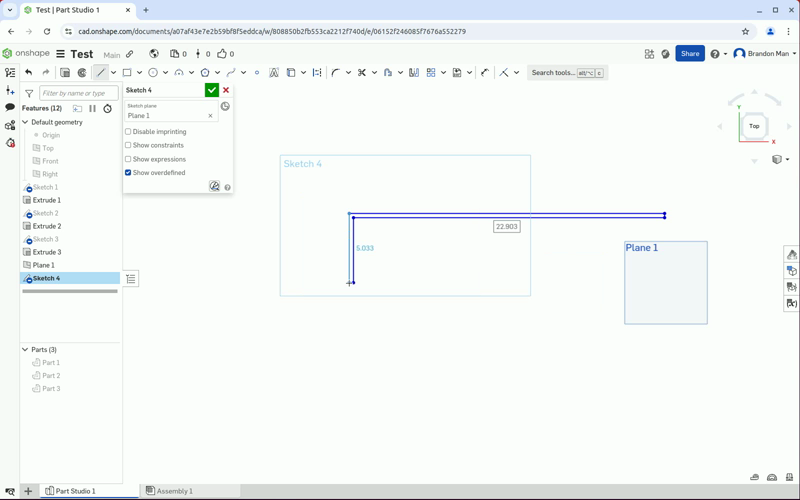
scroll(6)
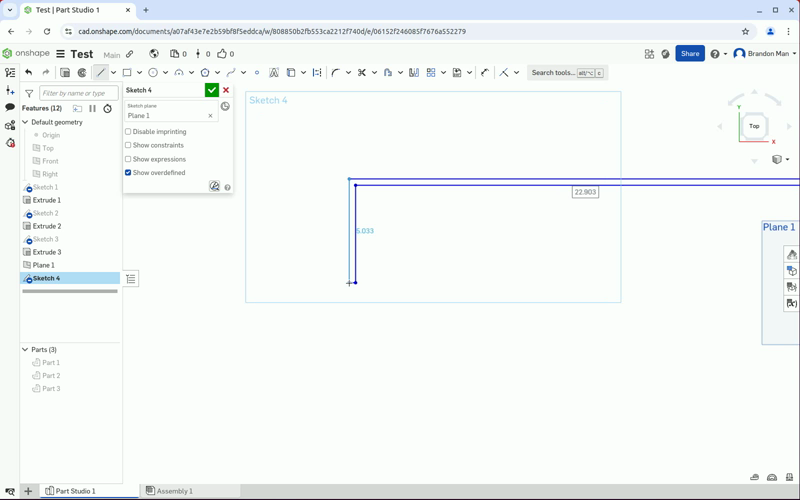
scroll(6)
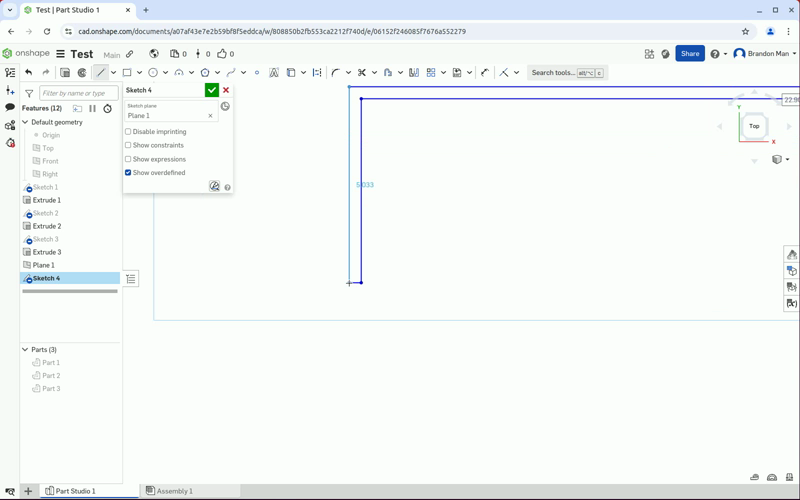
scroll(6)
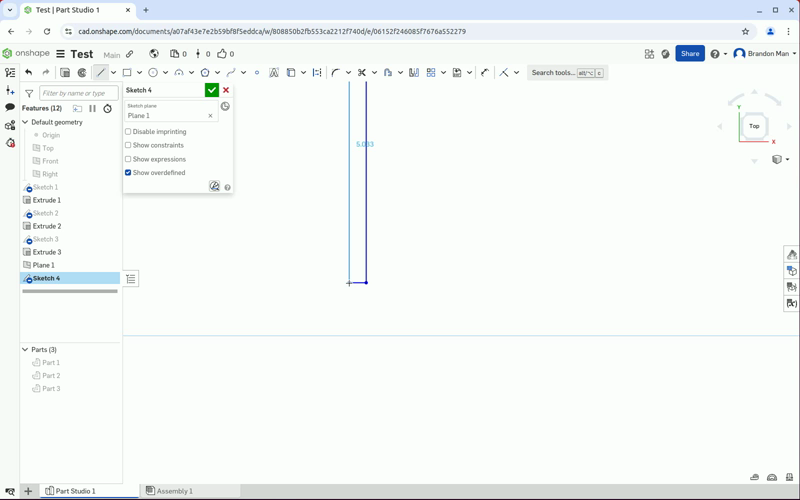
key_up(shift)
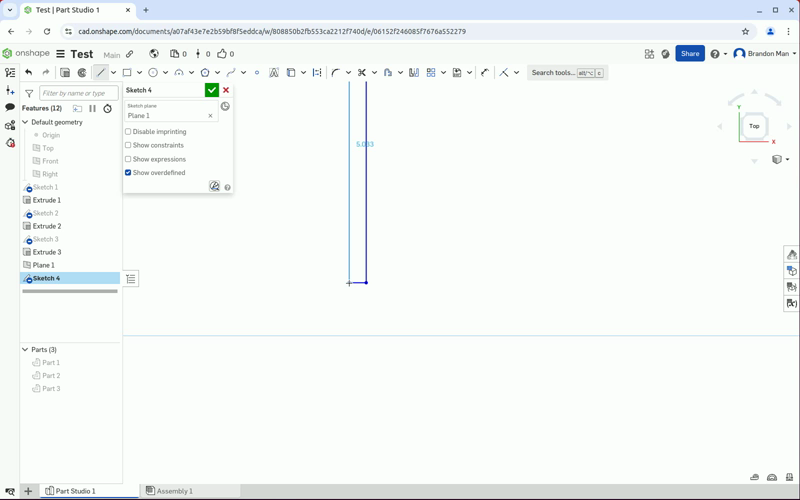
click(349, 282)
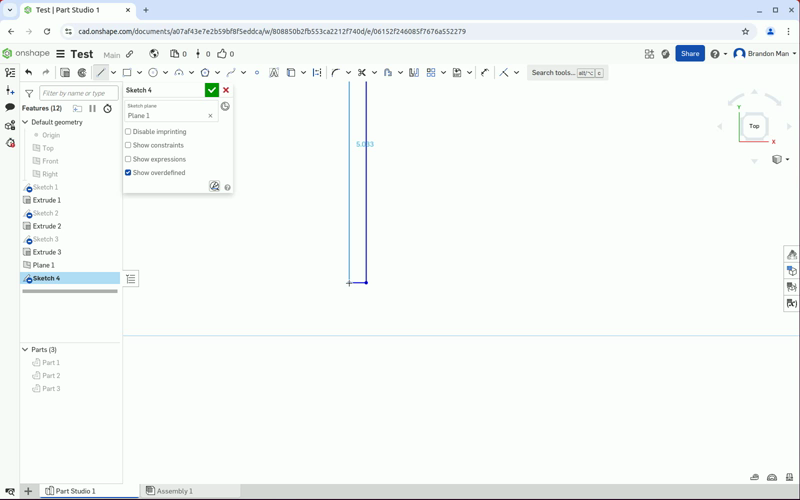
scroll(-6)
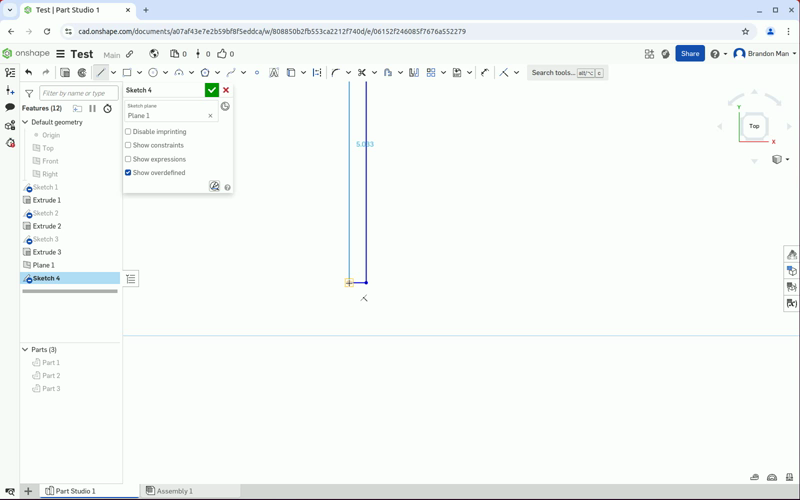
scroll(-6)
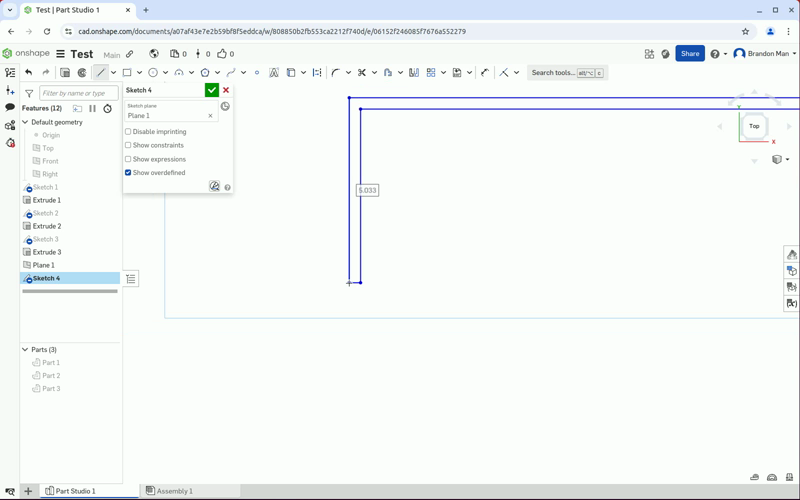
scroll(-6)
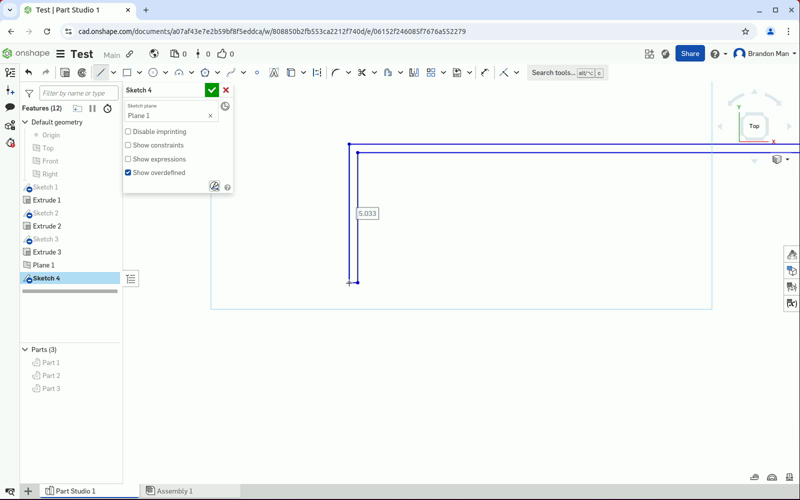
scroll(-6)
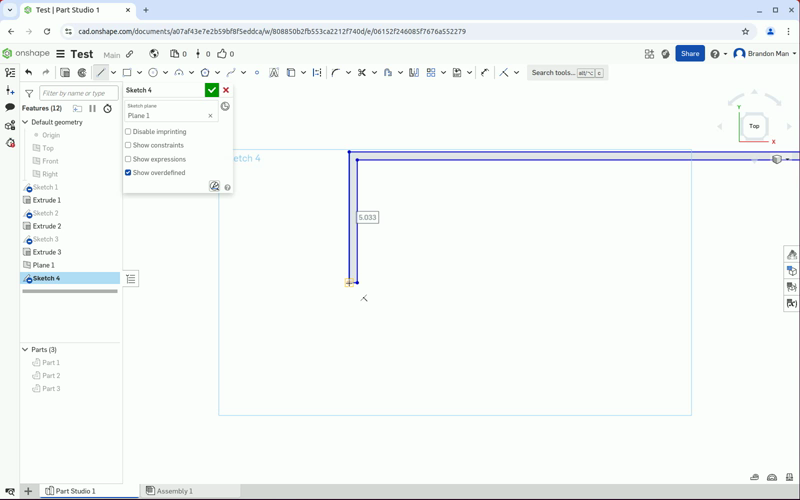
scroll(-6)
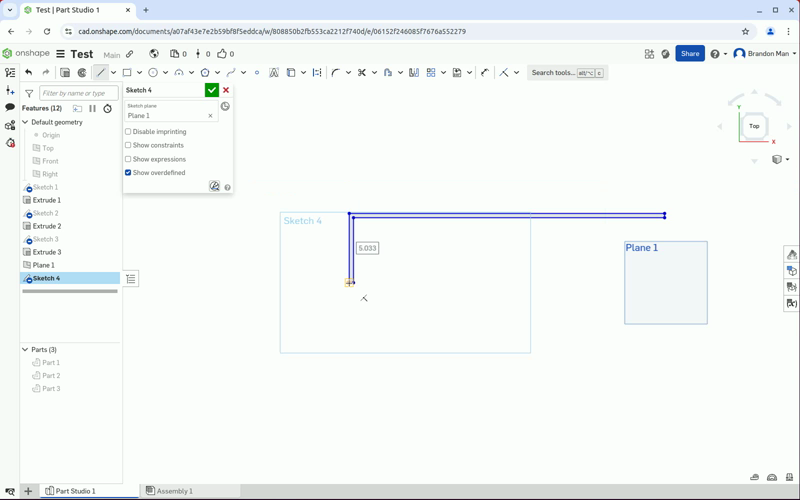
scroll(-6)
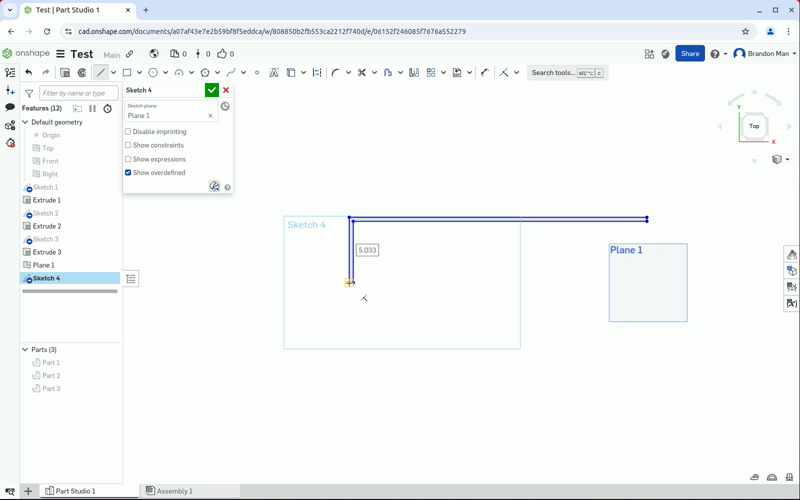
scroll(-6)
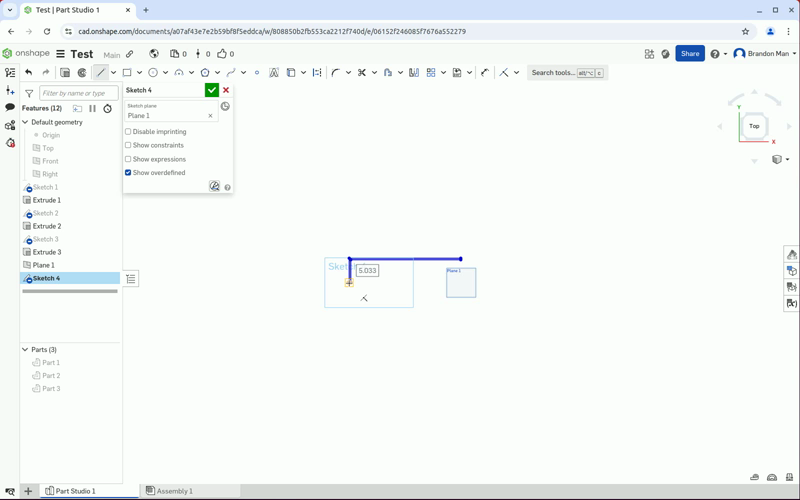
key(esc)
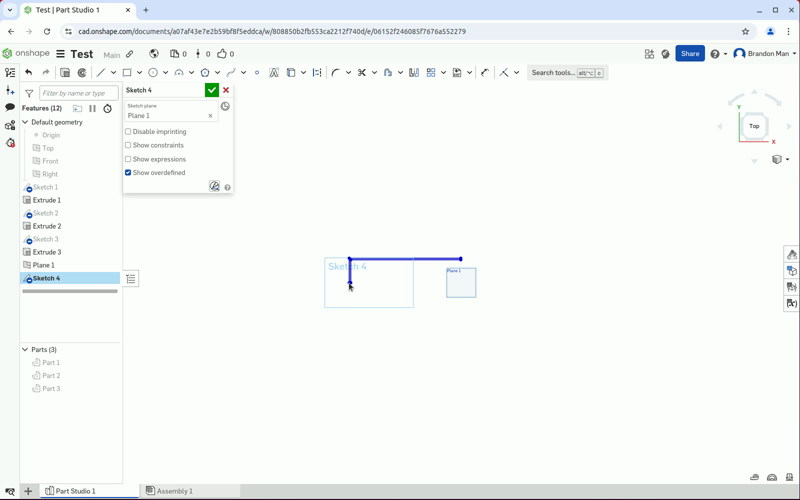
mouse_move(381, 259)
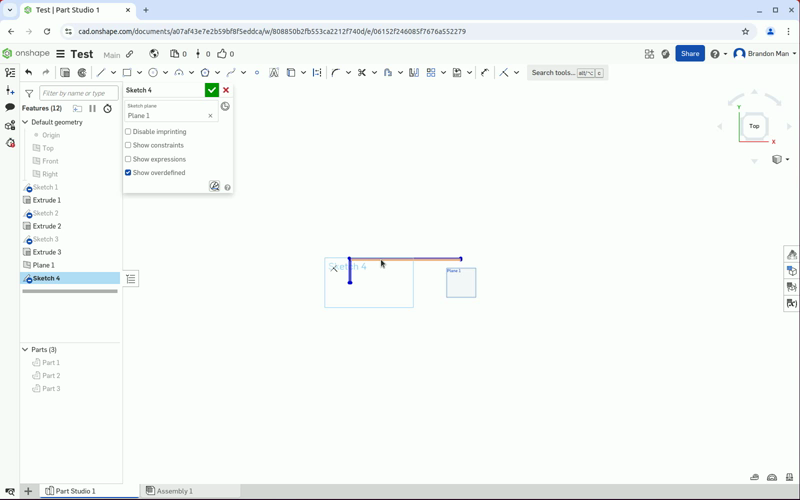
scroll(6)
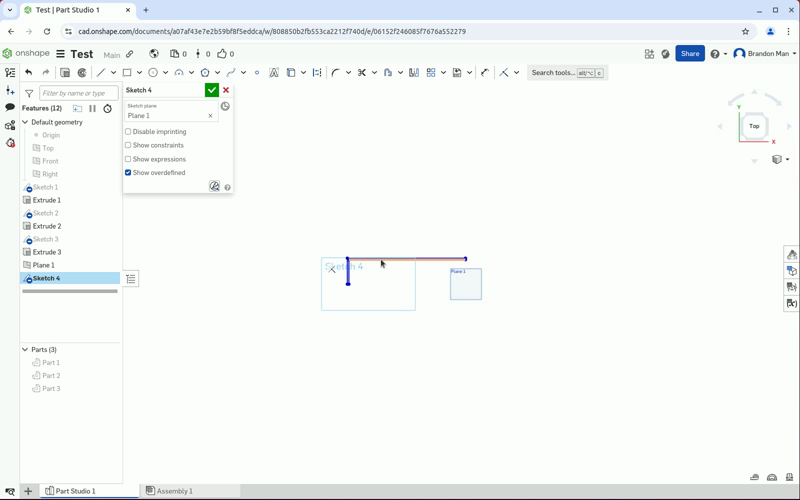
scroll(6)
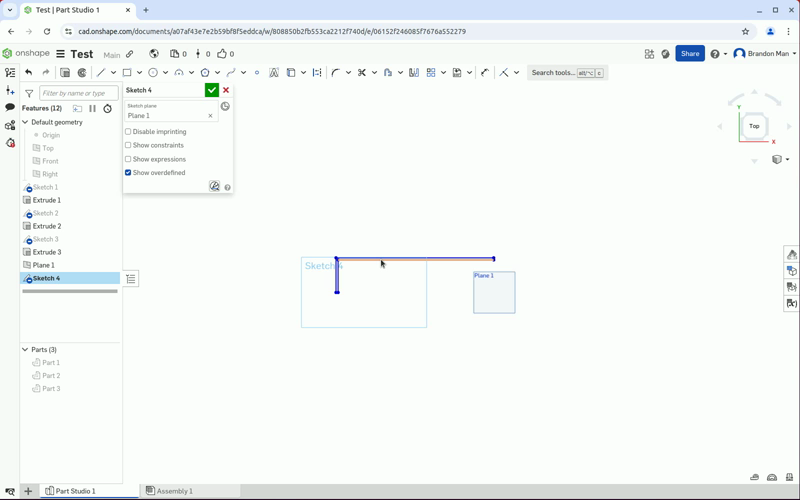
scroll(6)
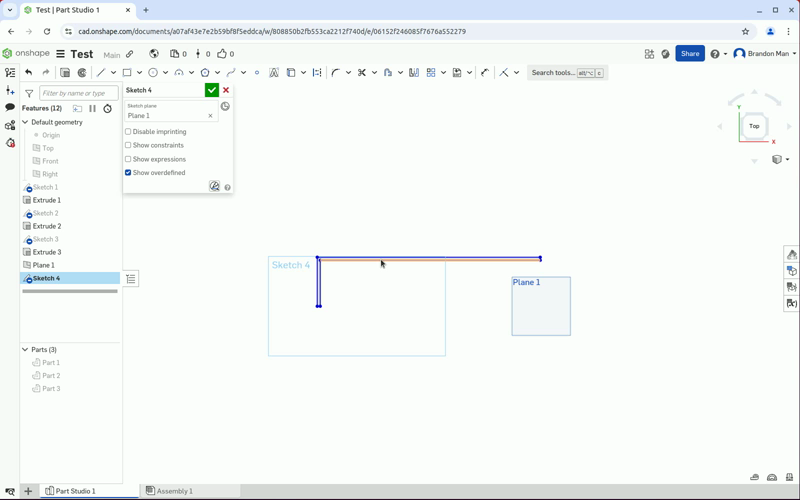
scroll(6)
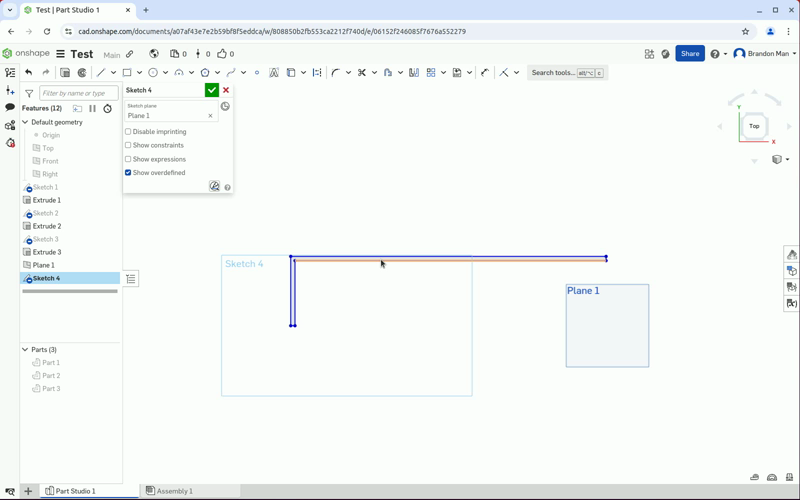
scroll(6)
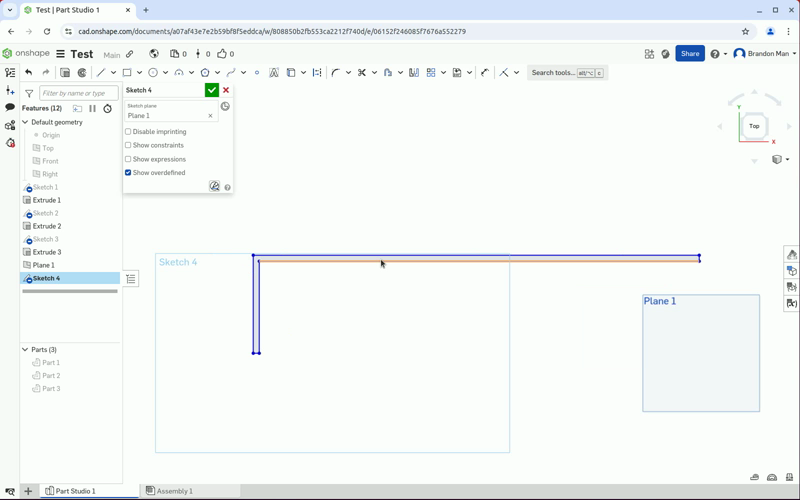
scroll(6)
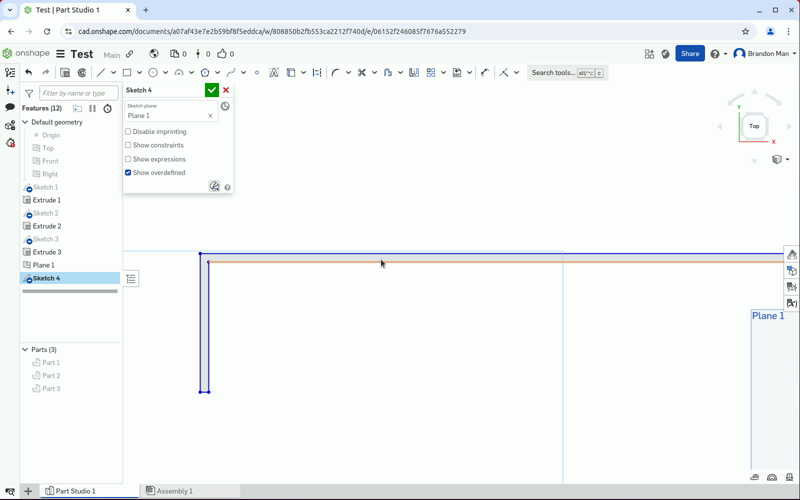
scroll(6)
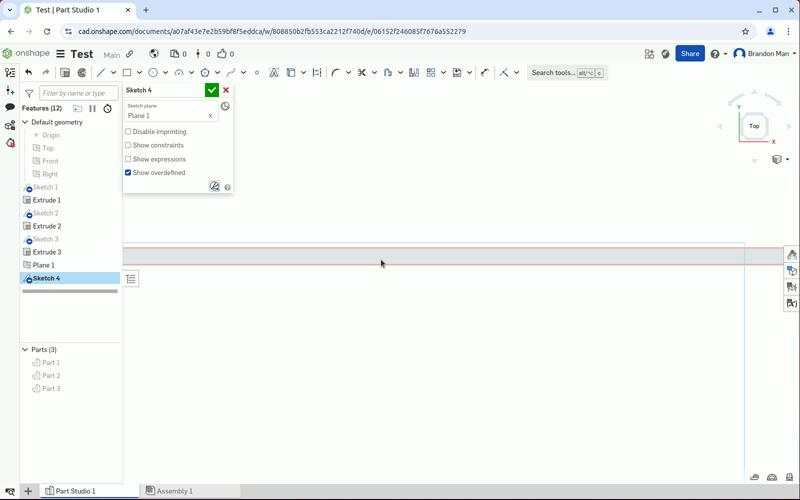
click(381, 259)
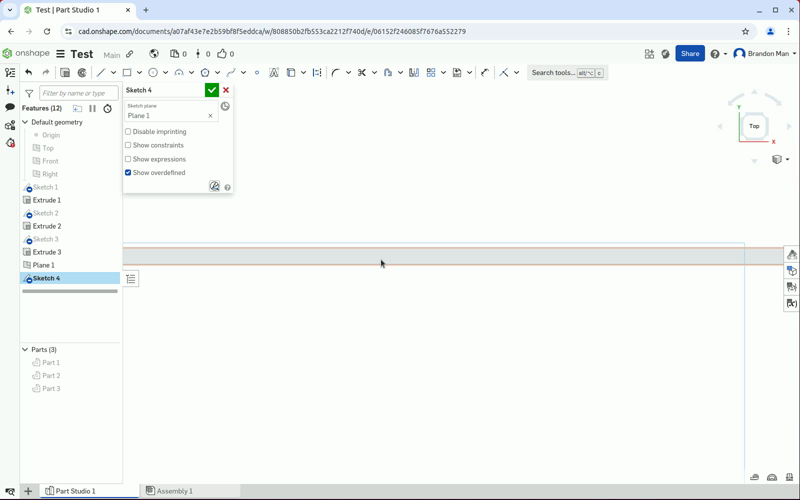
scroll(-6)
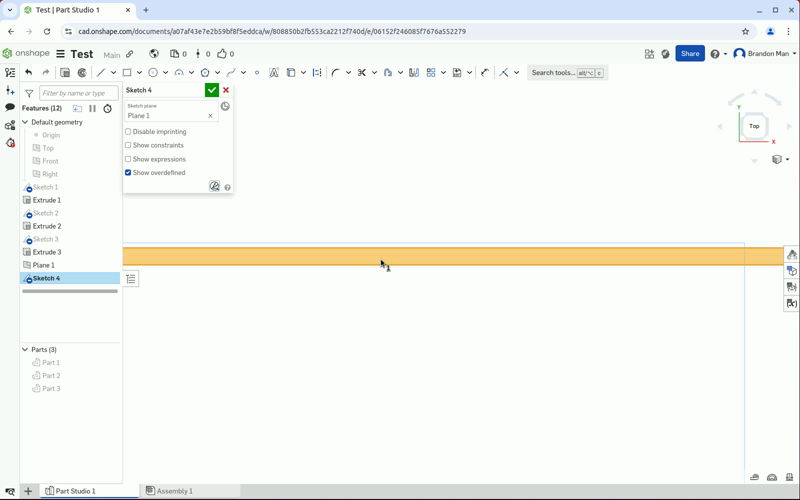
scroll(-6)
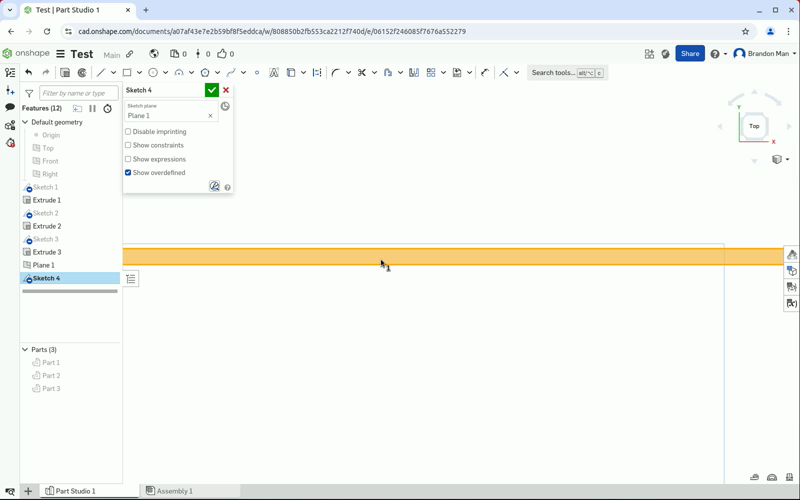
scroll(-6)
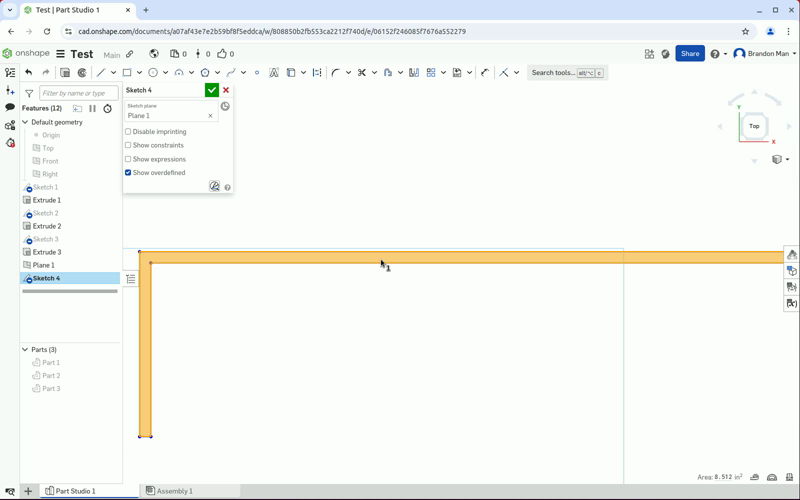
scroll(-6)
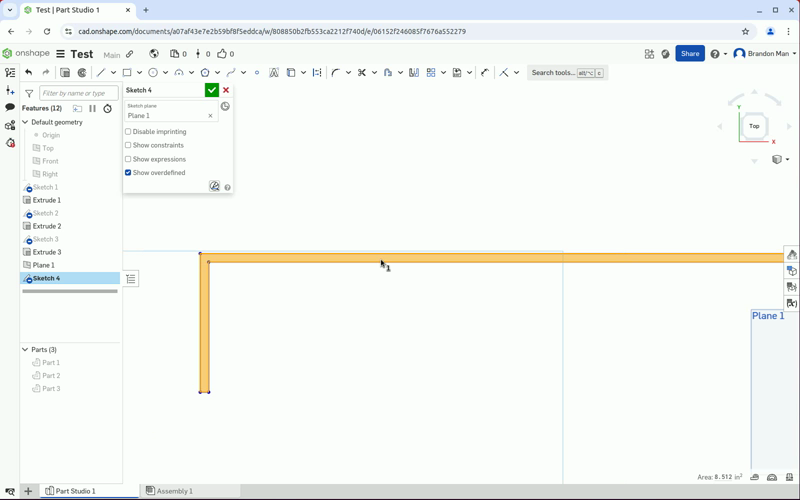
scroll(-6)
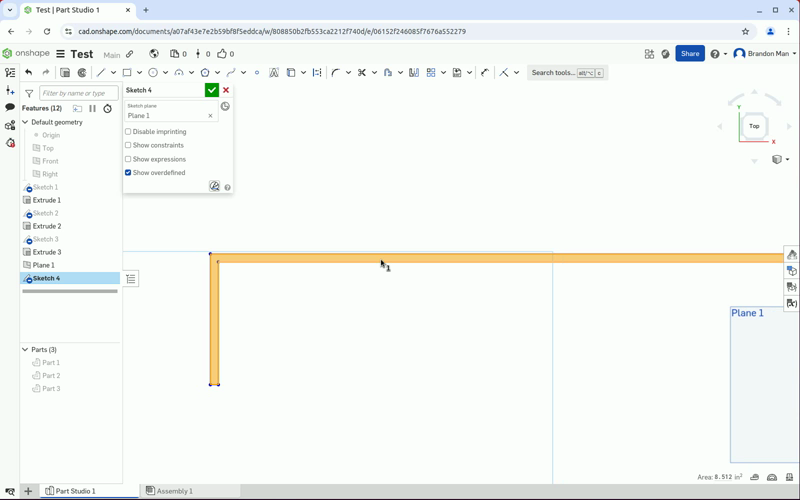
scroll(-6)
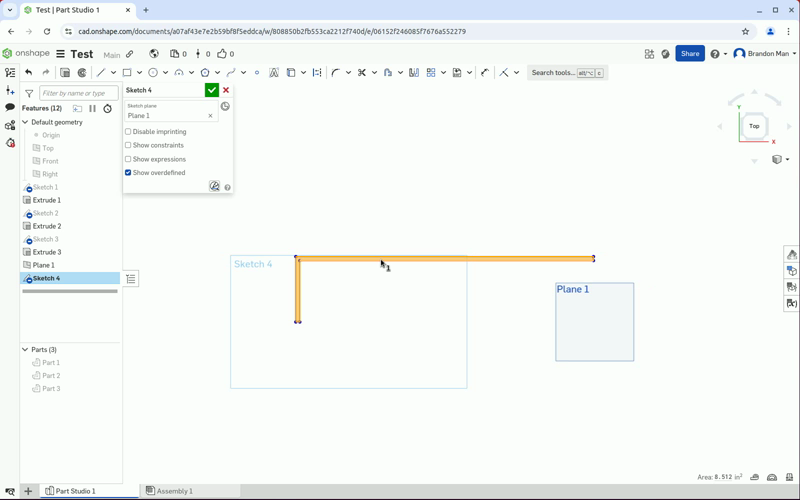
scroll(-6)
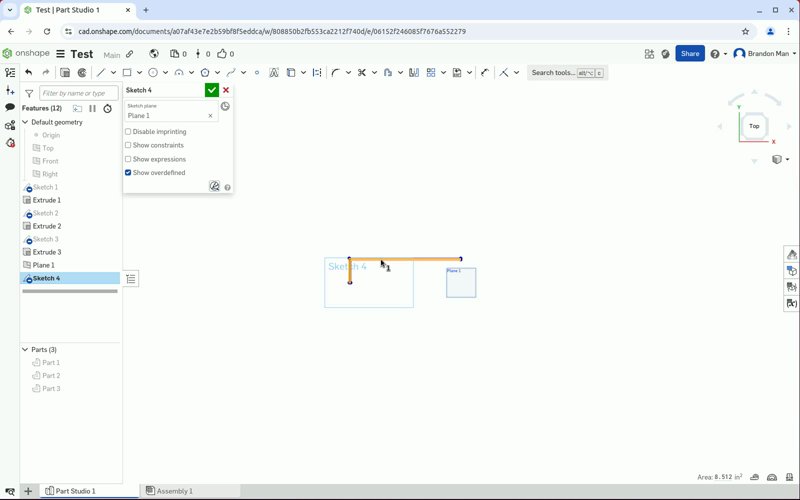
mouse_move(73, 352)
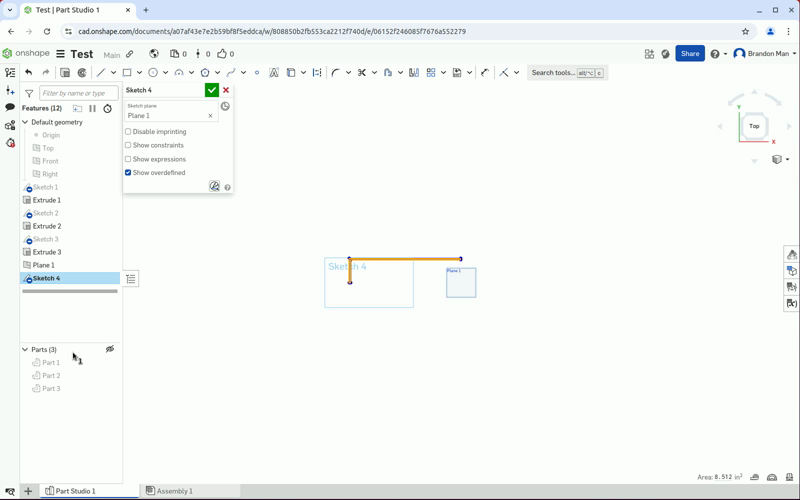
key(shift+y)
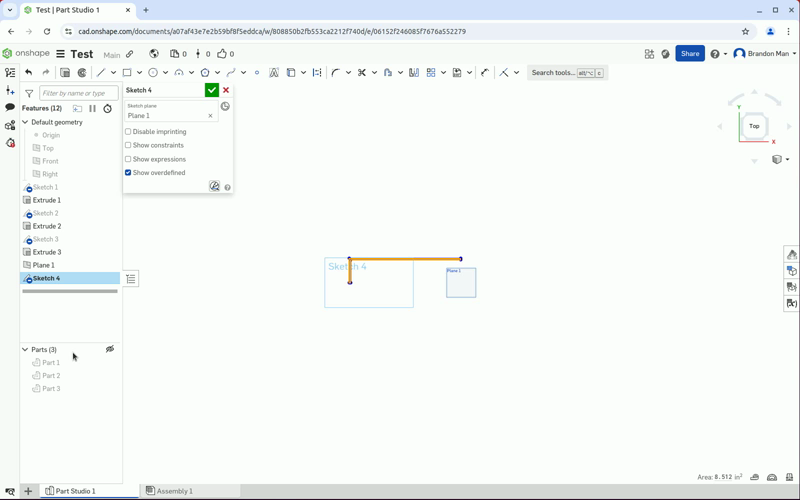
key(shift+e)
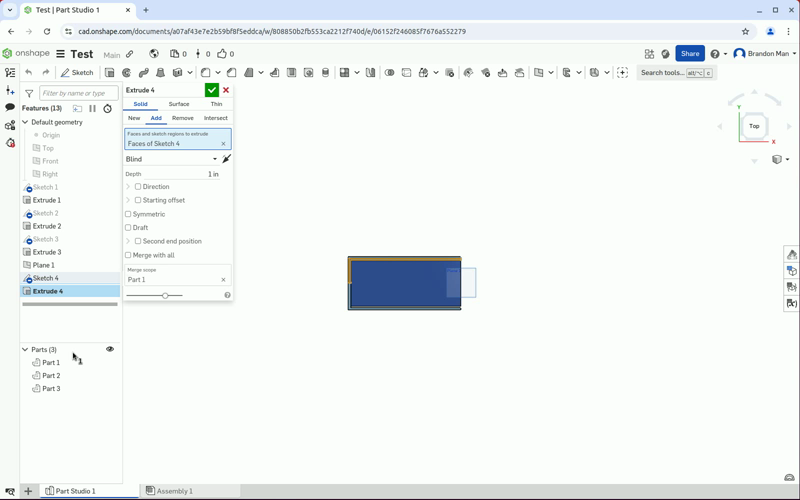
mouse_move(143, 106)
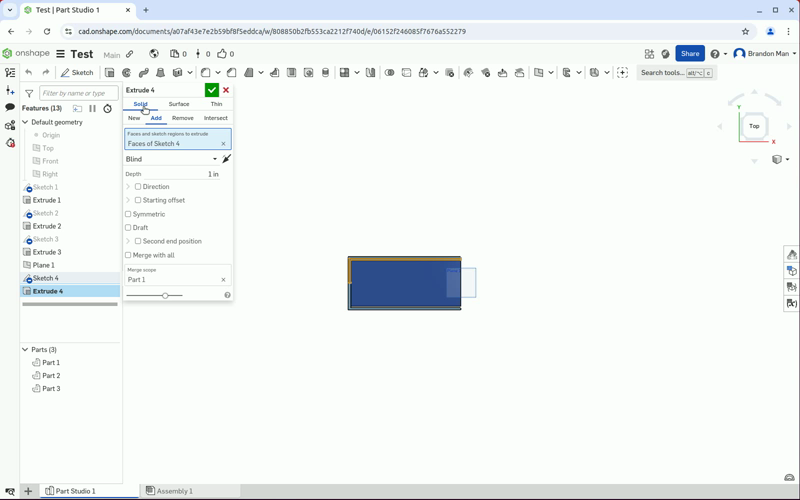
click(143, 106)
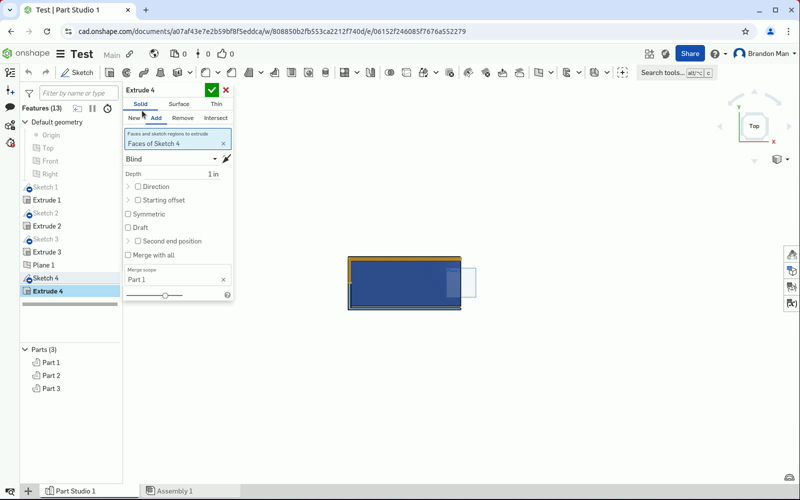
mouse_move(137, 120)
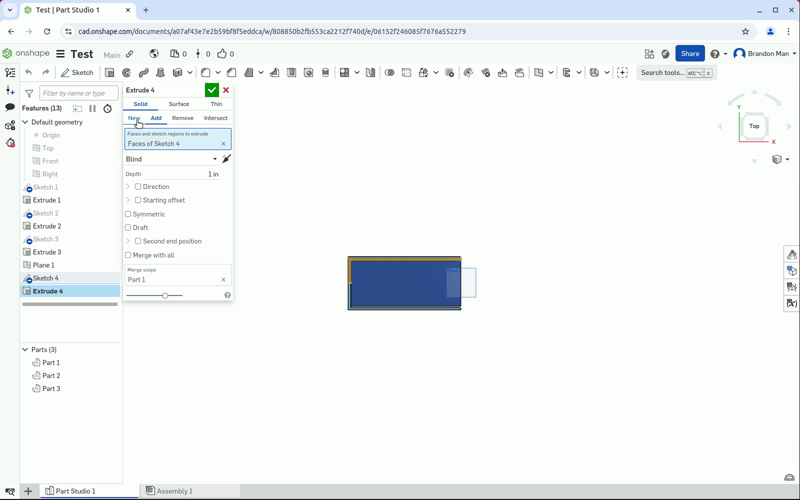
click(137, 120)
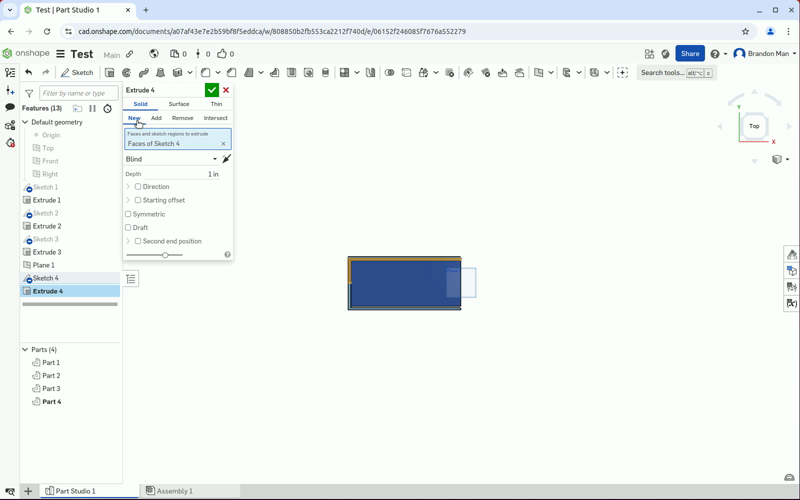
key(tab, 4)
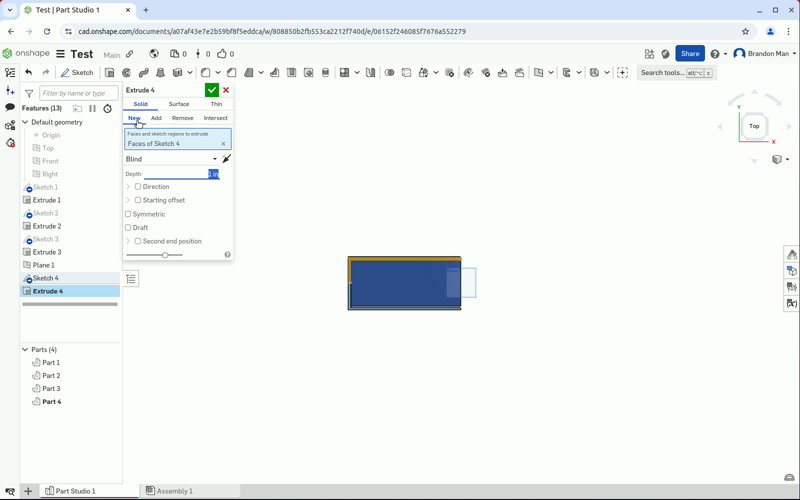
text(3.37)
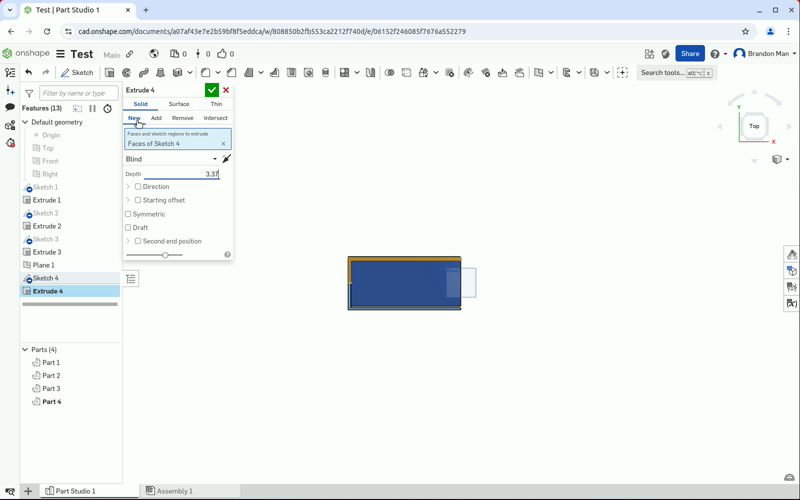
key(enter)
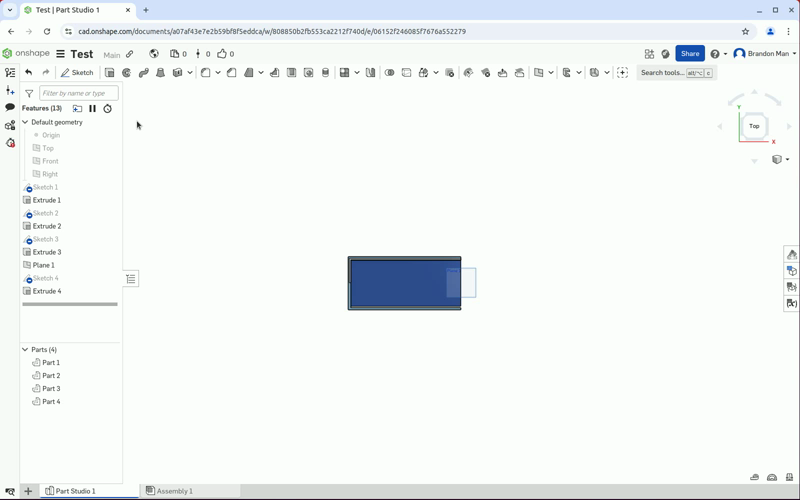
key(shift+h)
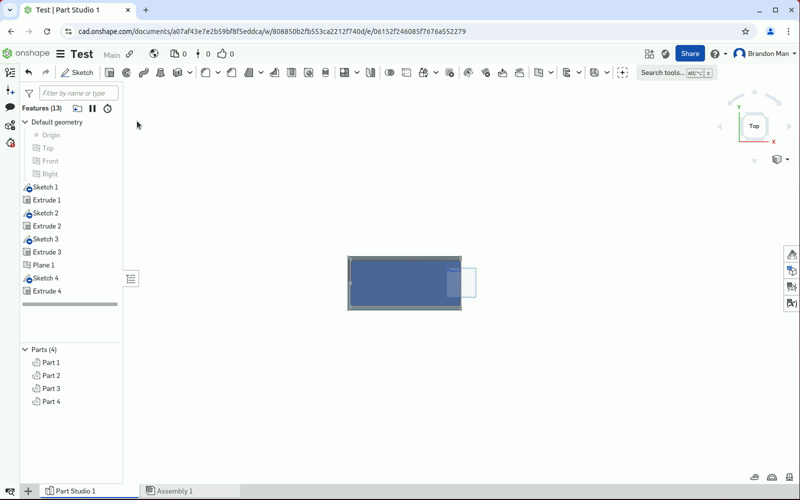
key(shift+h)
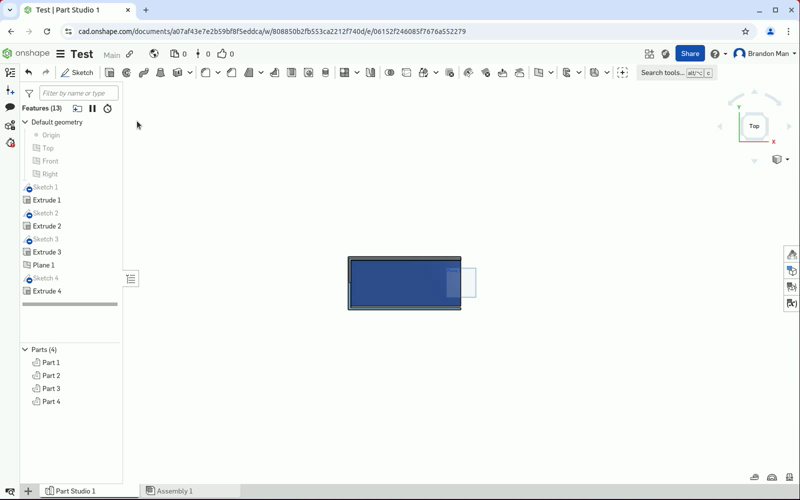
mouse_move(73, 189)
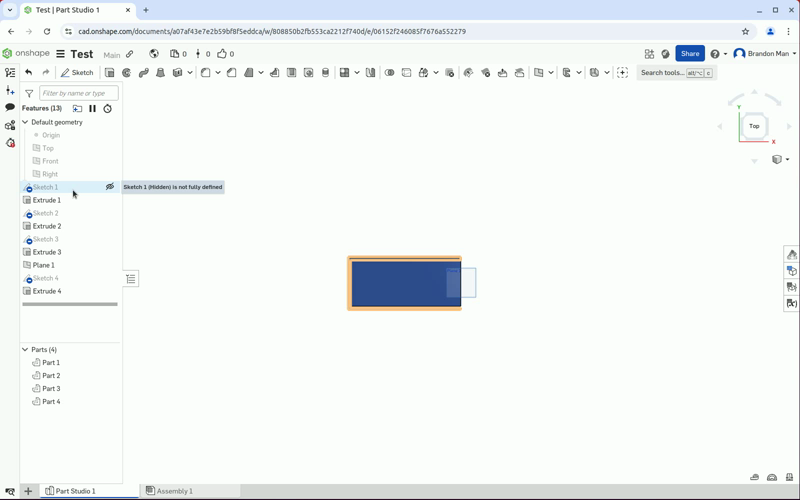
click(73, 189)
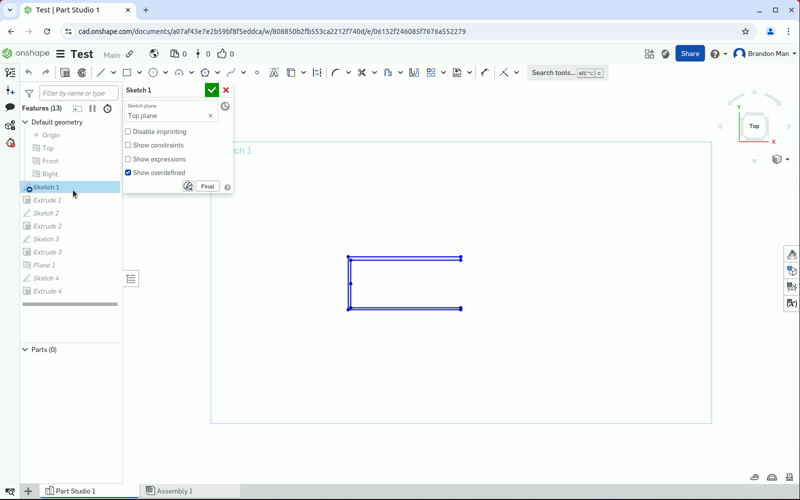
mouse_move(229, 92)
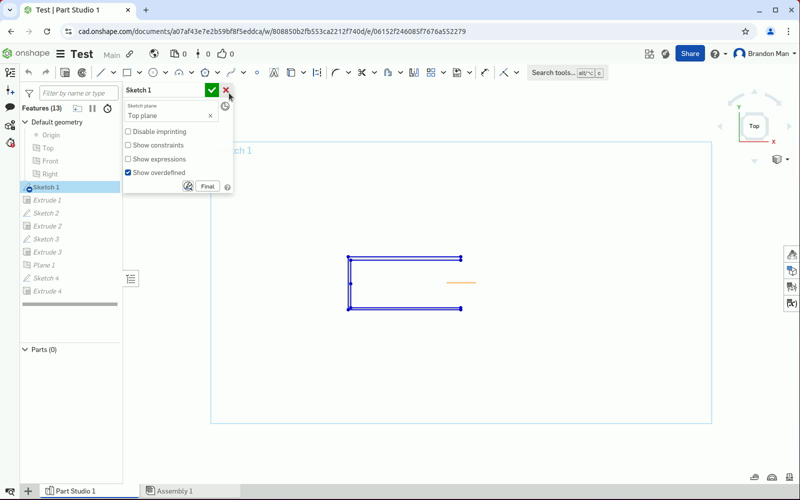
click(229, 92)
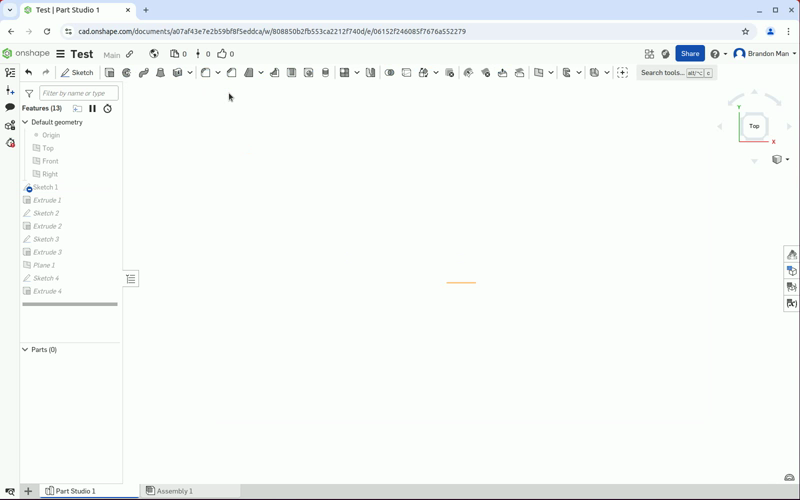
key(shift+s)
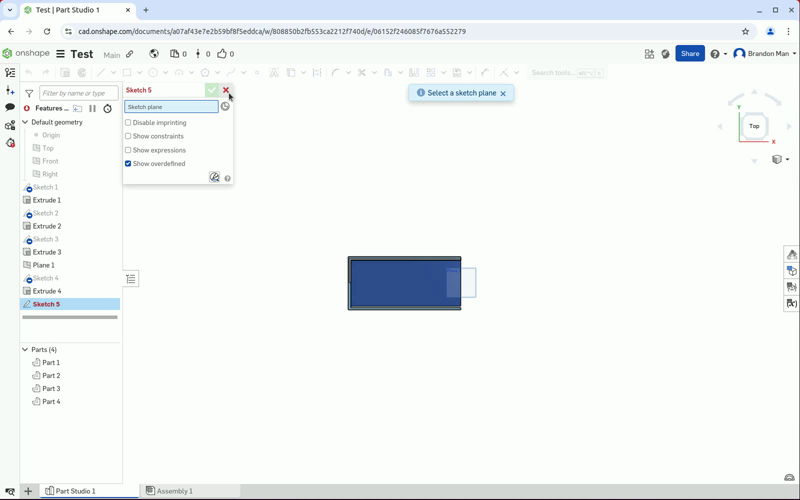
mouse_move(73, 267)
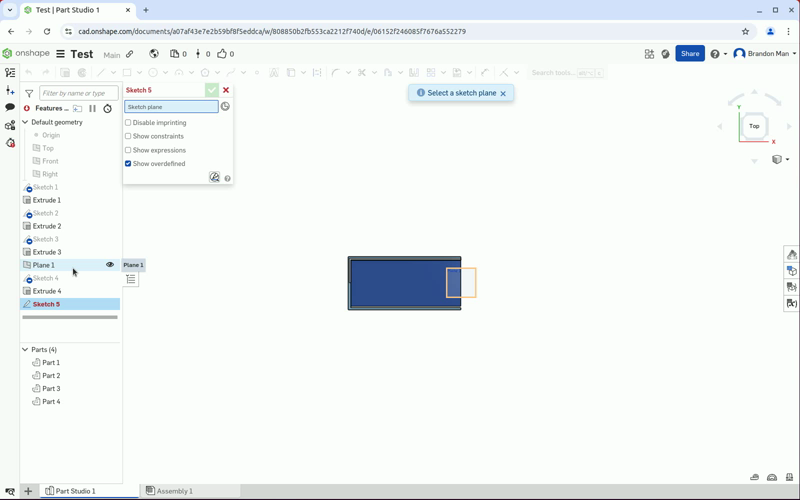
click(73, 267)
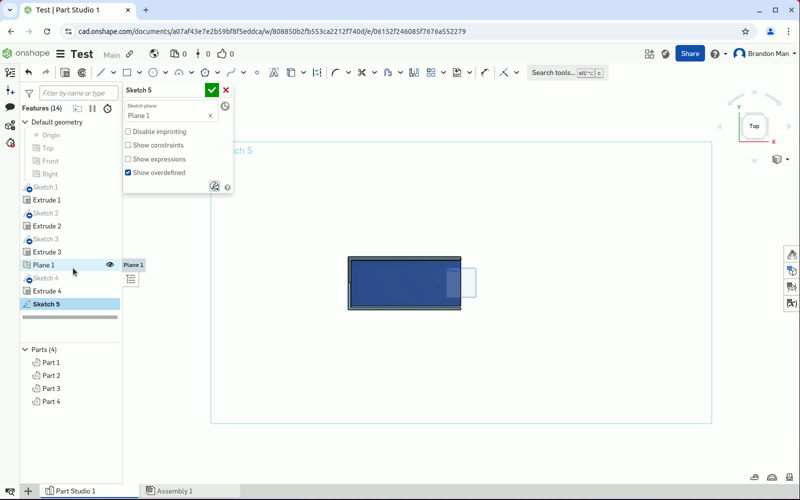
mouse_move(73, 352)
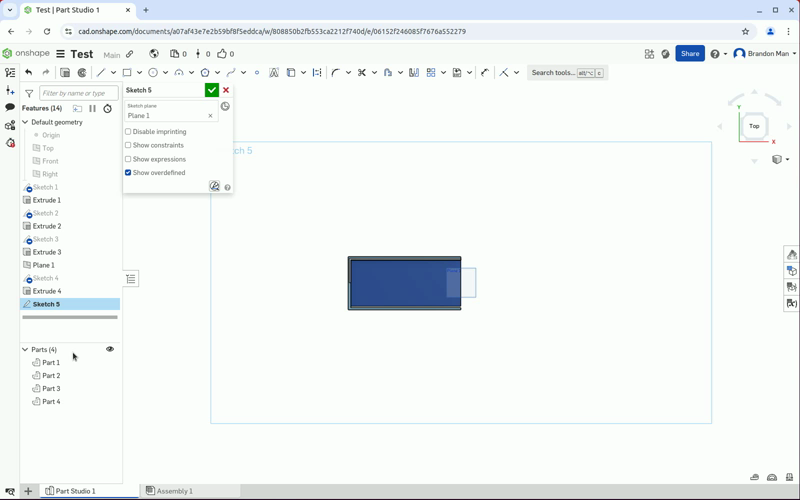
key(y)
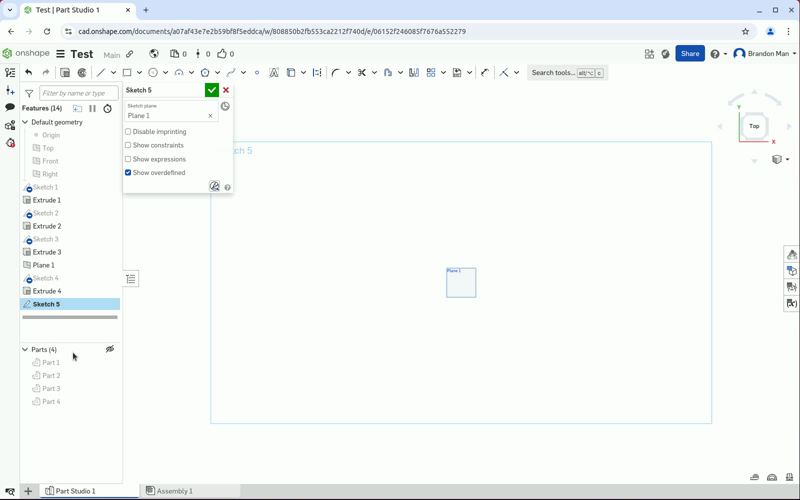
key(l)
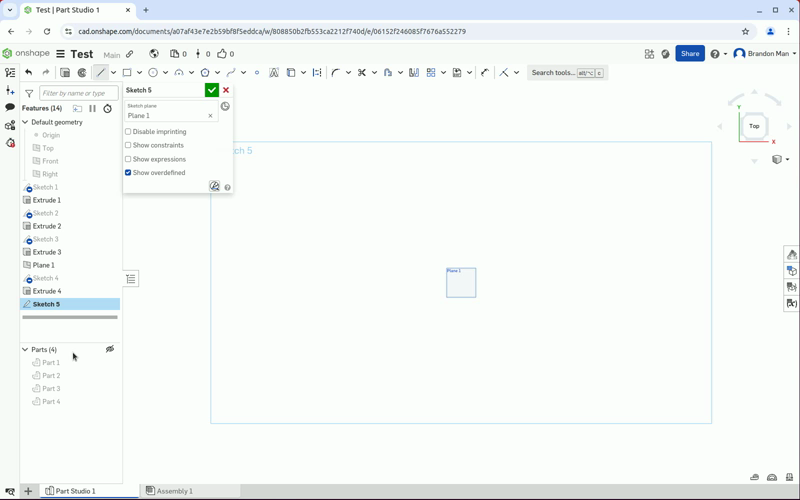
key_down(shift)
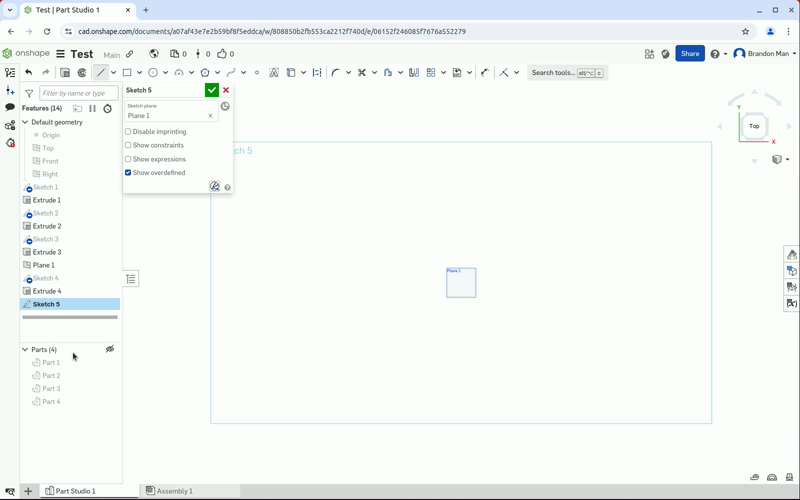
mouse_move(349, 307)
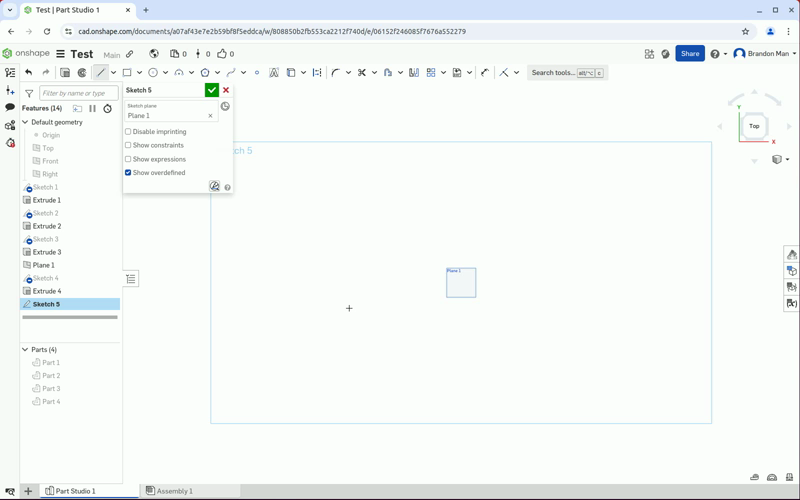
click(349, 307)
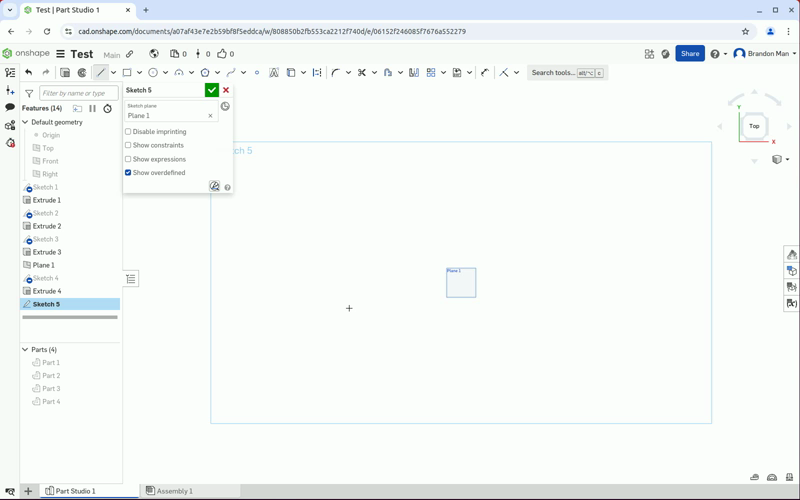
key_up(shift)
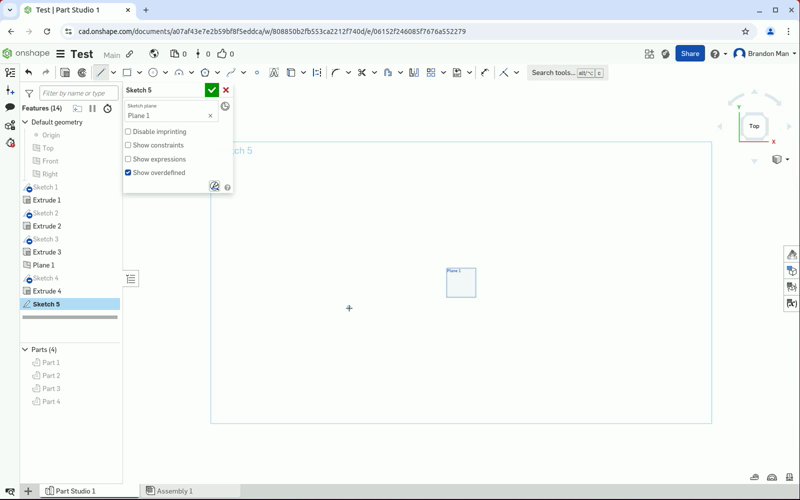
key_down(shift)
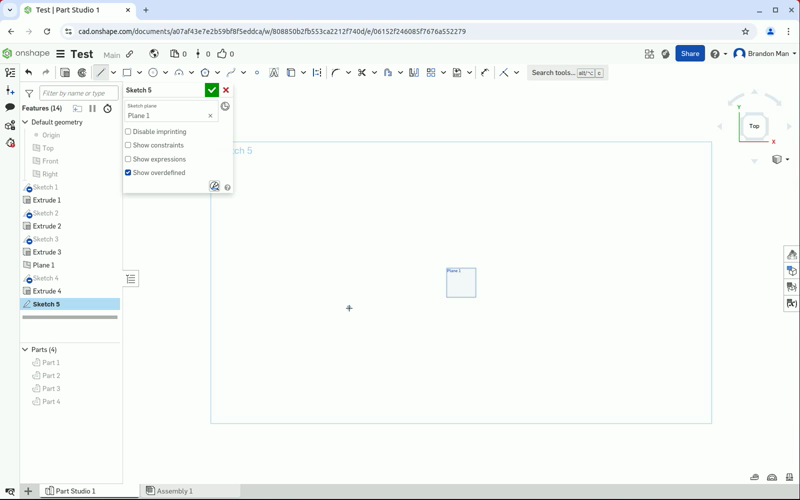
mouse_move(460, 307)
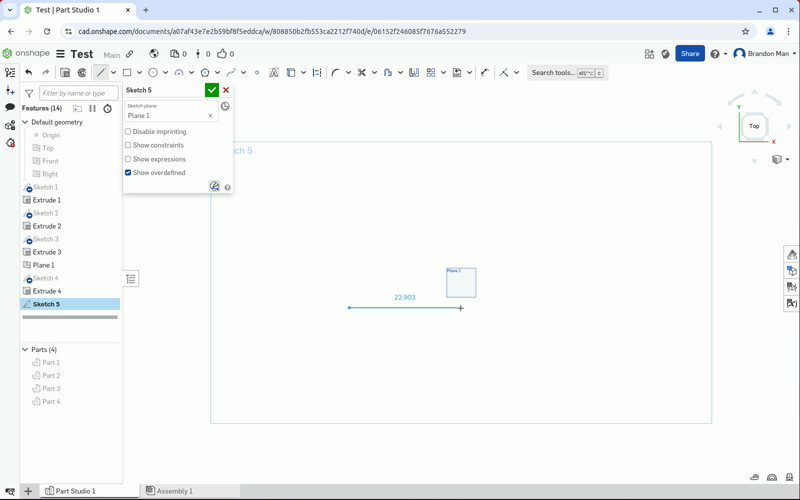
click(460, 307)
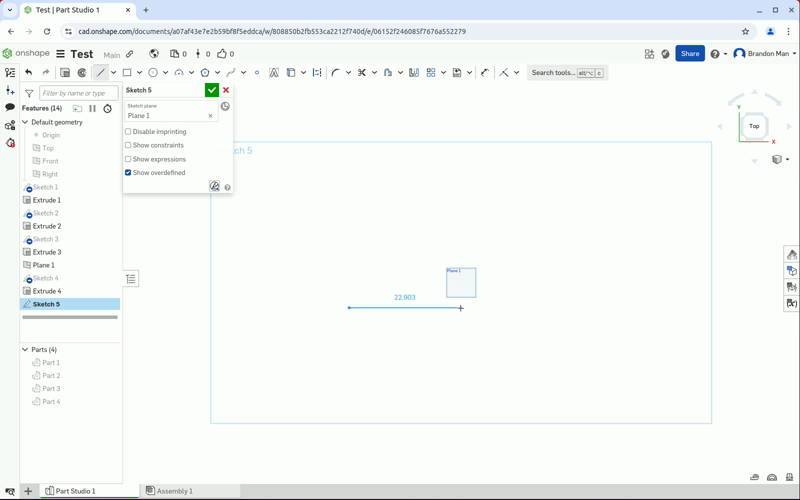
key_up(shift)
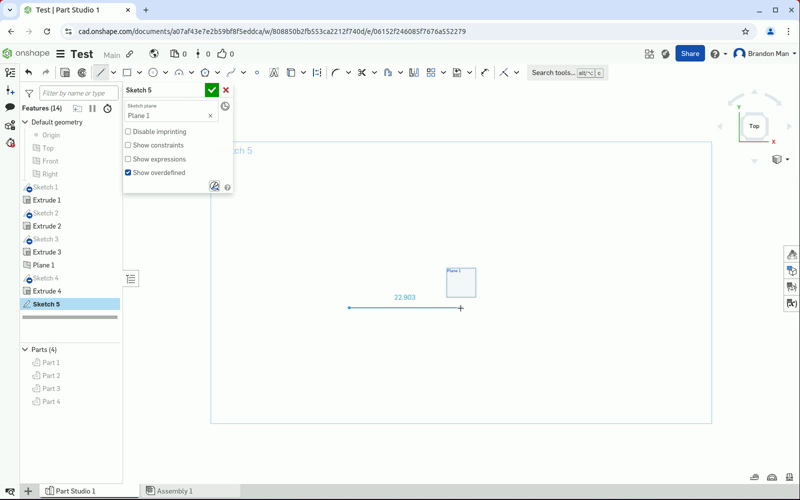
key_down(shift)
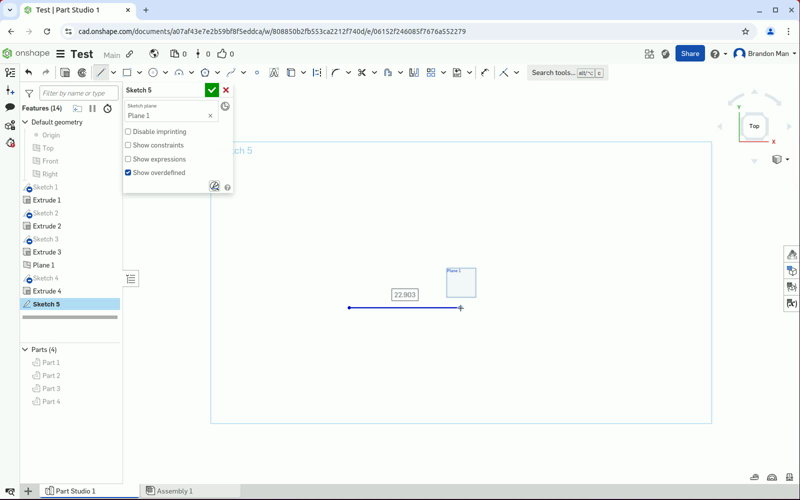
mouse_move(490, 307)
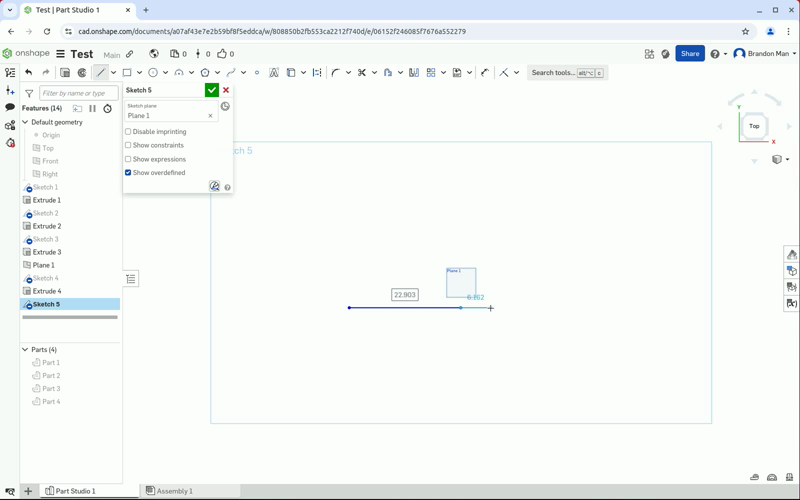
mouse_move(460, 306)
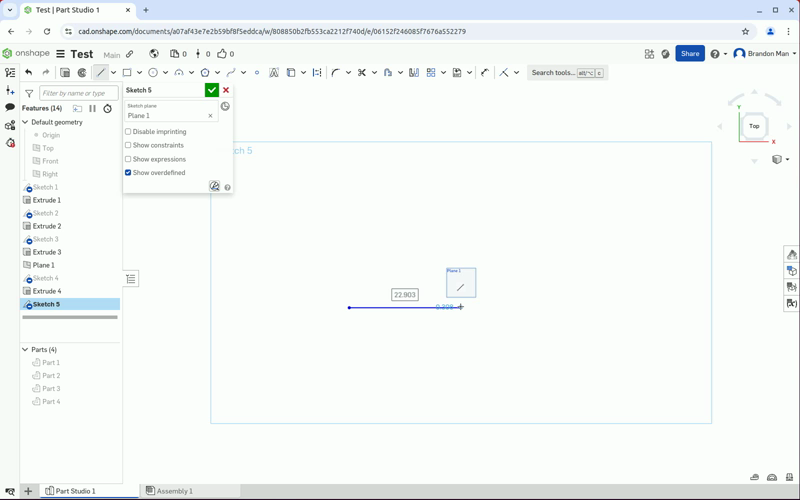
scroll(6)
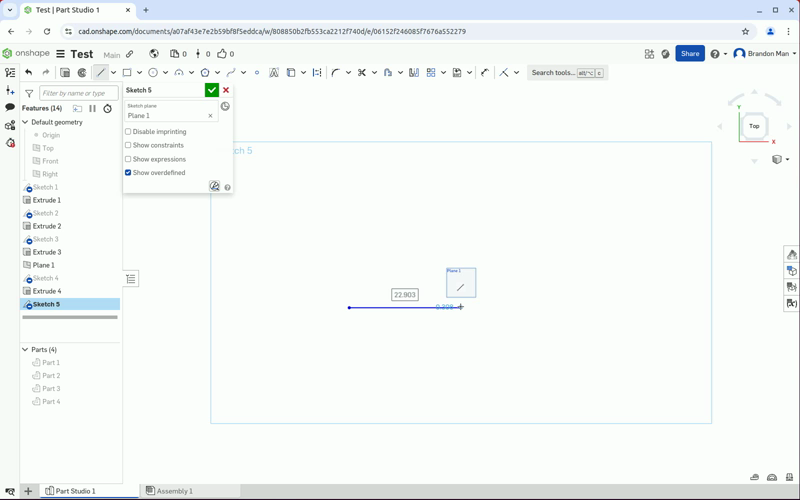
scroll(6)
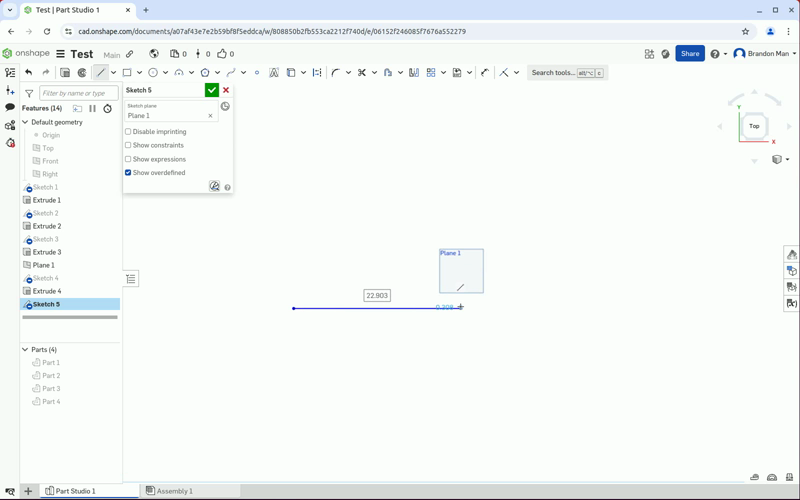
scroll(6)
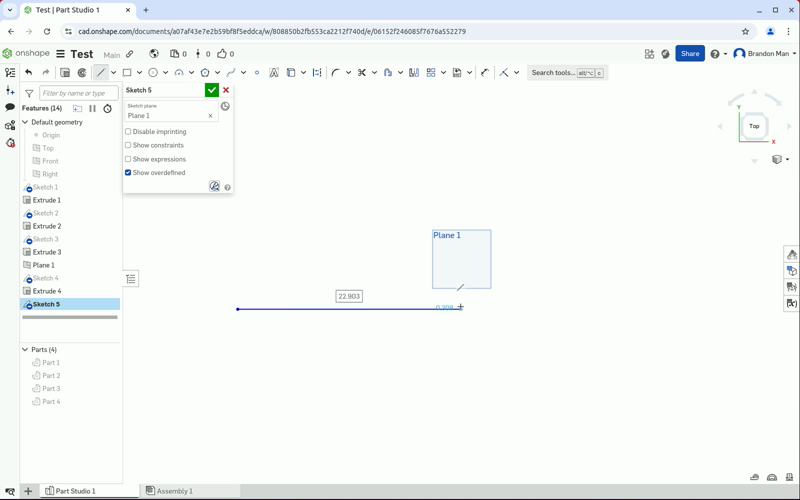
scroll(6)
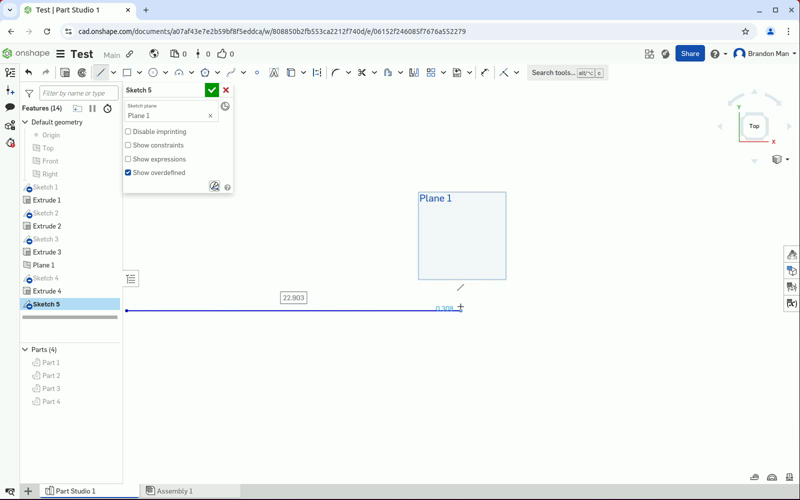
scroll(6)
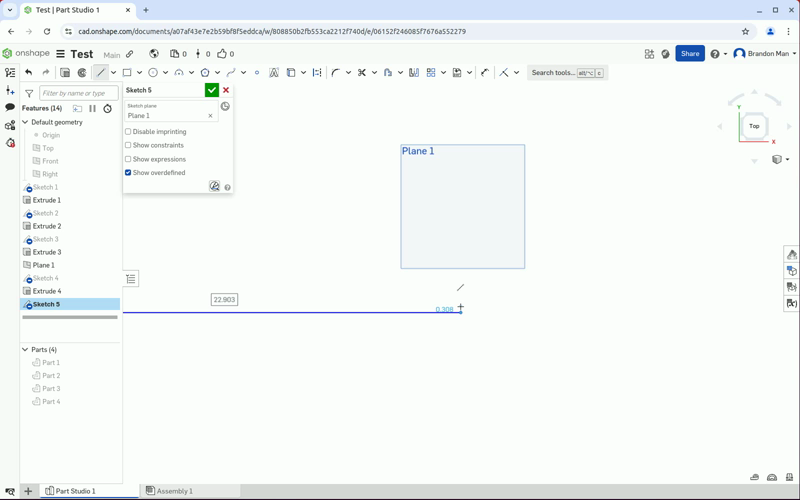
scroll(6)
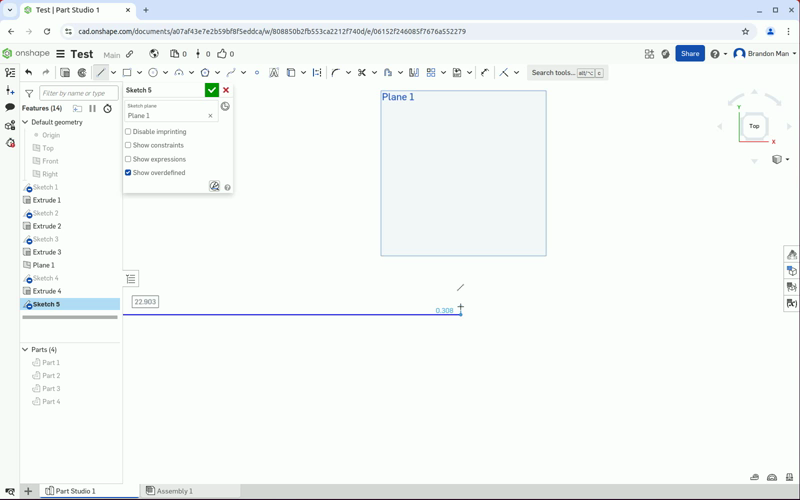
scroll(6)
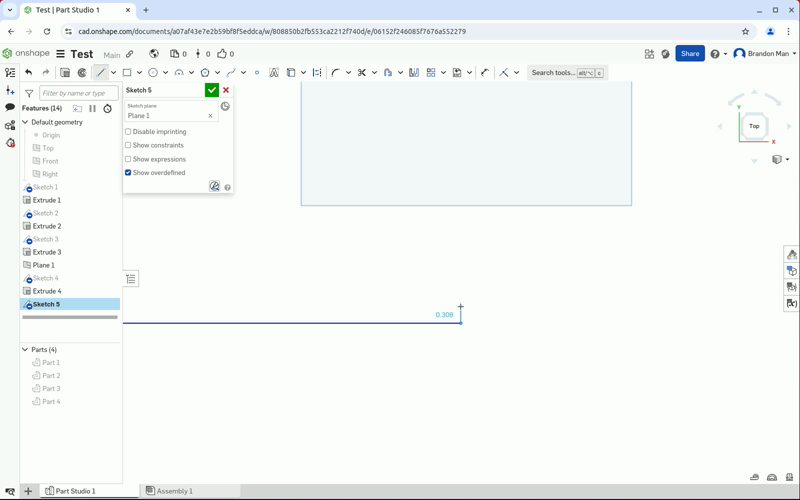
click(460, 306)
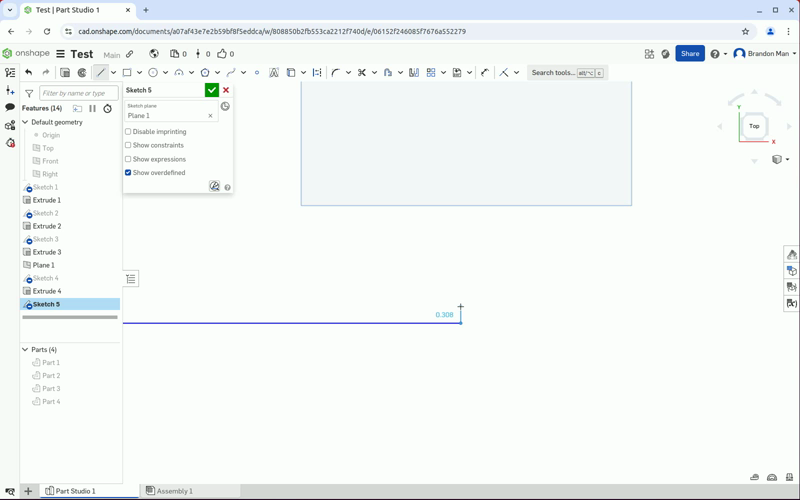
scroll(-6)
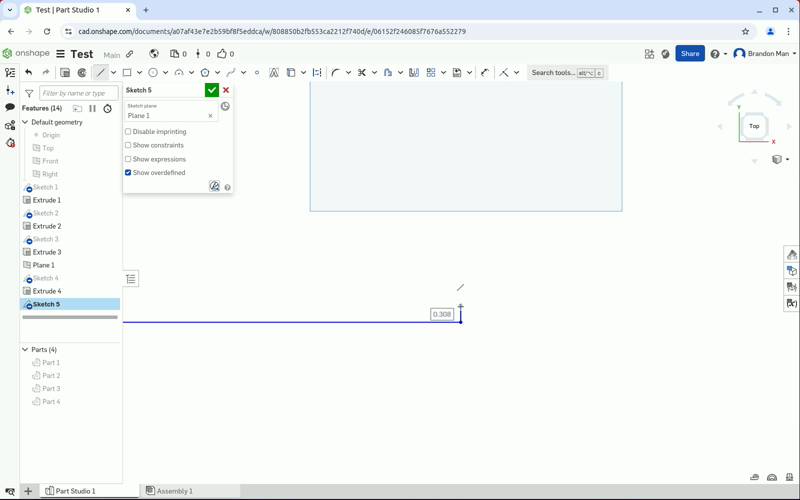
scroll(-6)
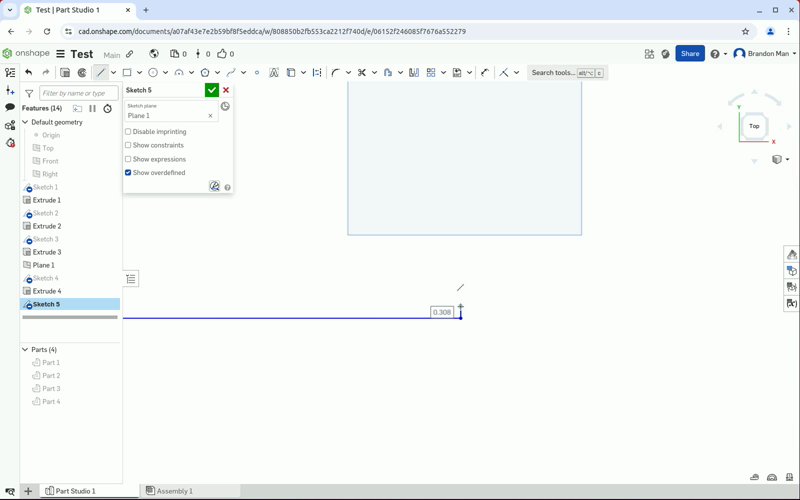
scroll(-6)
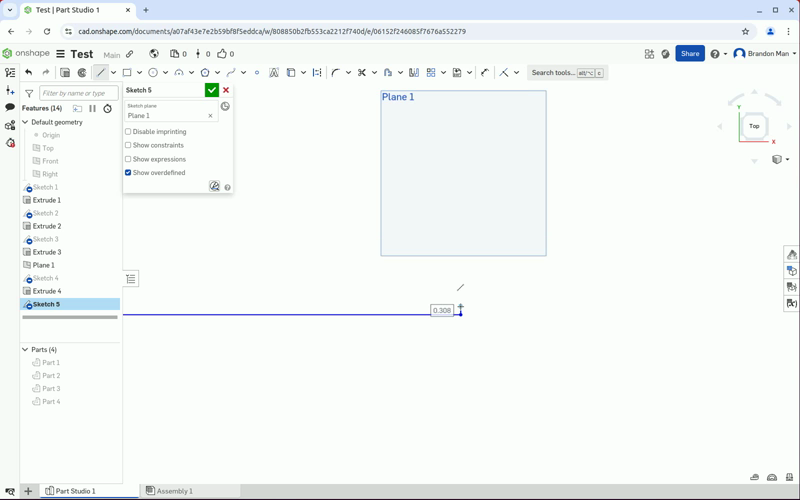
scroll(-6)
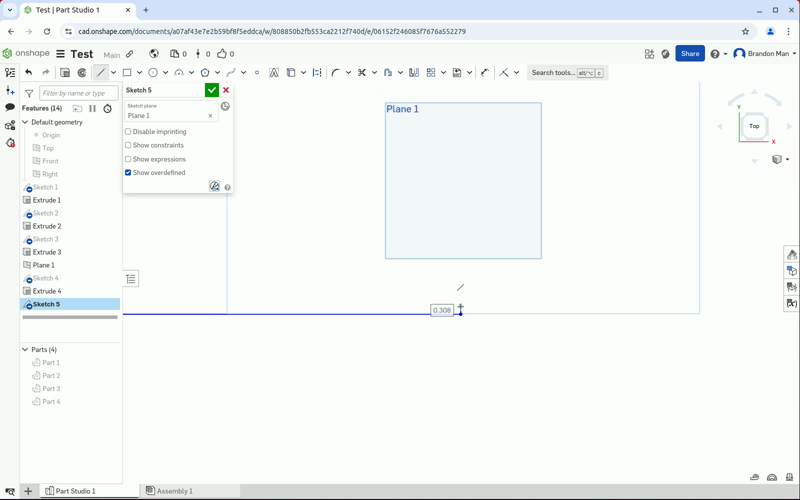
scroll(-6)
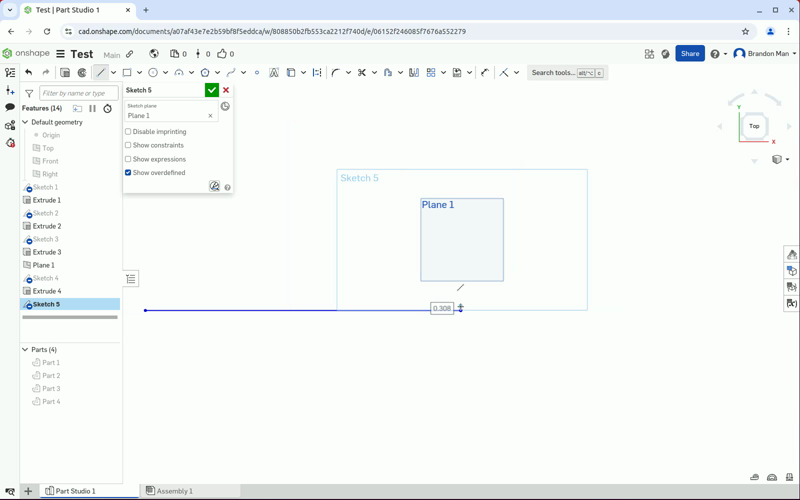
scroll(-6)
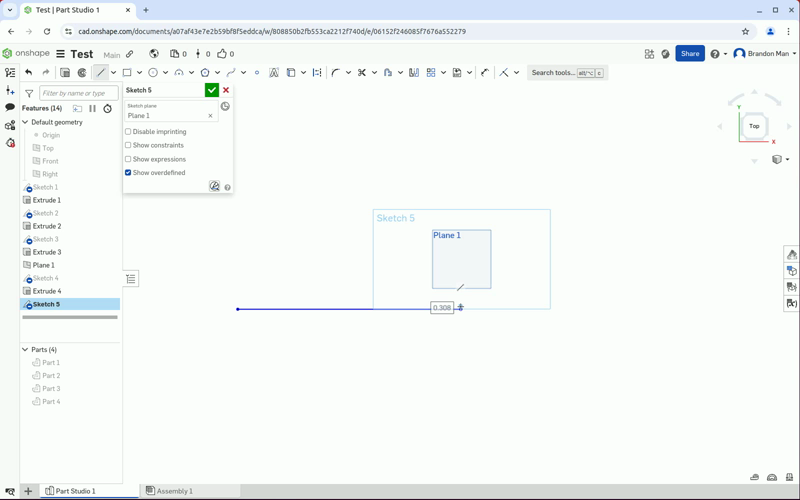
scroll(-6)
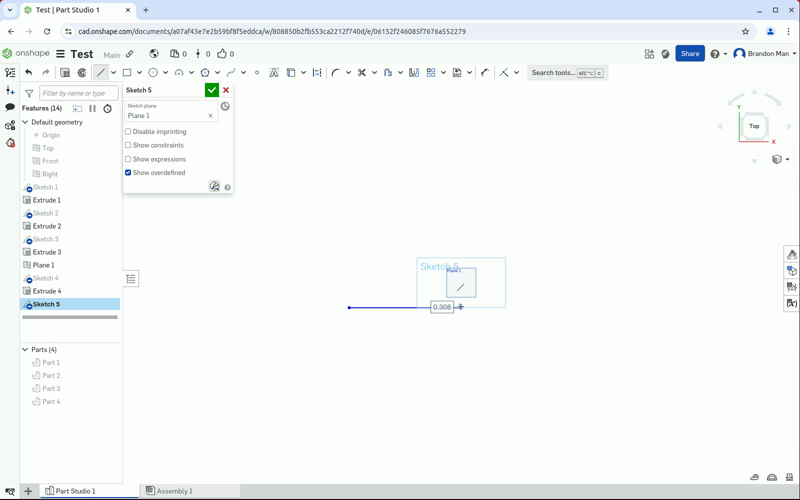
key_up(shift)
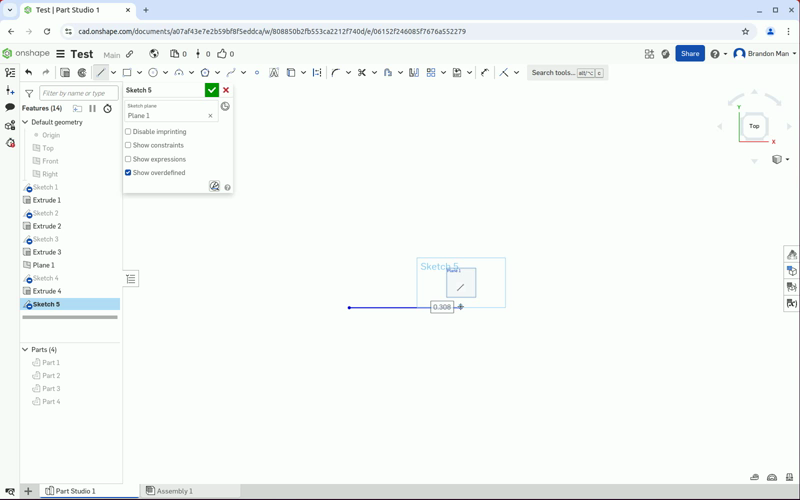
key_down(shift)
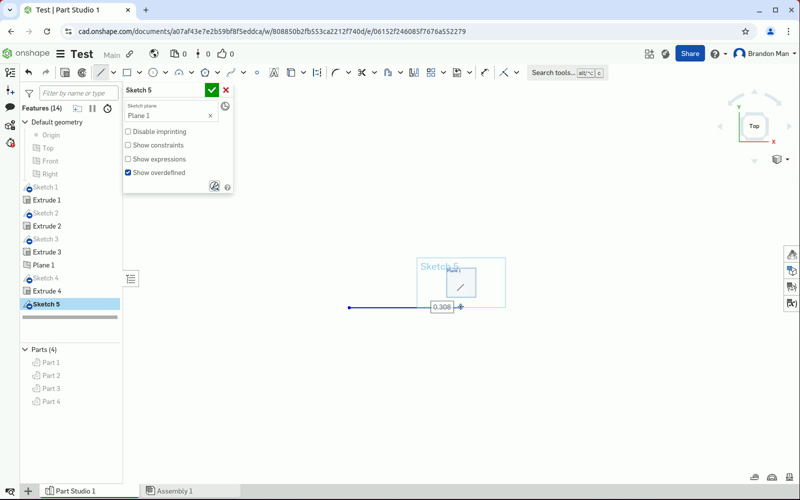
mouse_move(350, 306)
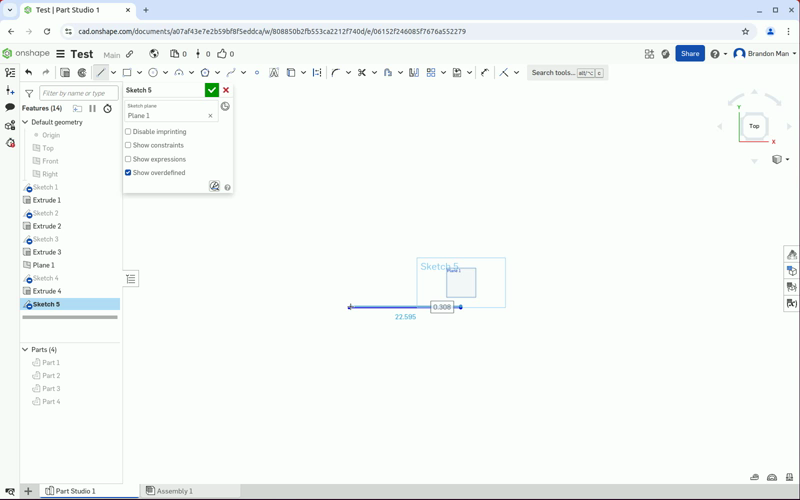
scroll(6)
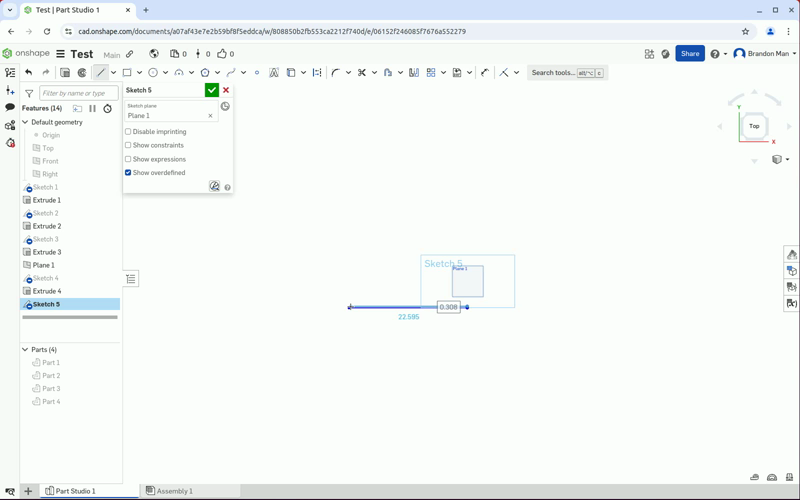
scroll(6)
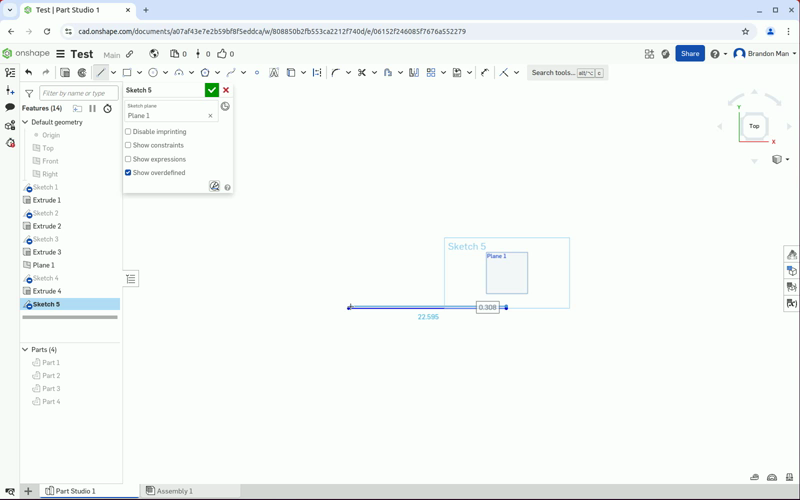
scroll(6)
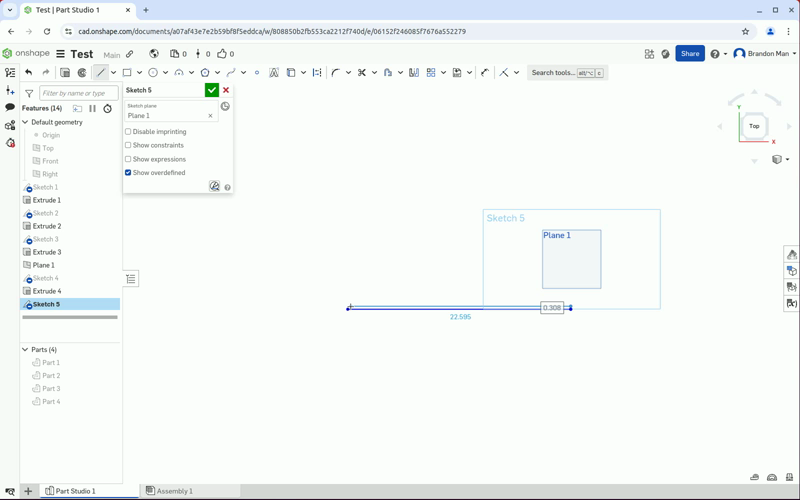
scroll(6)
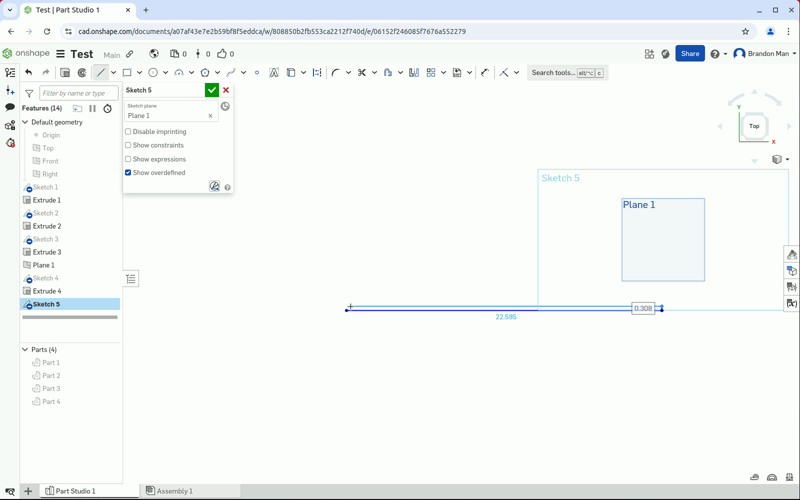
scroll(6)
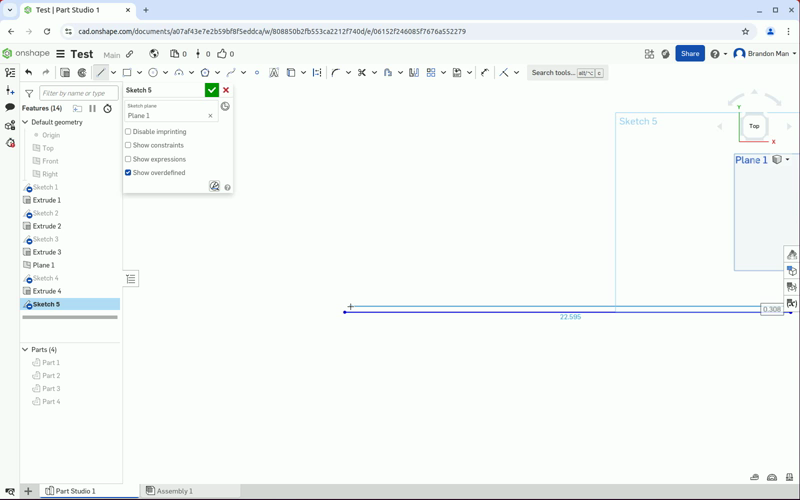
scroll(6)
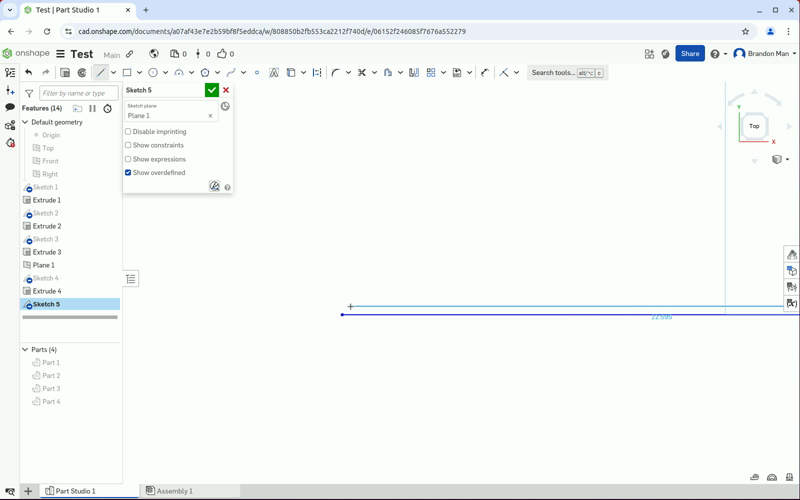
scroll(6)
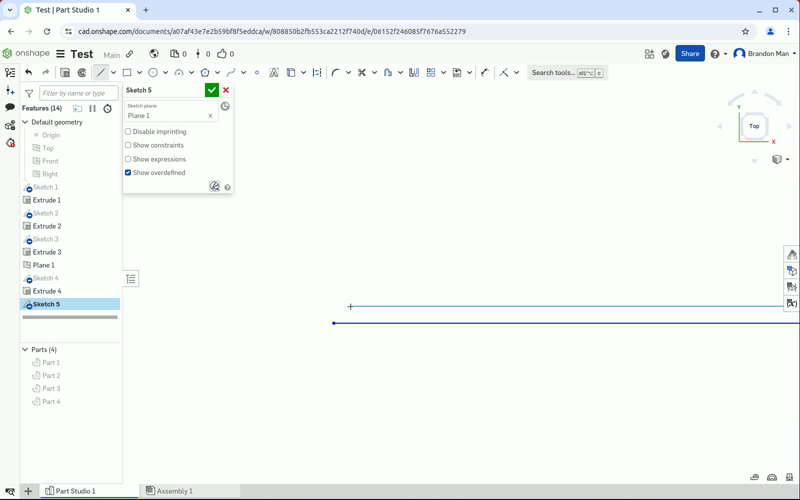
click(350, 306)
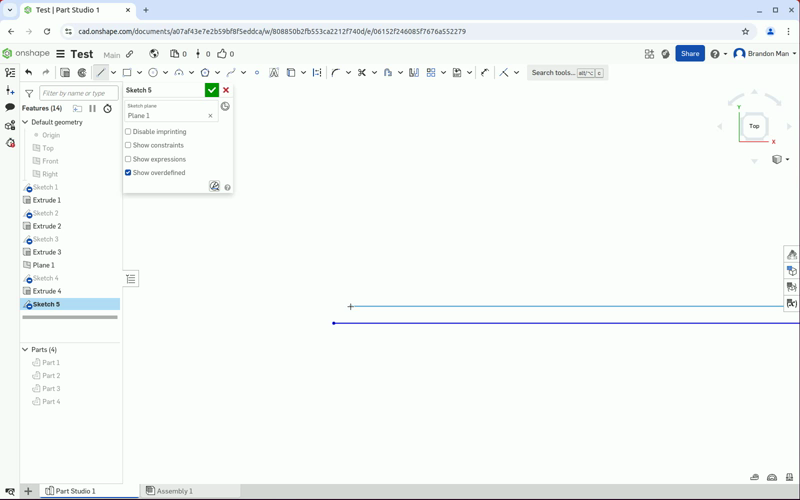
scroll(-6)
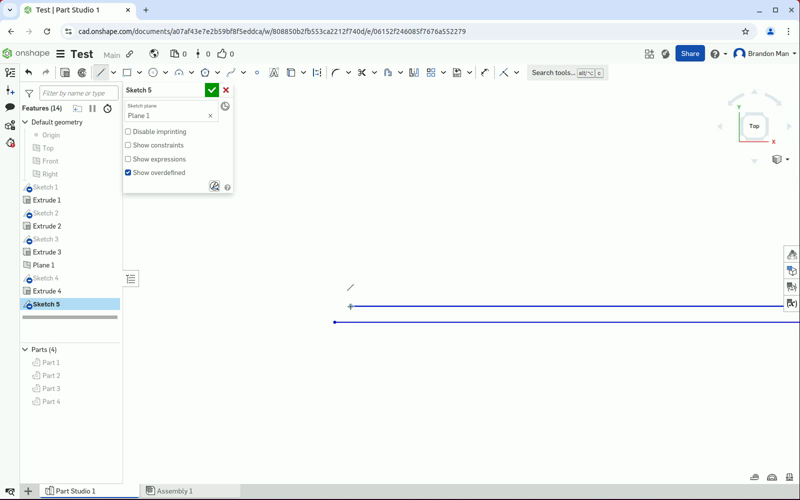
scroll(-6)
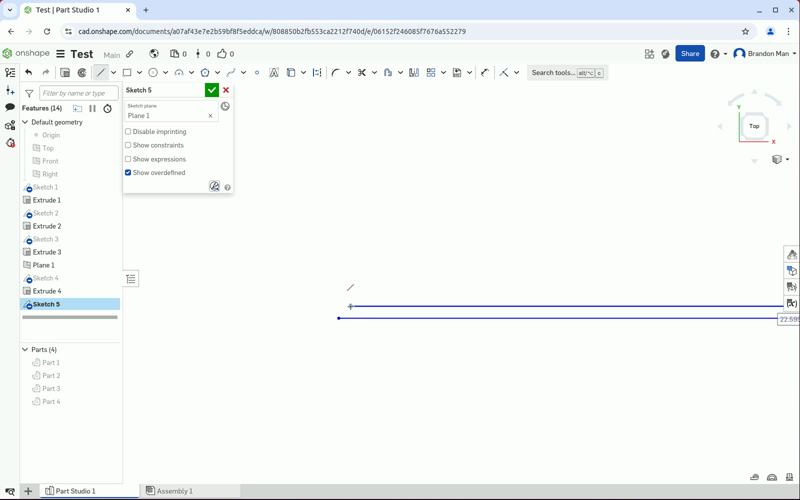
scroll(-6)
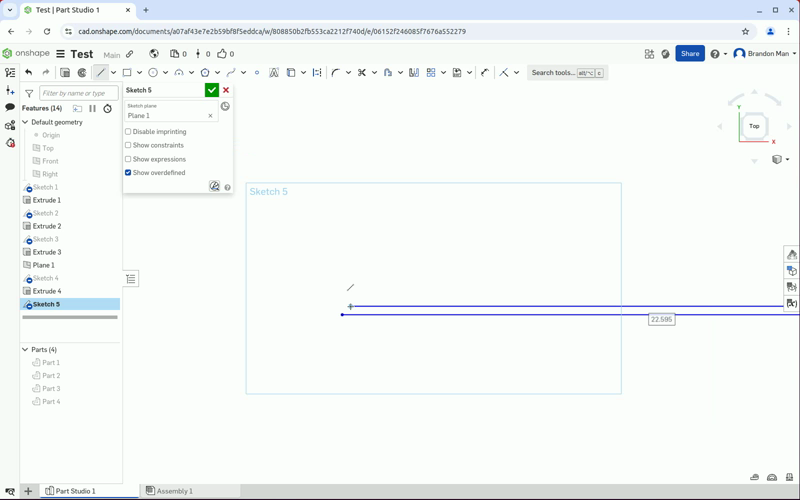
scroll(-6)
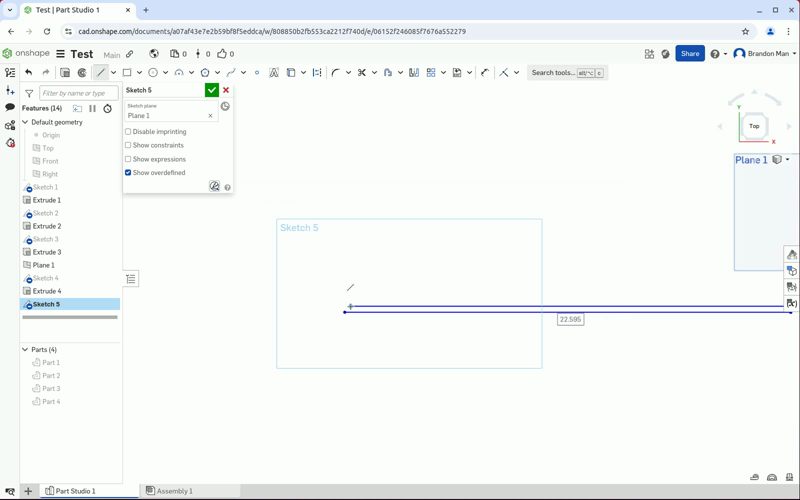
scroll(-6)
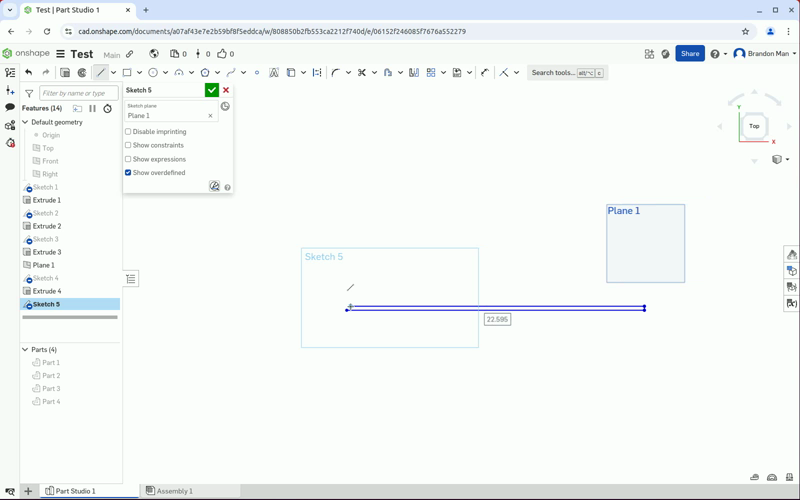
scroll(-6)
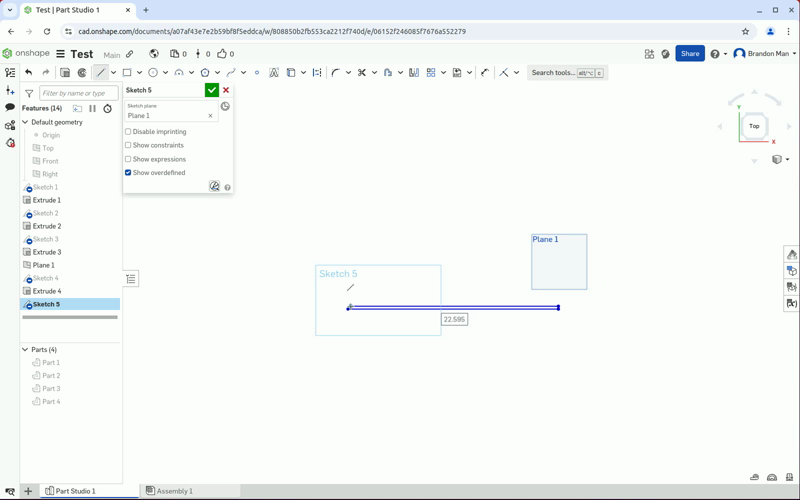
scroll(-6)
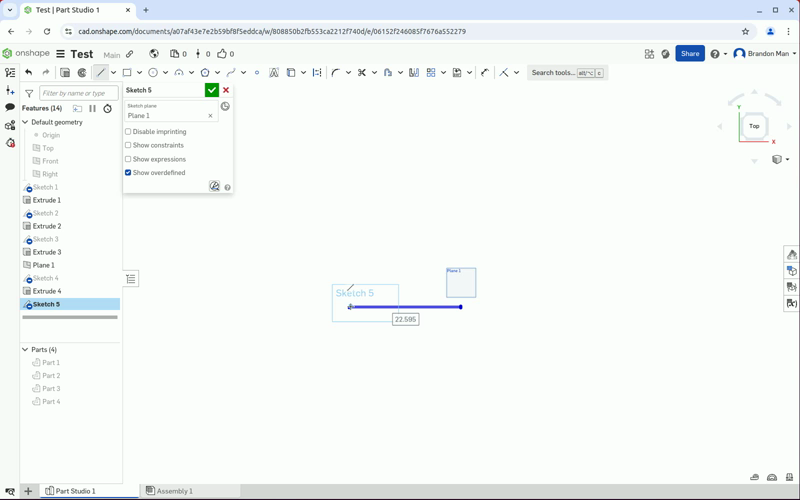
key_up(shift)
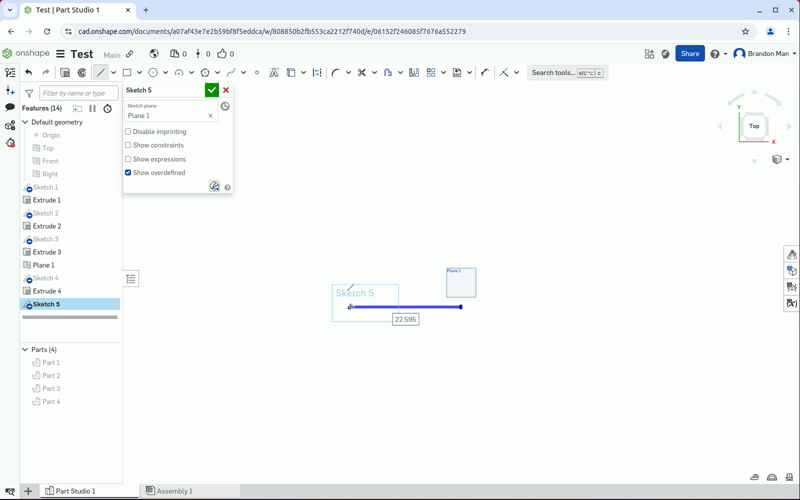
key_down(shift)
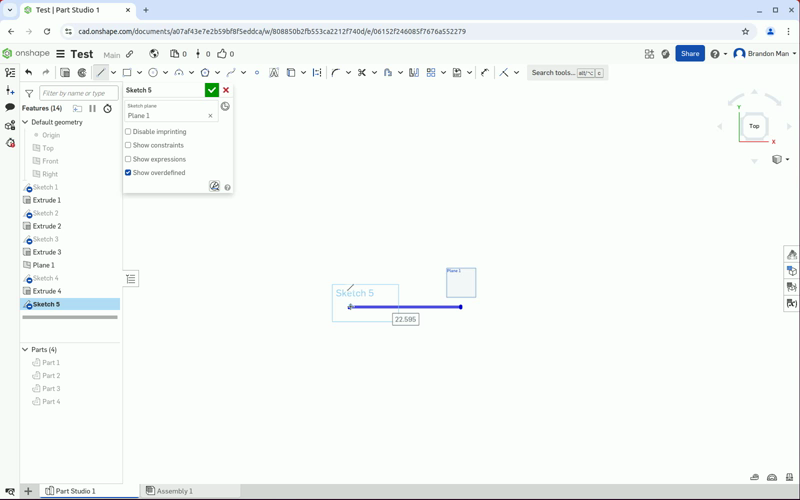
mouse_move(380, 306)
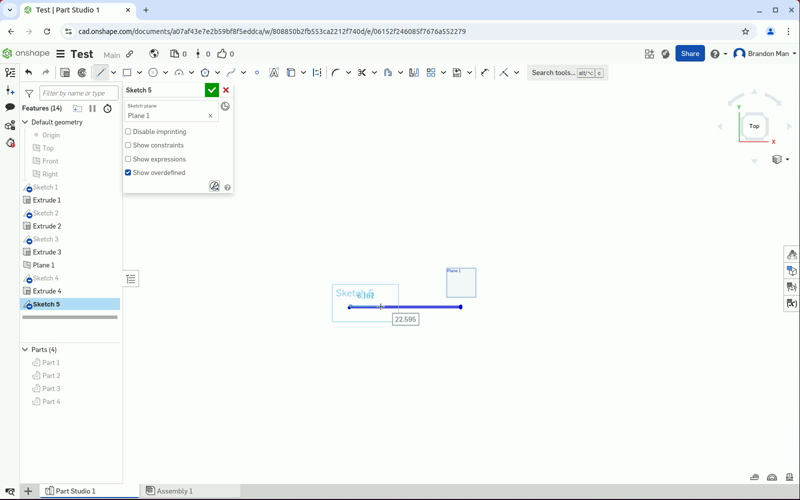
mouse_move(350, 282)
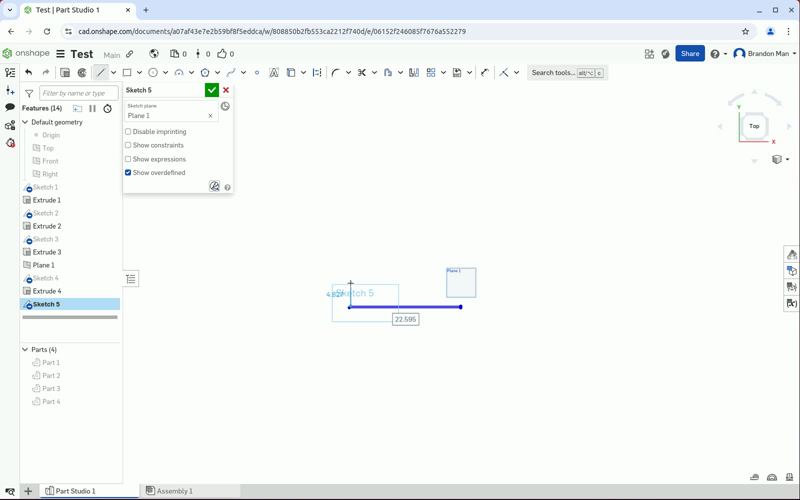
click(350, 282)
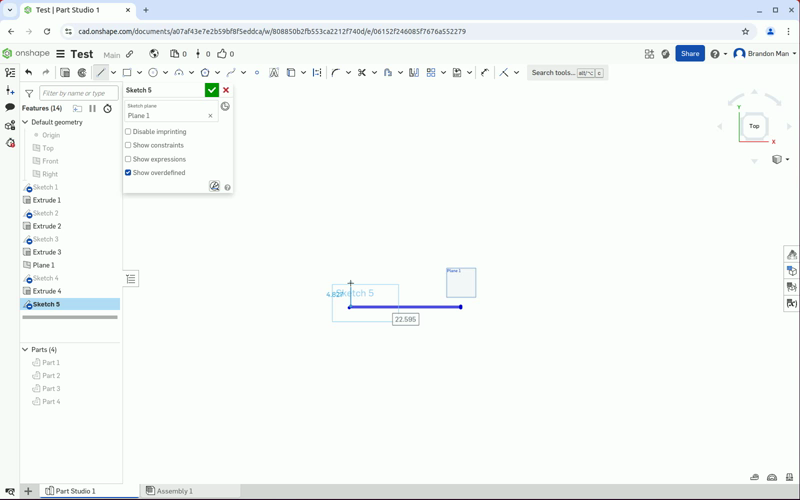
key_up(shift)
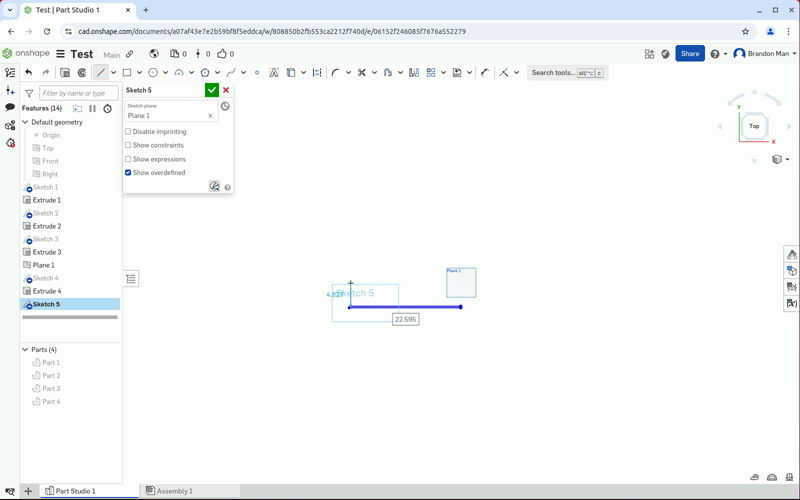
key_down(shift)
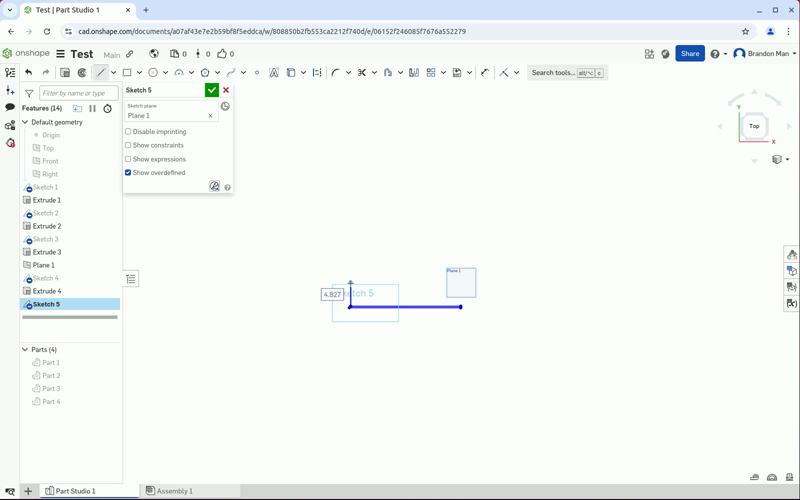
mouse_move(380, 282)
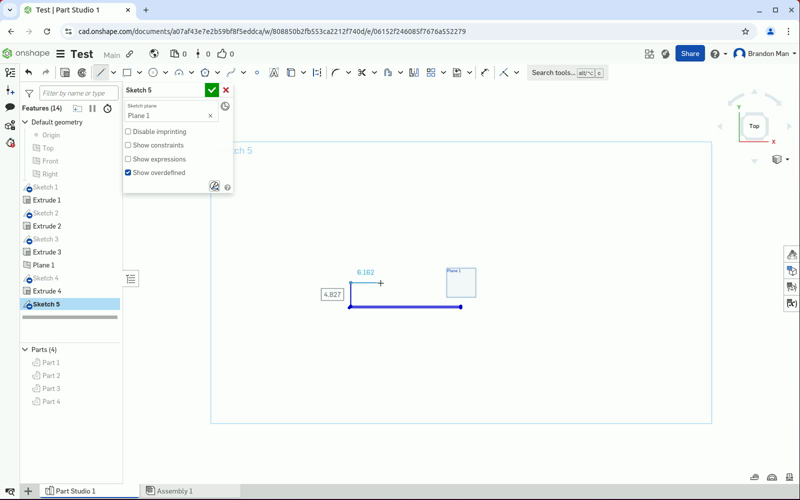
mouse_move(349, 282)
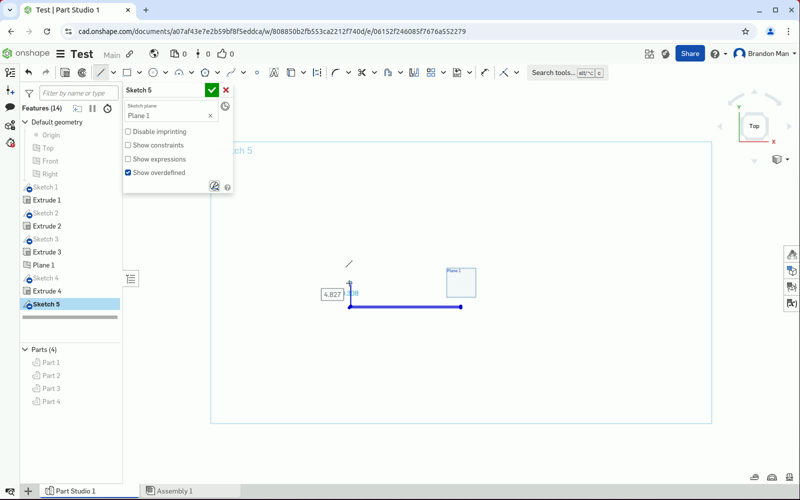
scroll(6)
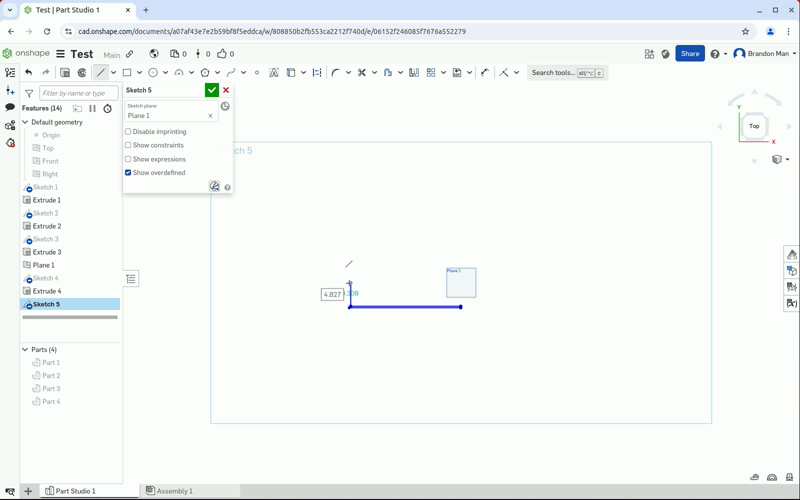
scroll(6)
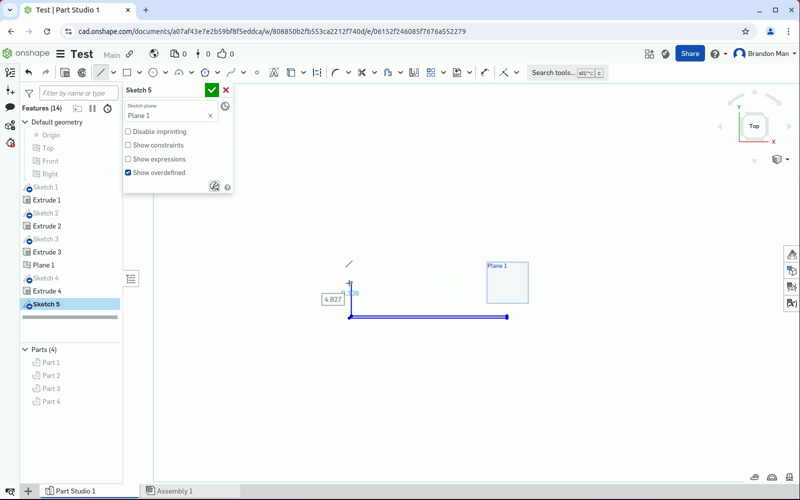
scroll(6)
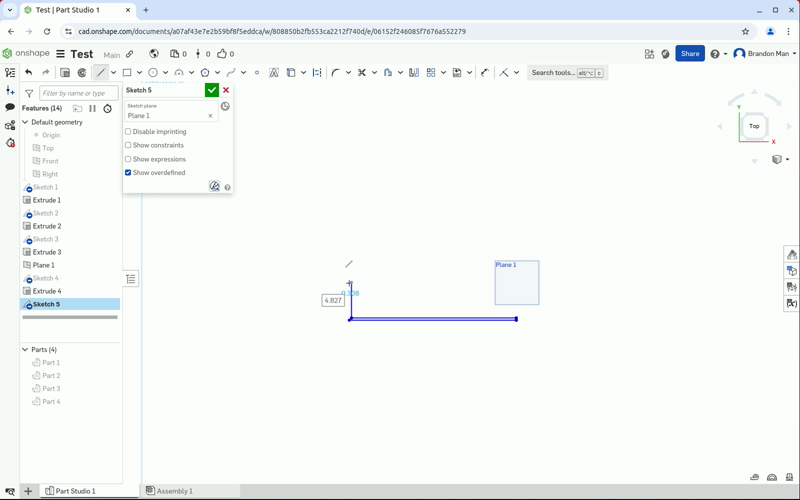
scroll(6)
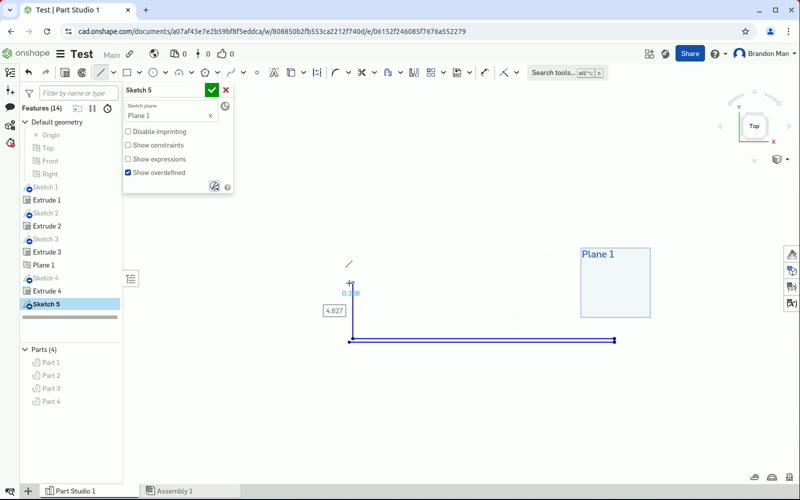
scroll(6)
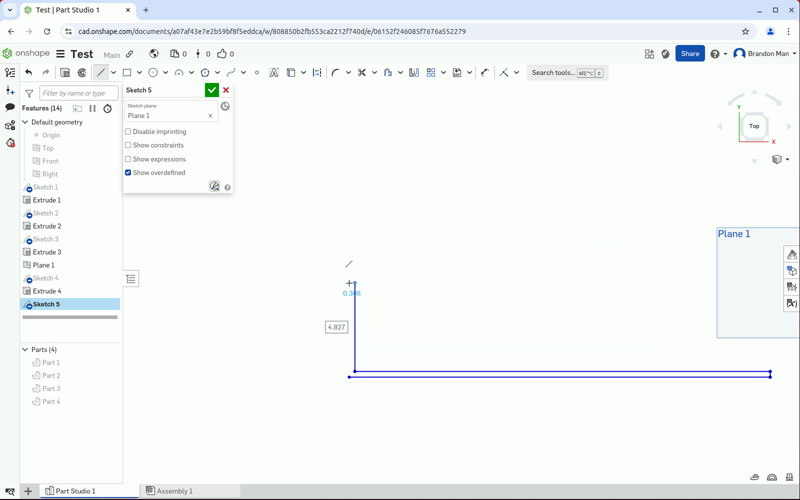
scroll(6)
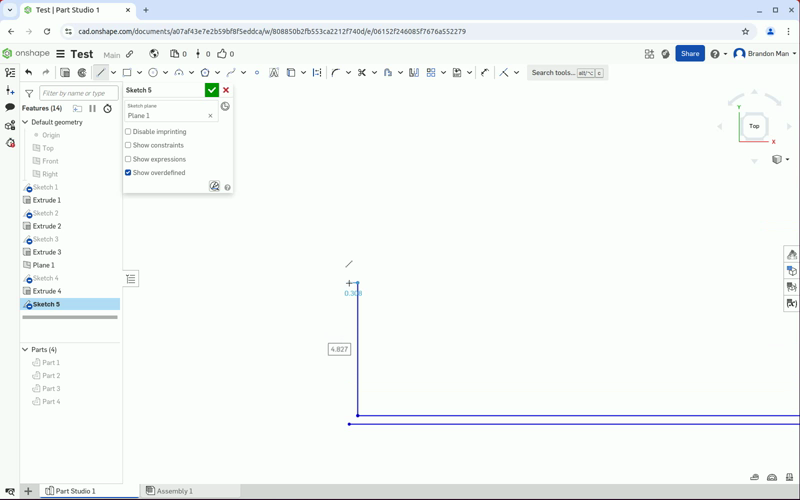
scroll(6)
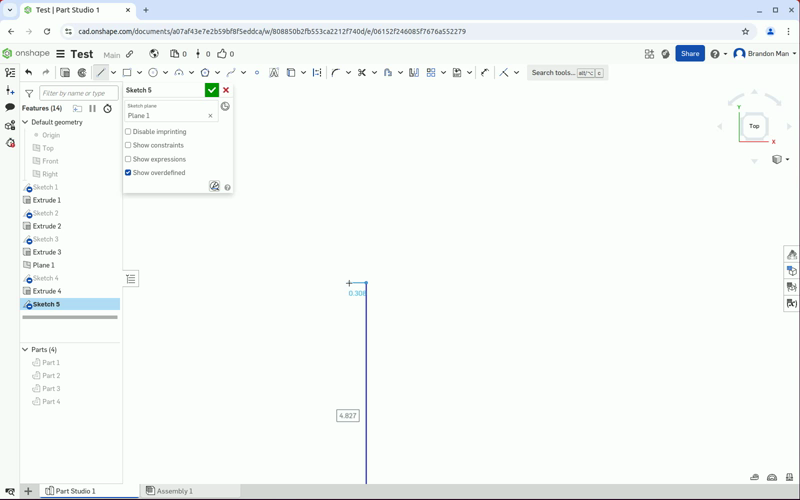
click(349, 282)
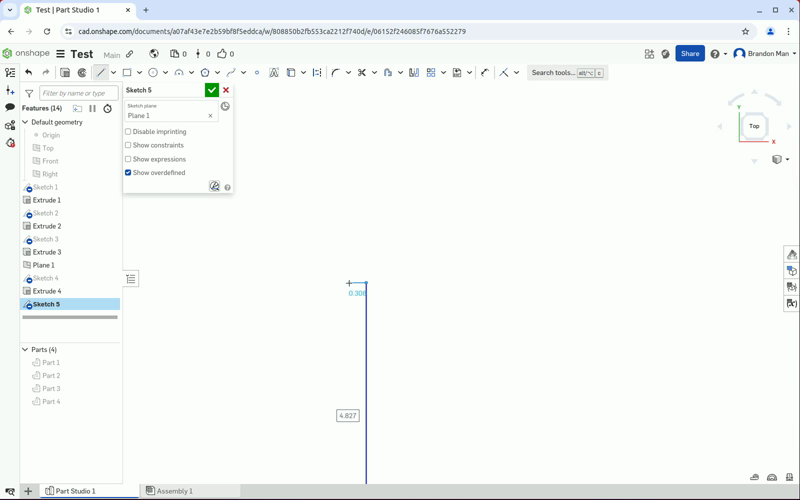
scroll(-6)
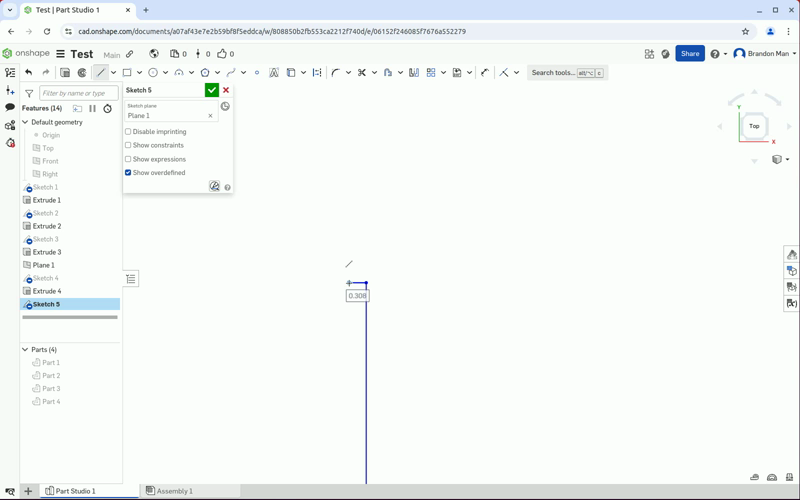
scroll(-6)
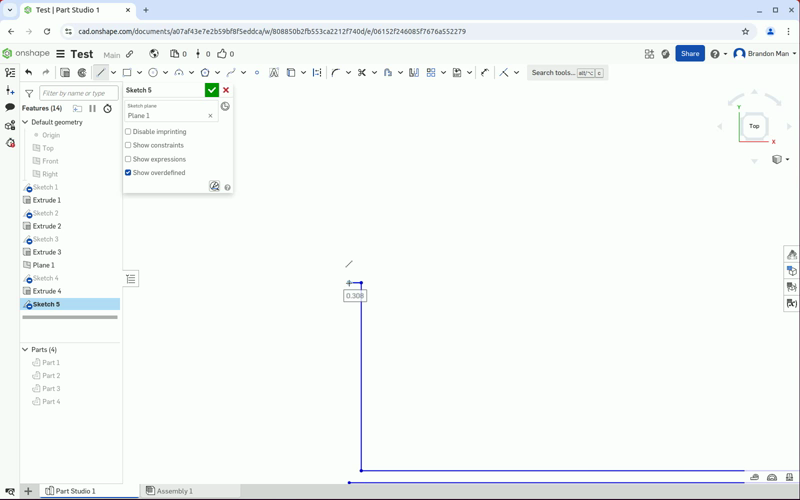
scroll(-6)
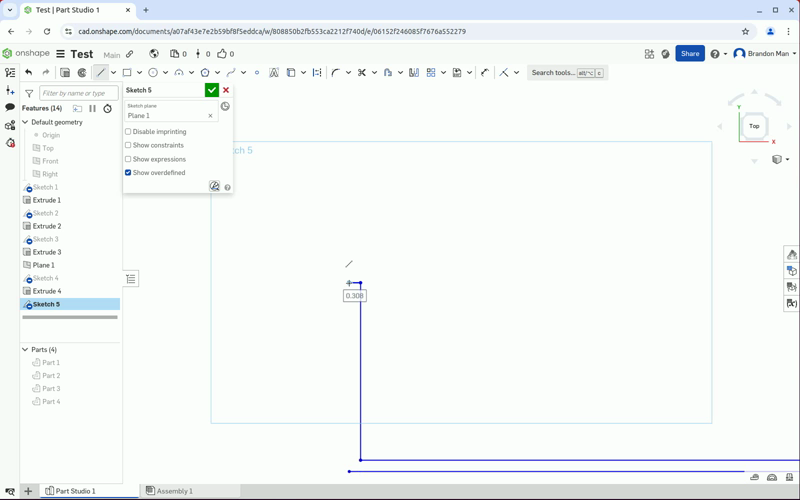
scroll(-6)
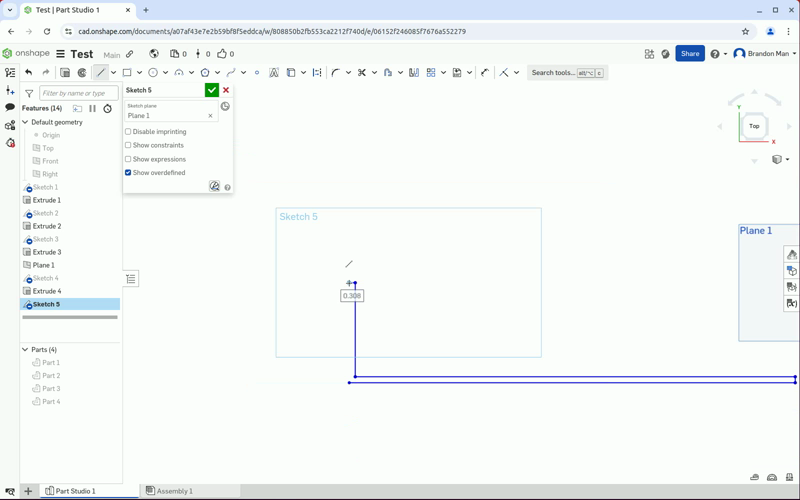
scroll(-6)
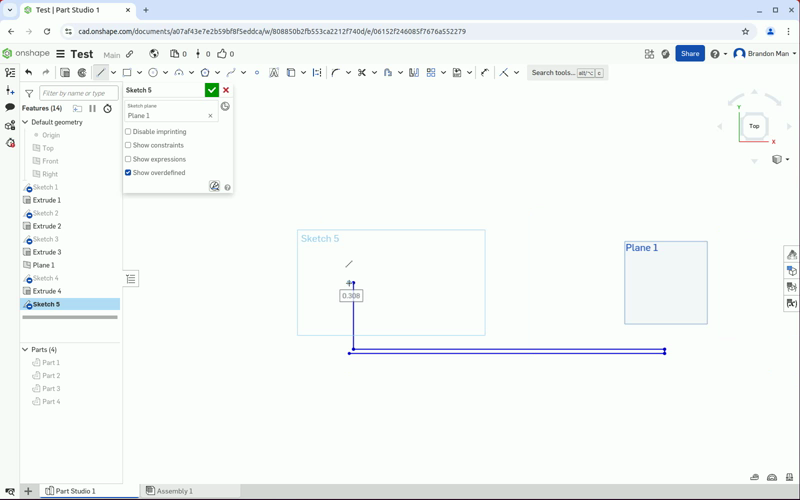
scroll(-6)
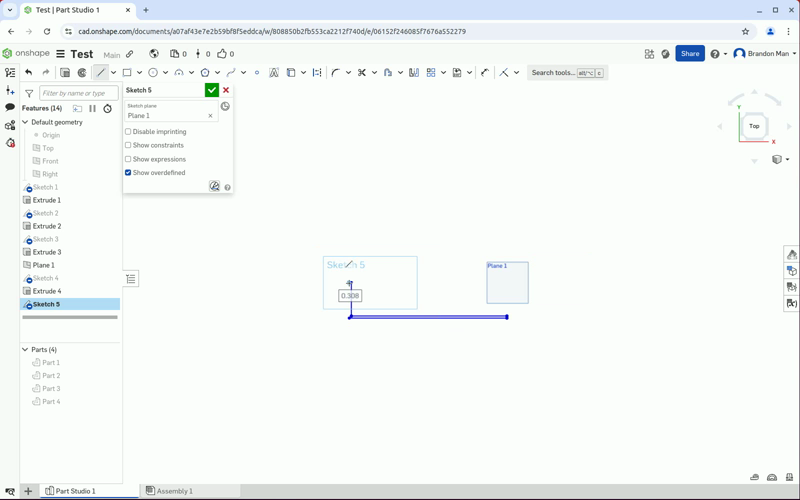
scroll(-6)
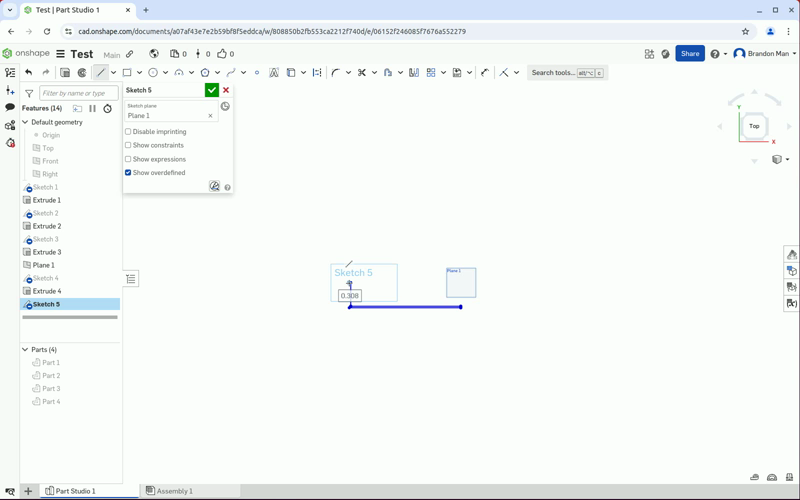
key_up(shift)
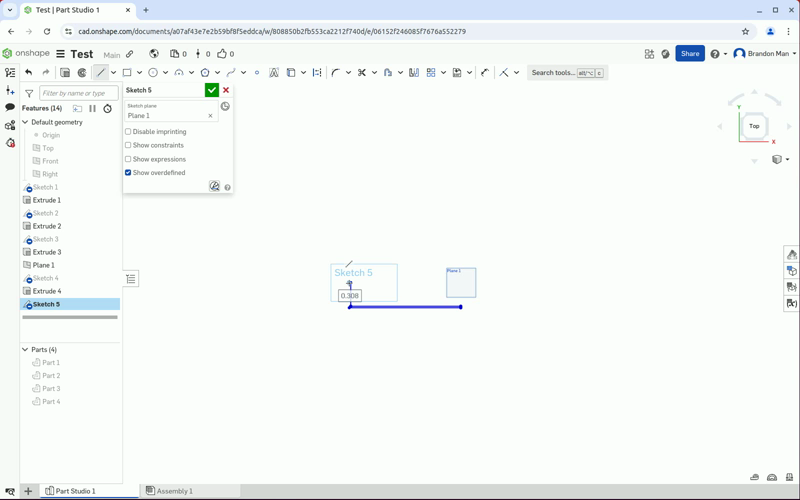
mouse_move(379, 282)
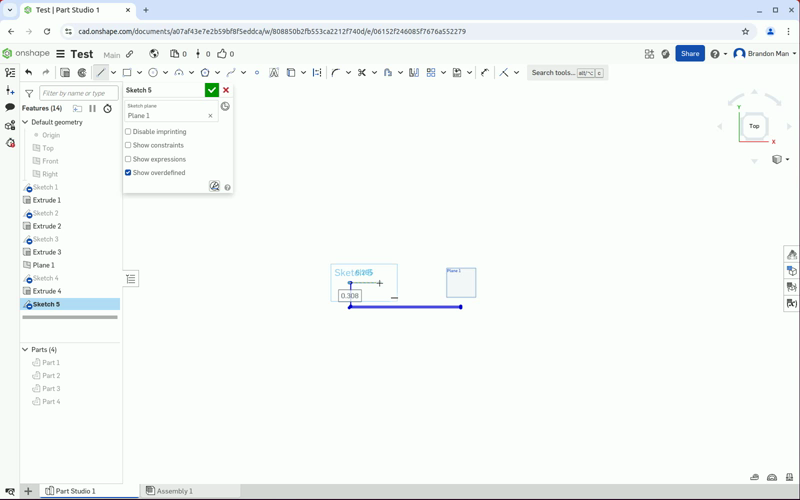
key_down(shift)
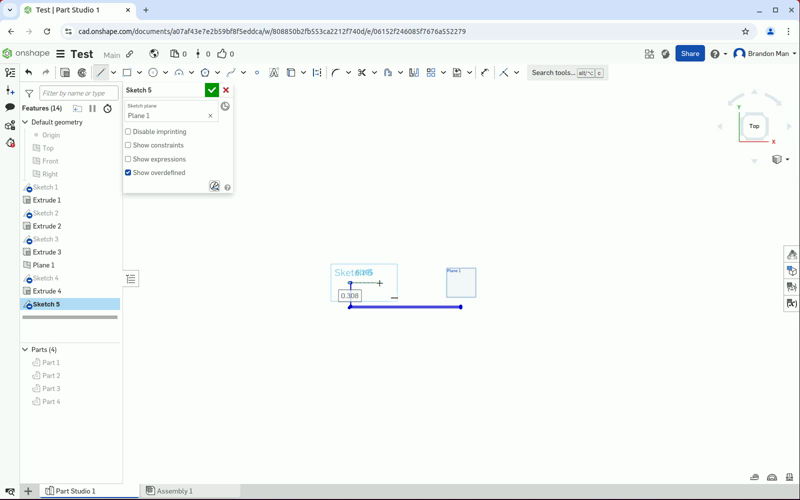
mouse_move(349, 307)
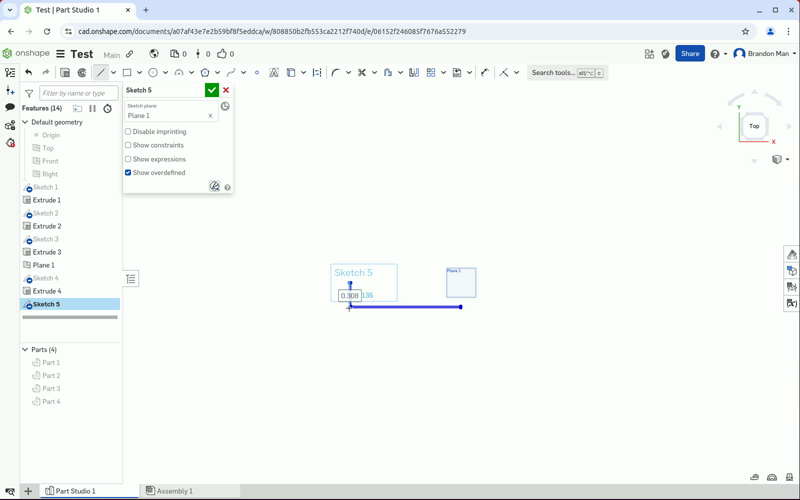
scroll(6)
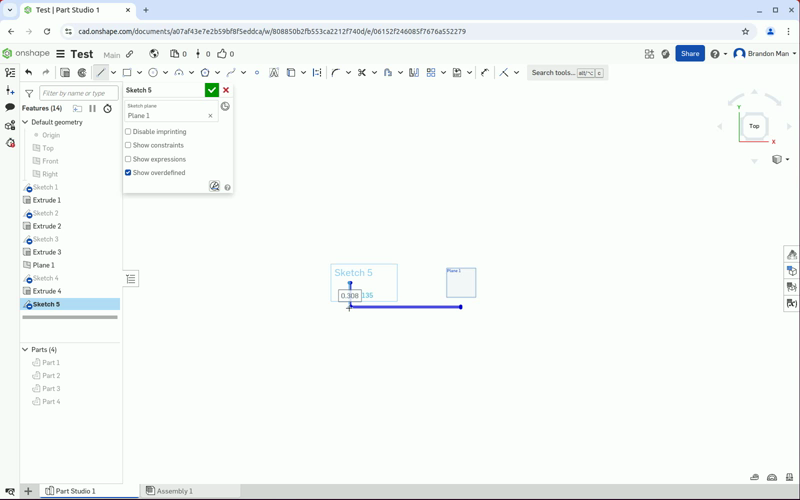
scroll(6)
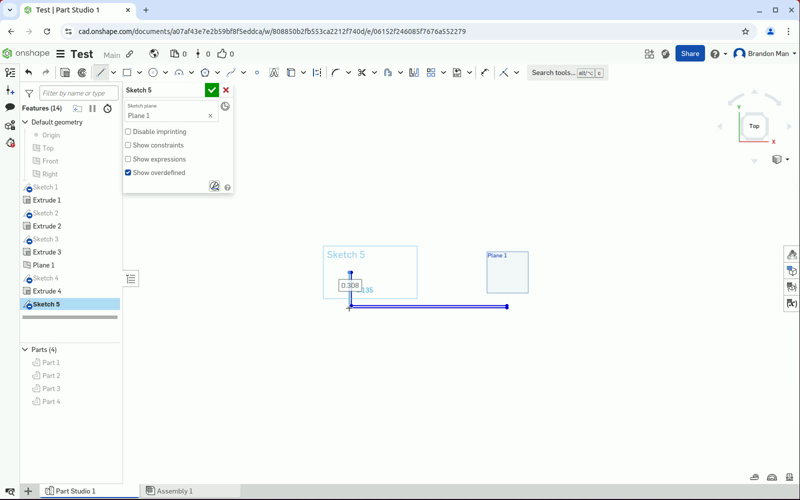
scroll(6)
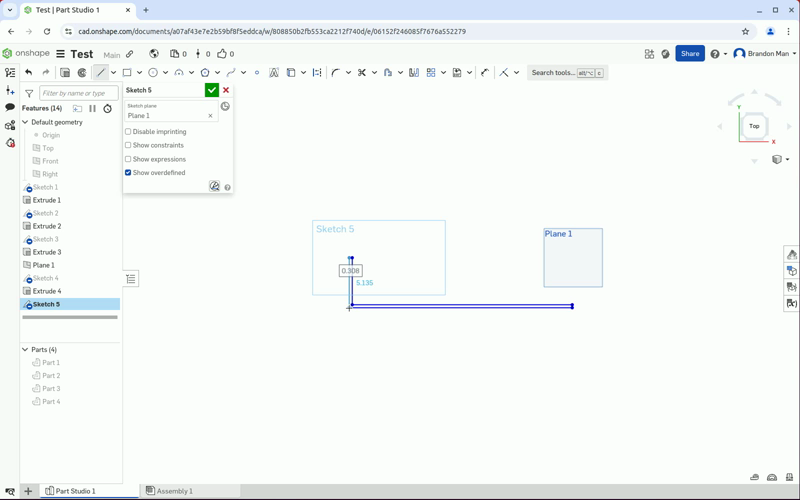
scroll(6)
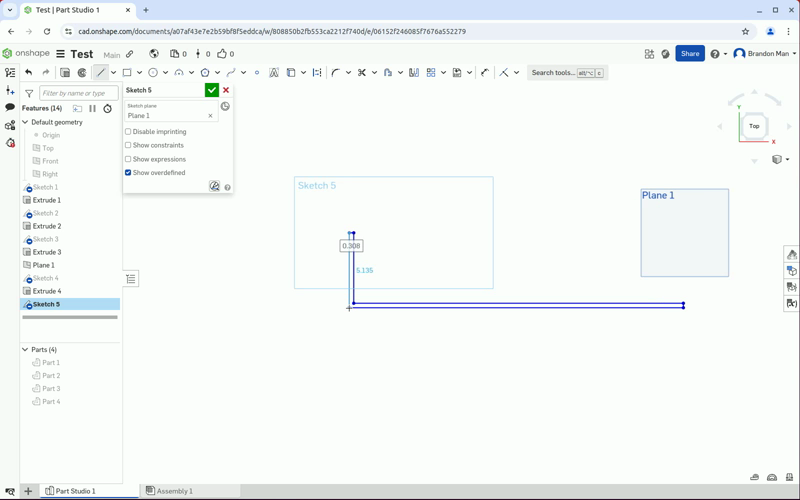
scroll(6)
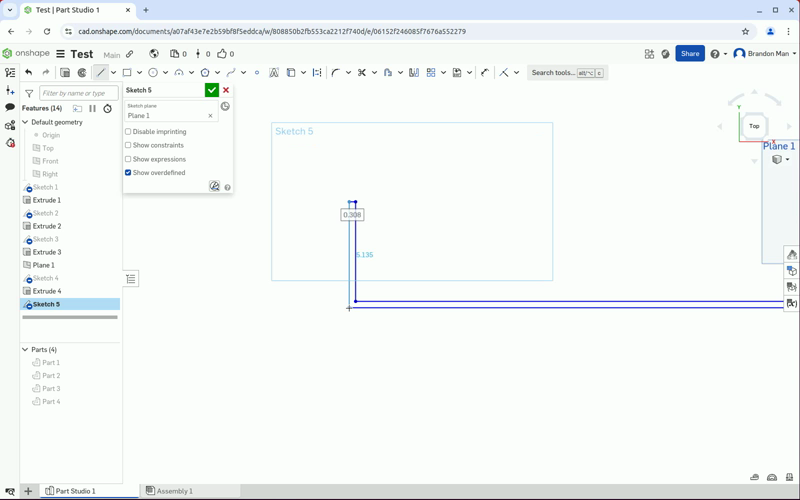
scroll(6)
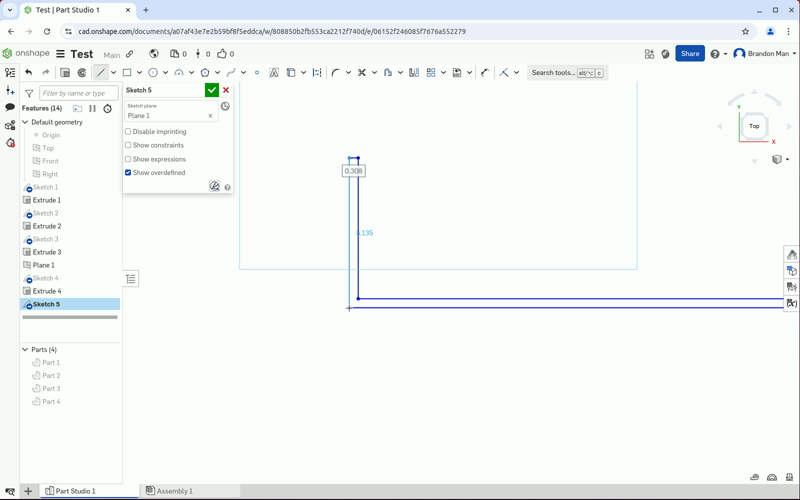
scroll(6)
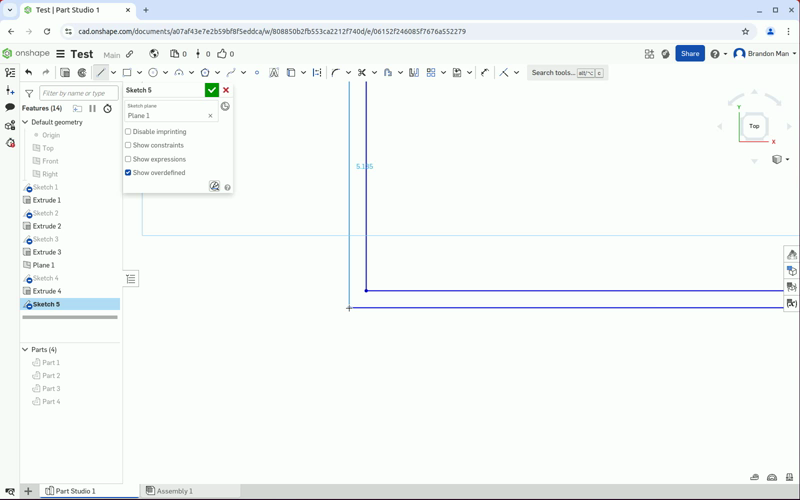
key_up(shift)
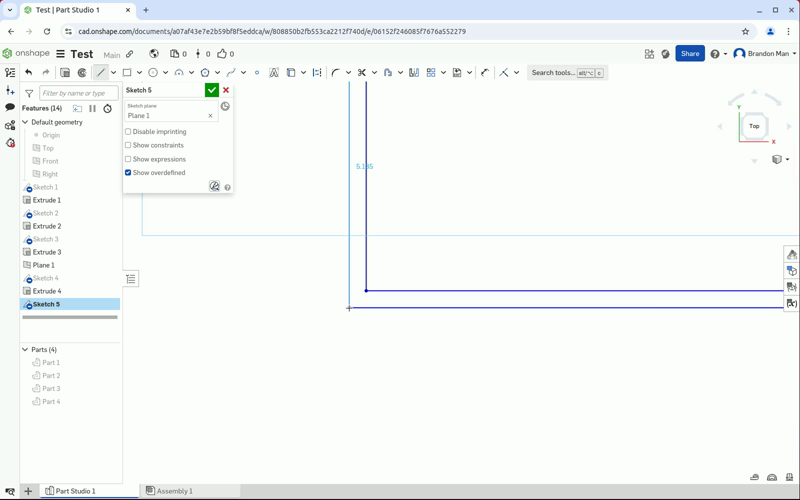
click(349, 307)
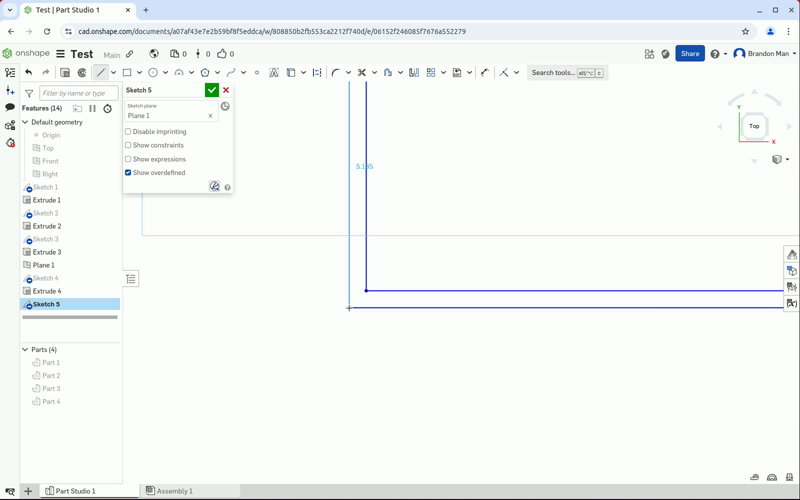
scroll(-6)
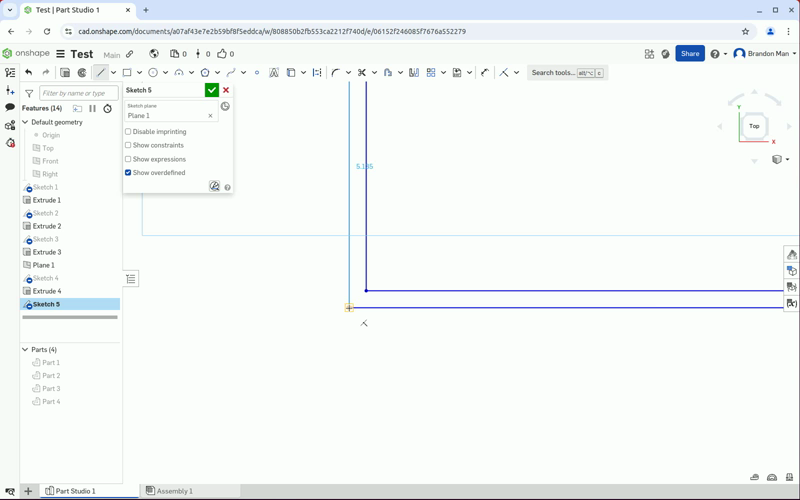
scroll(-6)
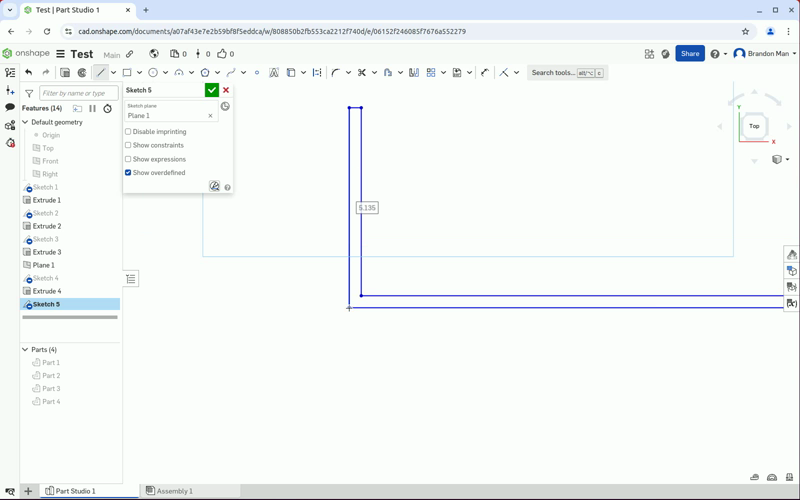
scroll(-6)
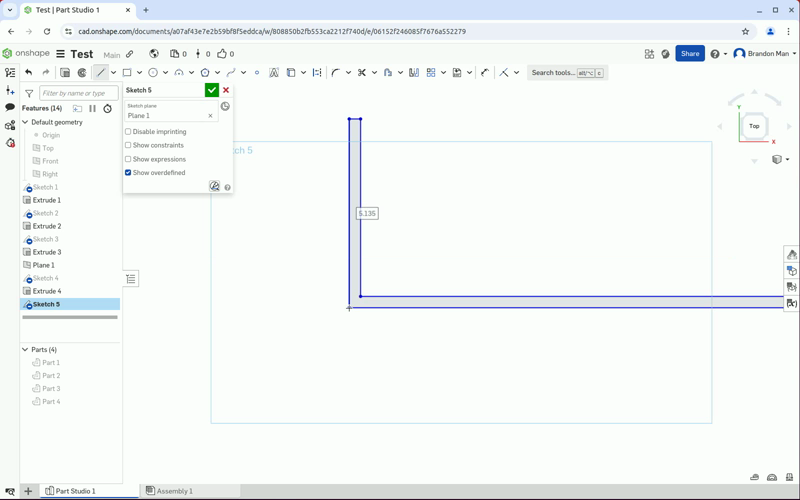
scroll(-6)
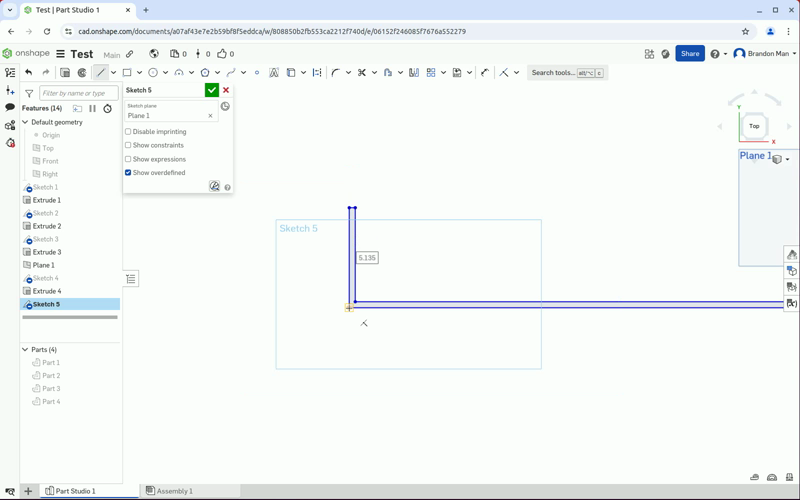
scroll(-6)
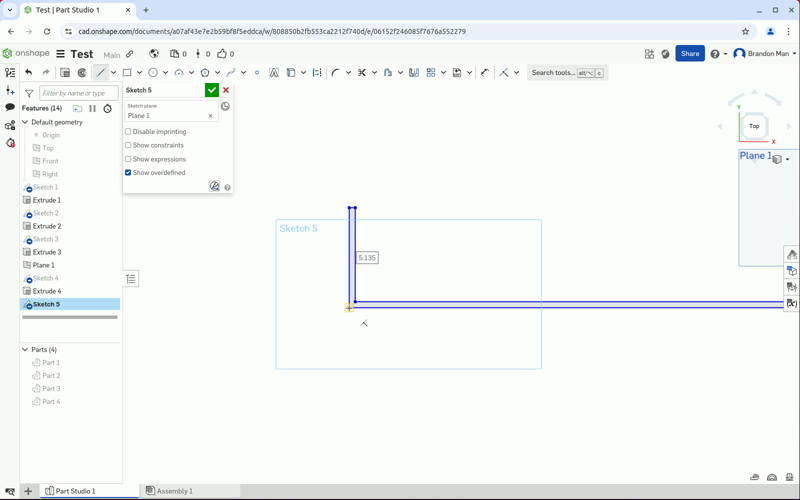
scroll(-6)
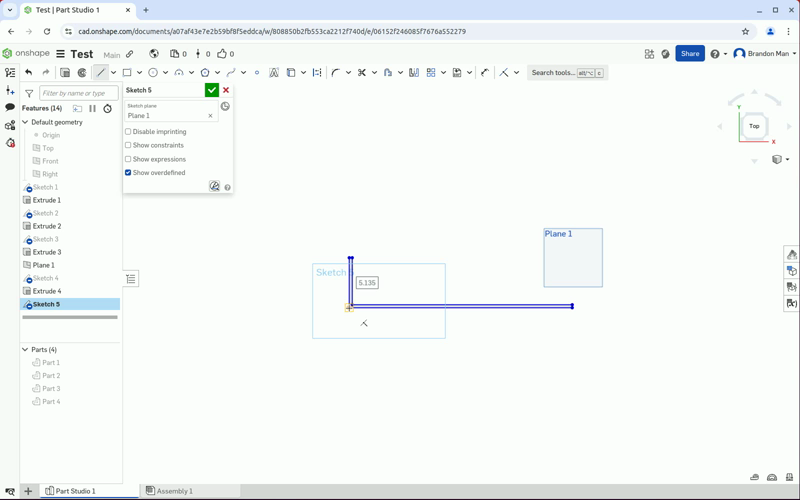
scroll(-6)
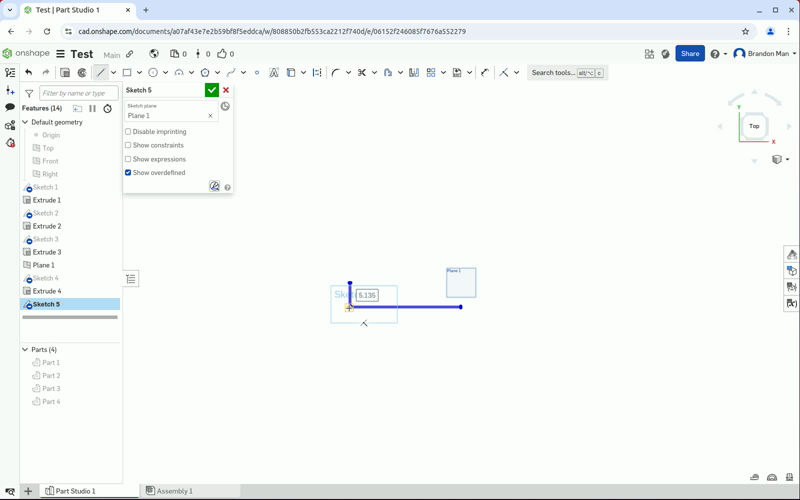
key(esc)
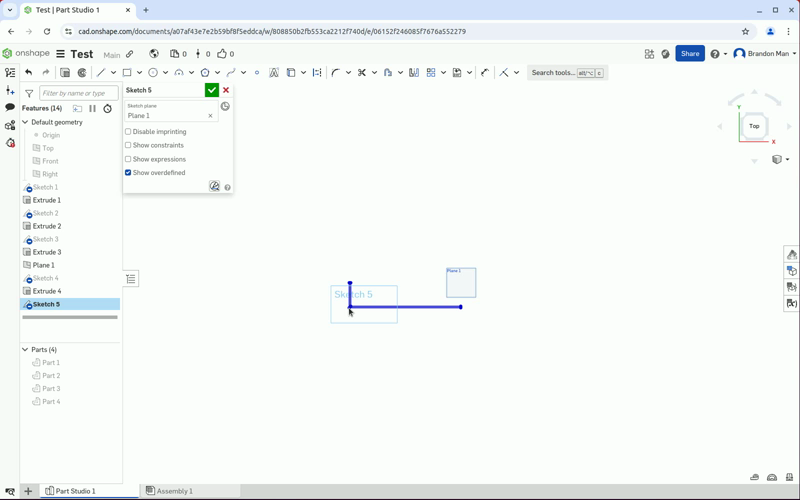
mouse_move(400, 307)
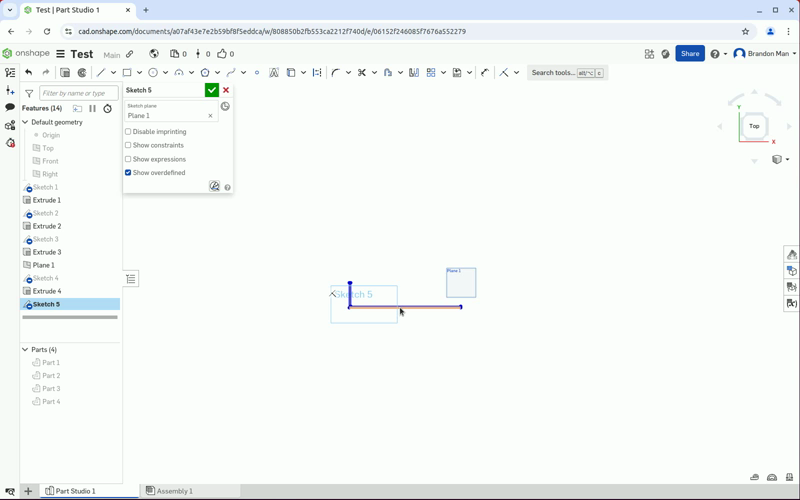
scroll(6)
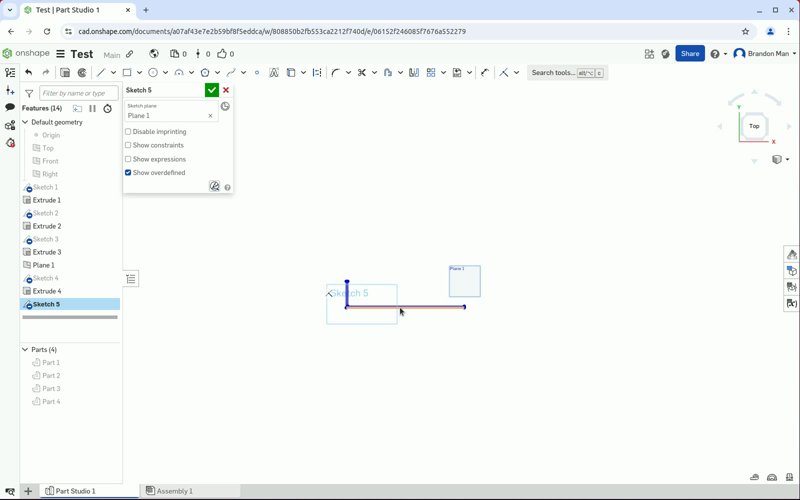
scroll(6)
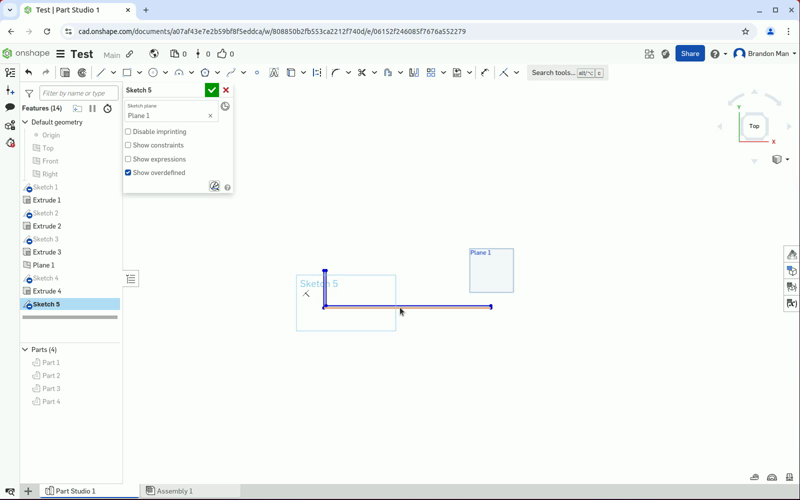
scroll(6)
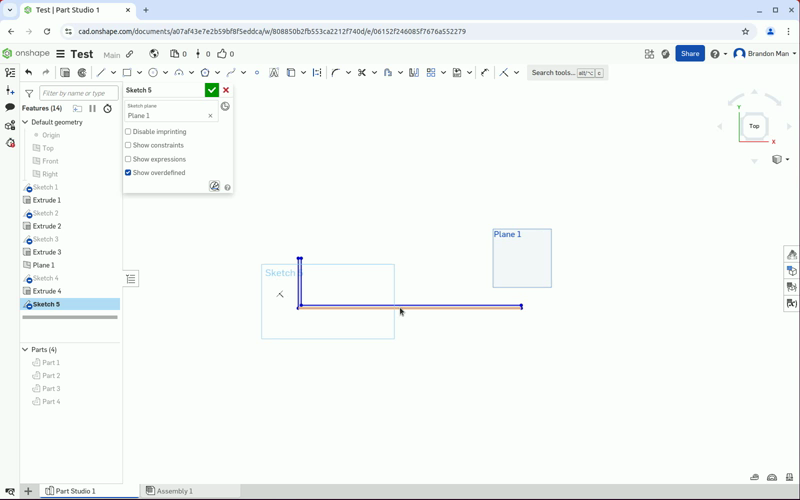
scroll(6)
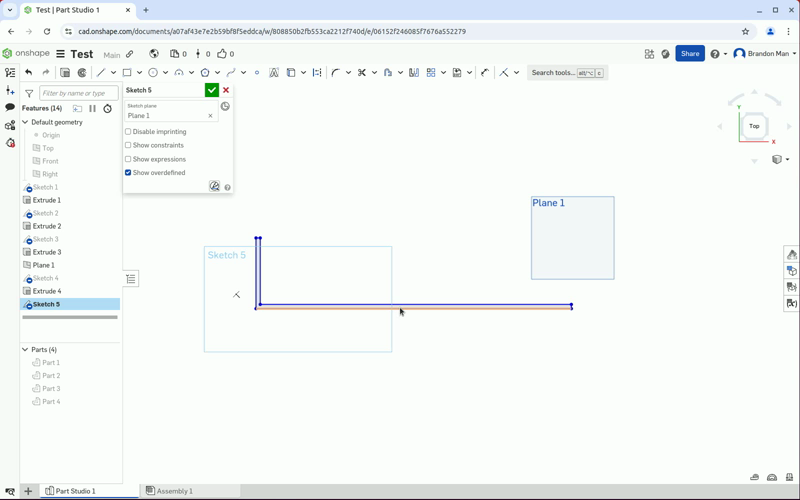
scroll(6)
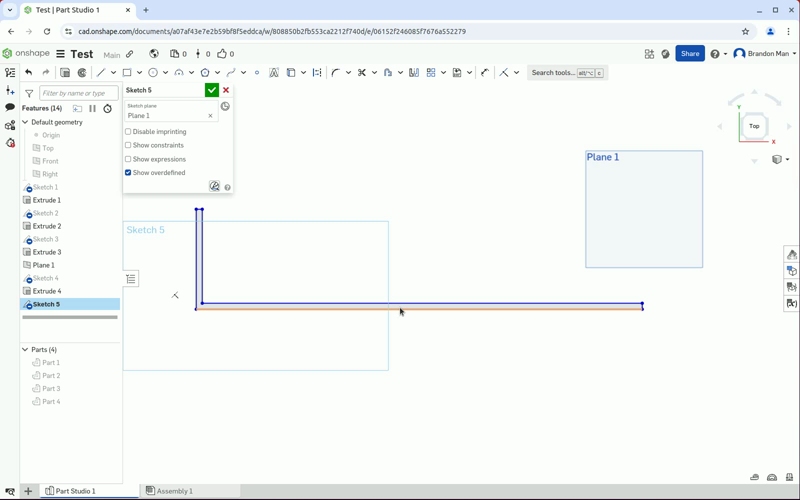
scroll(6)
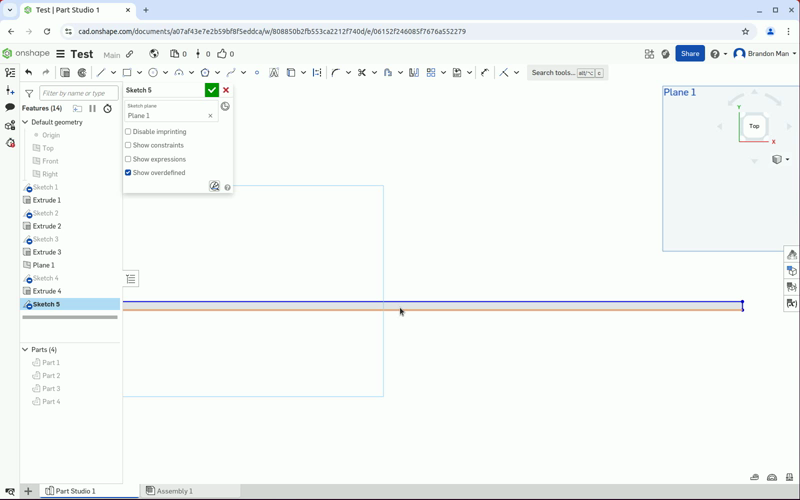
scroll(6)
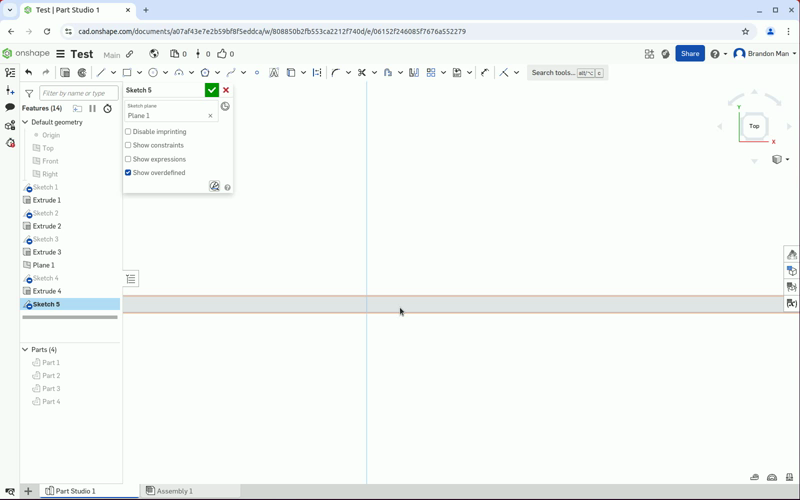
click(400, 307)
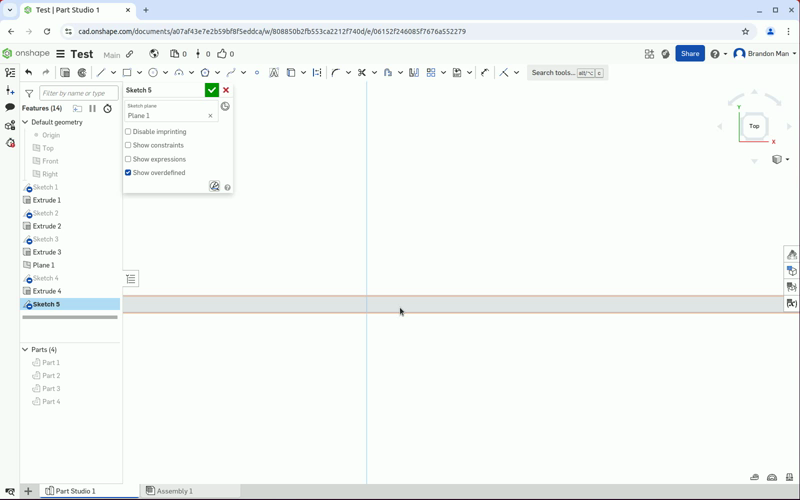
scroll(-6)
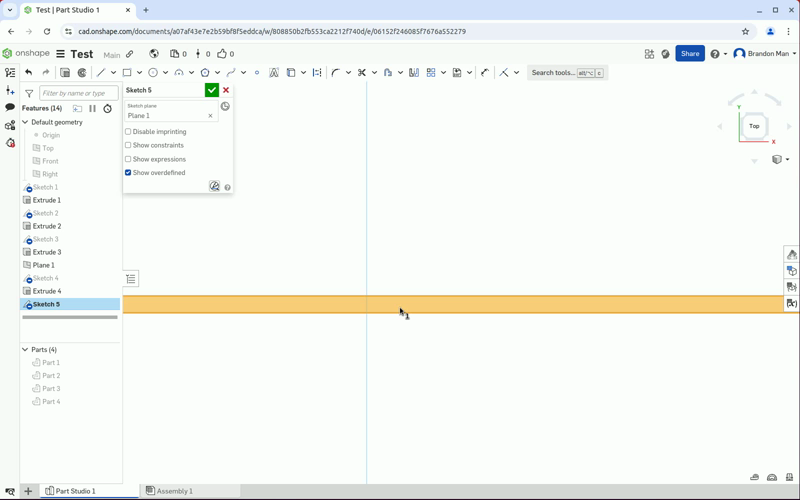
scroll(-6)
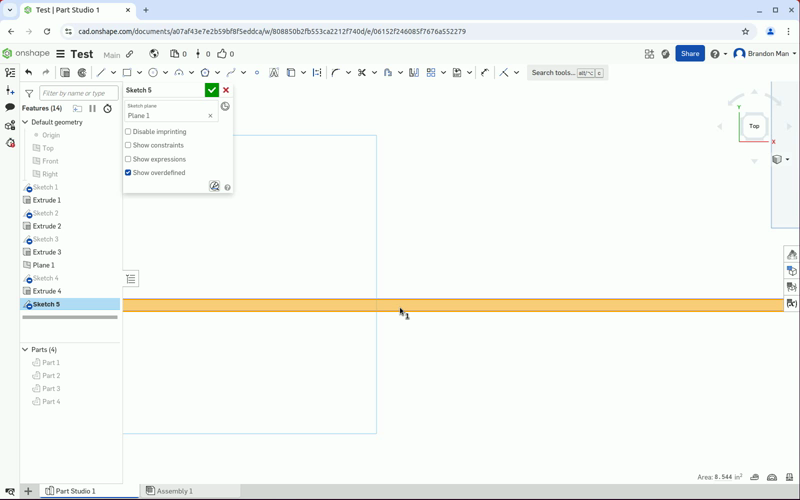
scroll(-6)
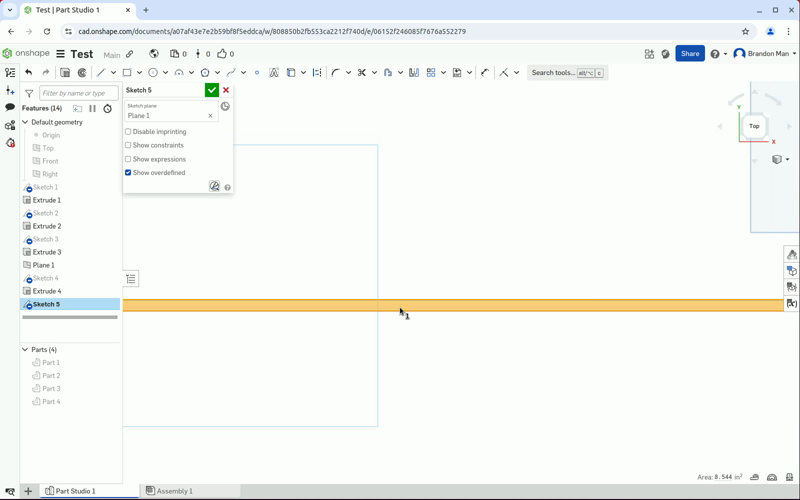
scroll(-6)
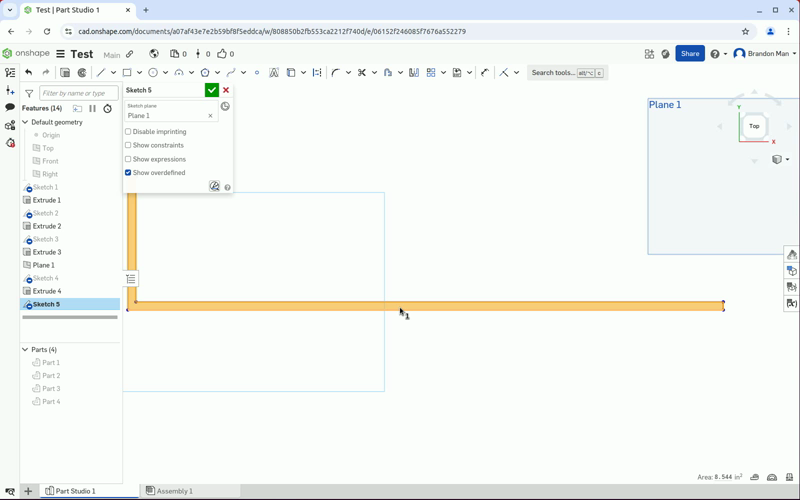
scroll(-6)
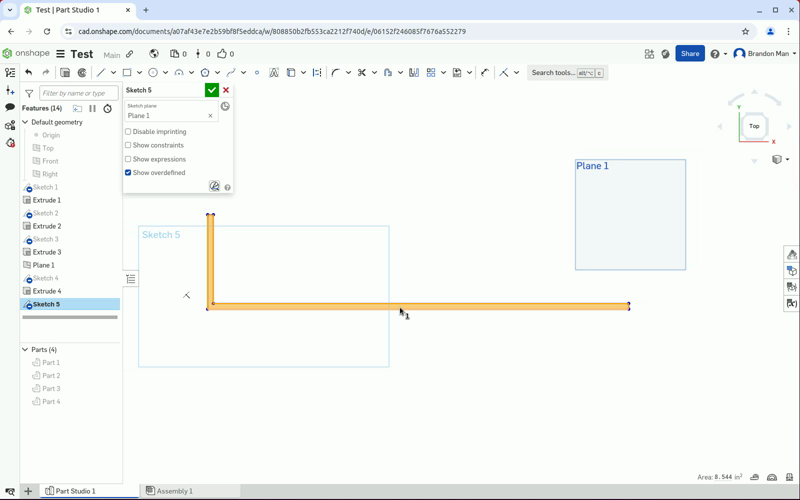
scroll(-6)
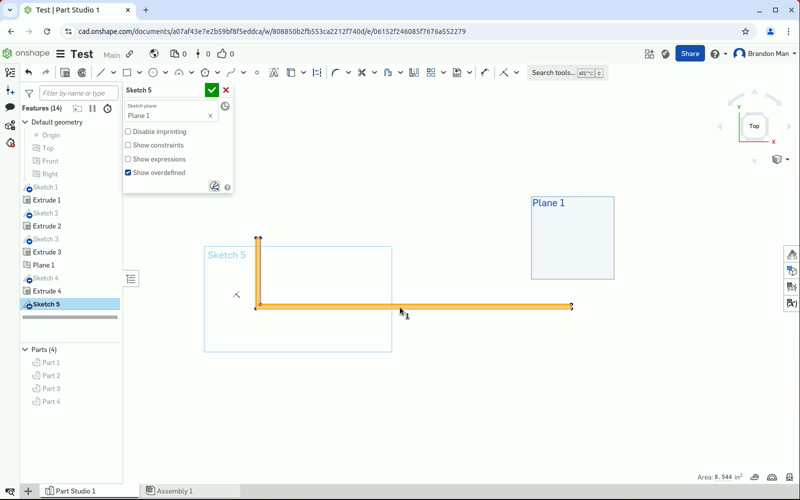
scroll(-6)
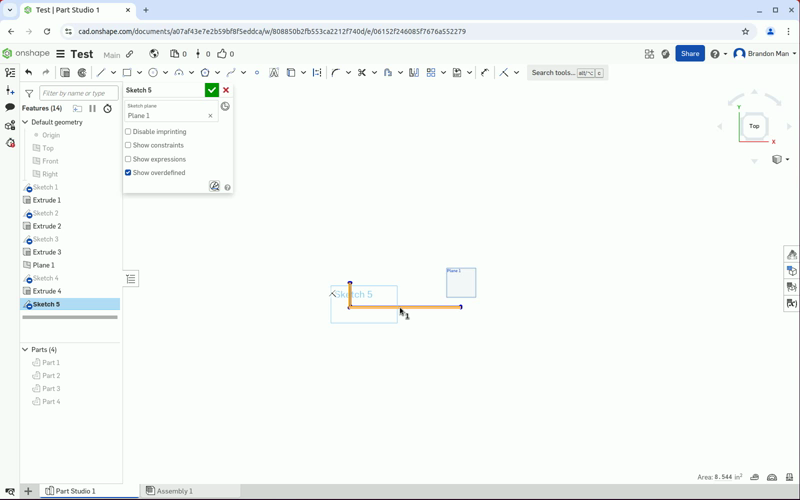
mouse_move(73, 352)
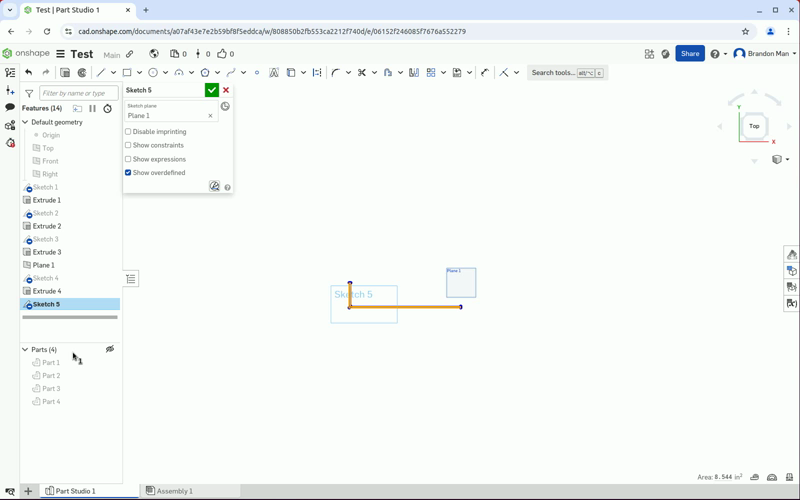
key(shift+y)
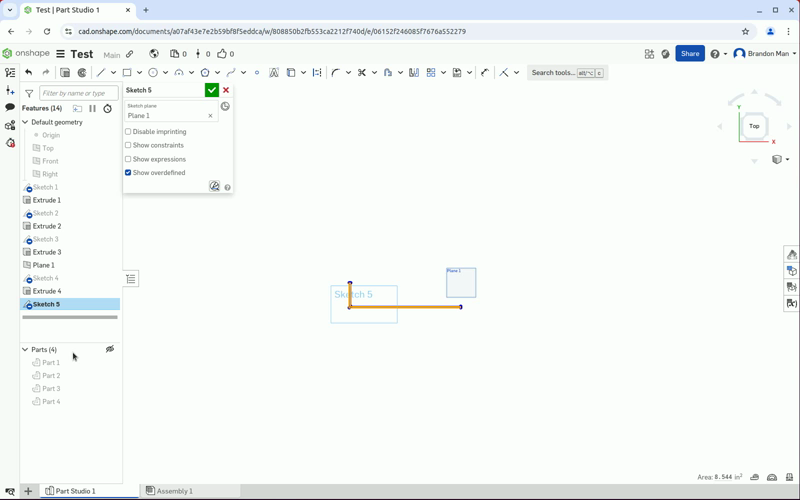
key(shift+e)
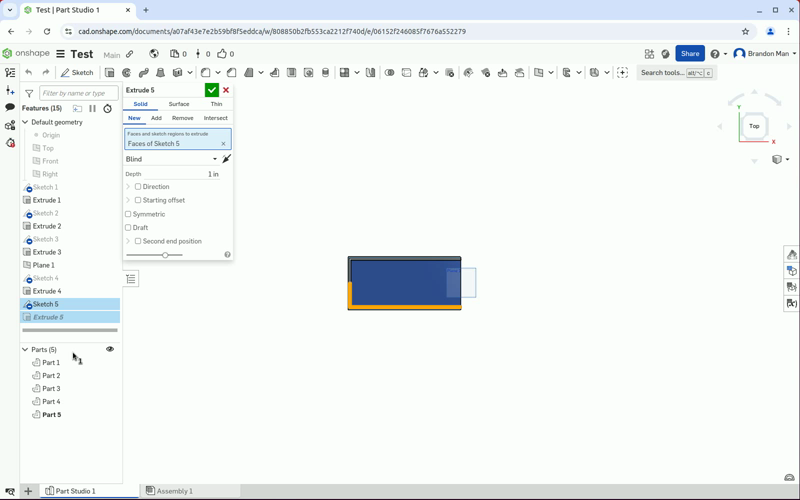
mouse_move(143, 106)
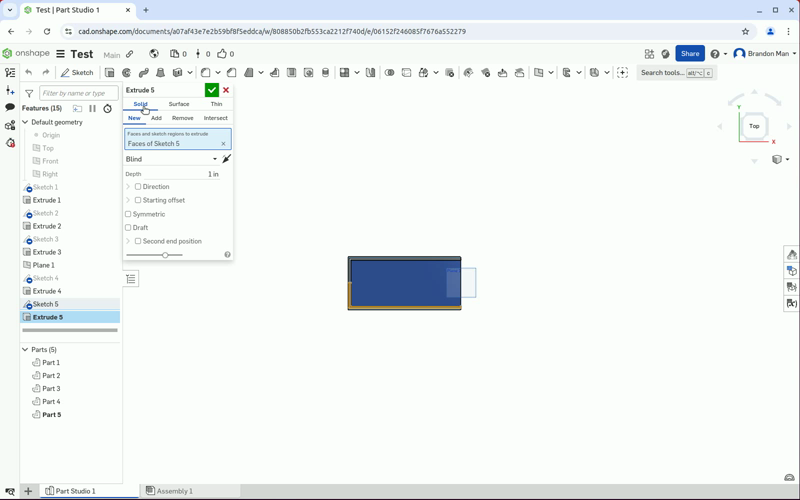
click(143, 106)
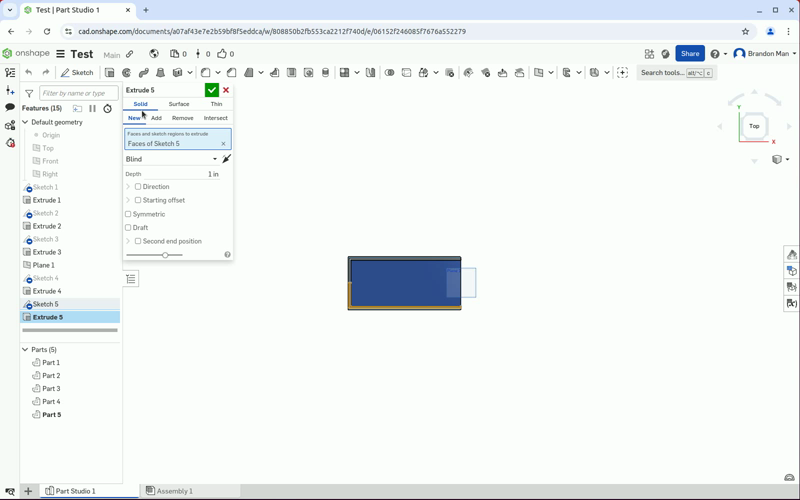
mouse_move(137, 120)
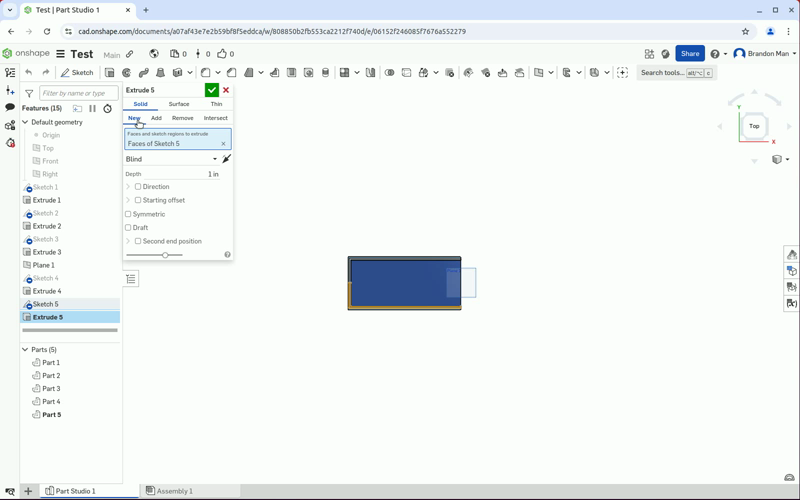
click(137, 120)
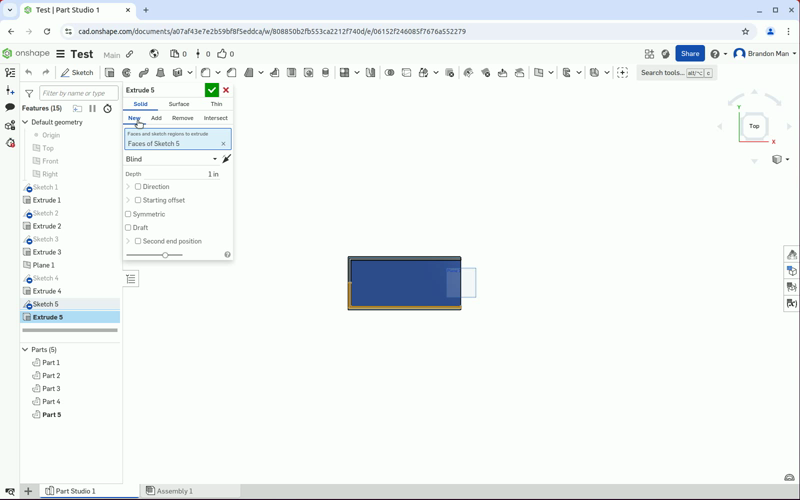
key(tab, 4)
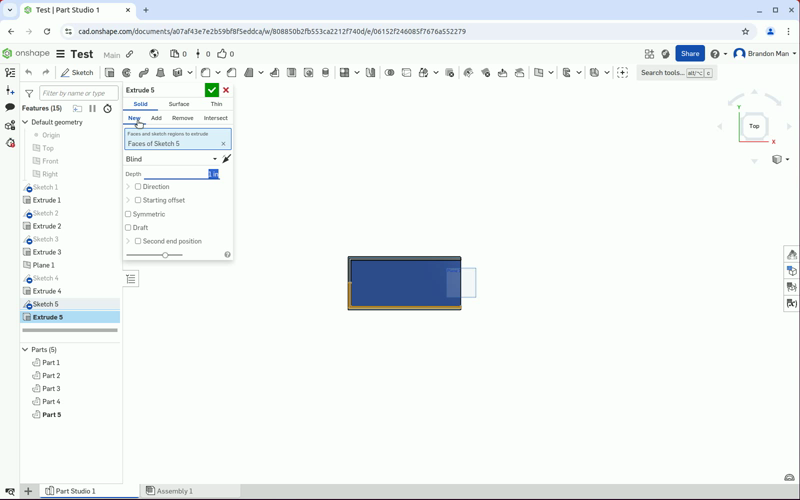
text(3.37)
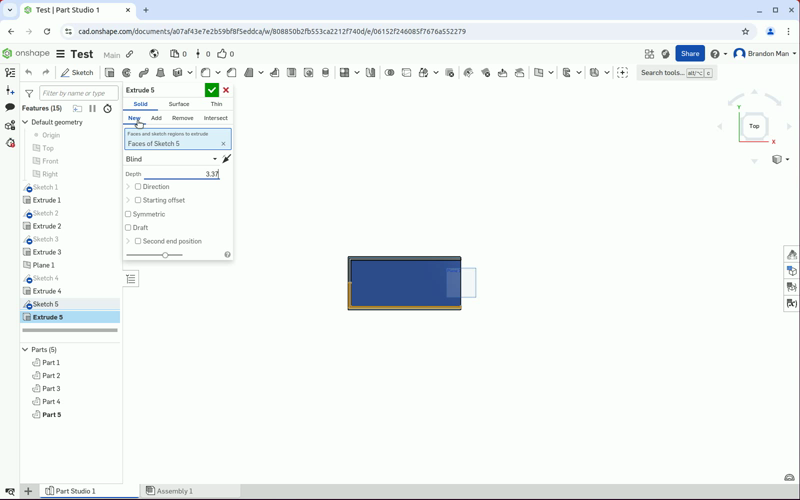
key(enter)
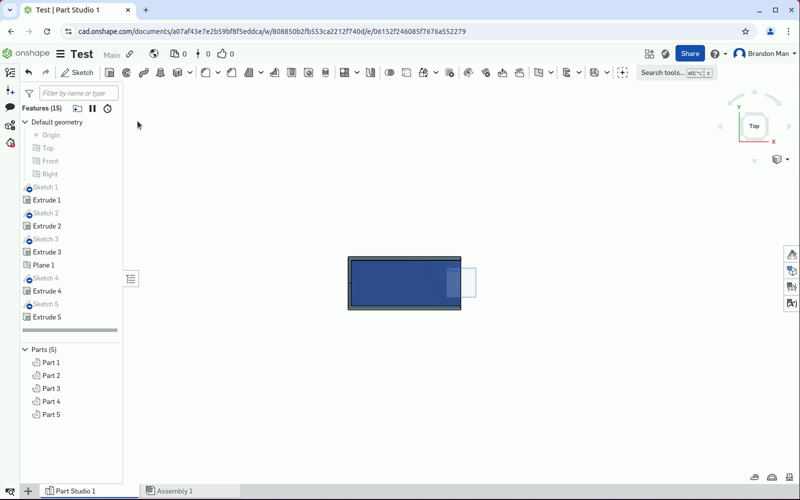
key(shift+h)
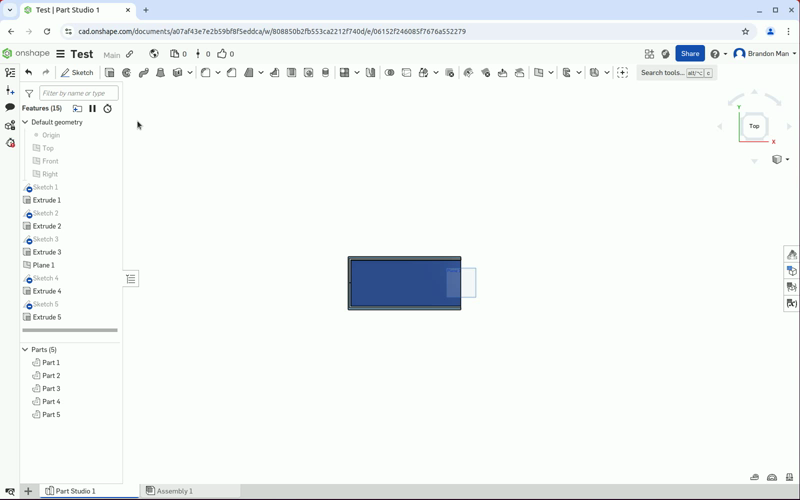
key(shift+h)
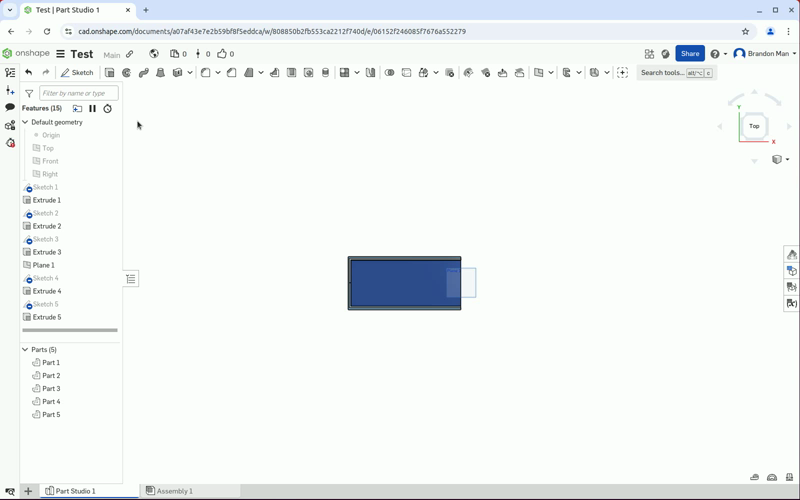
mouse_move(73, 189)
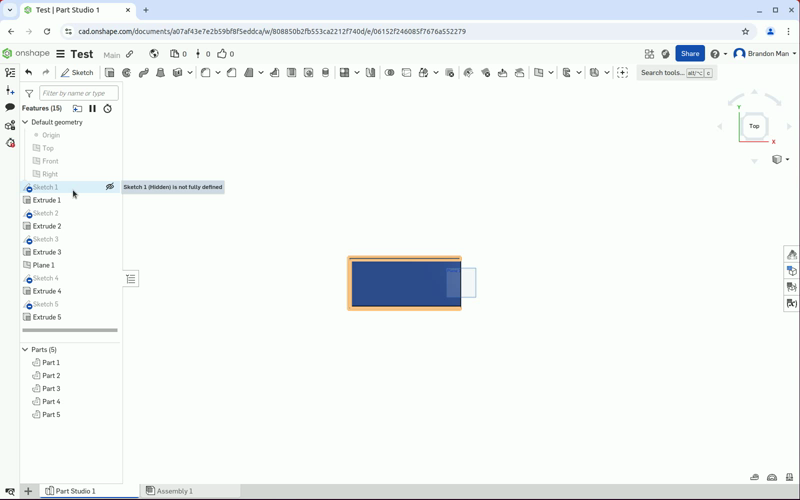
click(73, 189)
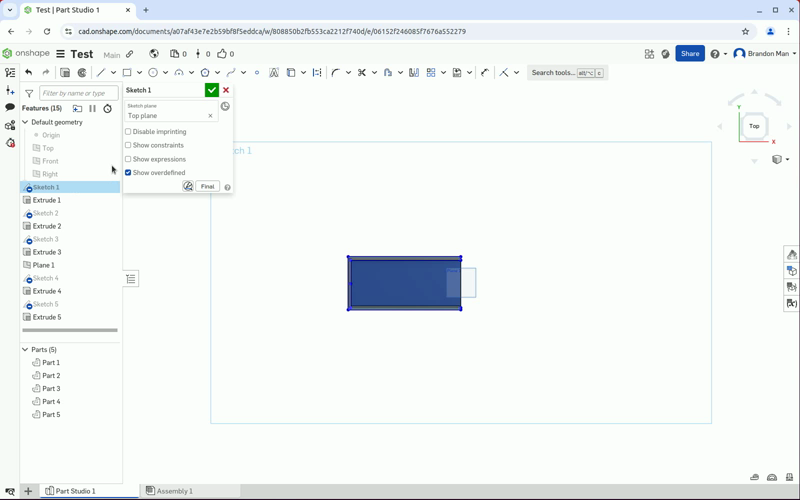
mouse_move(229, 92)
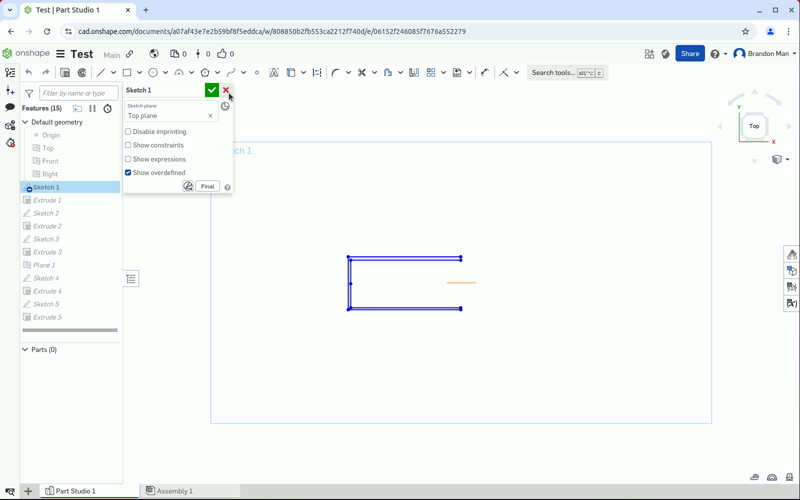
click(229, 92)
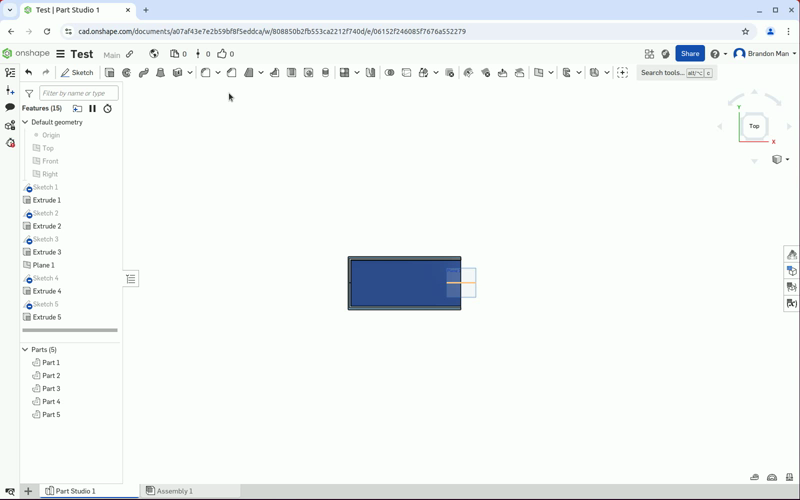
mouse_move(73, 352)
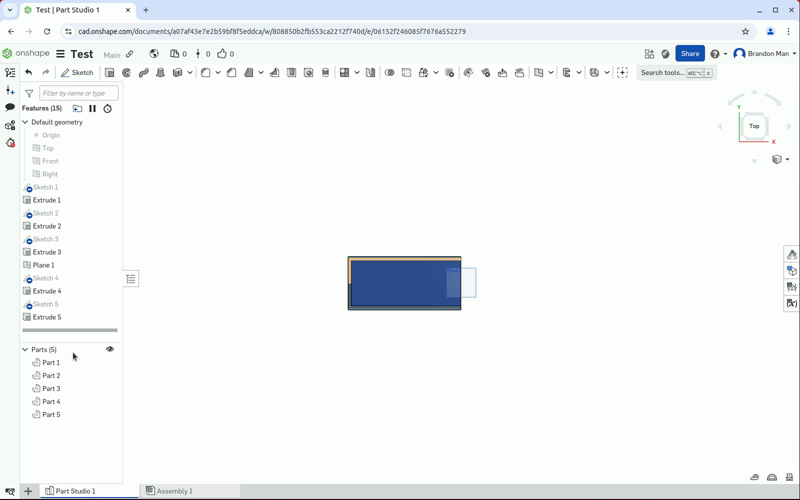
key(y)
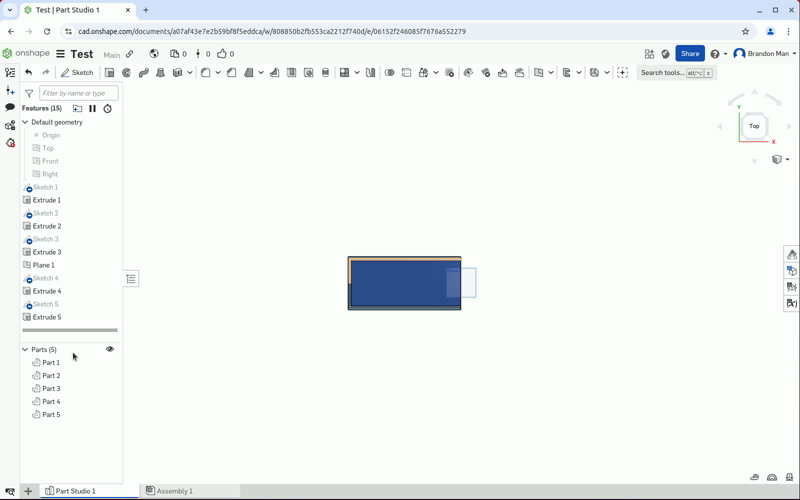
key(shift+p)
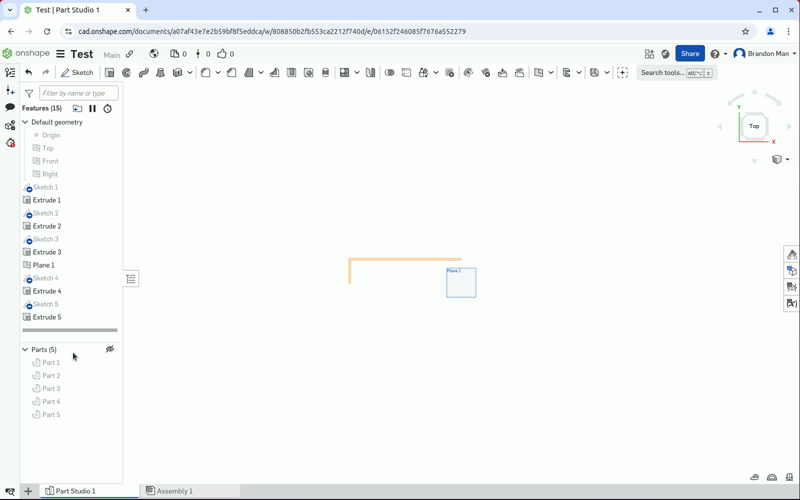
key(space)
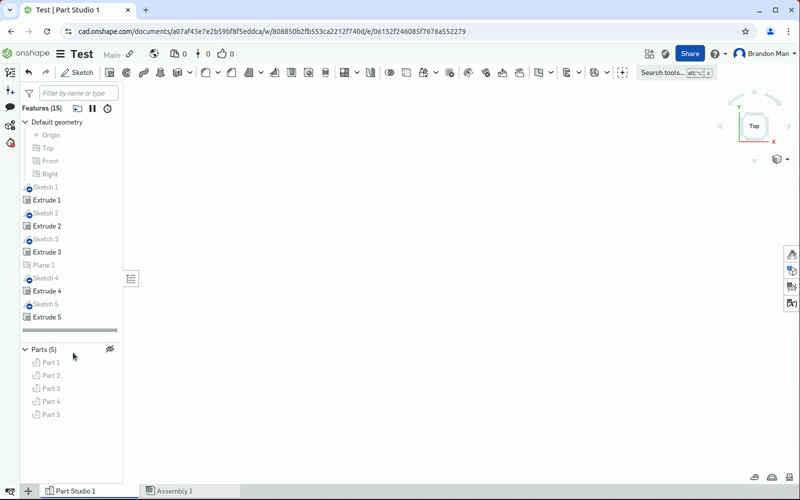
key_down(shift)
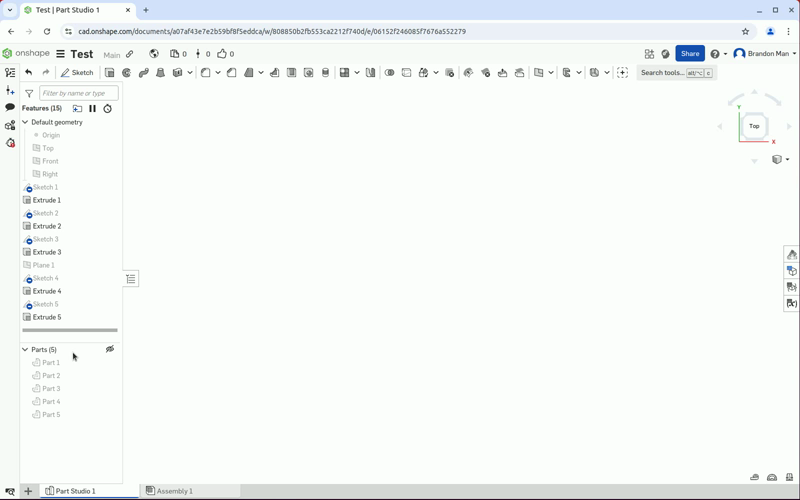
key(up)
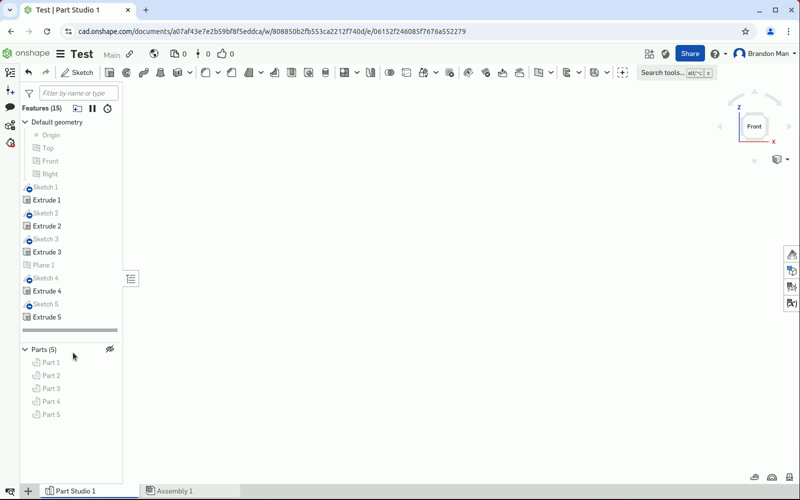
key_up(shift)
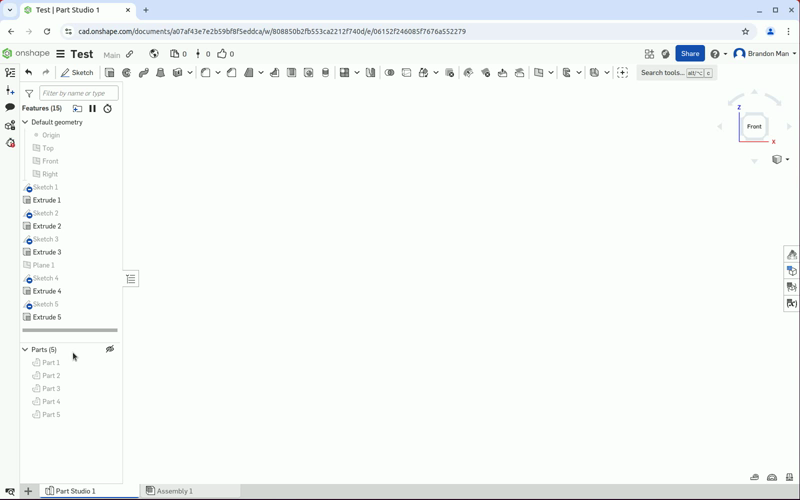
key(space)
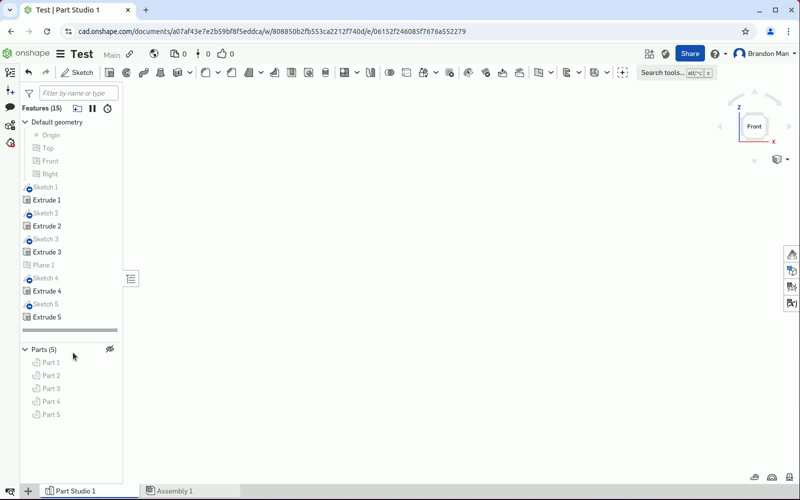
key_down(shift)
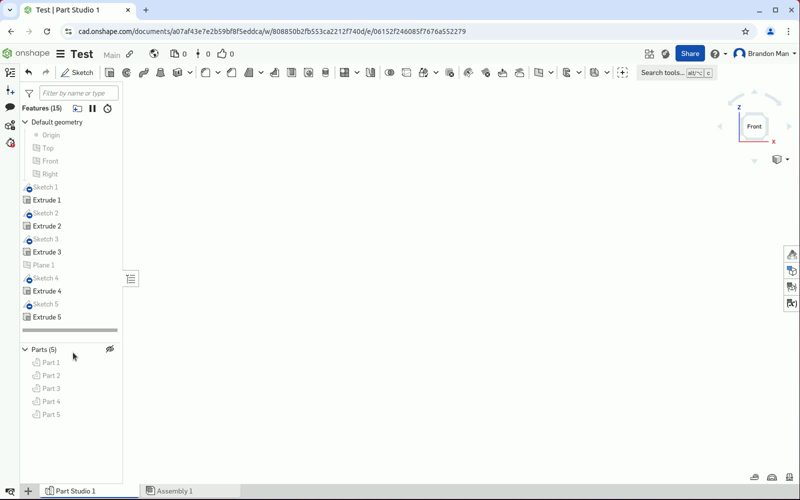
key(left)
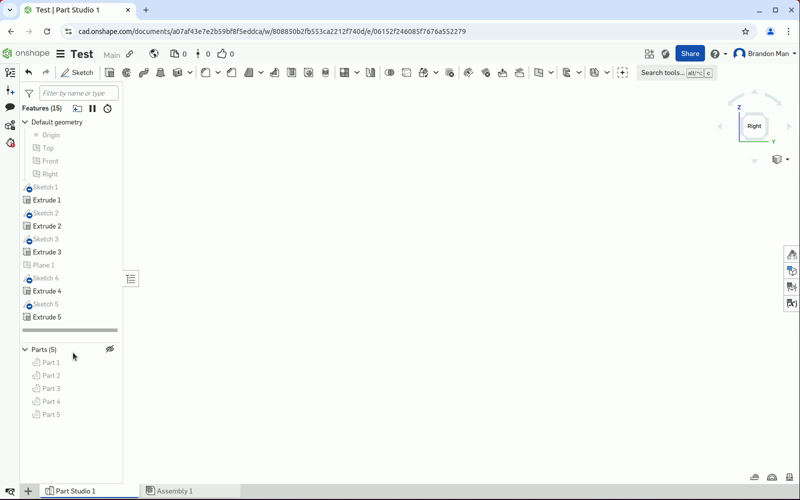
key_up(shift)
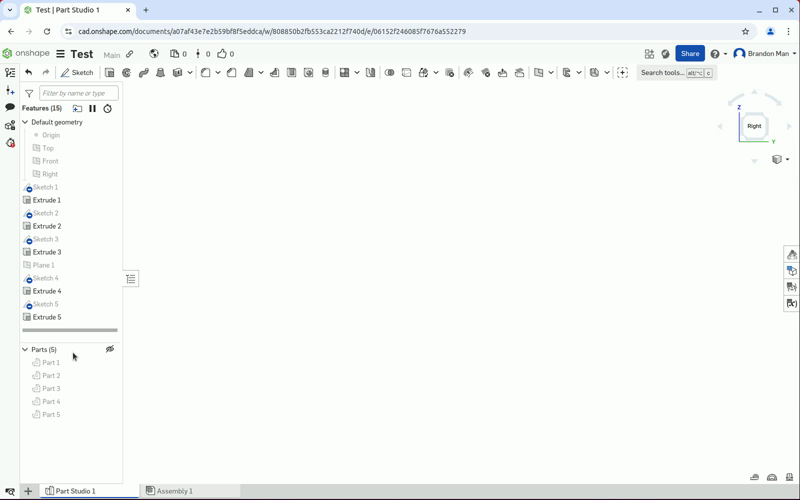
mouse_move(73, 352)
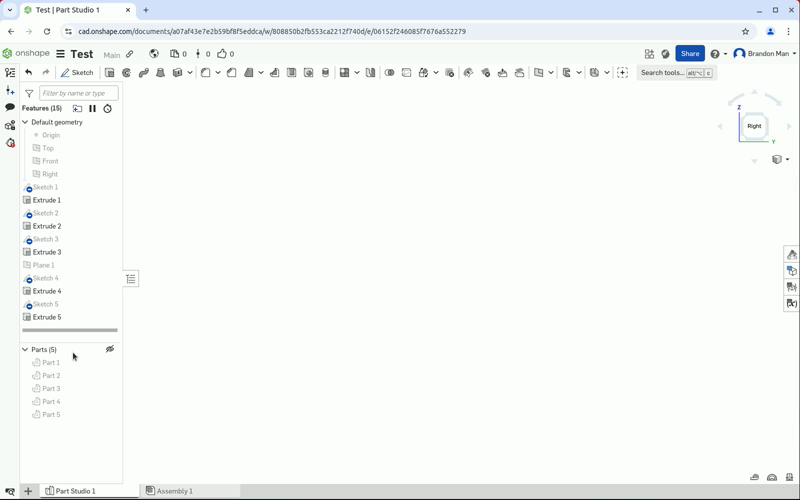
key(shift+y)
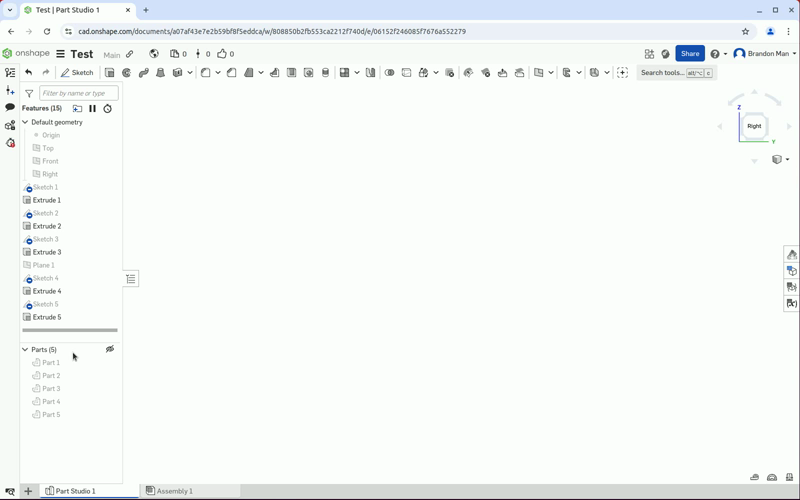
key(shift+s)
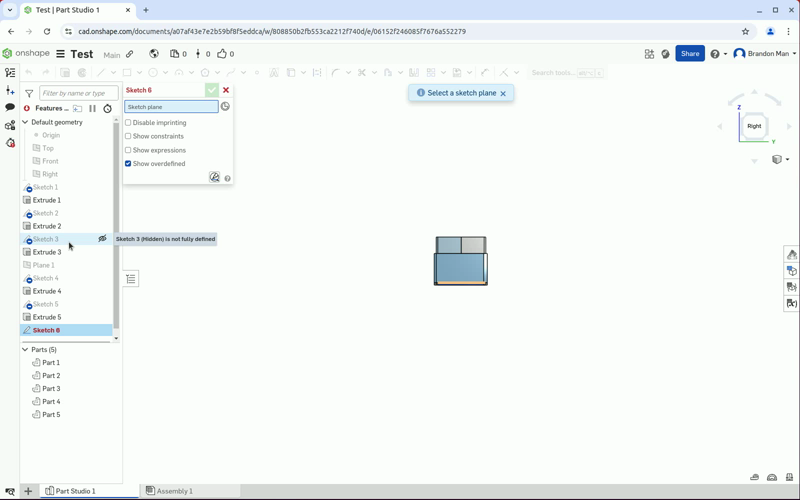
scroll(3)
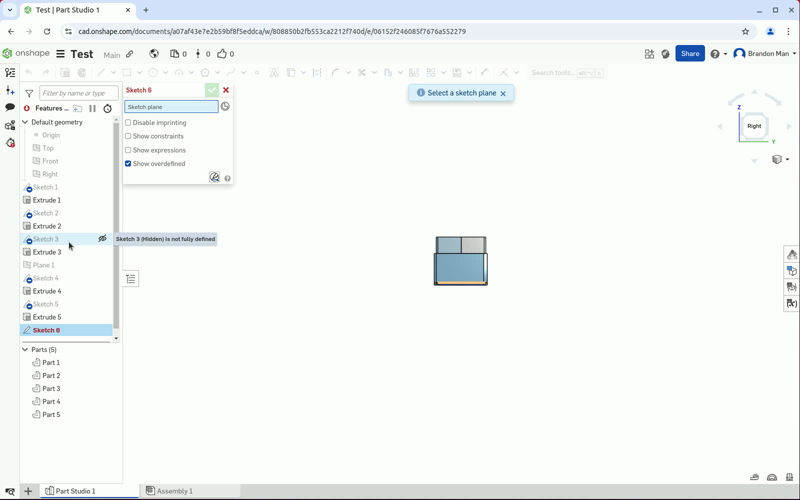
mouse_move(69, 176)
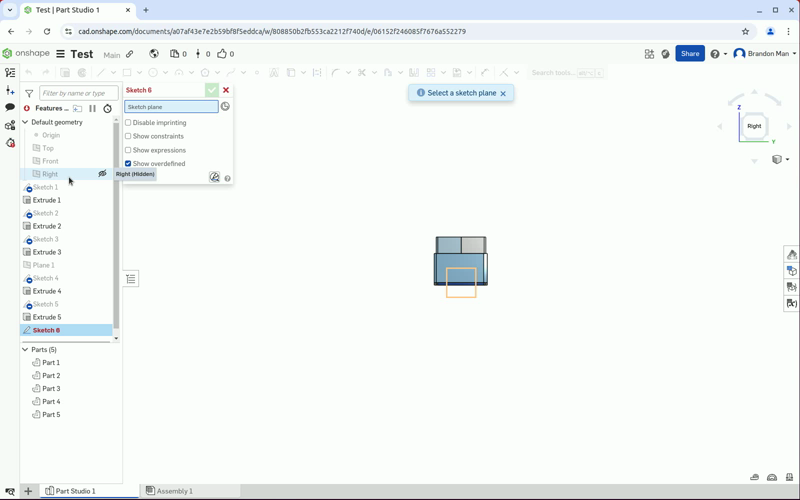
click(69, 176)
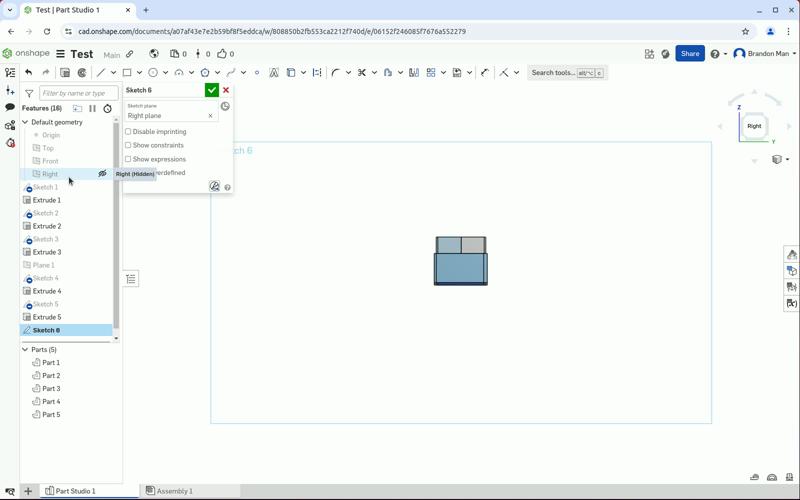
mouse_move(73, 352)
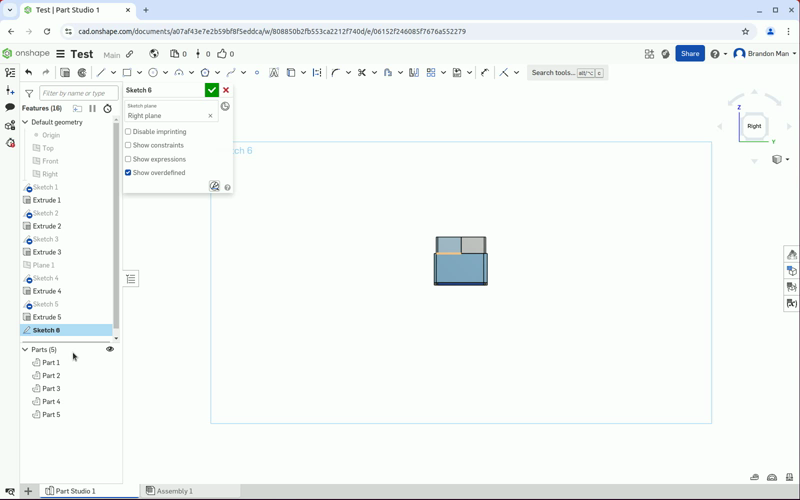
key(y)
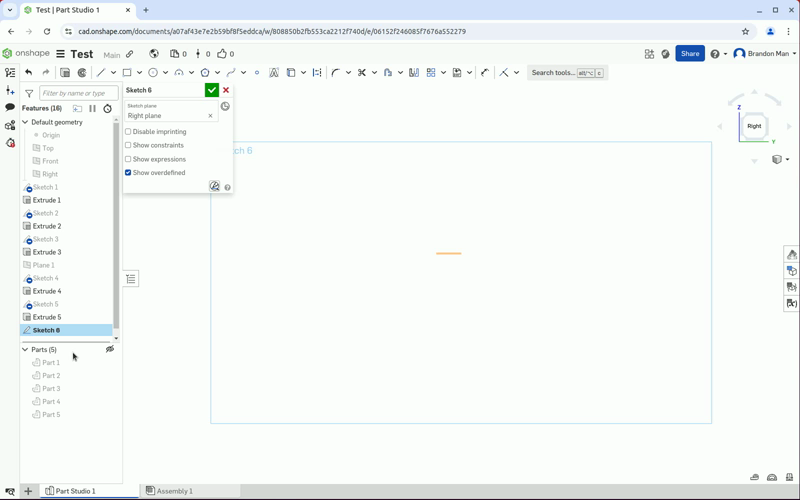
key(l)
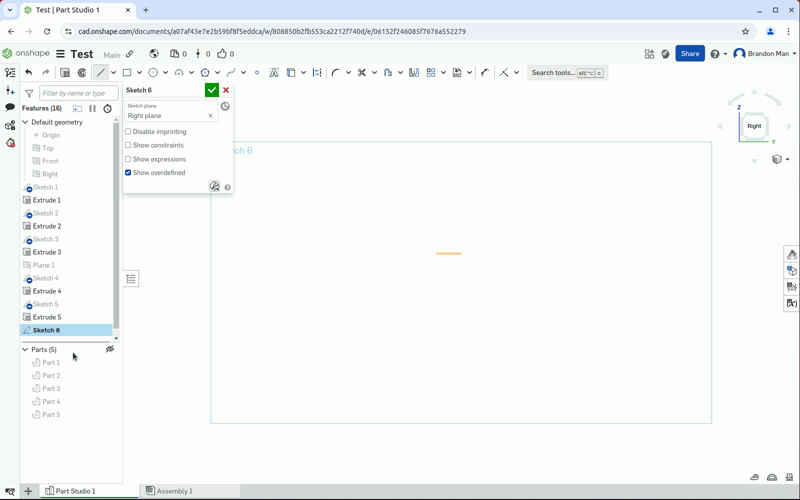
key_down(shift)
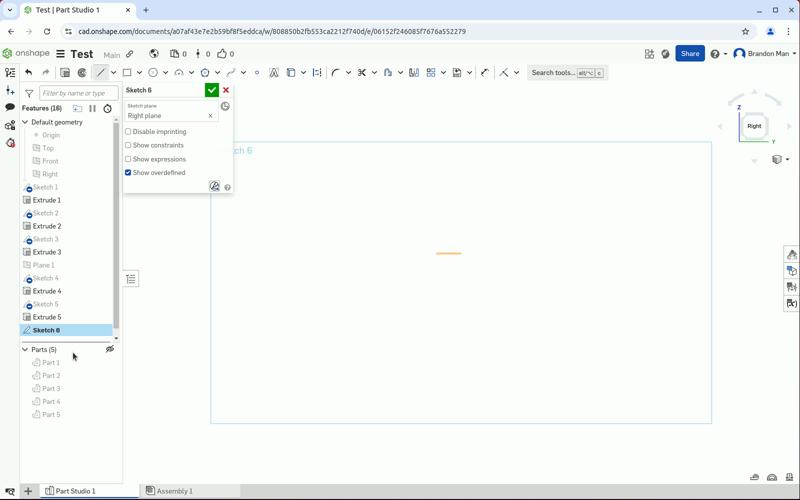
mouse_move(436, 285)
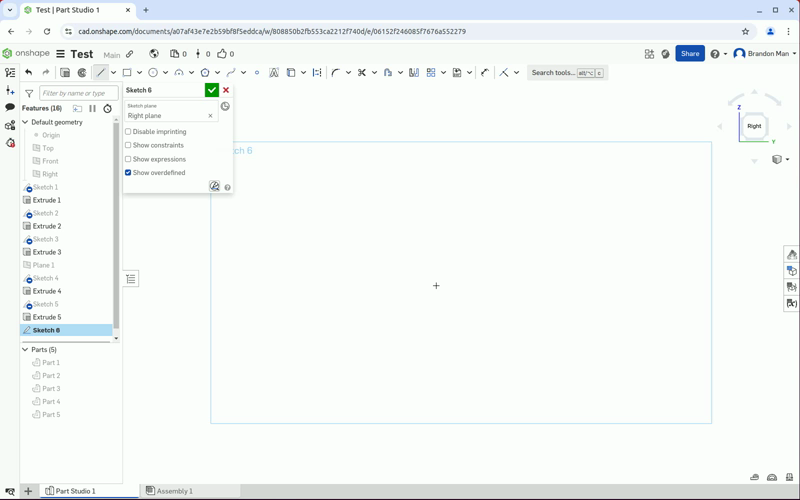
click(436, 285)
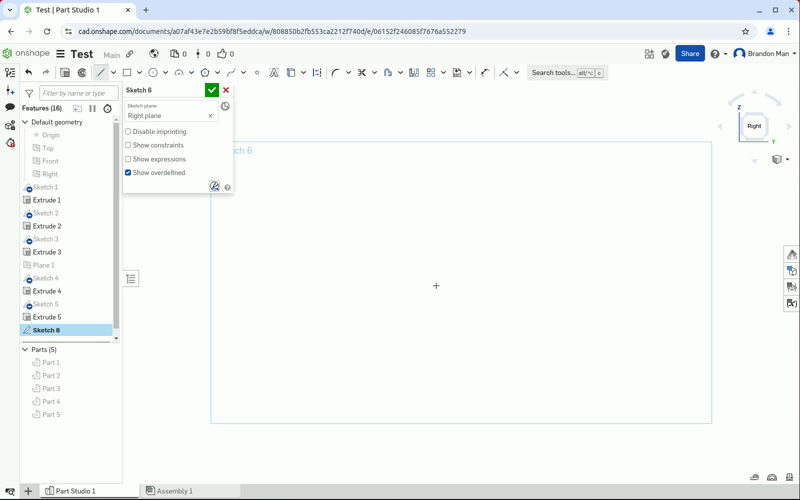
key_up(shift)
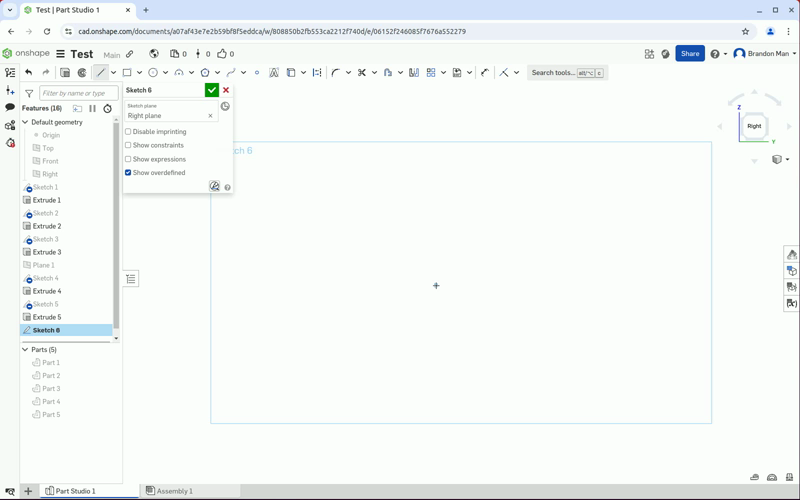
key_down(shift)
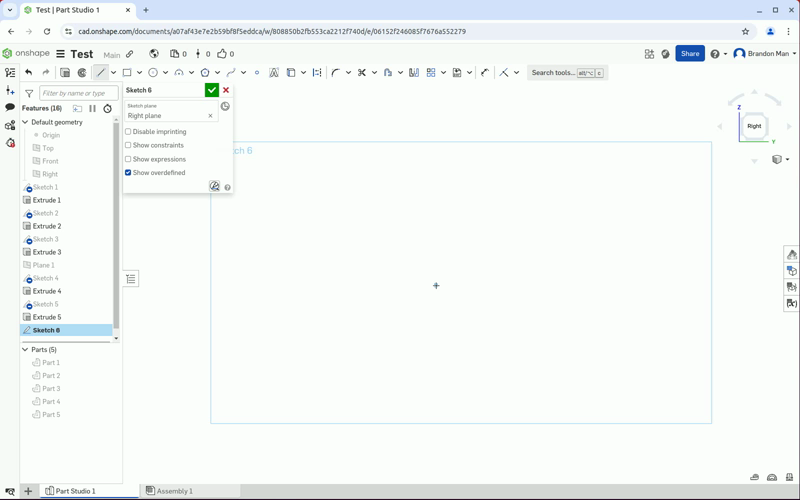
mouse_move(466, 285)
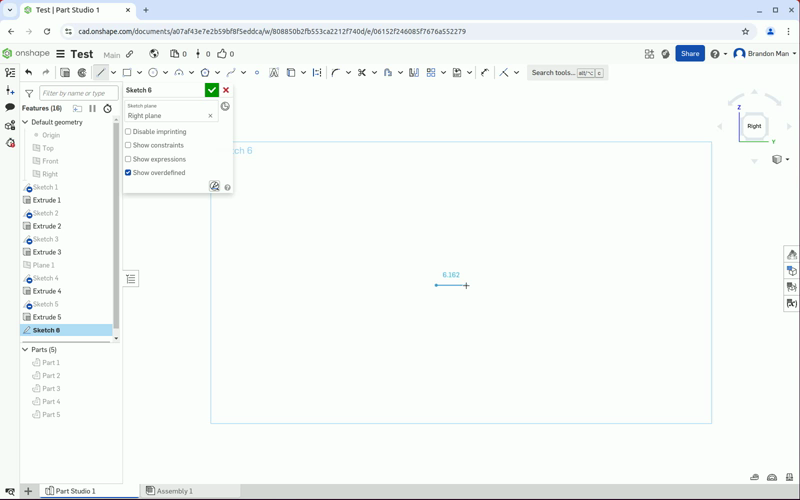
mouse_move(487, 285)
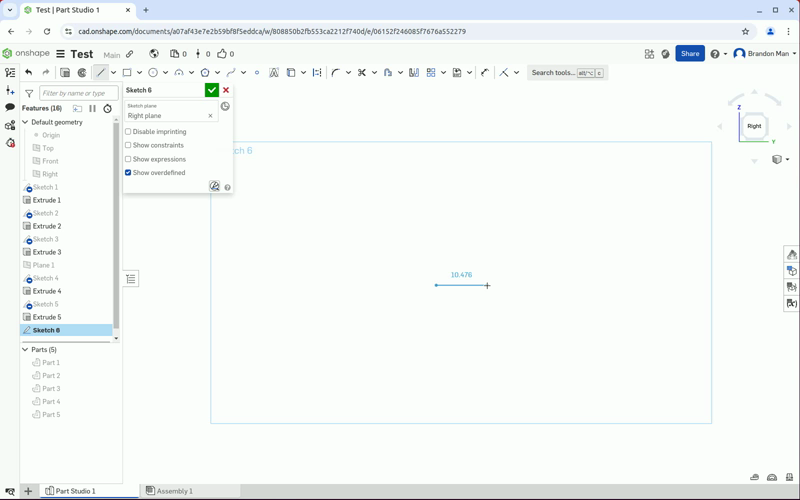
click(487, 285)
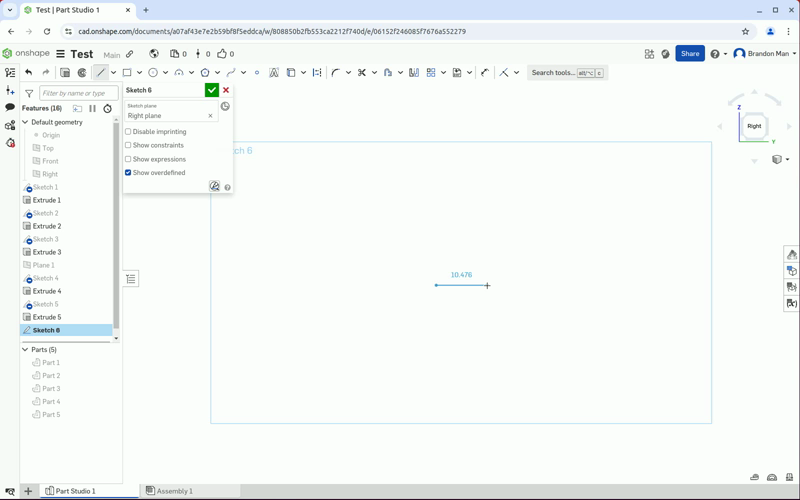
key_up(shift)
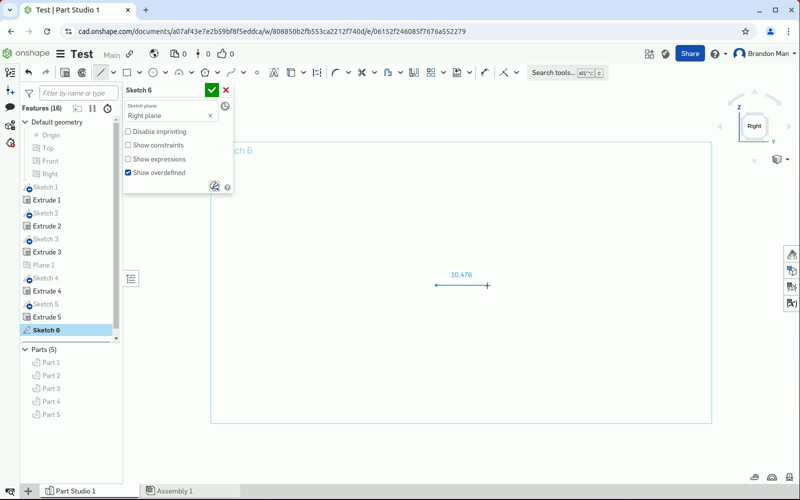
key_down(shift)
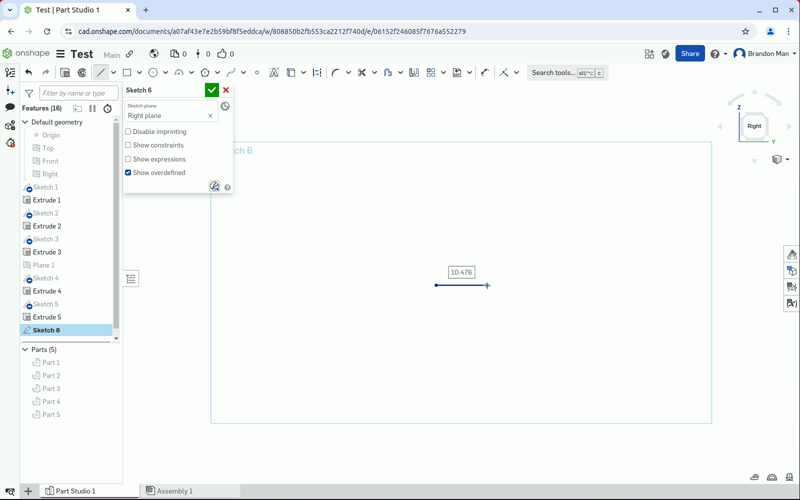
mouse_move(517, 285)
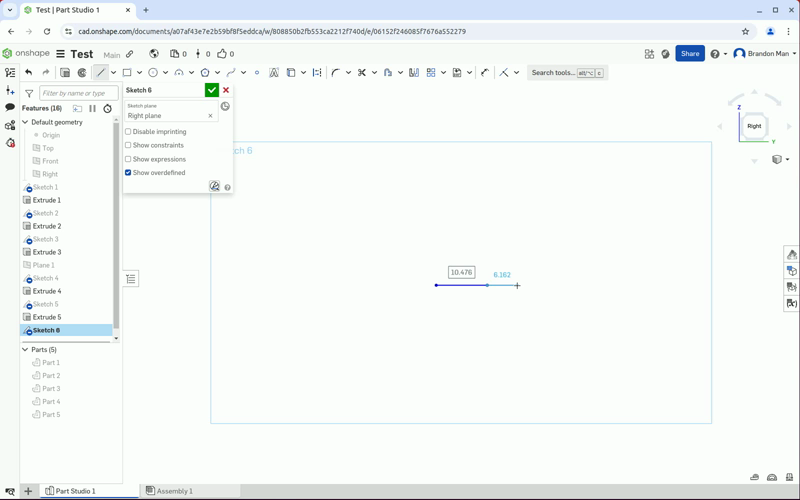
mouse_move(487, 253)
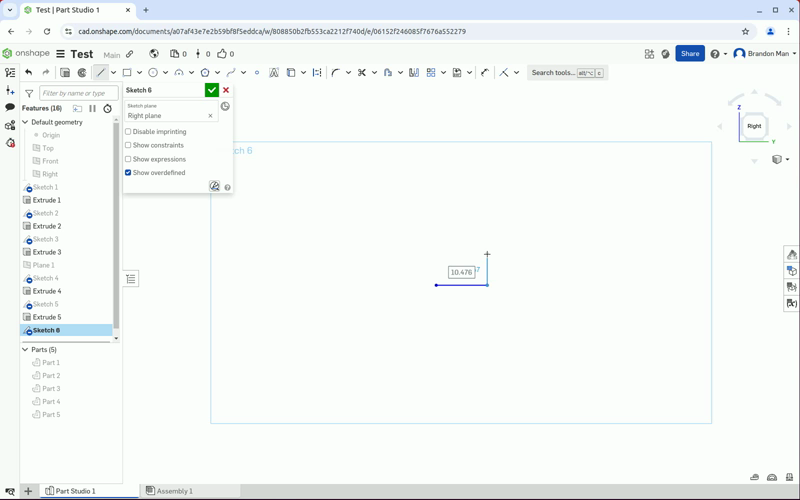
click(487, 253)
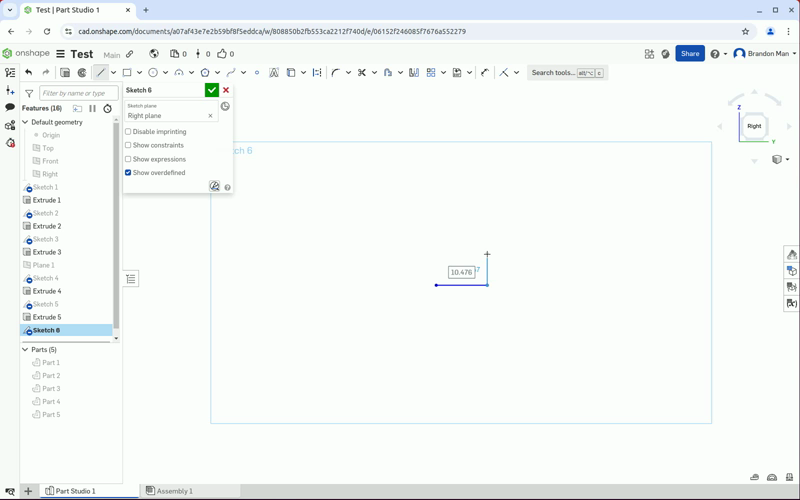
key_up(shift)
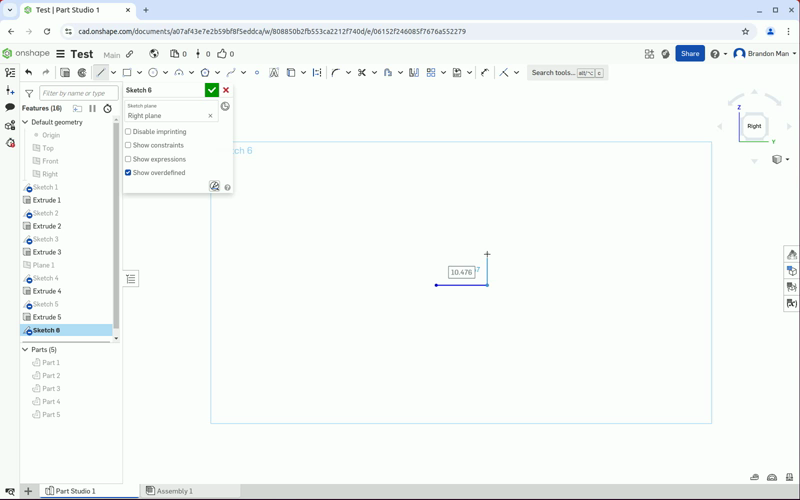
key_down(shift)
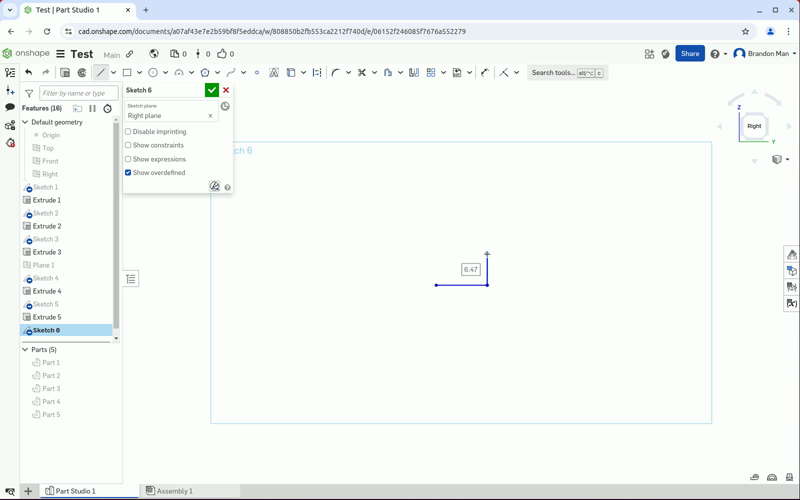
mouse_move(517, 253)
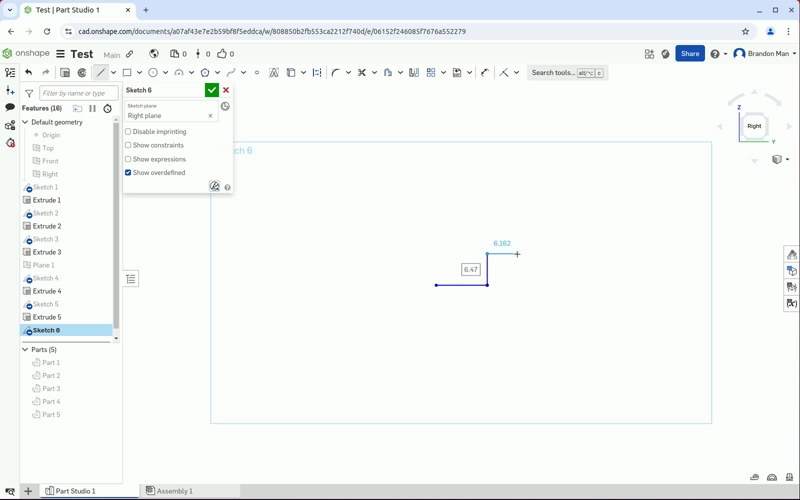
mouse_move(437, 253)
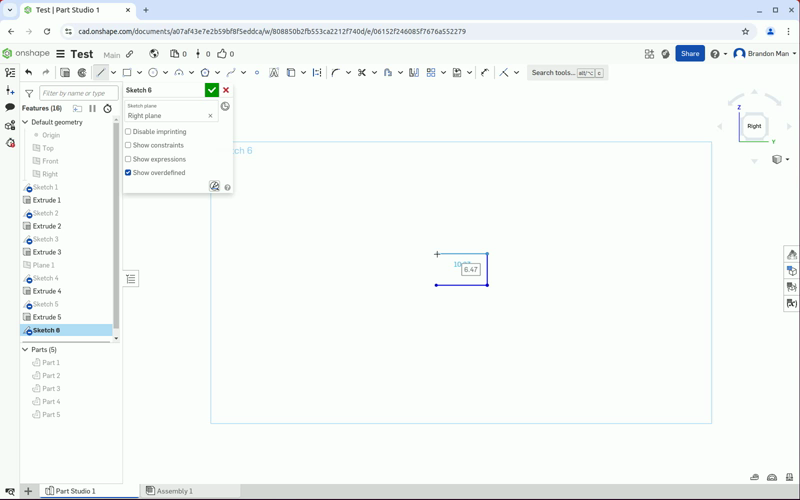
click(437, 253)
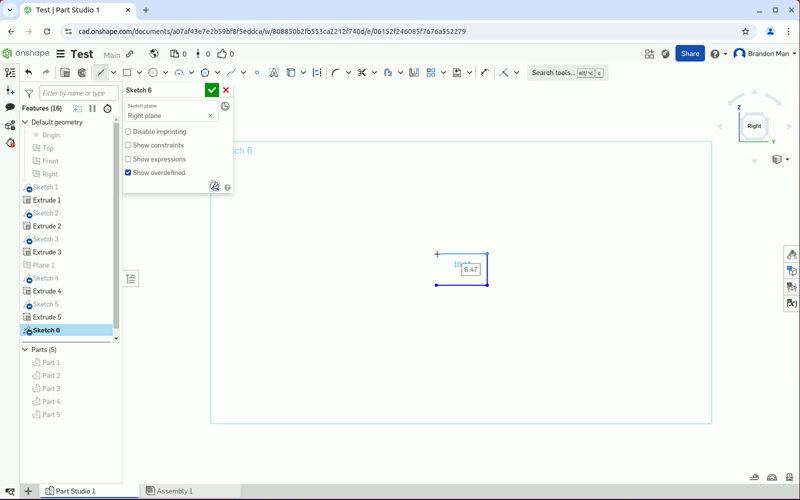
key_up(shift)
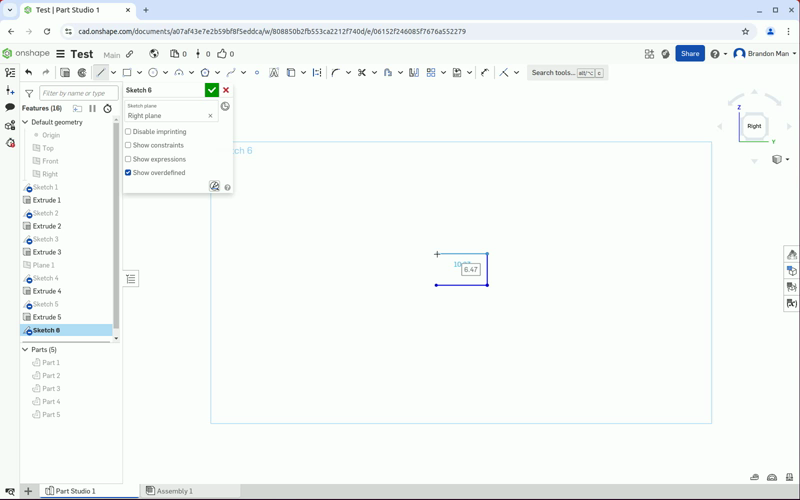
key_down(shift)
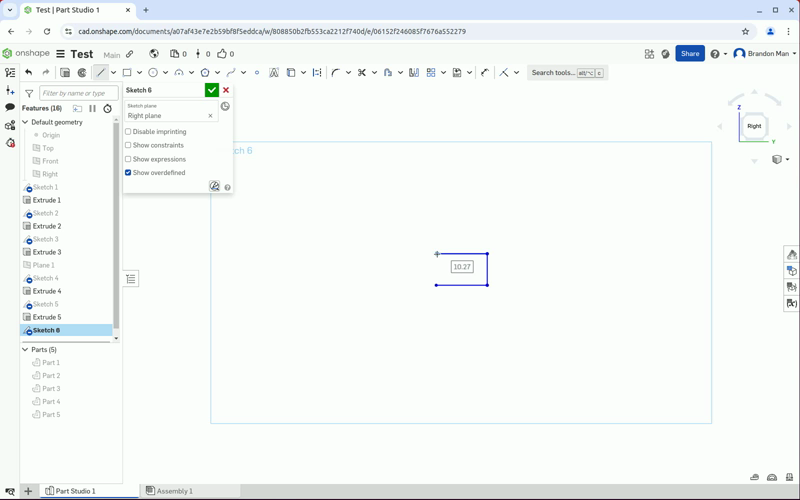
mouse_move(467, 253)
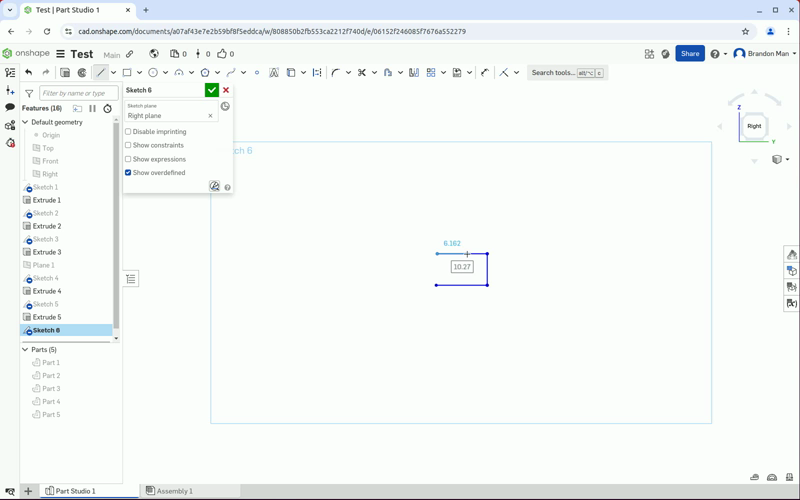
mouse_move(437, 282)
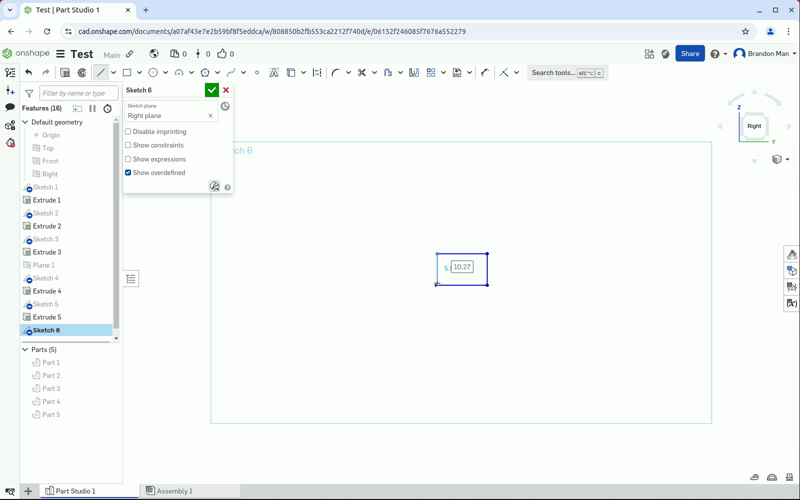
scroll(6)
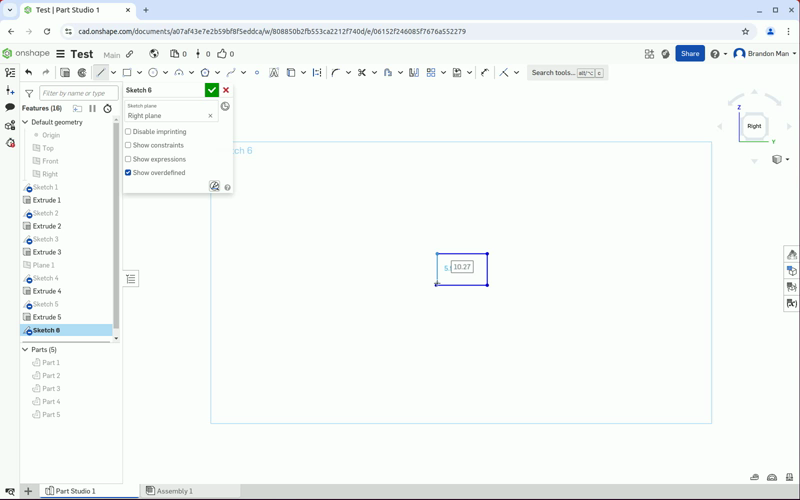
scroll(6)
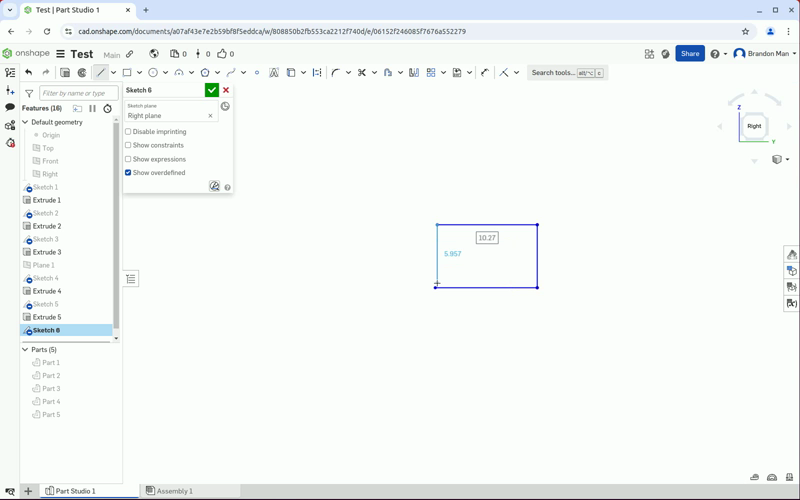
scroll(6)
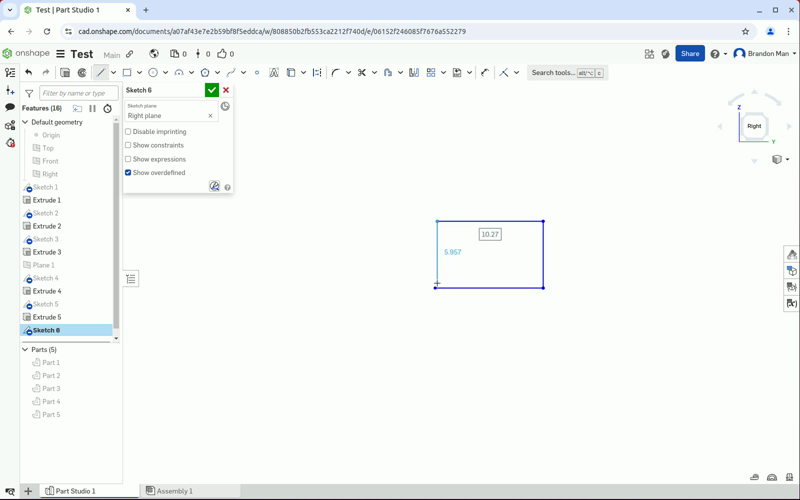
scroll(6)
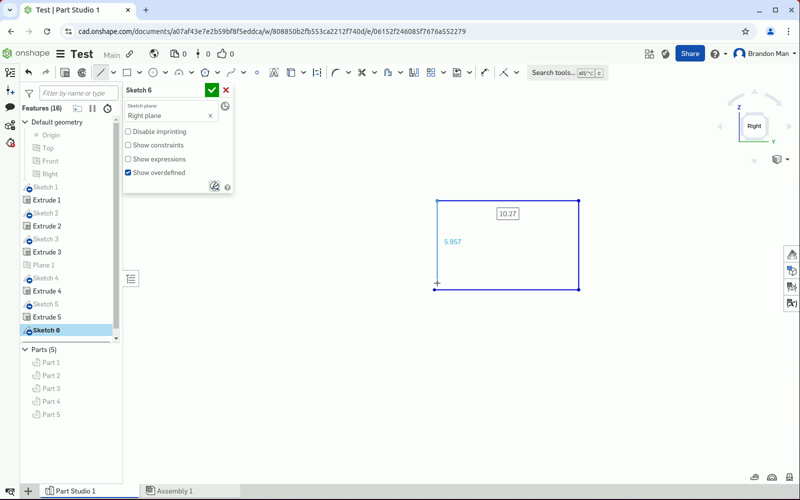
scroll(6)
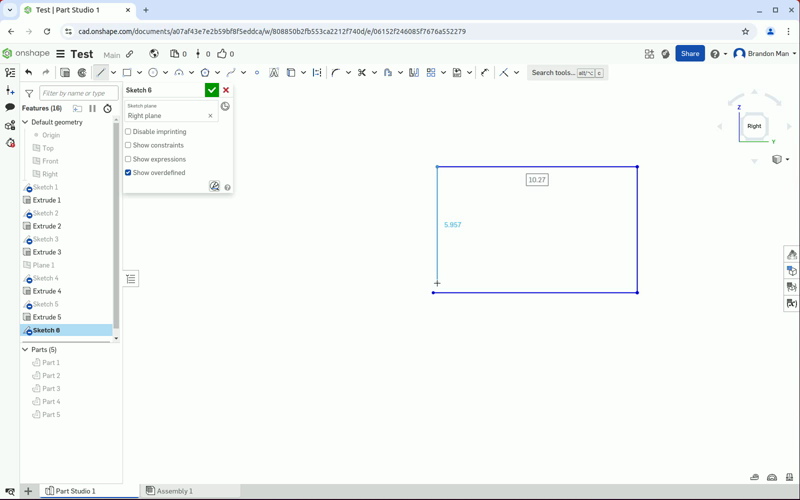
scroll(6)
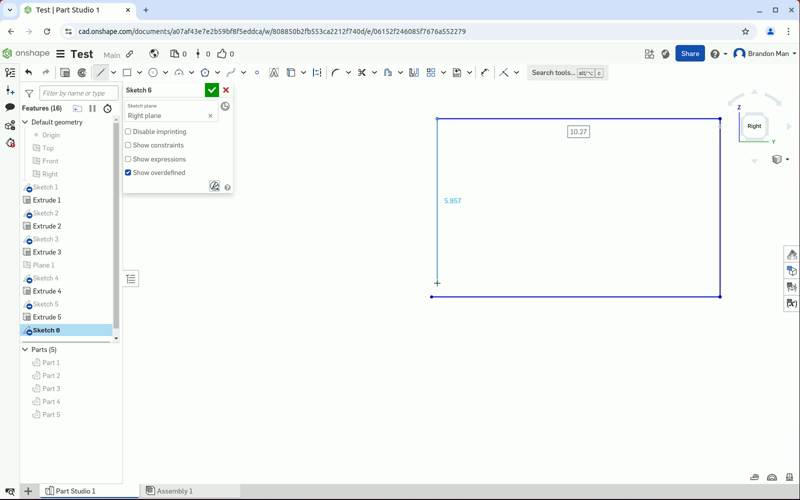
scroll(6)
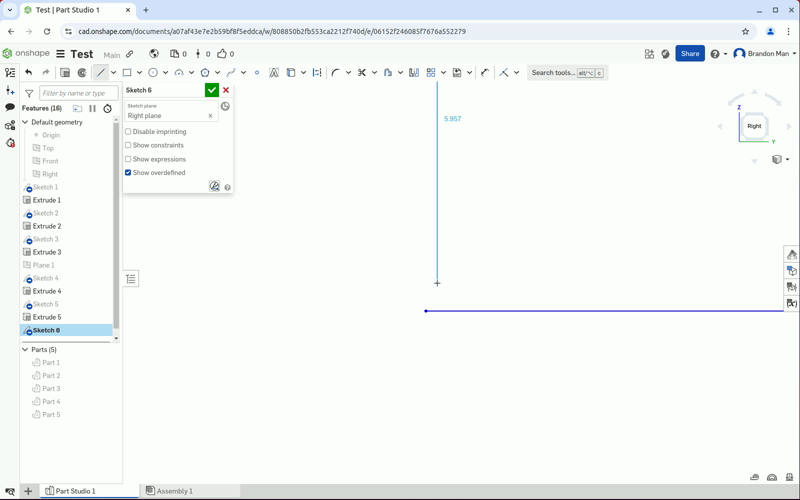
click(437, 282)
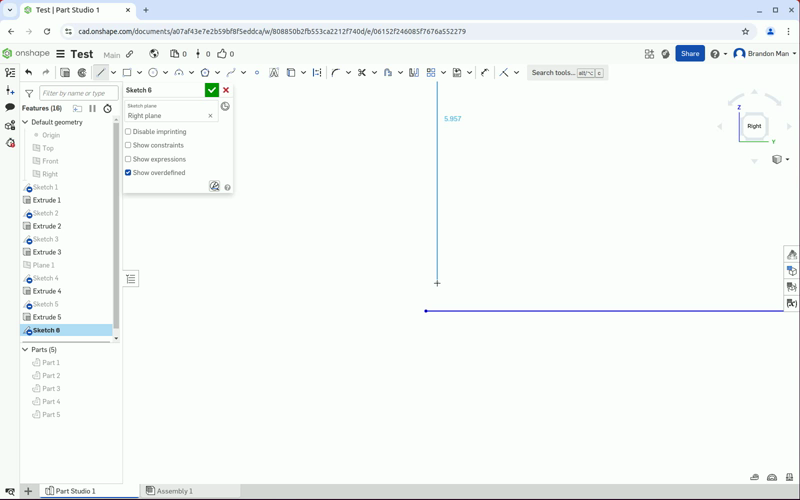
scroll(-6)
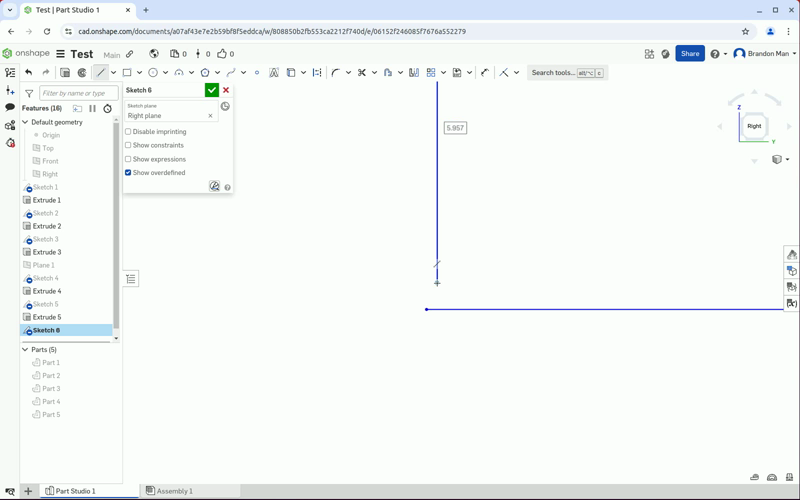
scroll(-6)
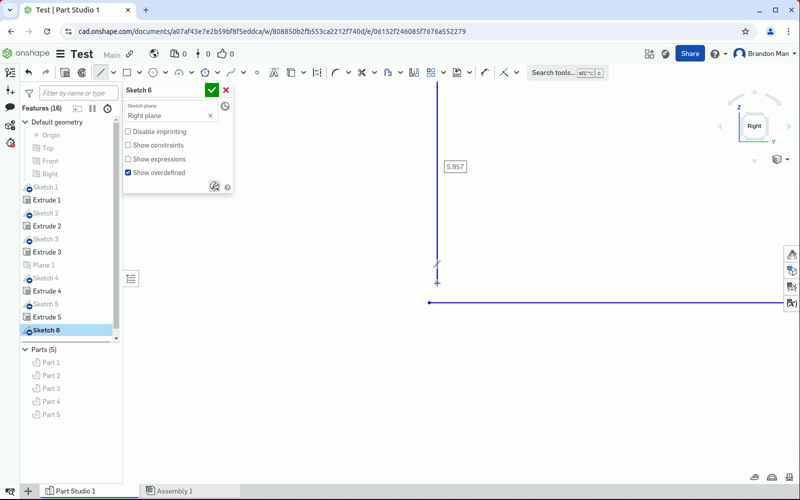
scroll(-6)
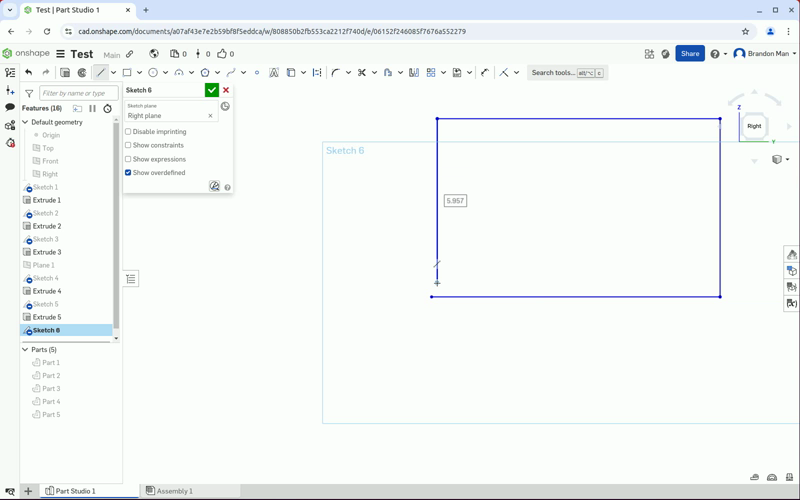
scroll(-6)
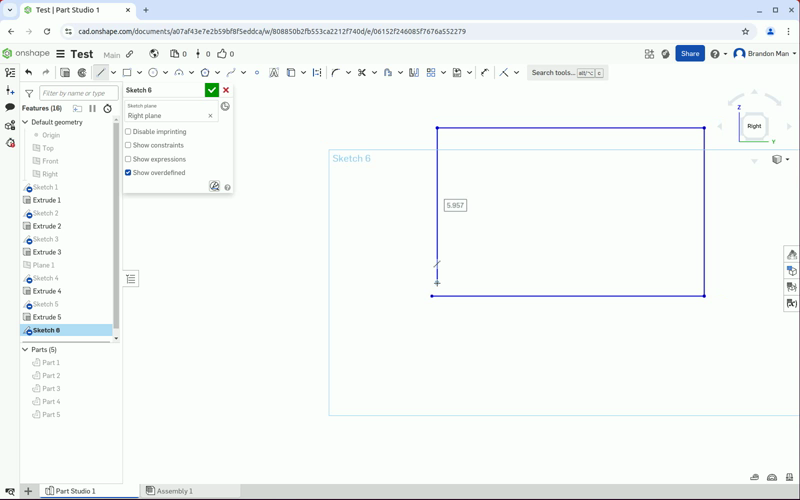
scroll(-6)
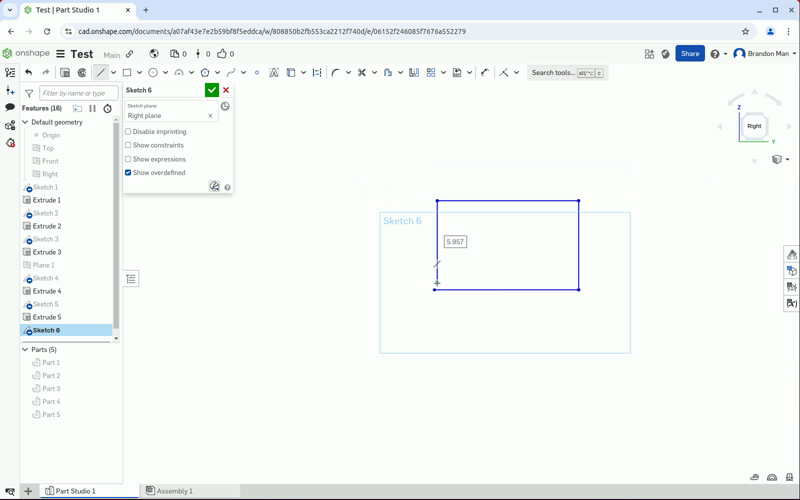
scroll(-6)
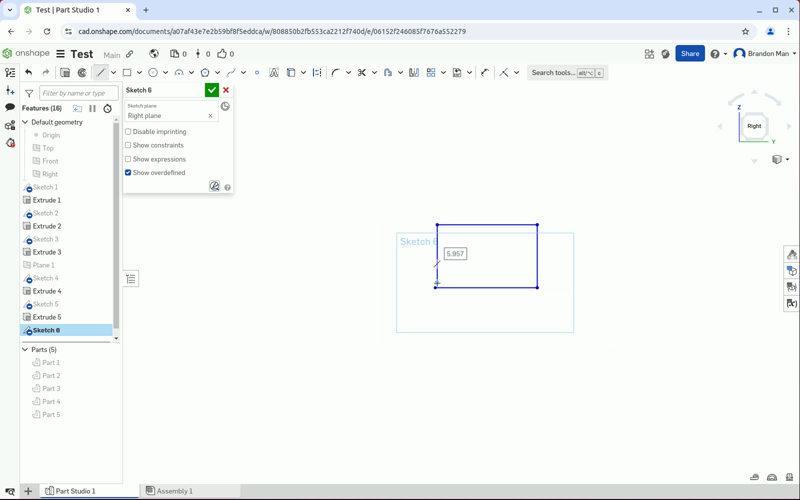
scroll(-6)
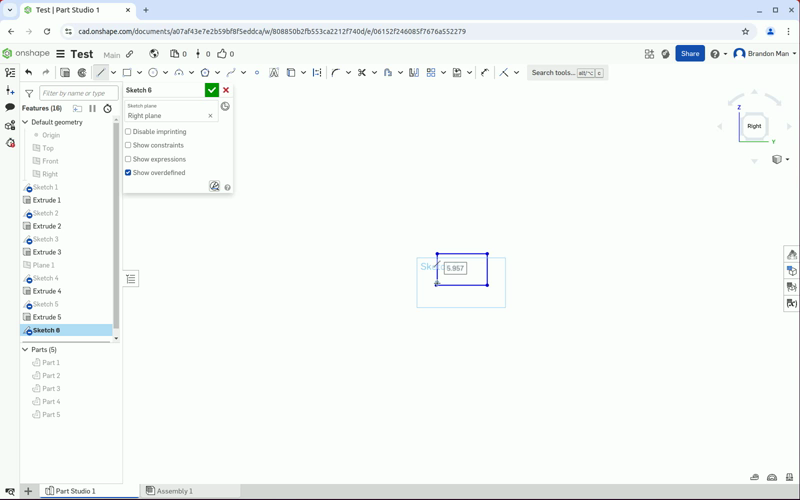
key_up(shift)
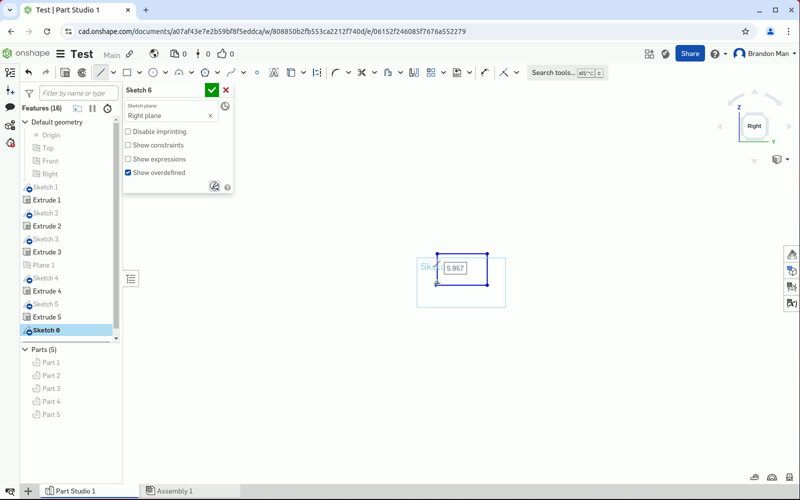
key_down(shift)
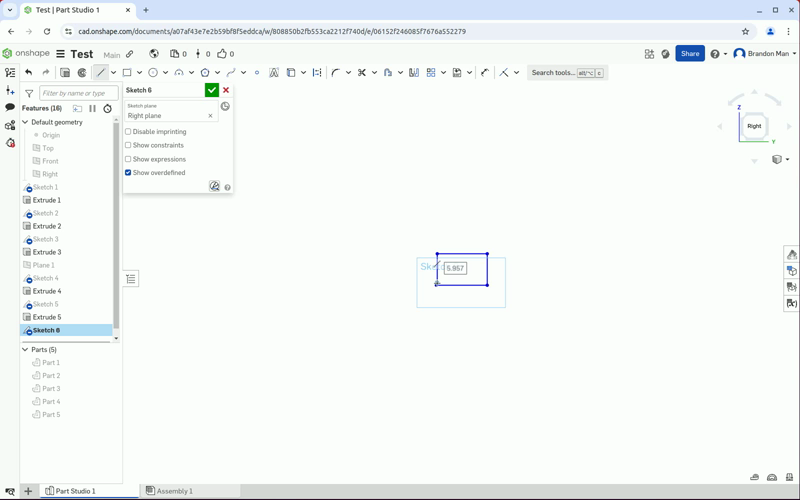
mouse_move(467, 282)
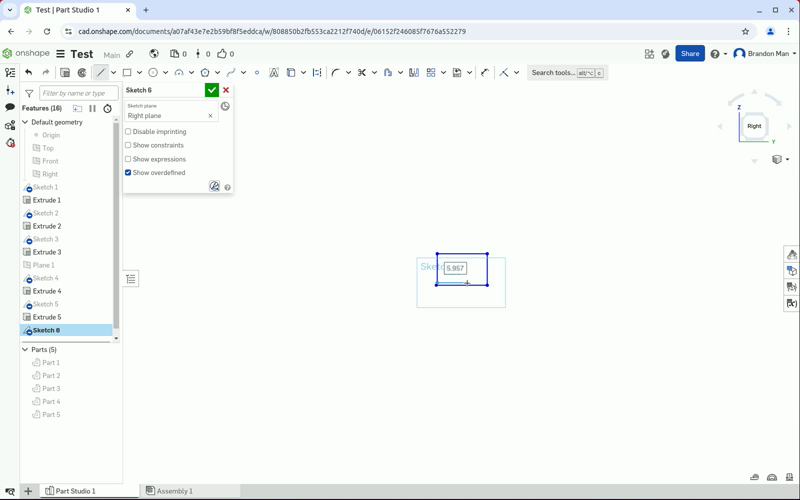
mouse_move(436, 282)
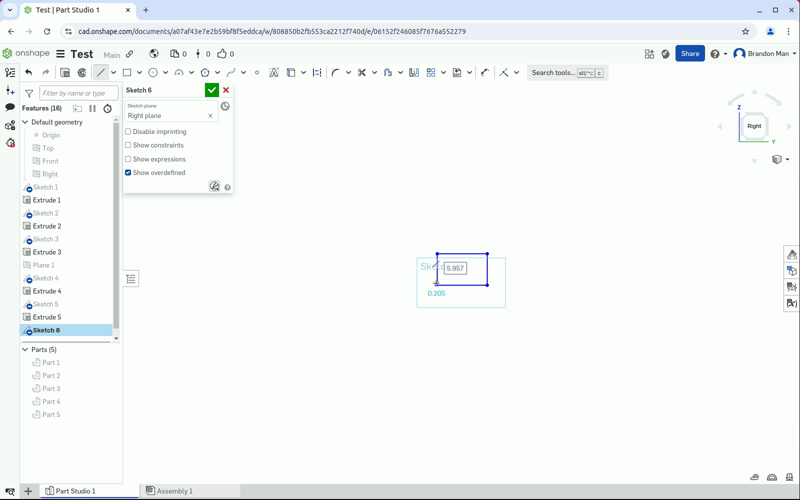
scroll(6)
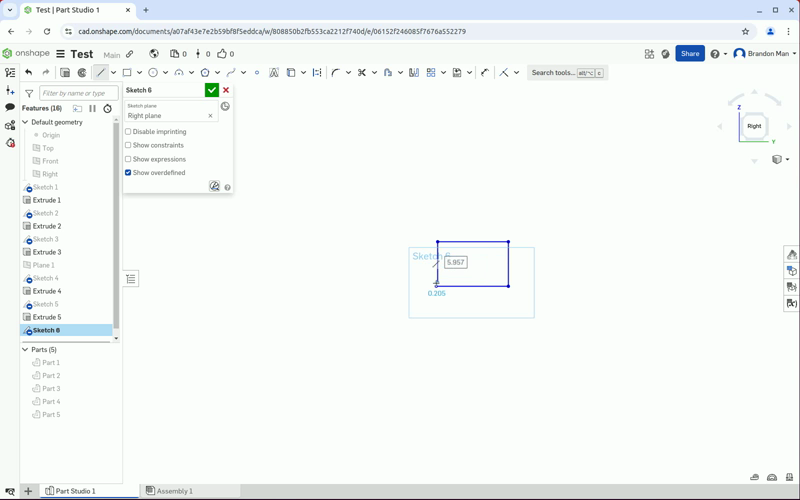
scroll(6)
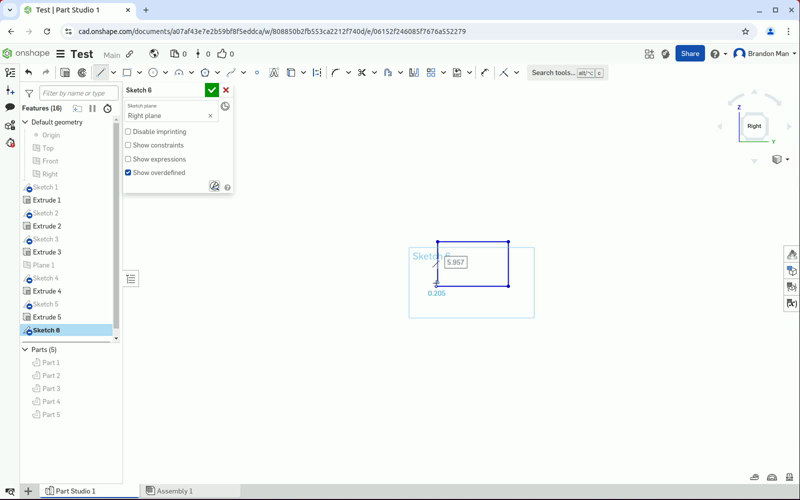
scroll(6)
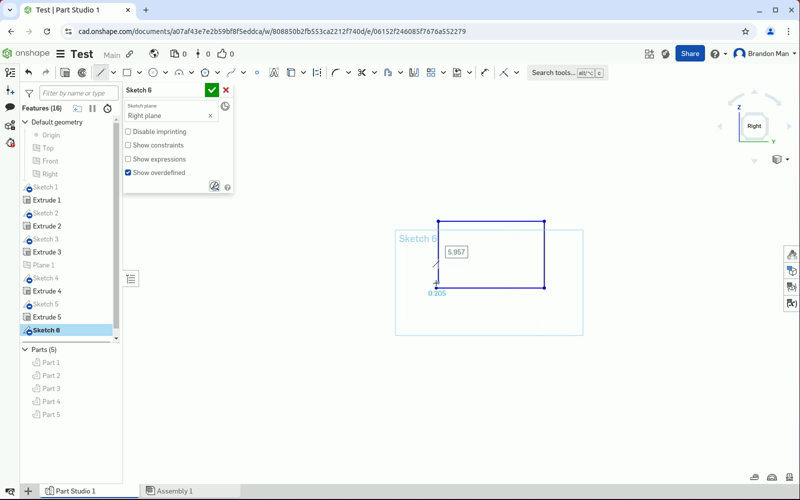
scroll(6)
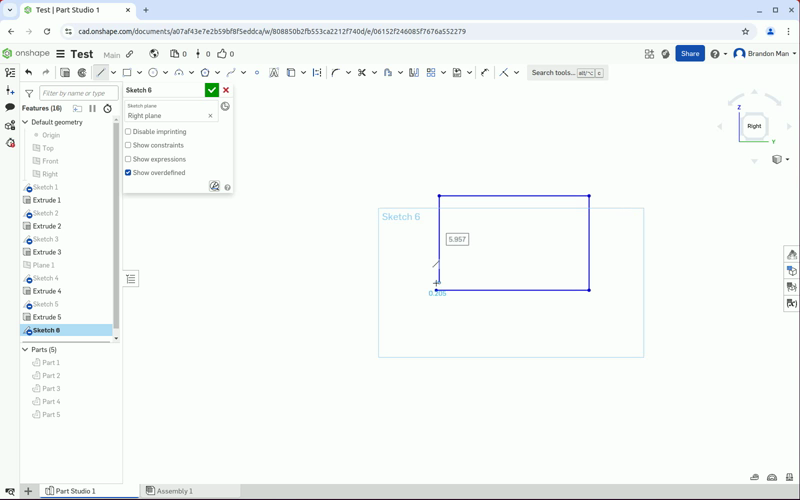
scroll(6)
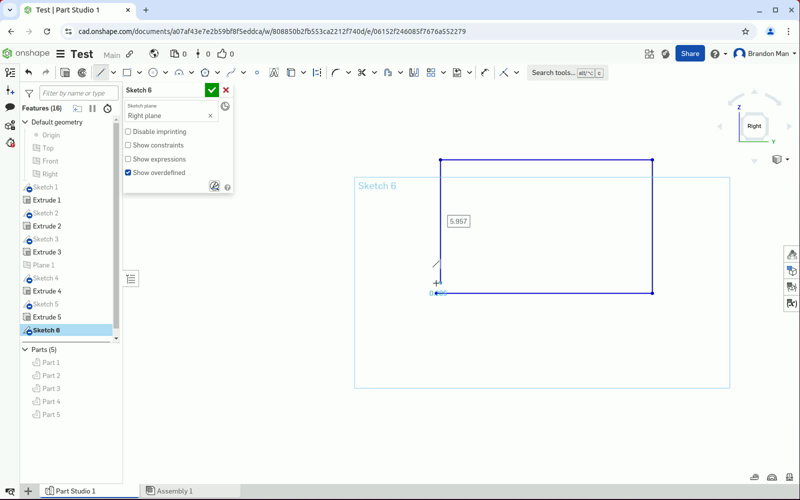
scroll(6)
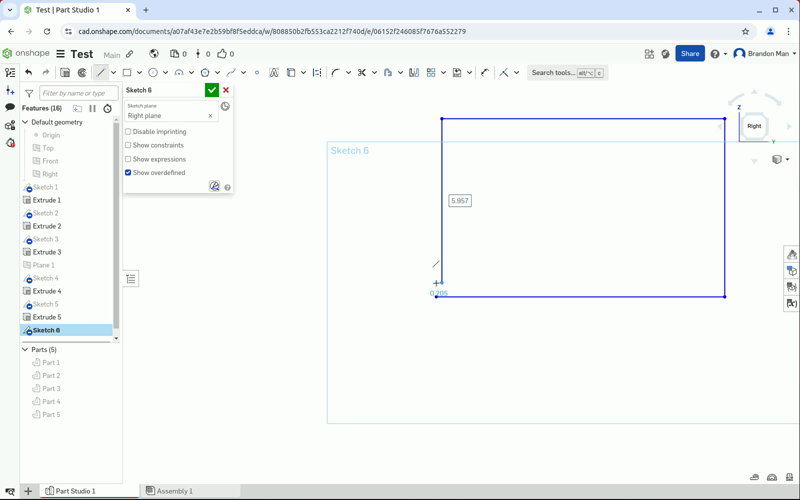
scroll(6)
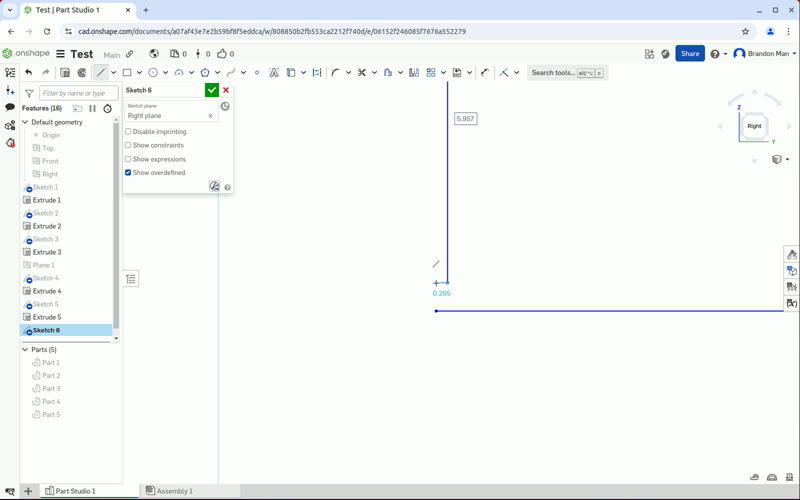
click(436, 282)
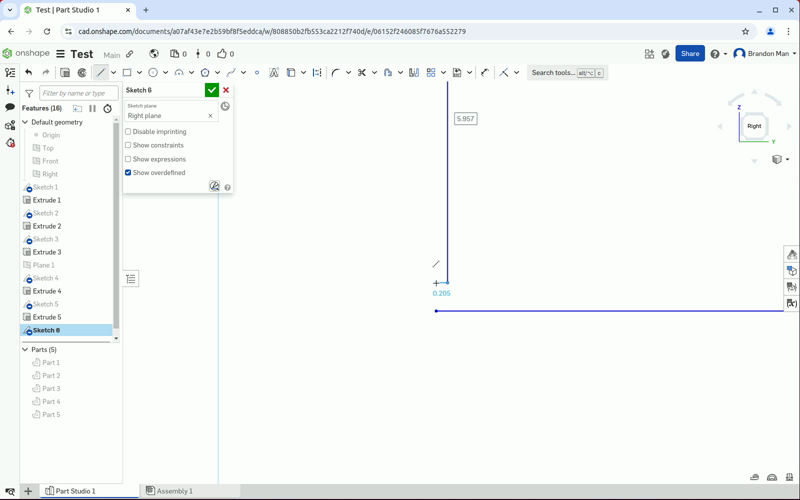
scroll(-6)
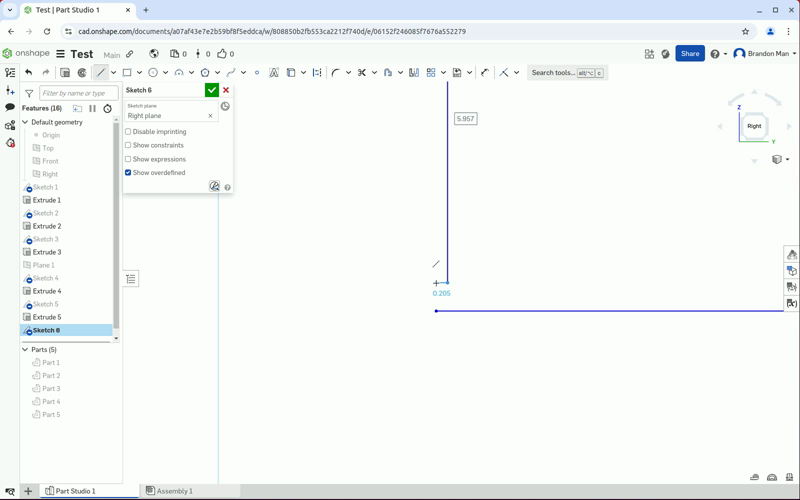
scroll(-6)
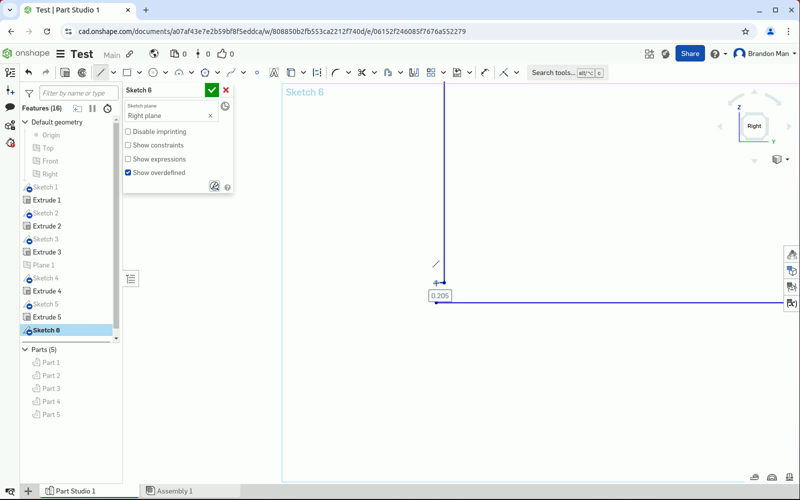
scroll(-6)
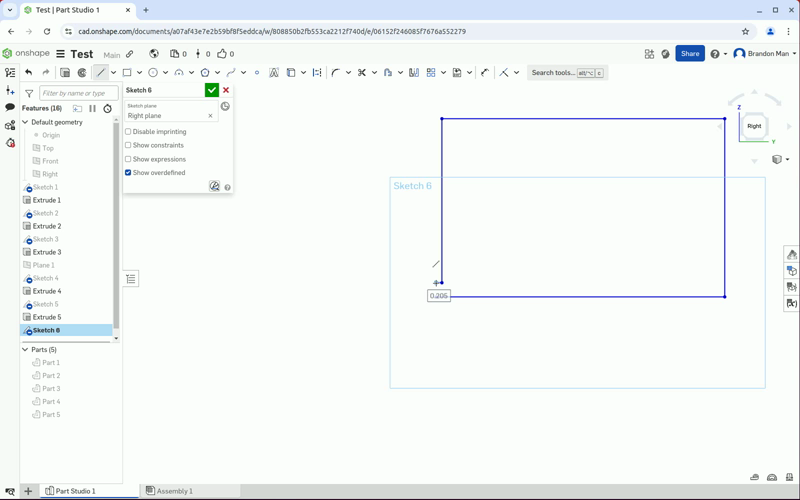
scroll(-6)
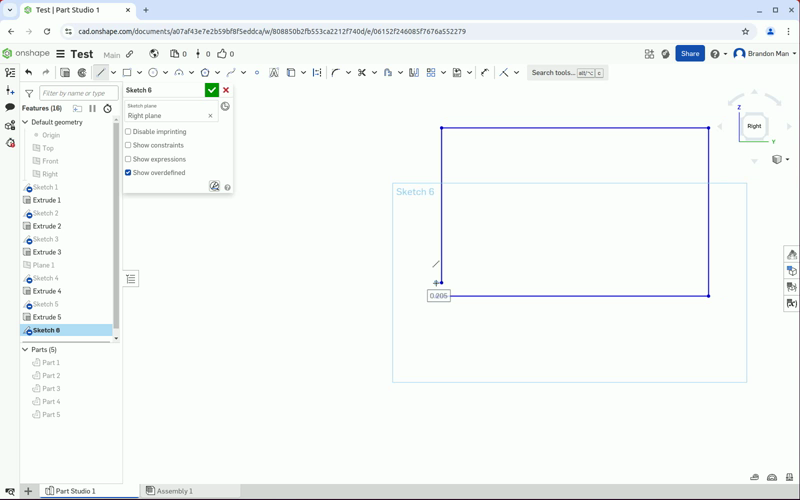
scroll(-6)
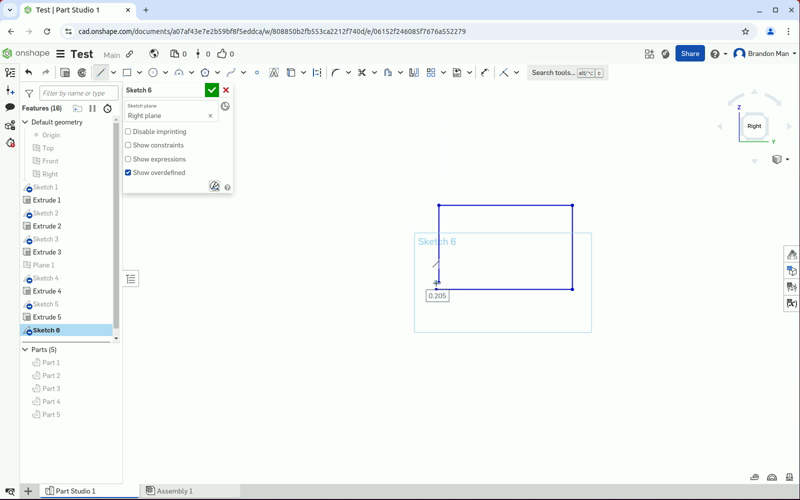
scroll(-6)
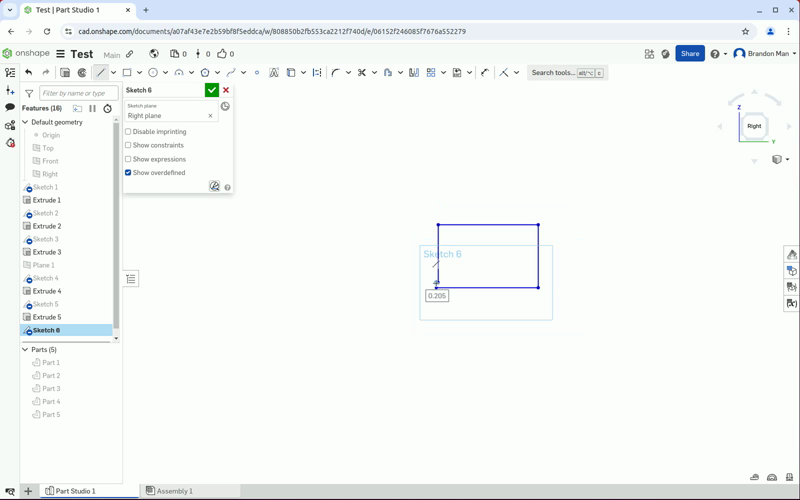
scroll(-6)
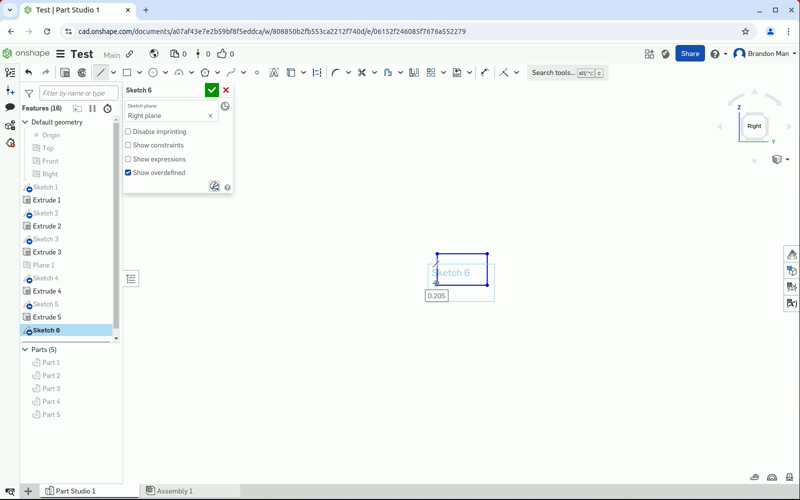
key_up(shift)
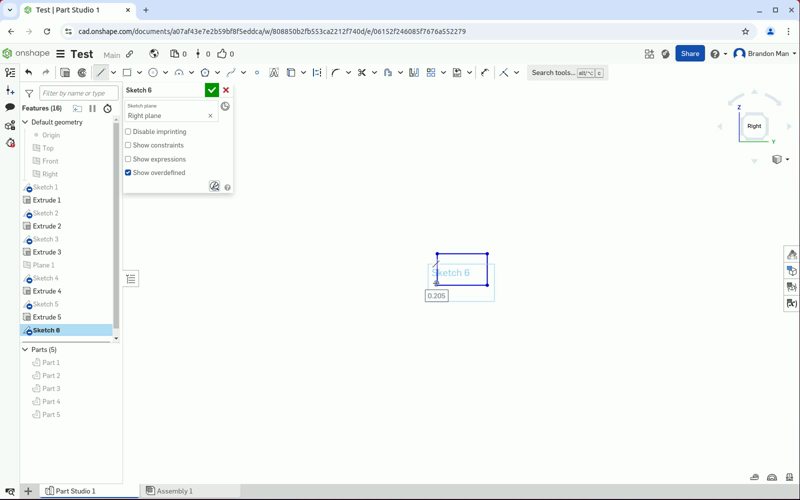
mouse_move(466, 282)
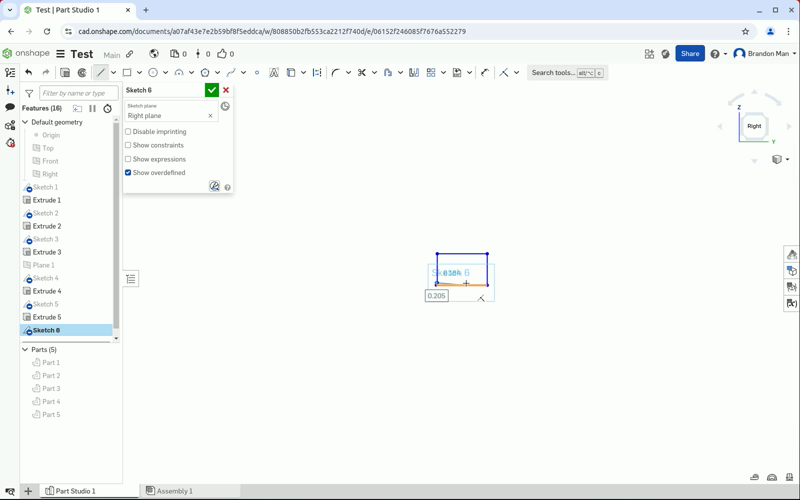
key_down(shift)
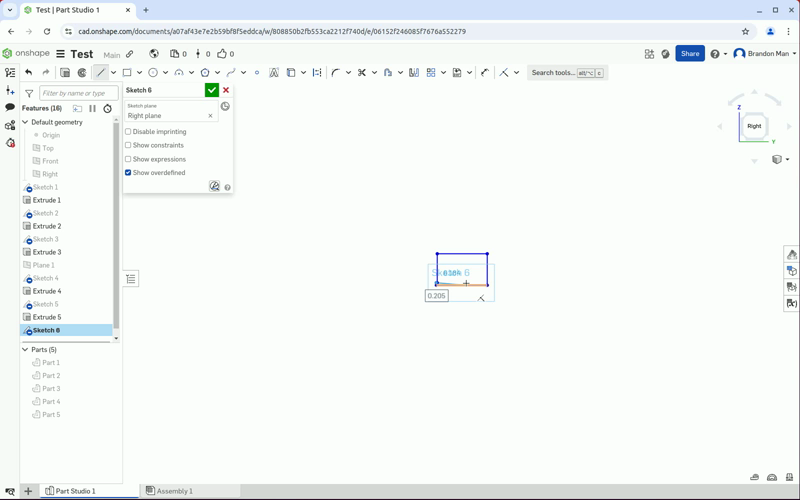
mouse_move(436, 285)
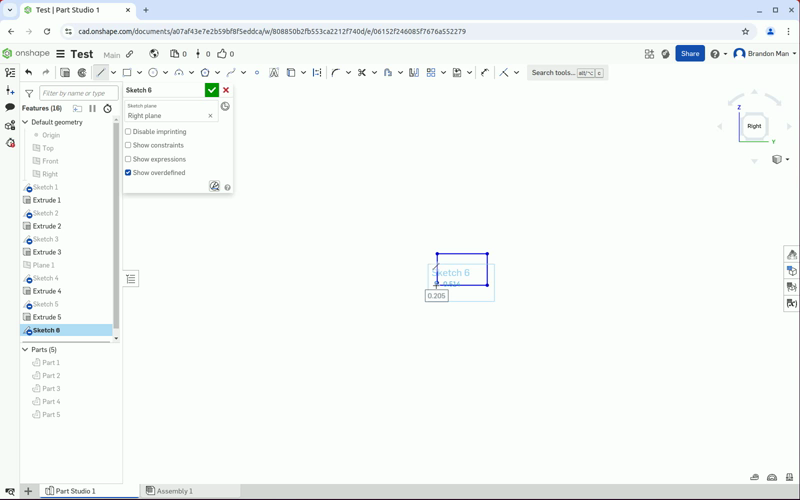
scroll(6)
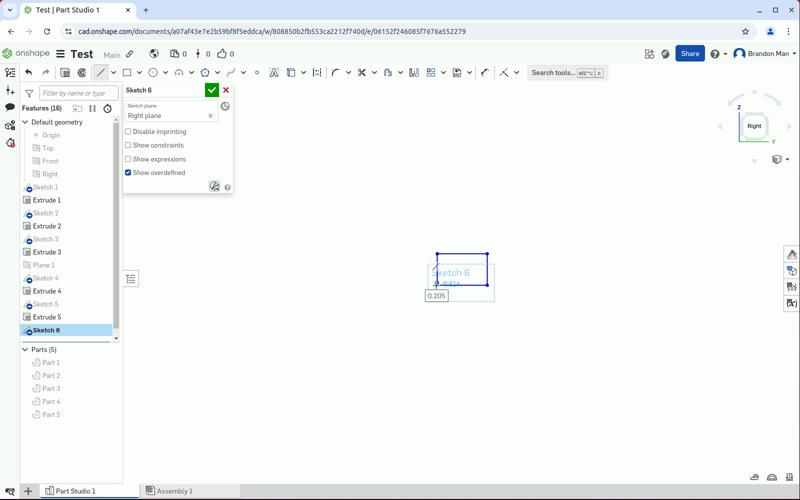
scroll(6)
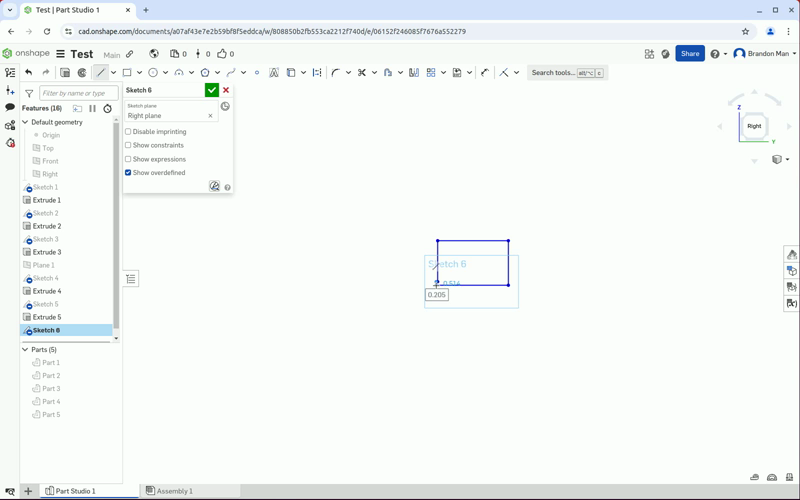
scroll(6)
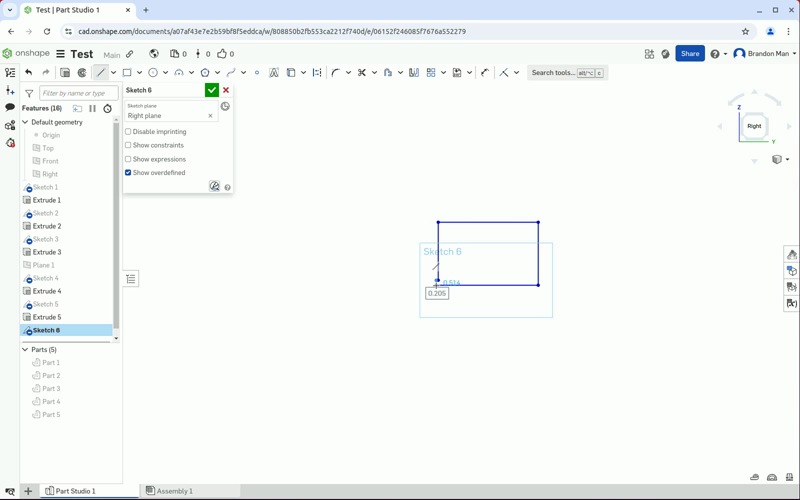
scroll(6)
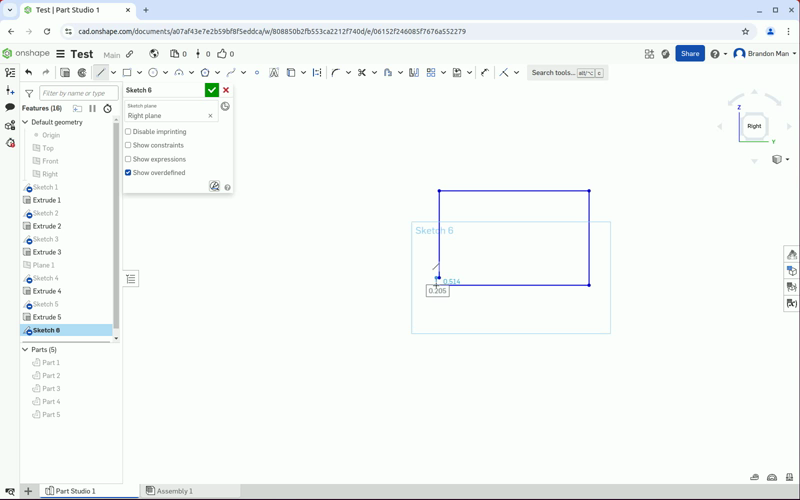
scroll(6)
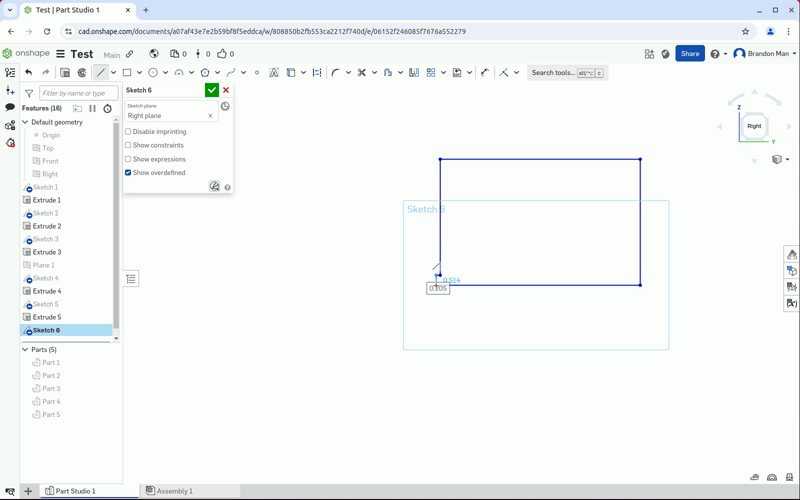
scroll(6)
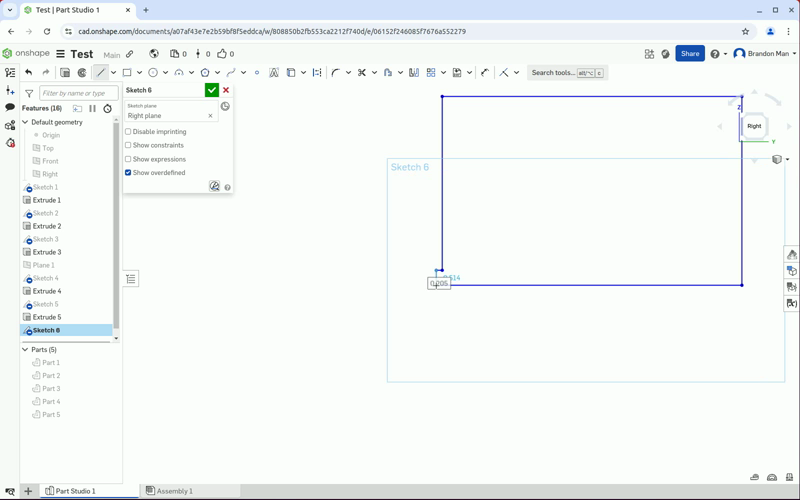
scroll(6)
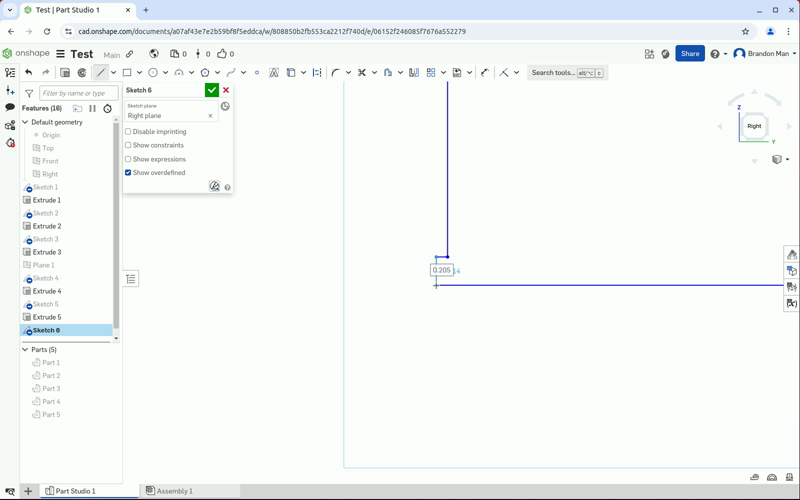
key_up(shift)
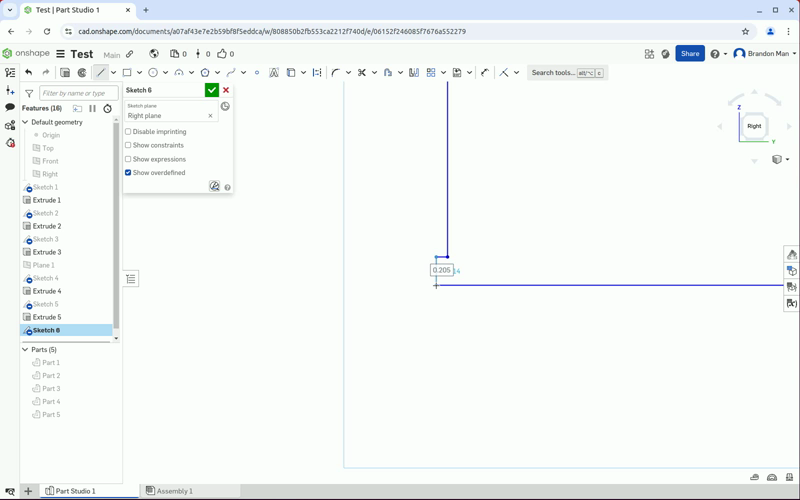
click(436, 285)
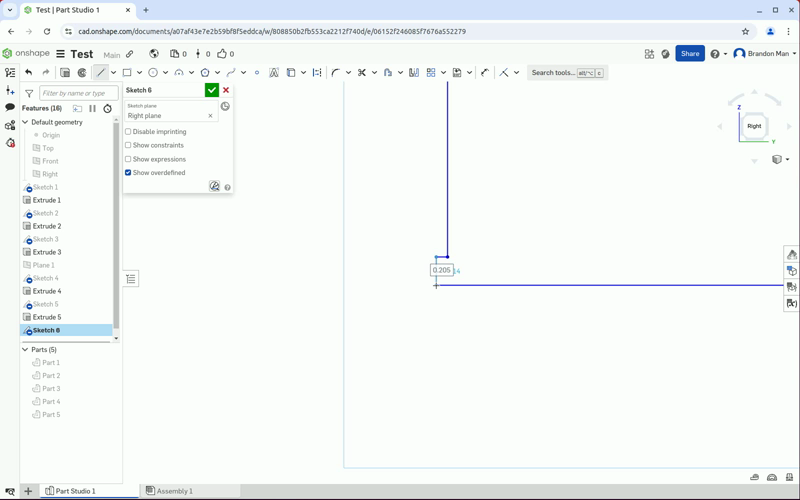
scroll(-6)
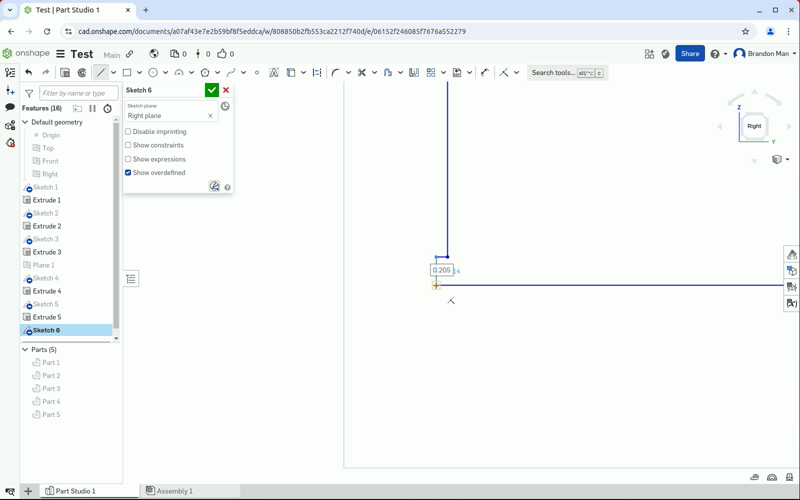
scroll(-6)
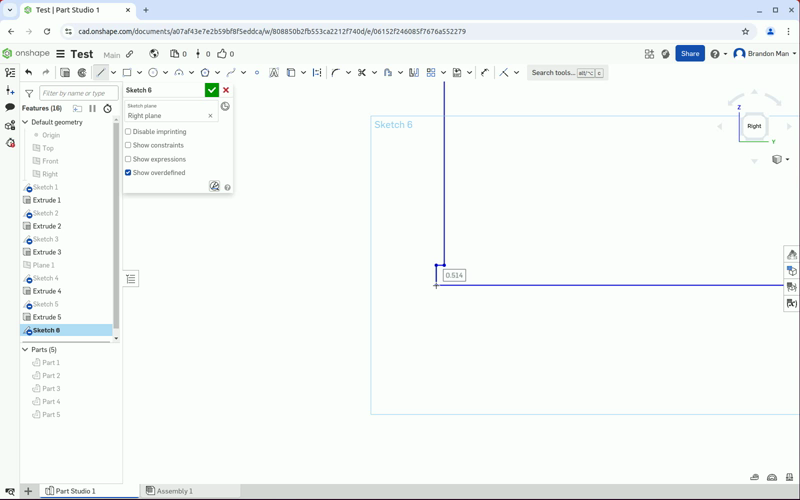
scroll(-6)
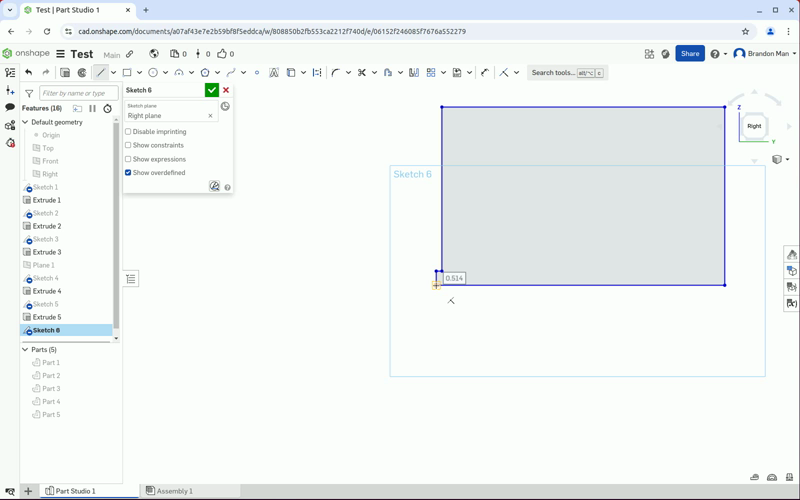
scroll(-6)
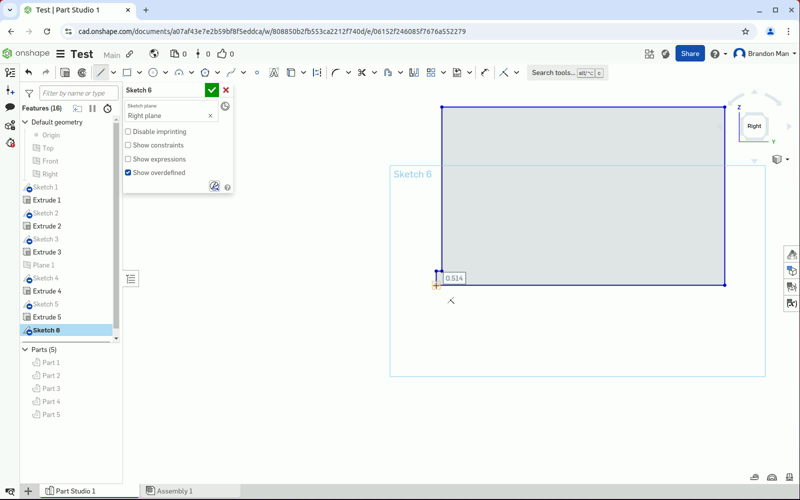
scroll(-6)
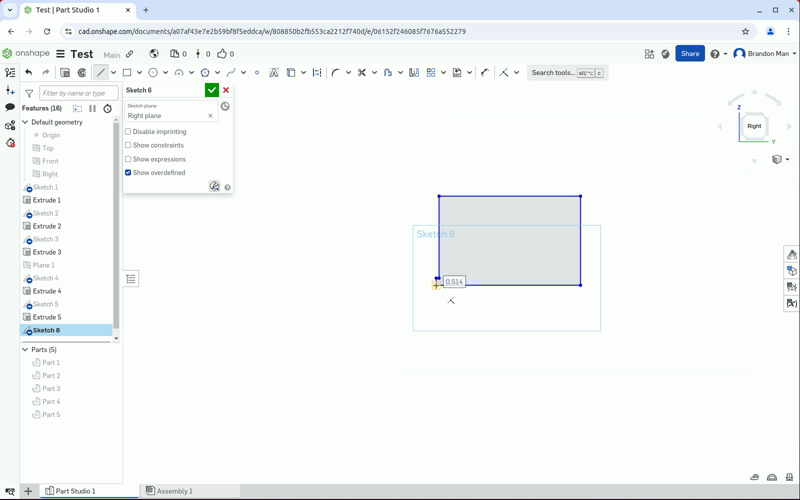
scroll(-6)
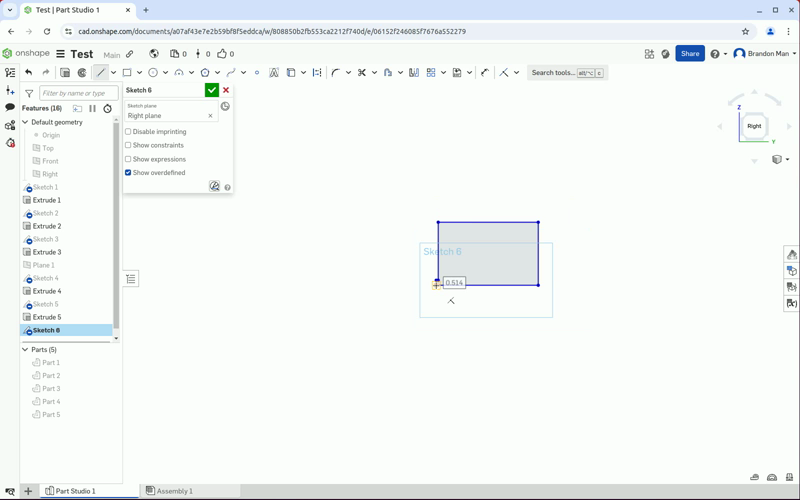
scroll(-6)
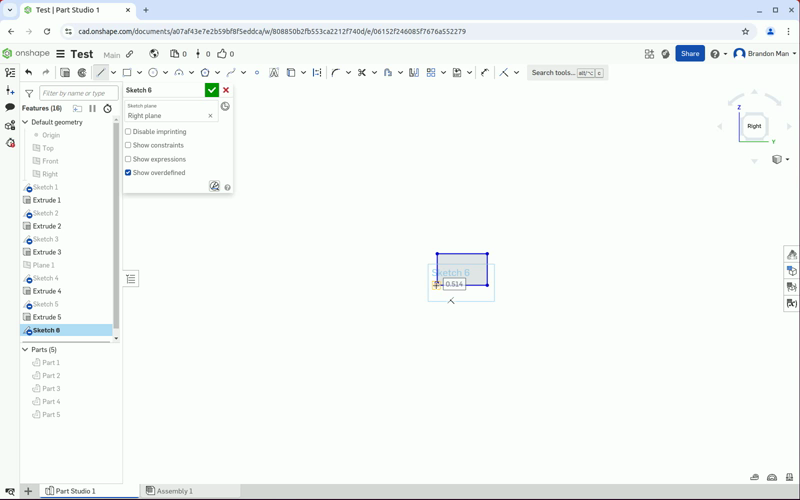
key(esc)
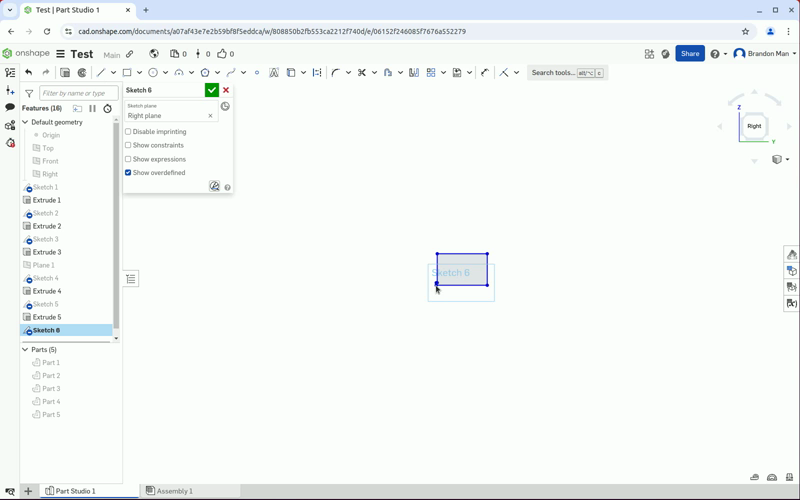
mouse_move(468, 265)
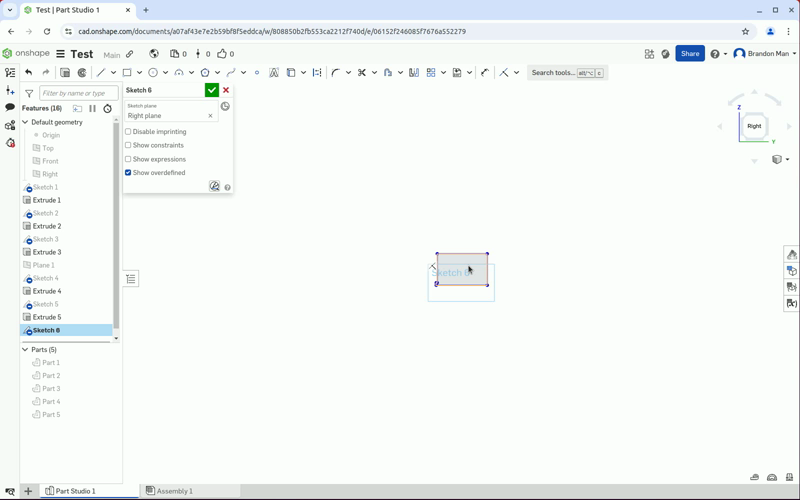
scroll(6)
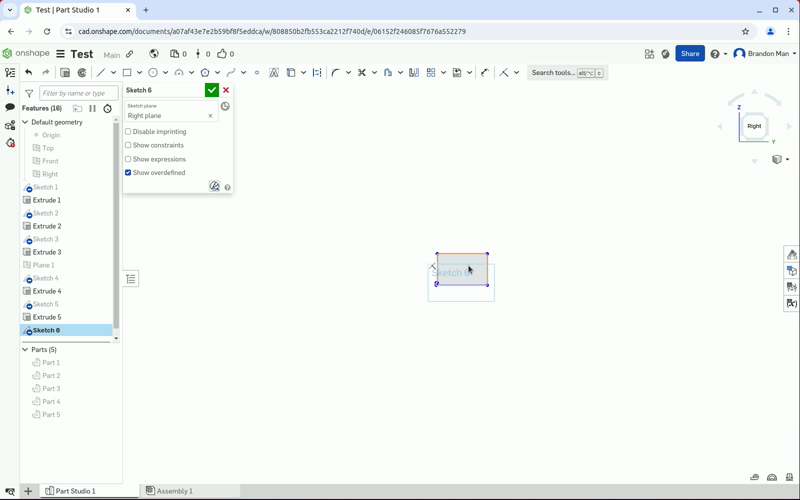
scroll(6)
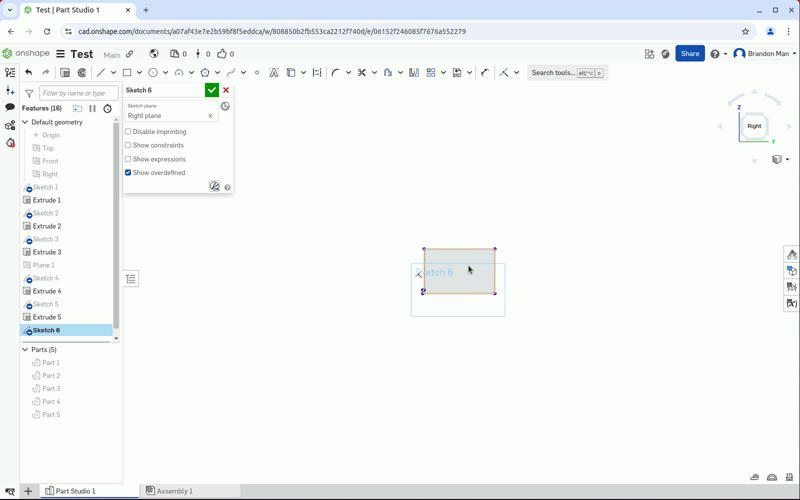
scroll(6)
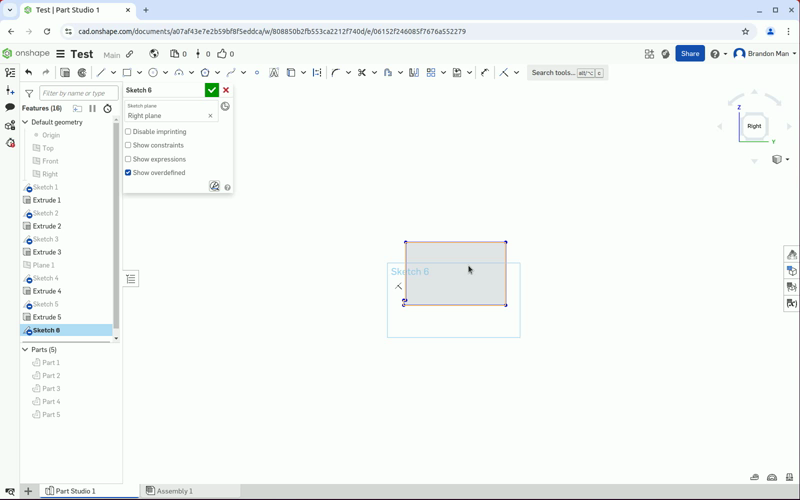
scroll(6)
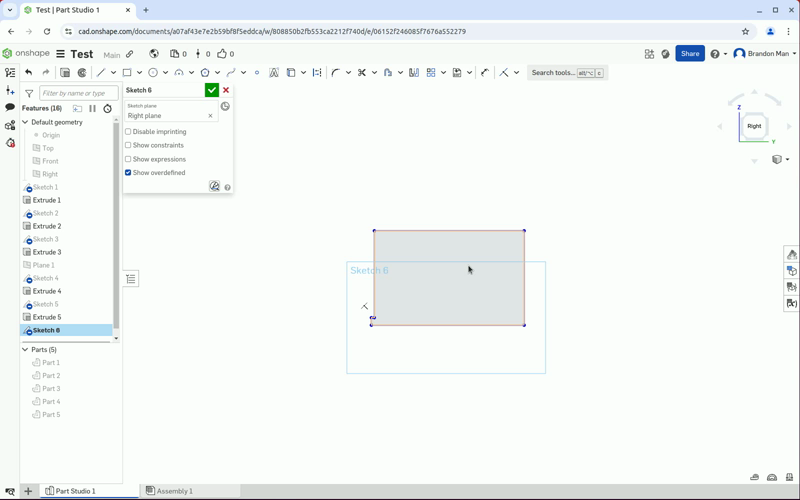
scroll(6)
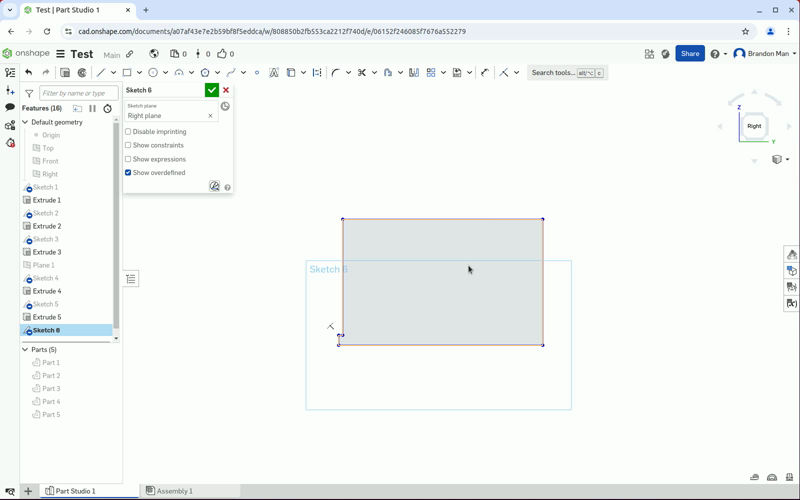
scroll(6)
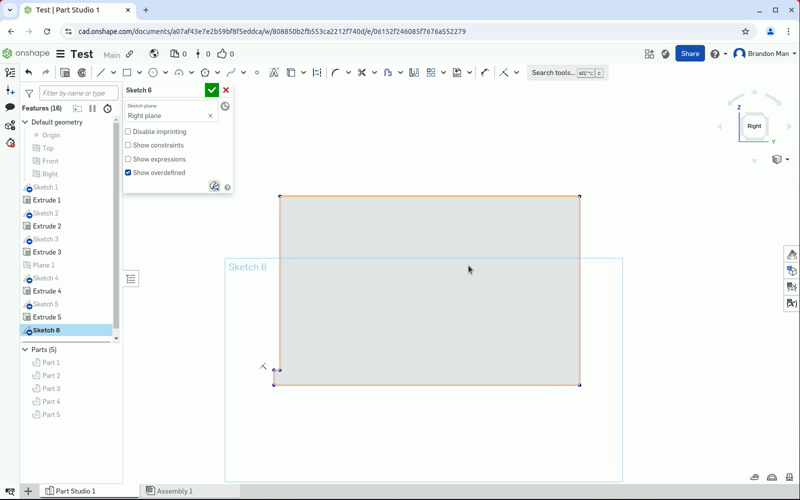
scroll(6)
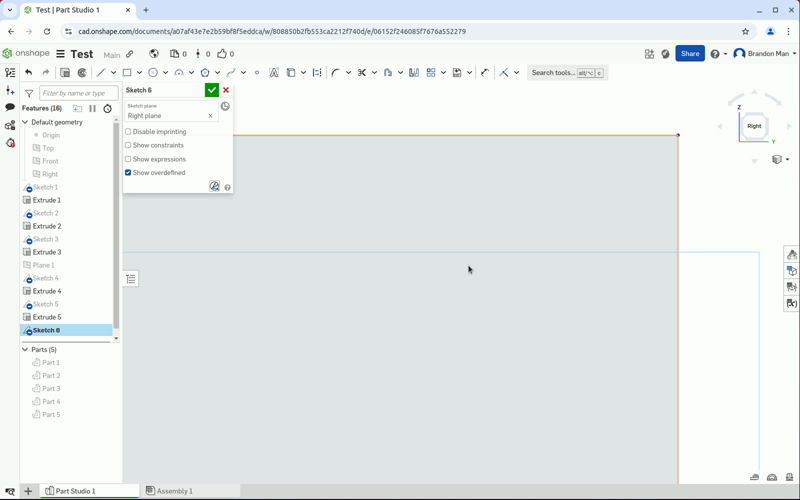
click(468, 265)
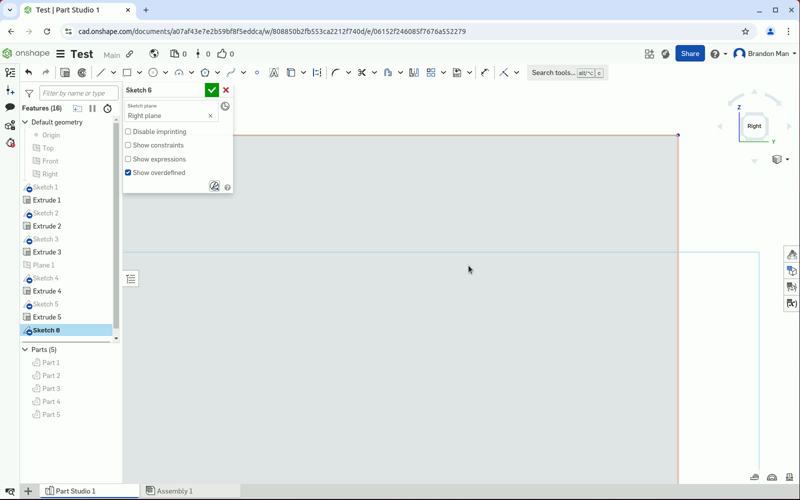
scroll(-6)
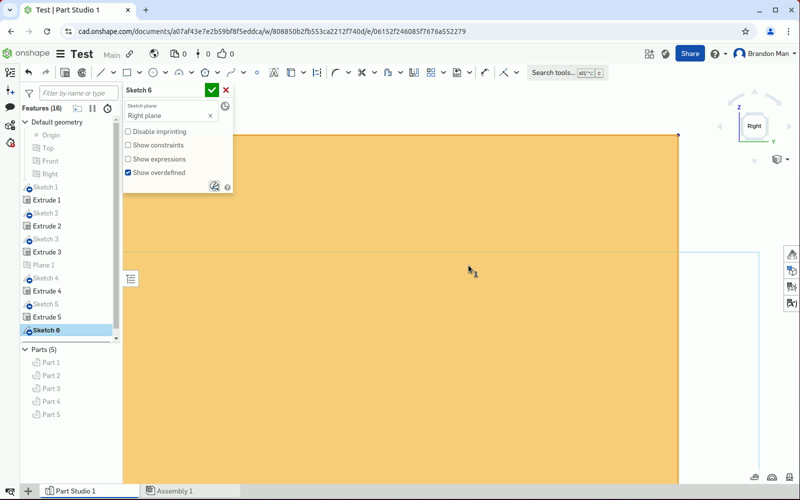
scroll(-6)
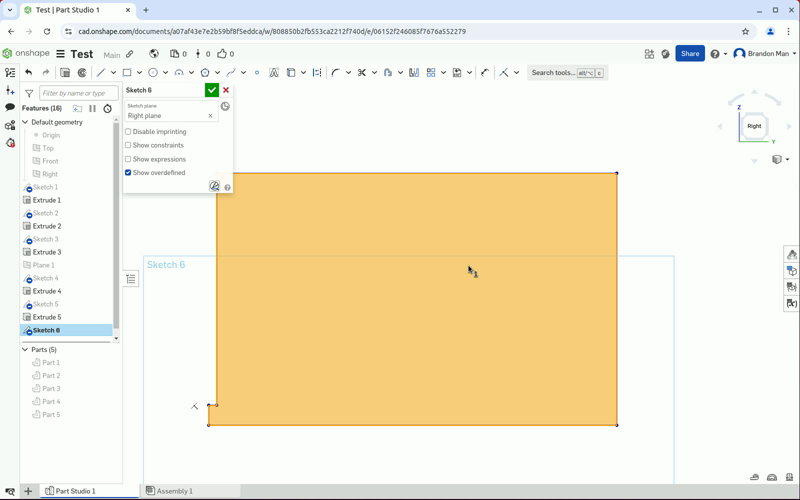
scroll(-6)
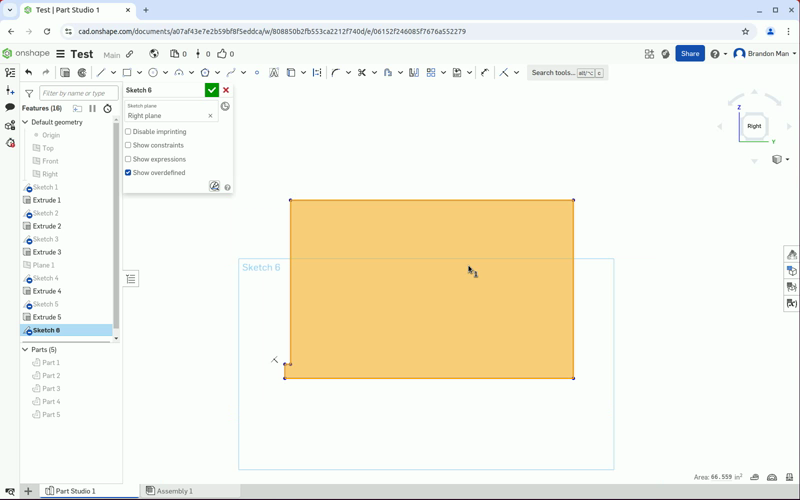
scroll(-6)
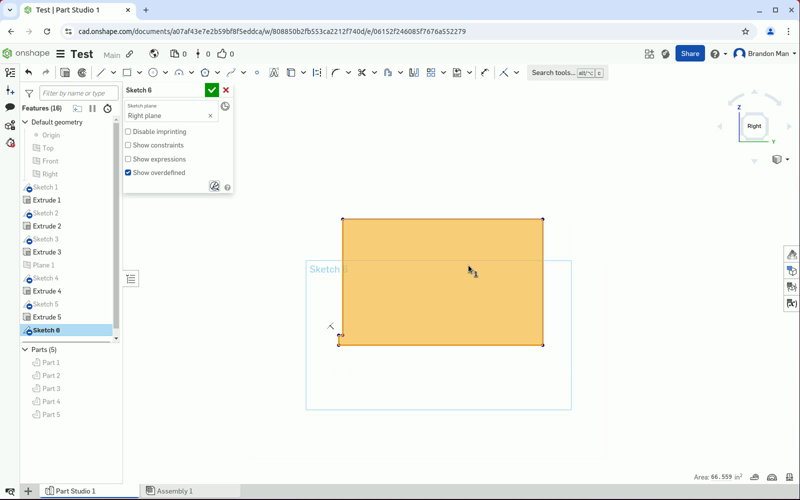
scroll(-6)
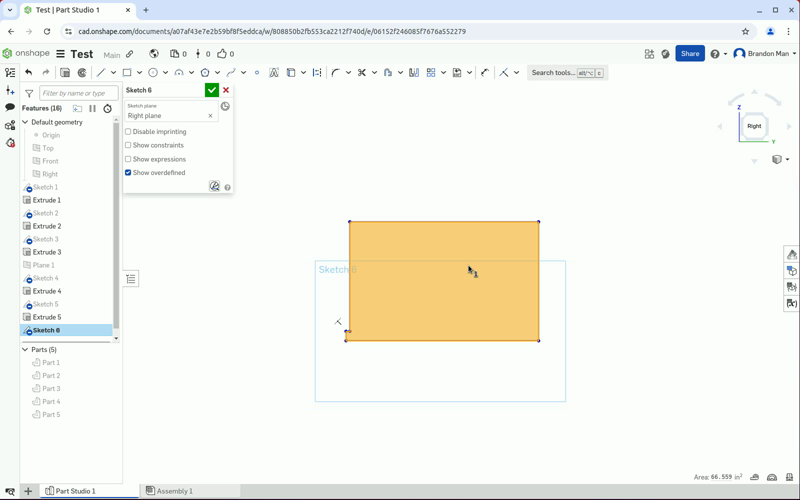
scroll(-6)
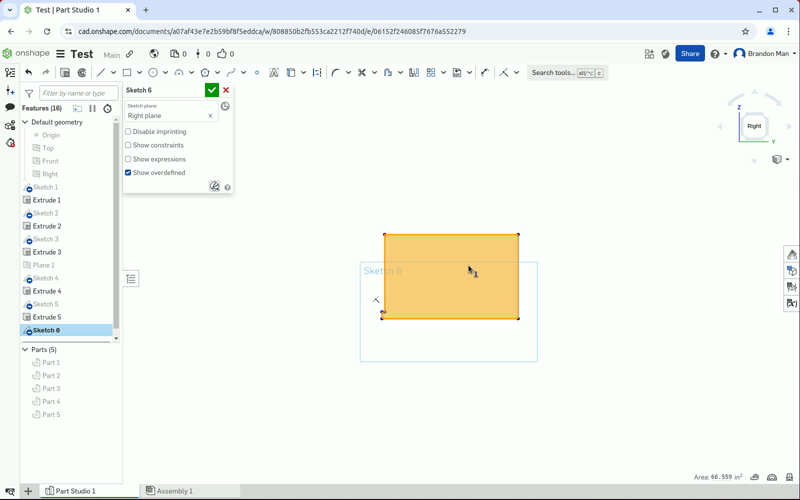
scroll(-6)
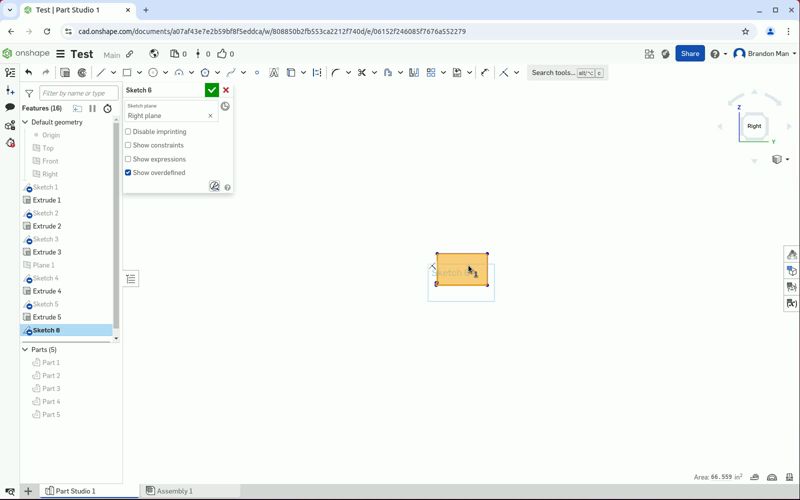
mouse_move(73, 352)
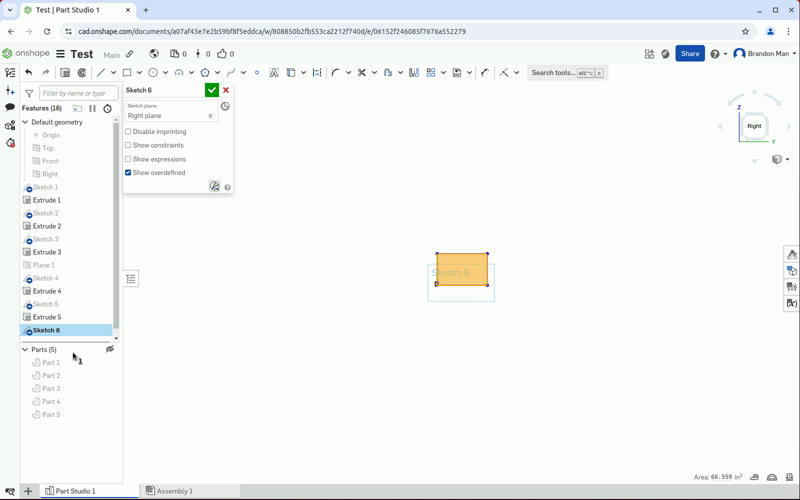
key(shift+y)
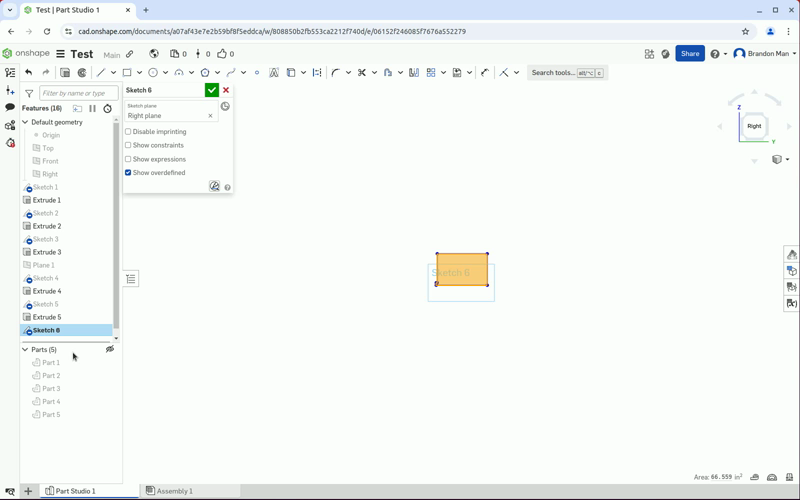
key(shift+e)
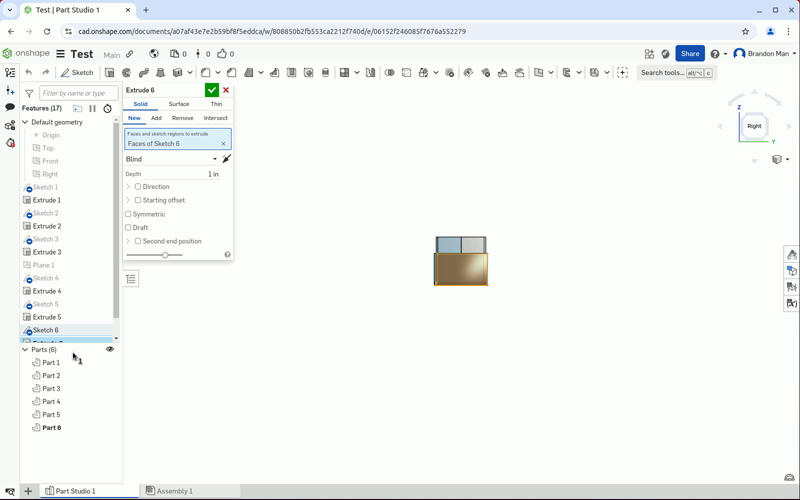
mouse_move(143, 106)
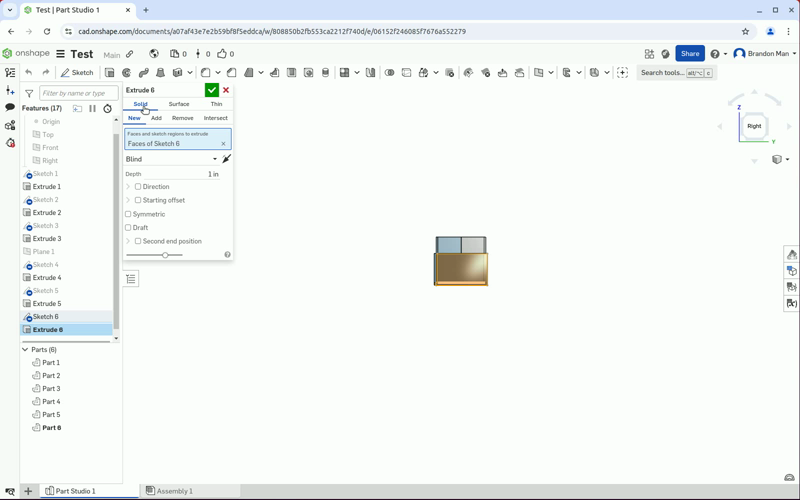
click(143, 106)
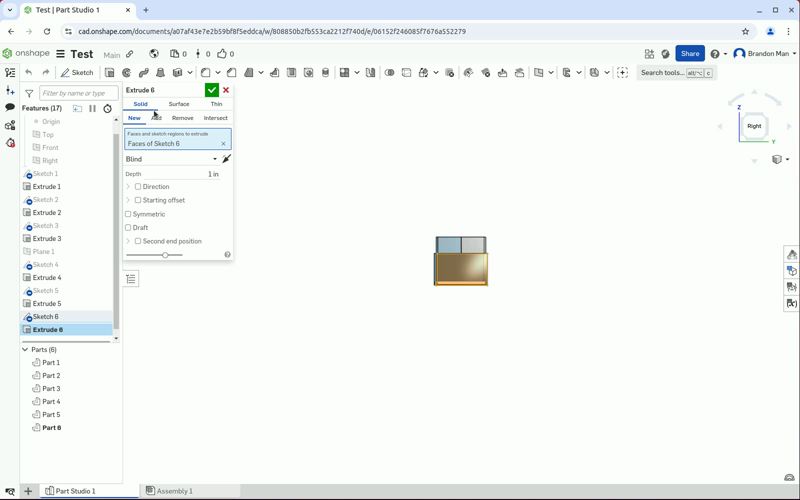
mouse_move(186, 120)
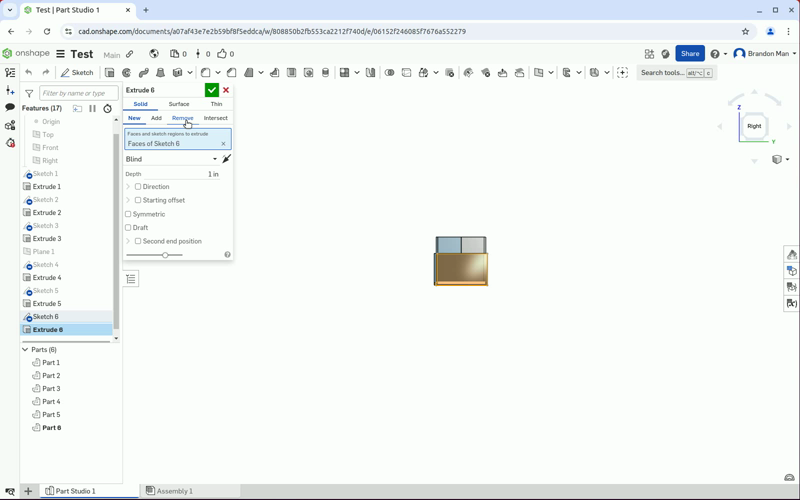
click(186, 120)
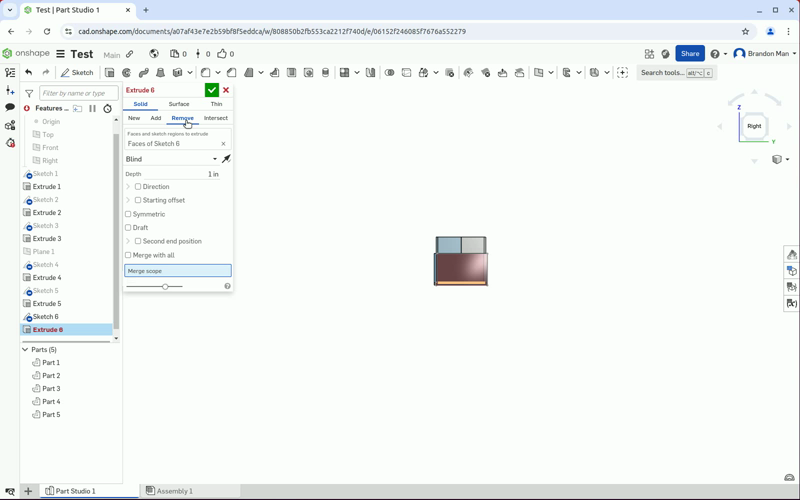
key(tab, 4)
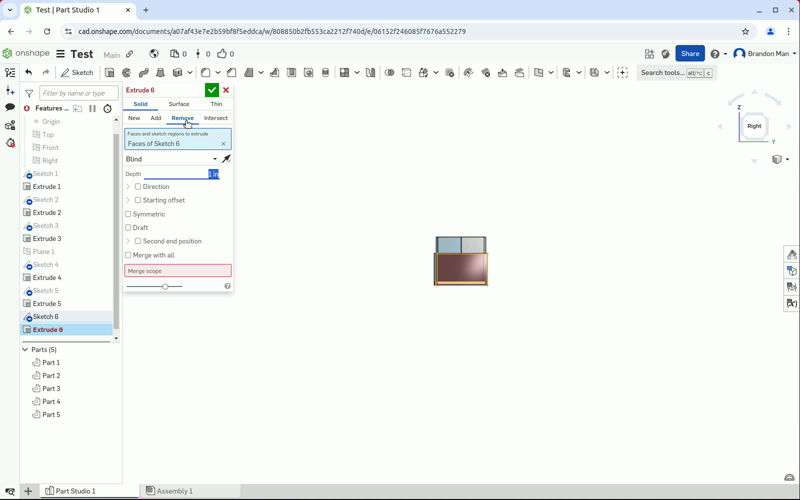
text(3.37)
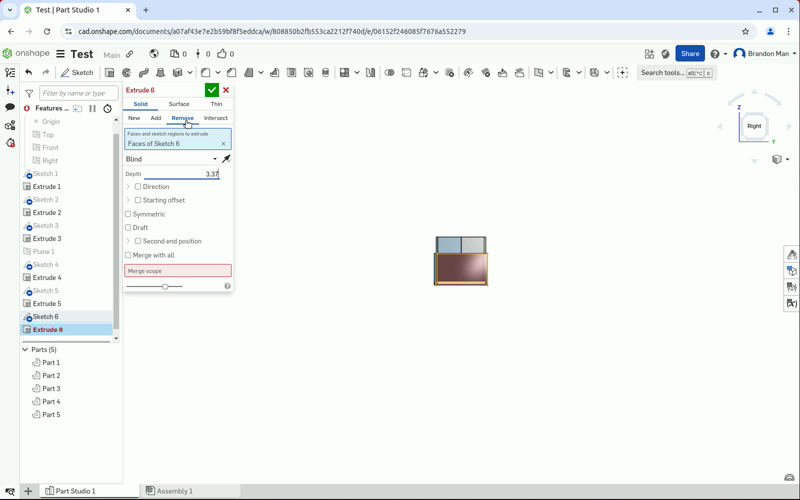
key(tab, 6)
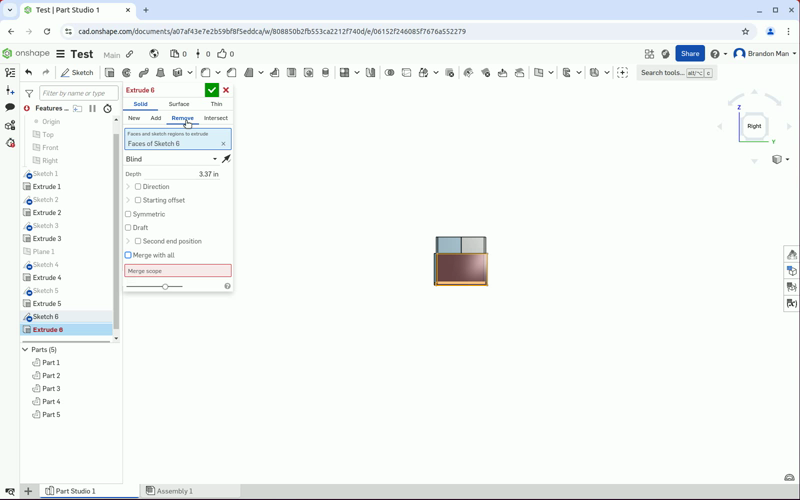
key(space)
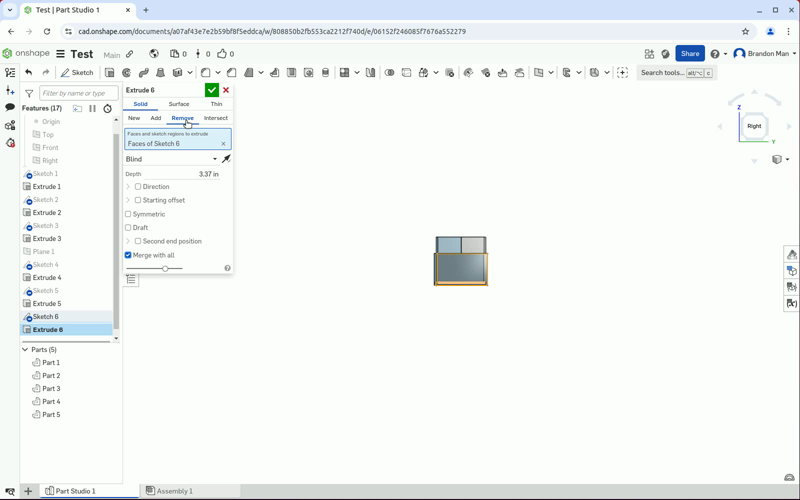
key(enter)
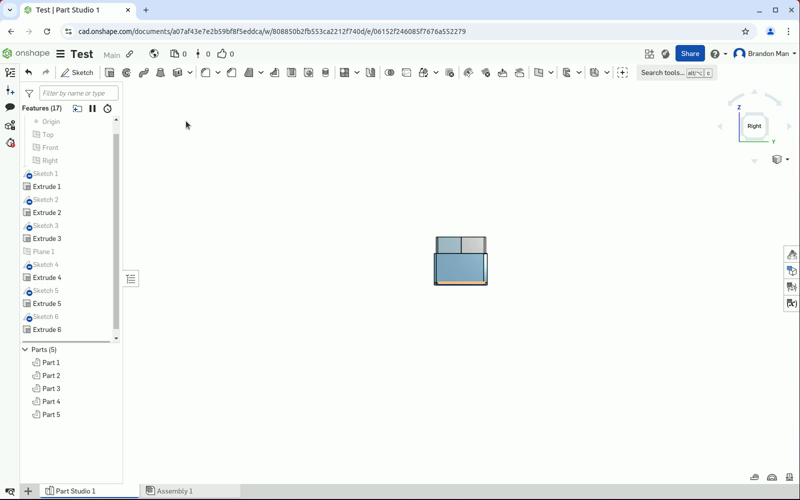
key(shift+h)
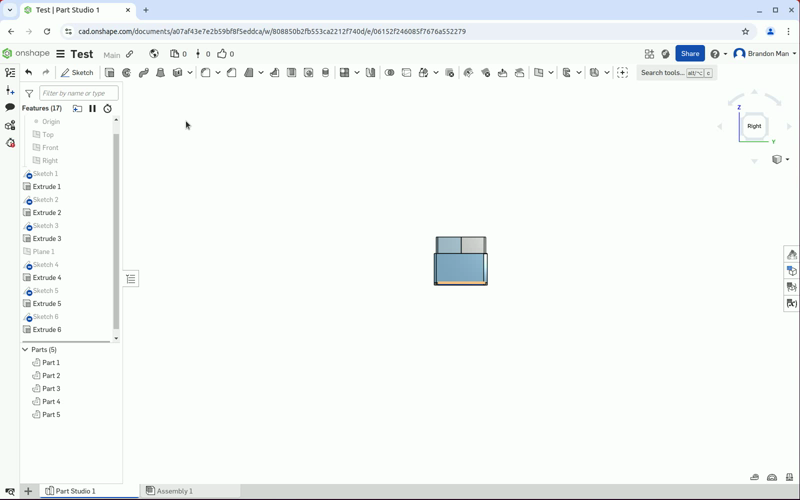
key(shift+h)
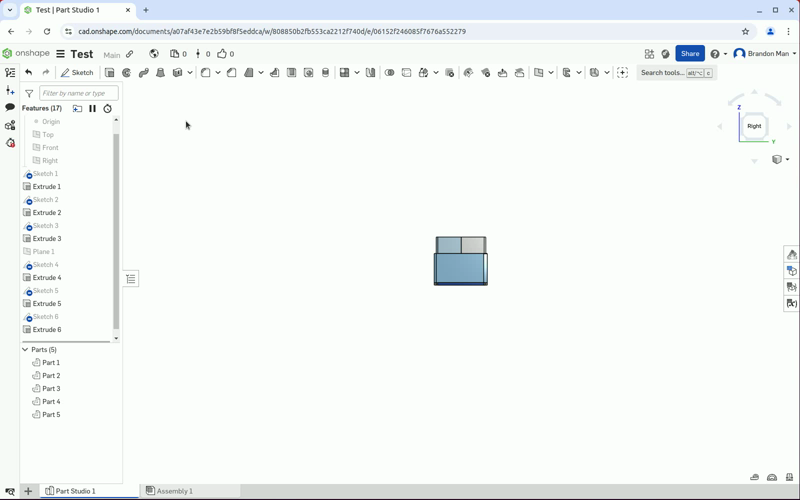
mouse_move(69, 176)
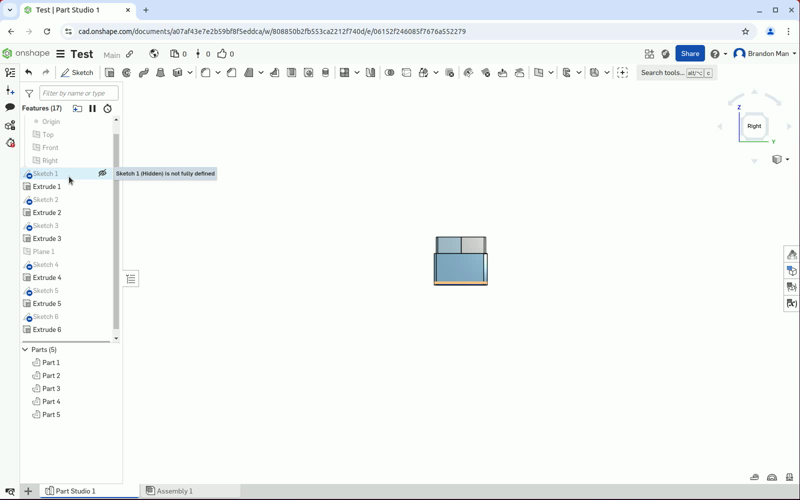
click(69, 176)
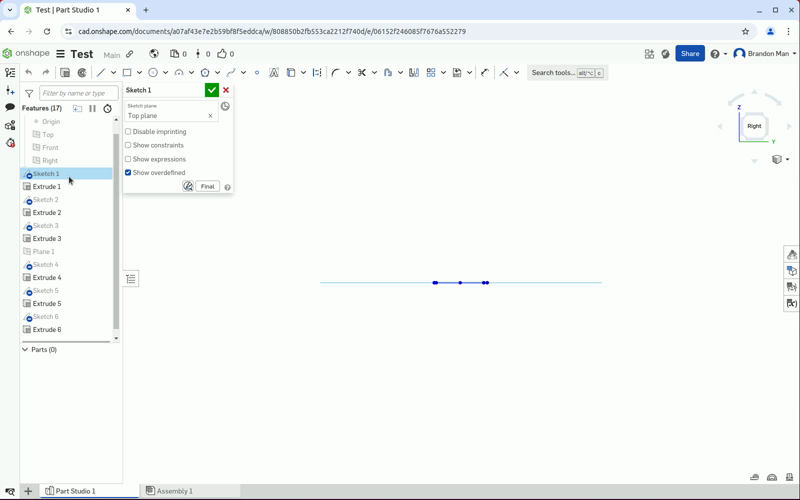
mouse_move(229, 92)
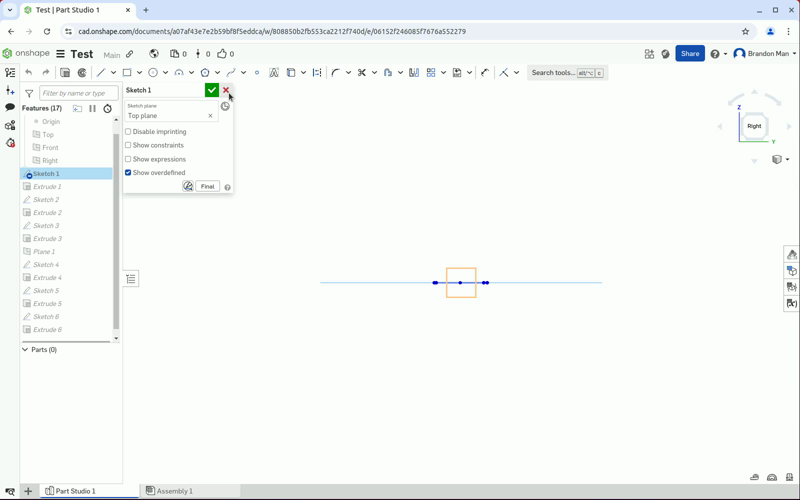
click(229, 92)
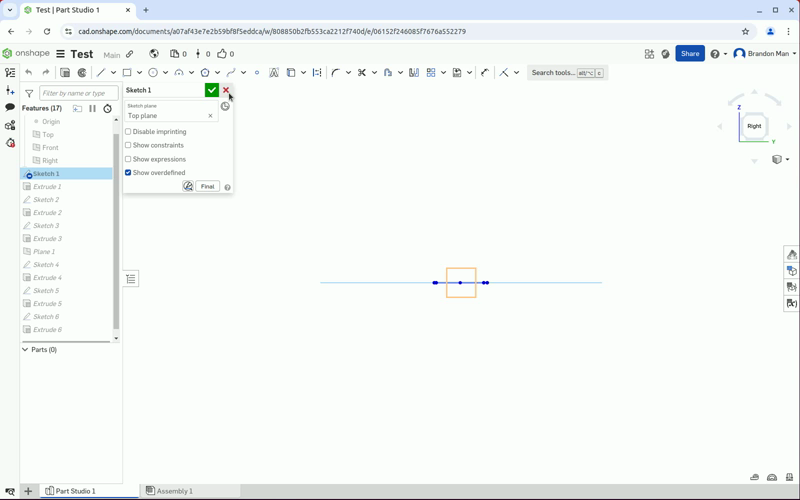
key(shift+s)
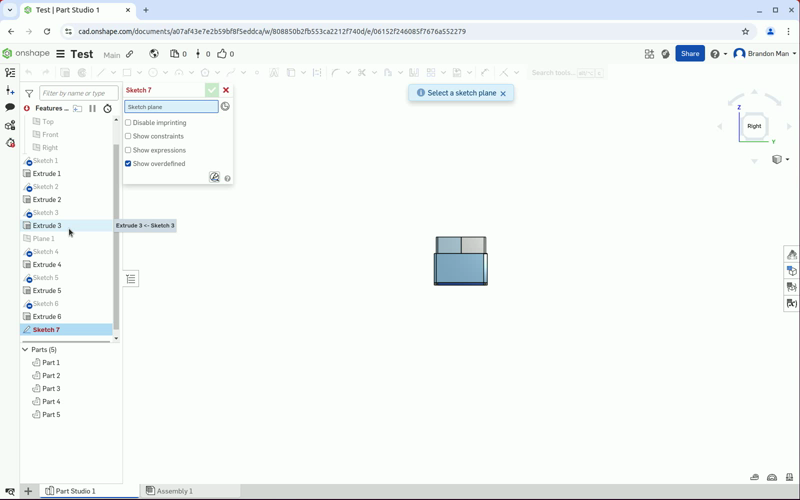
scroll(3)
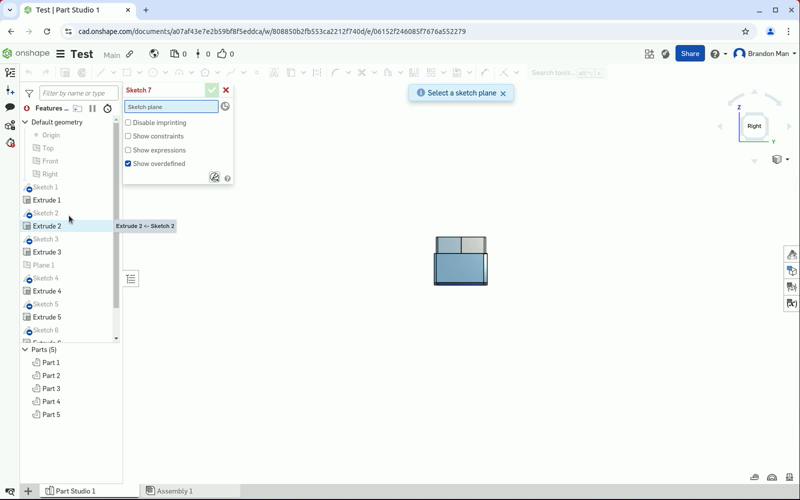
mouse_move(69, 176)
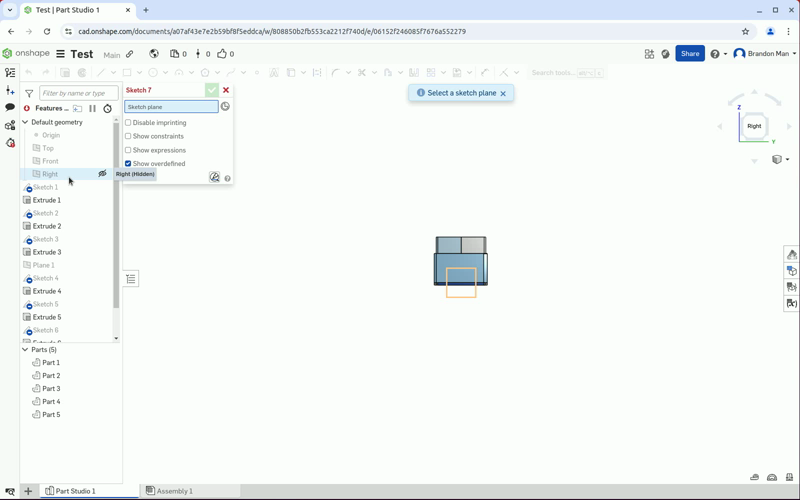
click(69, 176)
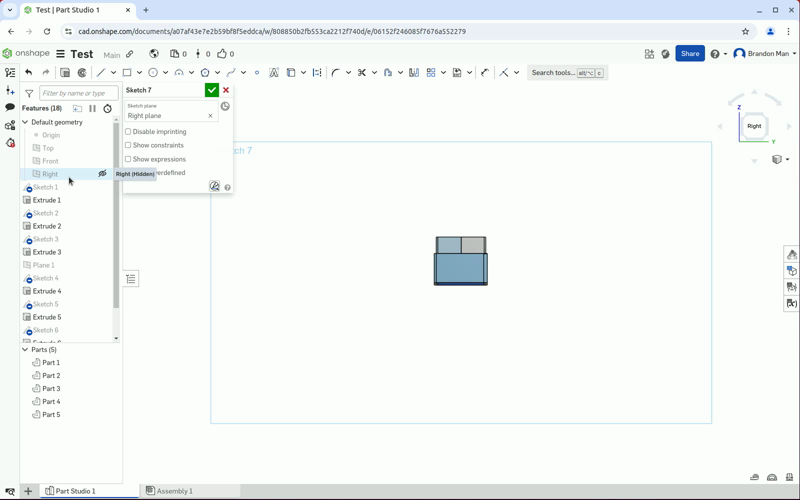
mouse_move(73, 352)
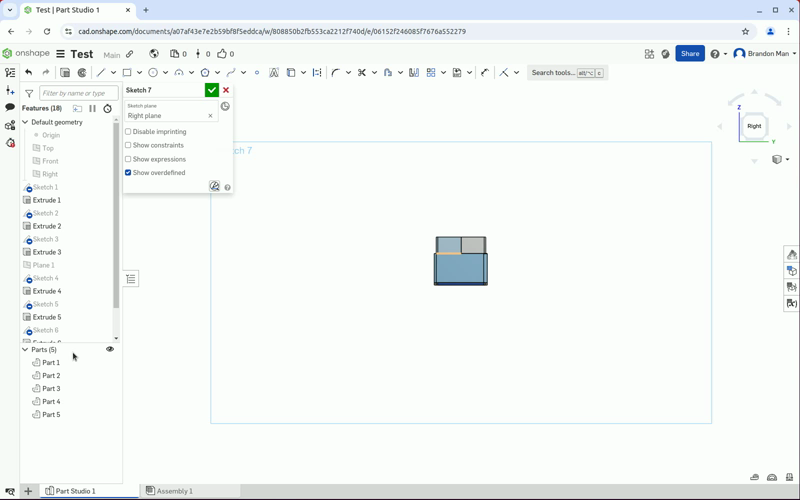
key(y)
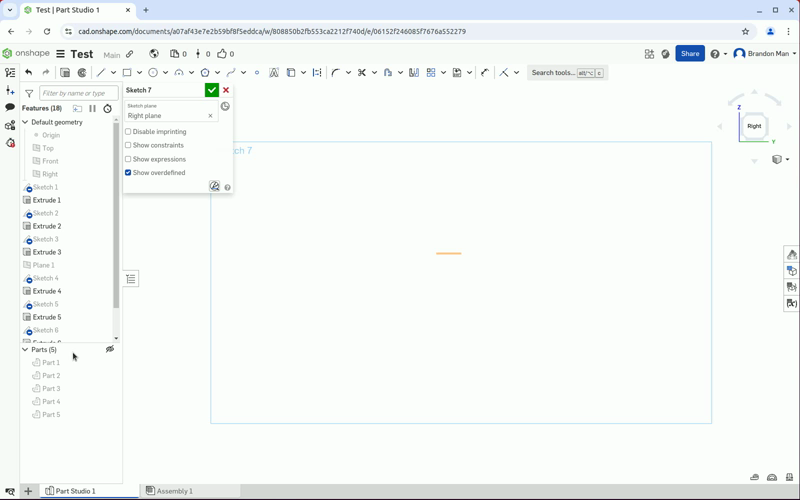
key(l)
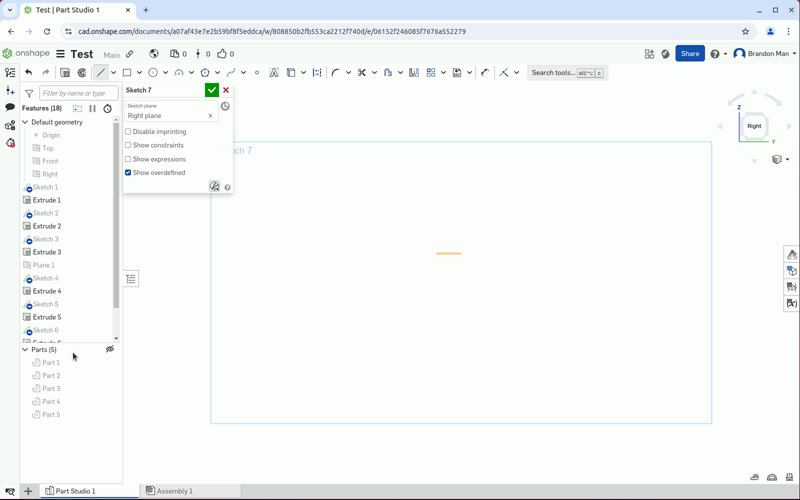
key_down(shift)
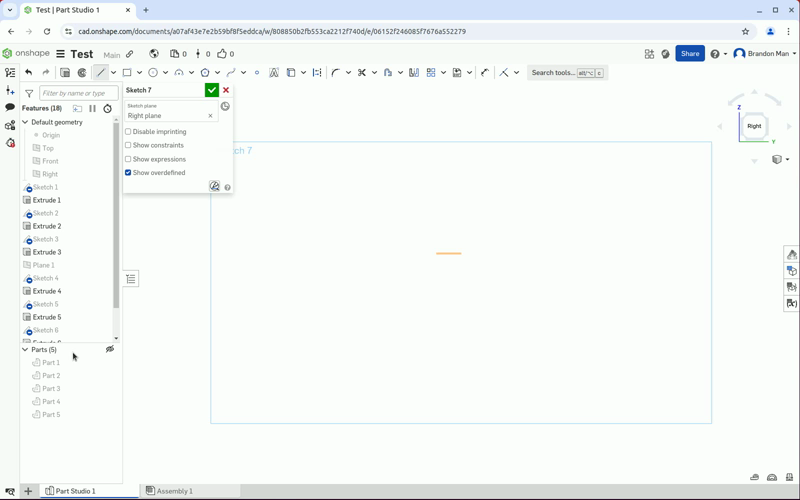
mouse_move(436, 282)
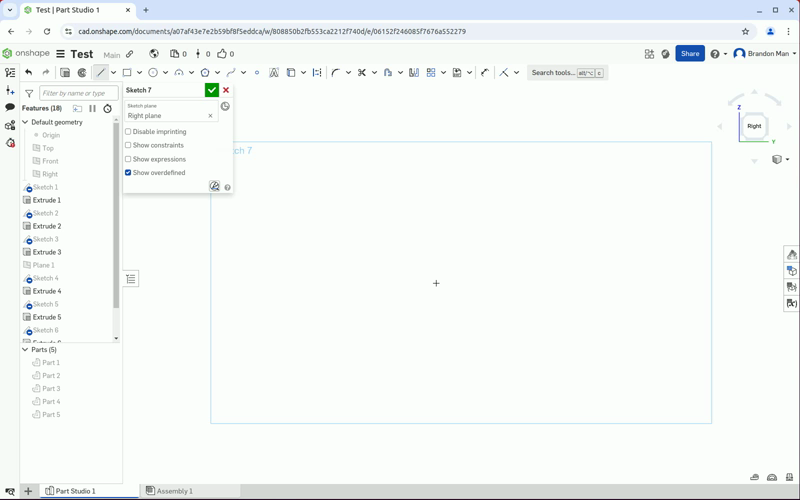
click(436, 282)
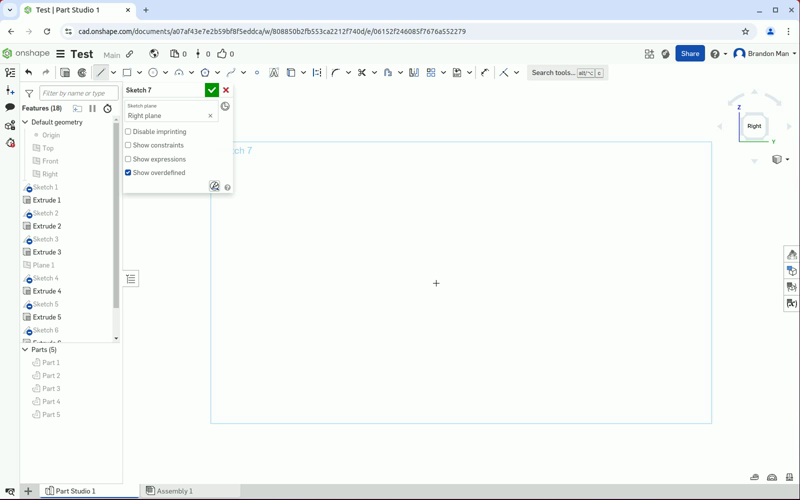
key_up(shift)
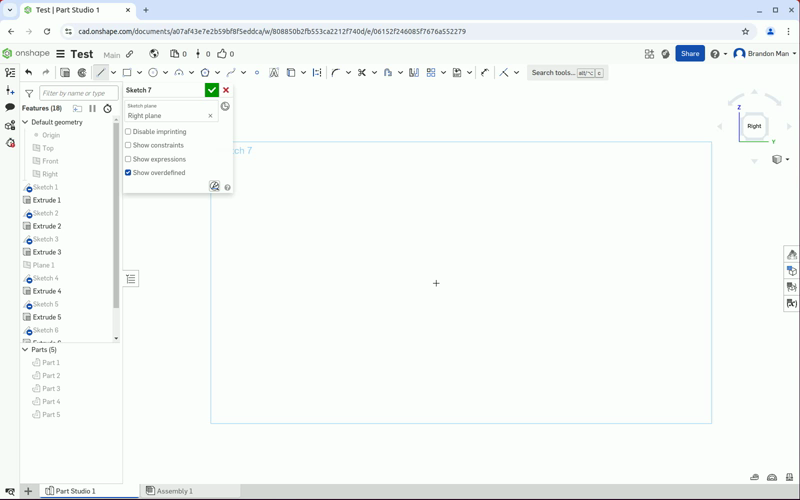
key_down(shift)
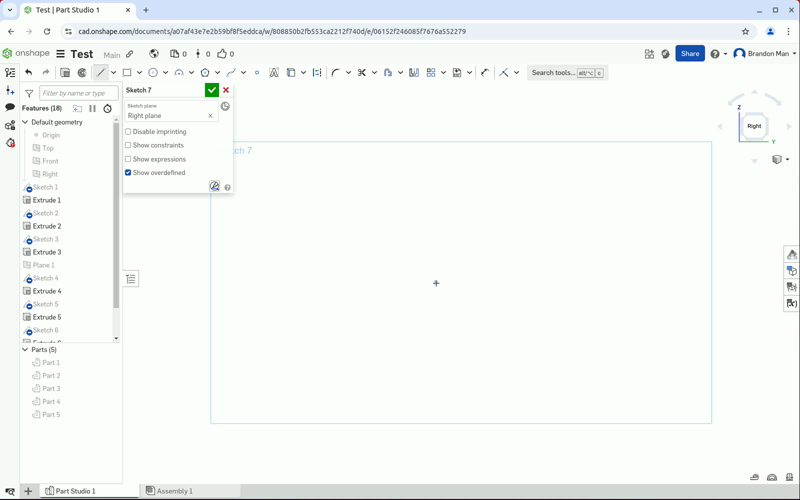
mouse_move(466, 282)
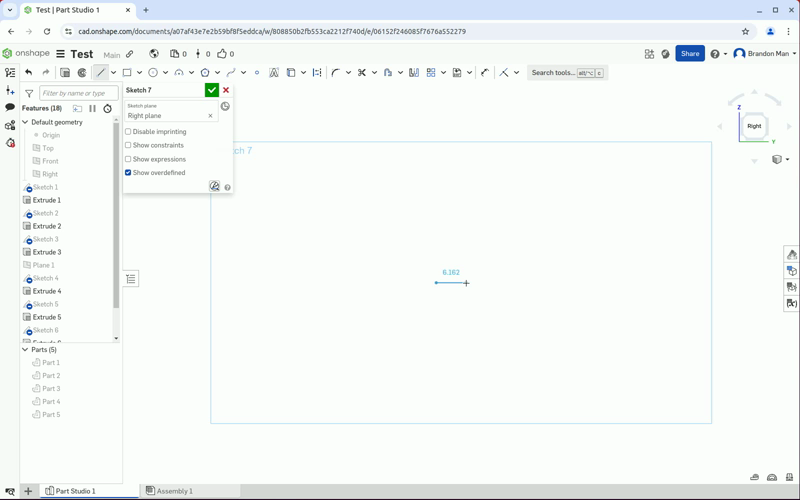
mouse_move(437, 282)
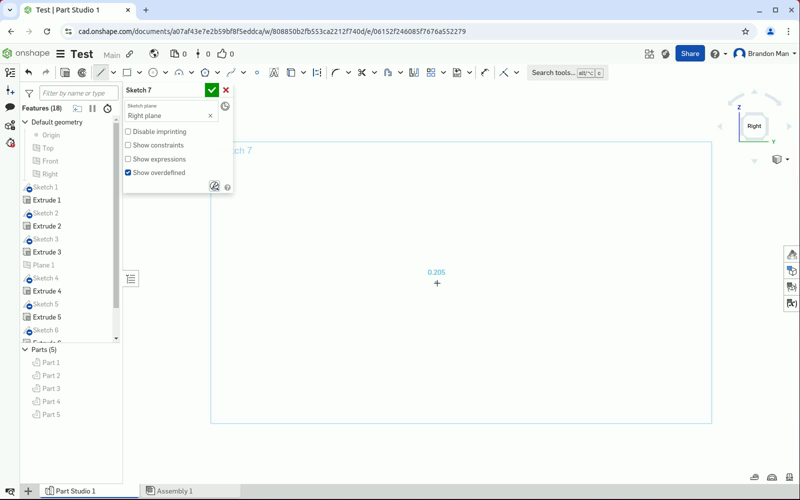
scroll(6)
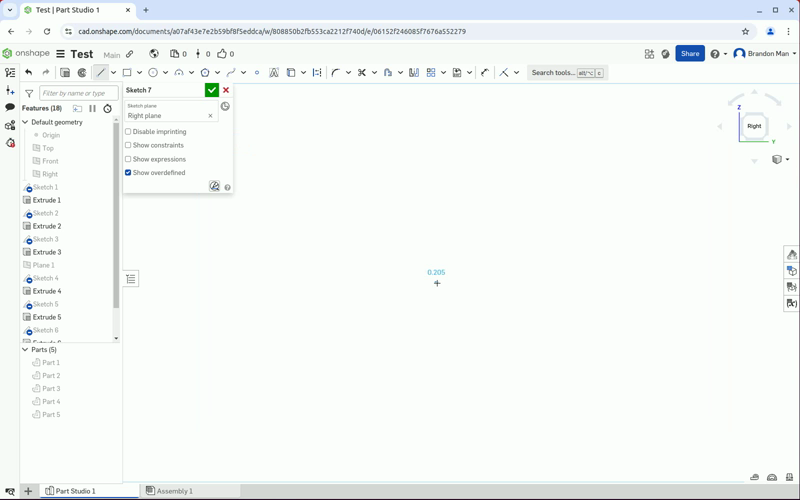
scroll(6)
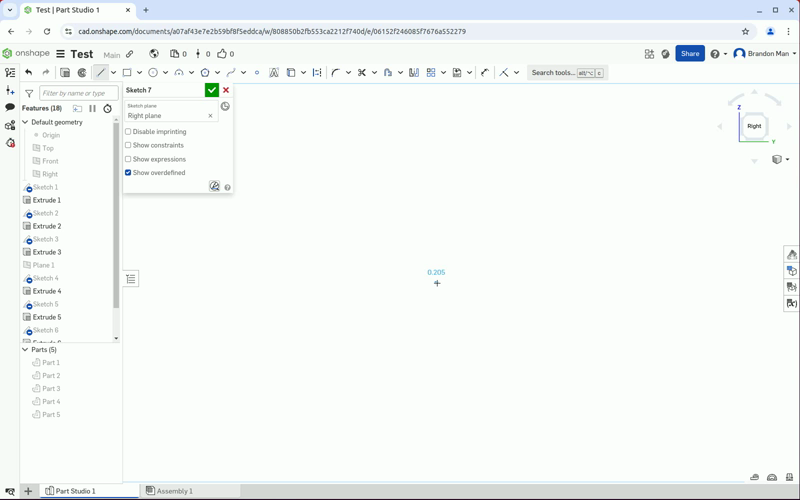
scroll(6)
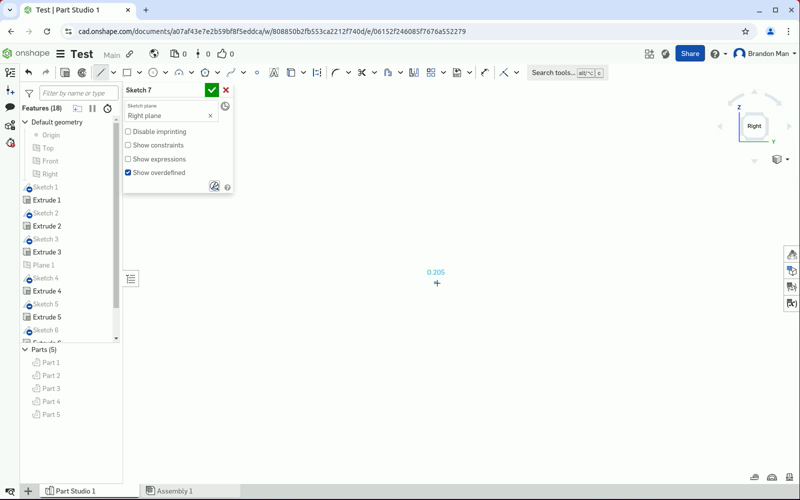
scroll(6)
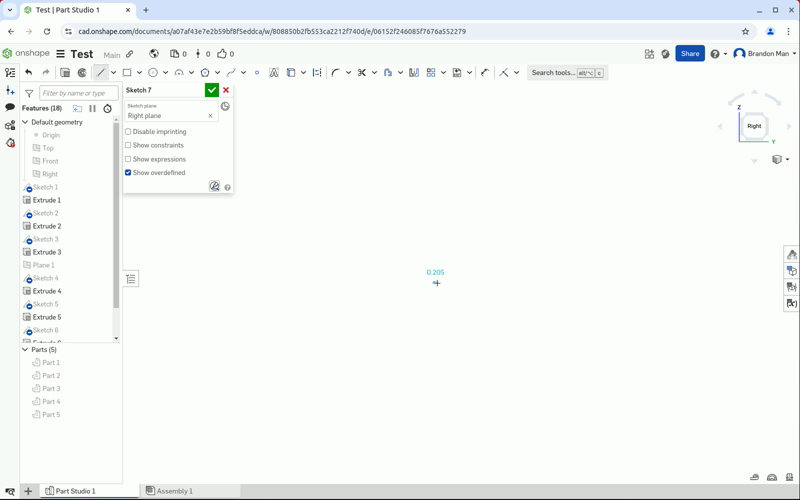
scroll(6)
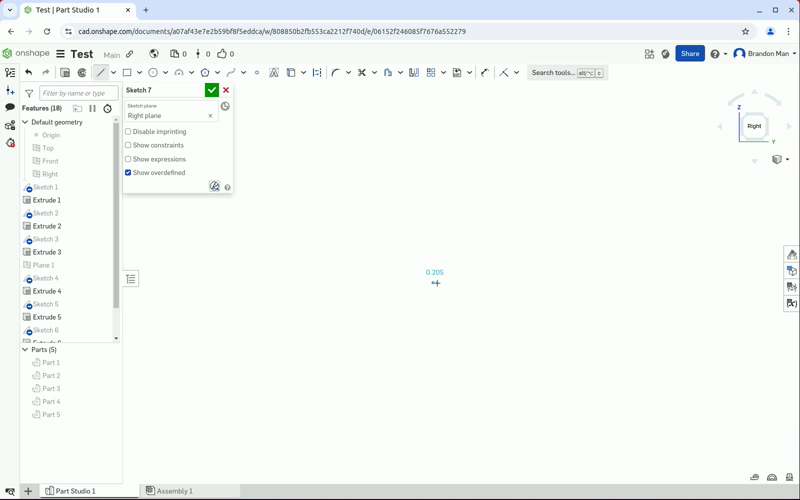
scroll(6)
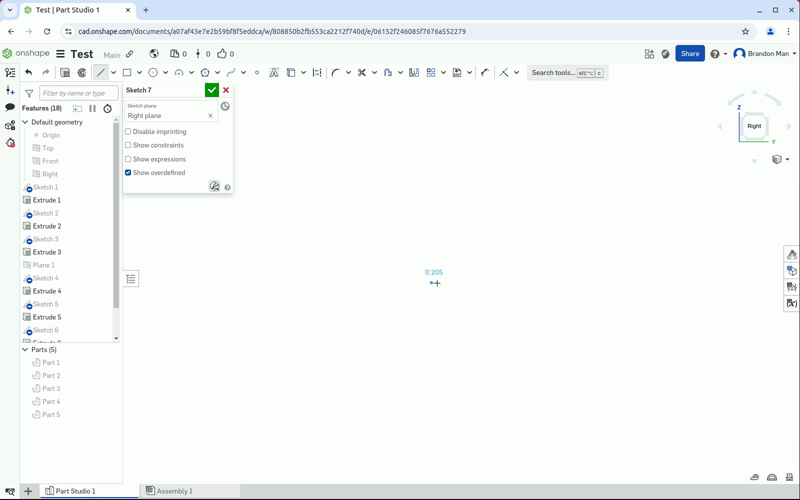
scroll(6)
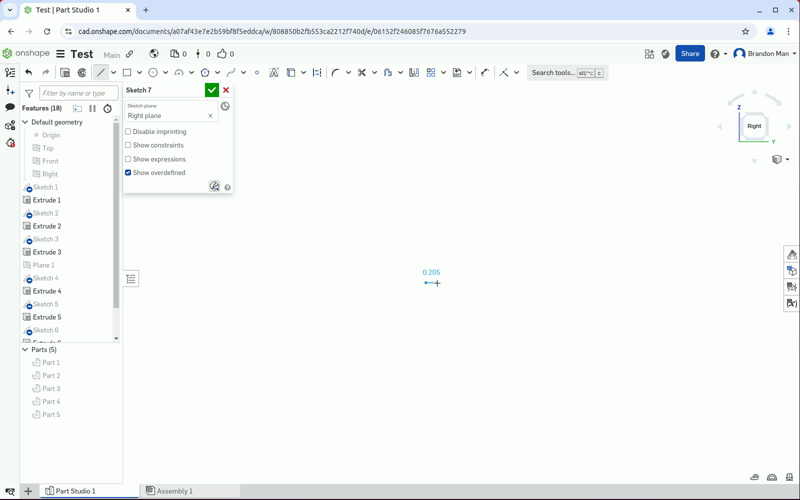
click(437, 282)
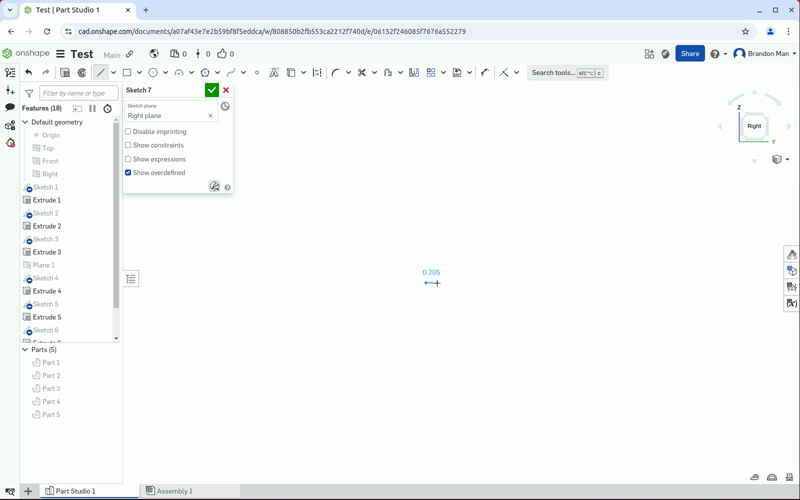
scroll(-6)
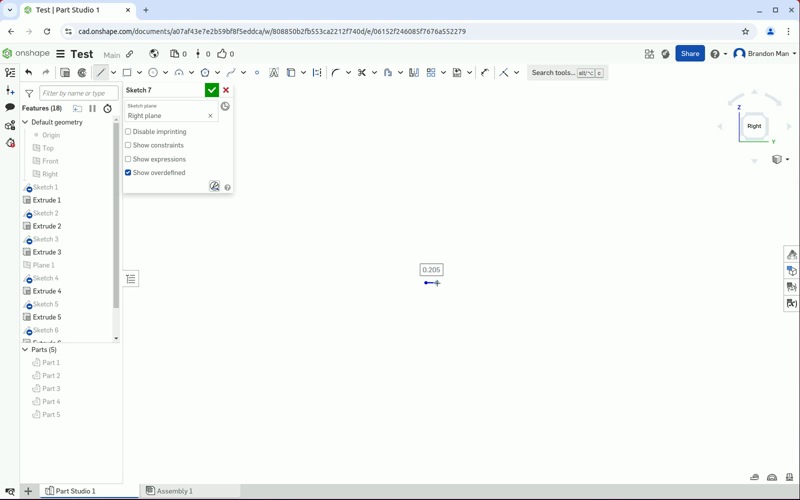
scroll(-6)
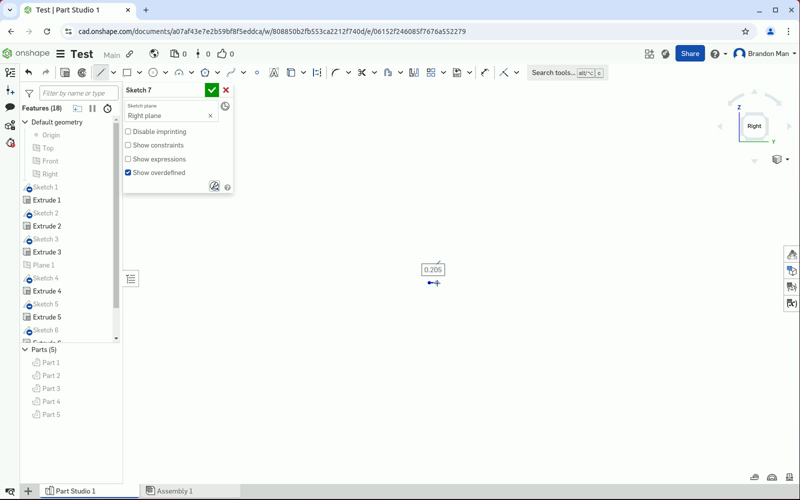
scroll(-6)
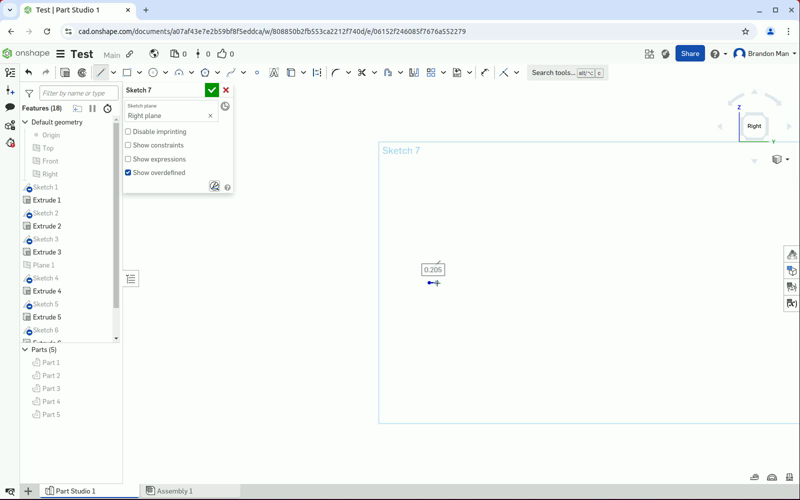
scroll(-6)
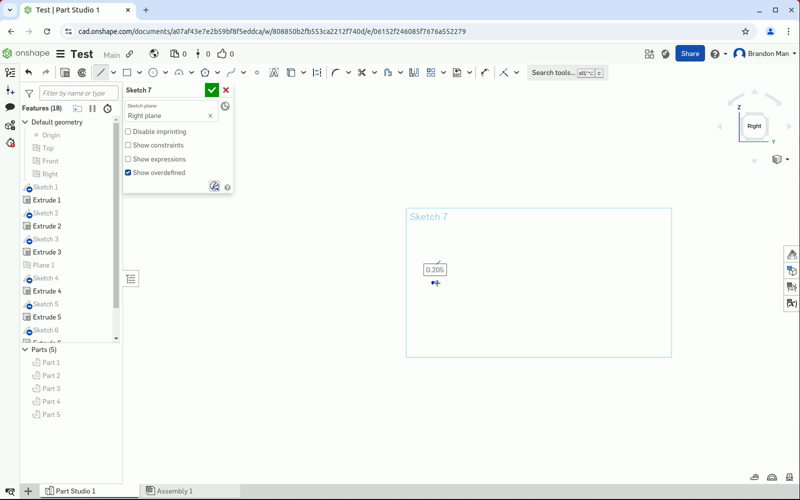
scroll(-6)
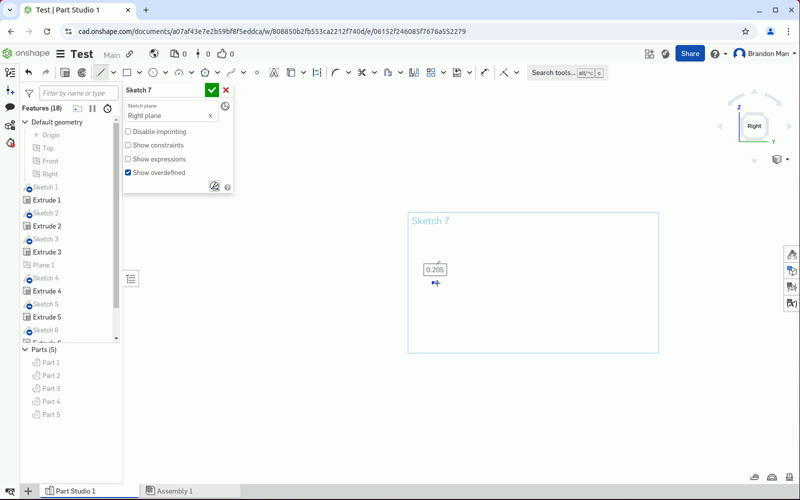
scroll(-6)
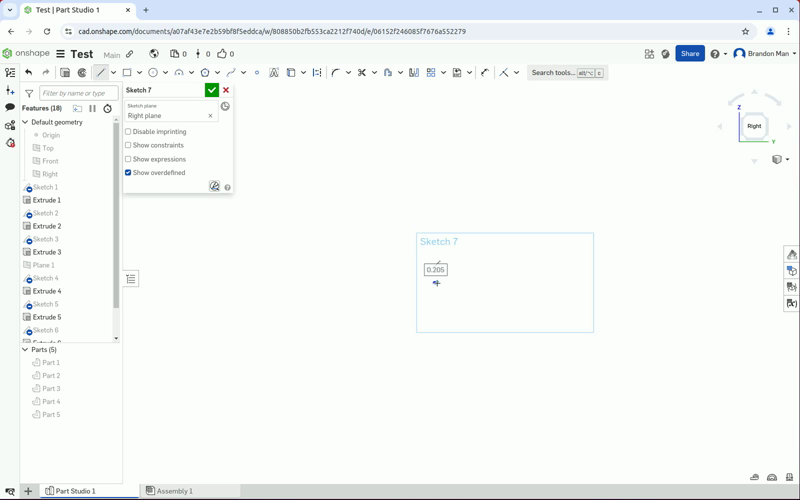
scroll(-6)
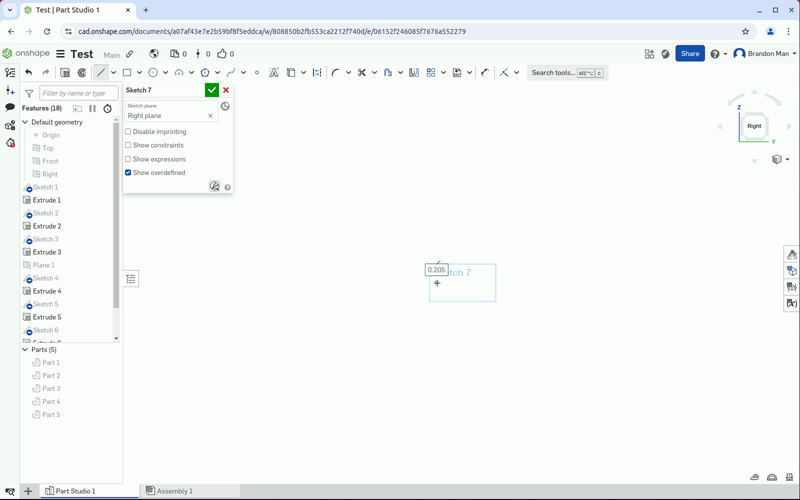
key_up(shift)
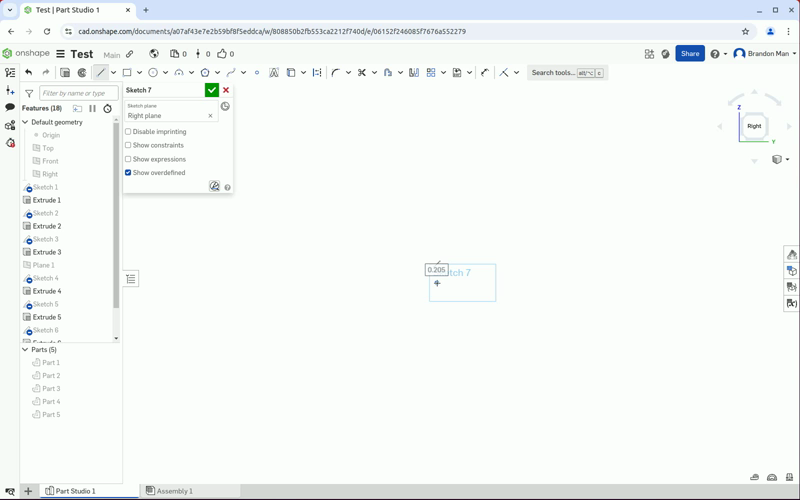
key_down(shift)
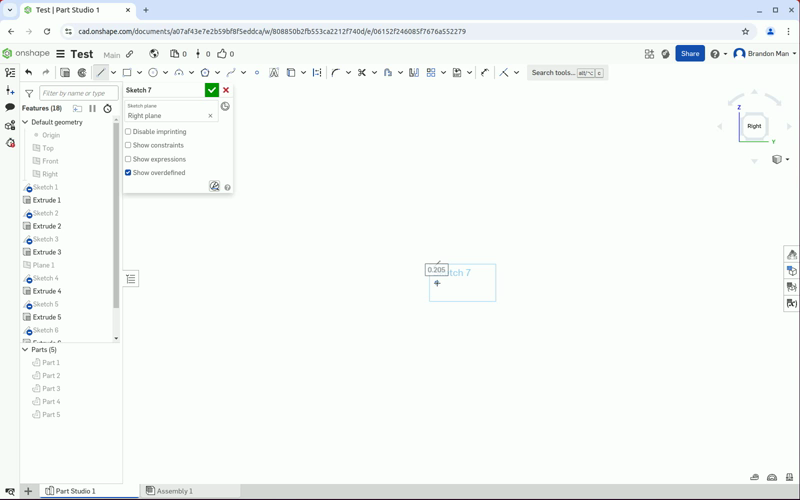
mouse_move(467, 282)
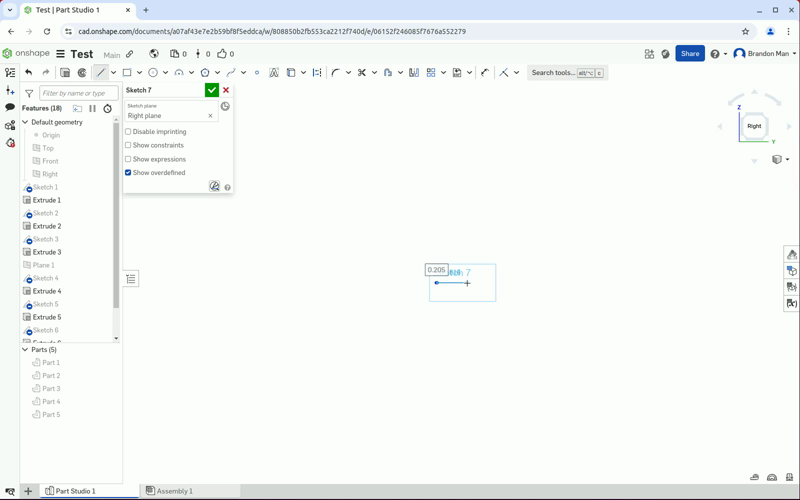
mouse_move(437, 252)
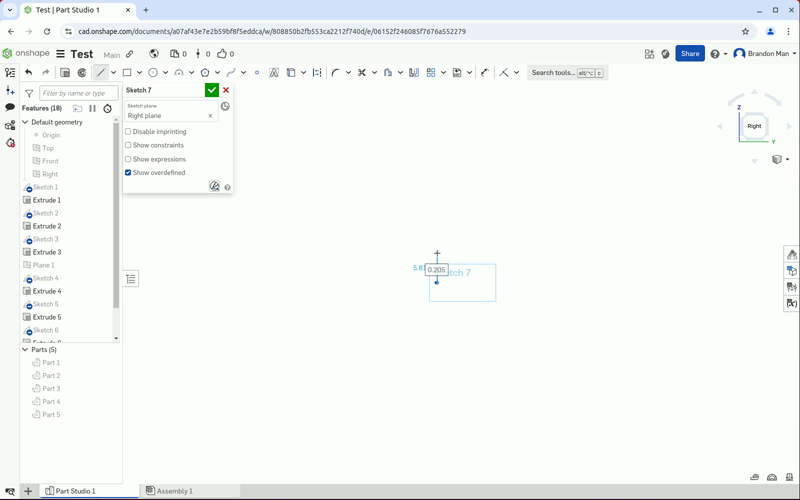
click(437, 252)
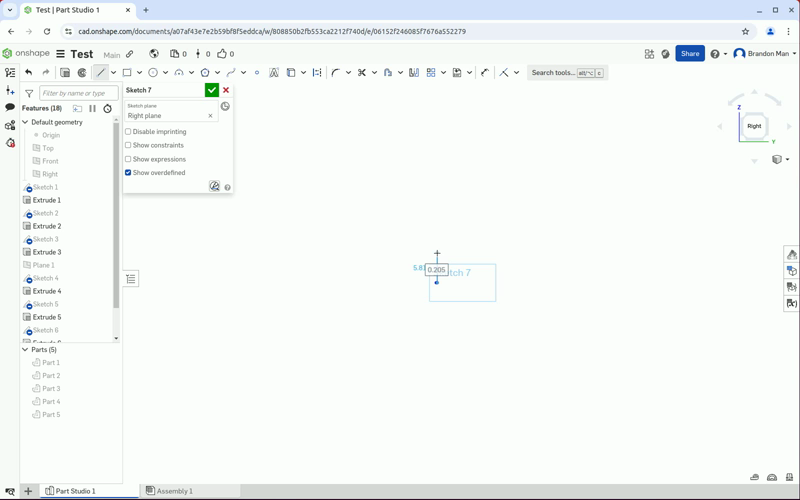
key_up(shift)
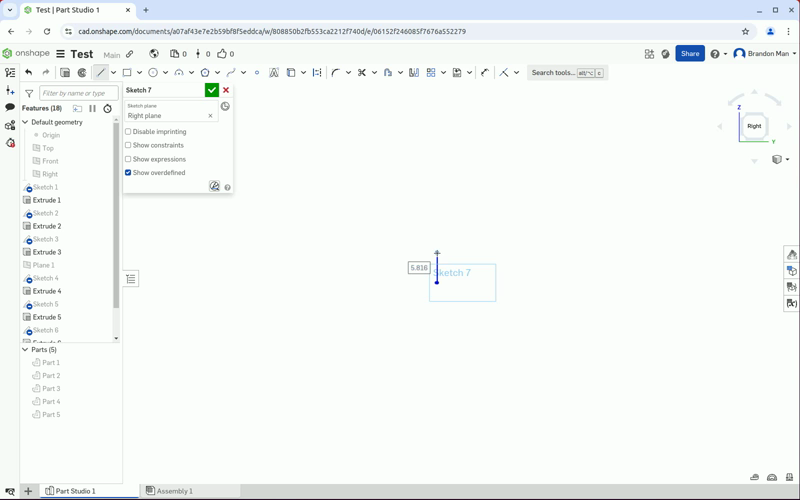
key_down(shift)
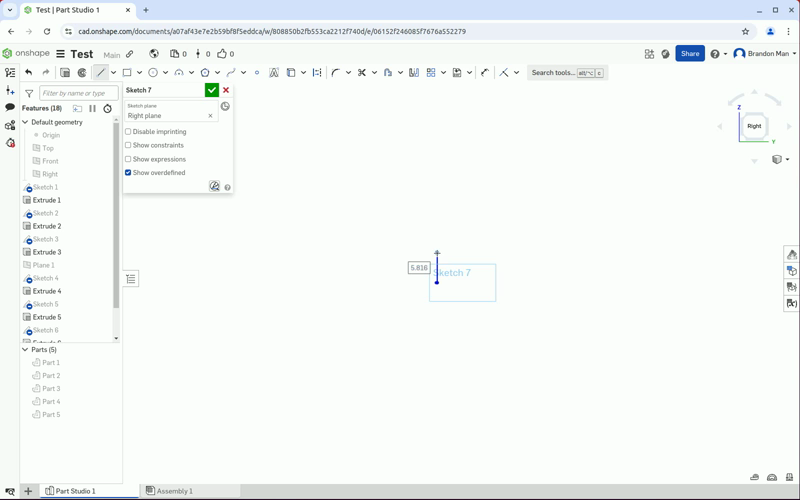
mouse_move(467, 252)
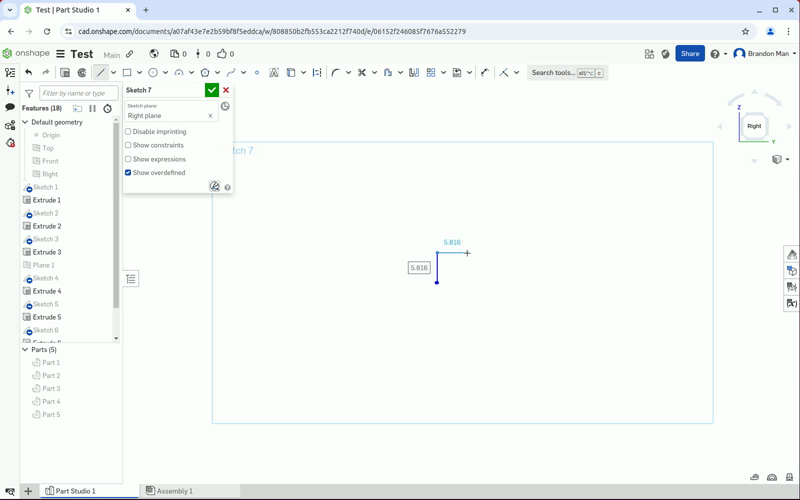
mouse_move(436, 252)
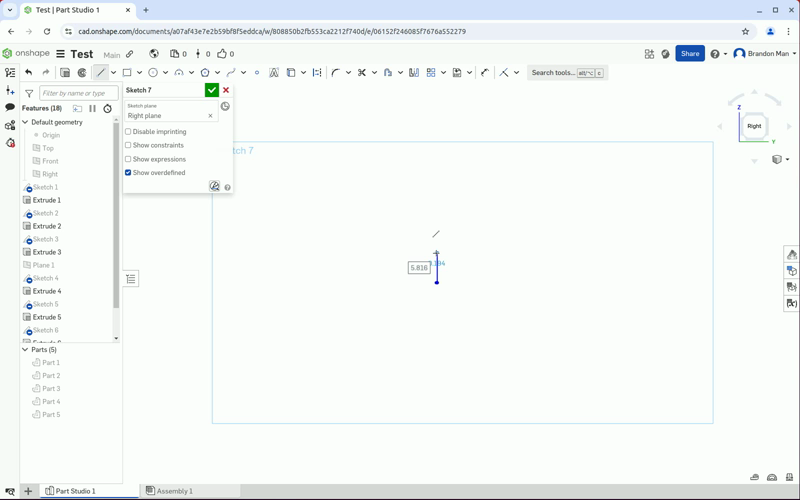
scroll(6)
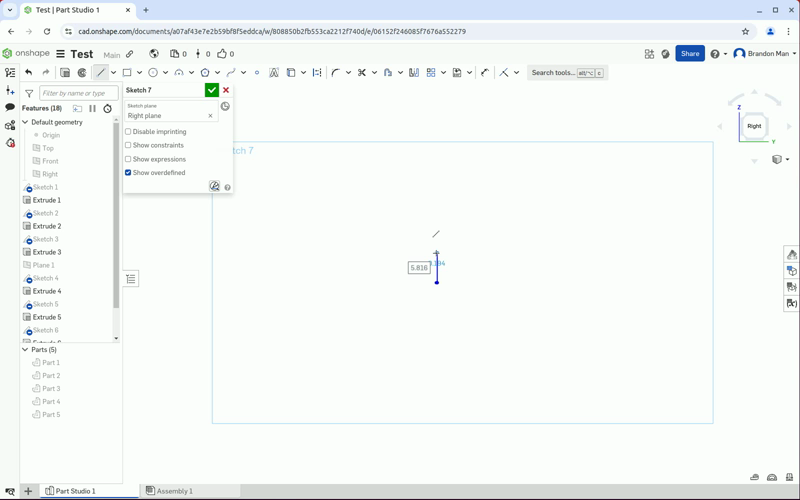
scroll(6)
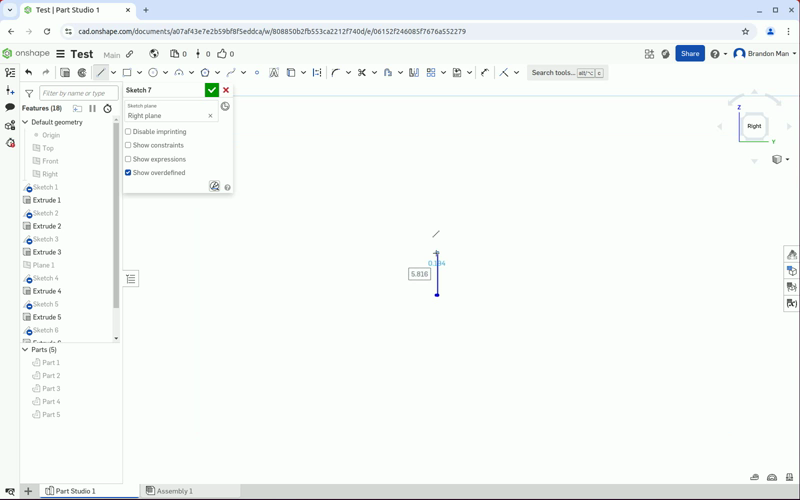
scroll(6)
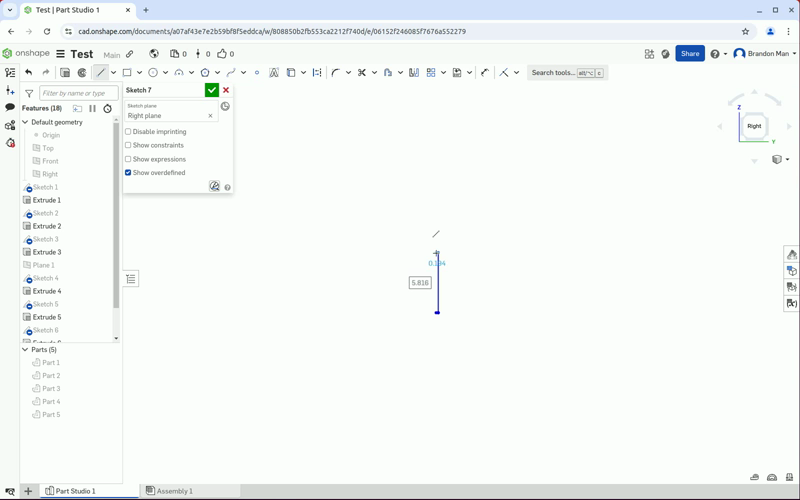
scroll(6)
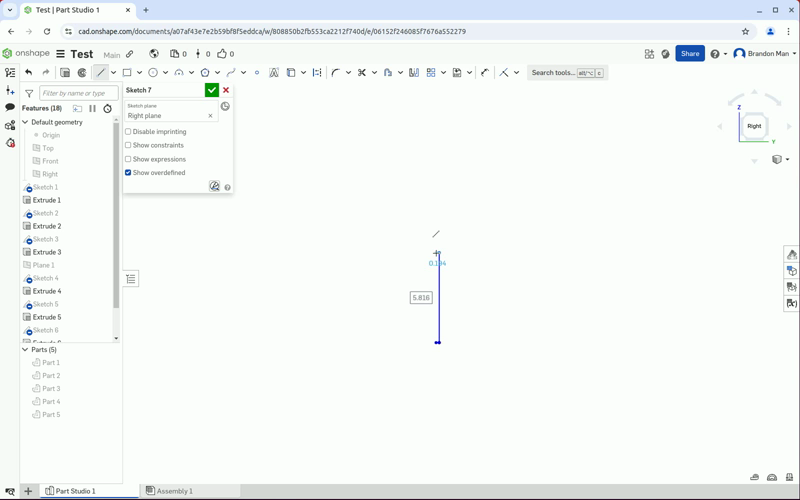
scroll(6)
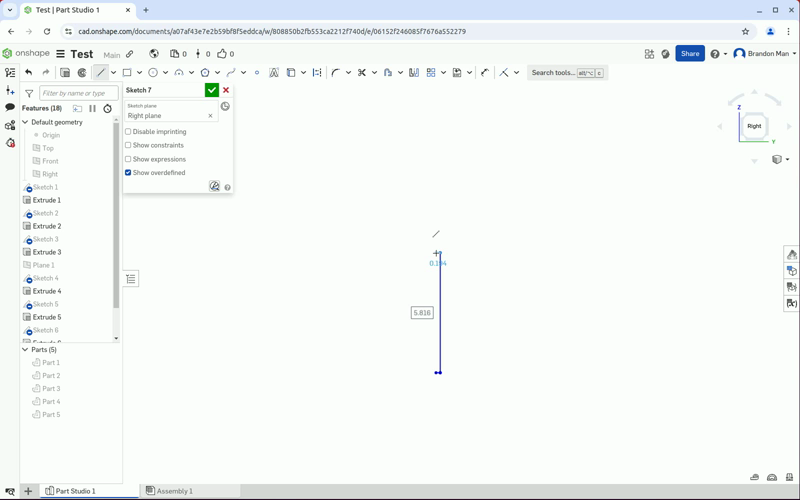
scroll(6)
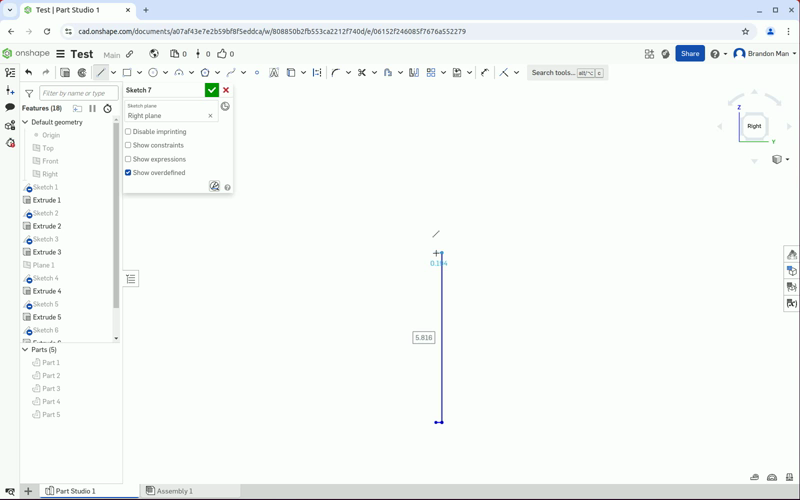
scroll(6)
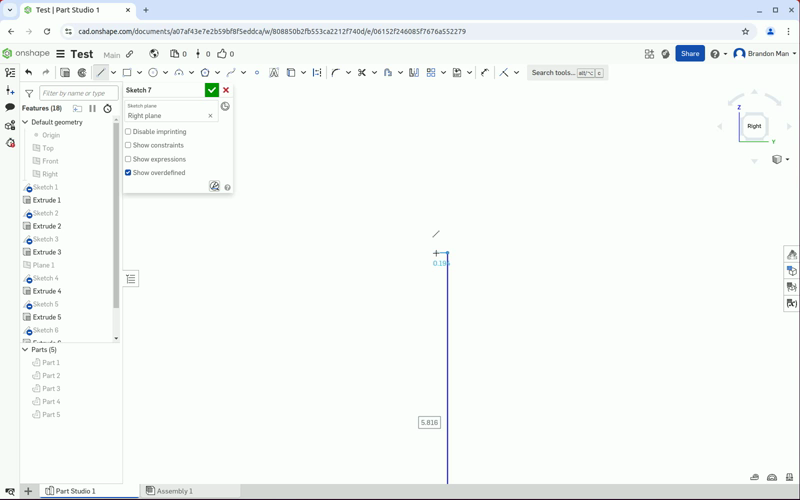
click(436, 252)
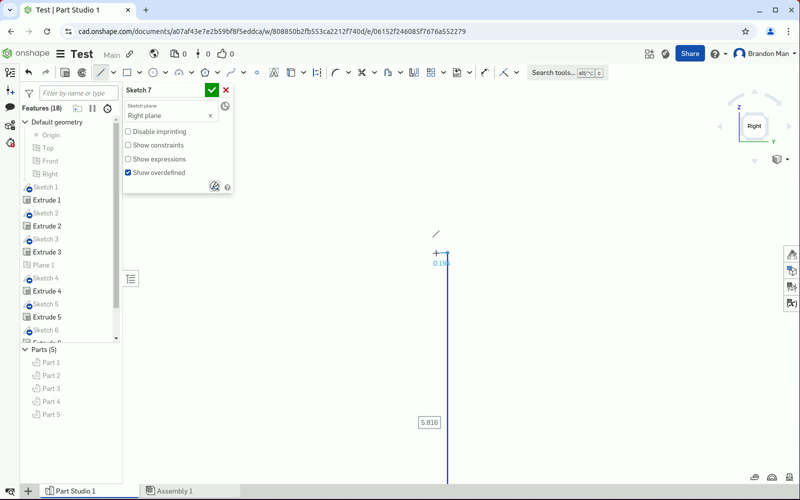
scroll(-6)
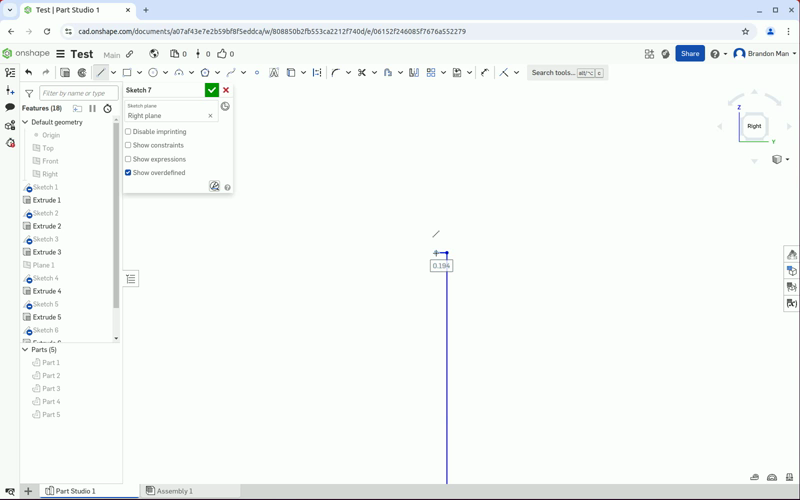
scroll(-6)
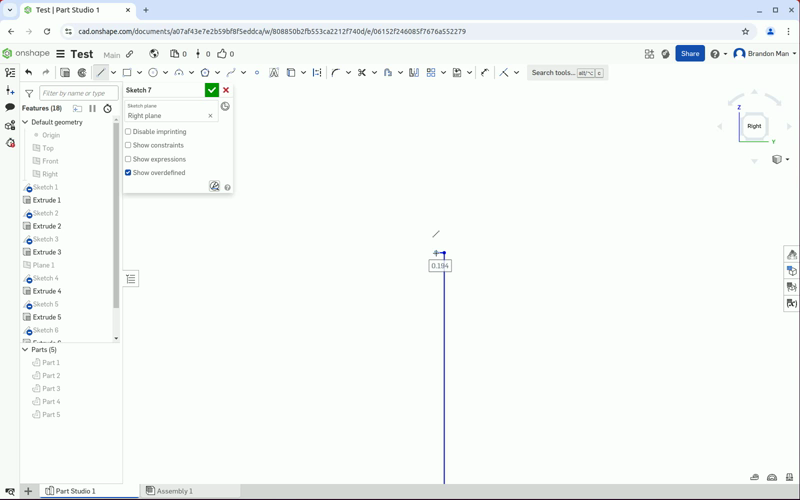
scroll(-6)
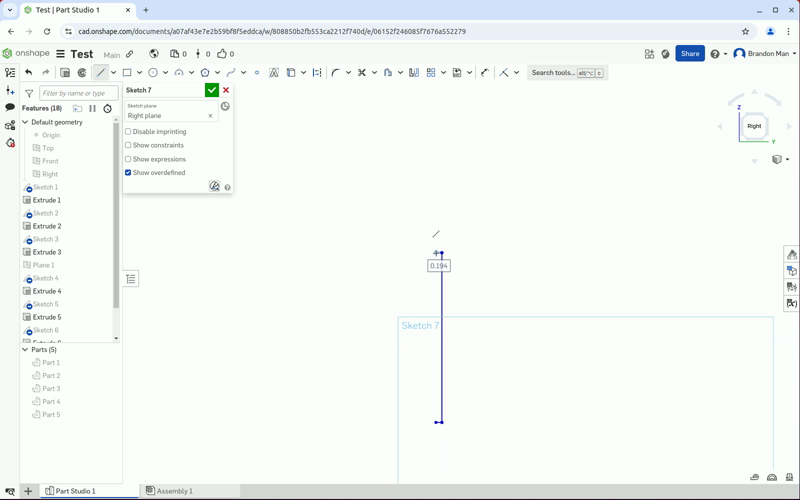
scroll(-6)
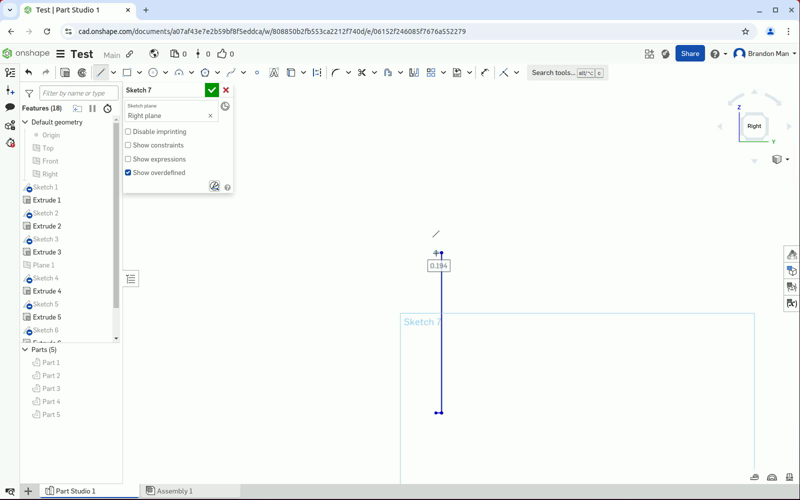
scroll(-6)
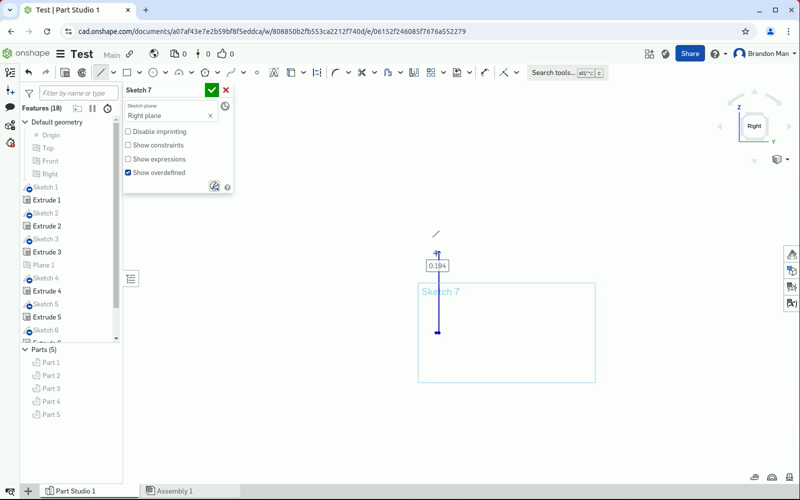
scroll(-6)
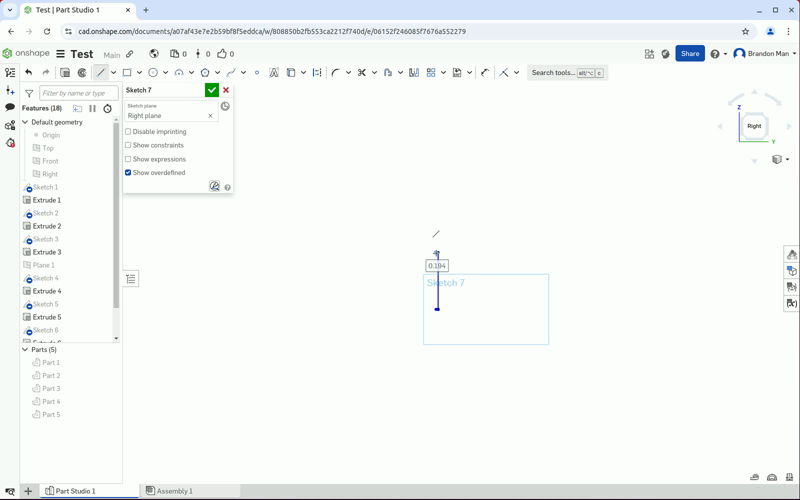
scroll(-6)
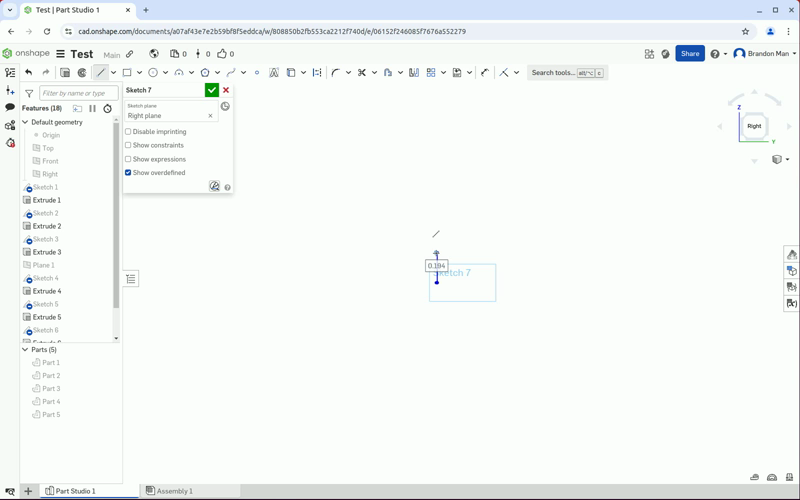
key_up(shift)
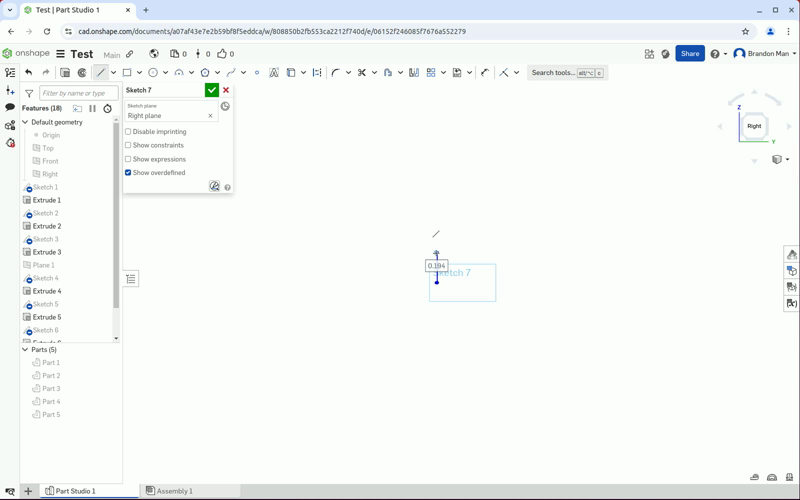
mouse_move(466, 252)
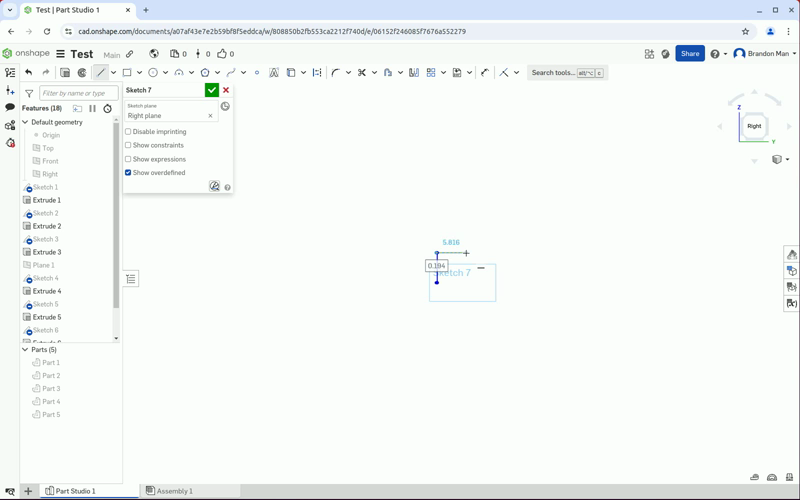
key_down(shift)
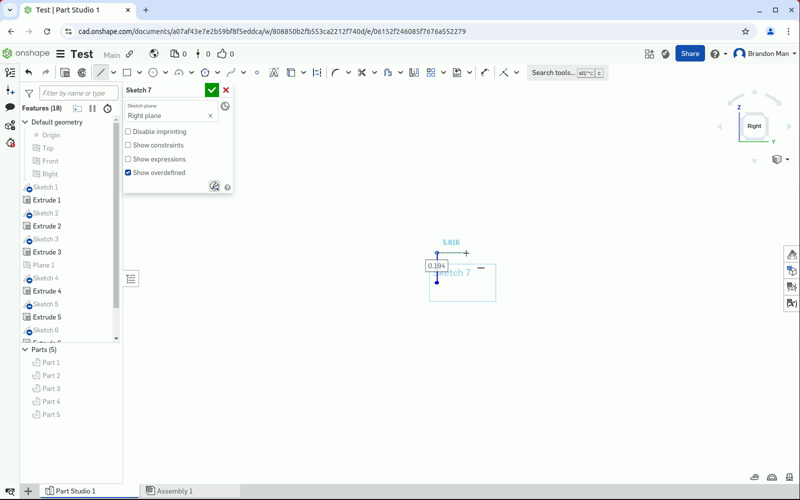
mouse_move(436, 282)
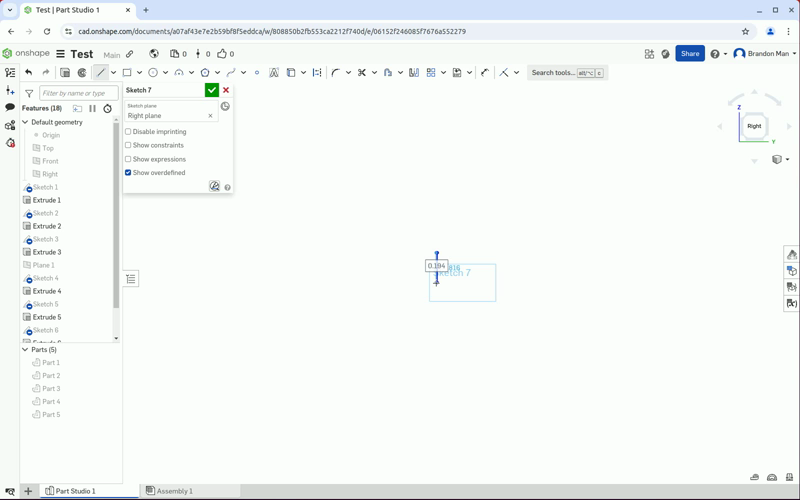
scroll(6)
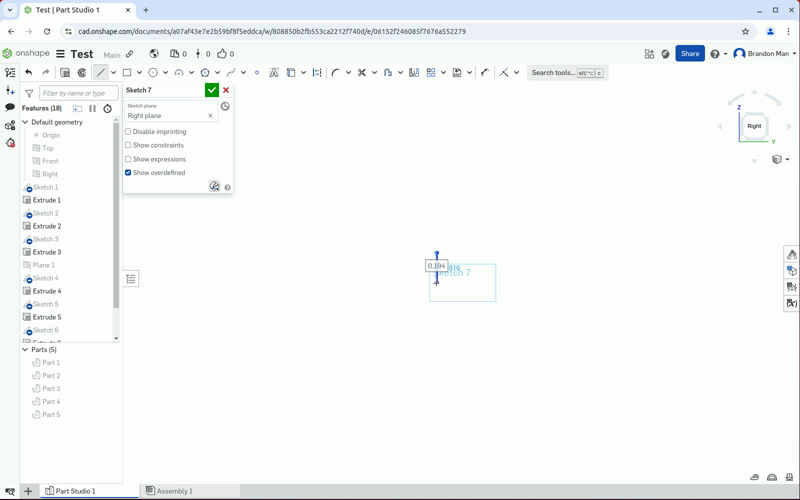
scroll(6)
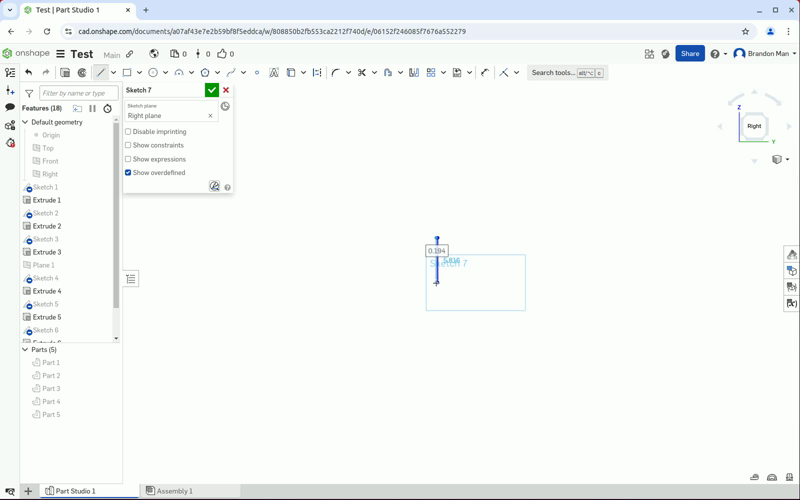
scroll(6)
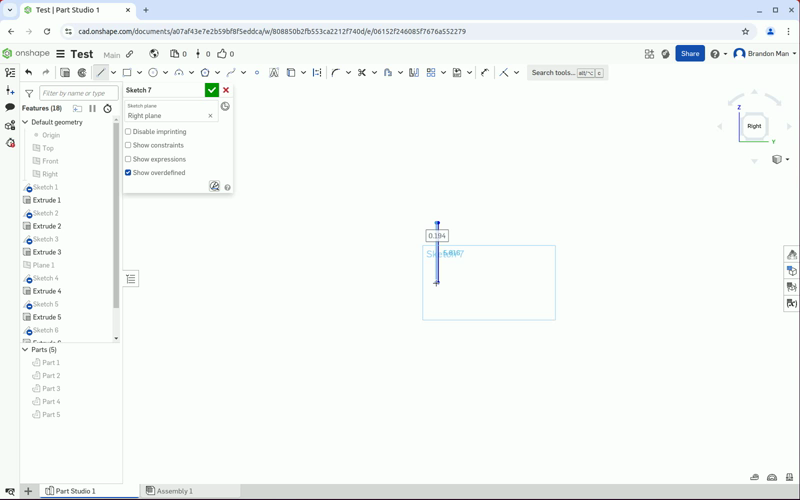
scroll(6)
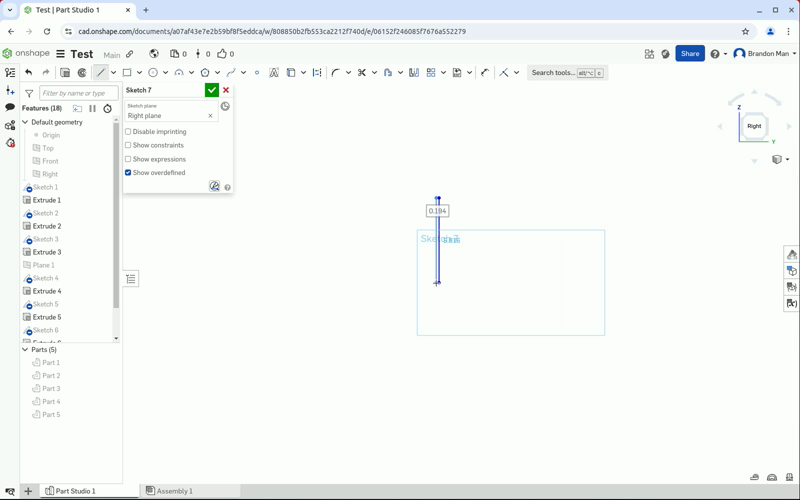
scroll(6)
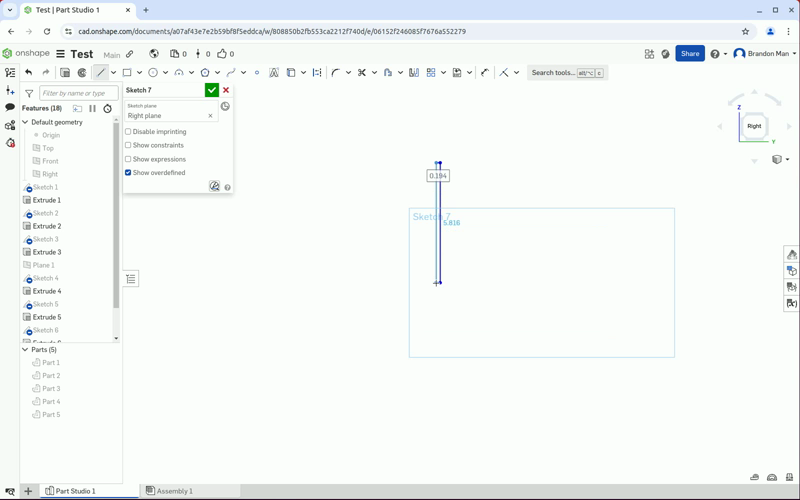
scroll(6)
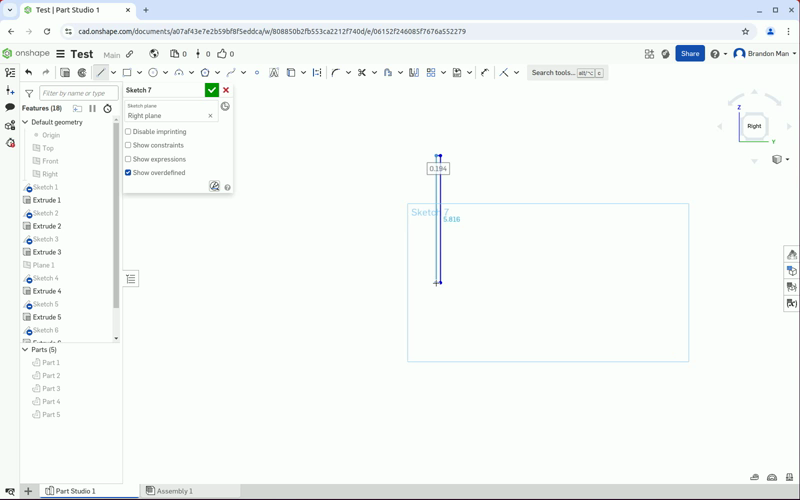
scroll(6)
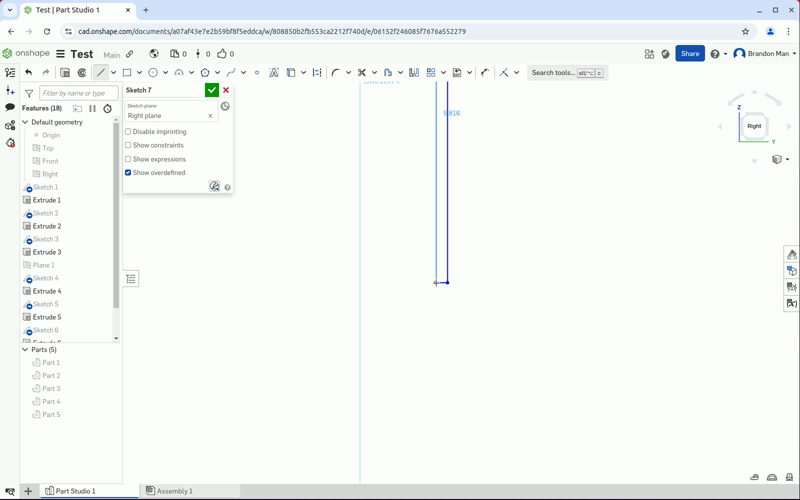
key_up(shift)
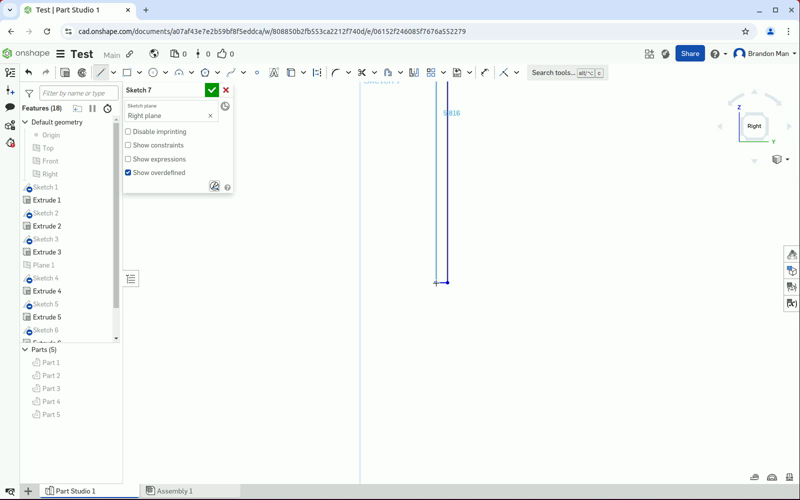
click(436, 282)
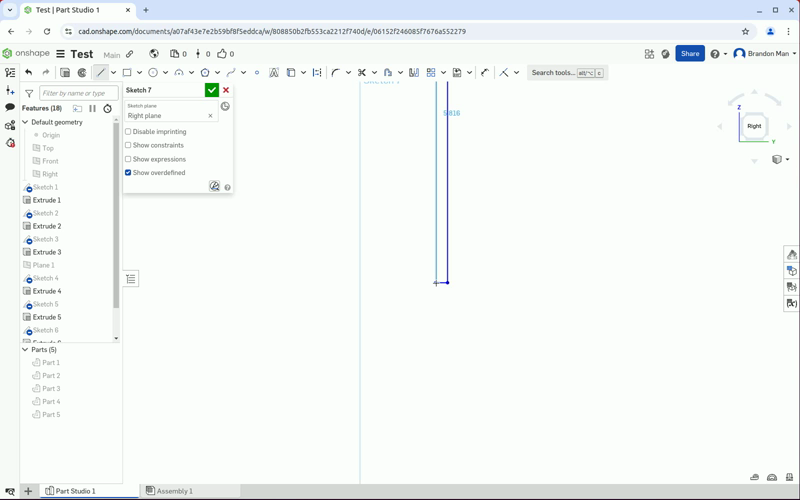
scroll(-6)
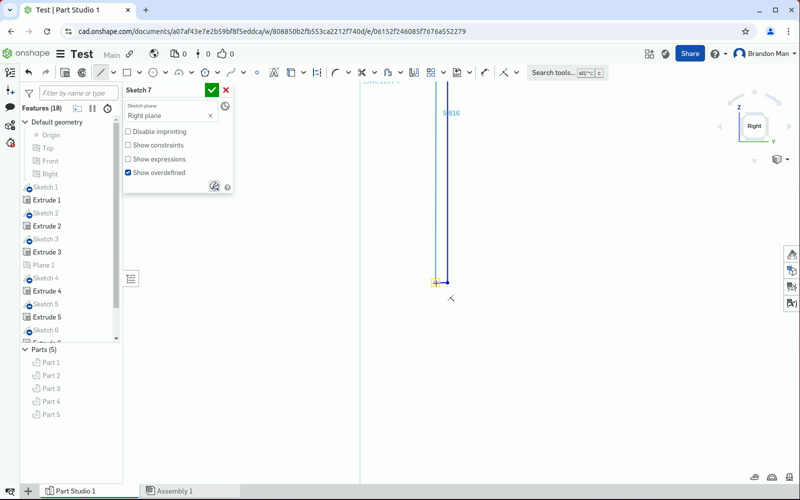
scroll(-6)
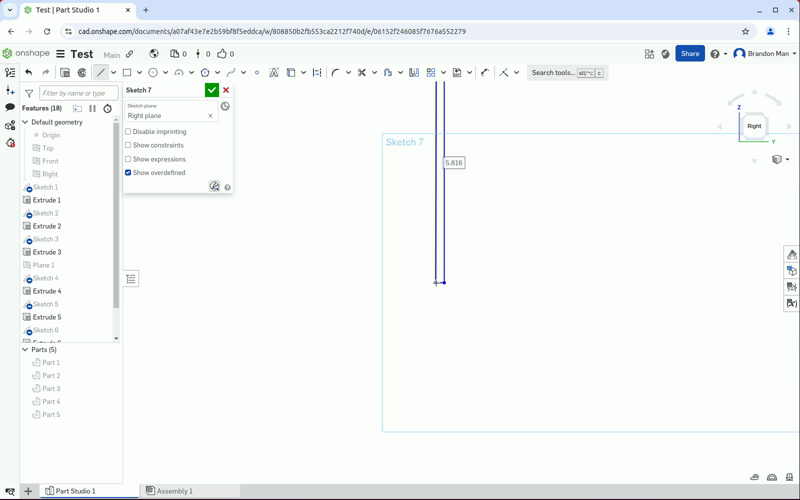
scroll(-6)
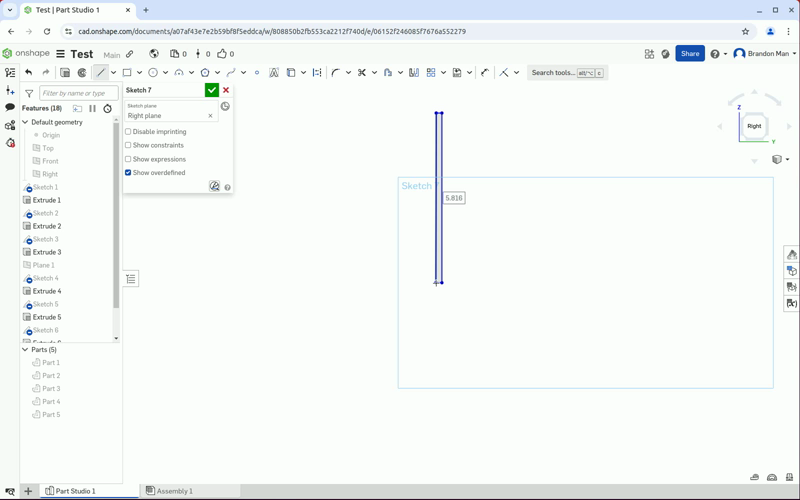
scroll(-6)
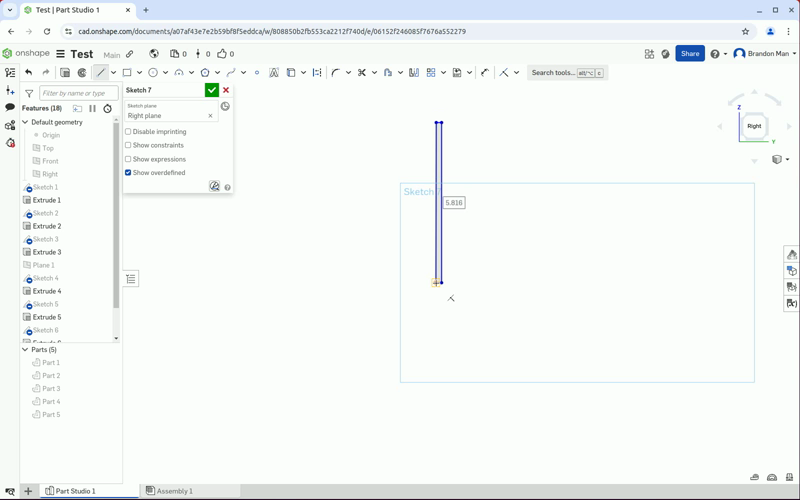
scroll(-6)
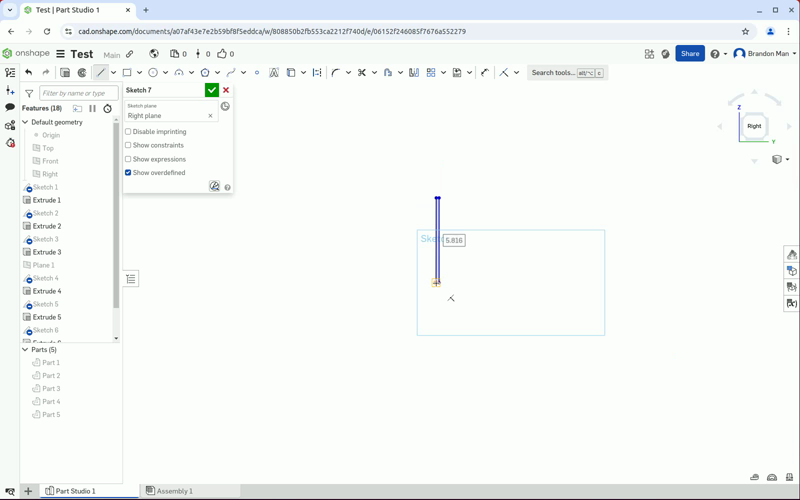
scroll(-6)
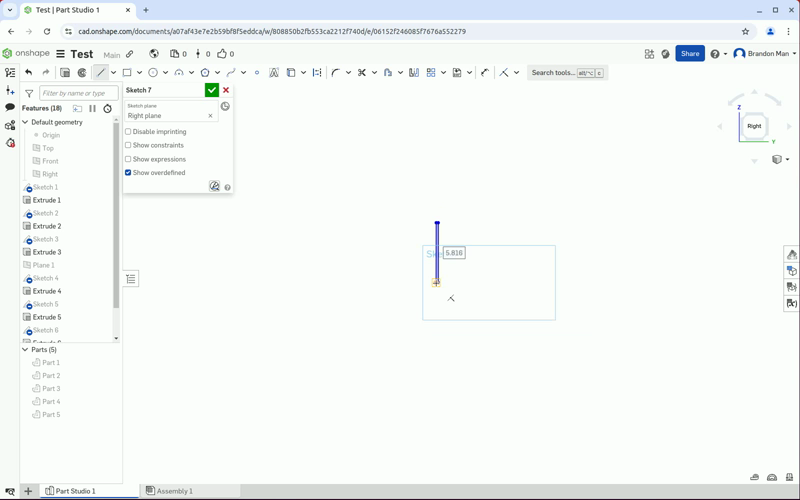
scroll(-6)
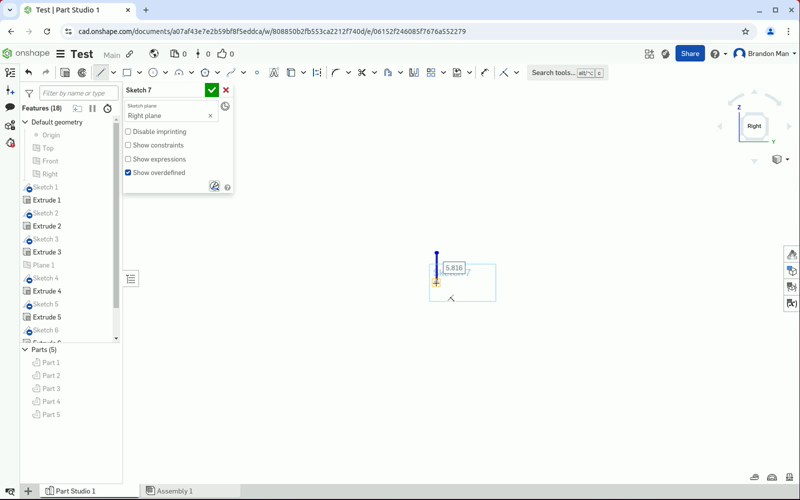
key(esc)
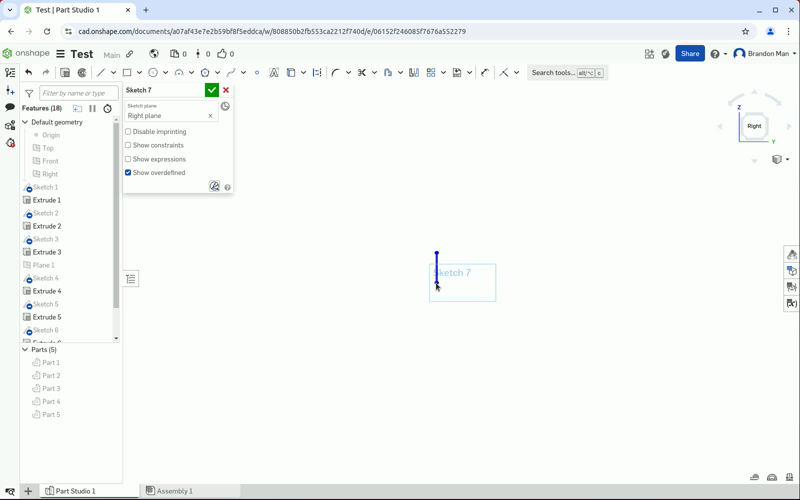
mouse_move(436, 268)
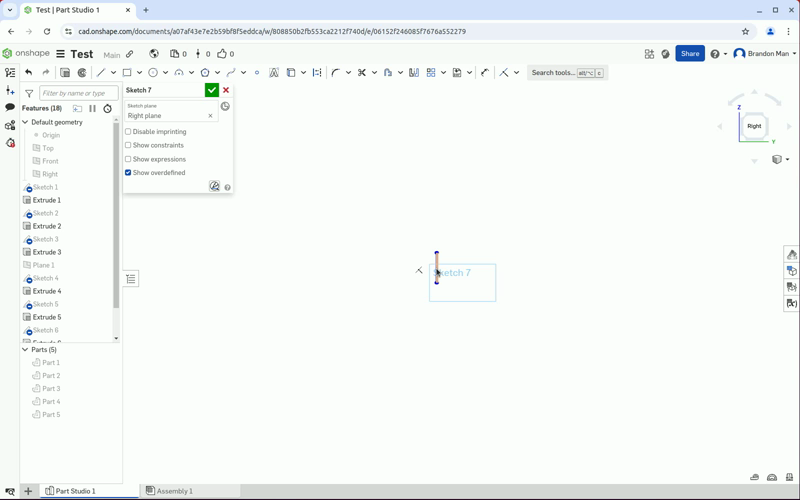
scroll(6)
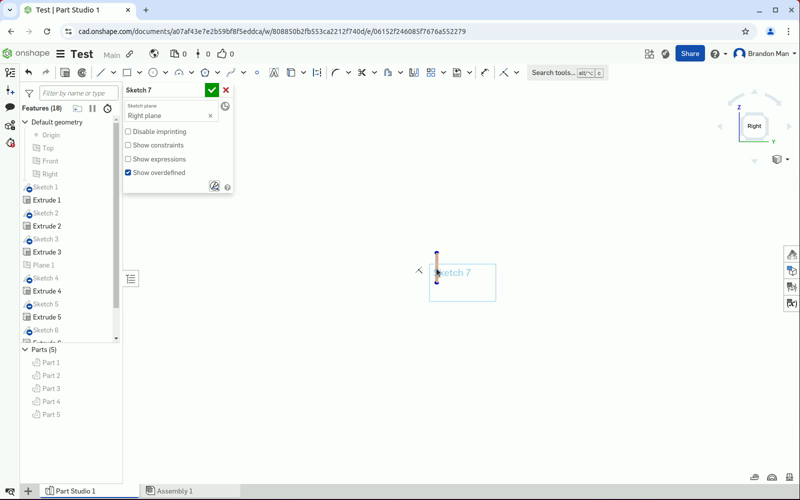
scroll(6)
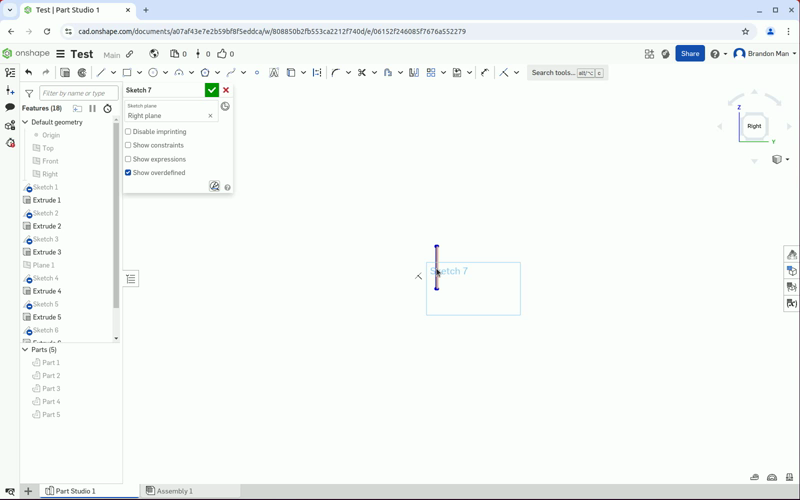
scroll(6)
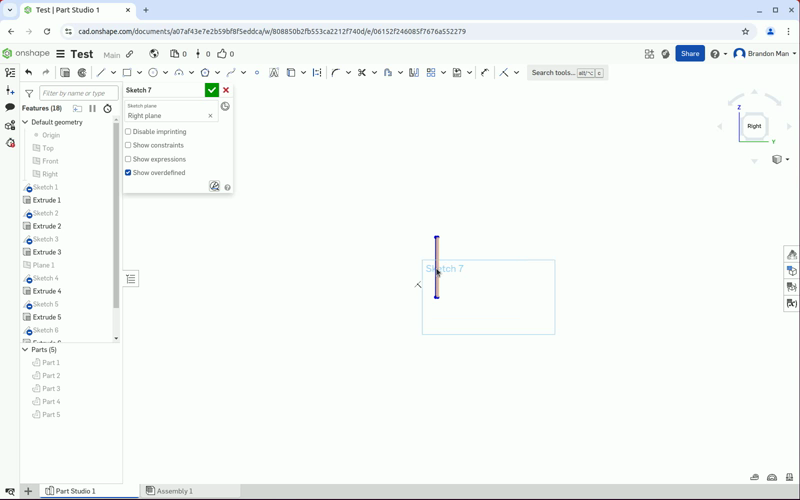
scroll(6)
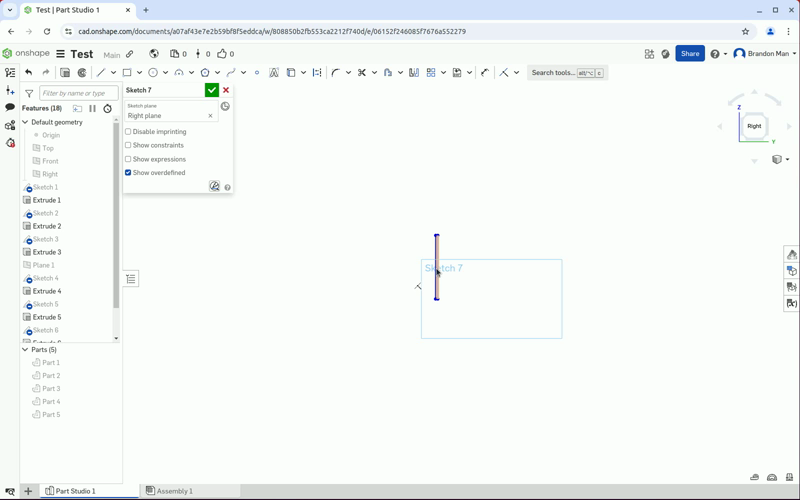
scroll(6)
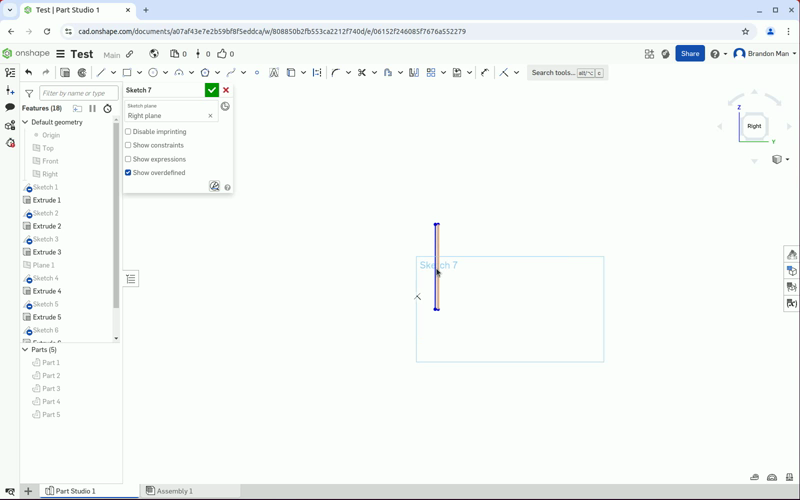
scroll(6)
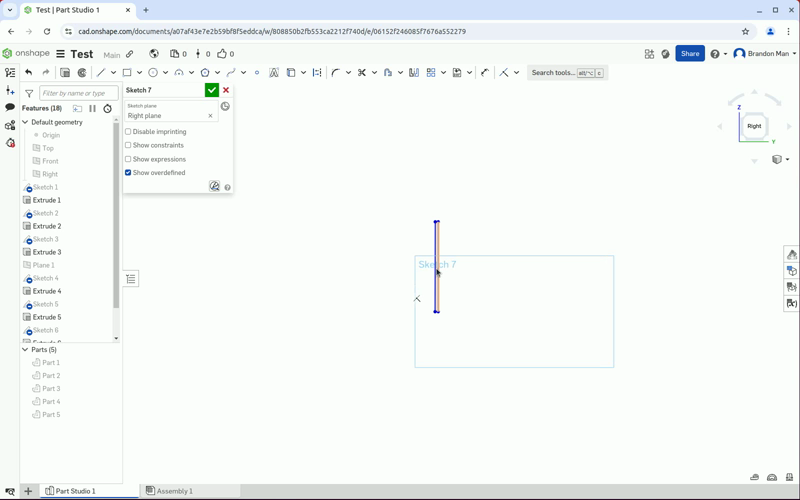
scroll(6)
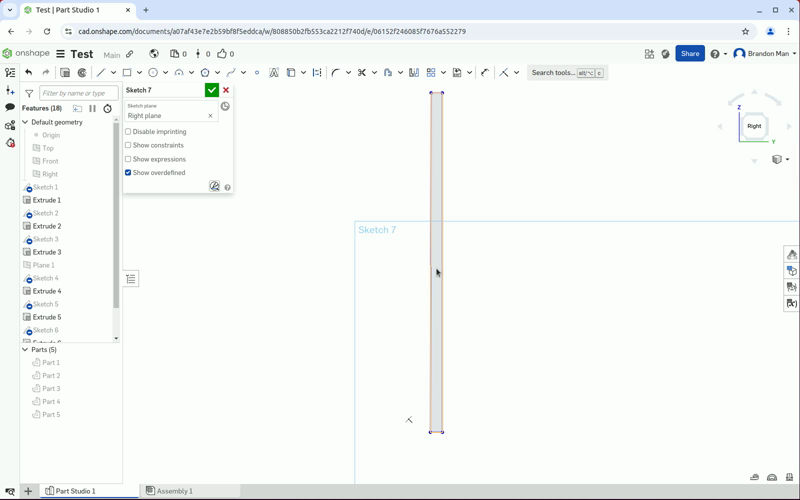
click(436, 268)
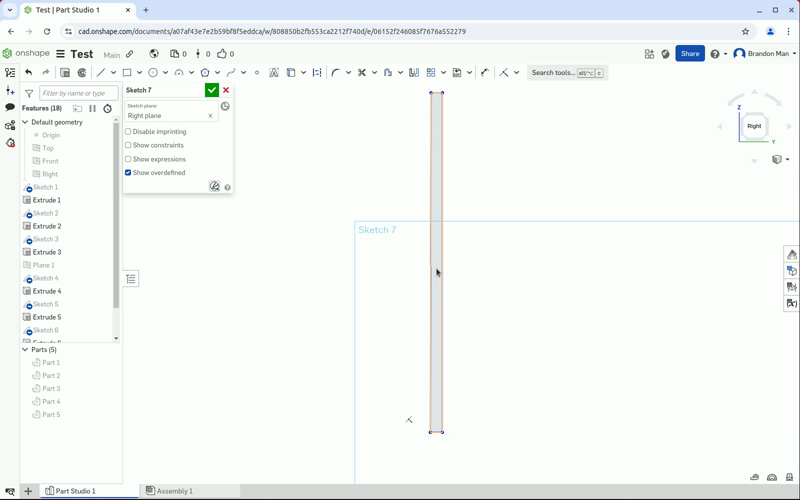
scroll(-6)
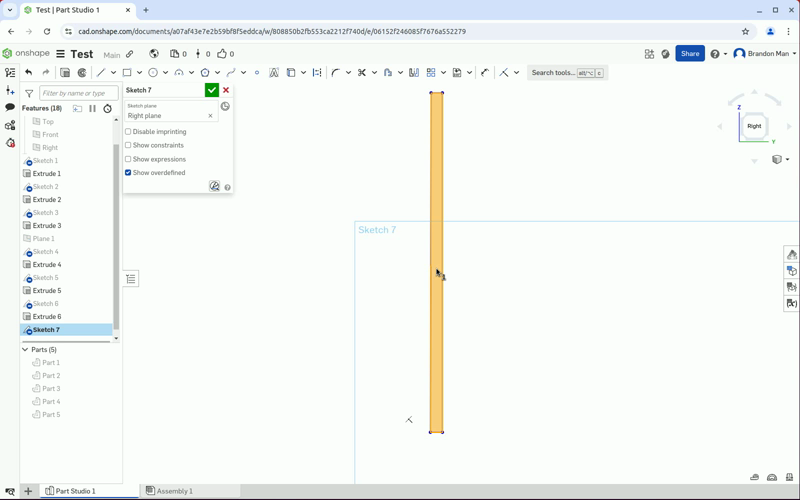
scroll(-6)
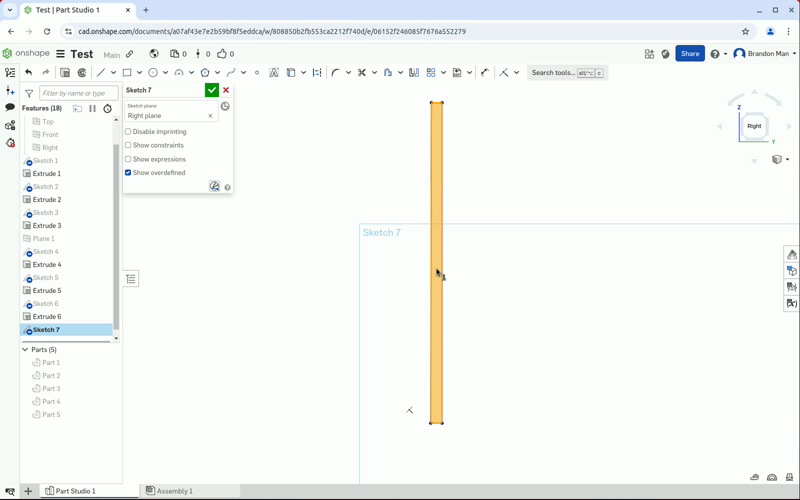
scroll(-6)
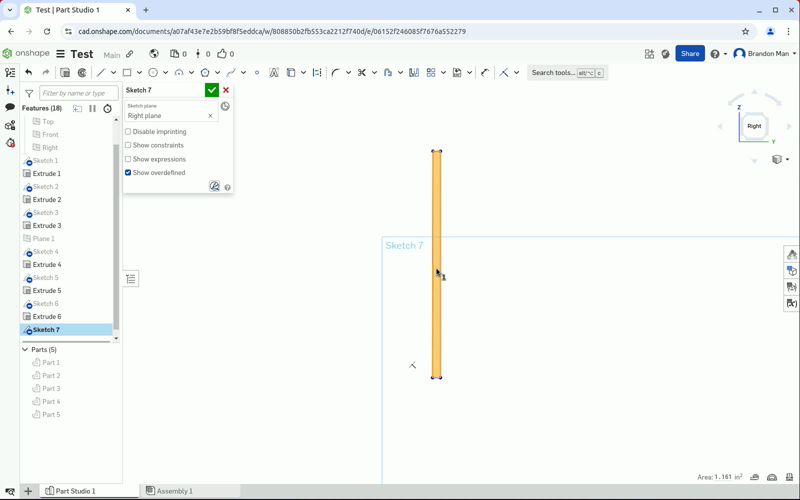
scroll(-6)
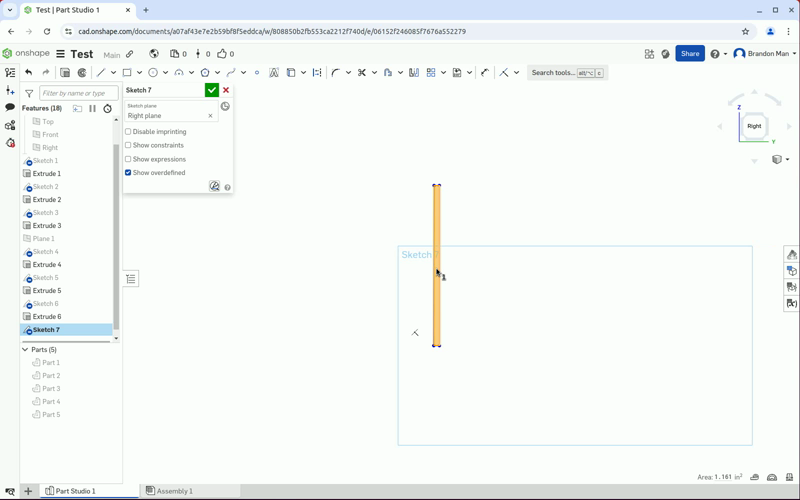
scroll(-6)
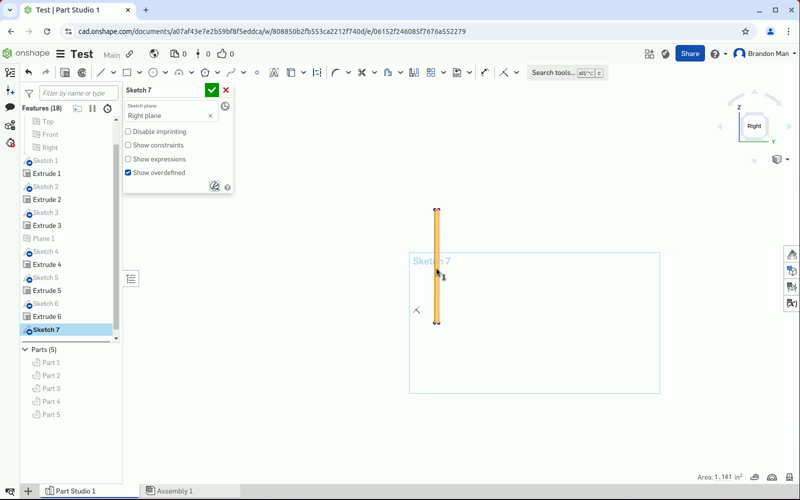
scroll(-6)
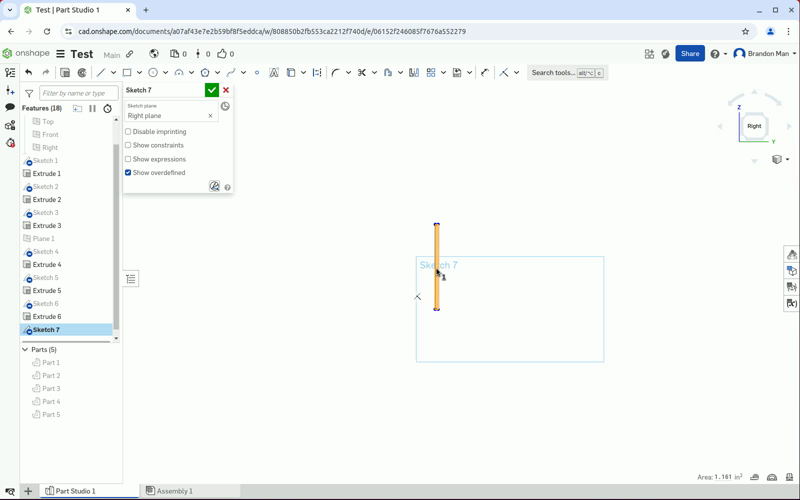
scroll(-6)
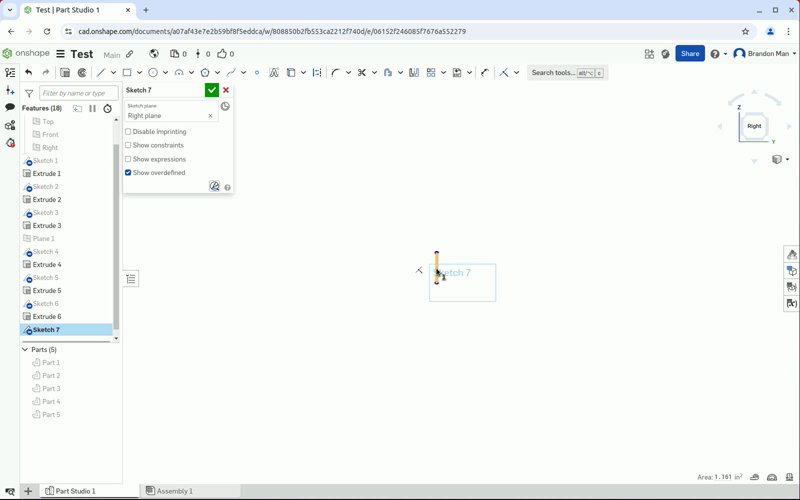
mouse_move(73, 352)
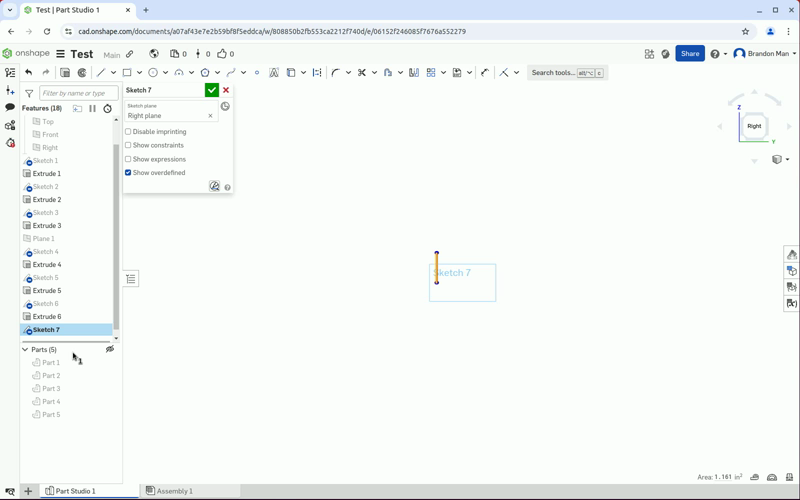
key(shift+y)
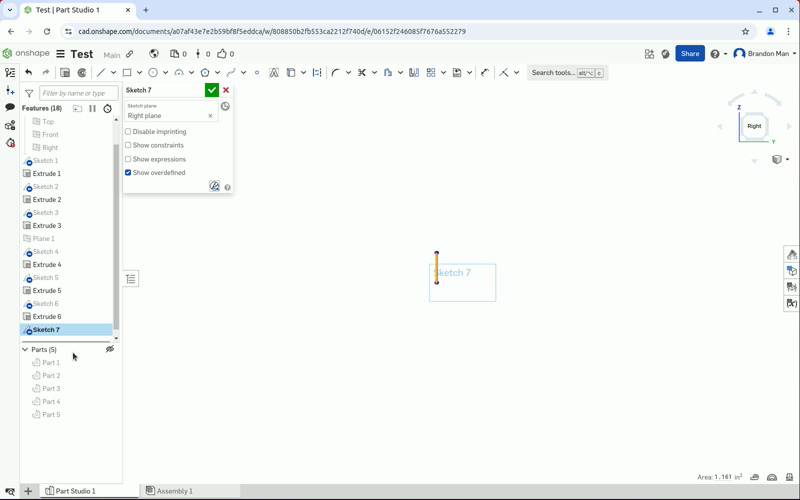
key(shift+e)
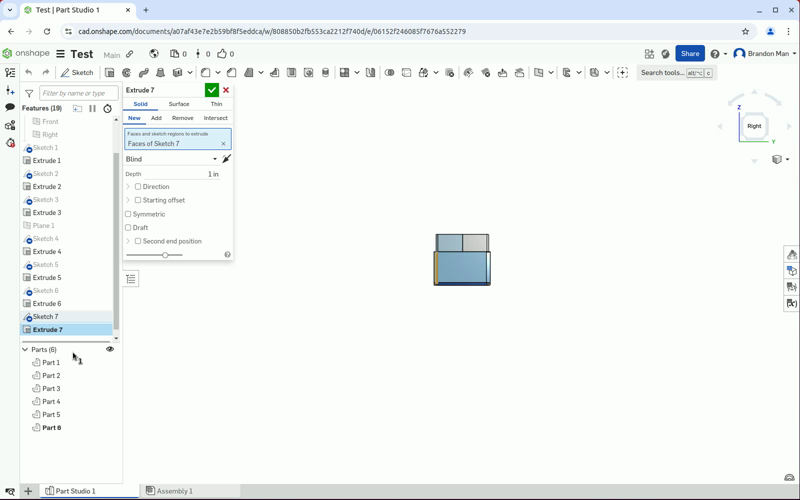
mouse_move(143, 106)
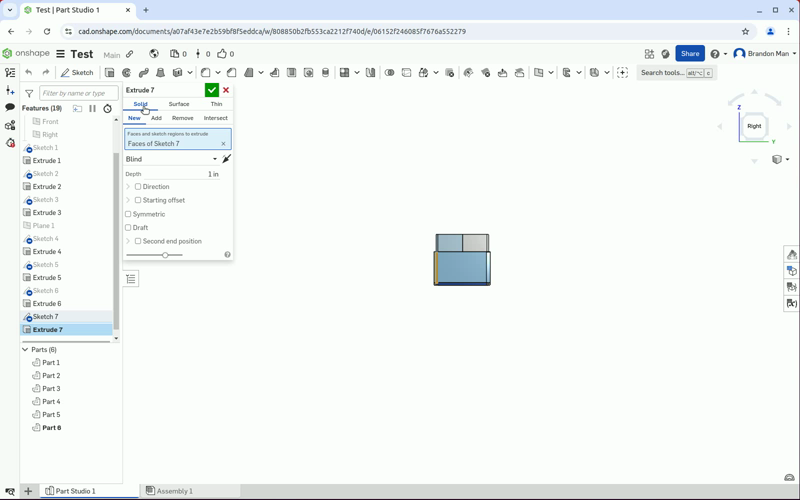
click(143, 106)
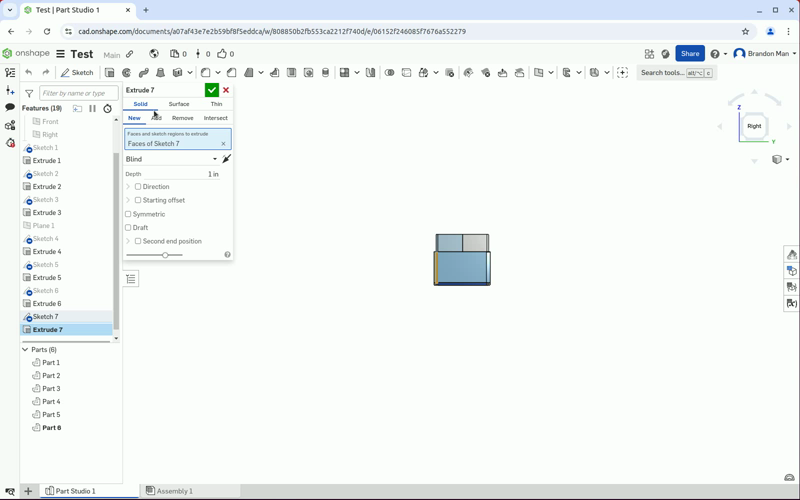
mouse_move(186, 120)
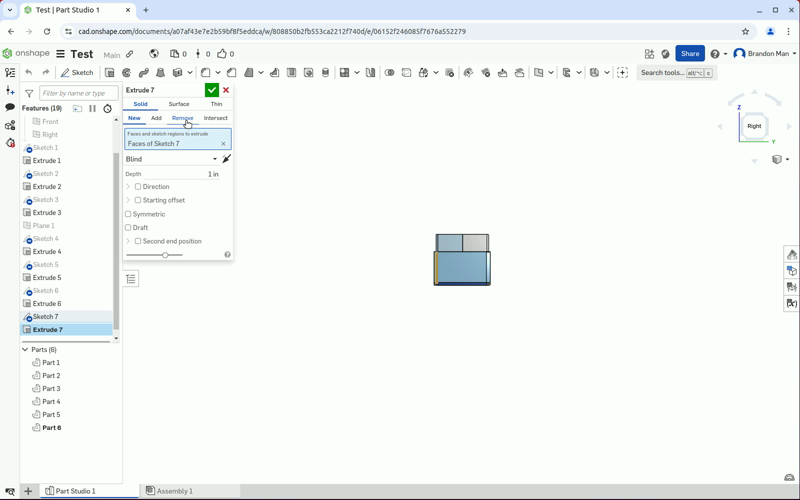
click(186, 120)
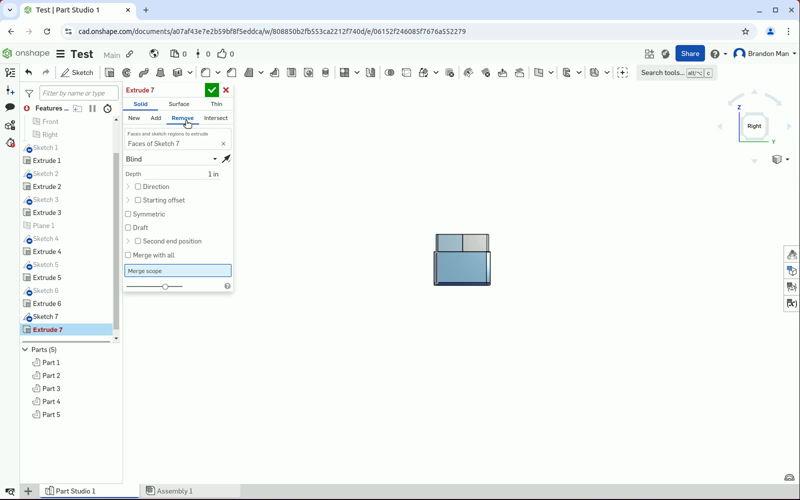
key(tab, 4)
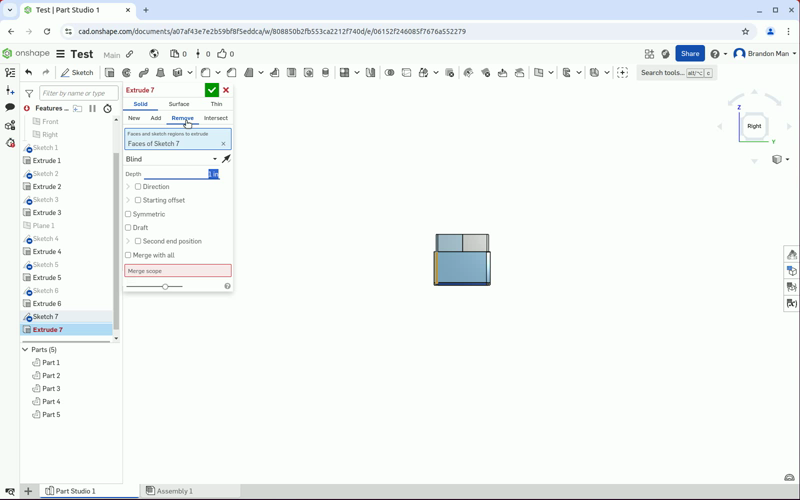
text(3.37)
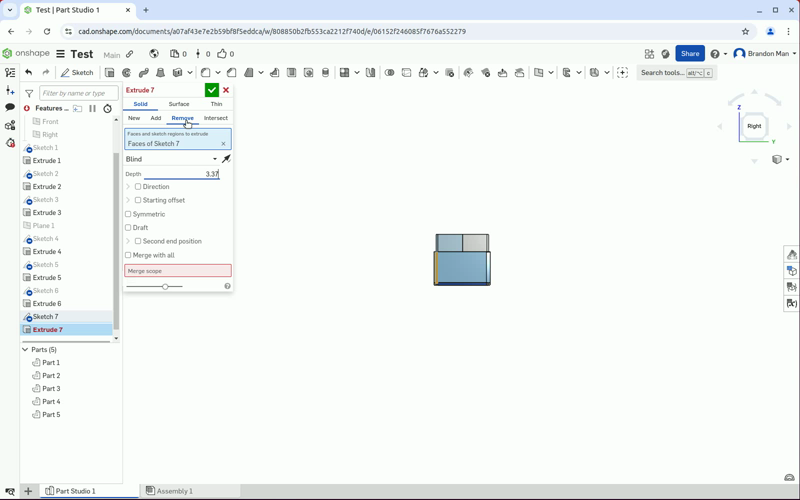
key(tab, 6)
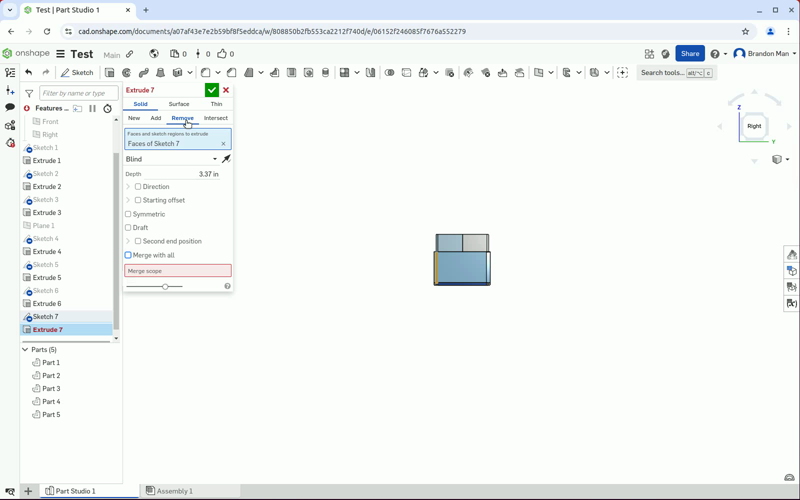
key(space)
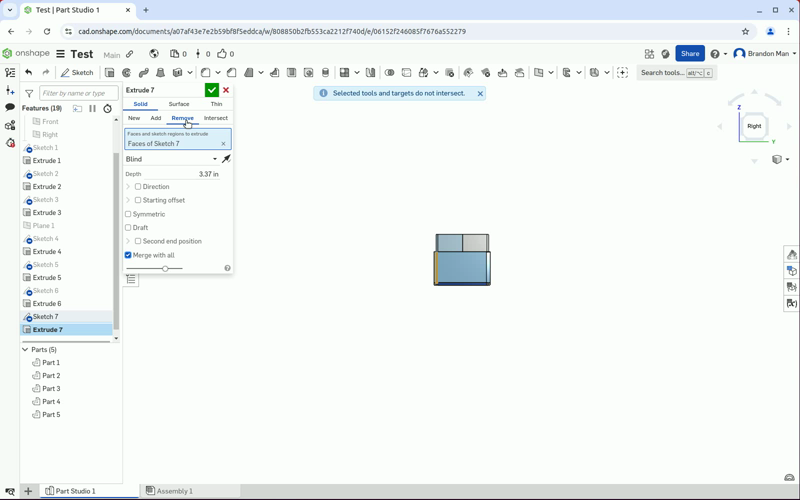
key(enter)
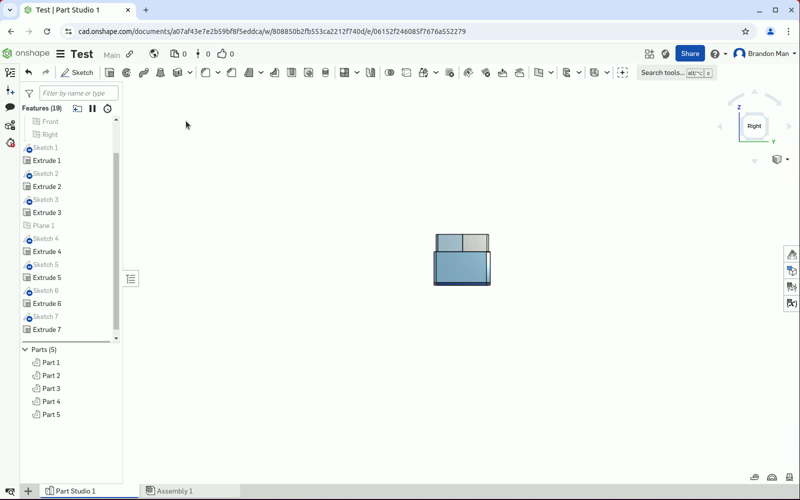
key(shift+h)
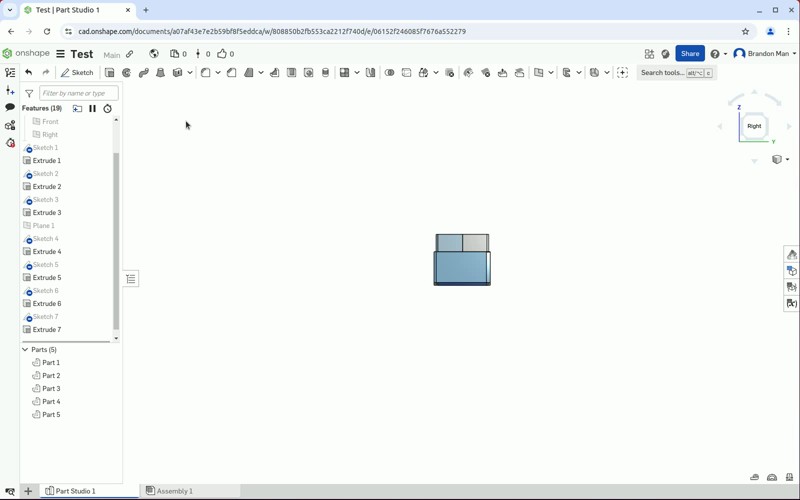
key(shift+h)
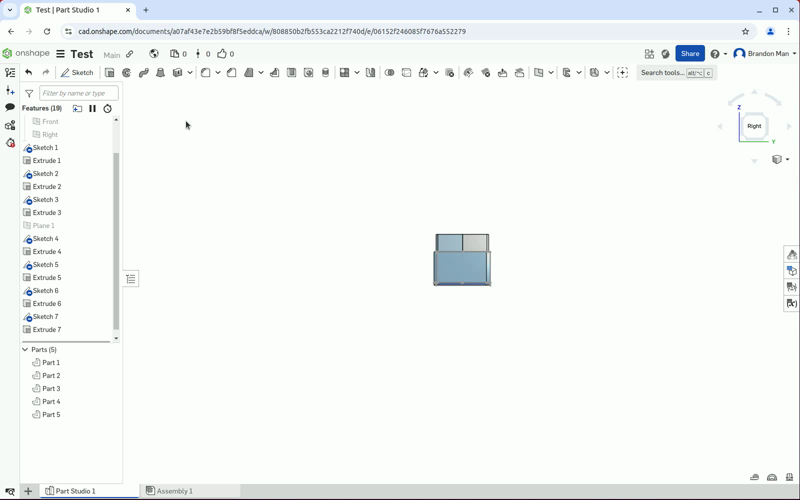
key(shift+7)
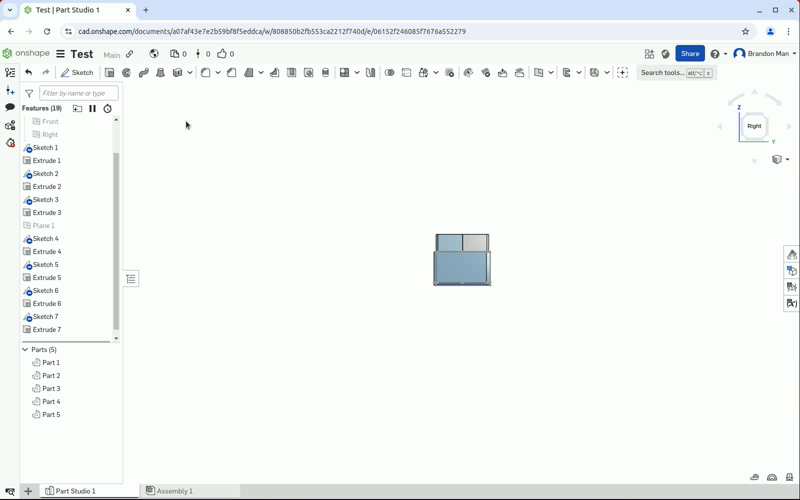
key(right, 2)
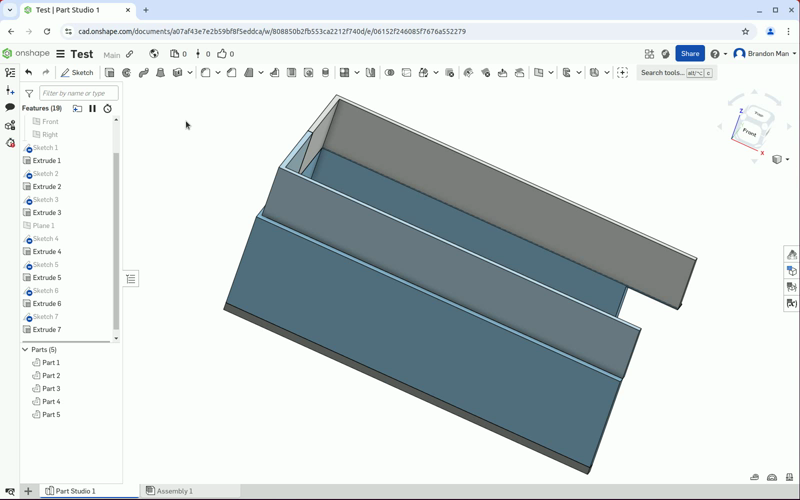
key(down, 2)
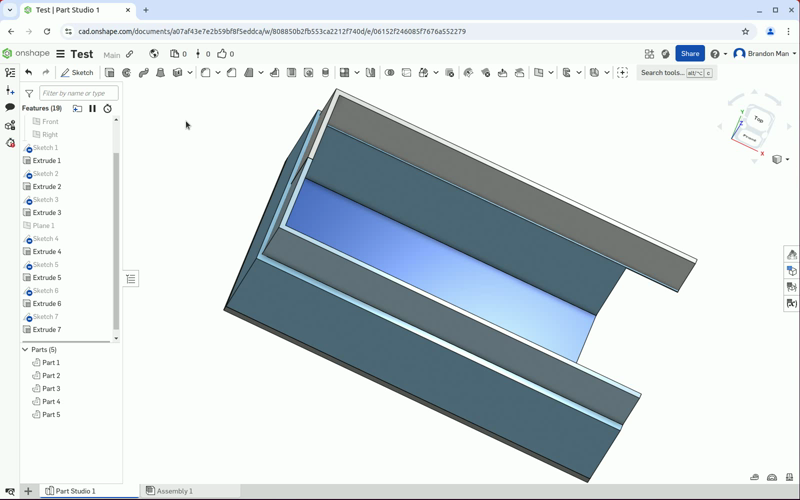
key(up, 2)
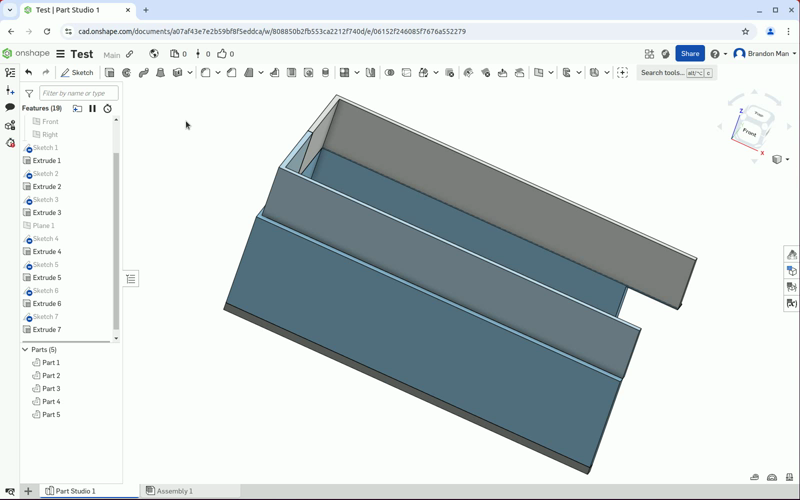
key(left, 2)
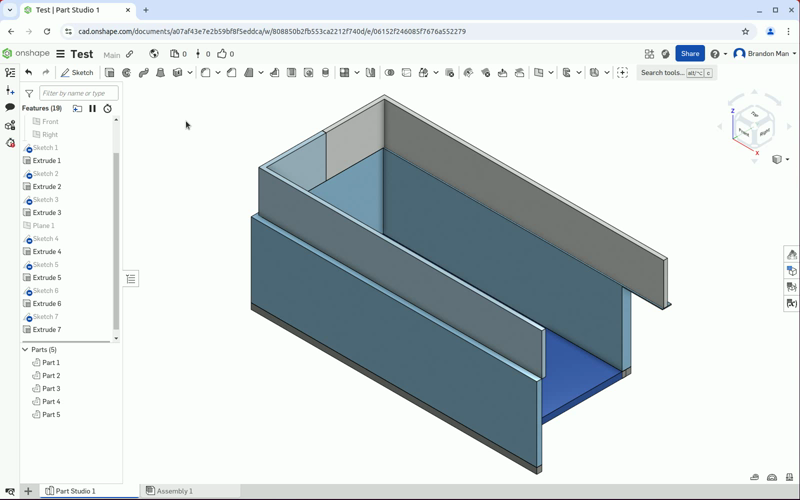
mouse_move(69, 150)
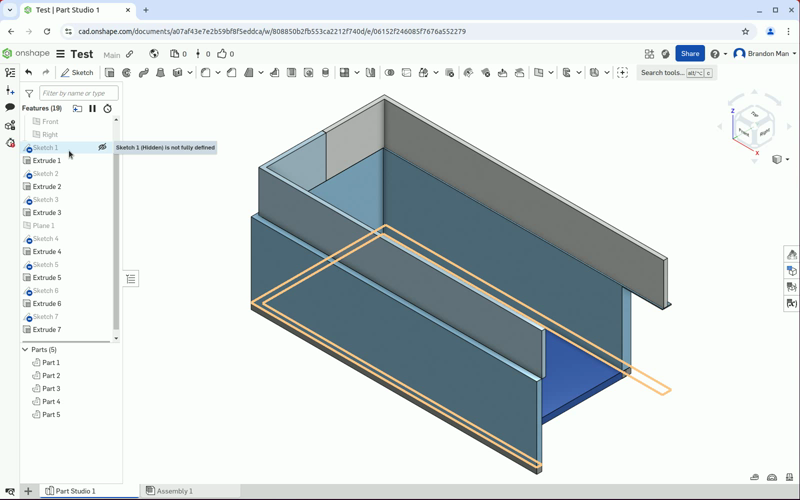
click(69, 150)